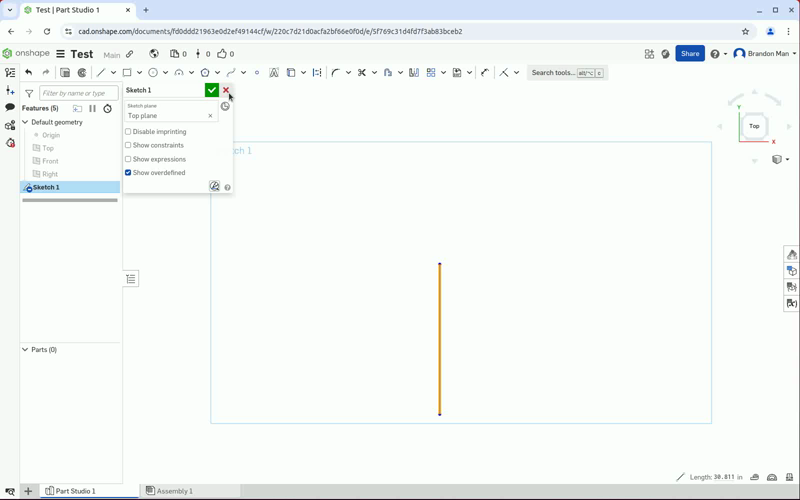
key(shift+h)
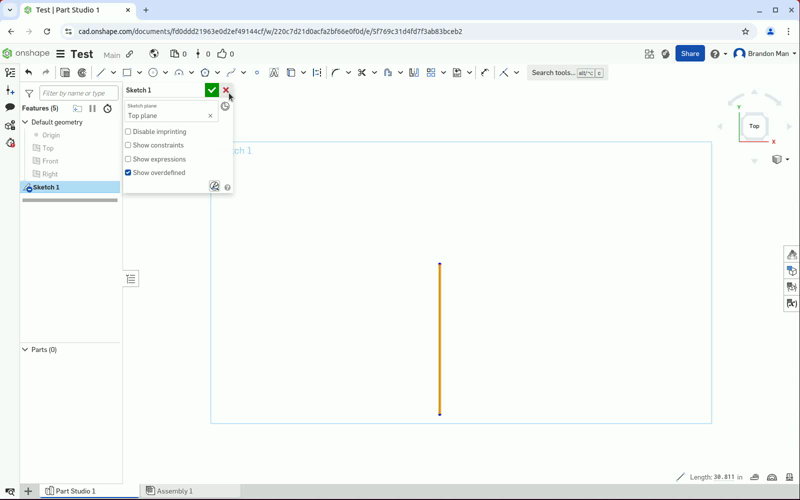
key(shift+s)
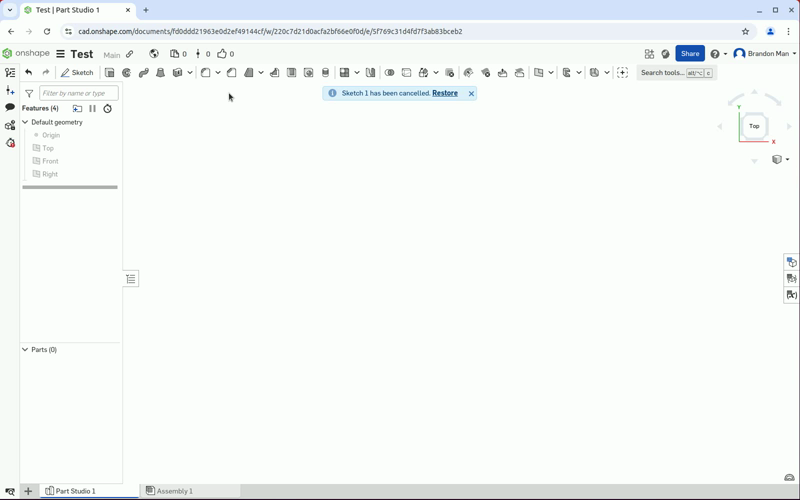
mouse_move(73, 150)
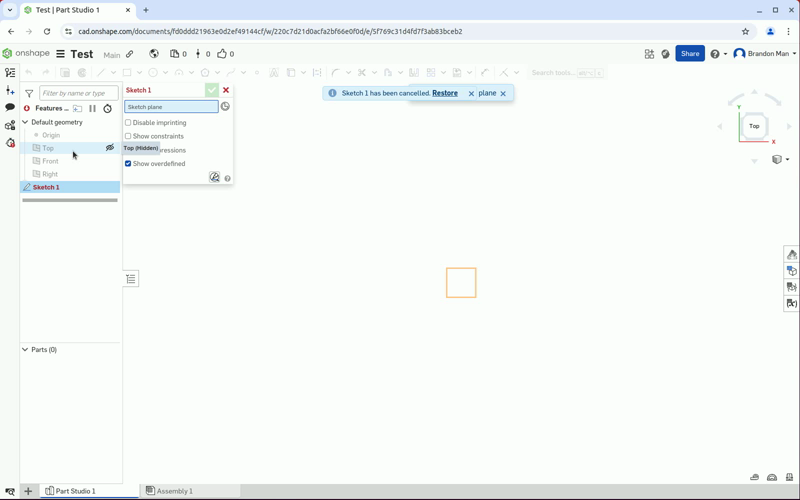
click(73, 150)
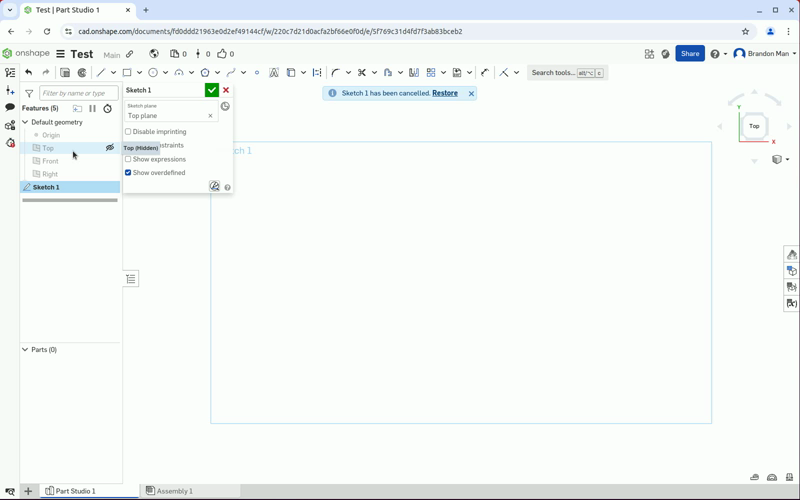
mouse_move(73, 352)
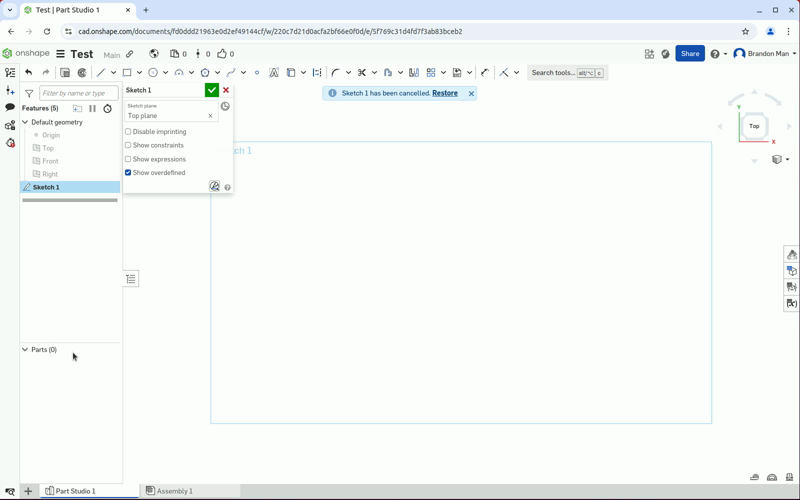
key(y)
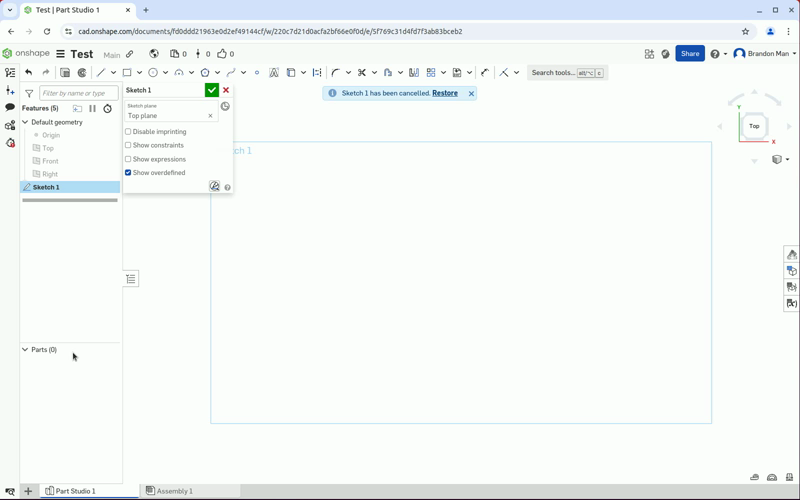
key(l)
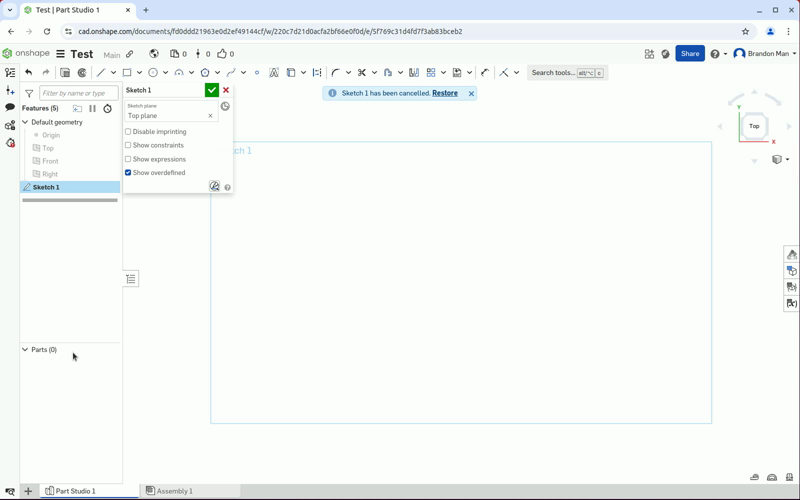
key_down(shift)
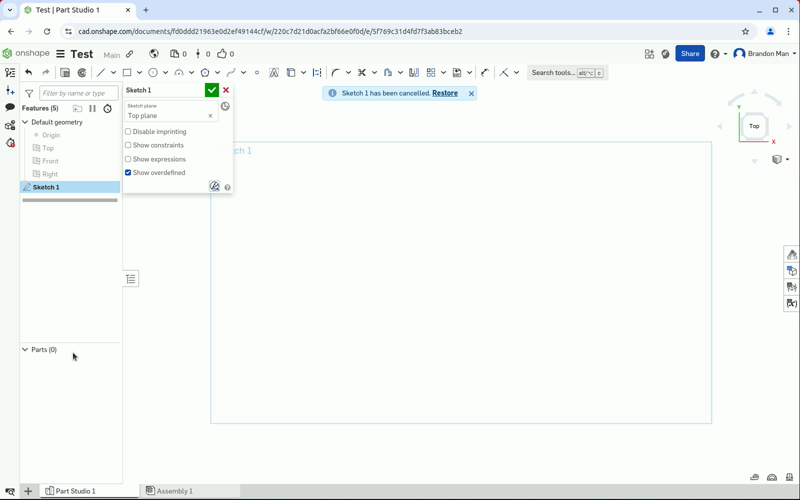
mouse_move(348, 282)
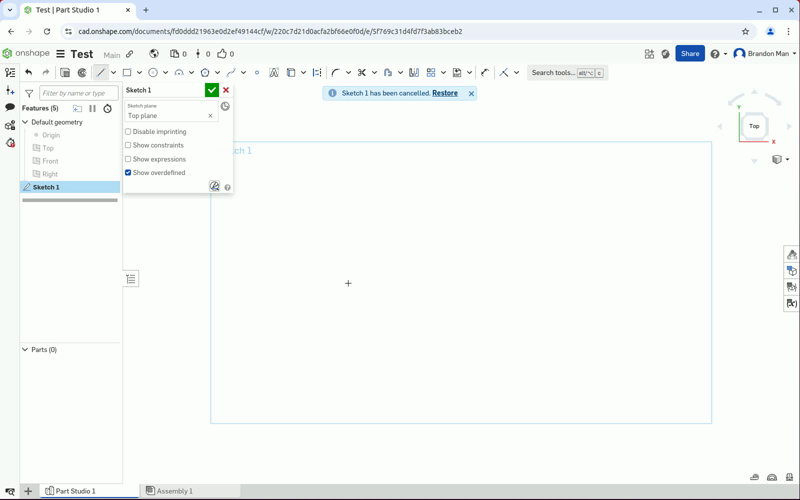
click(348, 282)
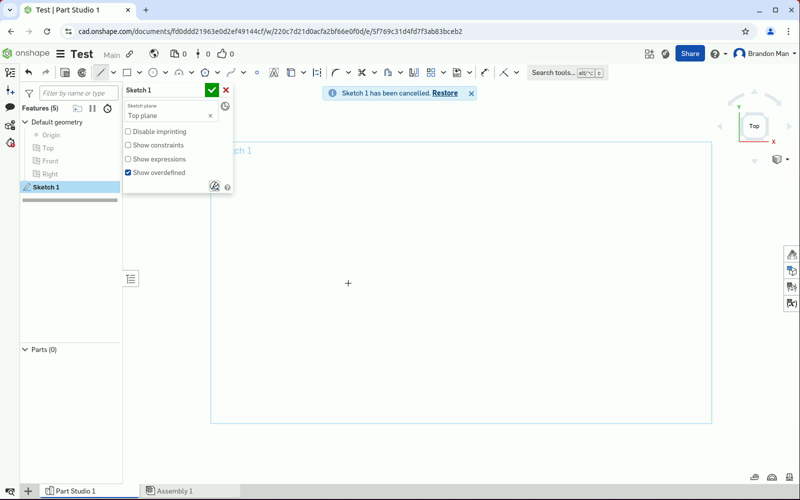
key_up(shift)
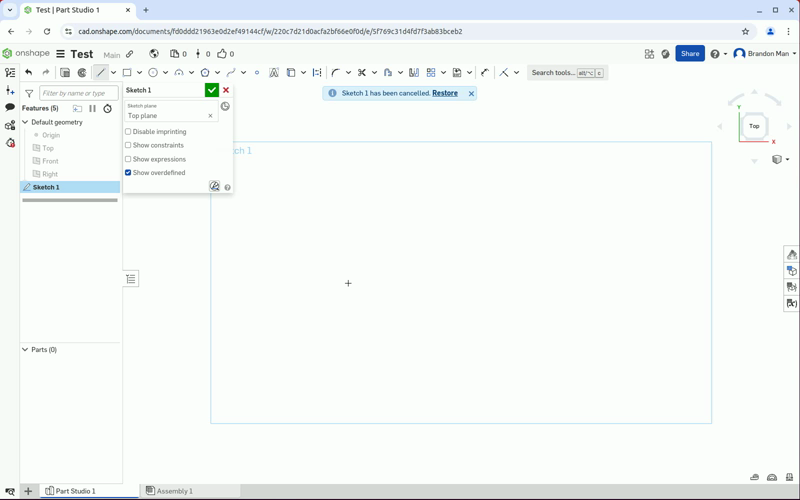
key_down(shift)
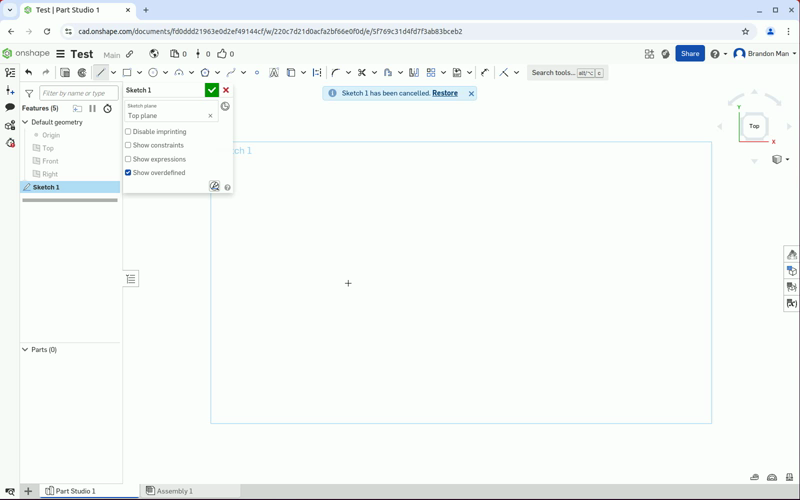
mouse_move(378, 282)
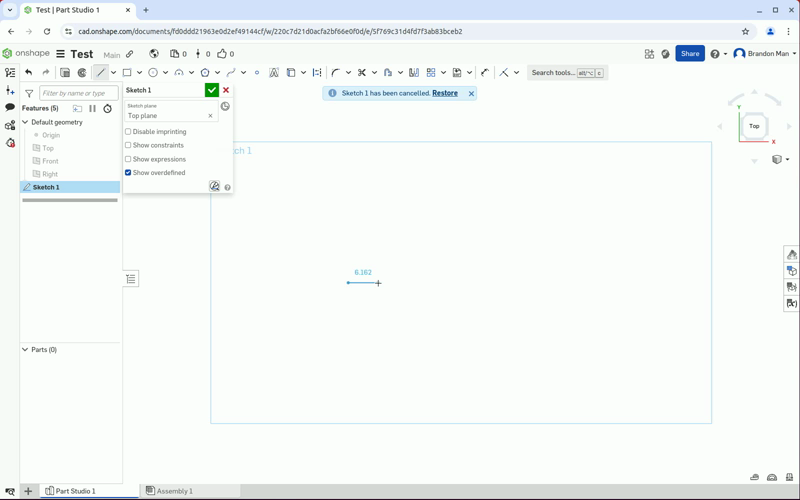
mouse_move(353, 282)
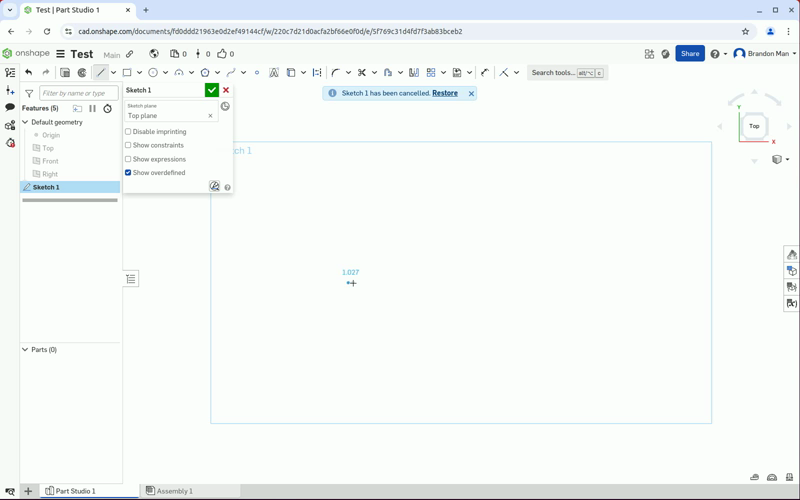
scroll(6)
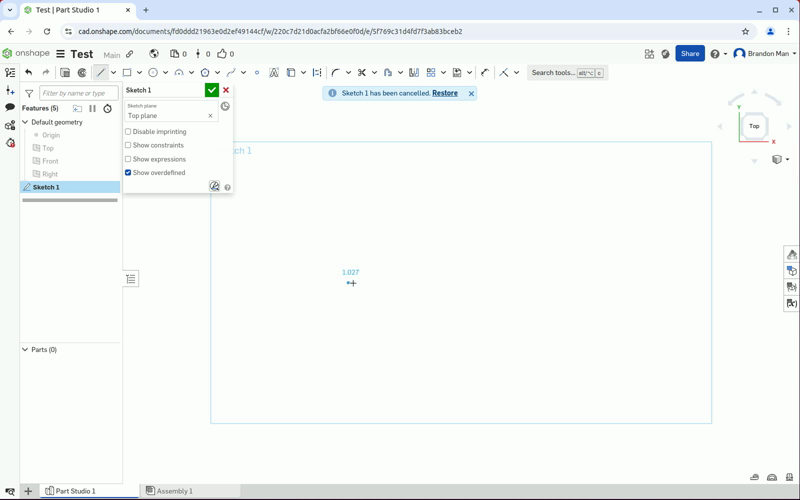
scroll(6)
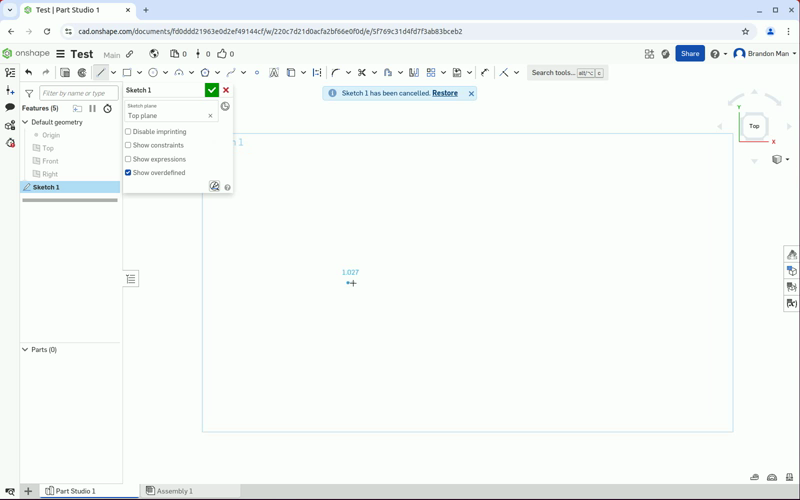
scroll(6)
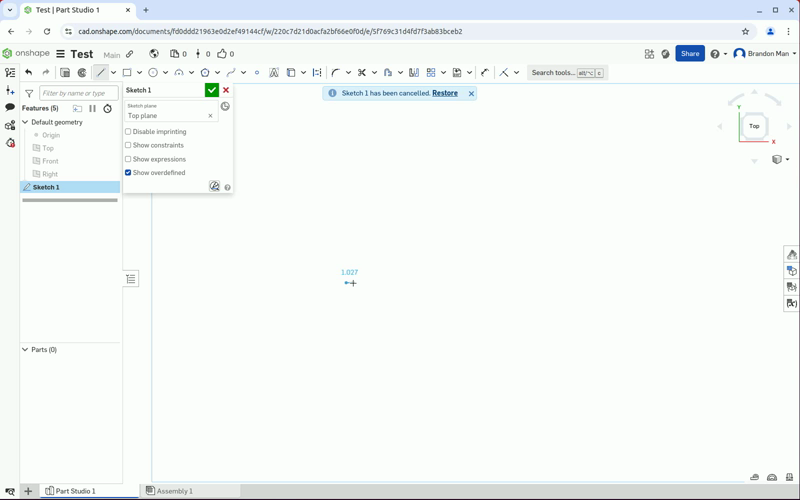
scroll(6)
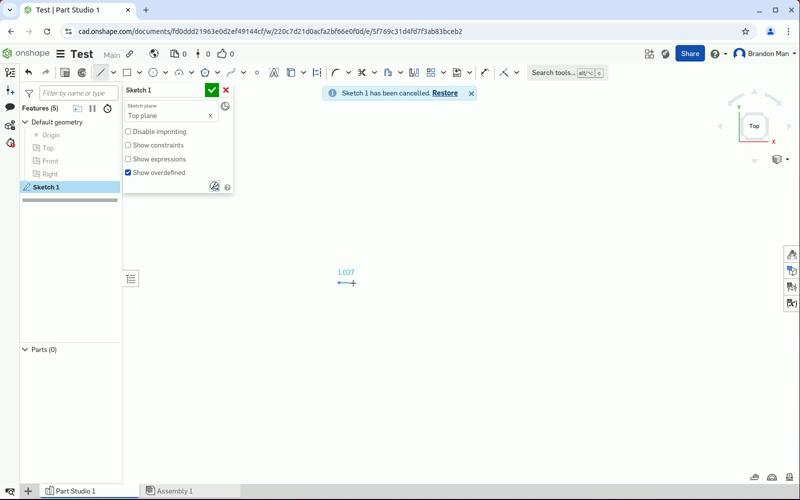
scroll(6)
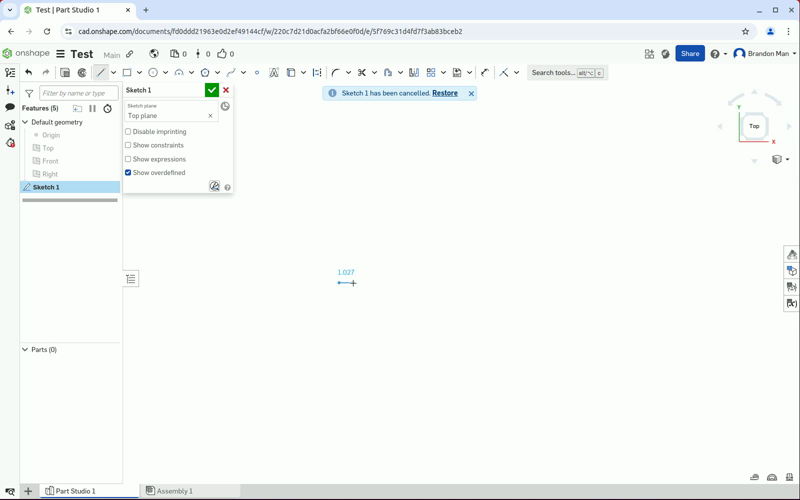
scroll(6)
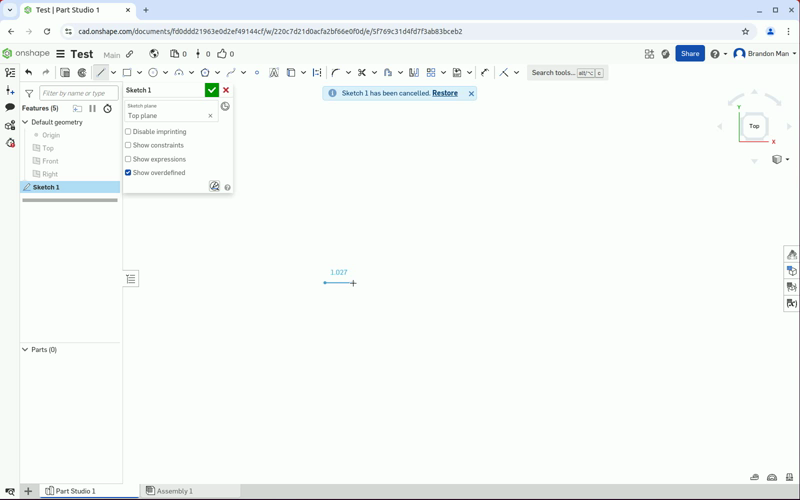
scroll(6)
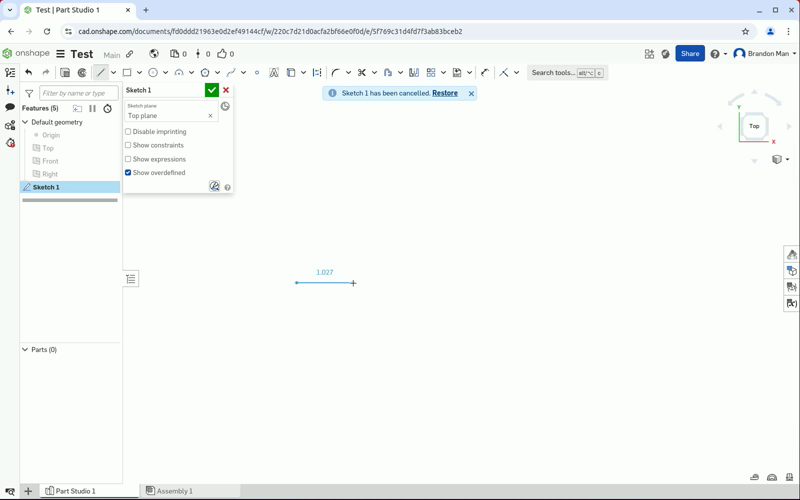
click(353, 282)
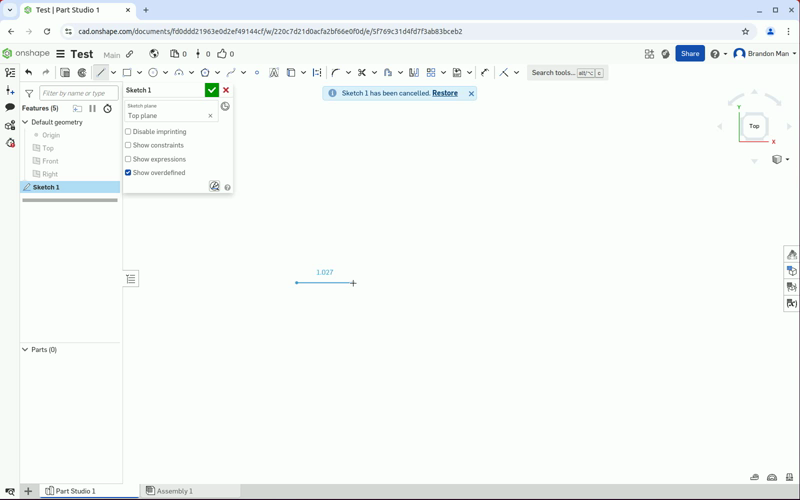
scroll(-6)
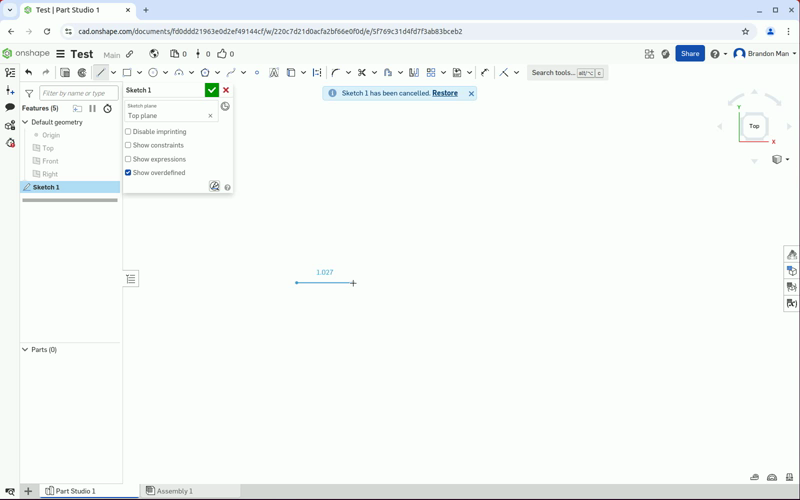
scroll(-6)
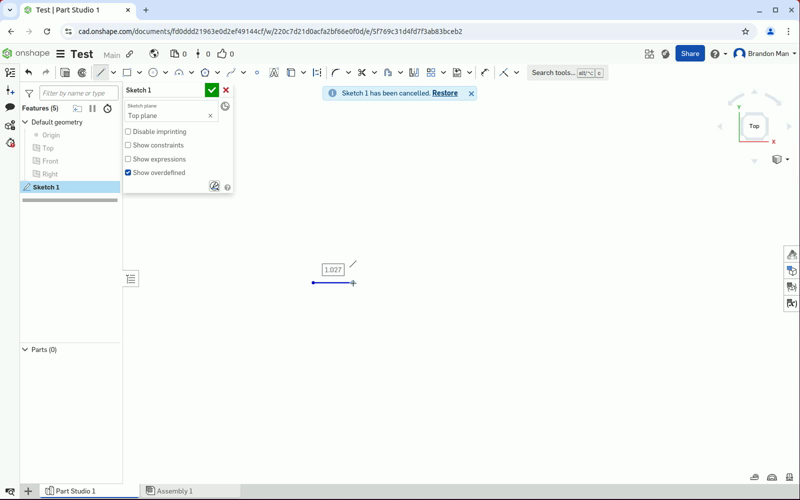
scroll(-6)
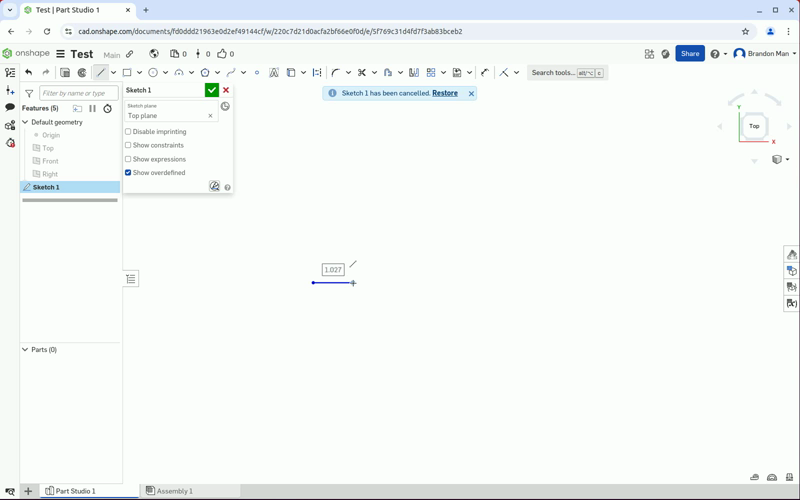
scroll(-6)
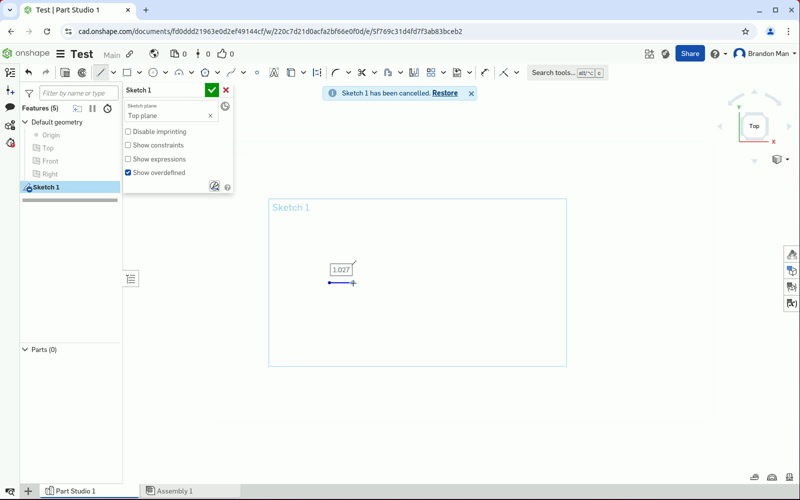
scroll(-6)
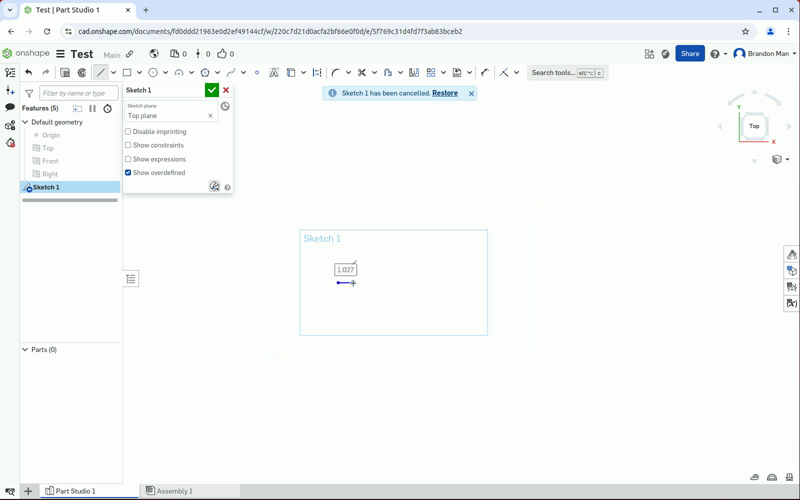
scroll(-6)
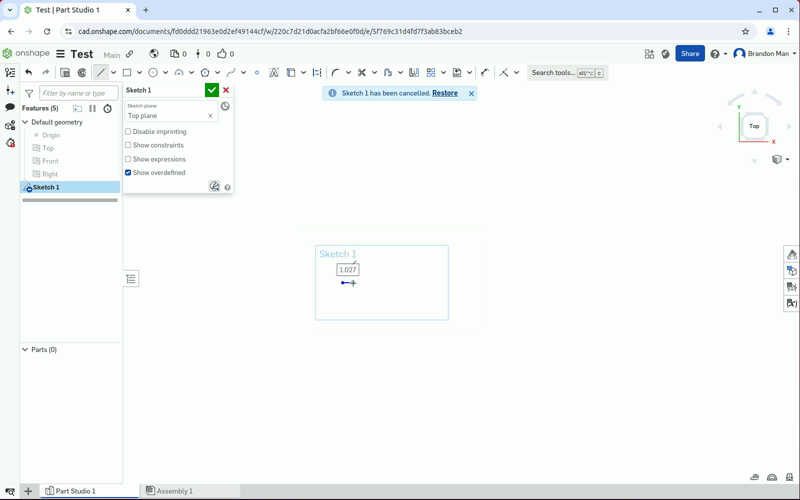
scroll(-6)
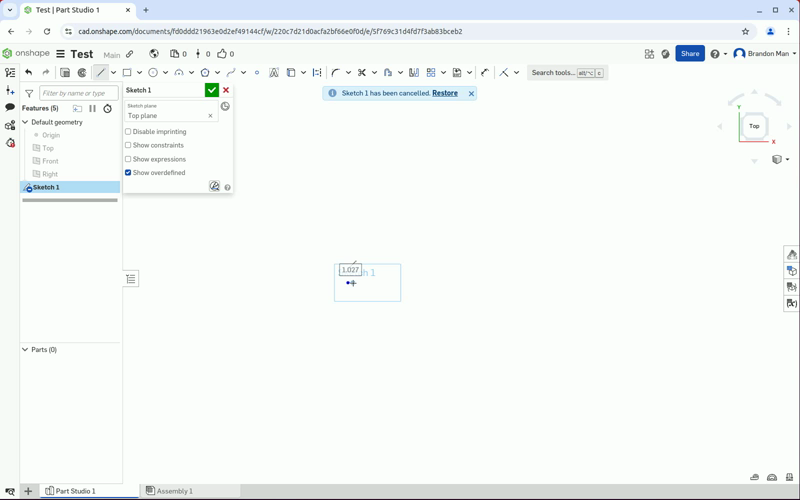
key_up(shift)
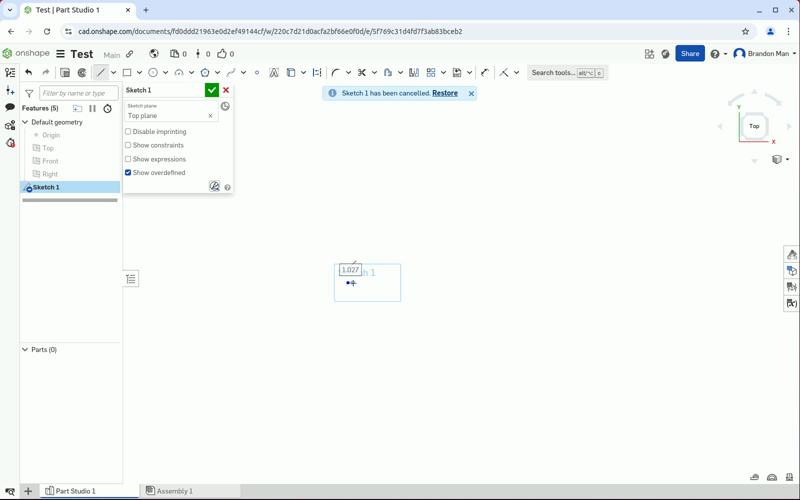
key(esc)
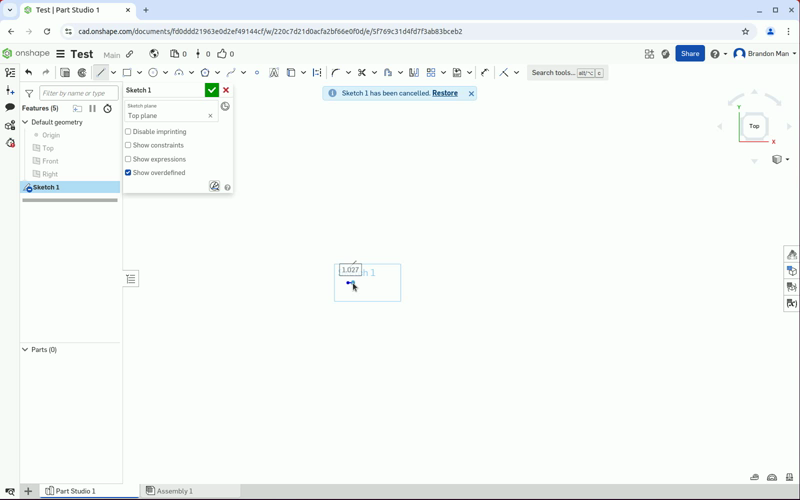
key(a)
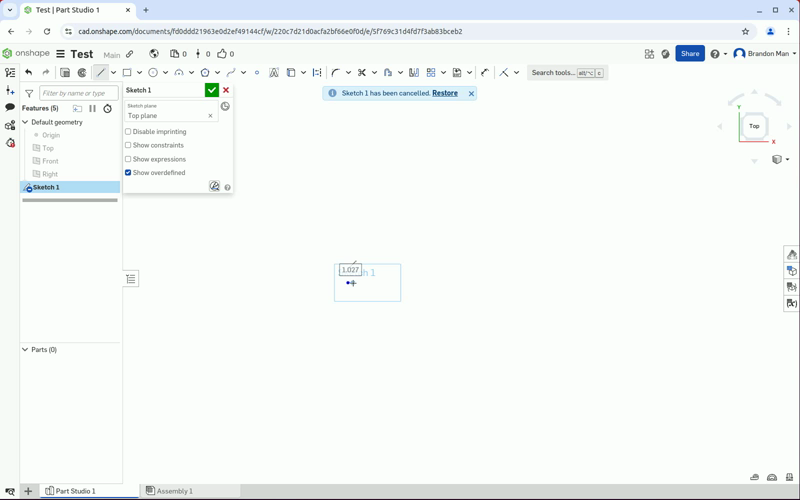
mouse_move(353, 282)
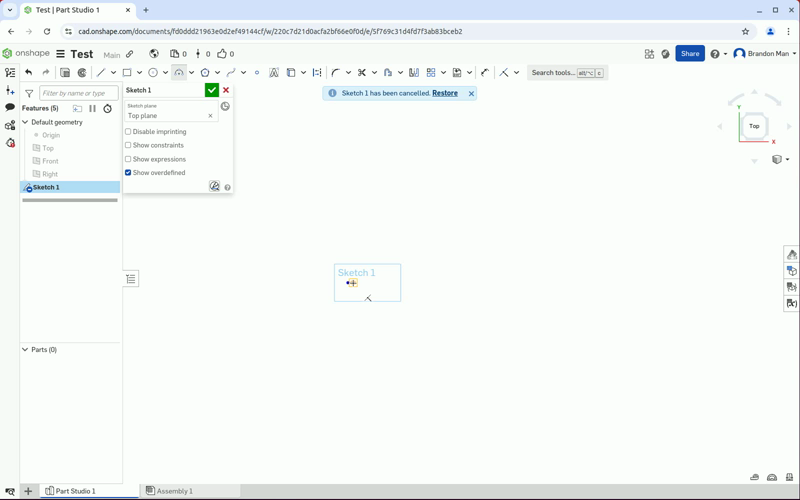
click(353, 282)
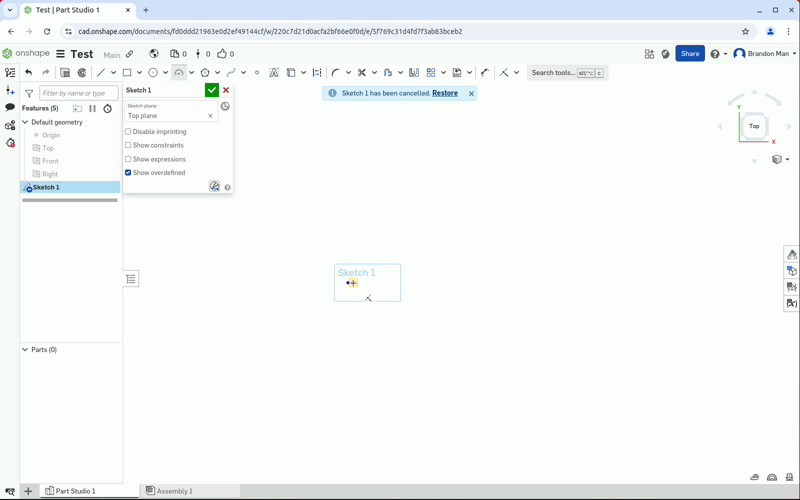
key_down(shift)
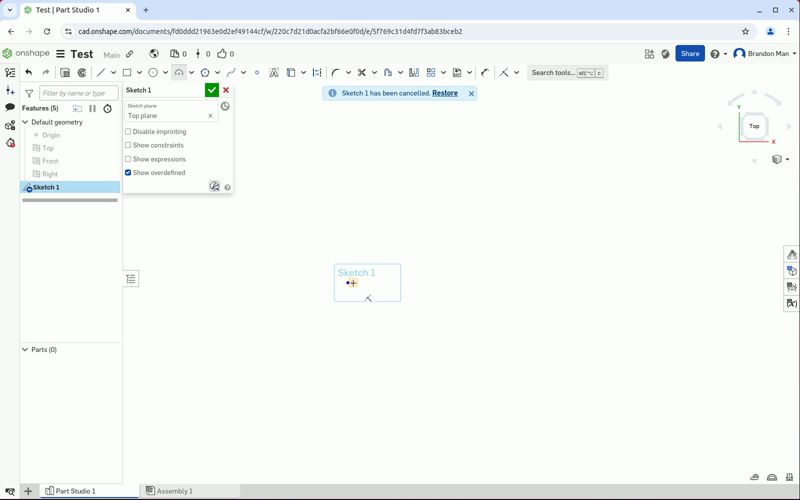
mouse_move(454, 282)
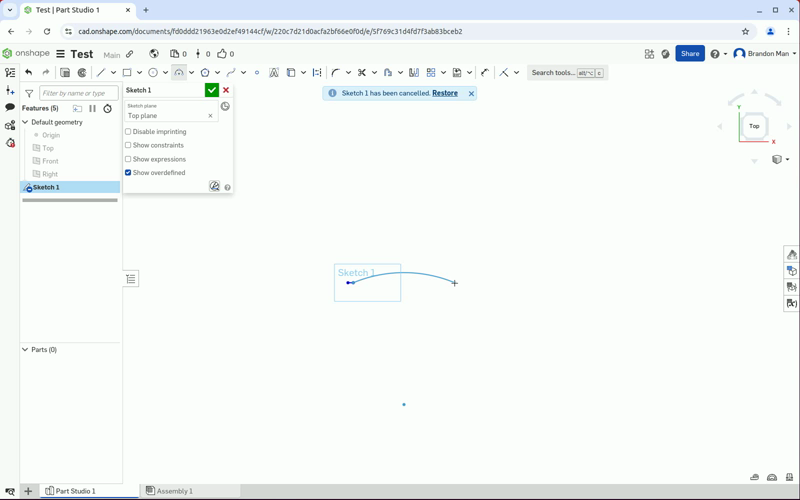
click(454, 282)
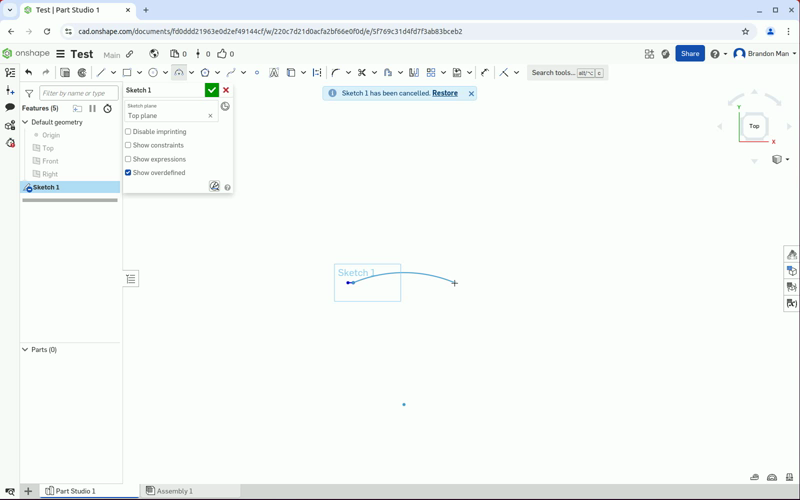
mouse_move(404, 231)
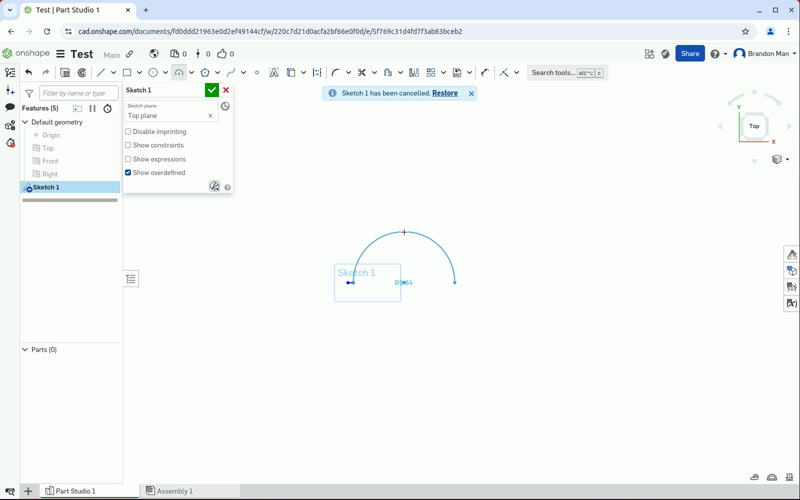
click(404, 231)
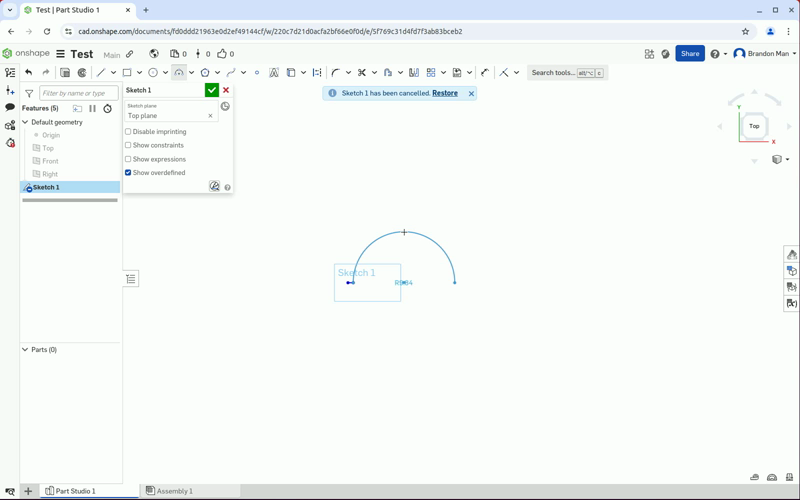
key_up(shift)
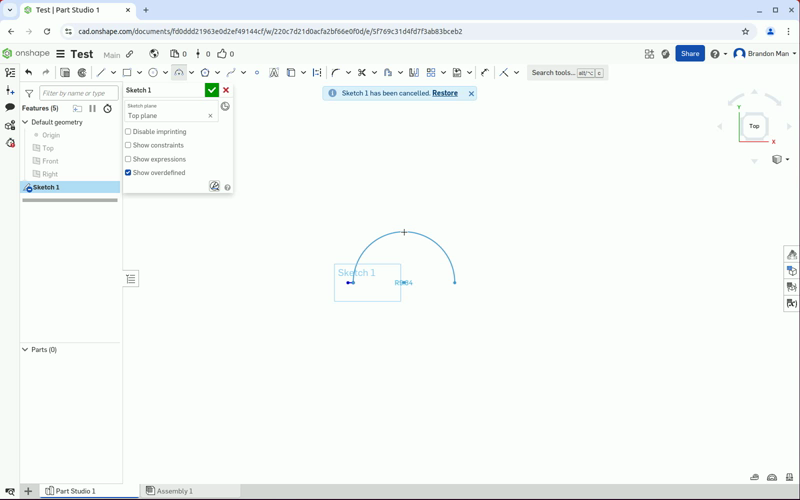
key(esc)
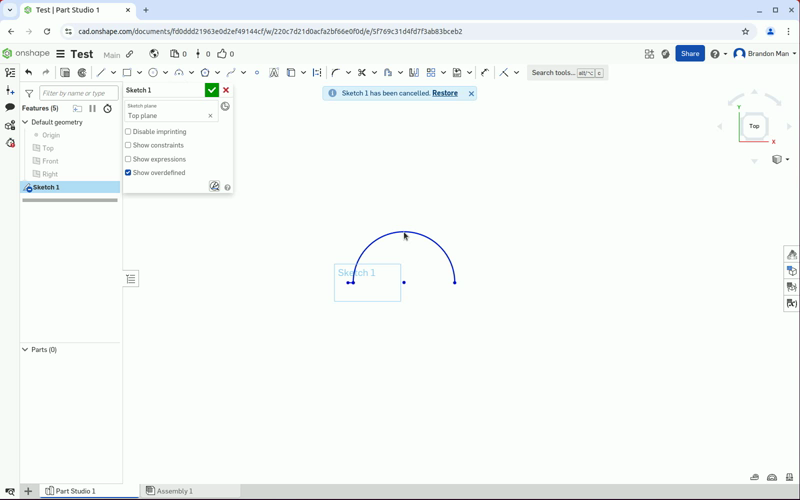
key(l)
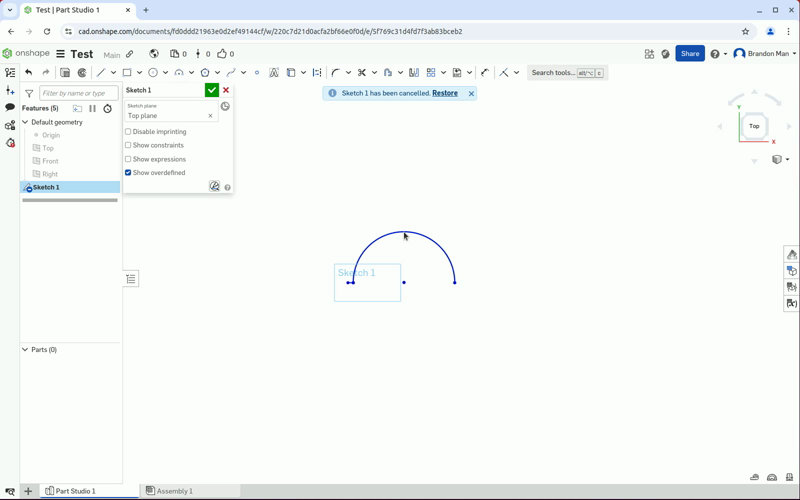
mouse_move(454, 282)
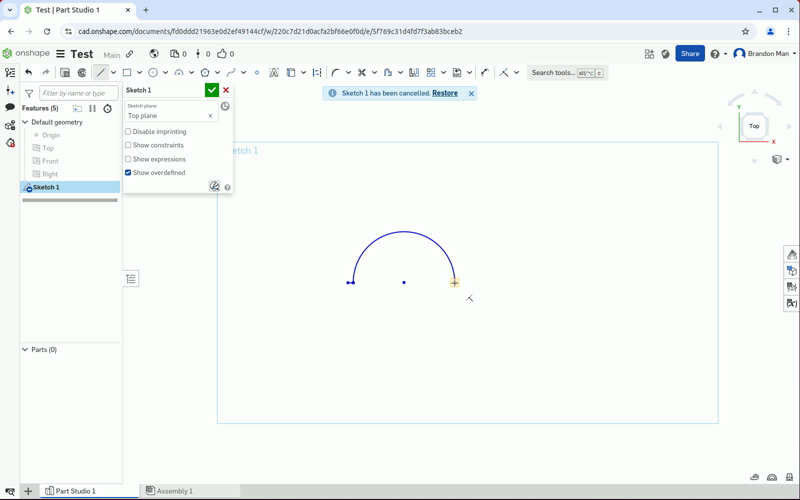
click(454, 282)
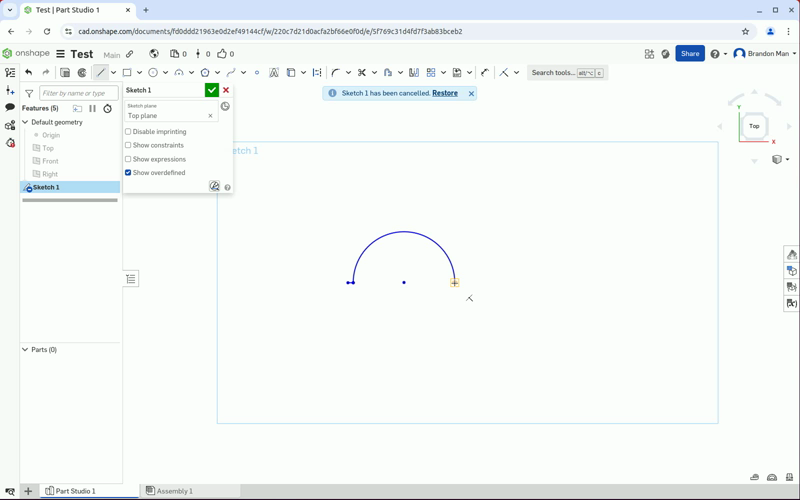
key_down(shift)
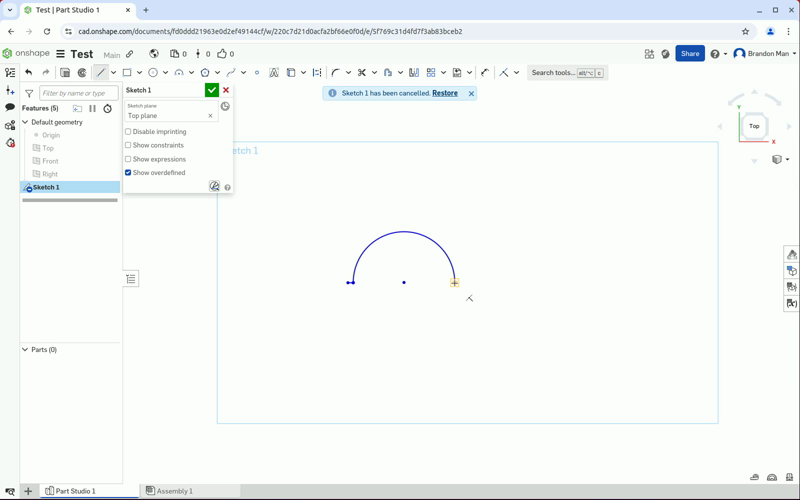
mouse_move(484, 282)
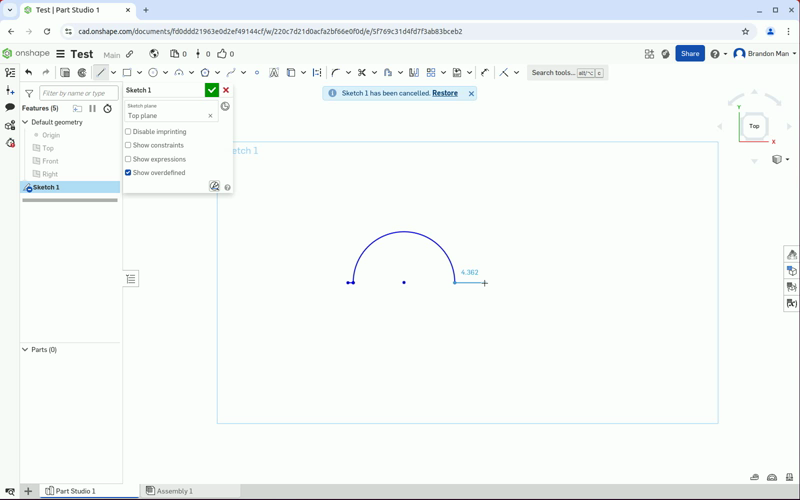
mouse_move(459, 282)
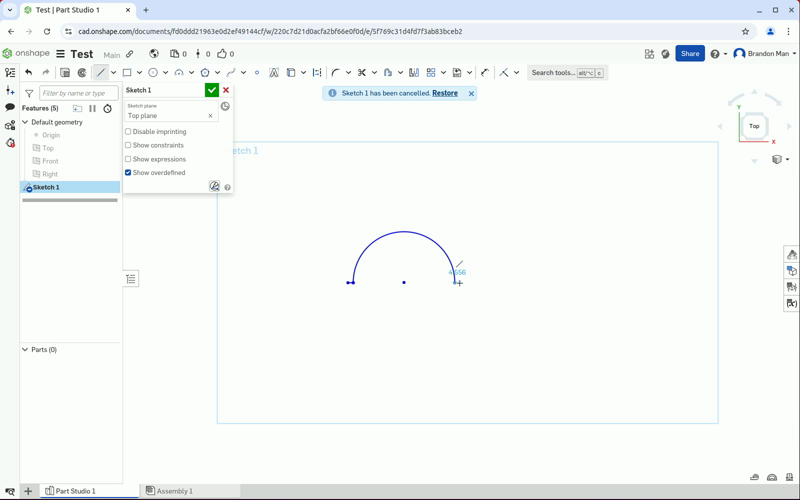
scroll(6)
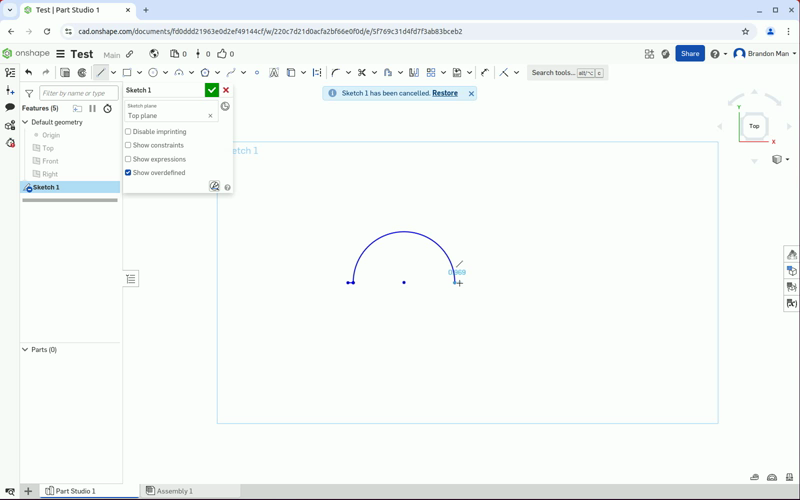
scroll(6)
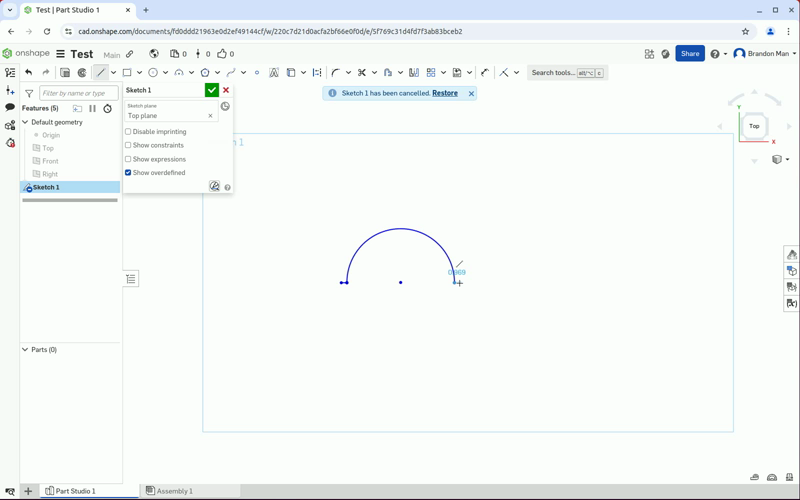
scroll(6)
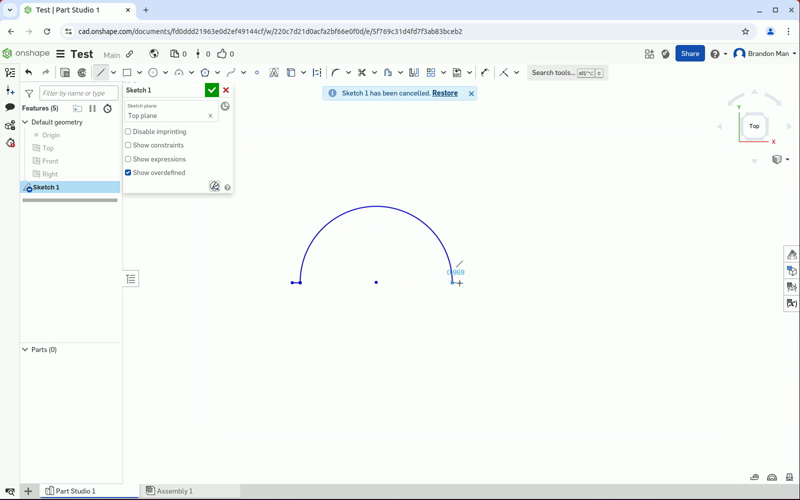
scroll(6)
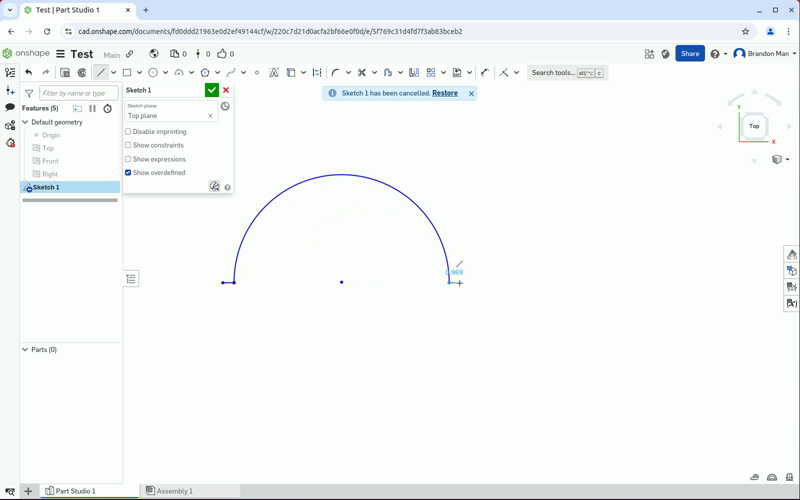
scroll(6)
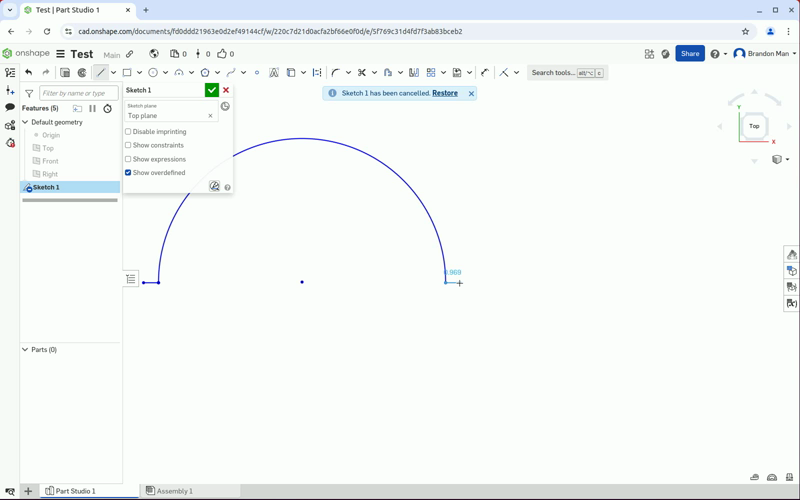
scroll(6)
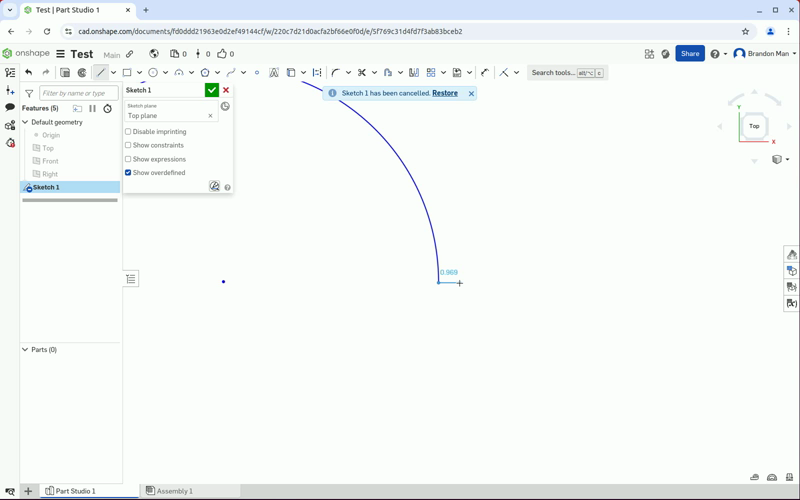
scroll(6)
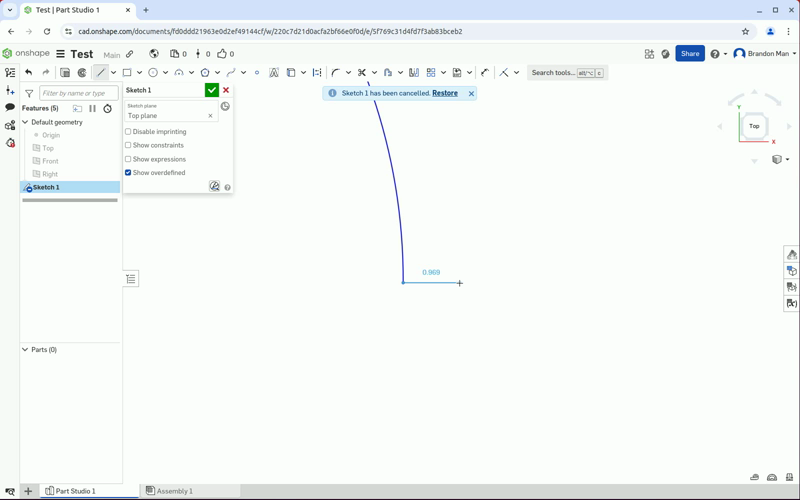
click(459, 282)
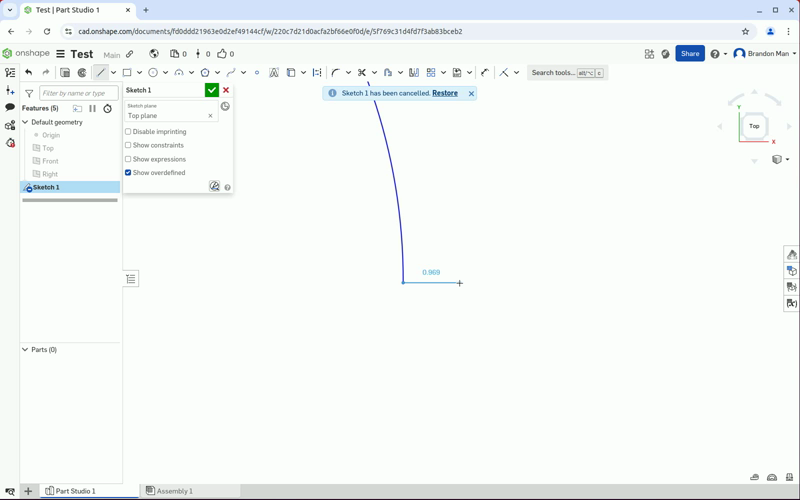
scroll(-6)
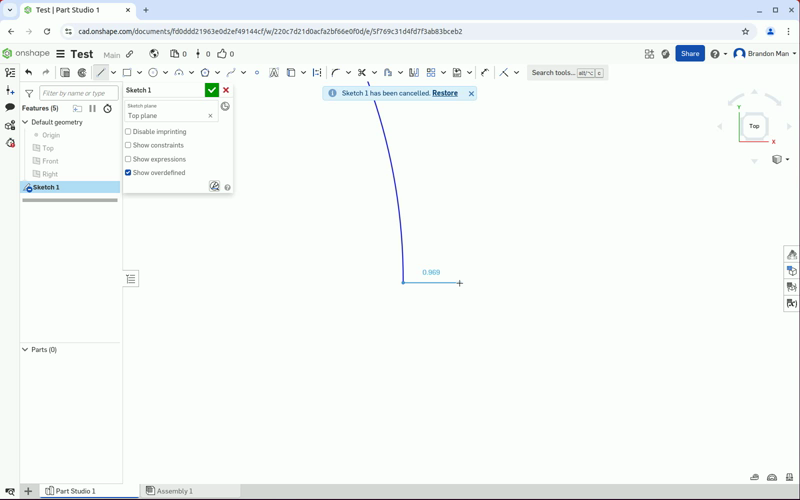
scroll(-6)
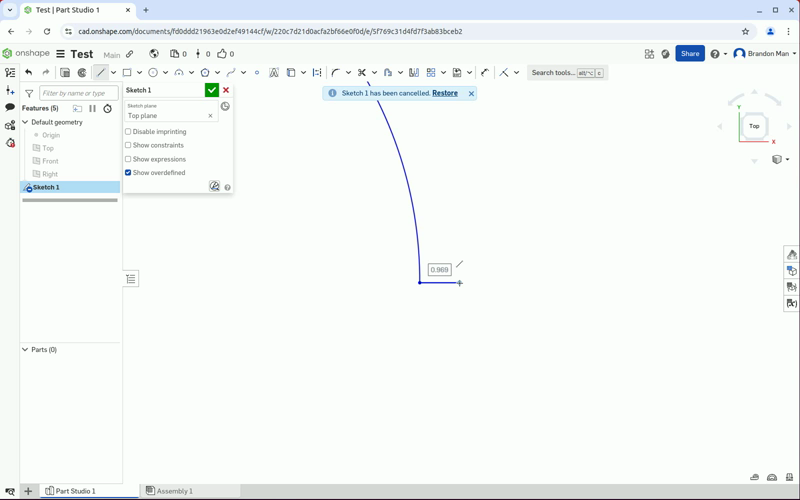
scroll(-6)
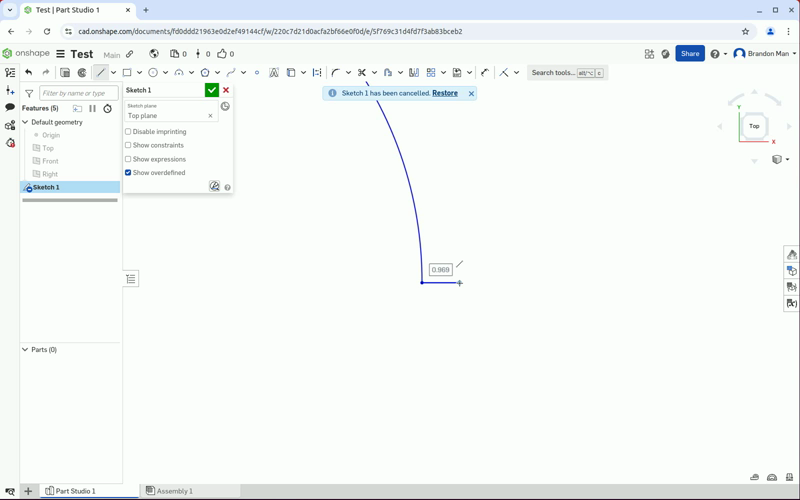
scroll(-6)
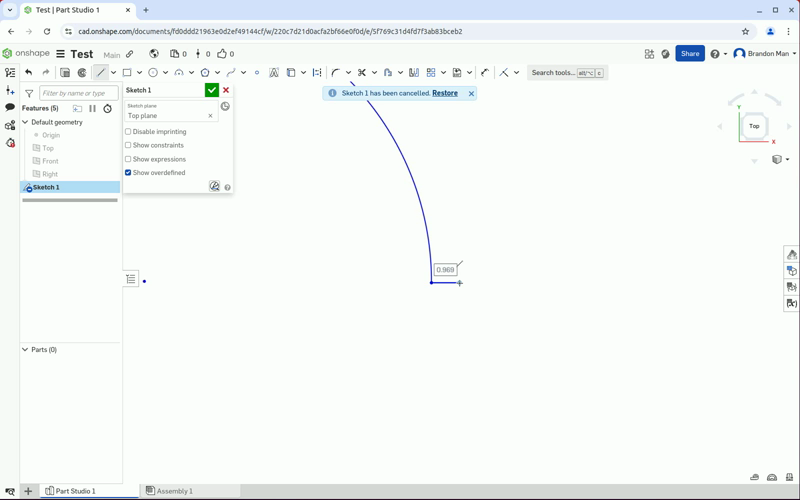
scroll(-6)
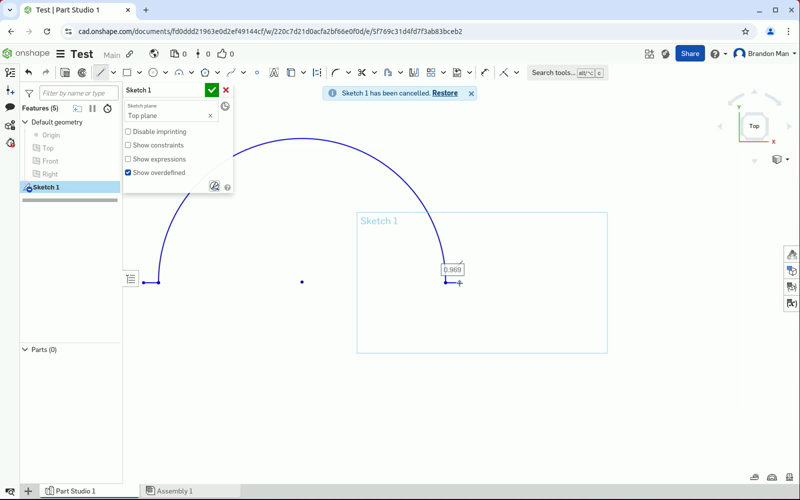
scroll(-6)
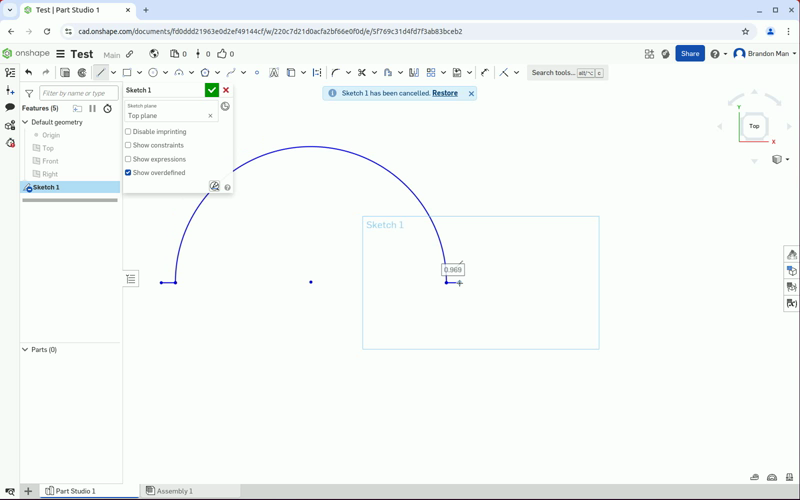
scroll(-6)
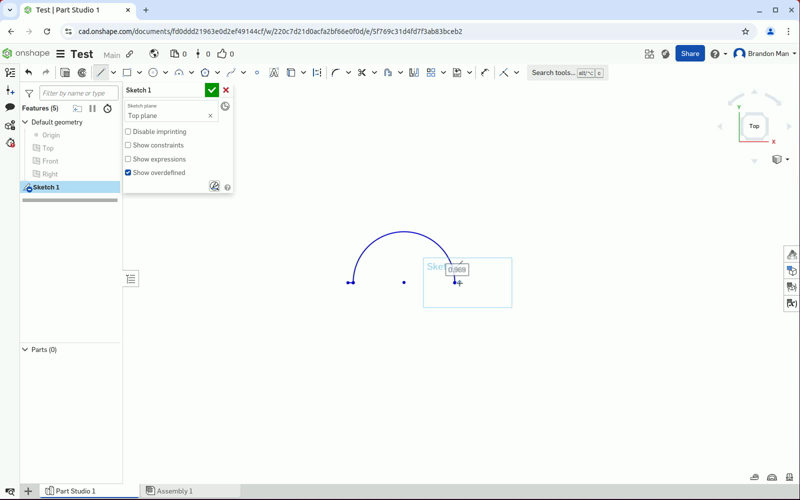
key_up(shift)
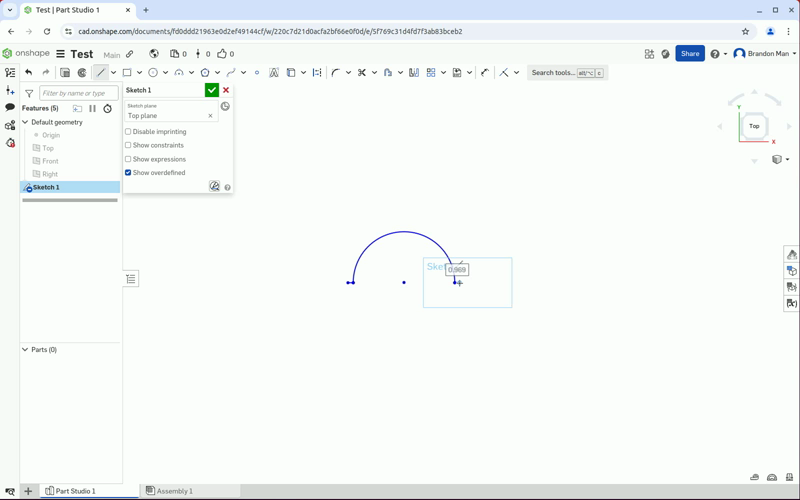
key(esc)
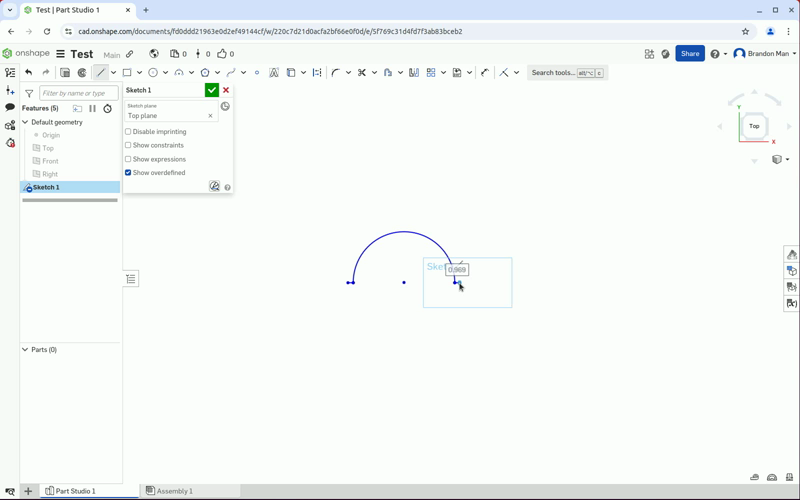
key(a)
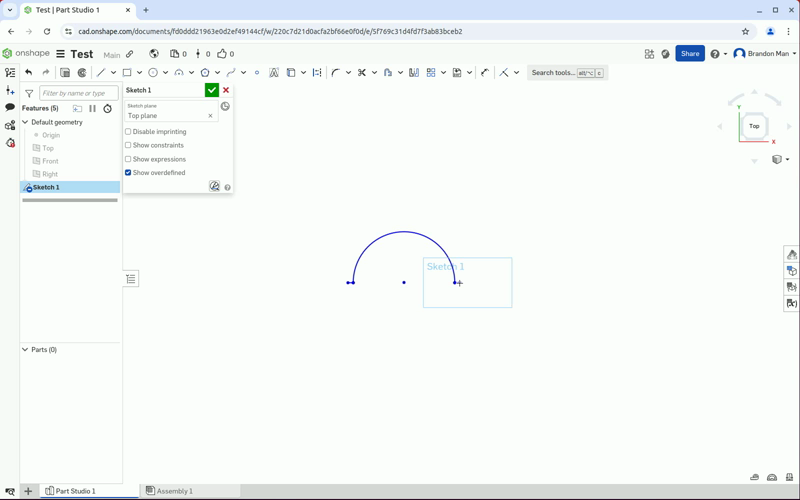
mouse_move(459, 282)
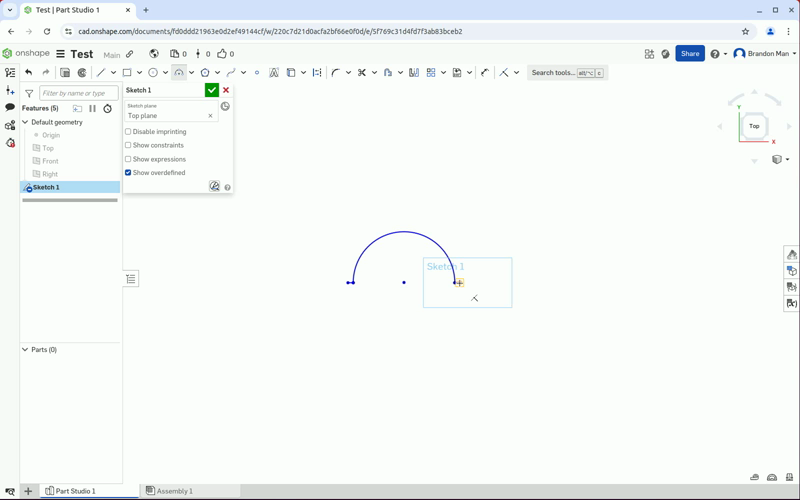
click(459, 282)
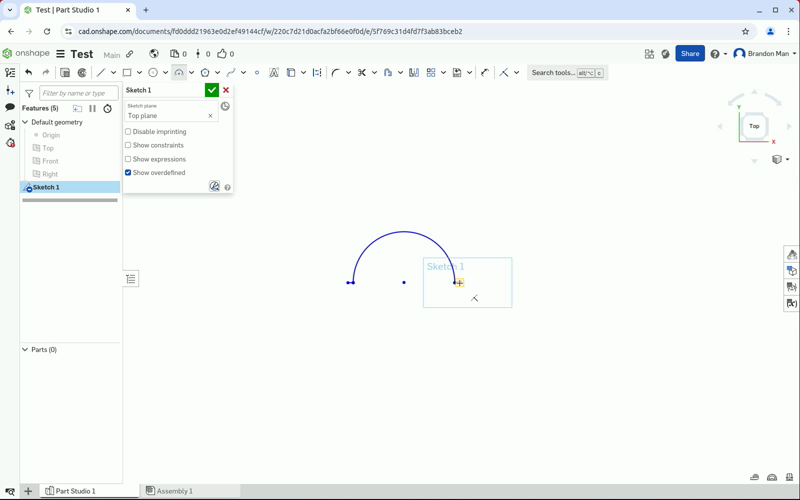
mouse_move(348, 282)
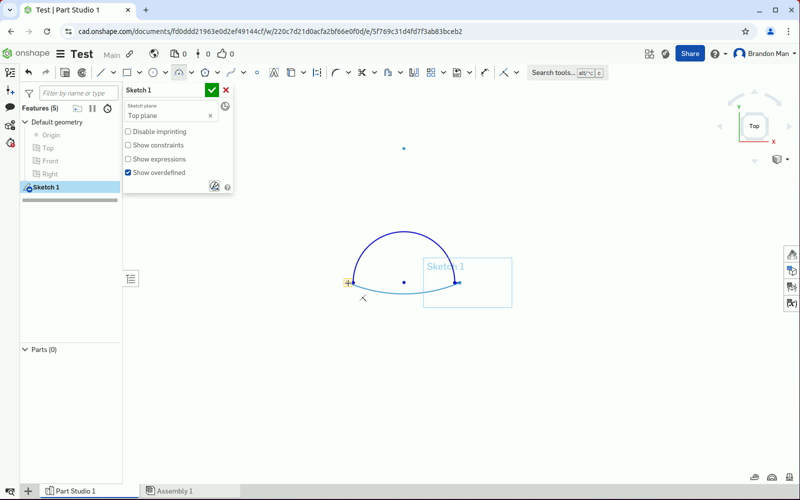
click(348, 282)
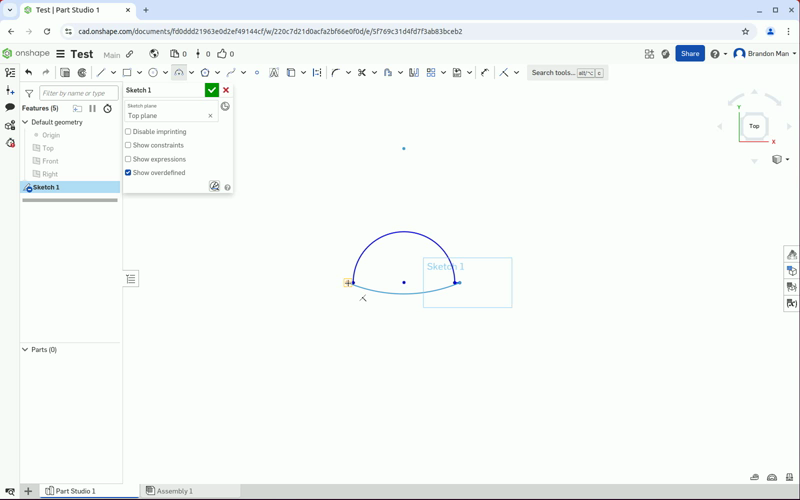
key_down(shift)
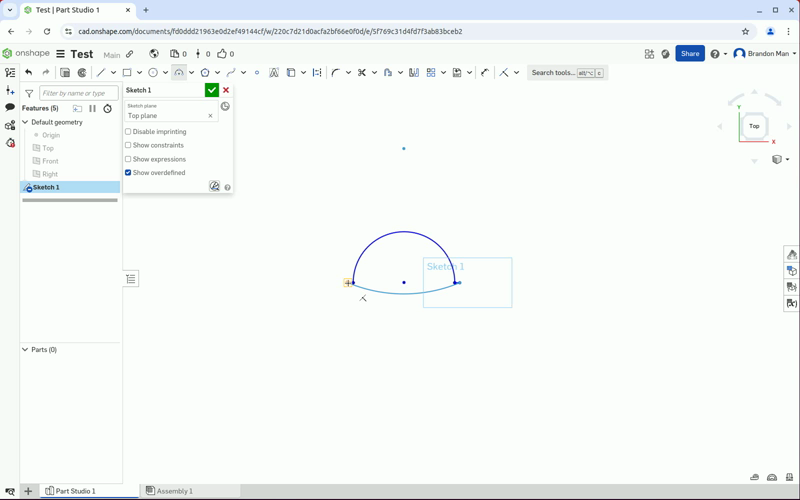
mouse_move(404, 227)
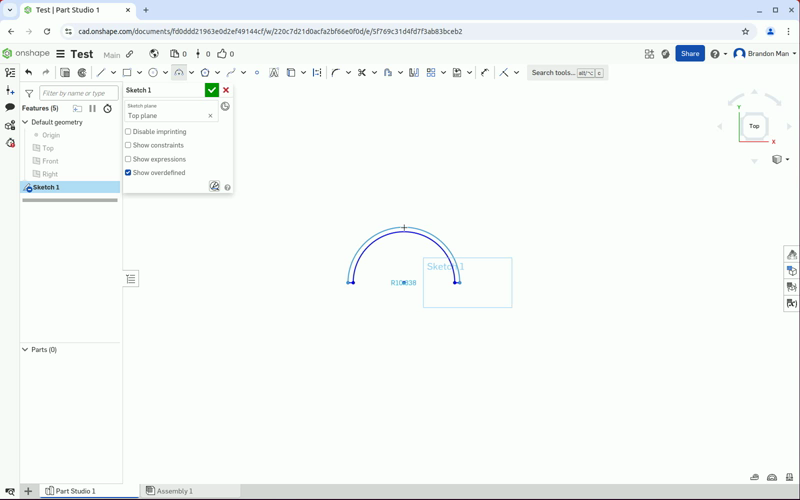
click(404, 227)
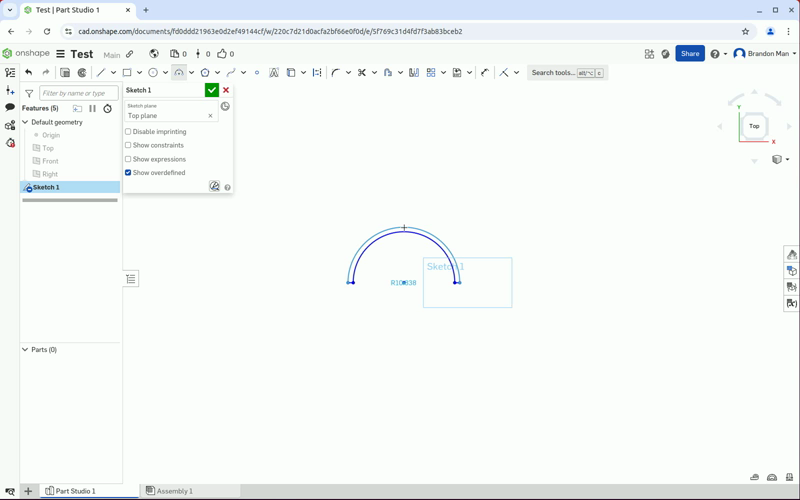
key_up(shift)
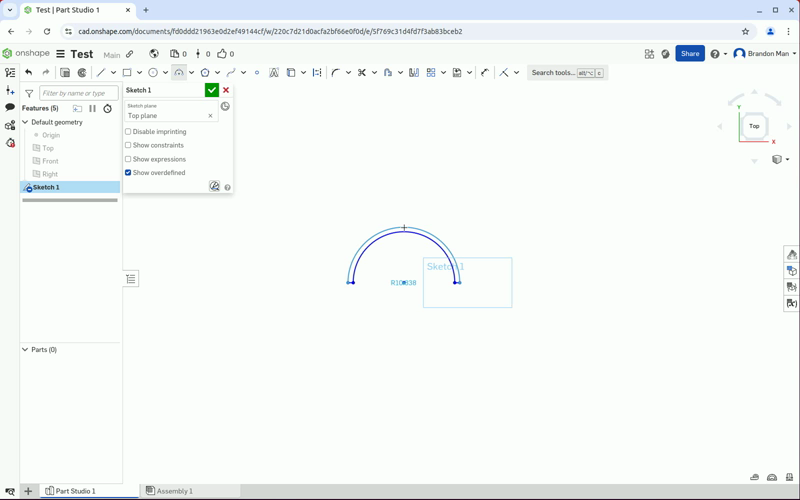
key(esc)
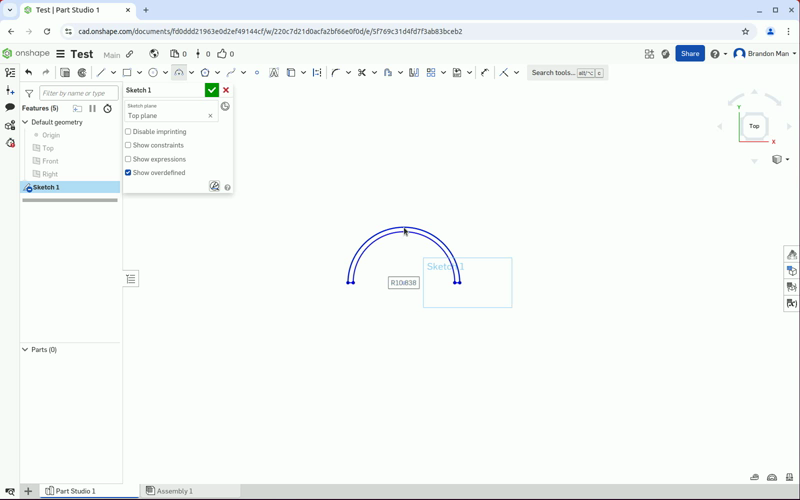
mouse_move(420, 239)
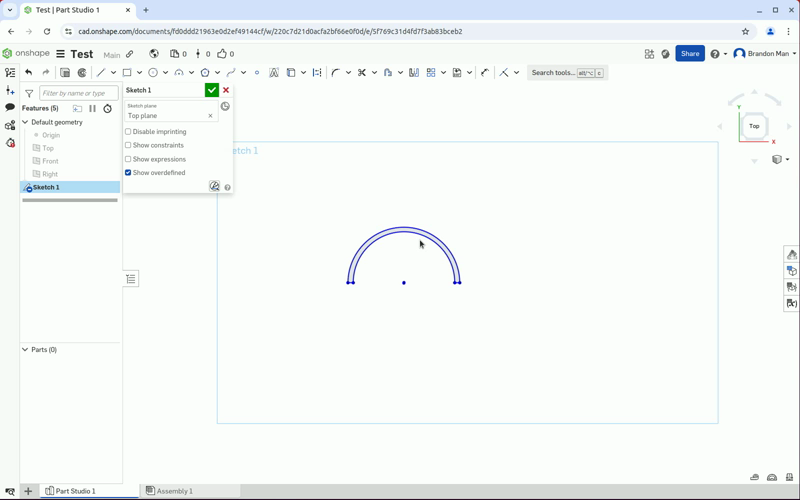
scroll(6)
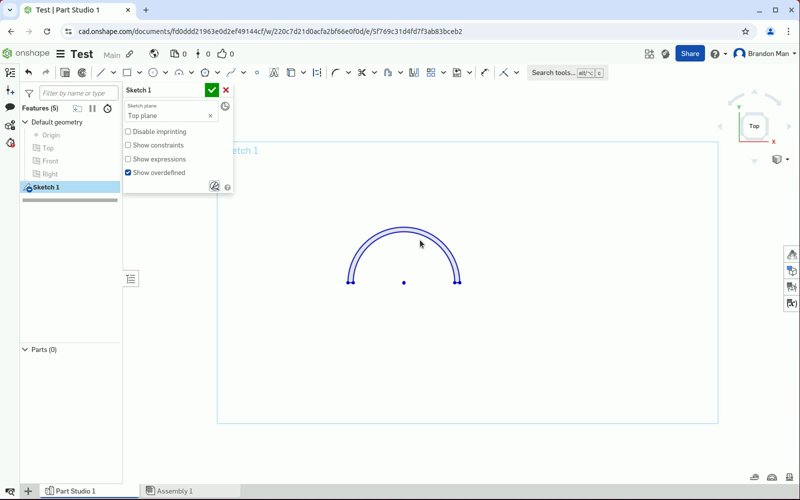
scroll(6)
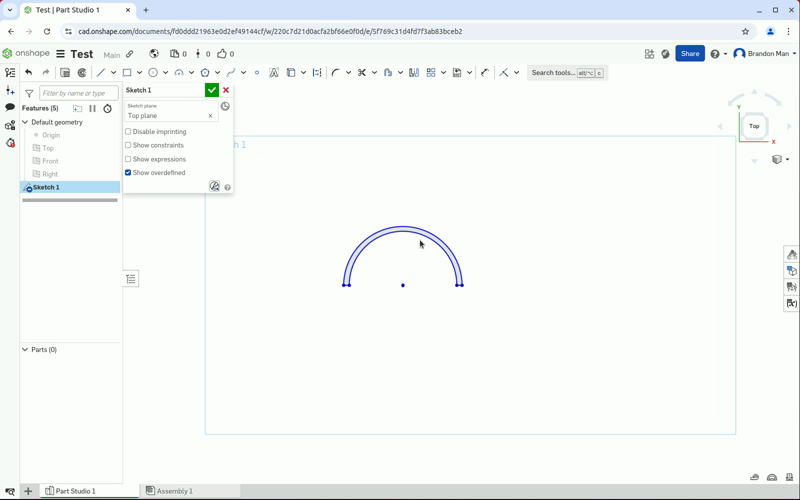
scroll(6)
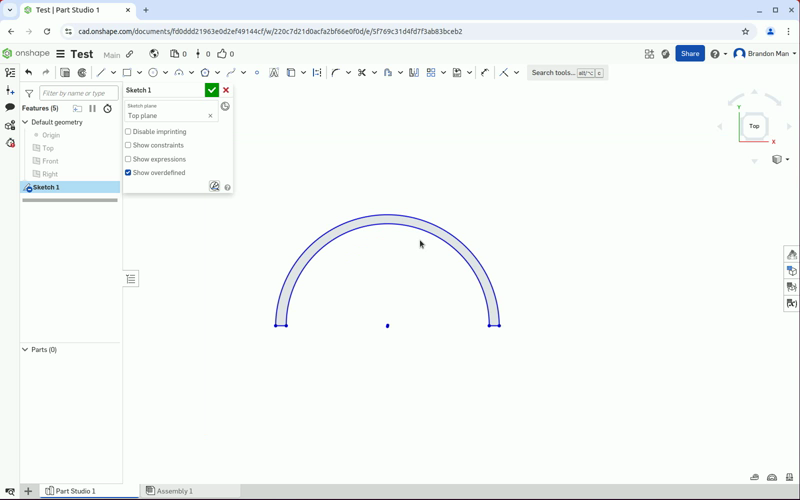
scroll(6)
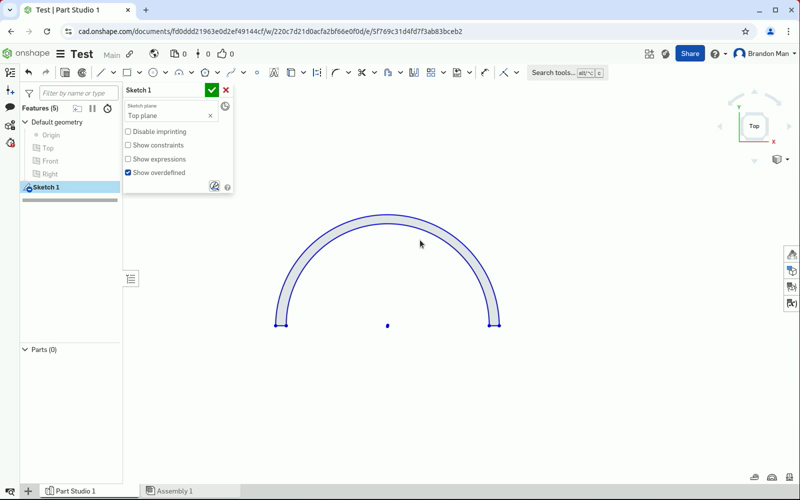
scroll(6)
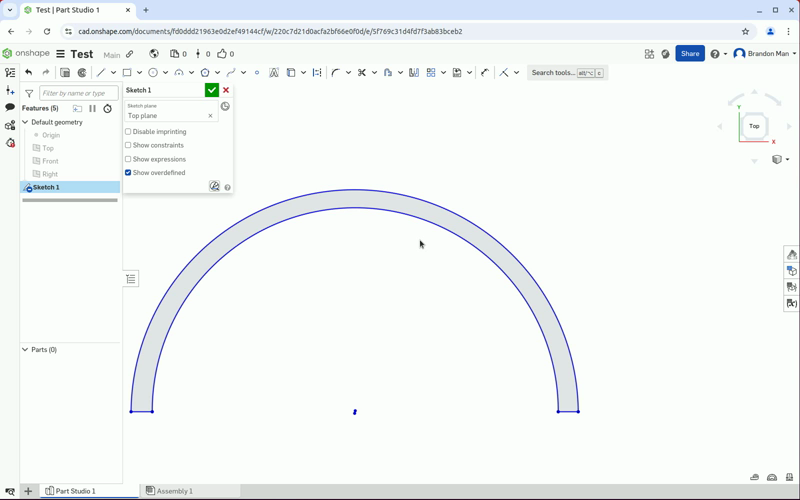
scroll(6)
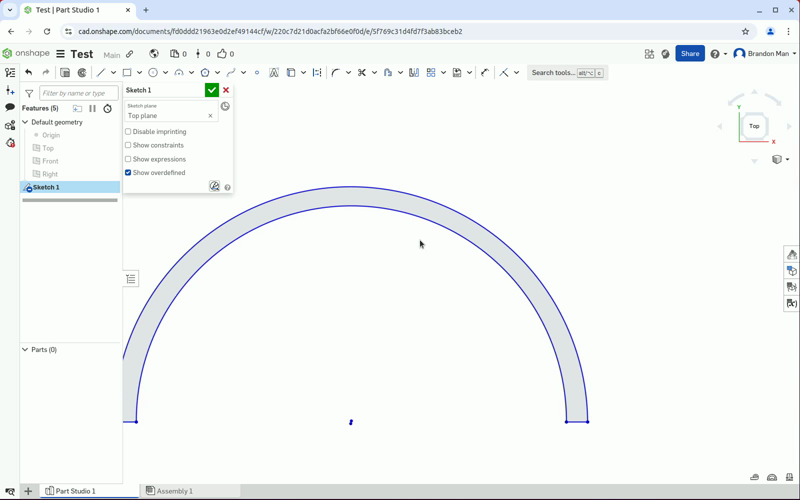
scroll(6)
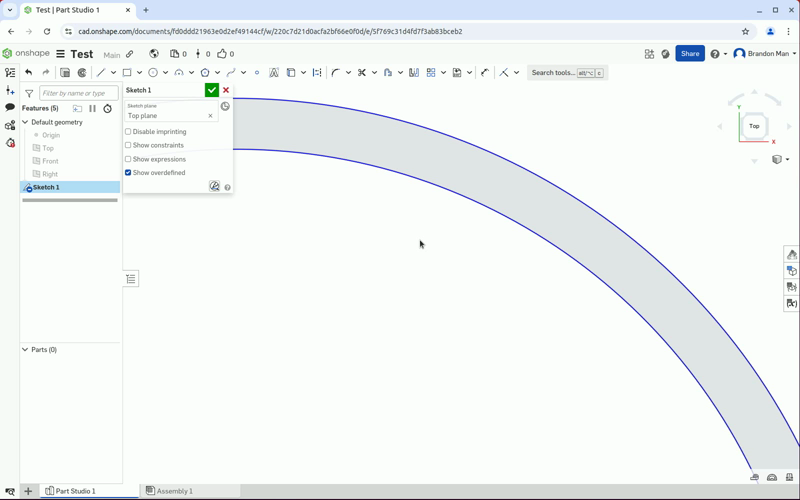
click(420, 239)
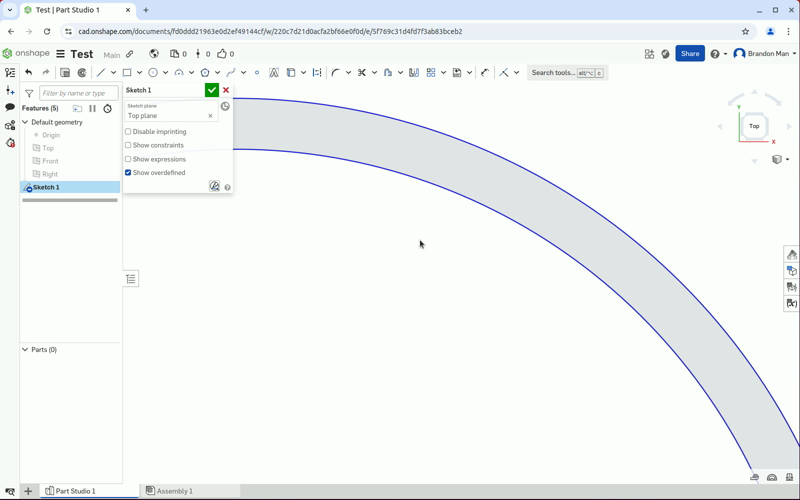
scroll(-6)
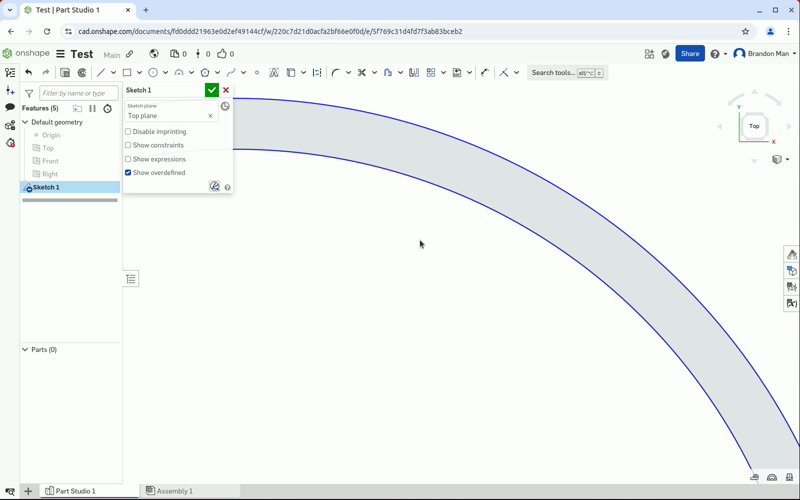
scroll(-6)
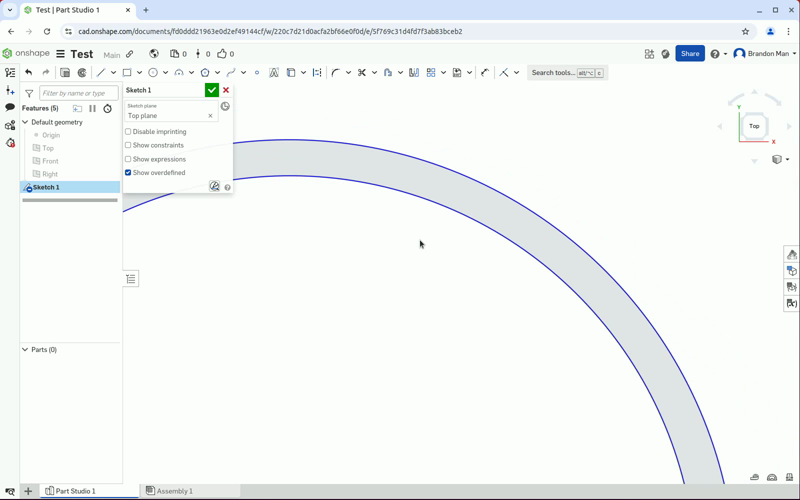
scroll(-6)
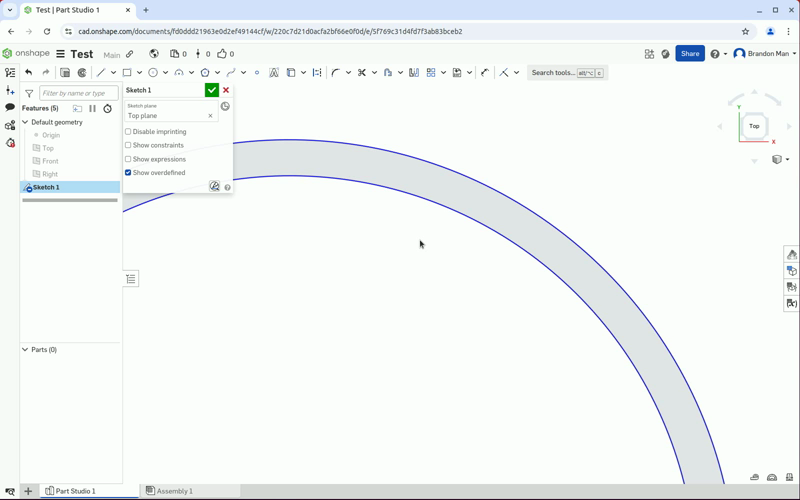
scroll(-6)
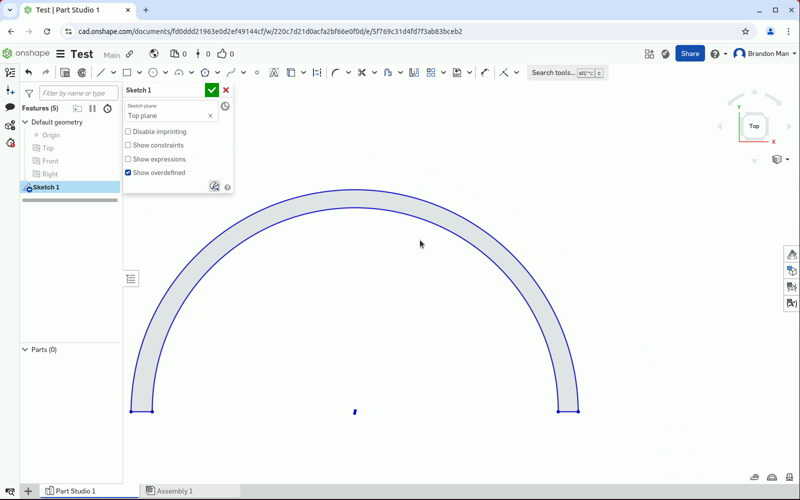
scroll(-6)
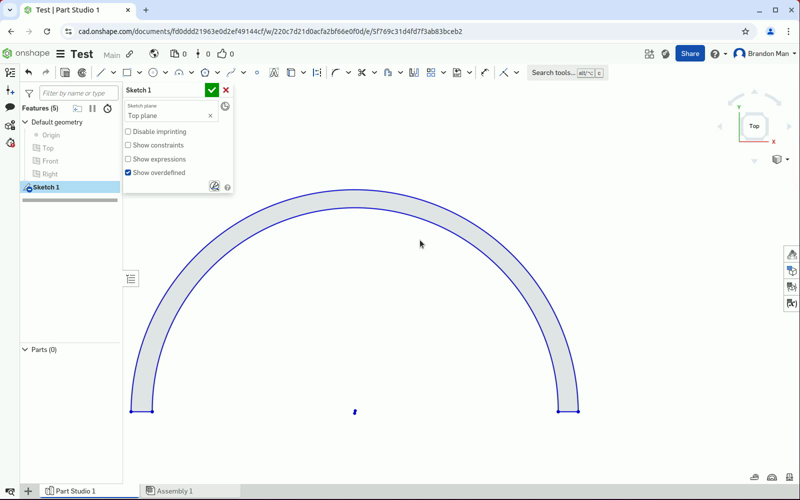
scroll(-6)
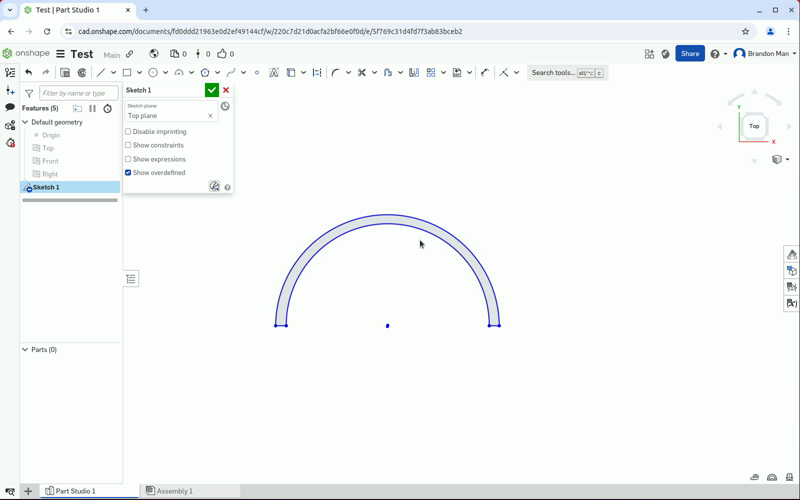
scroll(-6)
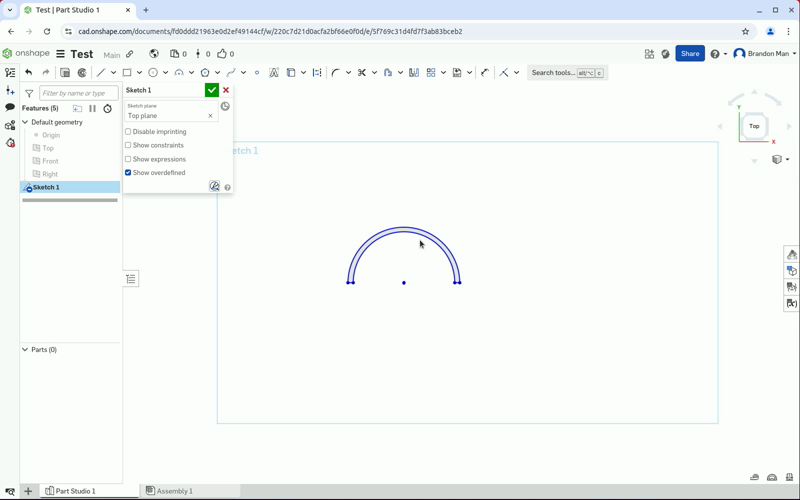
mouse_move(73, 352)
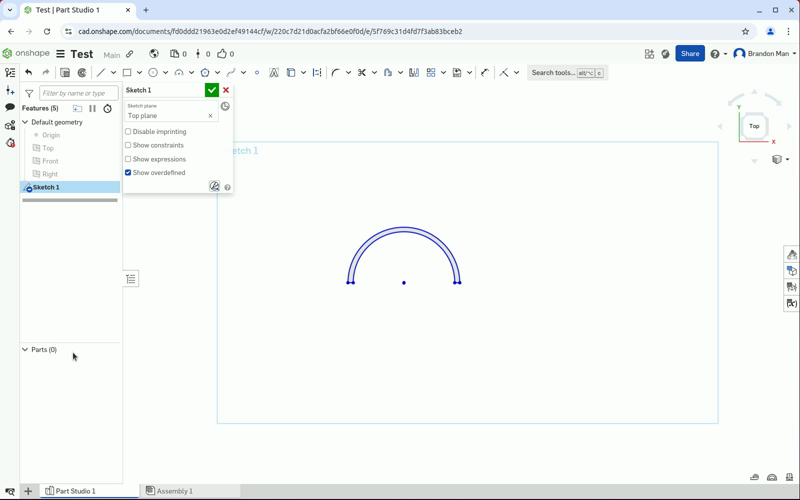
key(shift+y)
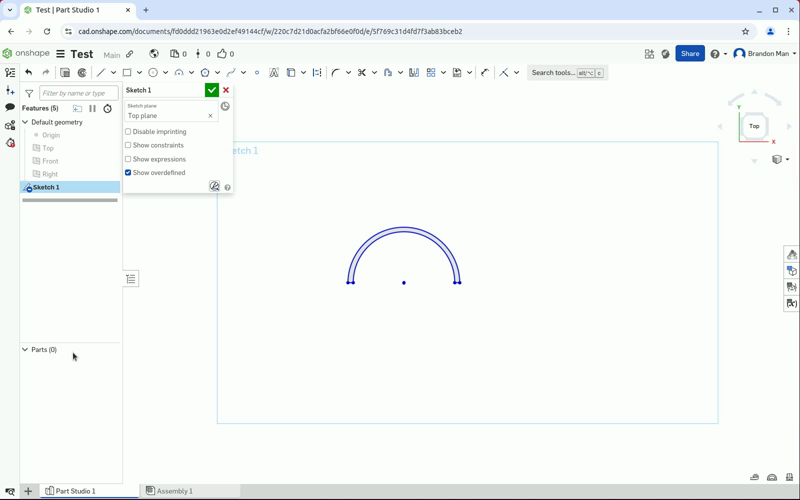
key(shift+e)
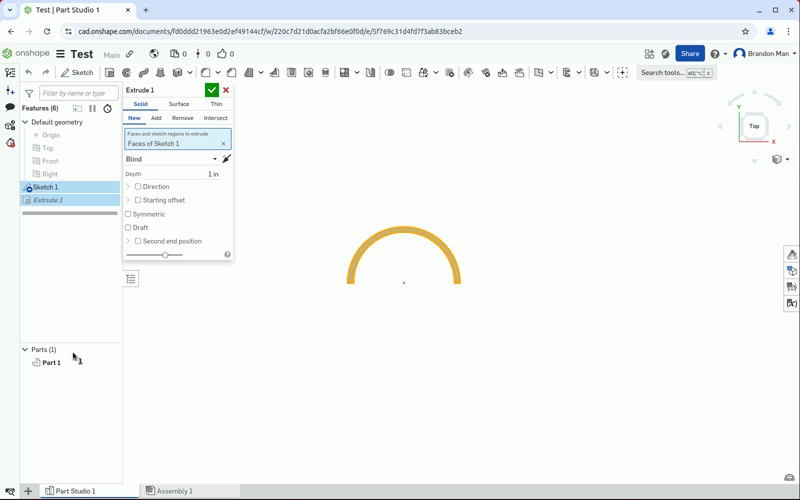
mouse_move(143, 106)
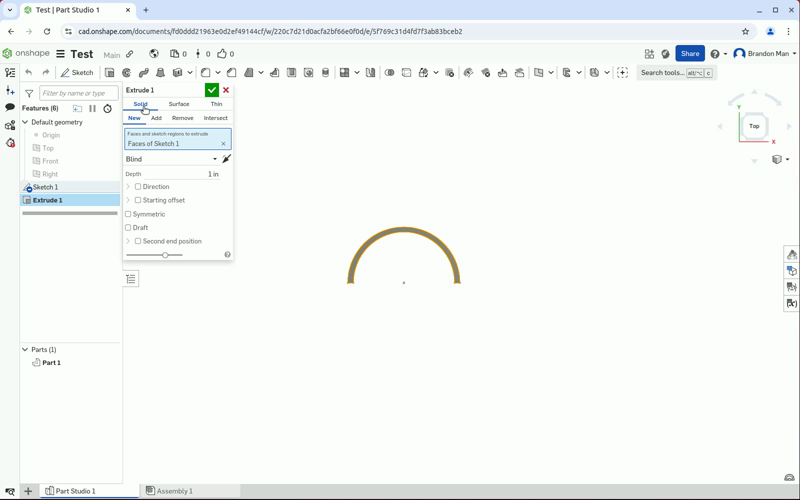
click(143, 106)
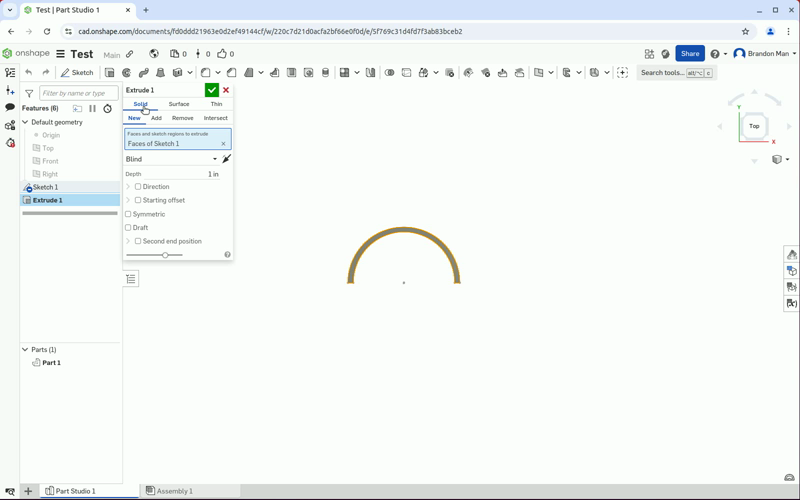
mouse_move(137, 120)
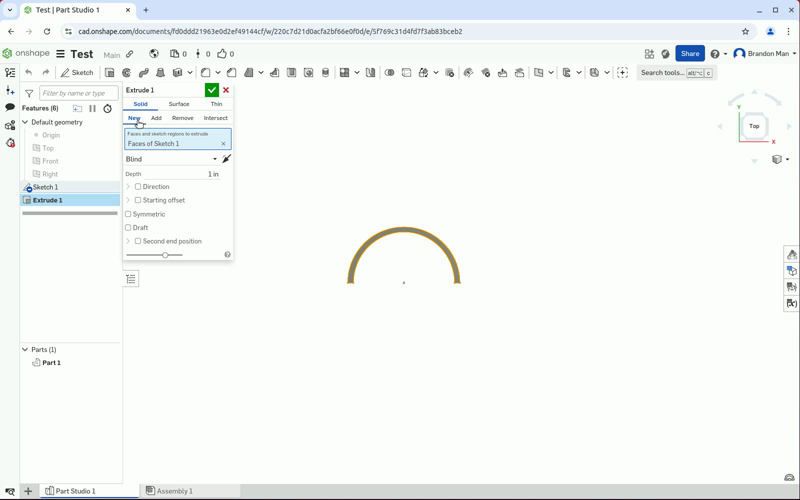
click(137, 120)
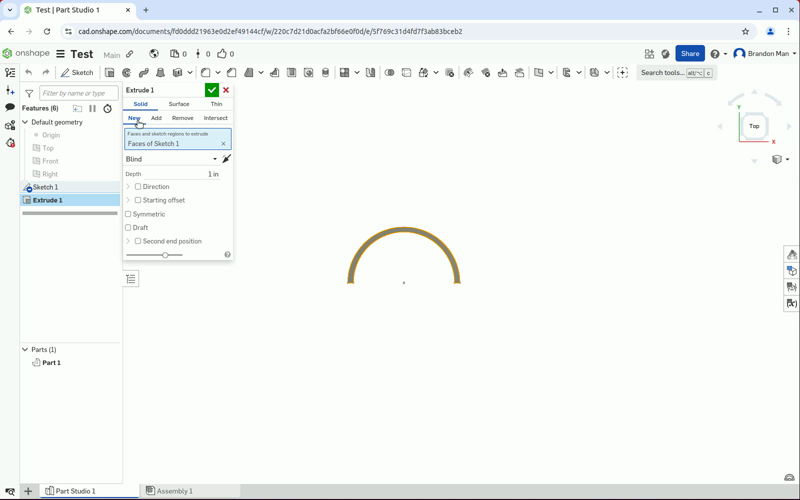
key(tab, 4)
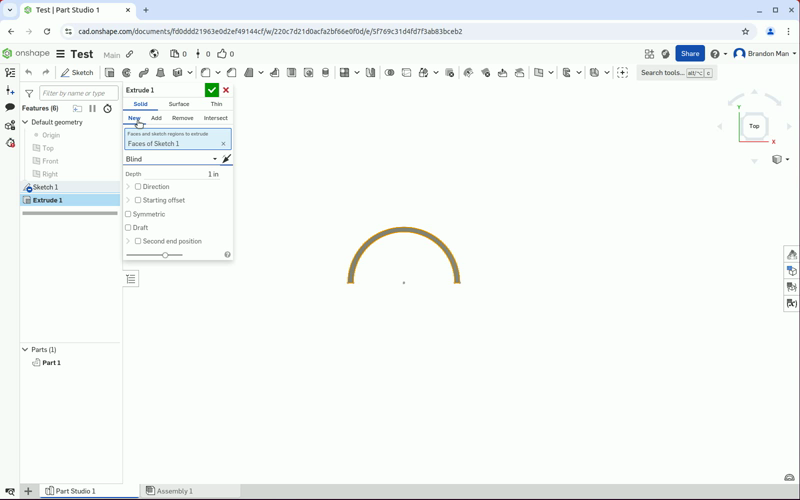
text(0.241)
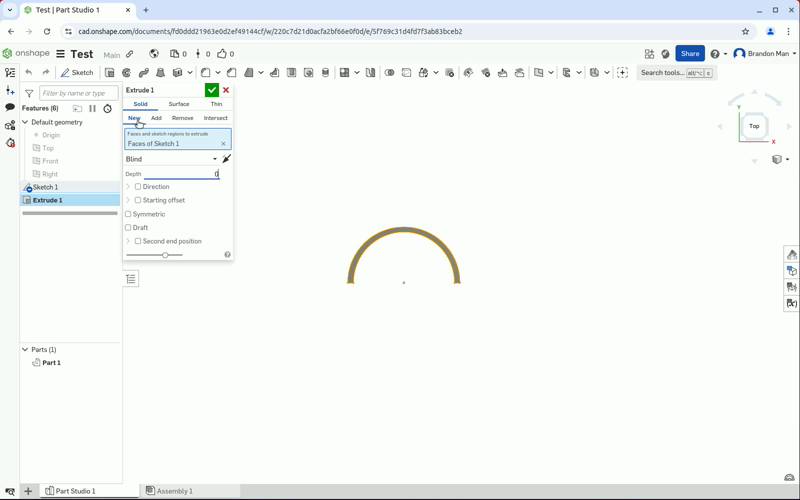
key(enter)
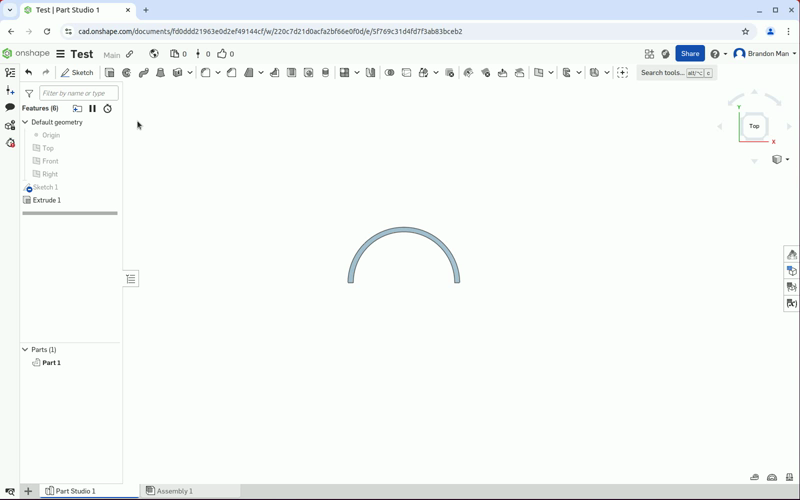
key(shift+h)
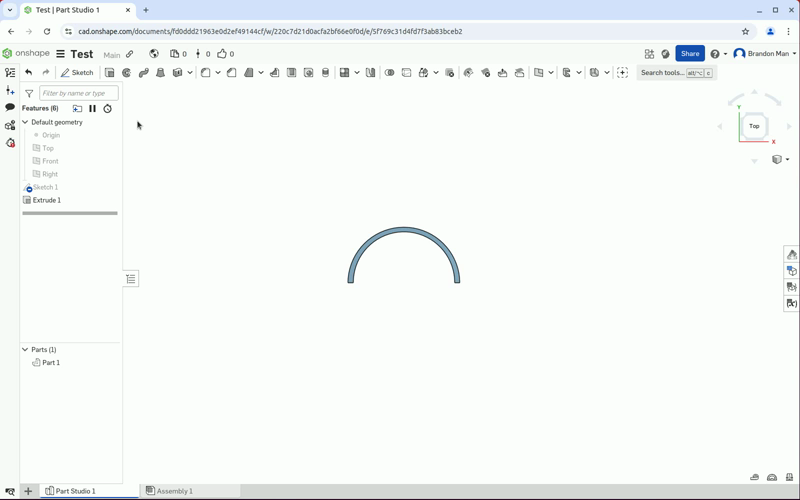
key(shift+h)
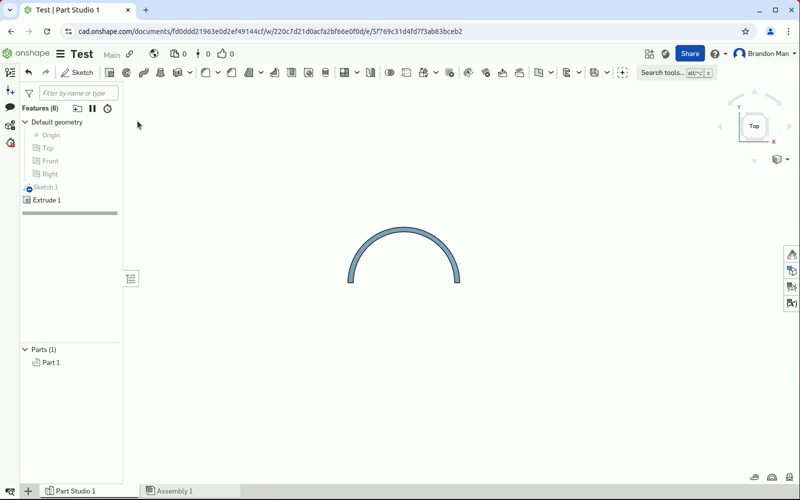
mouse_move(73, 189)
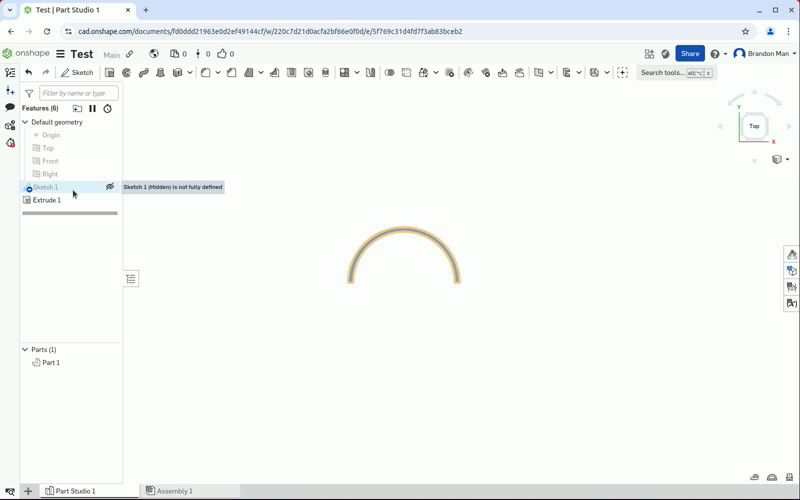
click(73, 189)
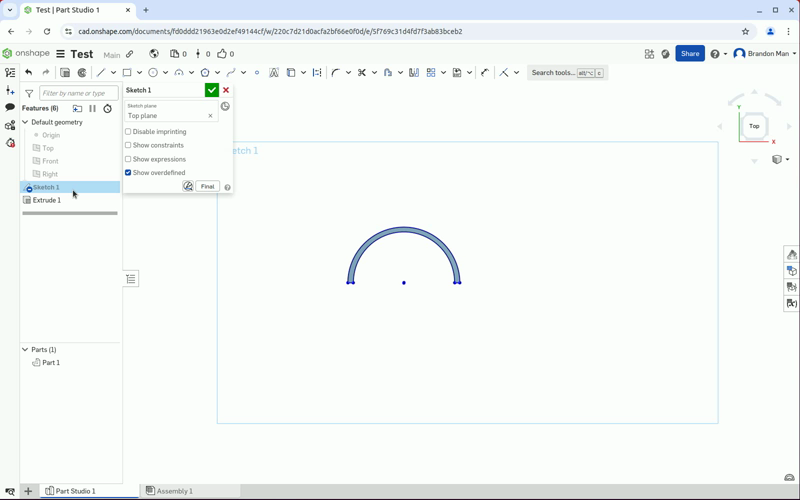
mouse_move(229, 92)
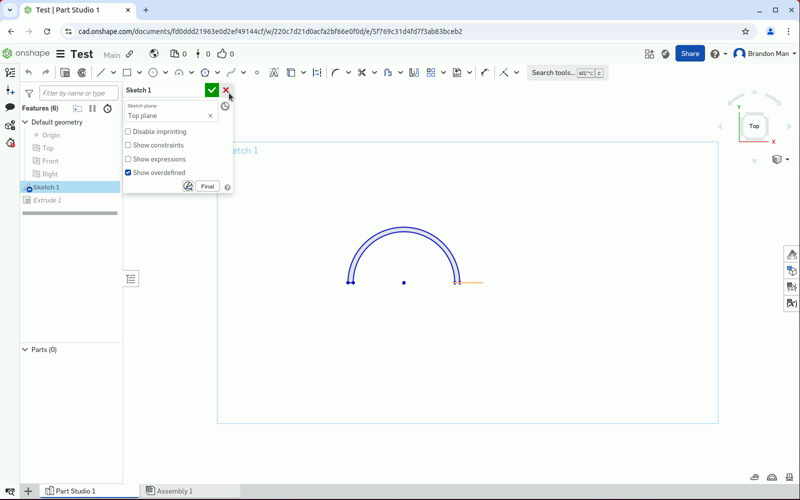
click(229, 92)
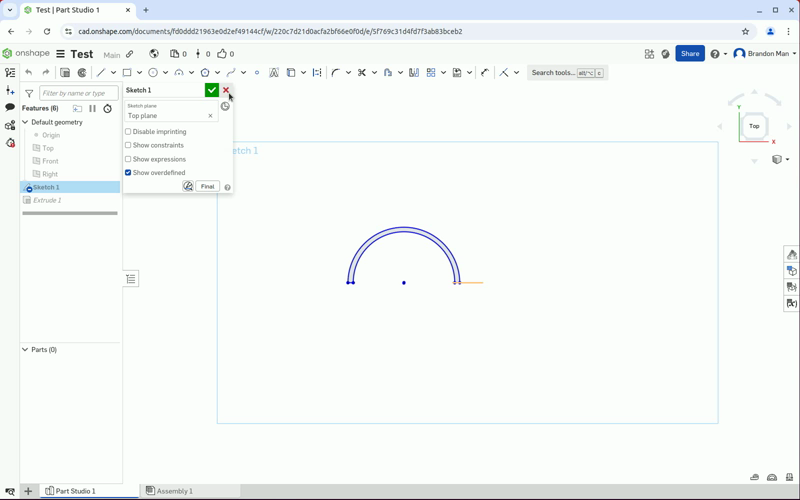
key(shift+s)
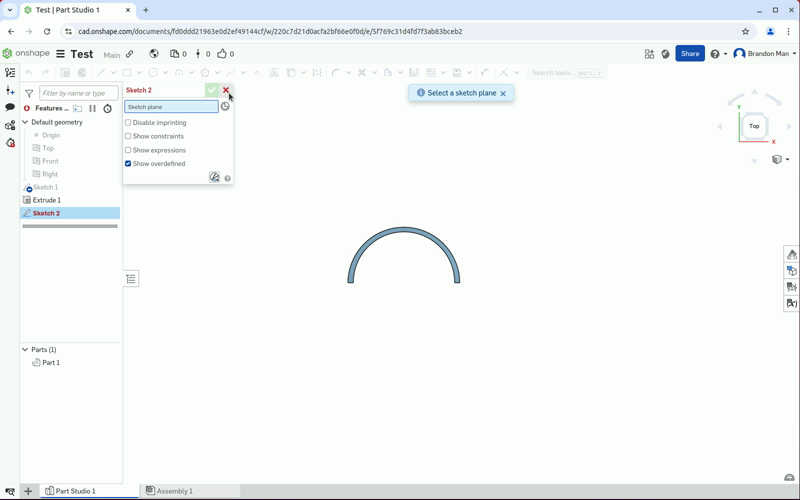
mouse_move(73, 150)
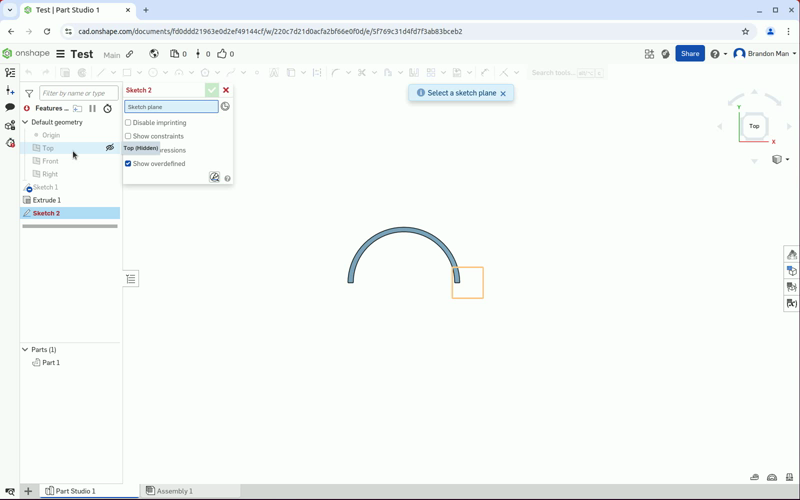
click(73, 150)
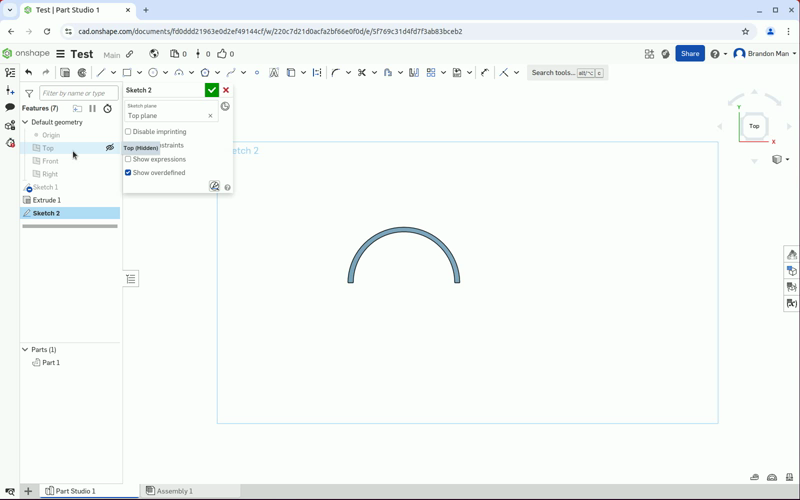
mouse_move(73, 352)
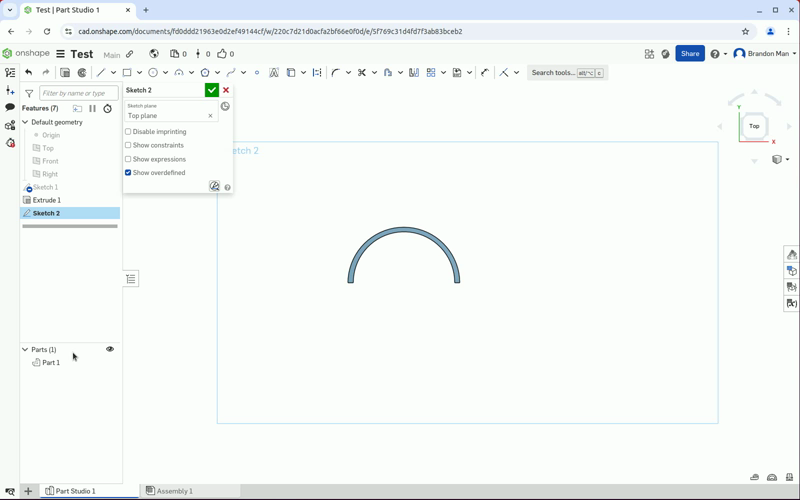
key(y)
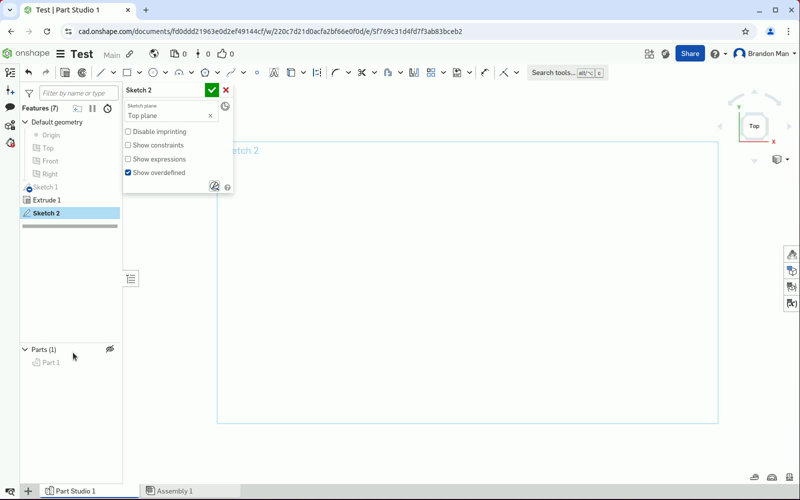
key(a)
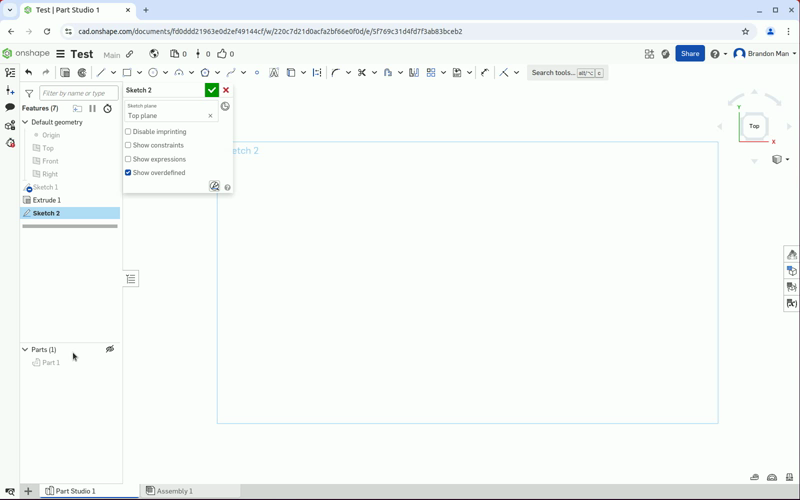
key_down(shift)
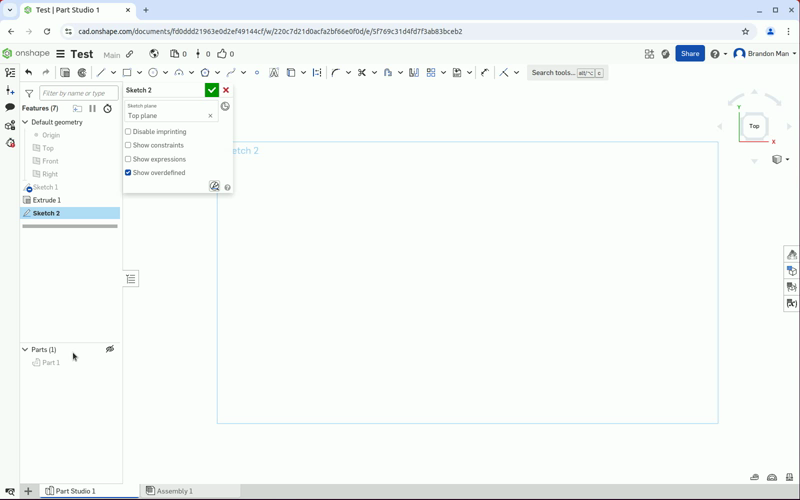
mouse_move(348, 282)
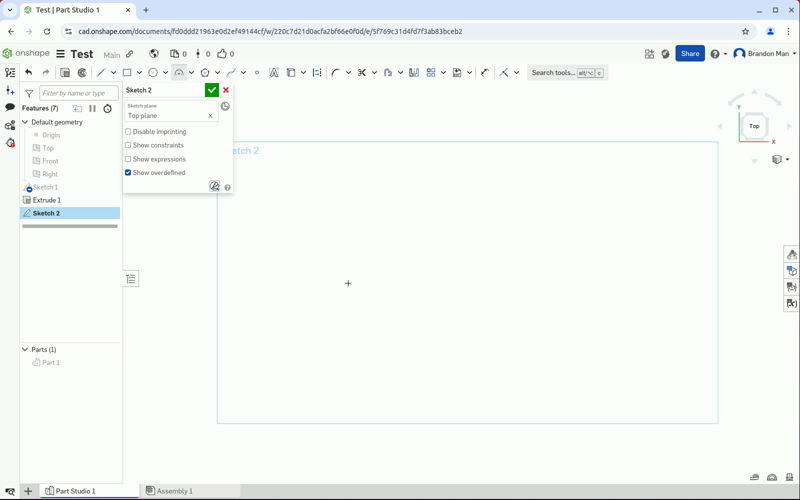
click(348, 282)
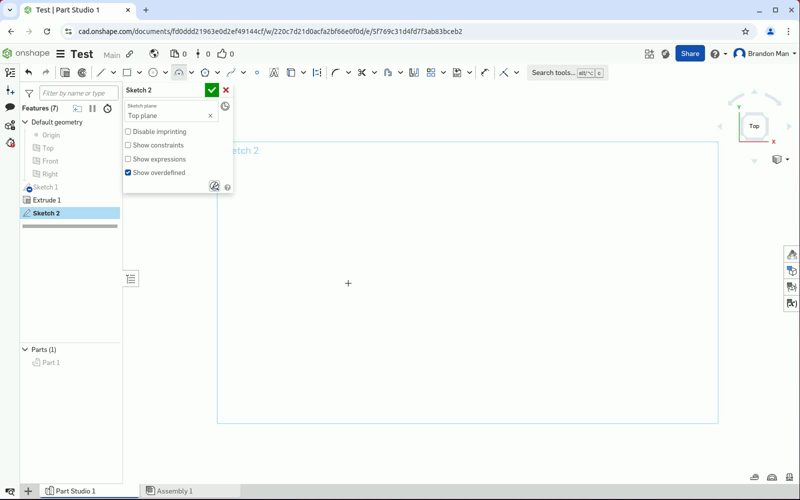
key_up(shift)
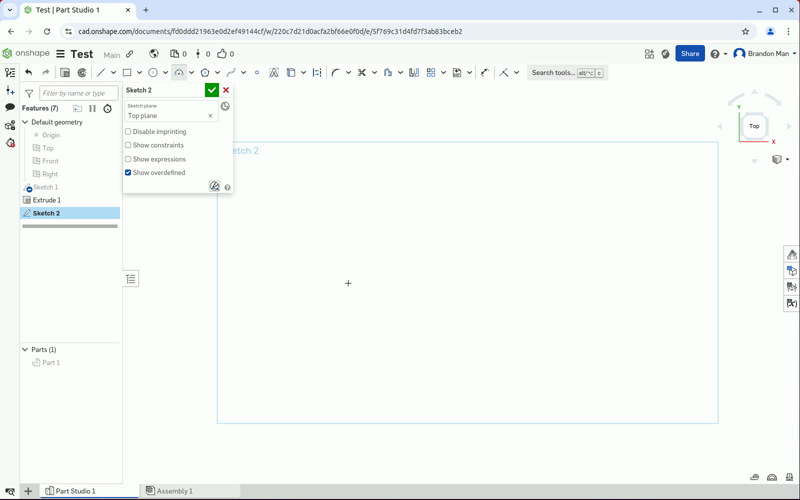
key_down(shift)
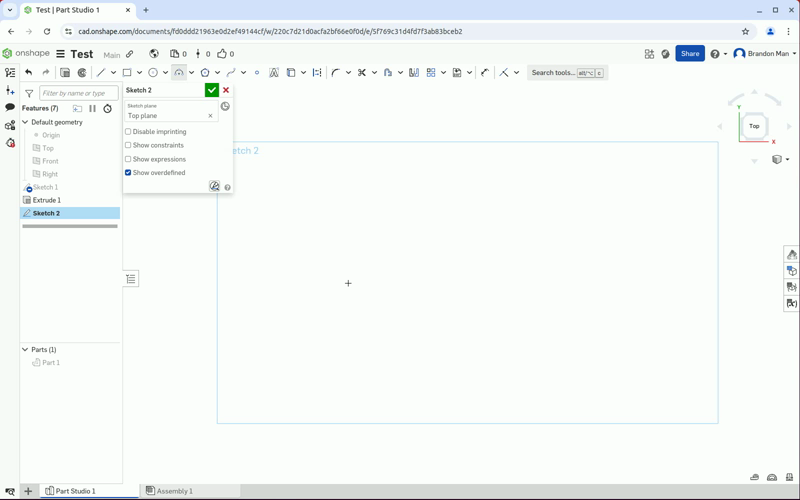
mouse_move(459, 282)
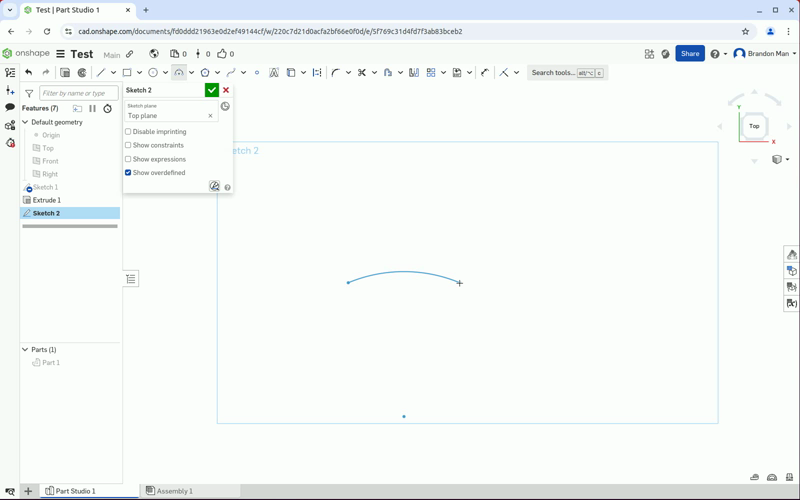
click(459, 282)
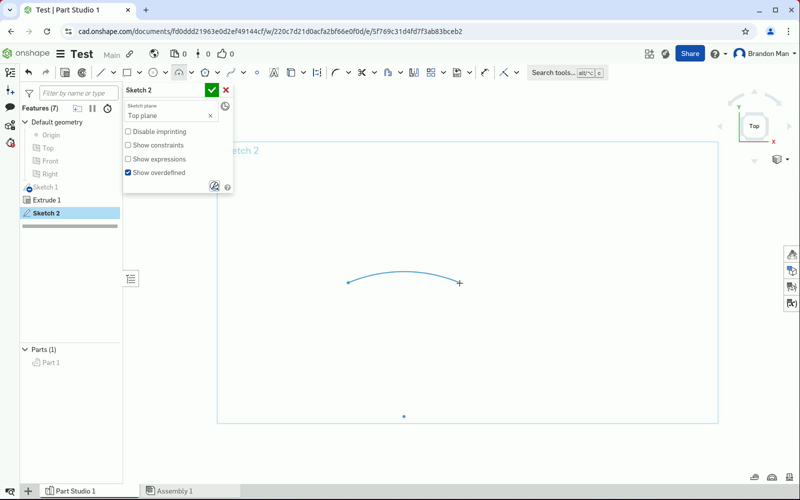
mouse_move(404, 338)
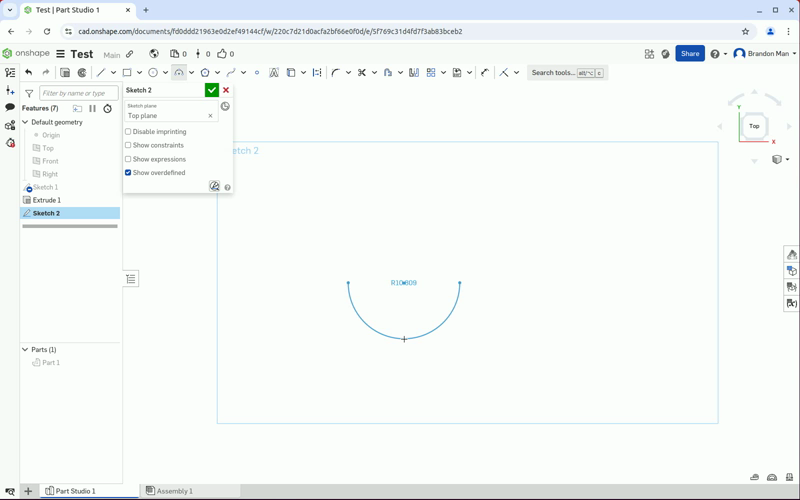
click(404, 338)
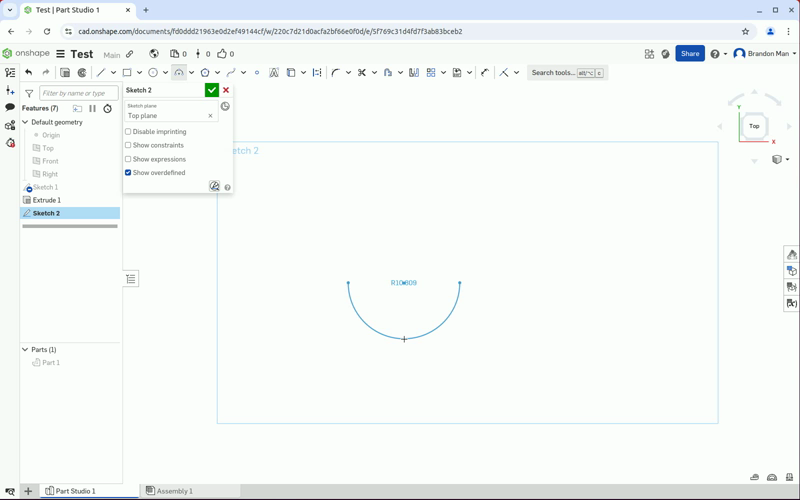
key_up(shift)
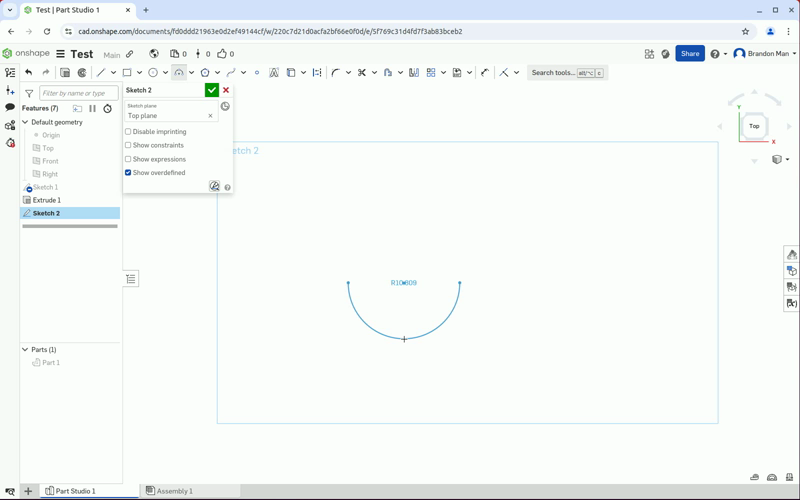
key(esc)
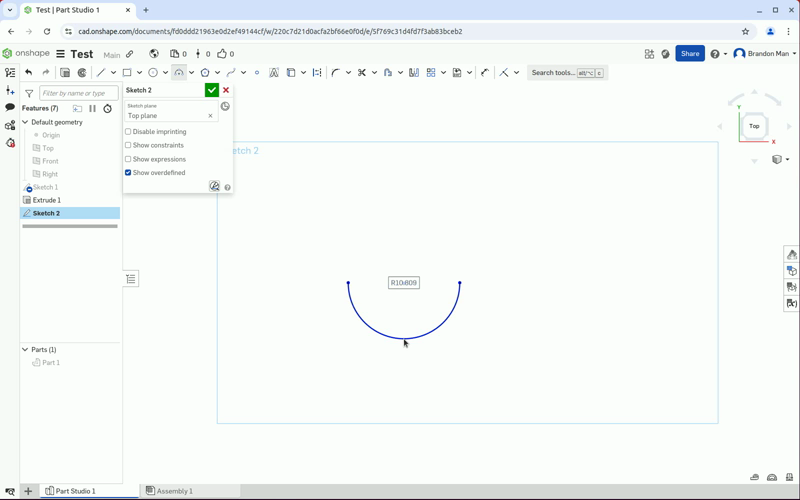
key(l)
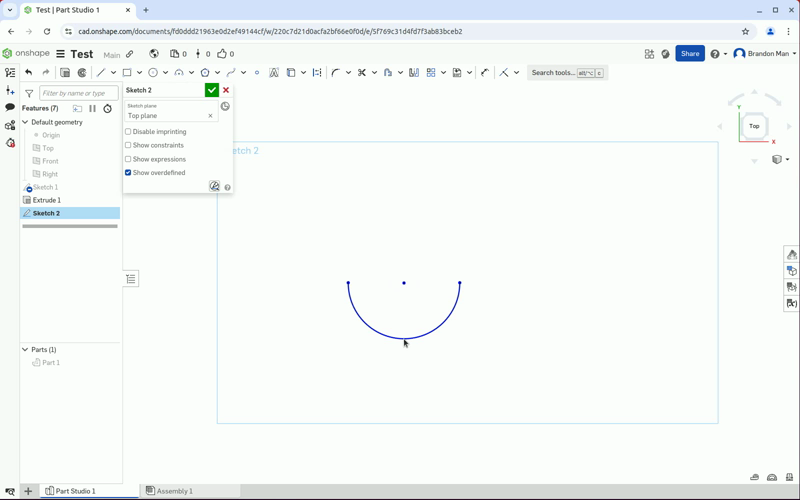
mouse_move(459, 282)
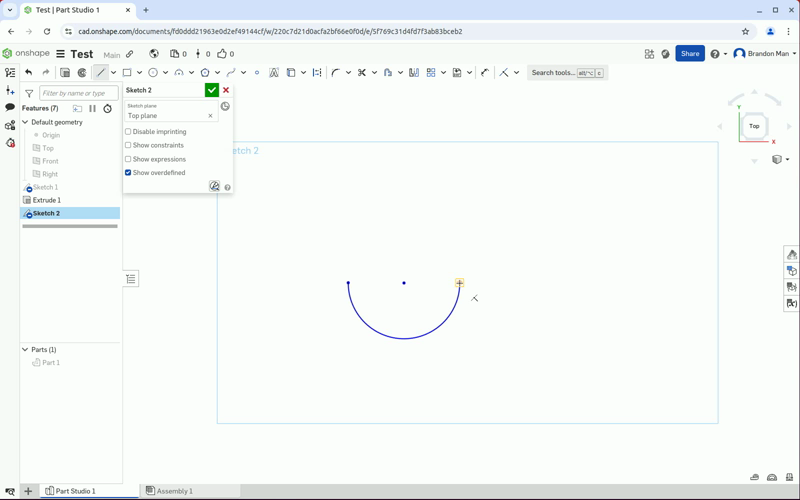
click(459, 282)
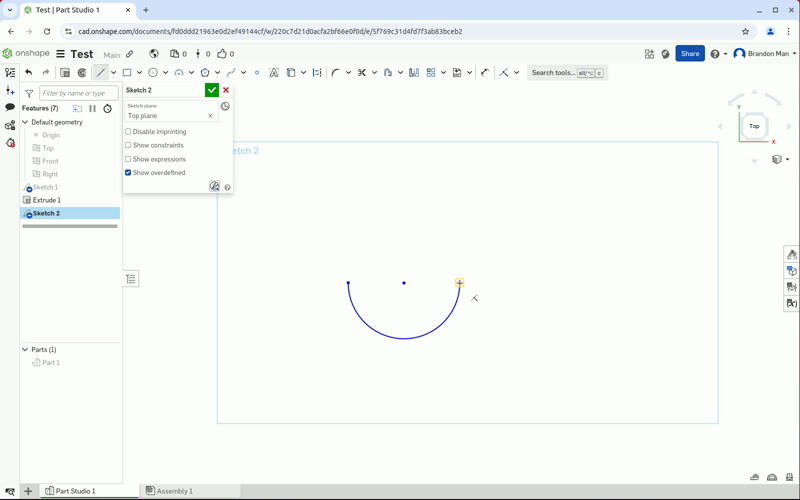
key_down(shift)
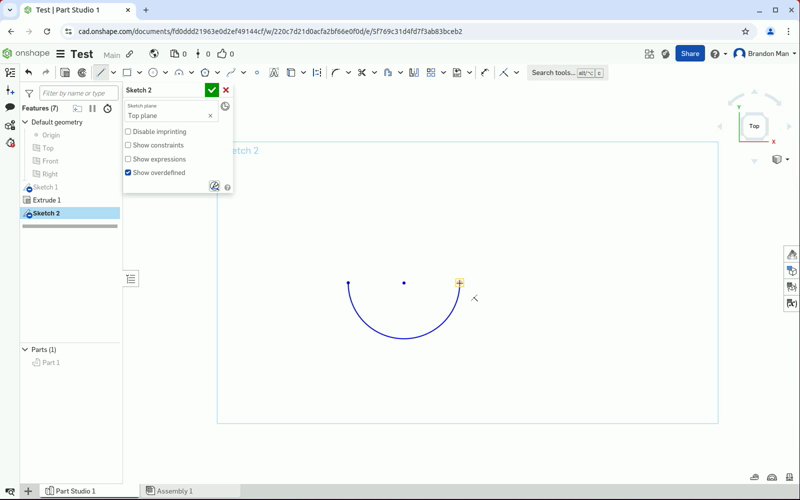
mouse_move(489, 282)
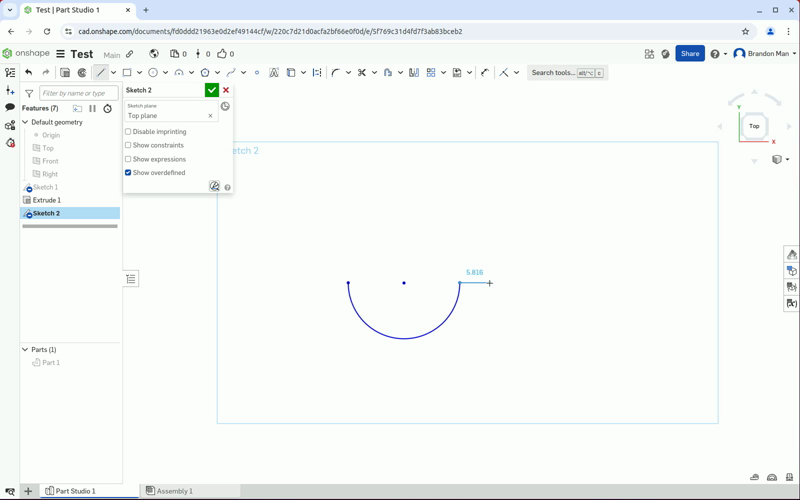
mouse_move(454, 282)
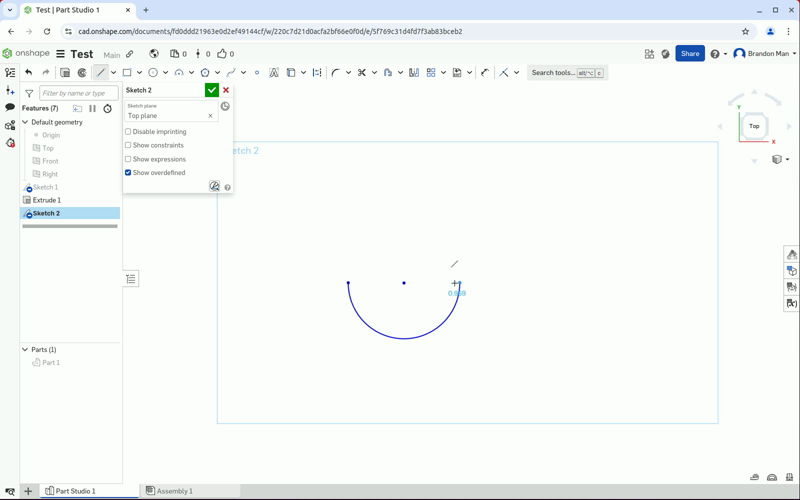
scroll(6)
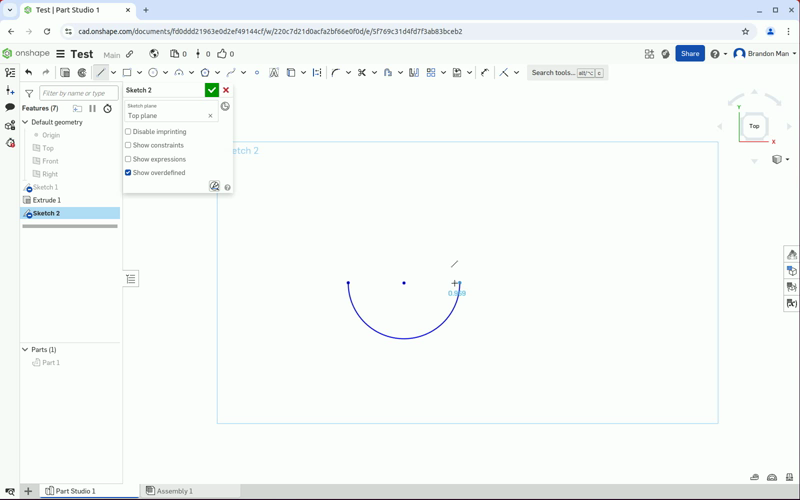
scroll(6)
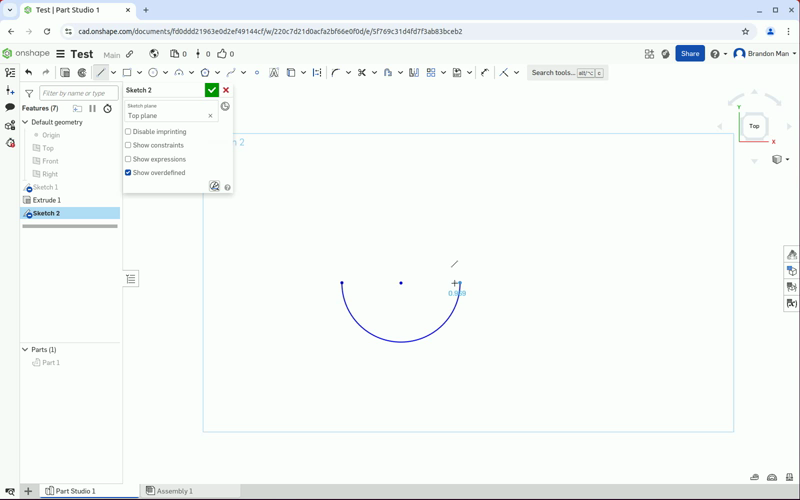
scroll(6)
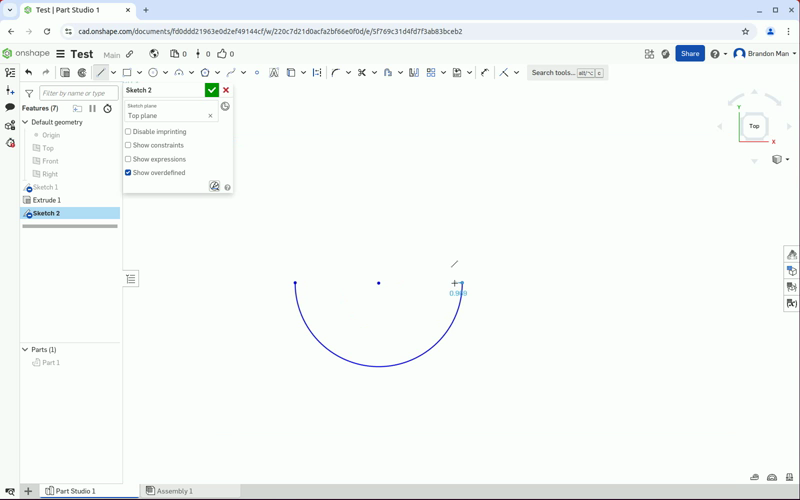
scroll(6)
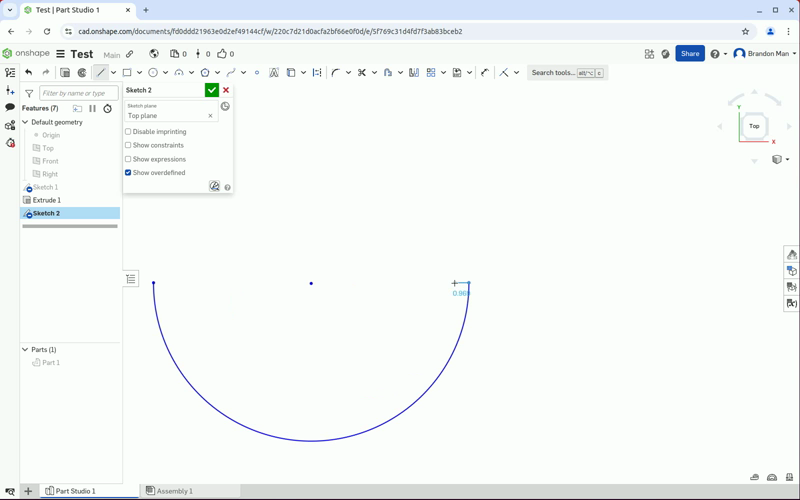
scroll(6)
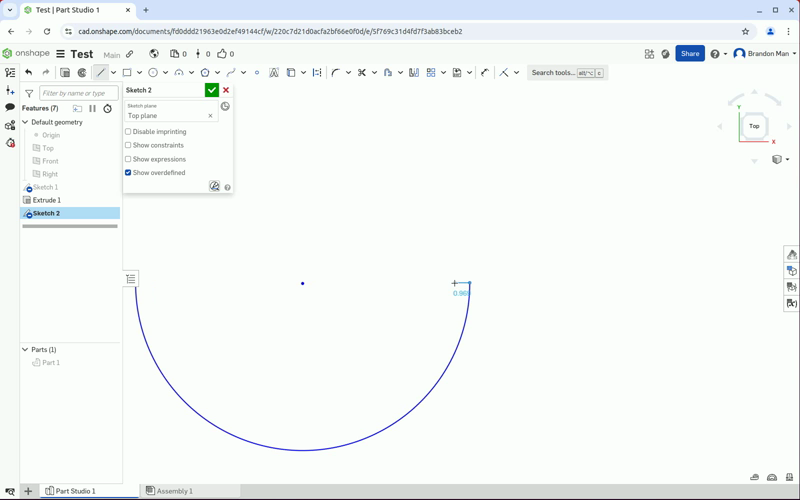
scroll(6)
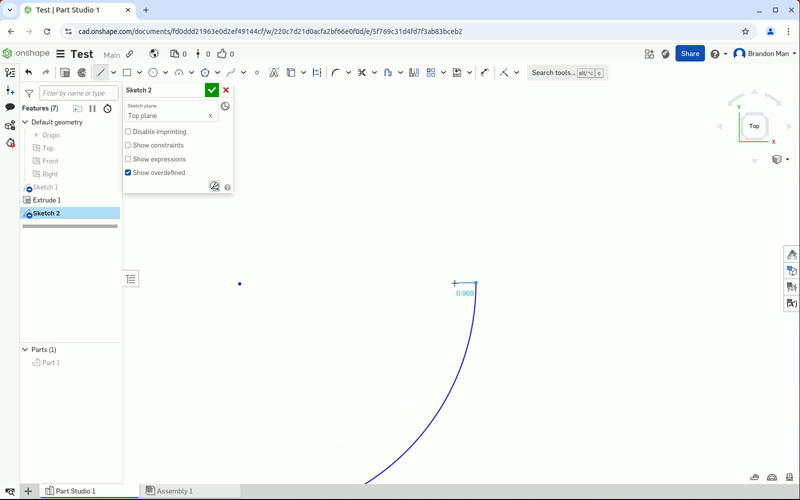
scroll(6)
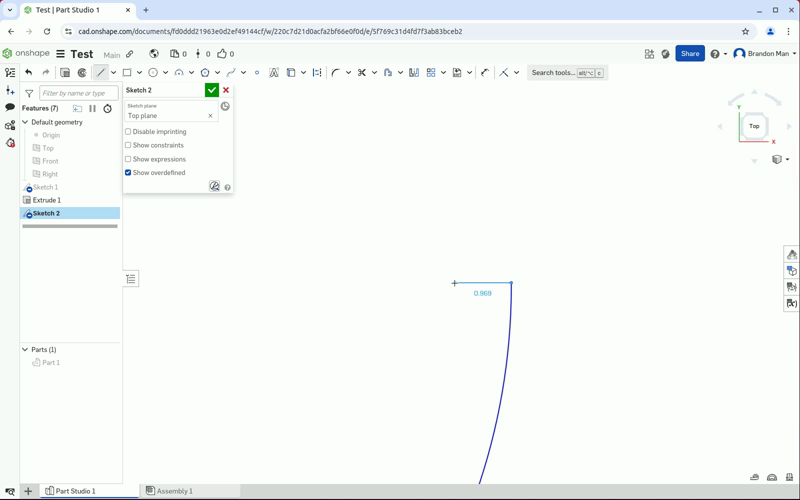
click(454, 282)
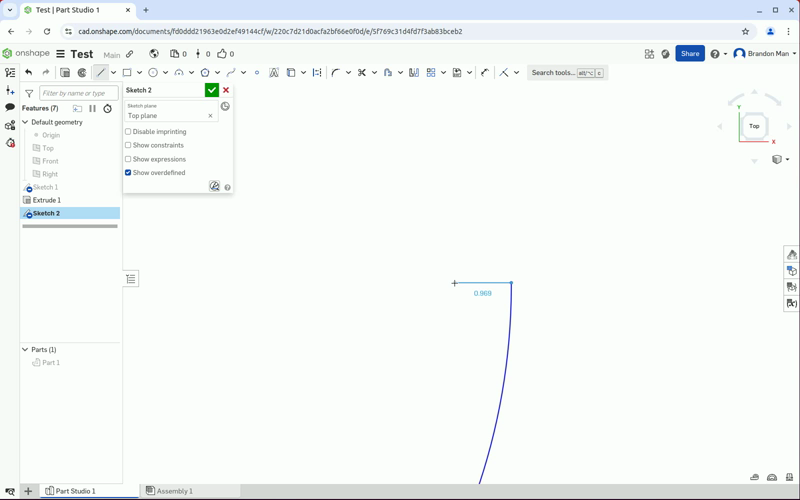
scroll(-6)
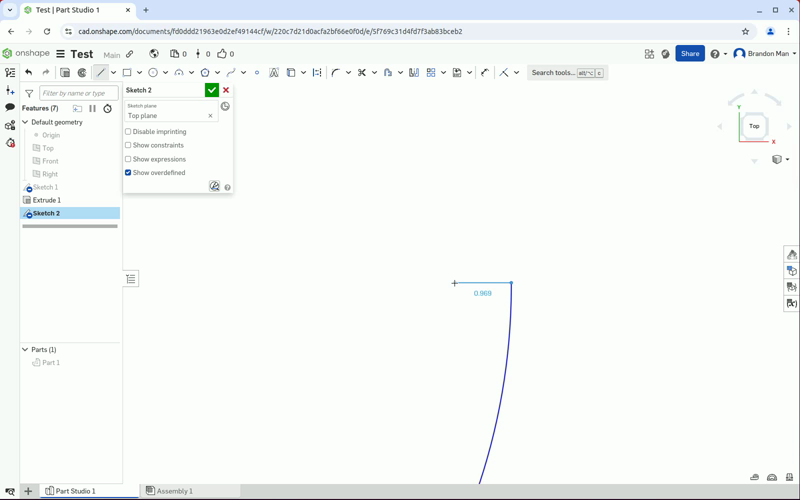
scroll(-6)
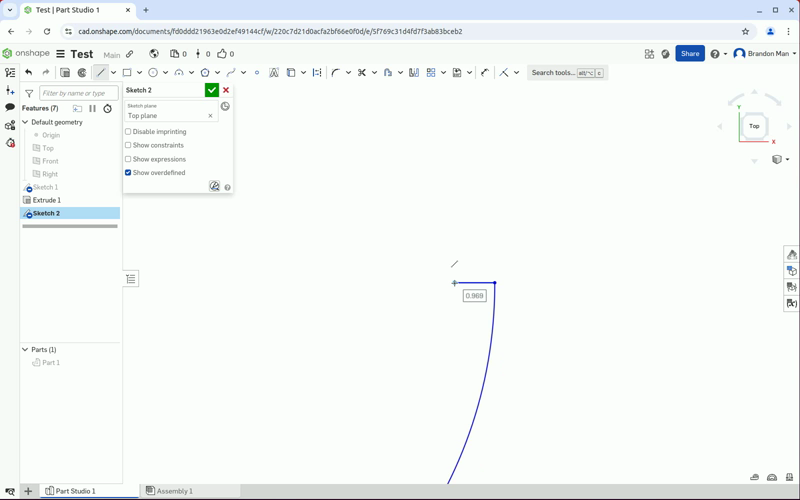
scroll(-6)
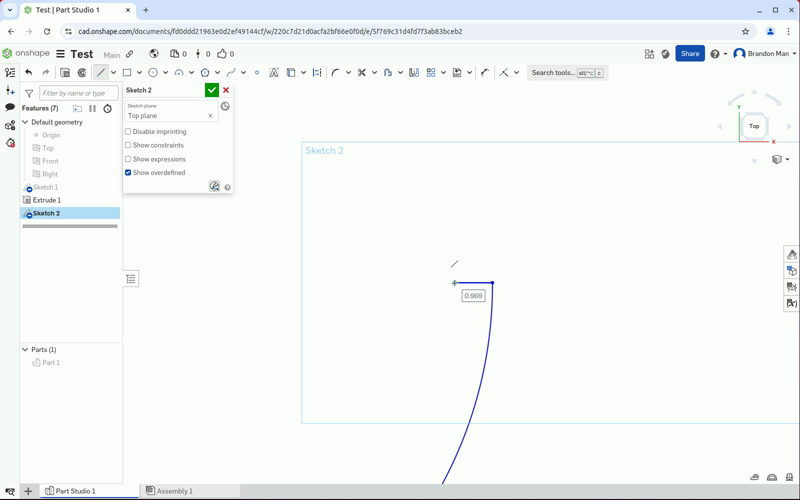
scroll(-6)
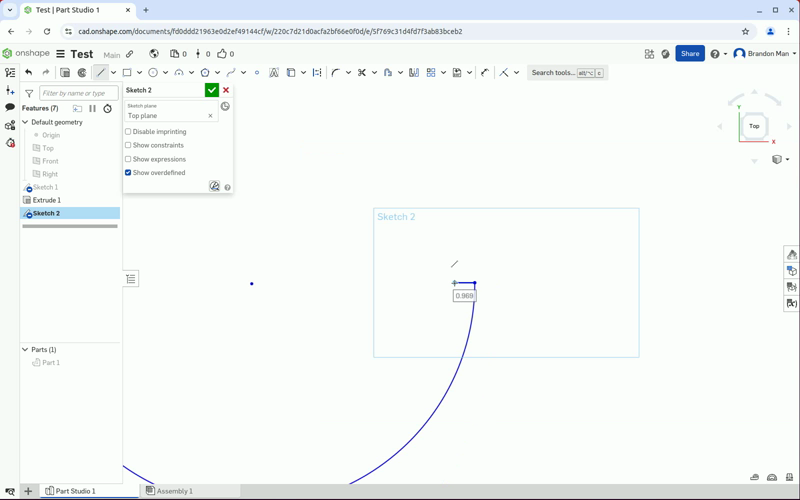
scroll(-6)
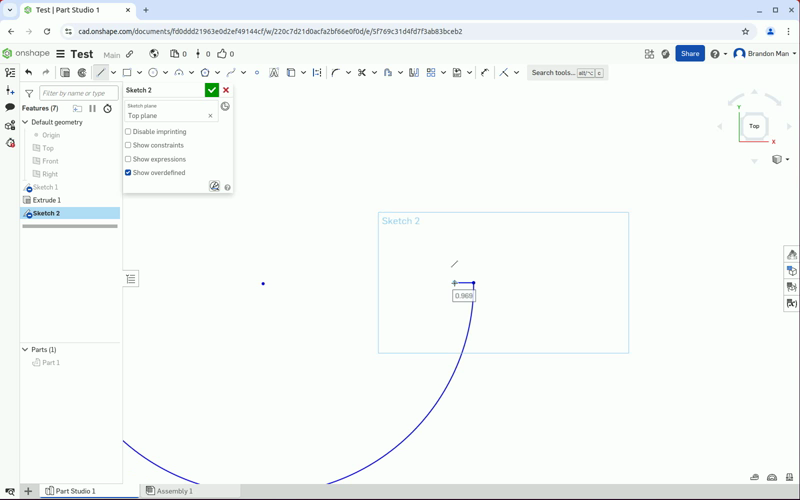
scroll(-6)
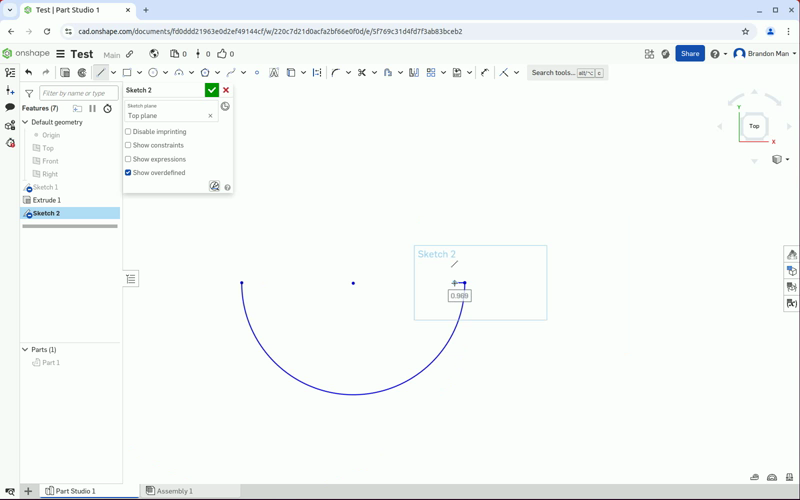
scroll(-6)
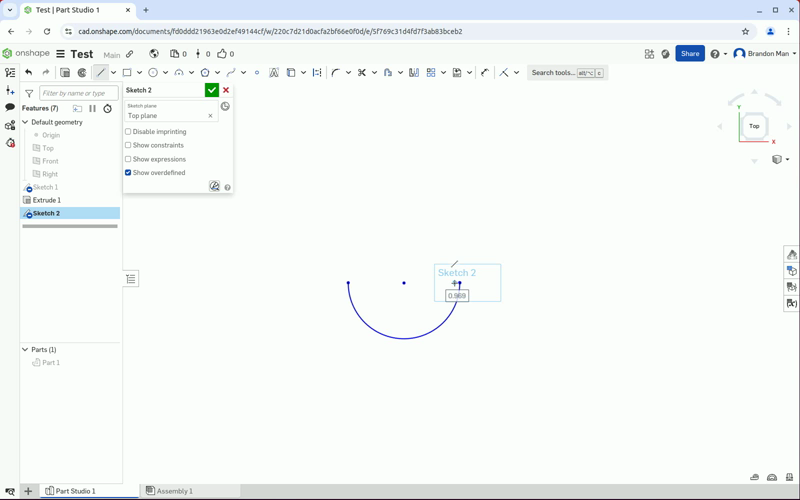
key_up(shift)
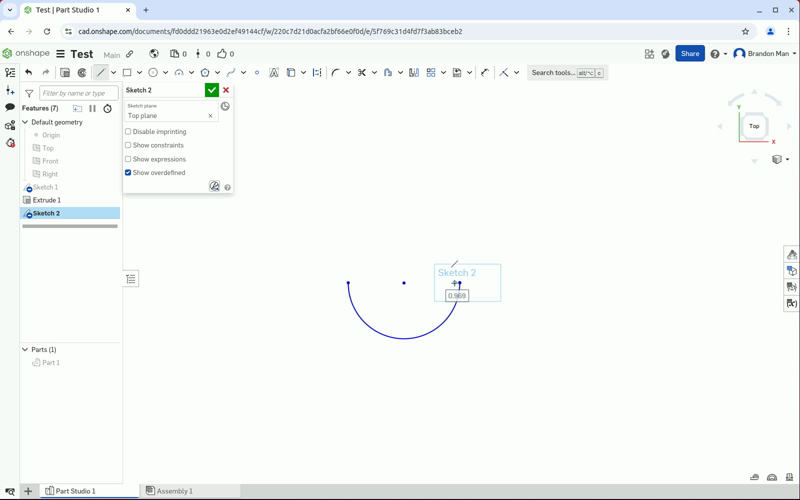
key(esc)
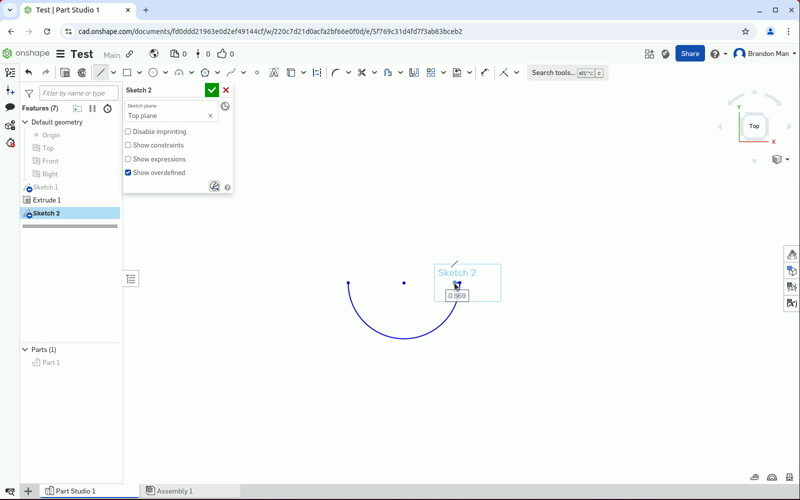
key(a)
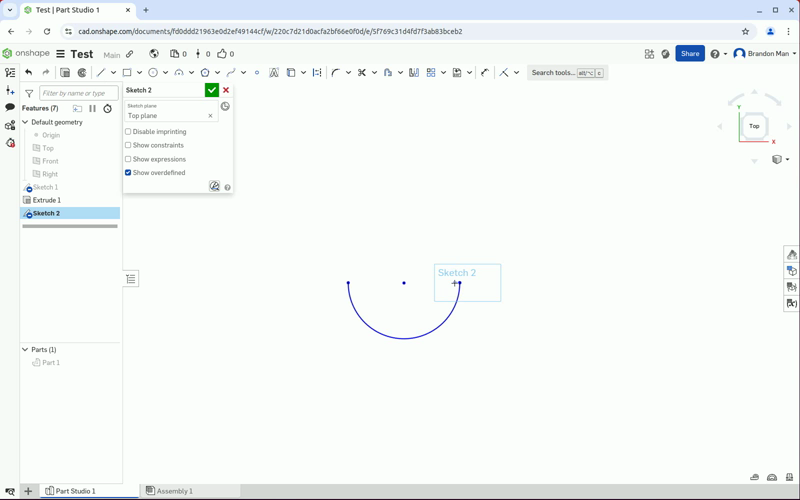
mouse_move(454, 282)
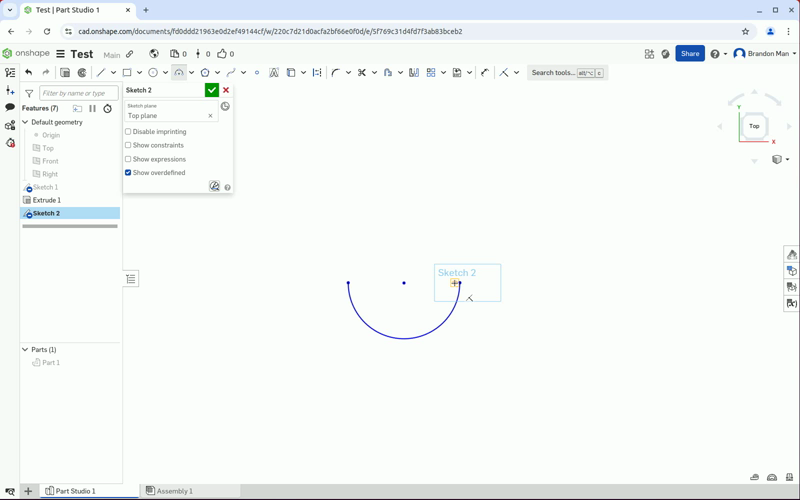
click(454, 282)
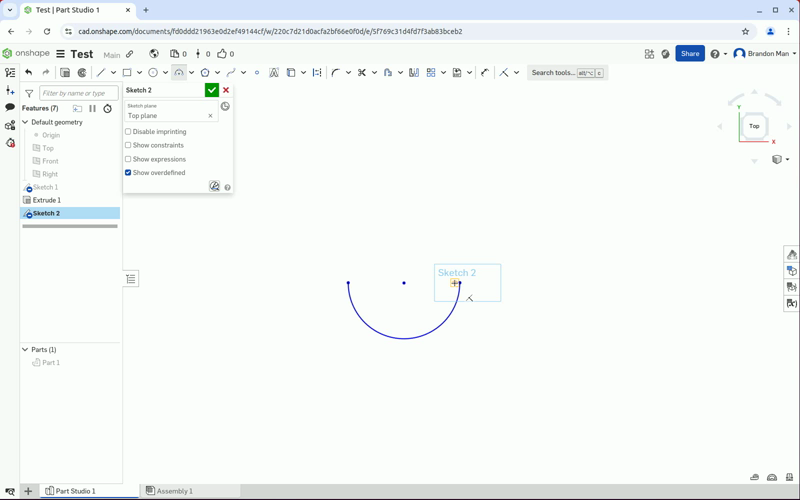
key_down(shift)
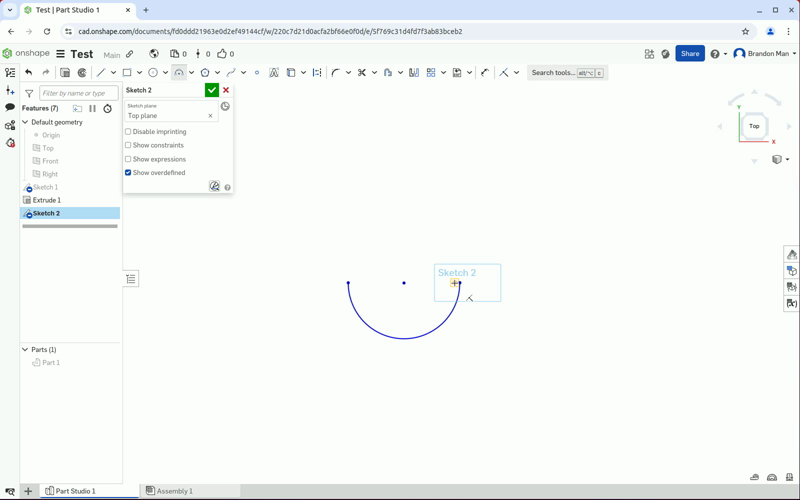
mouse_move(353, 282)
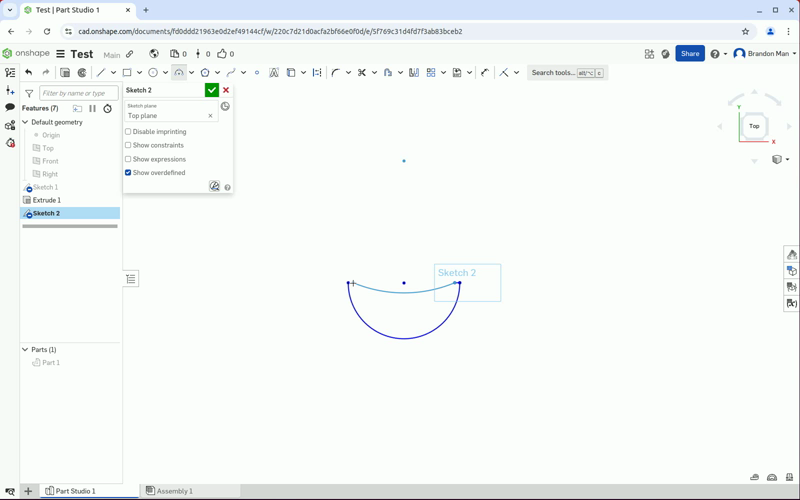
click(353, 282)
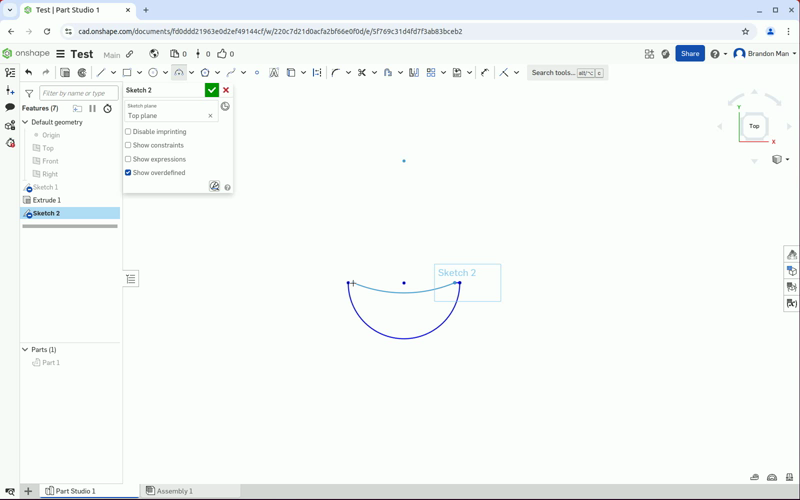
mouse_move(404, 333)
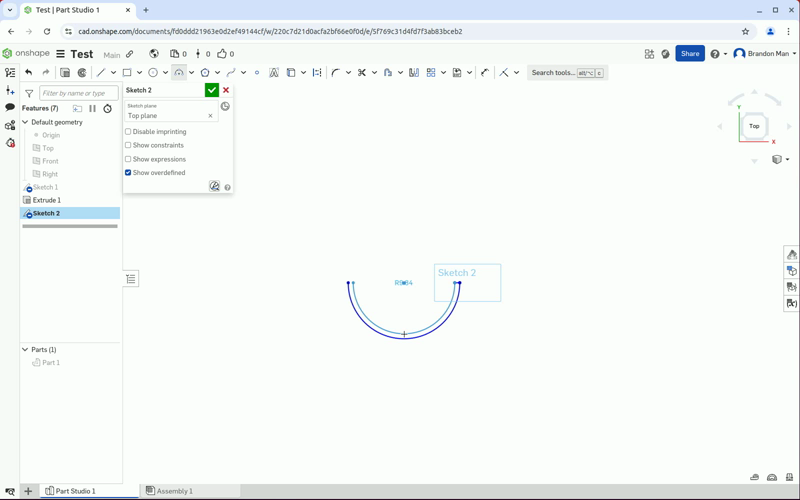
click(404, 333)
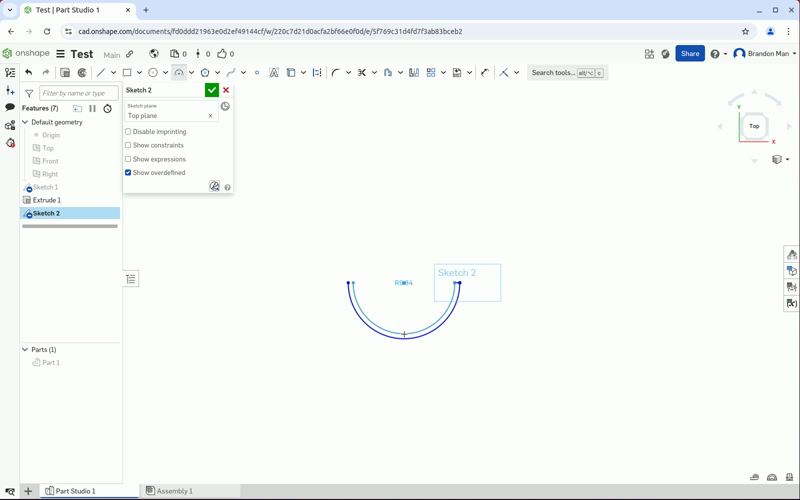
key_up(shift)
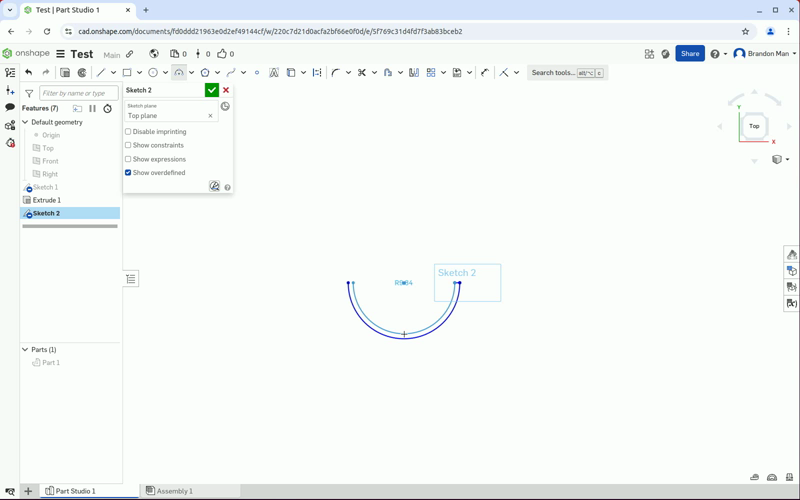
key(esc)
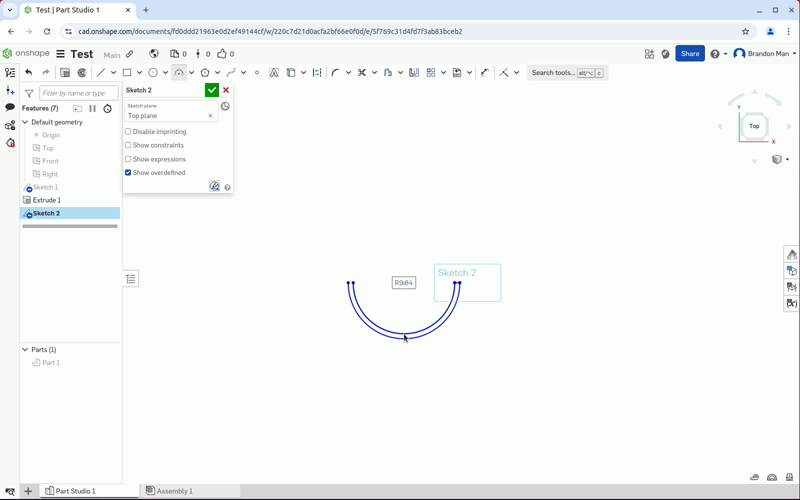
key(l)
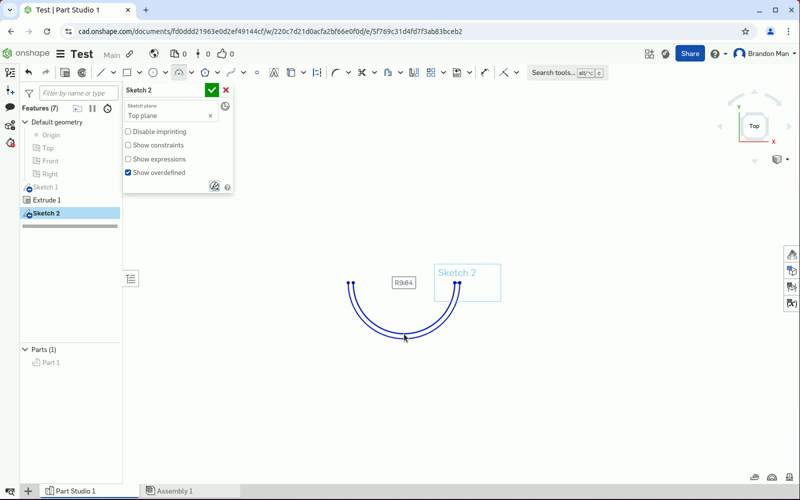
mouse_move(353, 282)
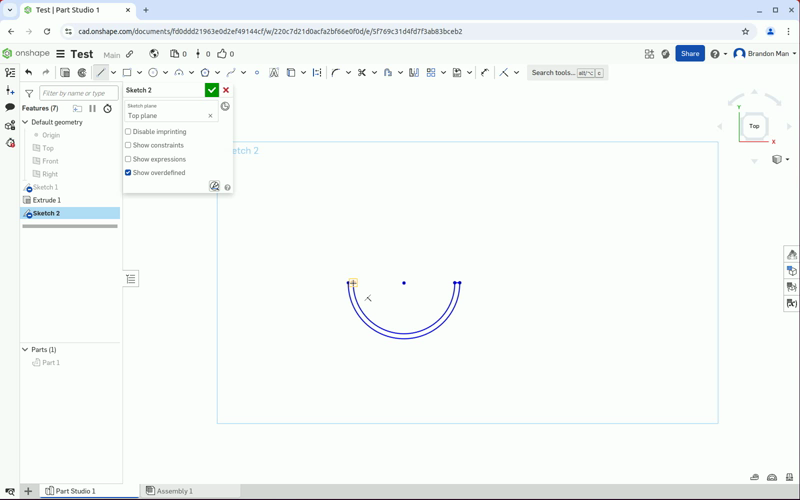
click(353, 282)
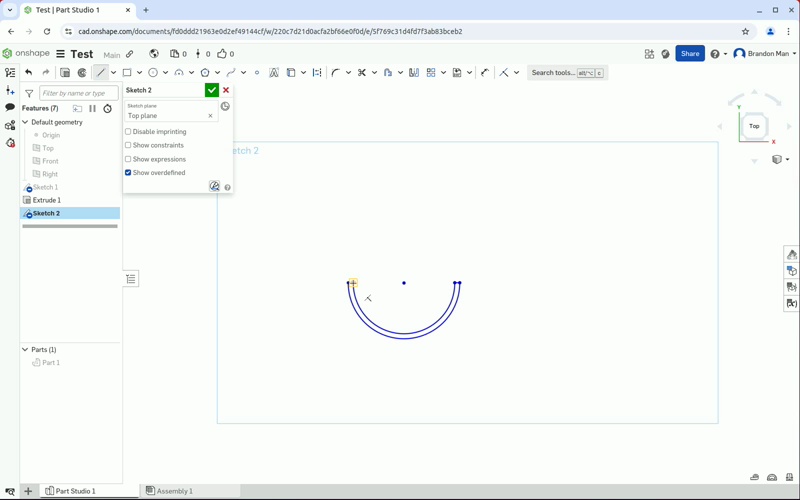
mouse_move(383, 282)
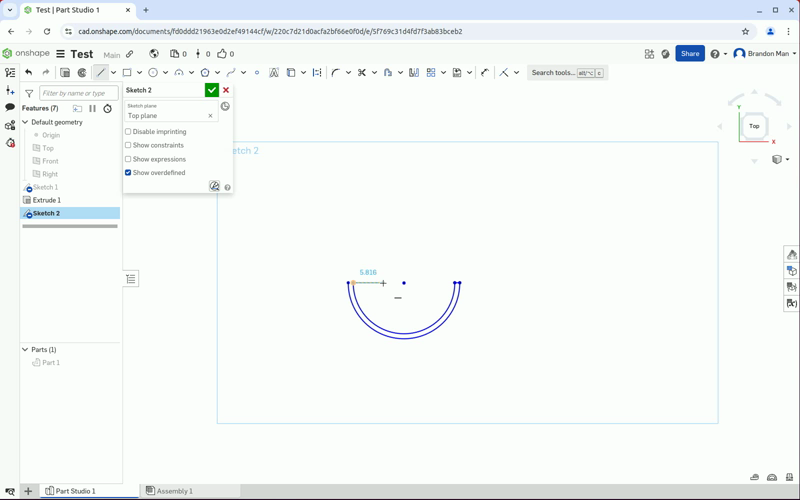
key_down(shift)
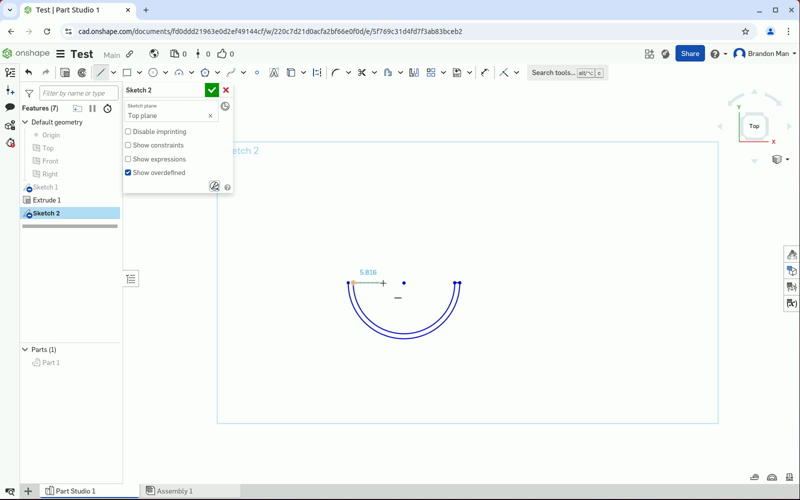
mouse_move(348, 282)
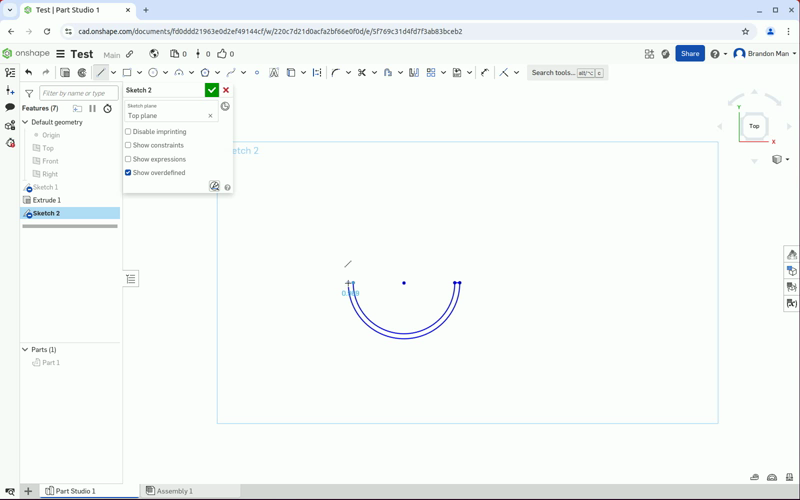
scroll(6)
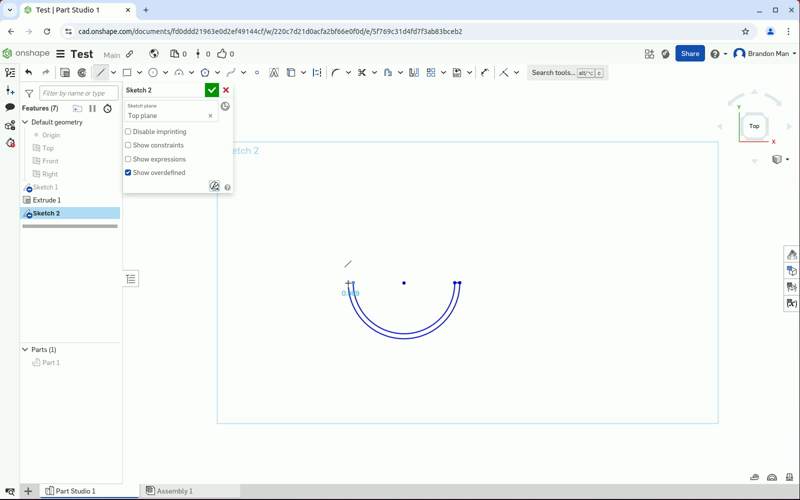
scroll(6)
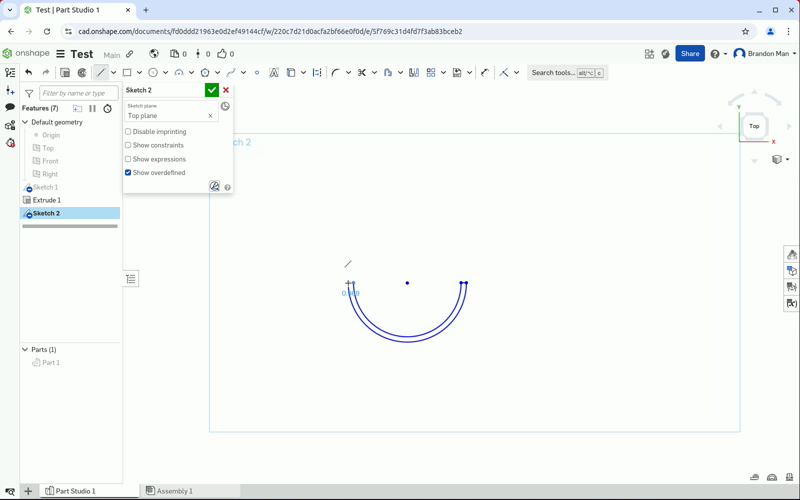
scroll(6)
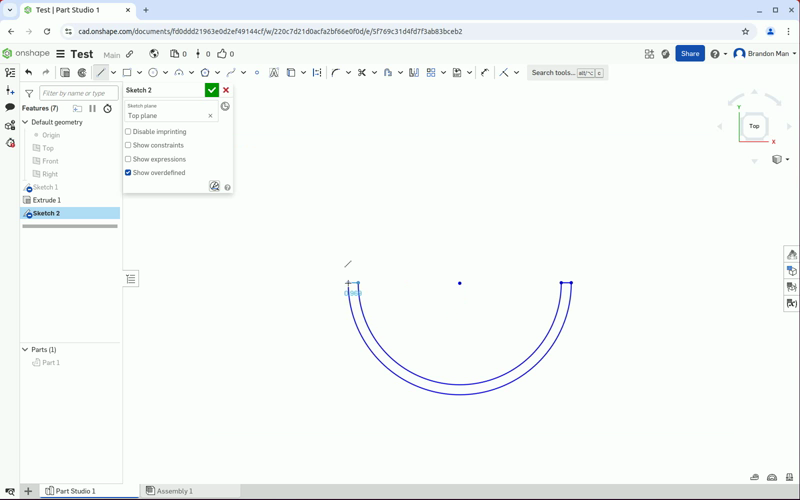
scroll(6)
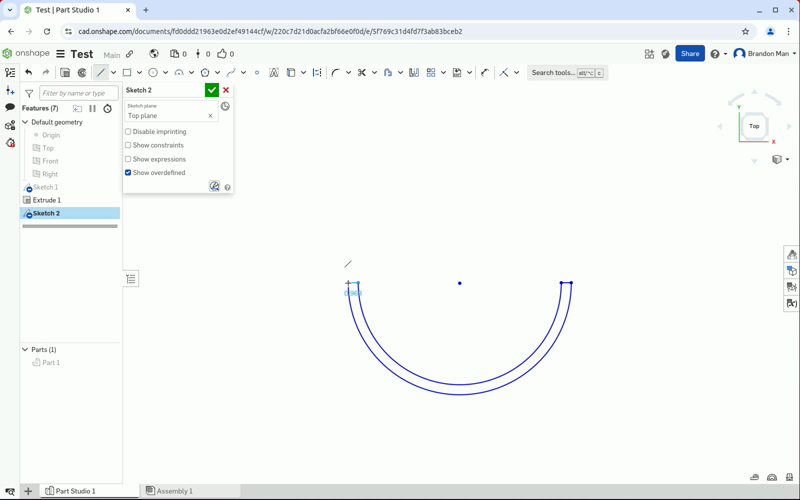
scroll(6)
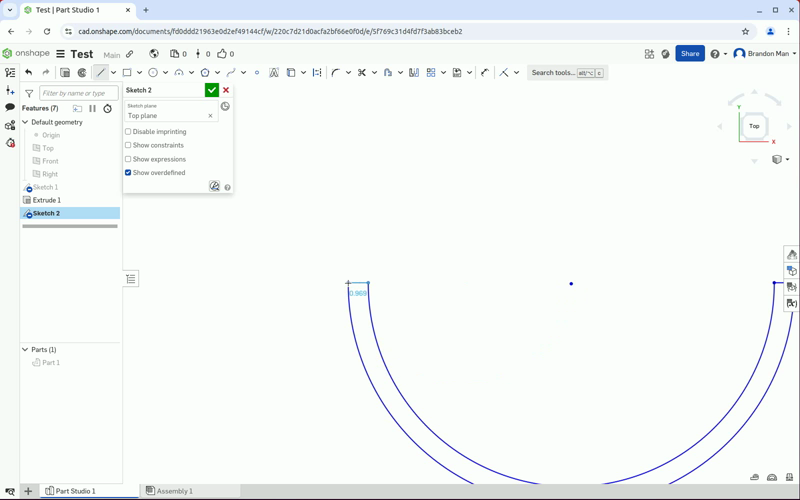
scroll(6)
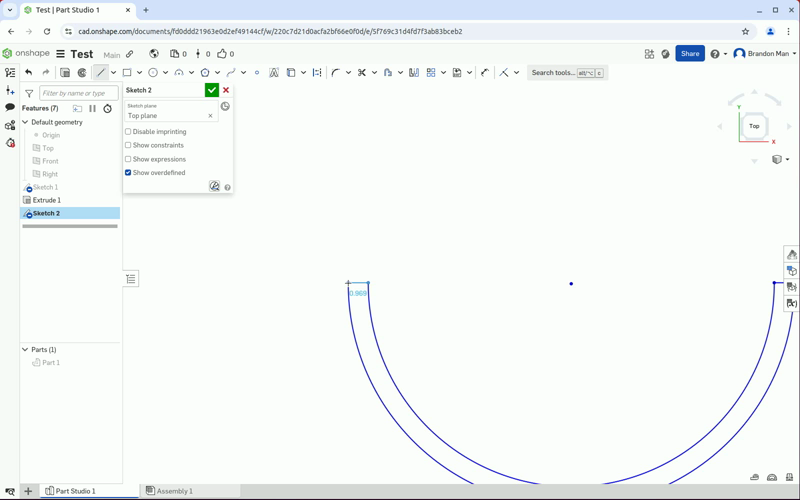
scroll(6)
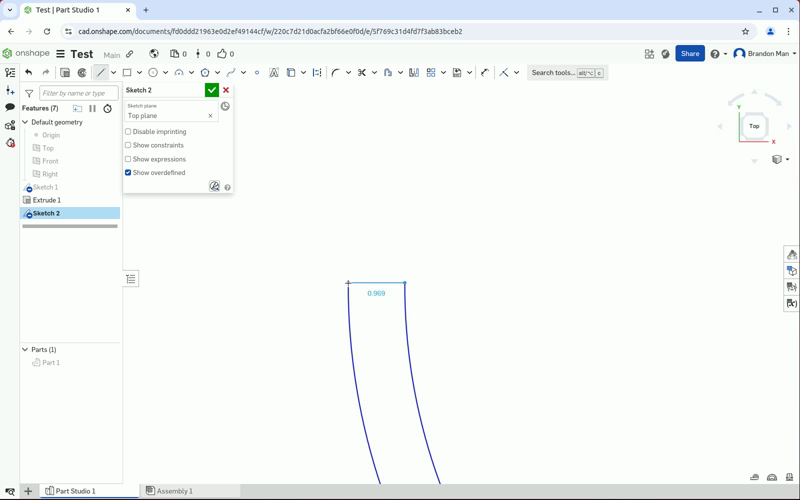
key_up(shift)
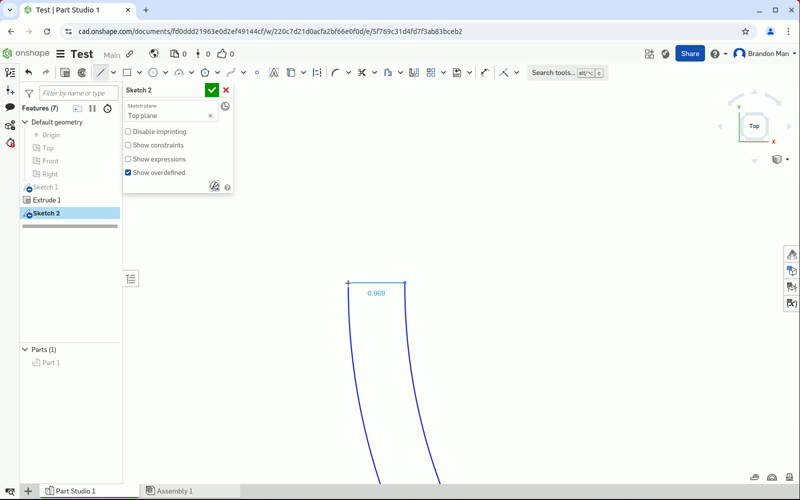
click(348, 282)
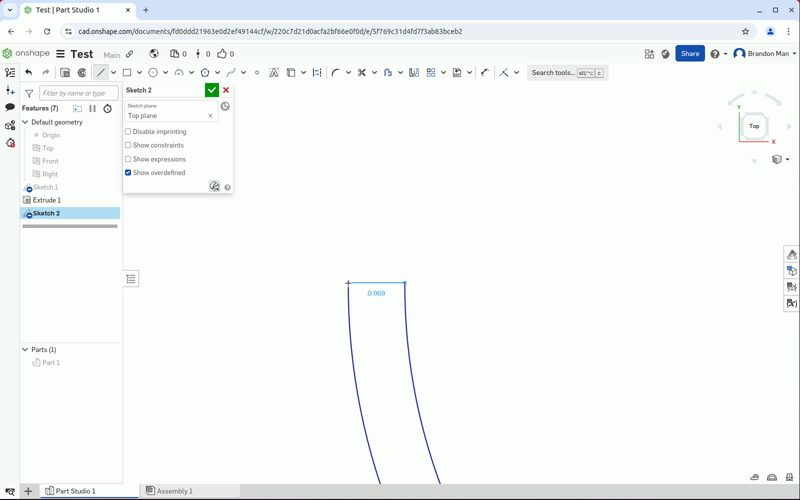
scroll(-6)
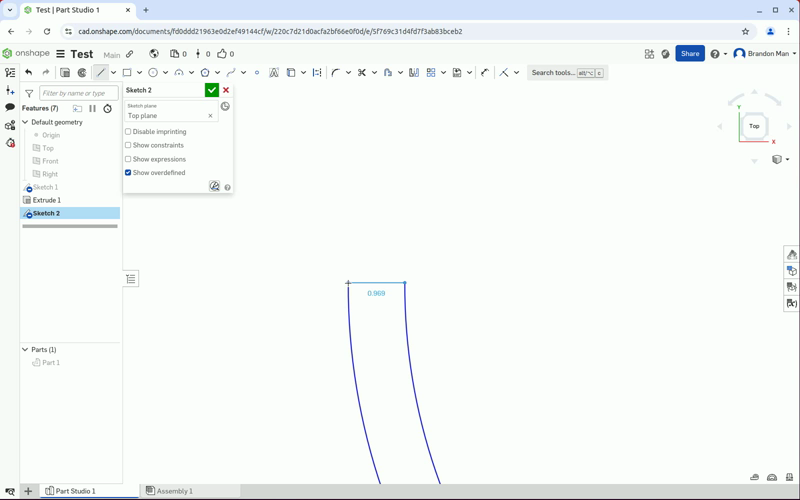
scroll(-6)
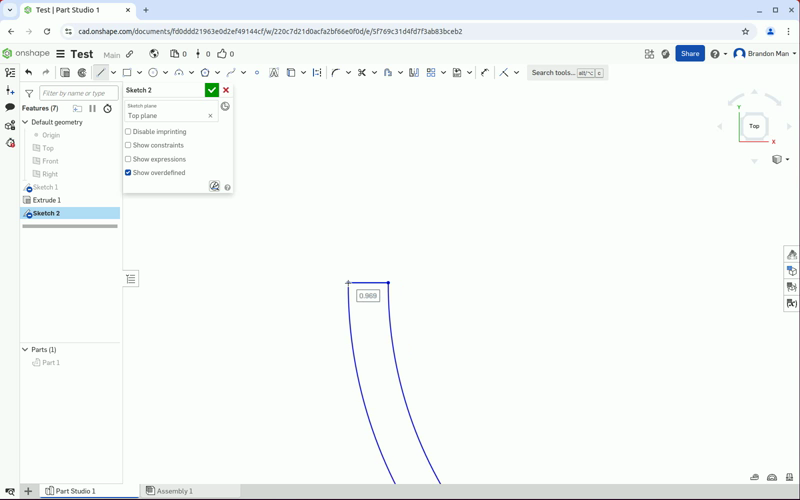
scroll(-6)
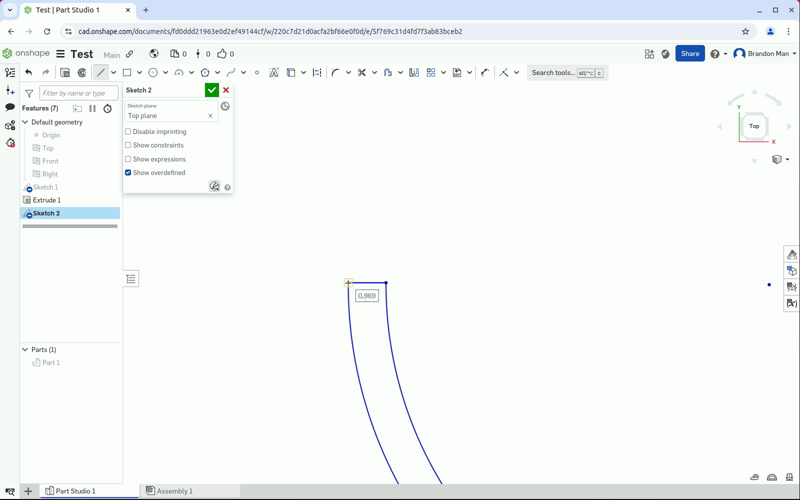
scroll(-6)
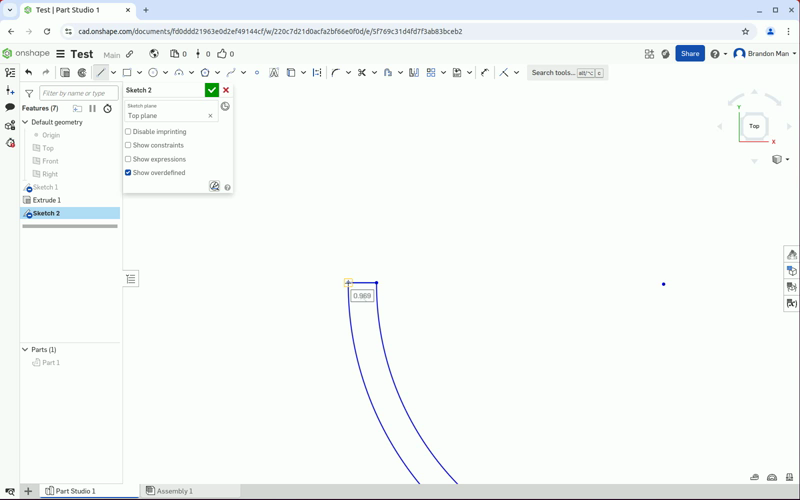
scroll(-6)
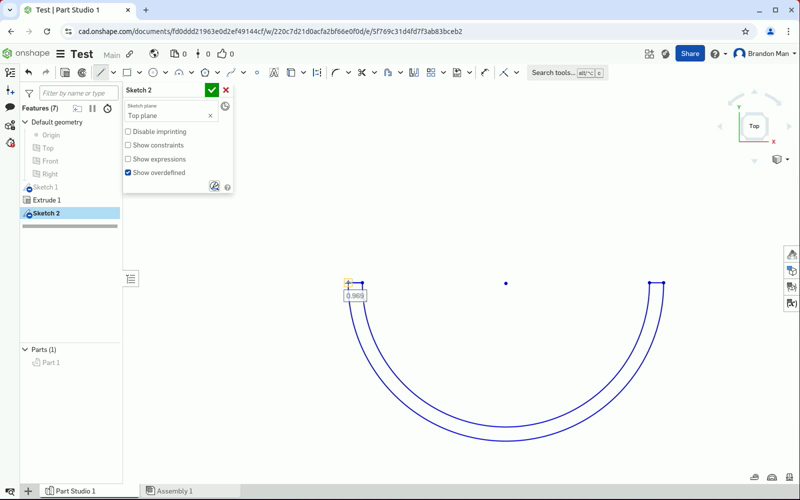
scroll(-6)
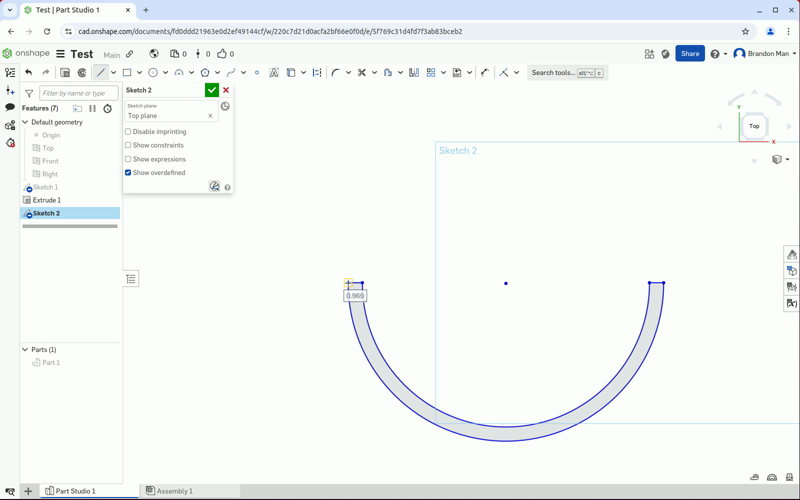
scroll(-6)
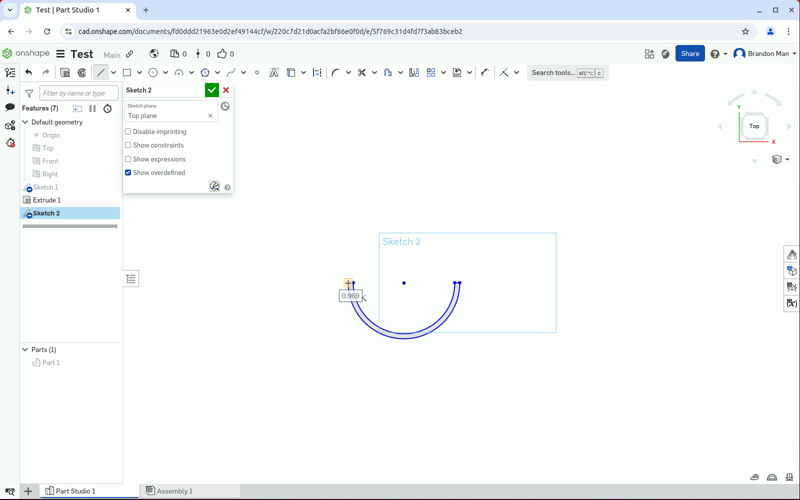
key(esc)
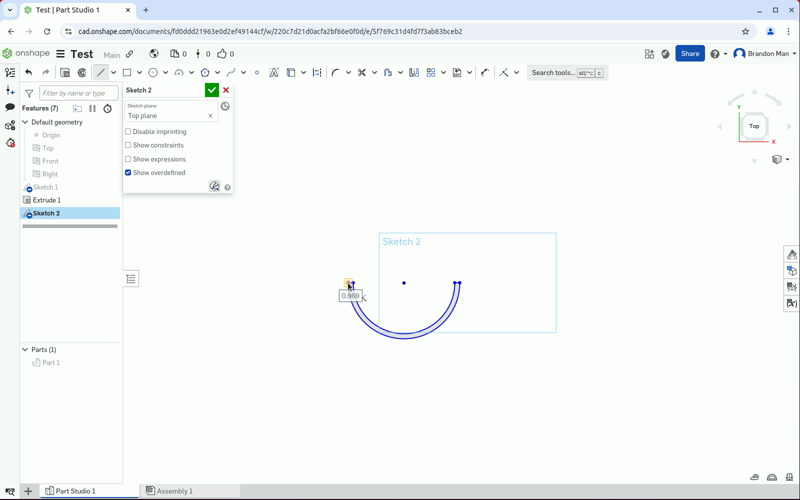
mouse_move(355, 293)
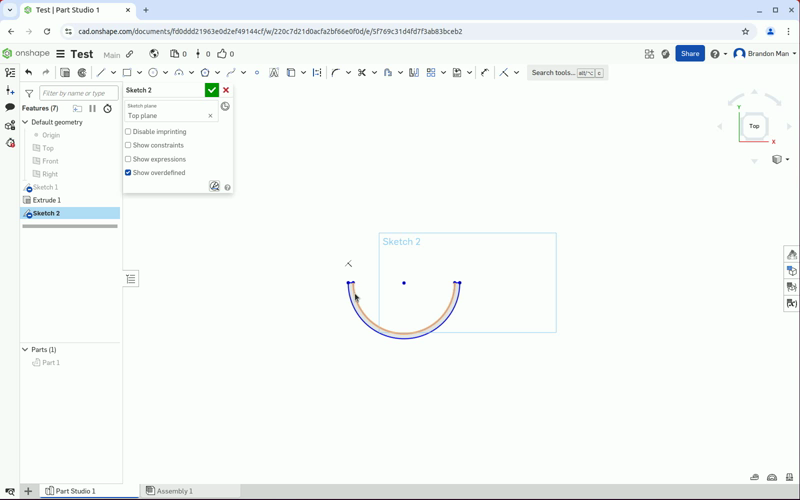
scroll(6)
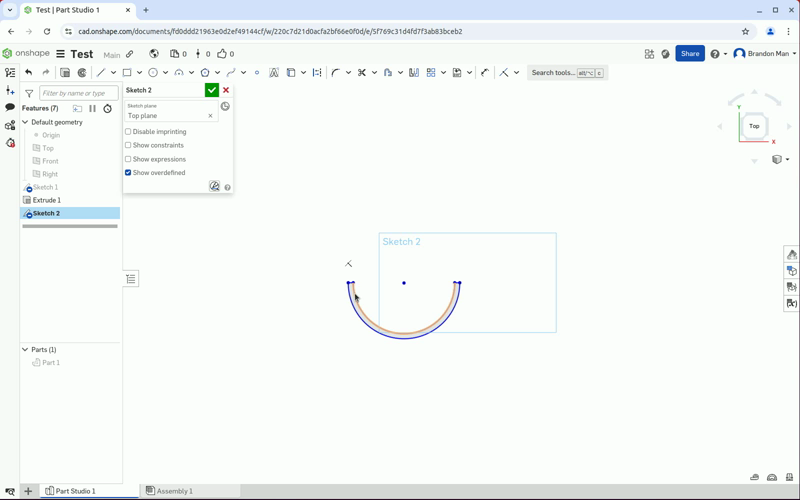
scroll(6)
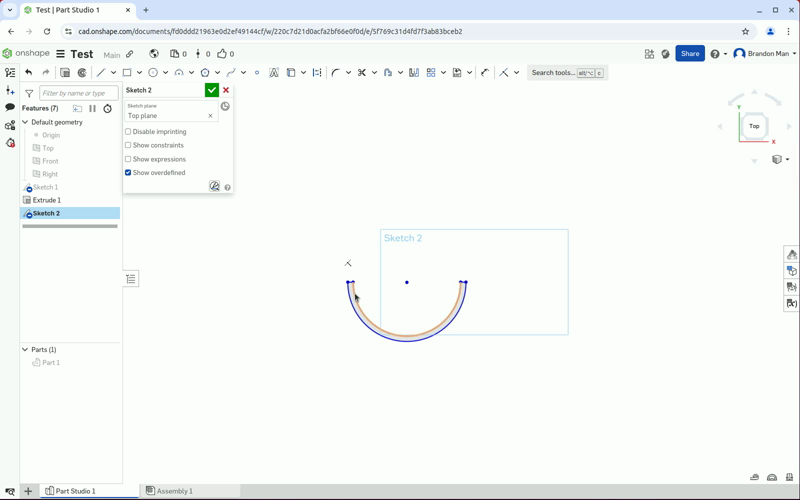
scroll(6)
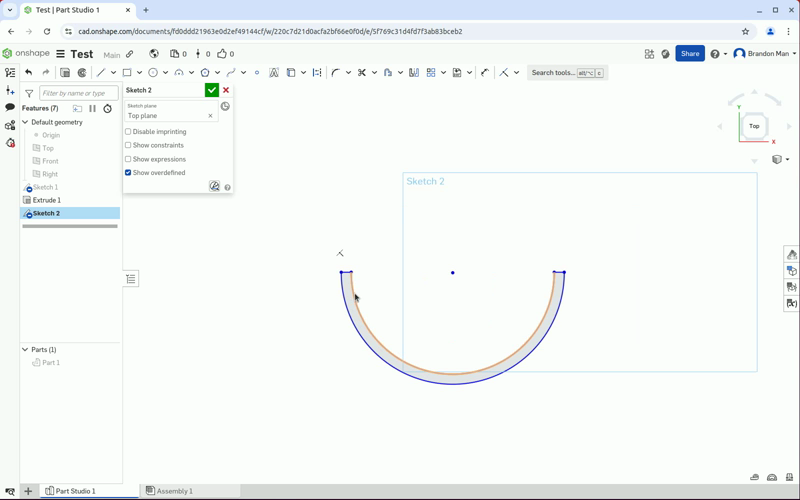
scroll(6)
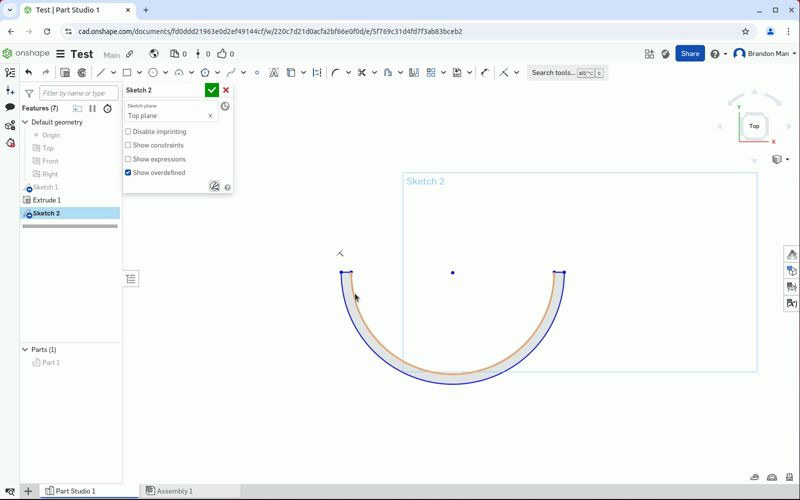
scroll(6)
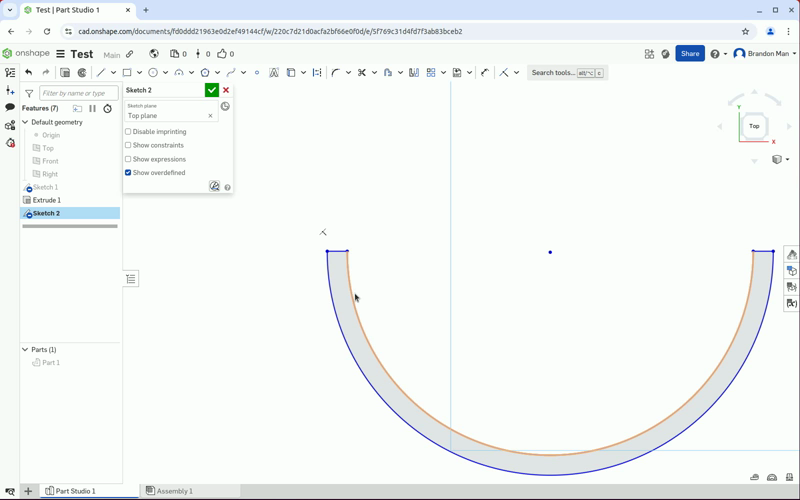
scroll(6)
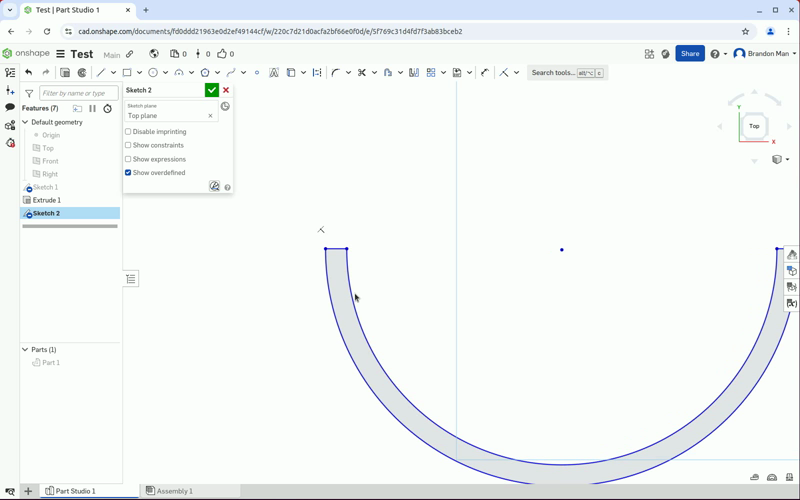
scroll(6)
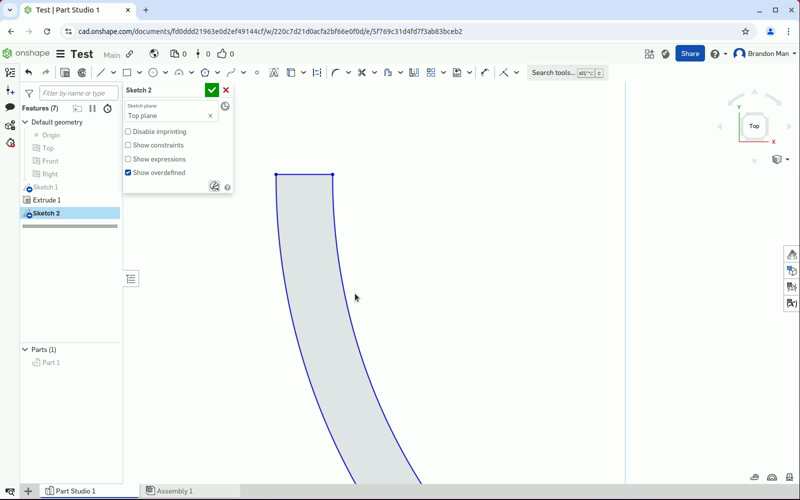
click(355, 293)
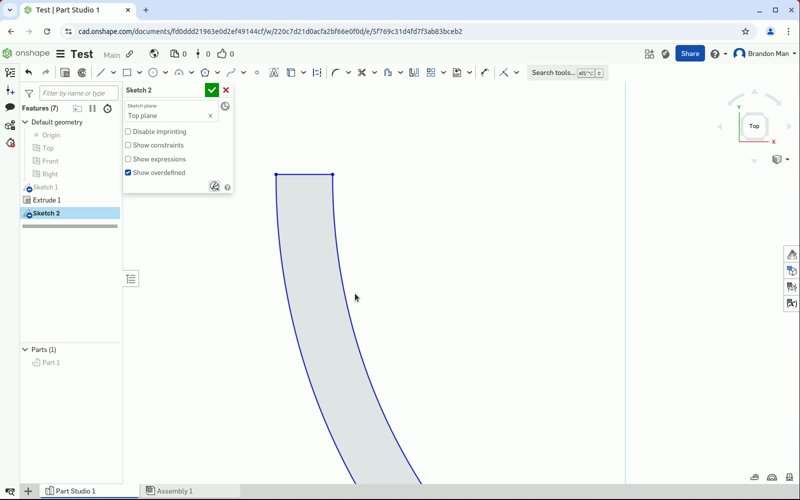
scroll(-6)
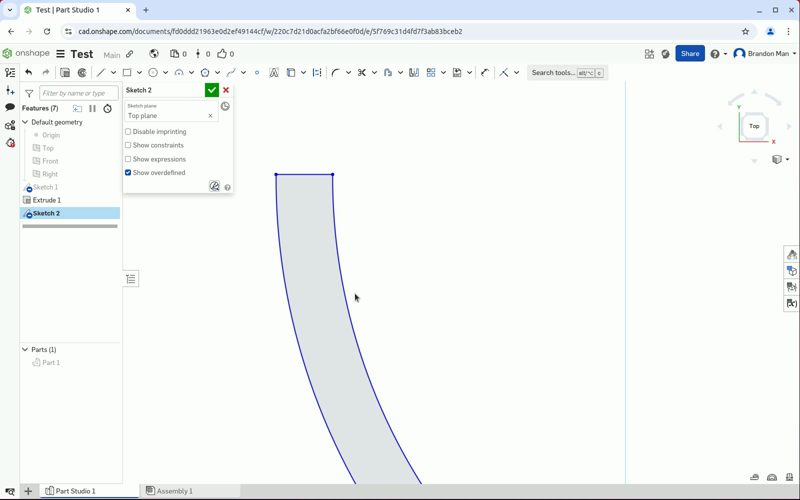
scroll(-6)
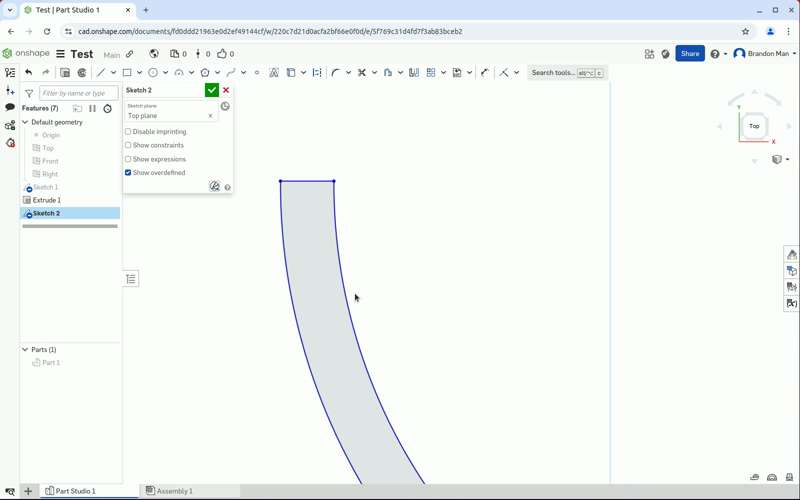
scroll(-6)
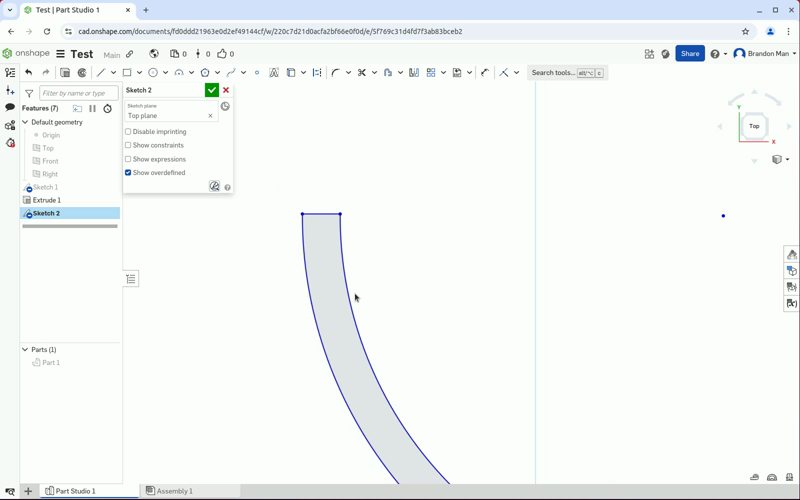
scroll(-6)
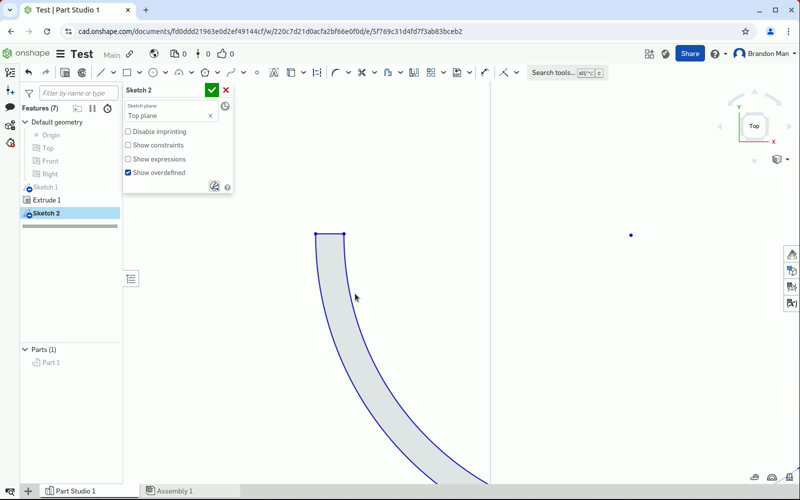
scroll(-6)
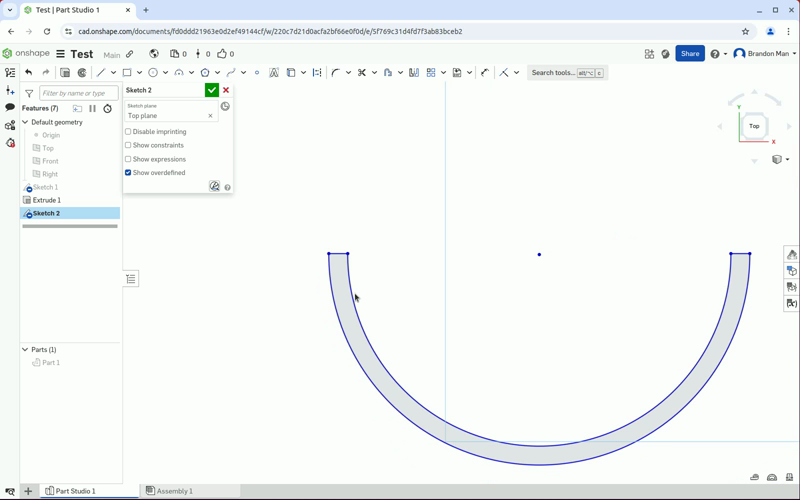
scroll(-6)
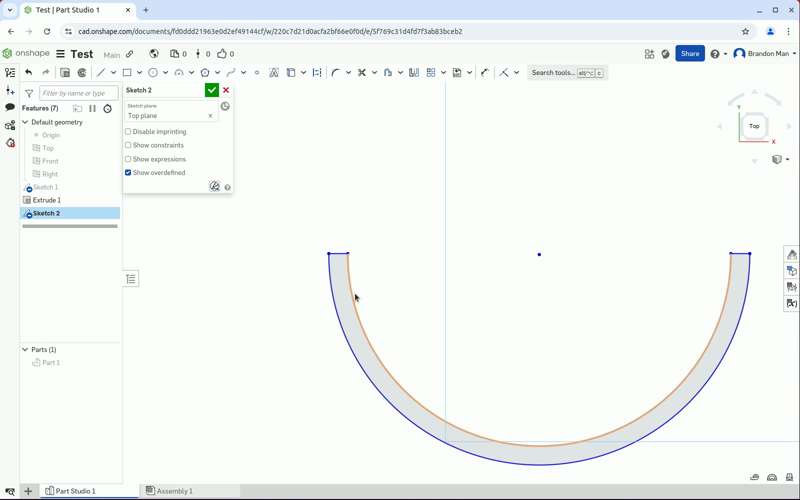
scroll(-6)
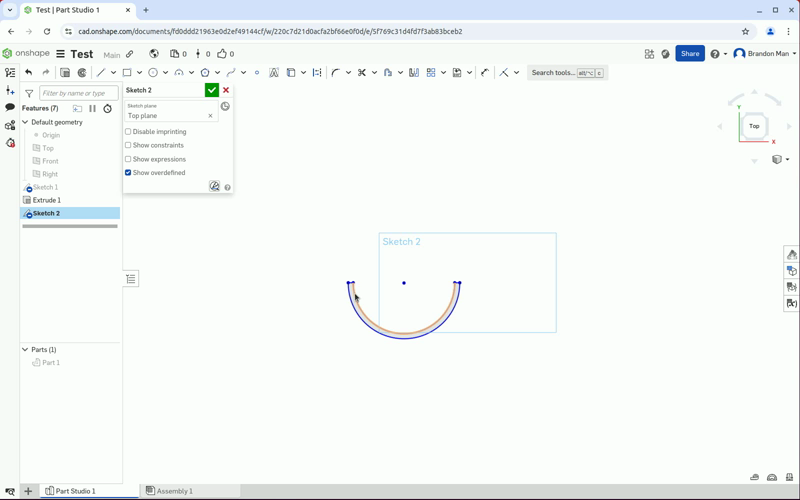
mouse_move(73, 352)
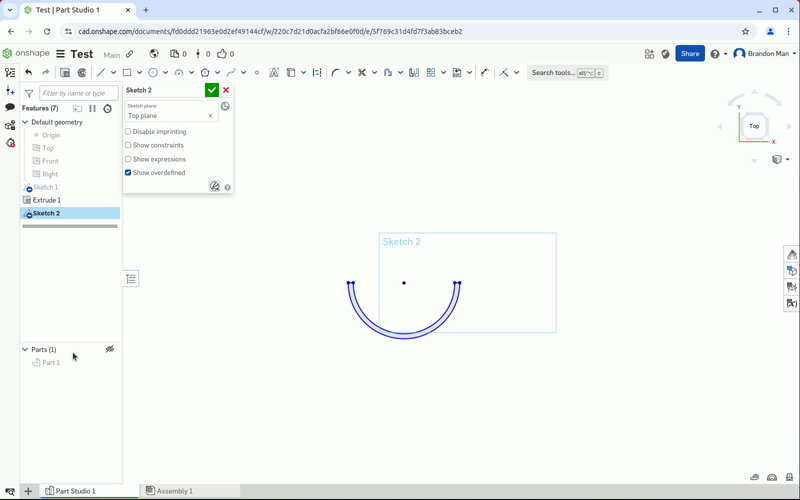
key(shift+y)
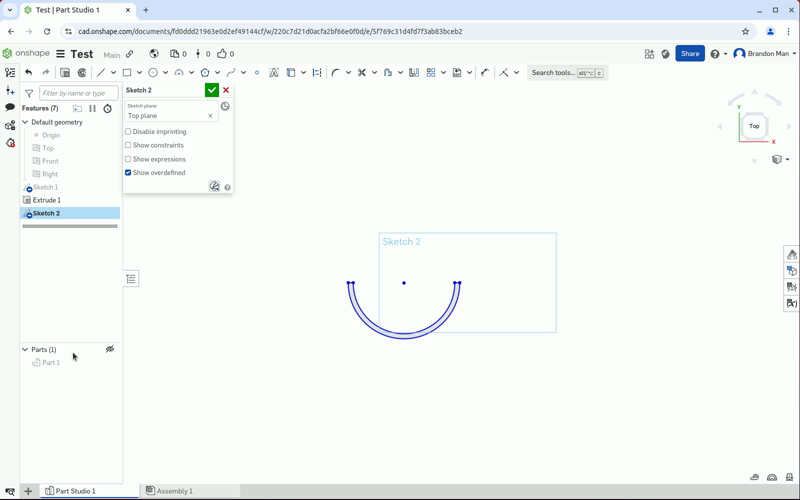
key(shift+e)
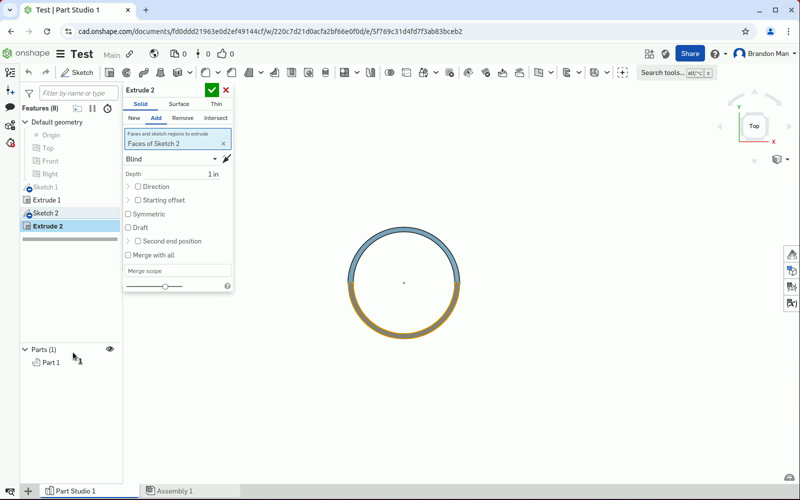
mouse_move(143, 106)
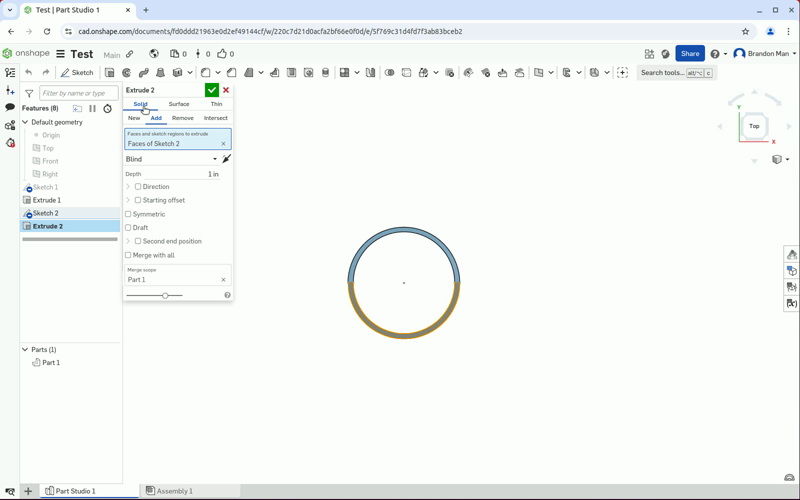
click(143, 106)
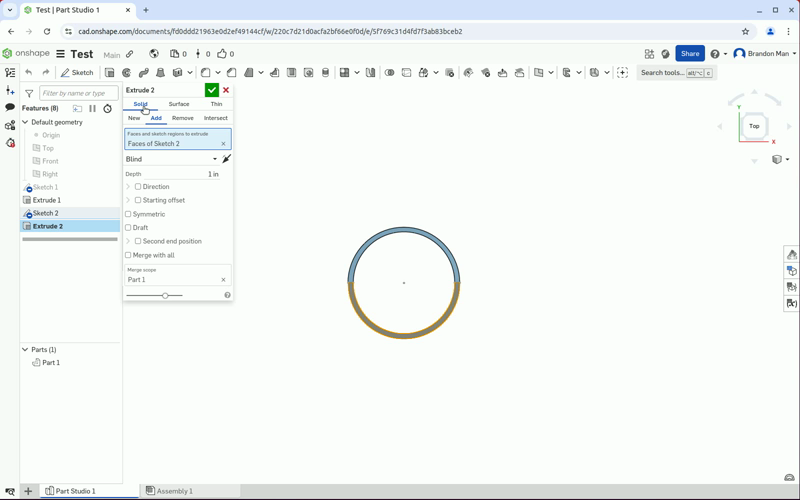
mouse_move(137, 120)
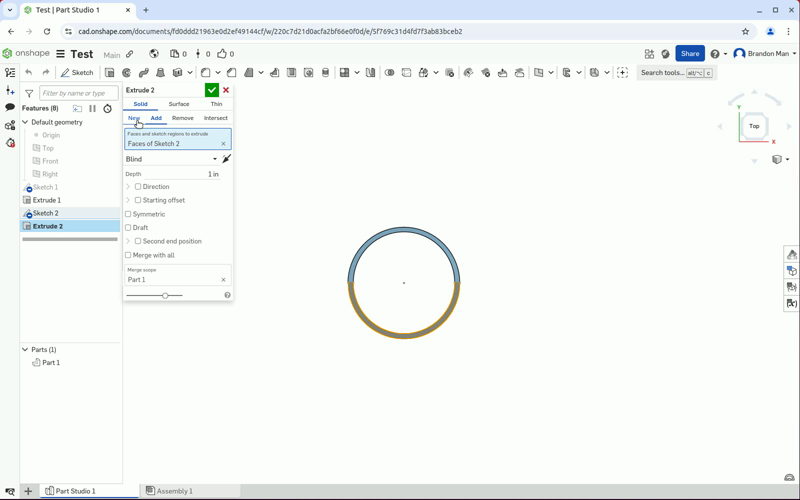
click(137, 120)
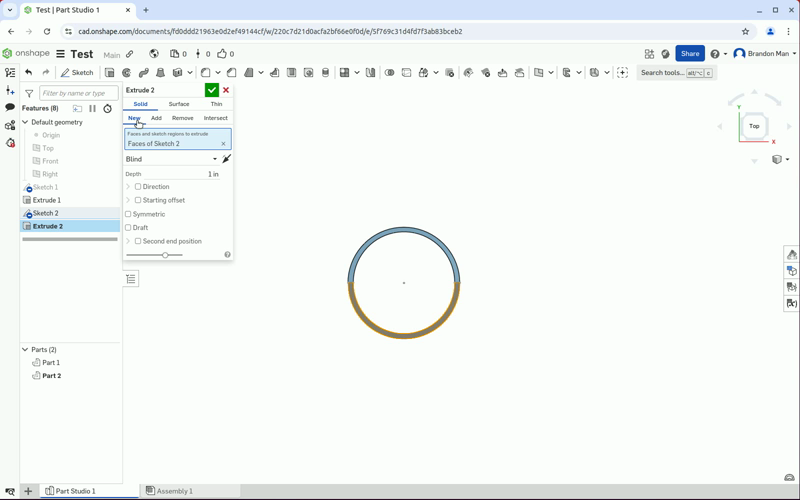
key(tab, 4)
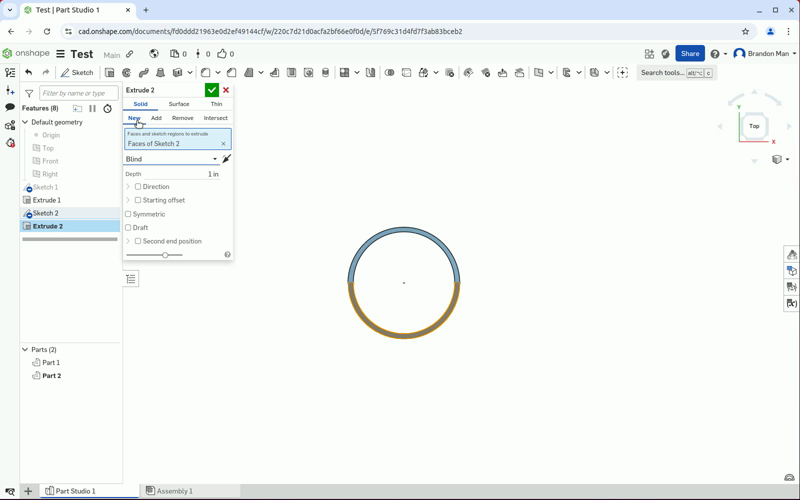
text(0.241)
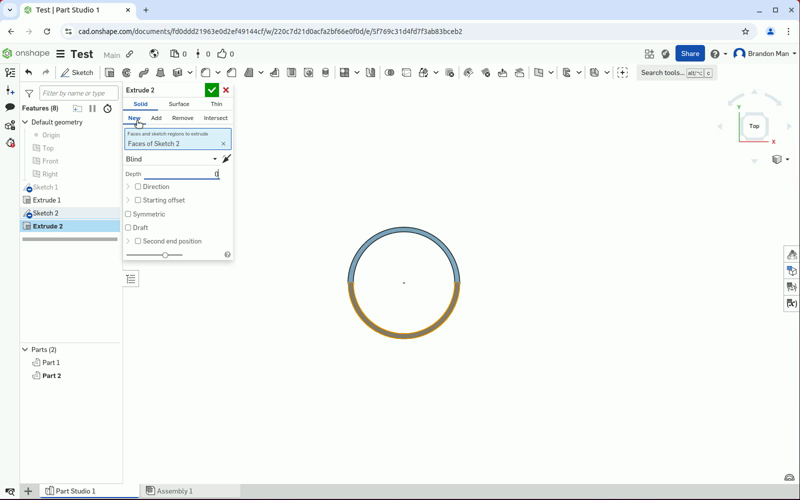
key(enter)
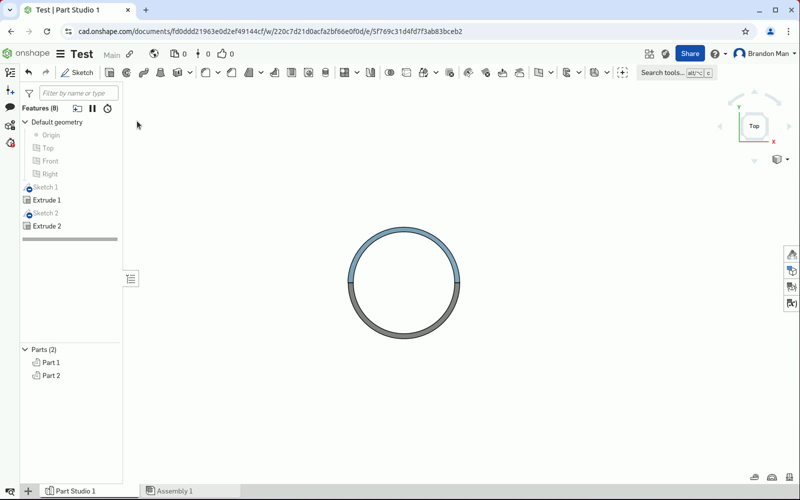
key(shift+h)
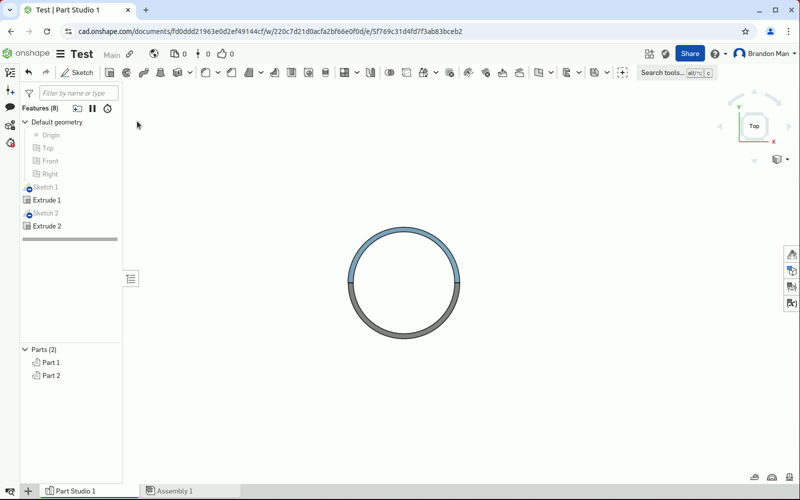
key(shift+h)
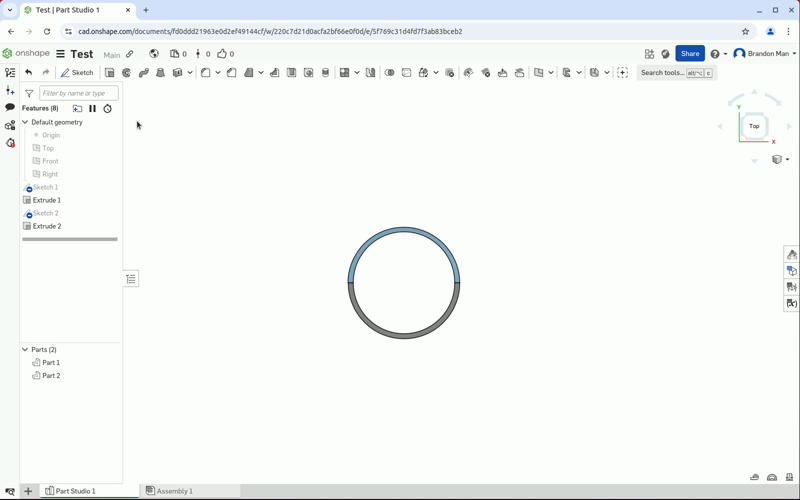
mouse_move(73, 189)
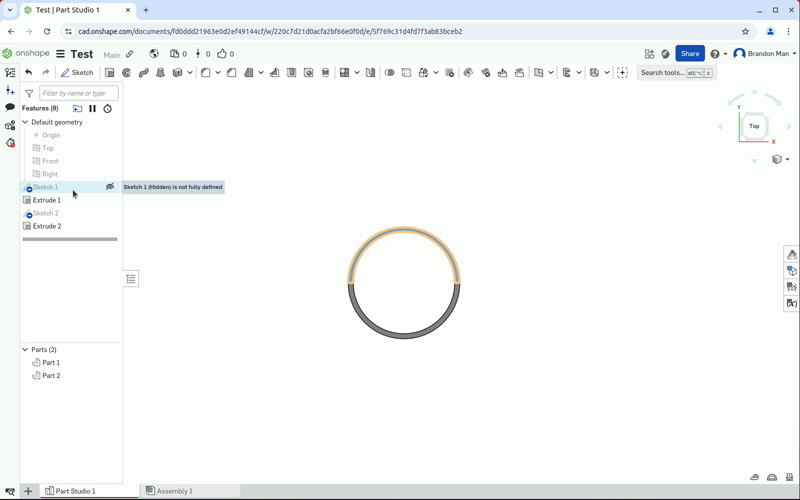
click(73, 189)
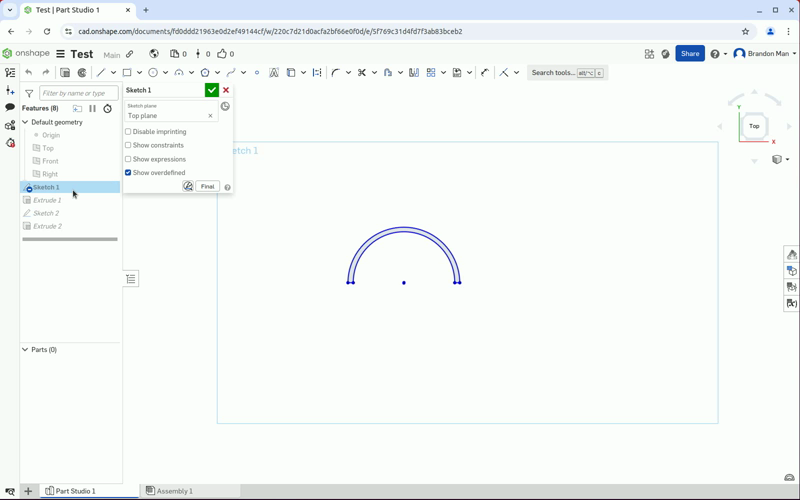
mouse_move(229, 92)
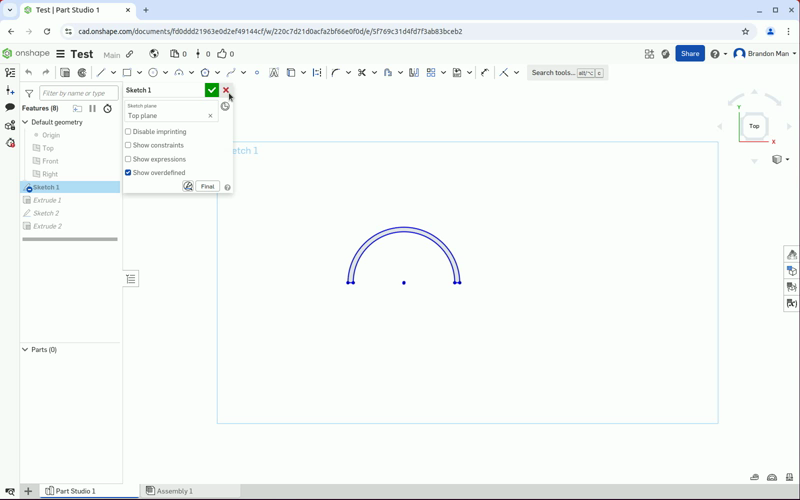
click(229, 92)
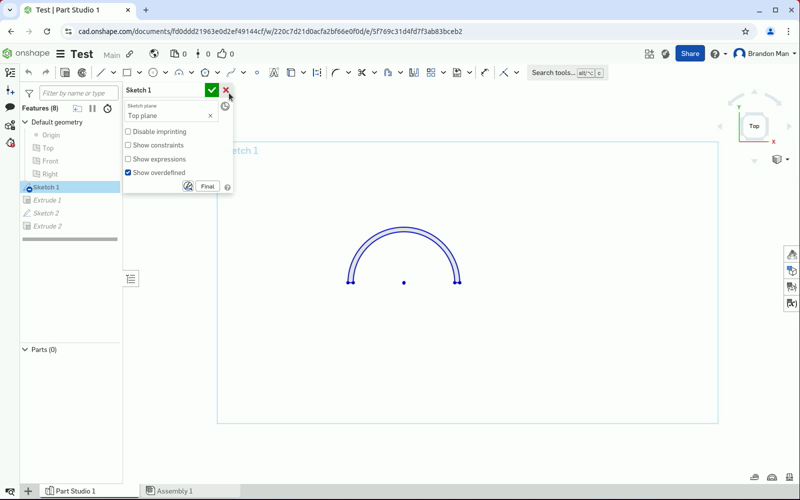
key(shift+s)
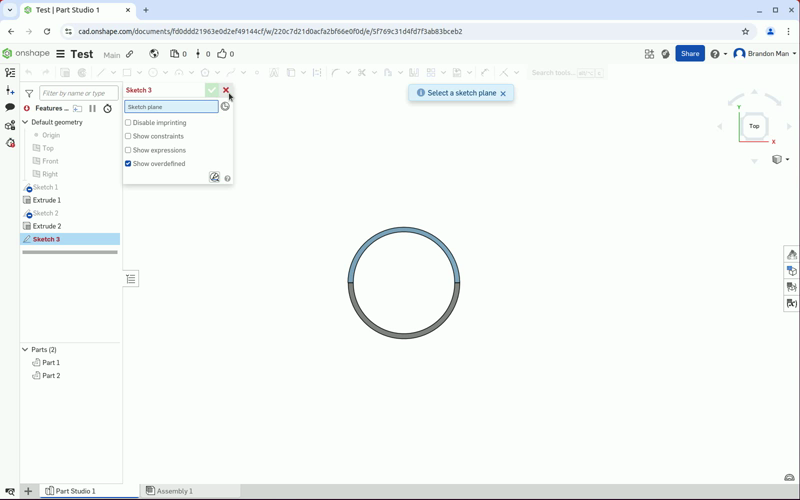
mouse_move(73, 150)
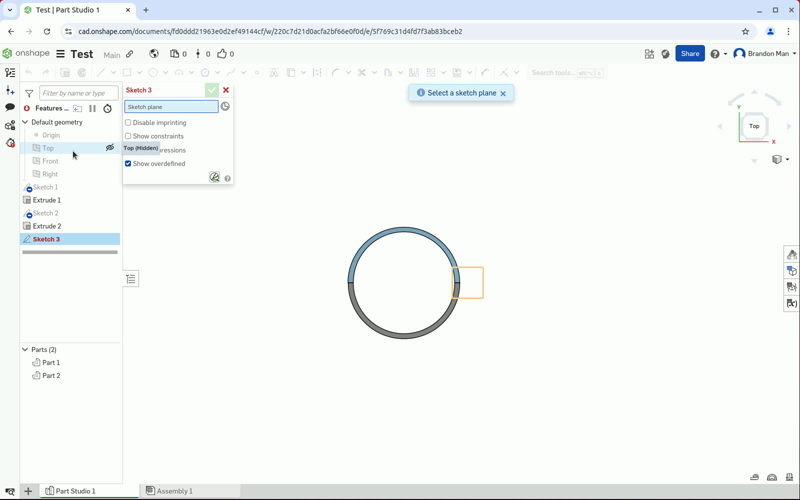
click(73, 150)
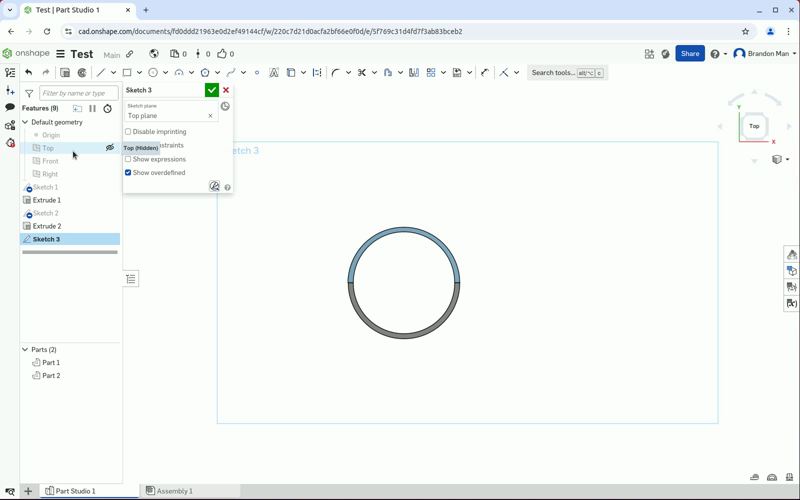
mouse_move(73, 352)
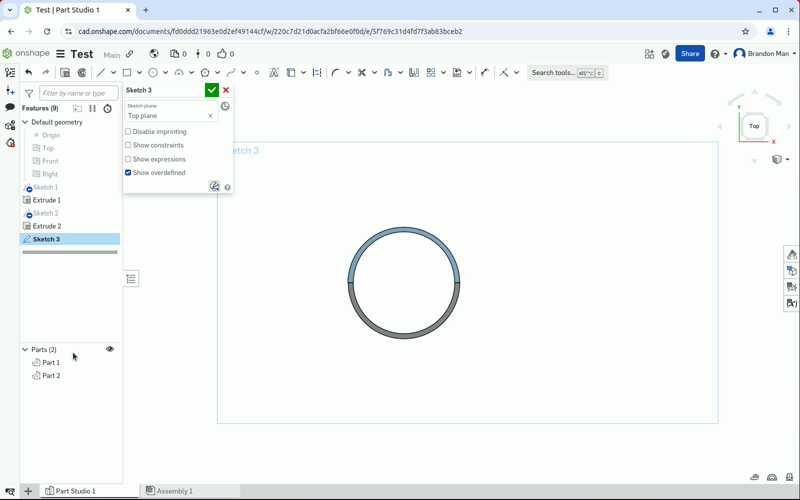
key(y)
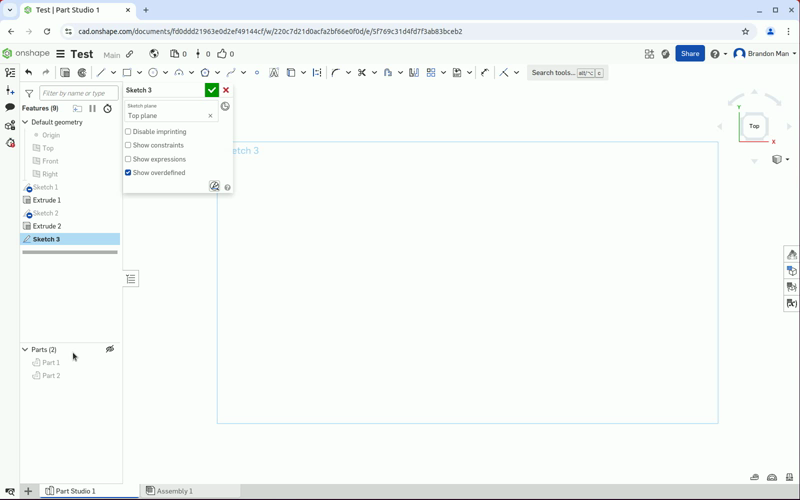
key(l)
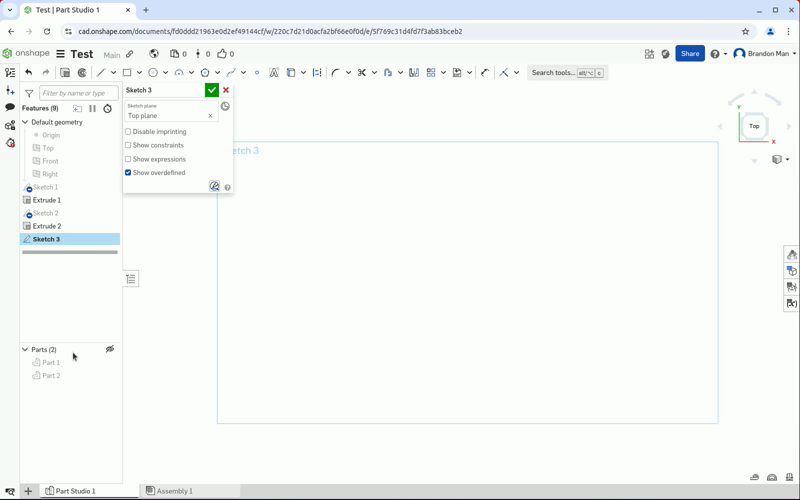
key_down(shift)
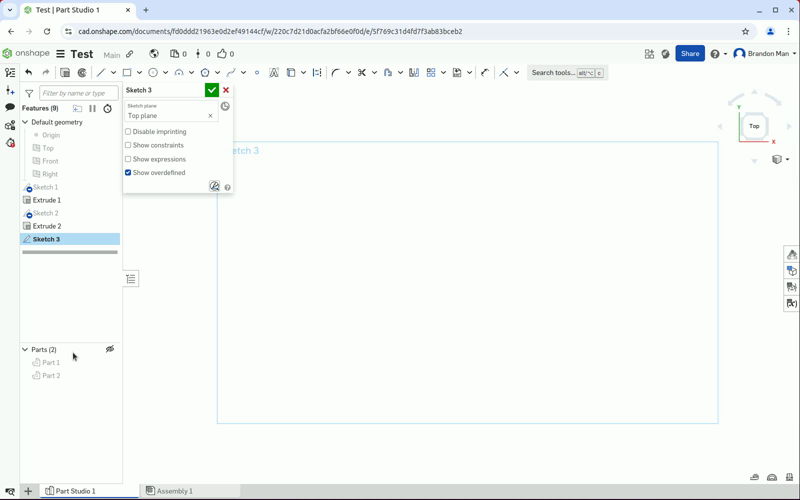
mouse_move(348, 282)
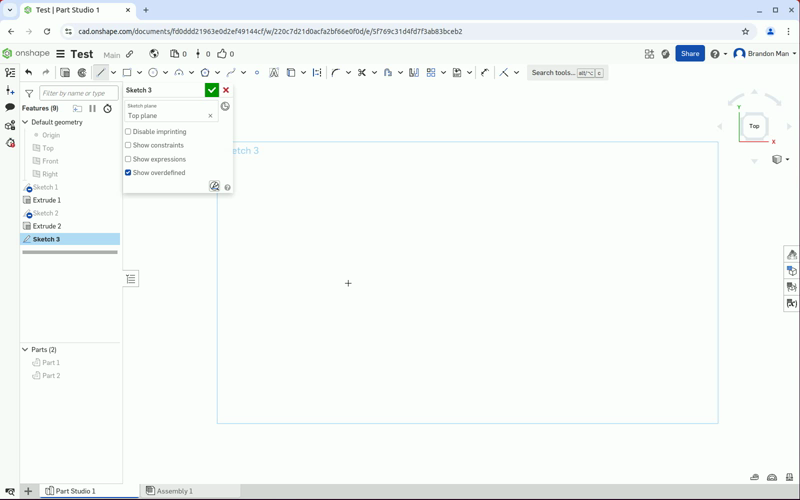
click(348, 282)
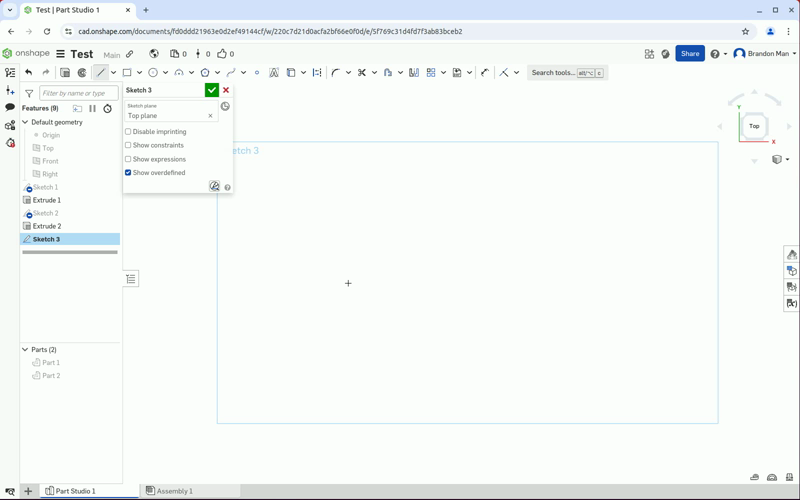
key_up(shift)
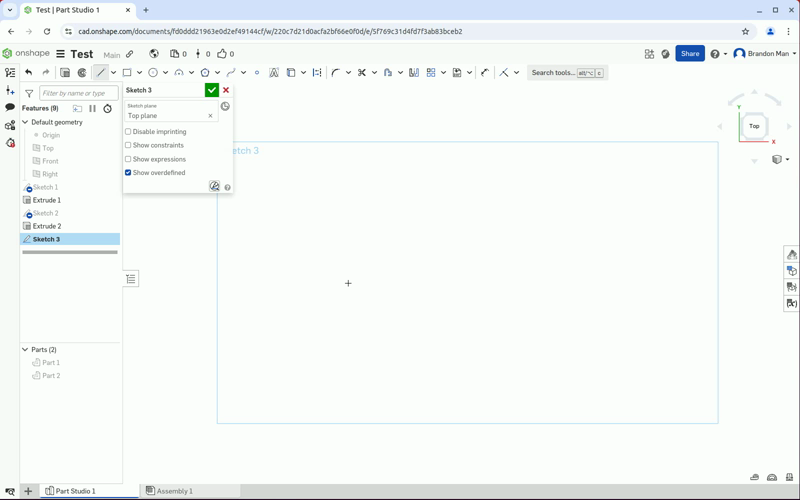
key_down(shift)
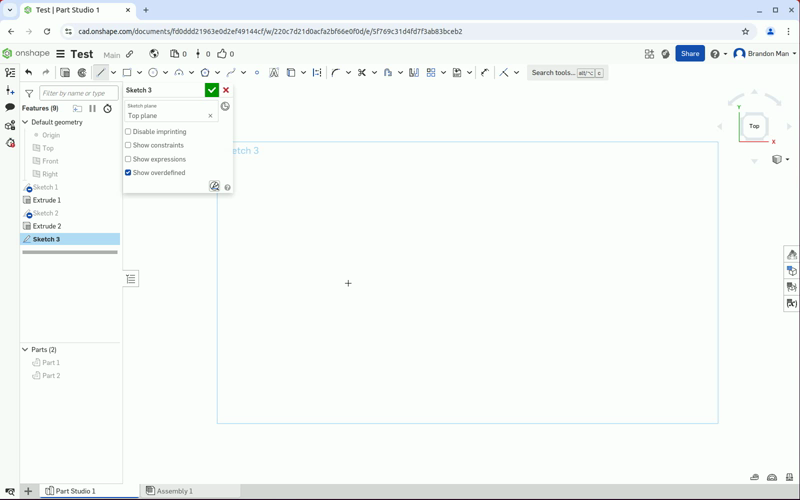
mouse_move(378, 282)
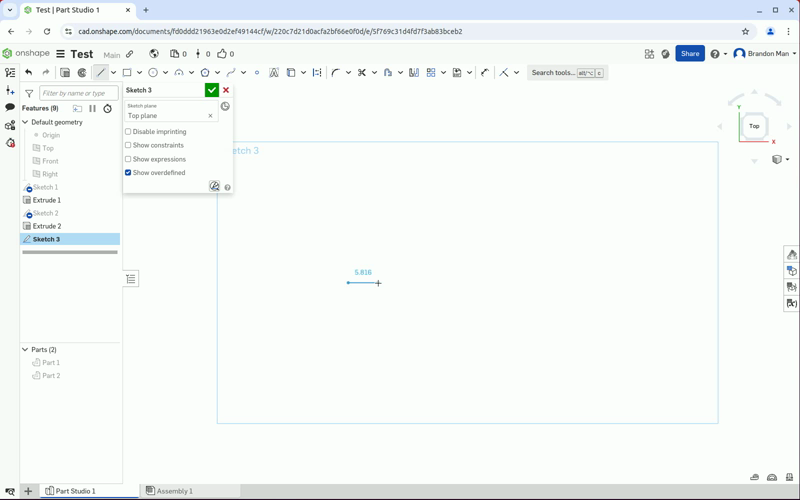
mouse_move(353, 282)
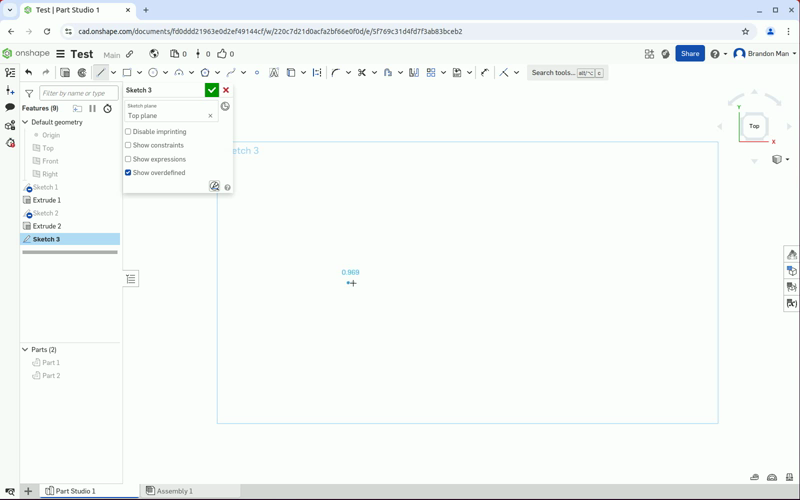
scroll(6)
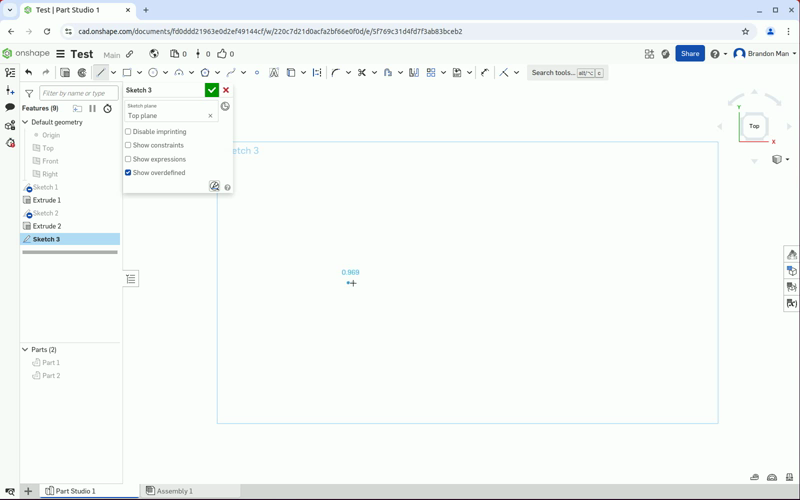
scroll(6)
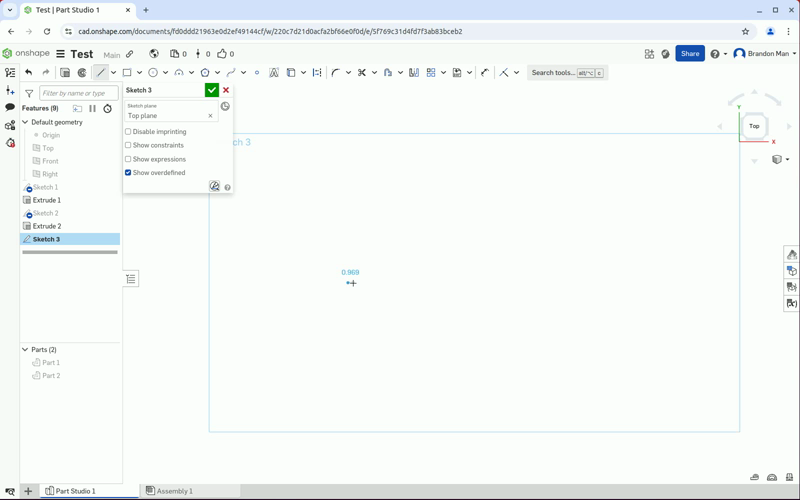
scroll(6)
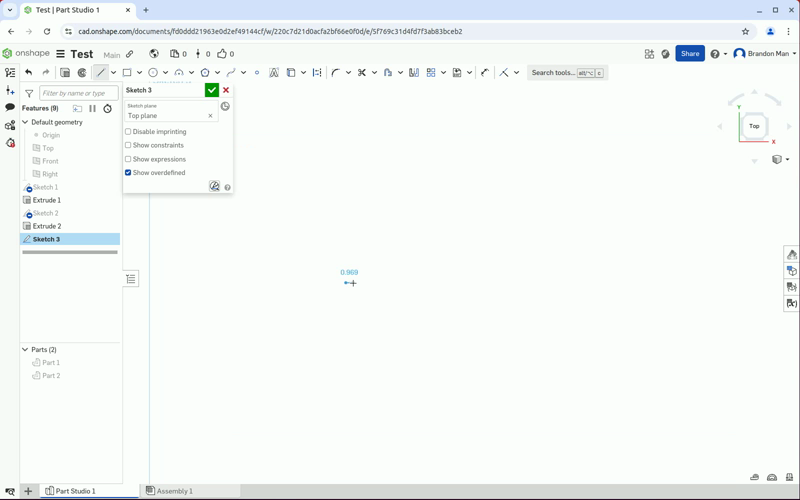
scroll(6)
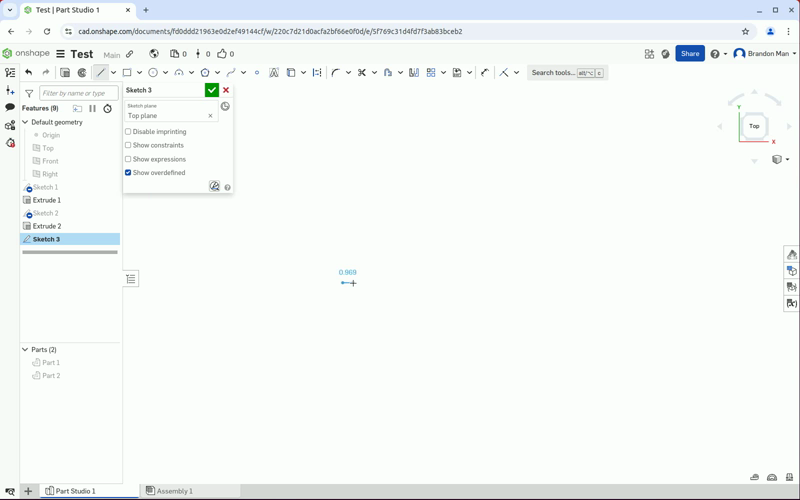
scroll(6)
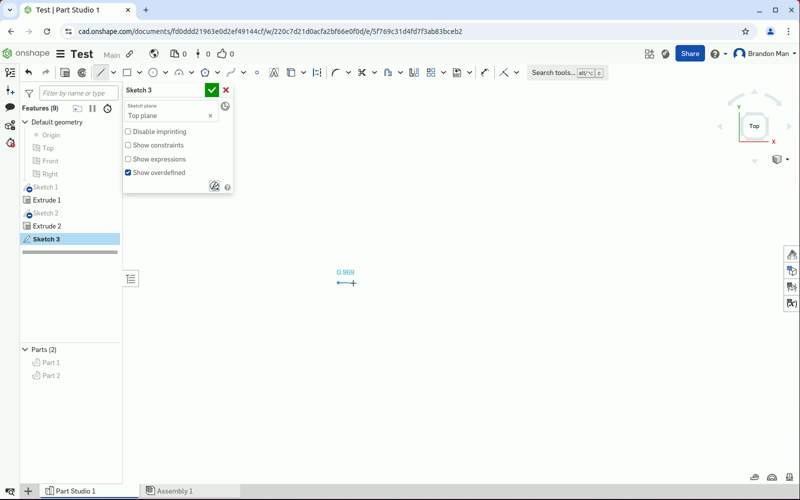
scroll(6)
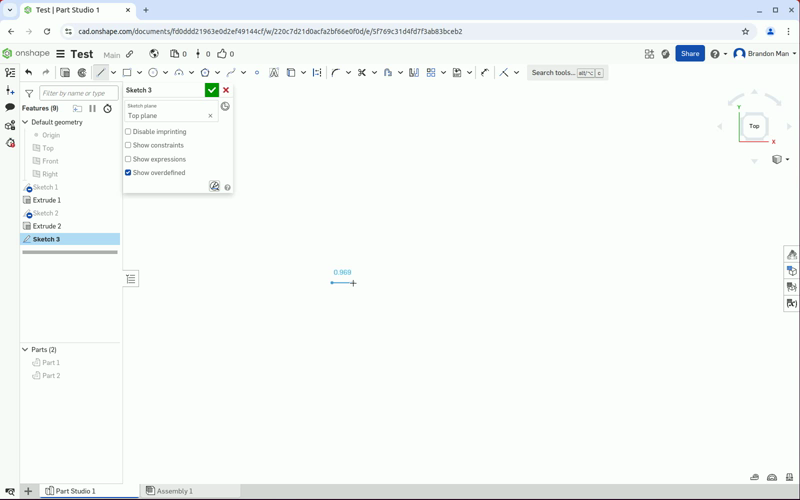
scroll(6)
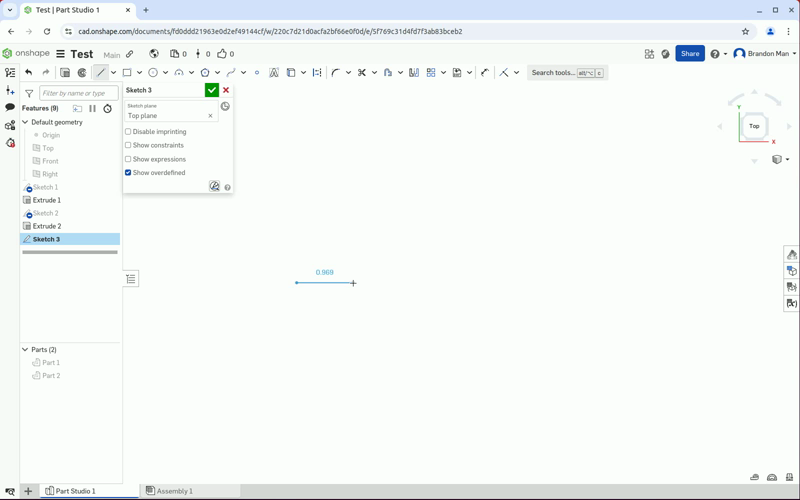
click(353, 282)
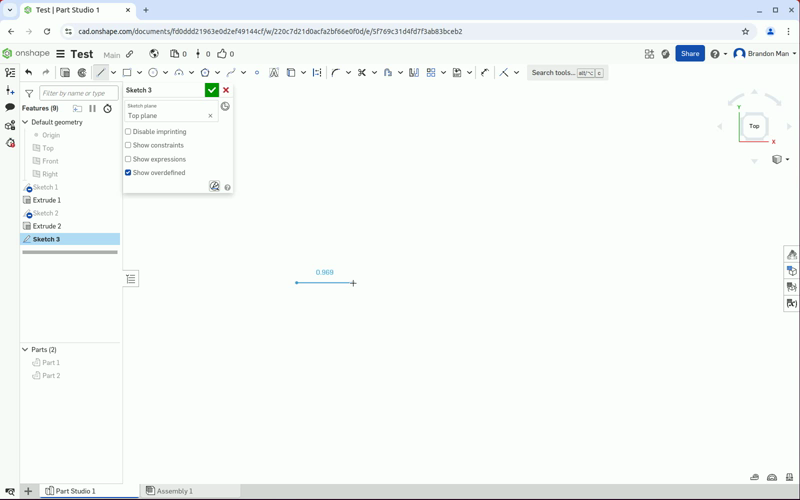
scroll(-6)
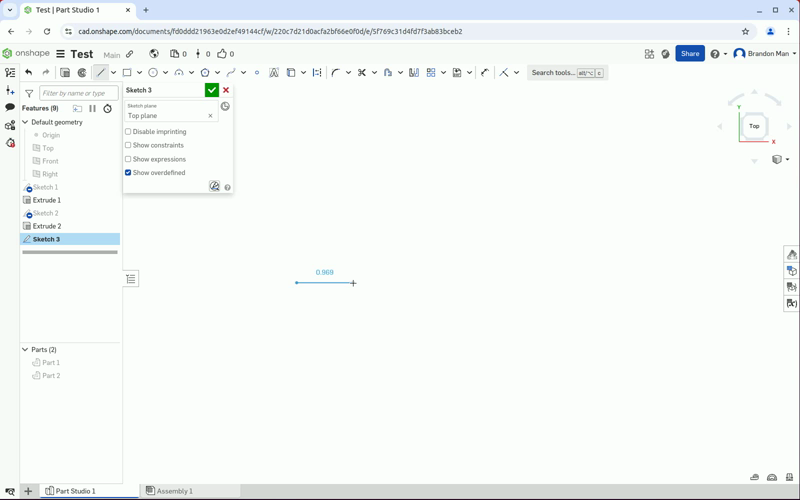
scroll(-6)
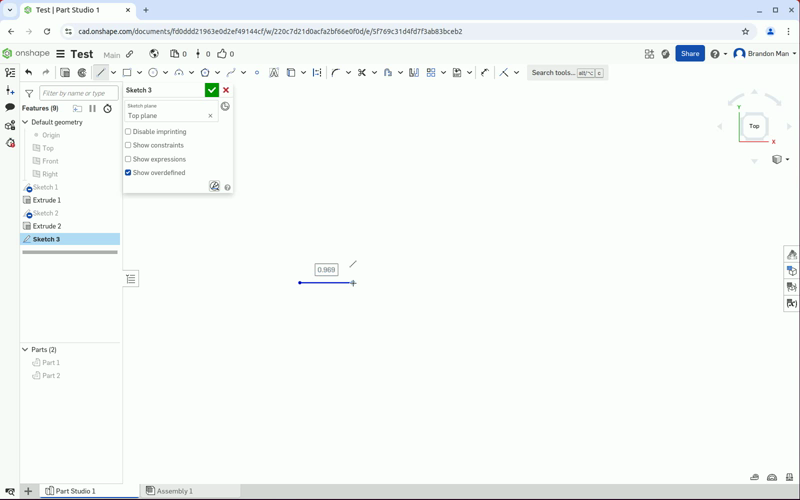
scroll(-6)
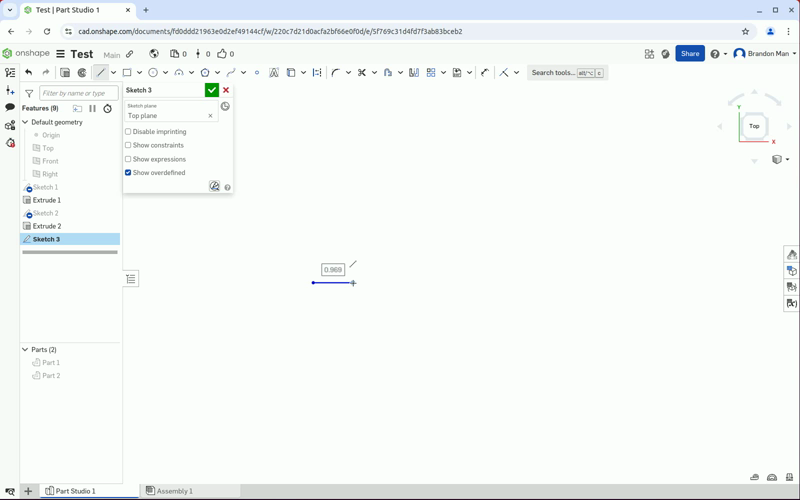
scroll(-6)
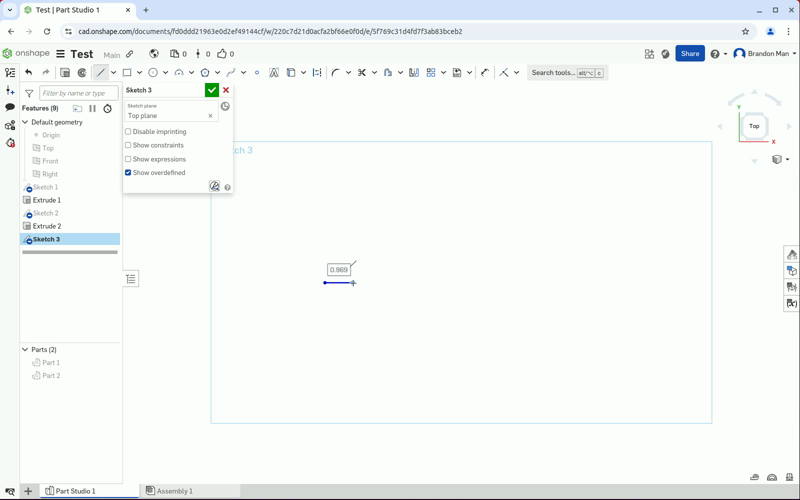
scroll(-6)
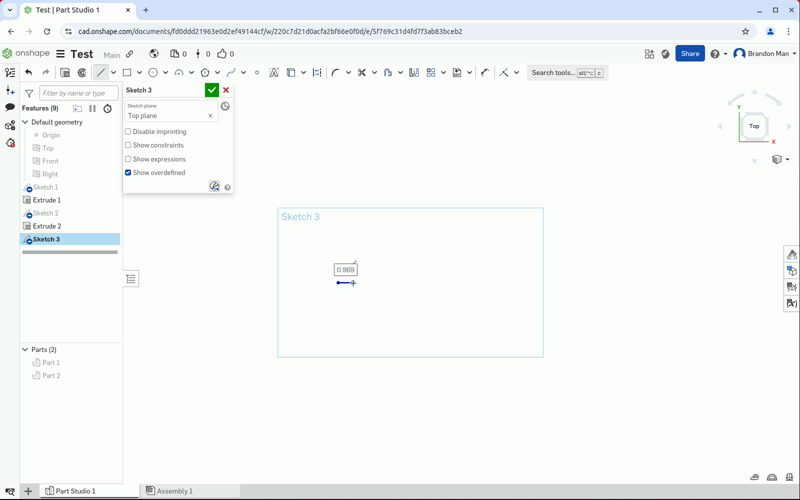
scroll(-6)
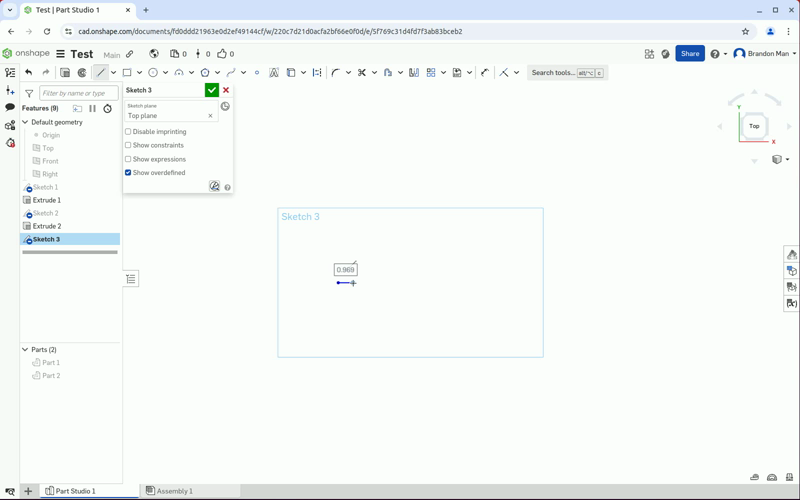
scroll(-6)
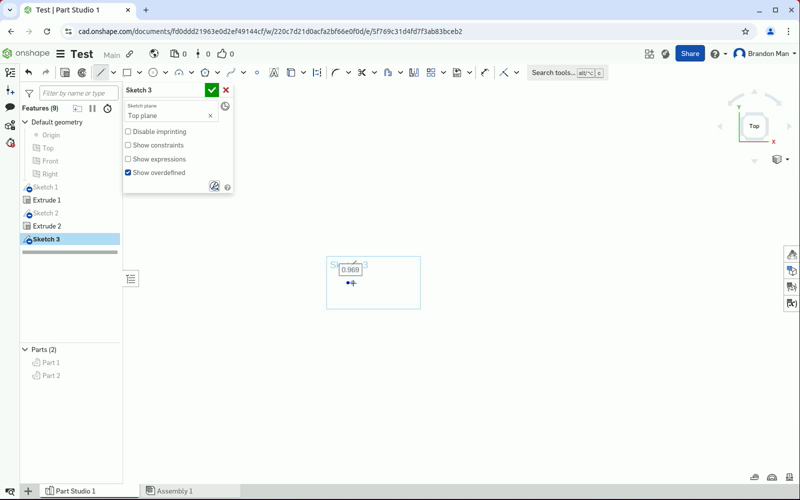
key_up(shift)
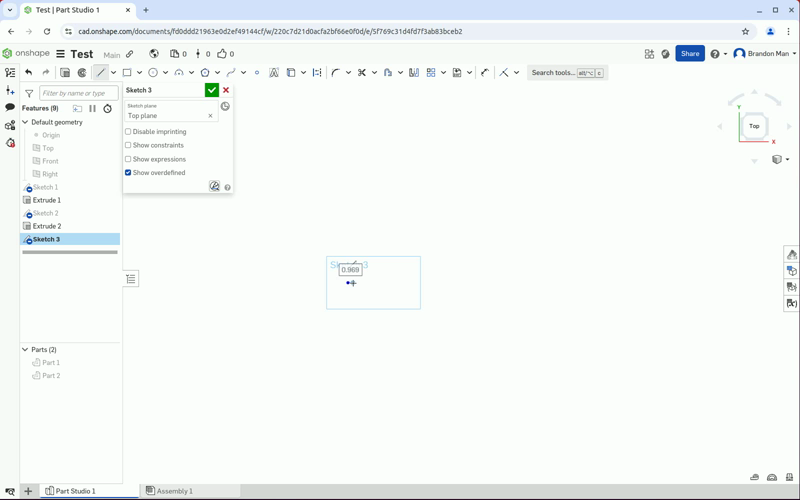
key(esc)
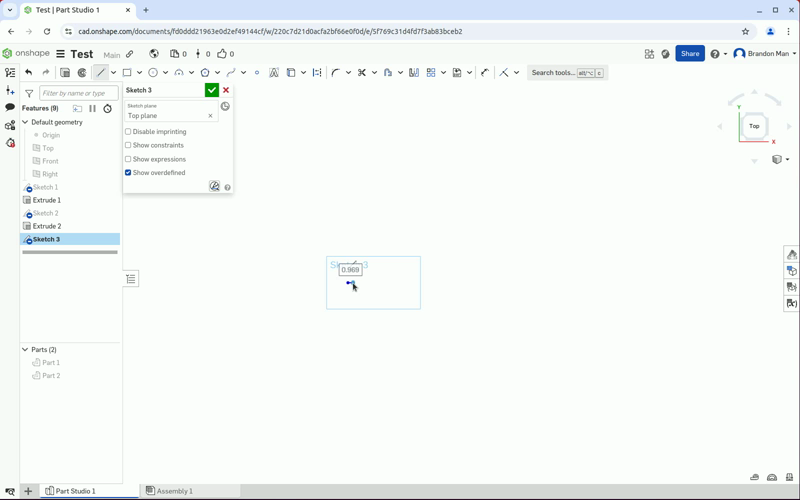
key(a)
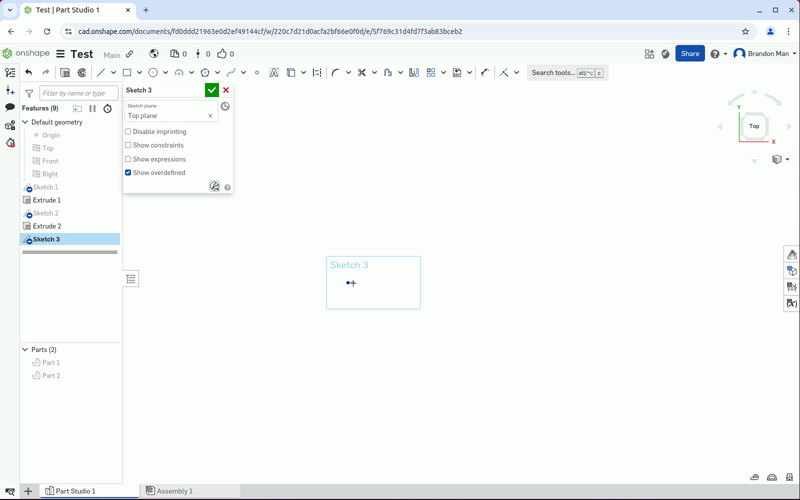
mouse_move(353, 282)
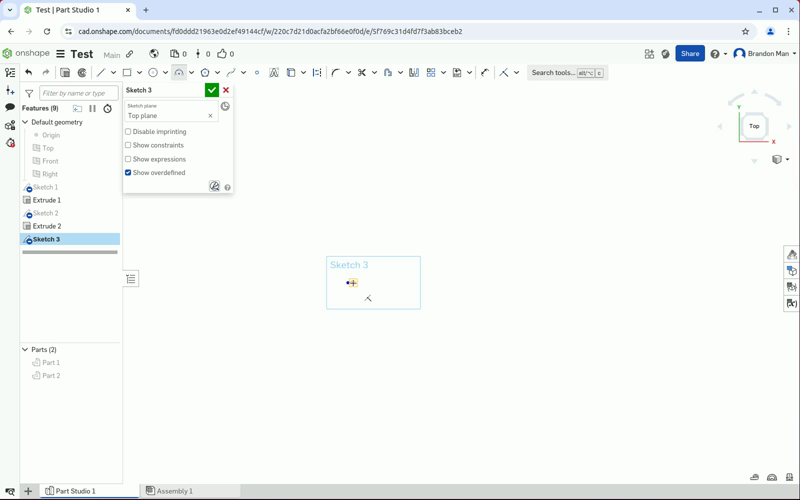
click(353, 282)
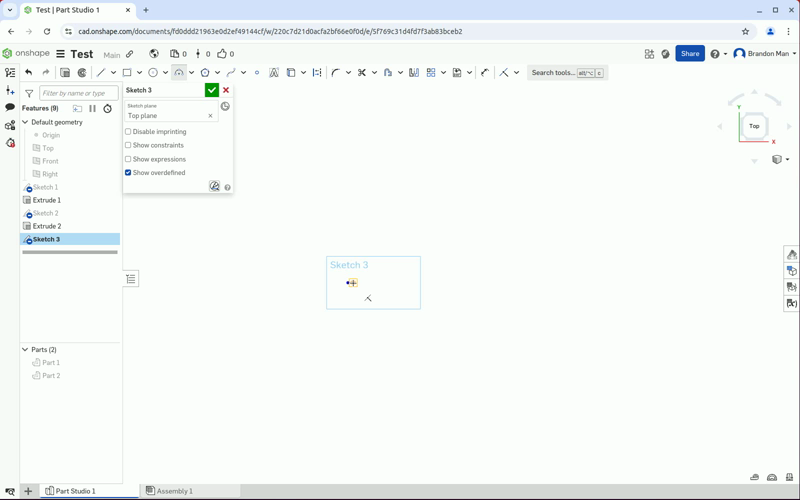
key_down(shift)
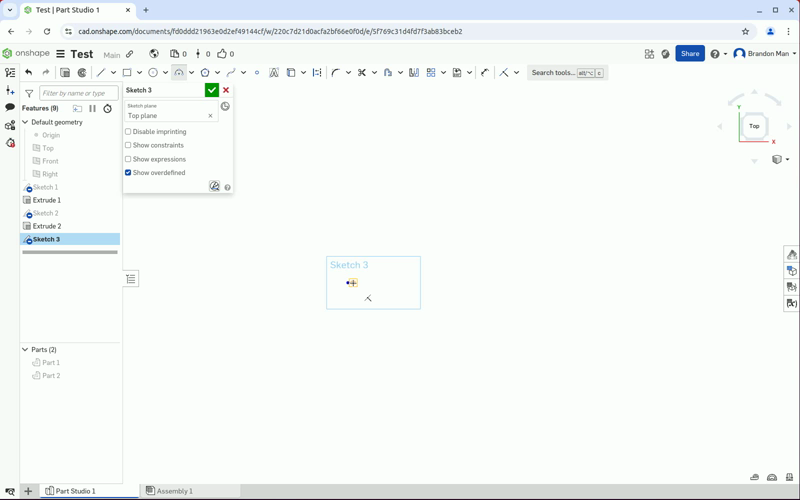
mouse_move(454, 282)
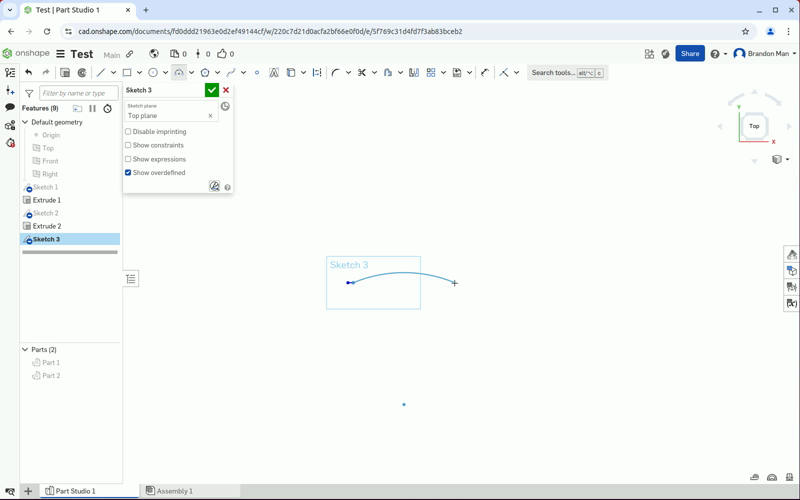
click(454, 282)
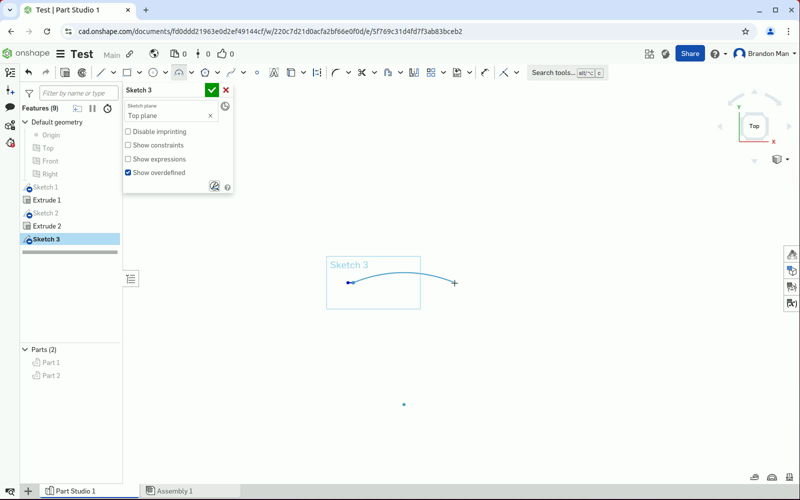
mouse_move(404, 231)
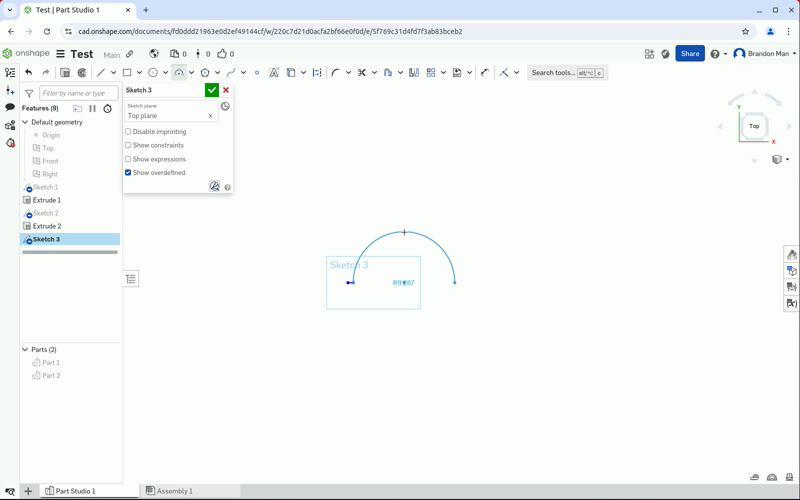
click(404, 231)
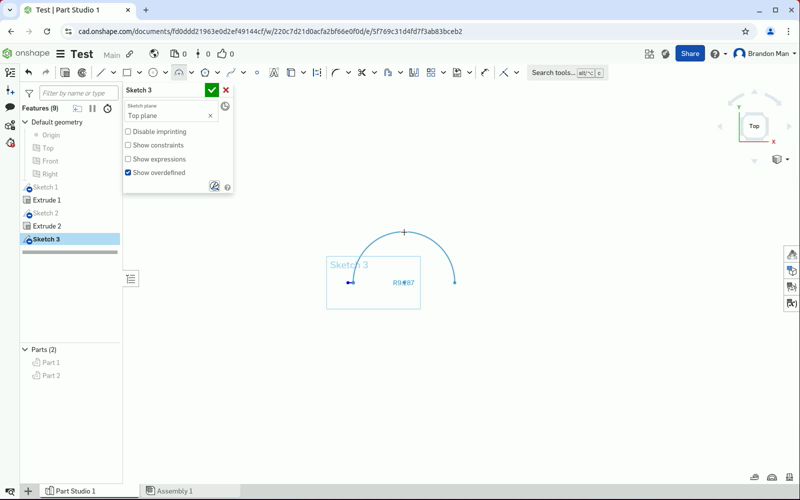
key_up(shift)
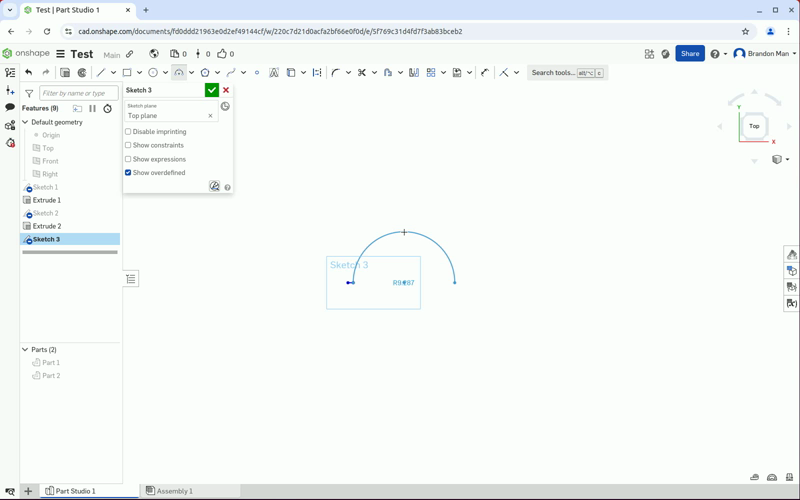
key(esc)
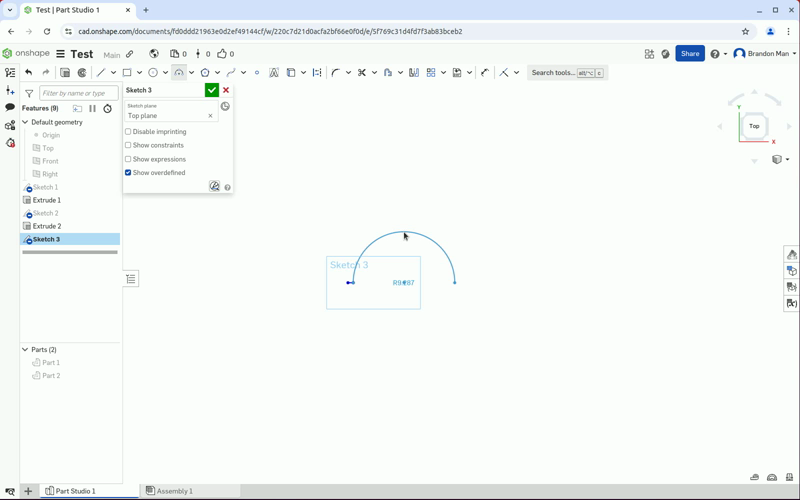
key(l)
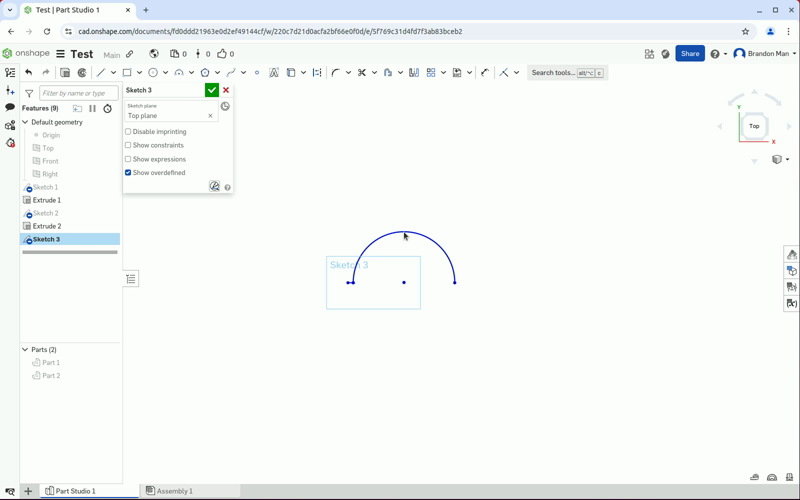
mouse_move(454, 282)
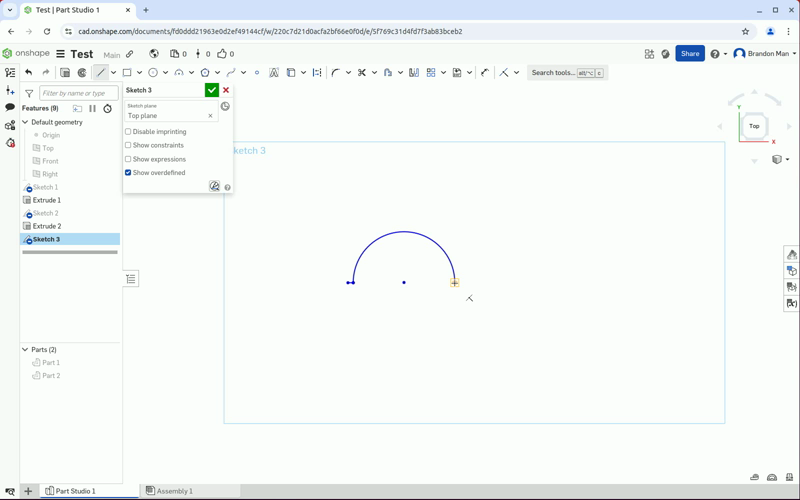
click(454, 282)
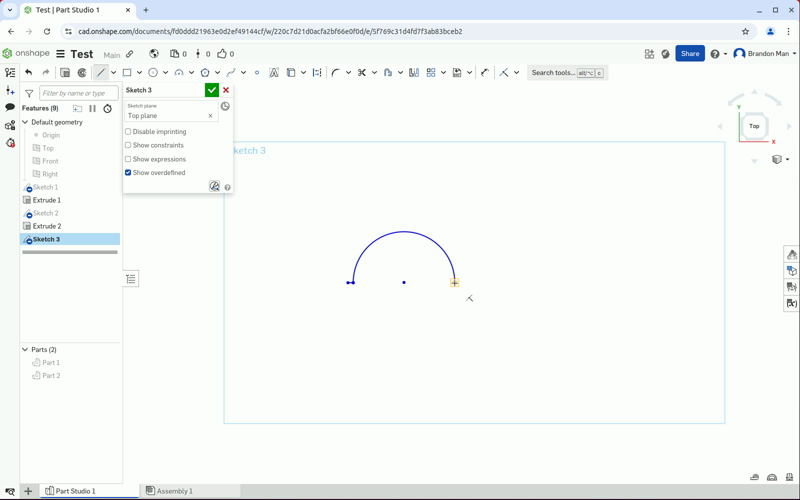
key_down(shift)
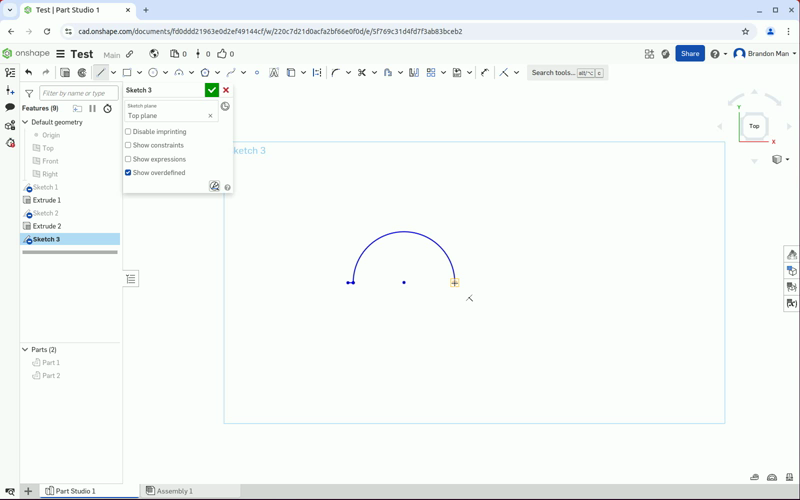
mouse_move(484, 282)
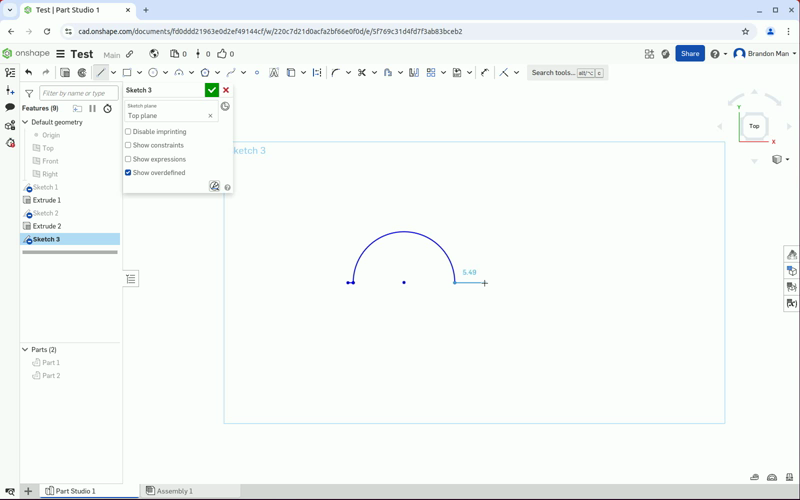
mouse_move(459, 282)
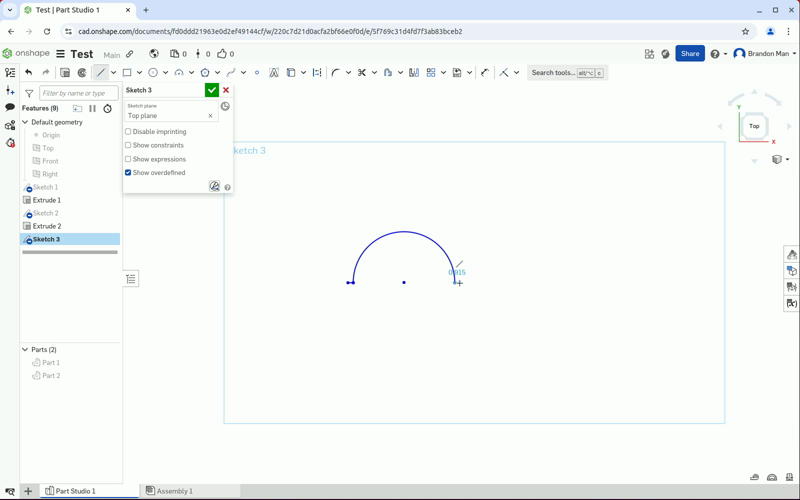
scroll(6)
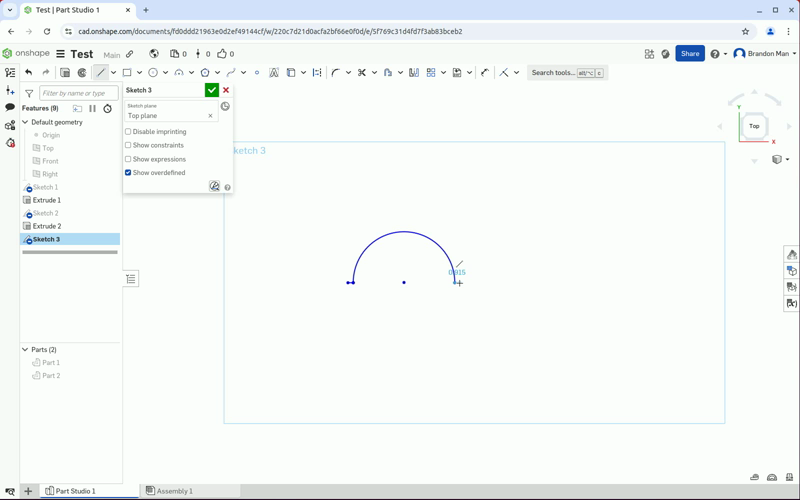
scroll(6)
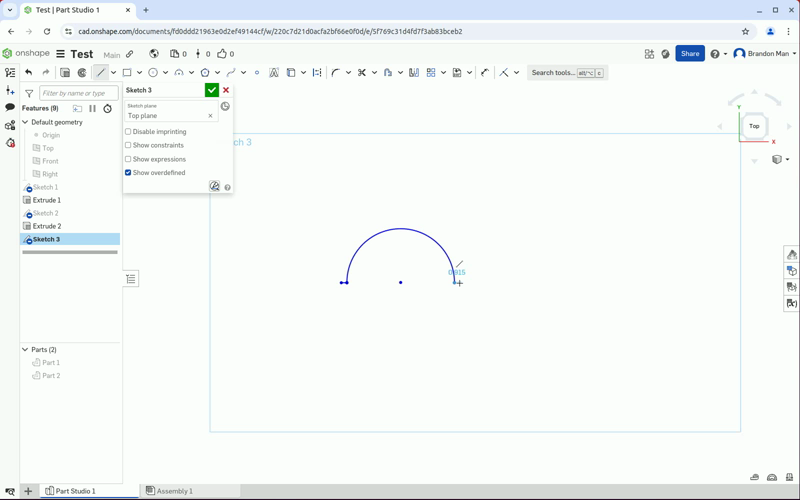
scroll(6)
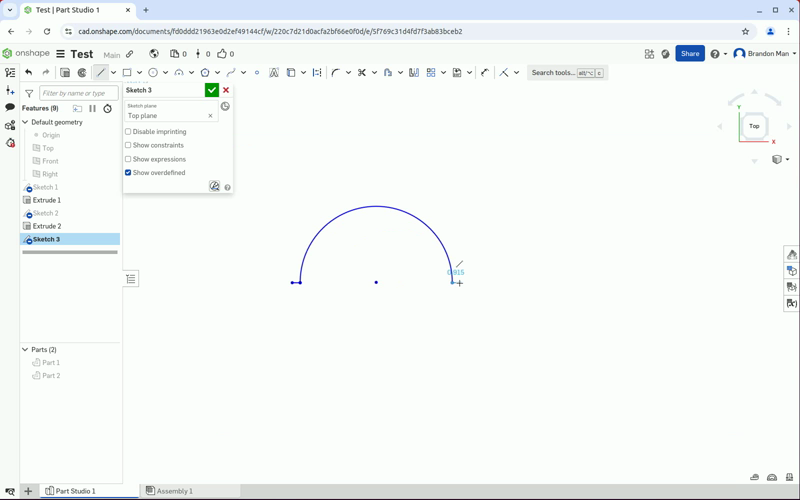
scroll(6)
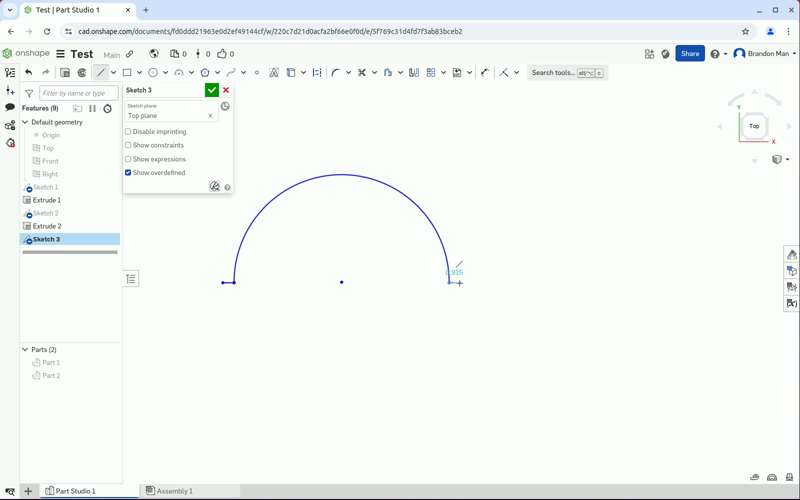
scroll(6)
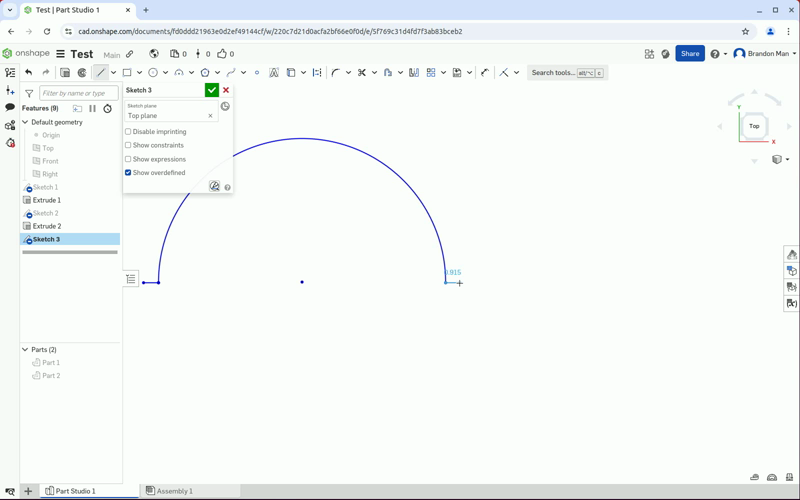
scroll(6)
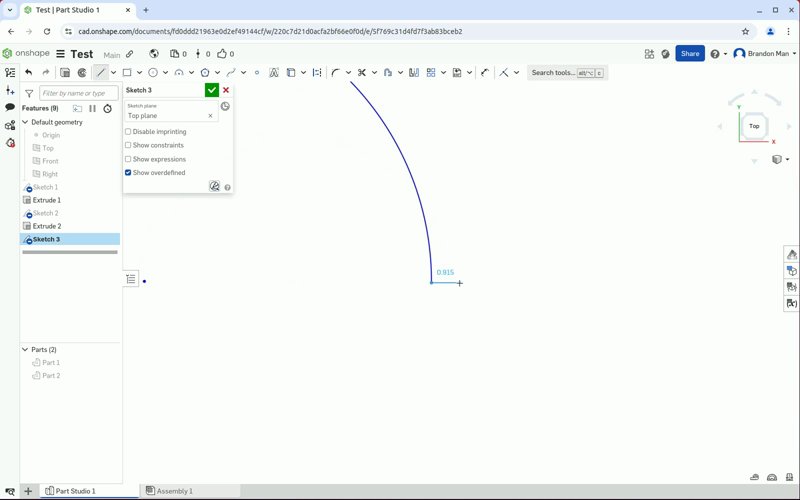
scroll(6)
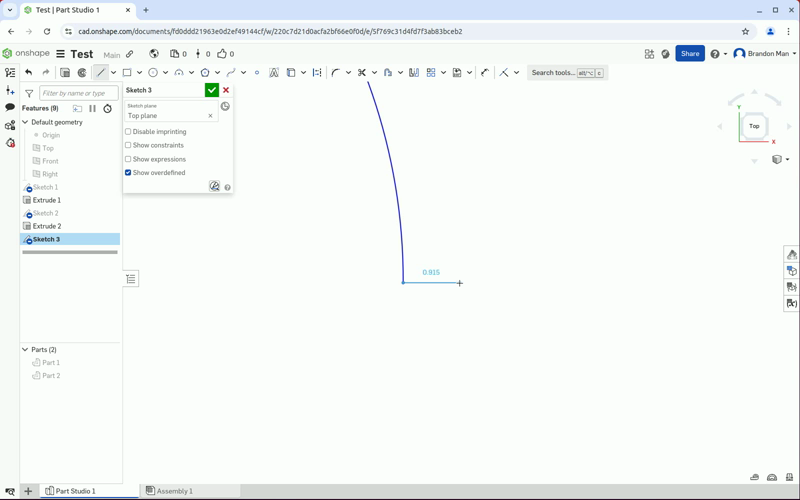
click(459, 282)
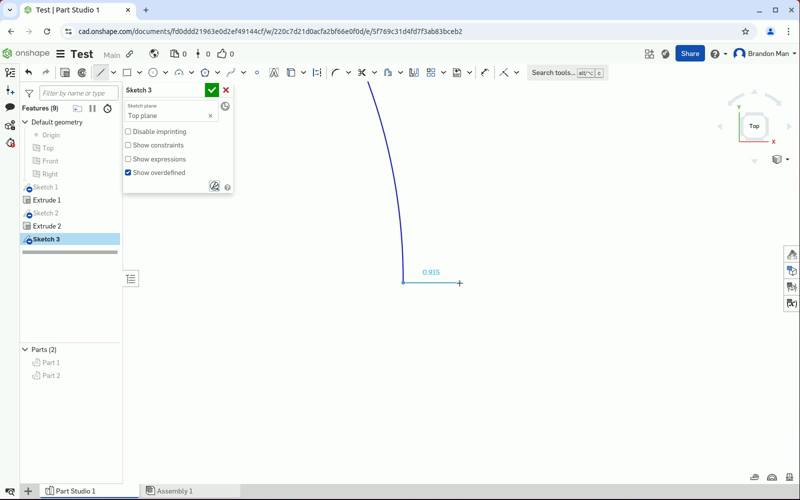
scroll(-6)
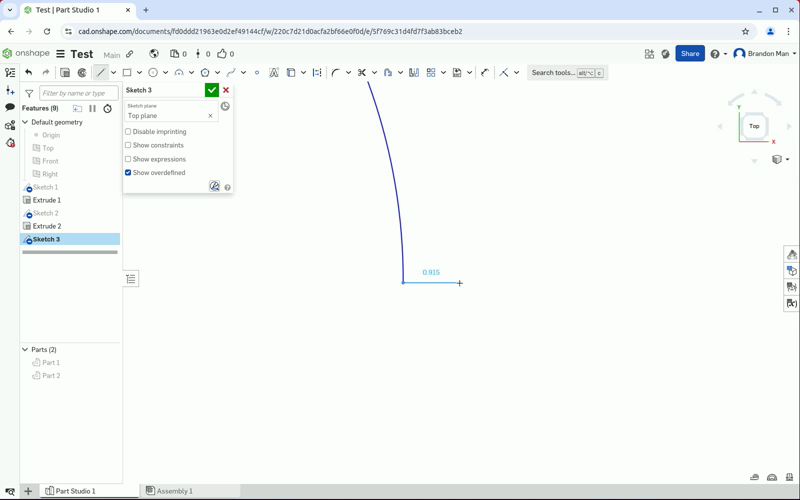
scroll(-6)
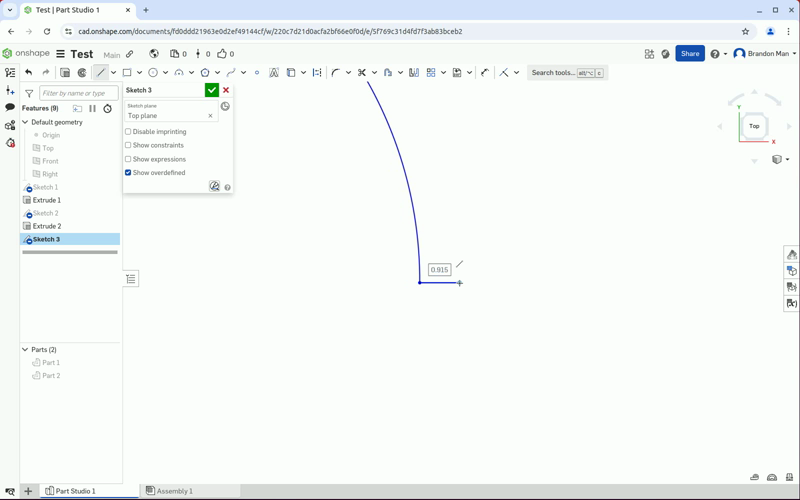
scroll(-6)
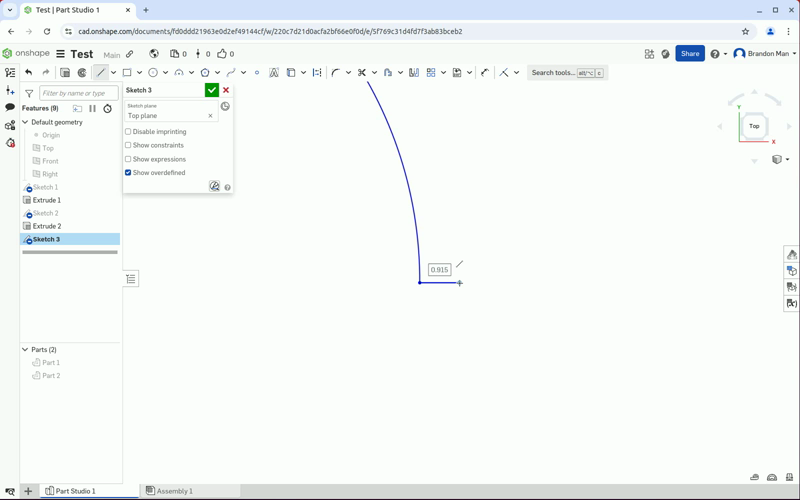
scroll(-6)
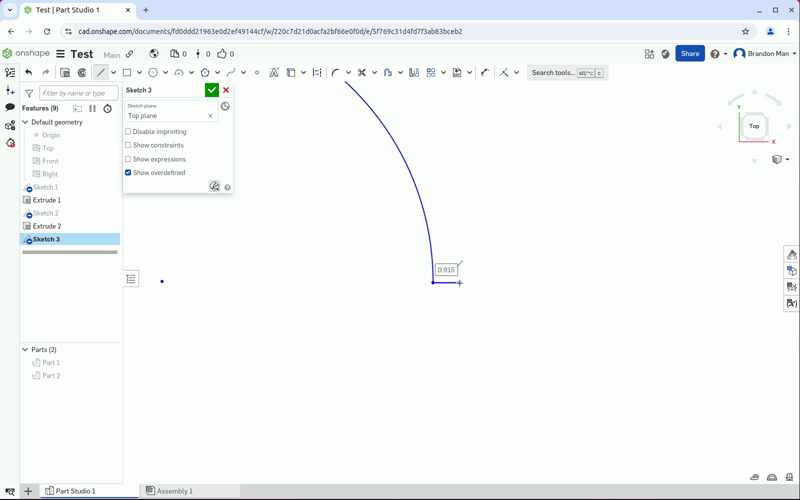
scroll(-6)
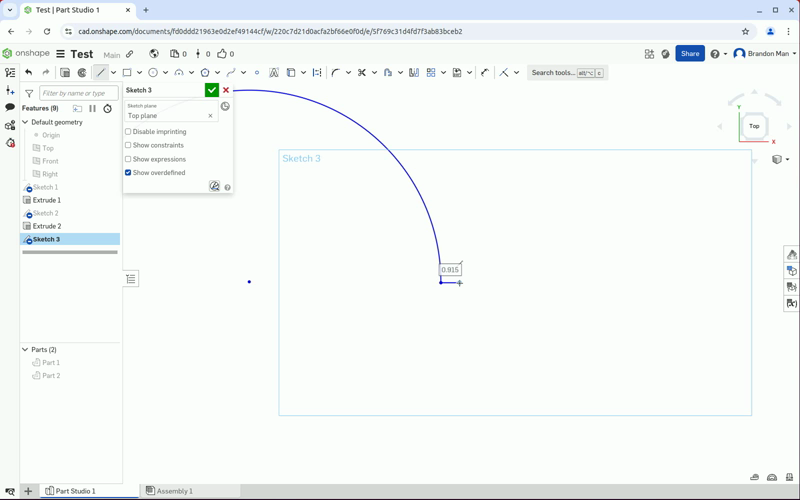
scroll(-6)
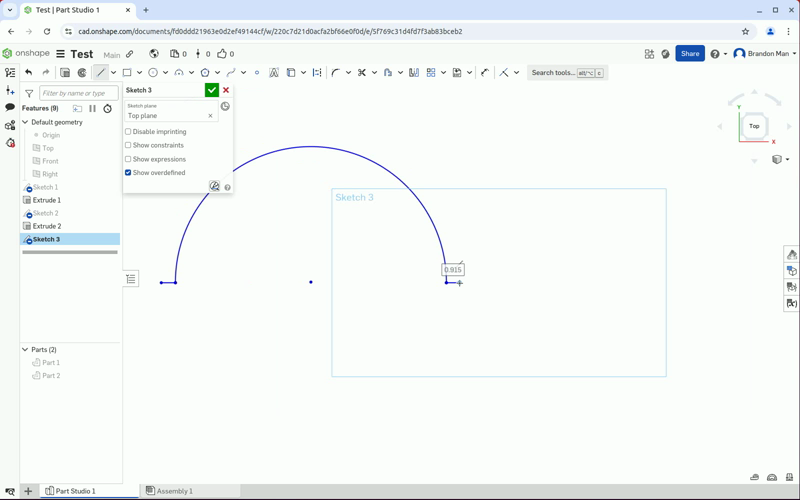
scroll(-6)
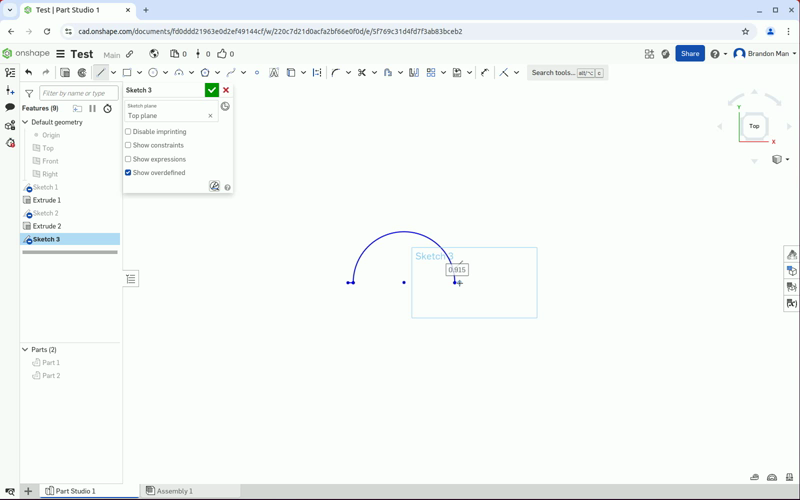
key_up(shift)
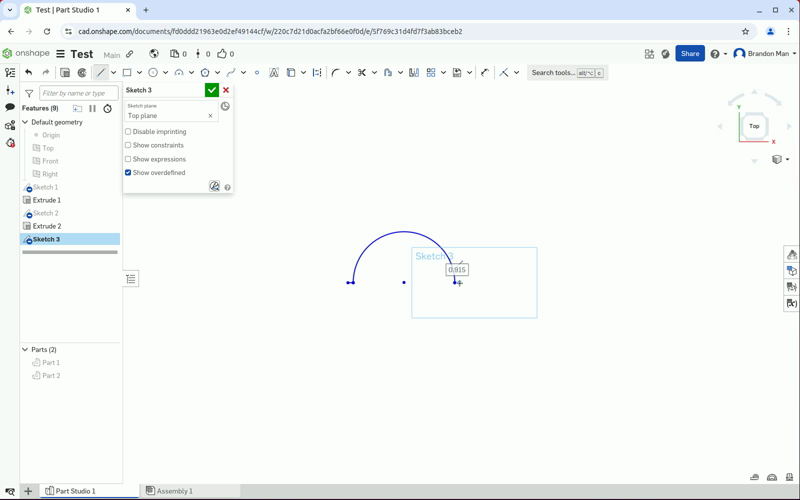
key(esc)
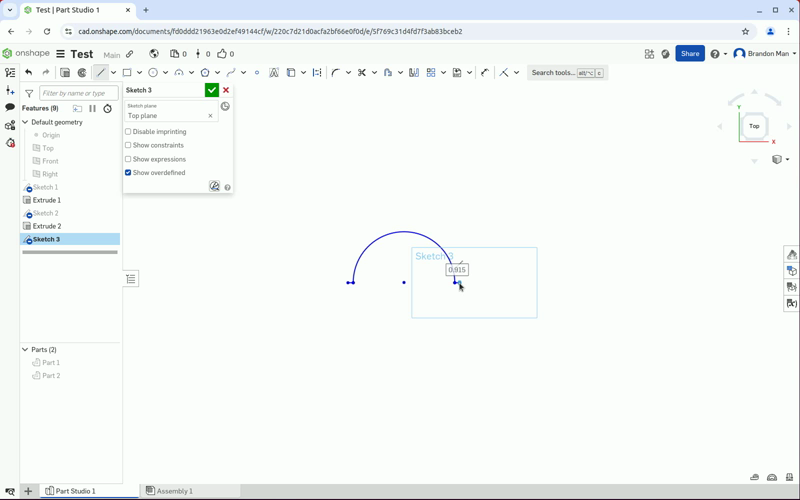
key(a)
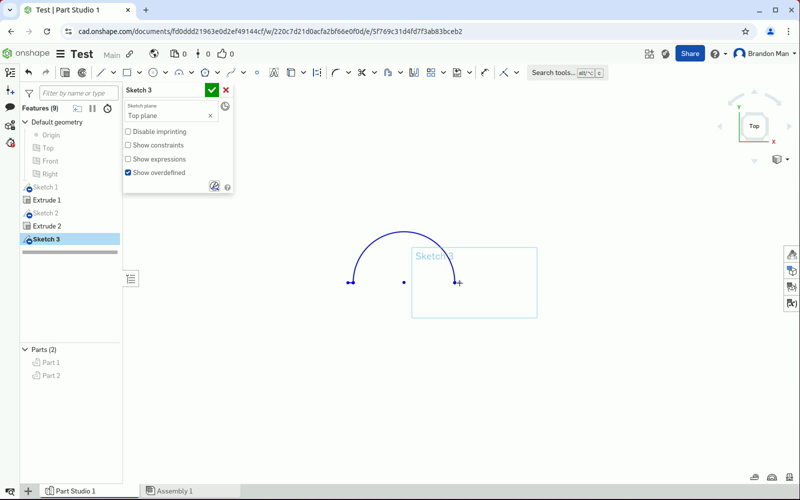
mouse_move(459, 282)
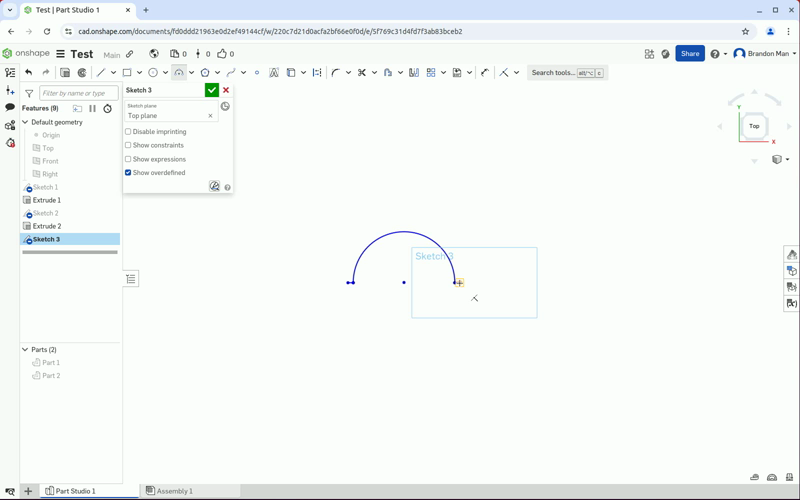
click(459, 282)
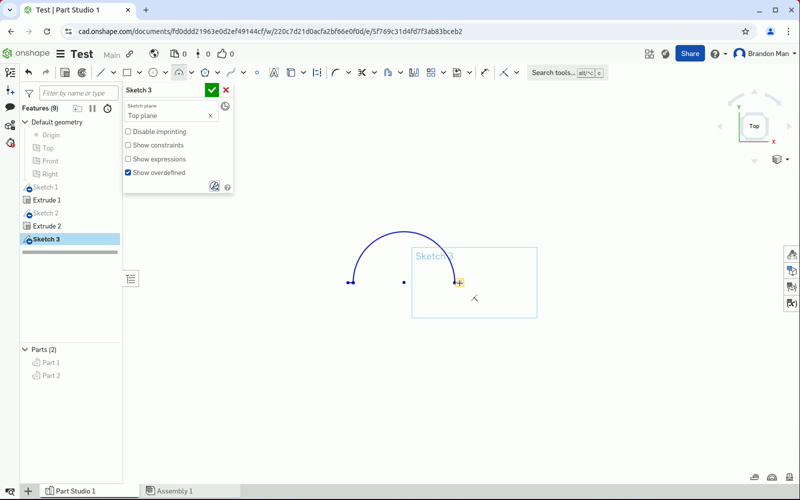
mouse_move(348, 282)
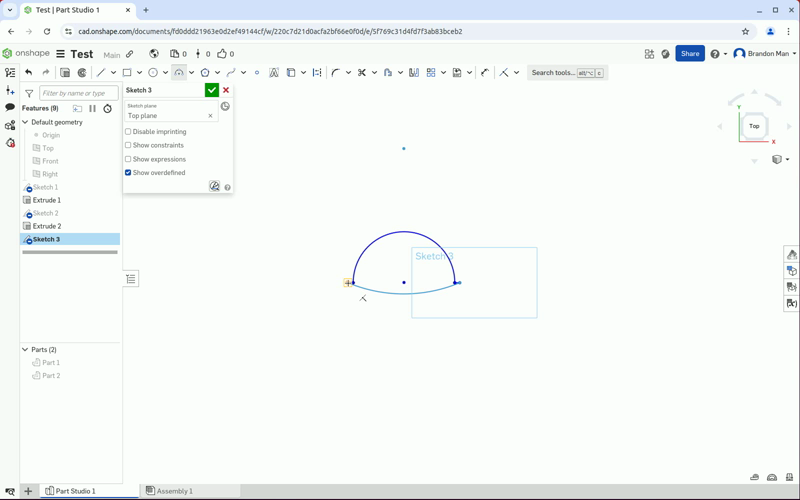
click(348, 282)
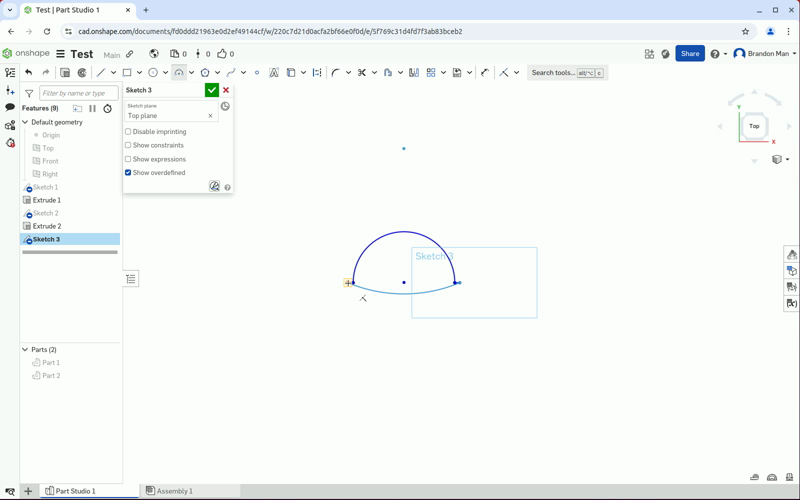
key_down(shift)
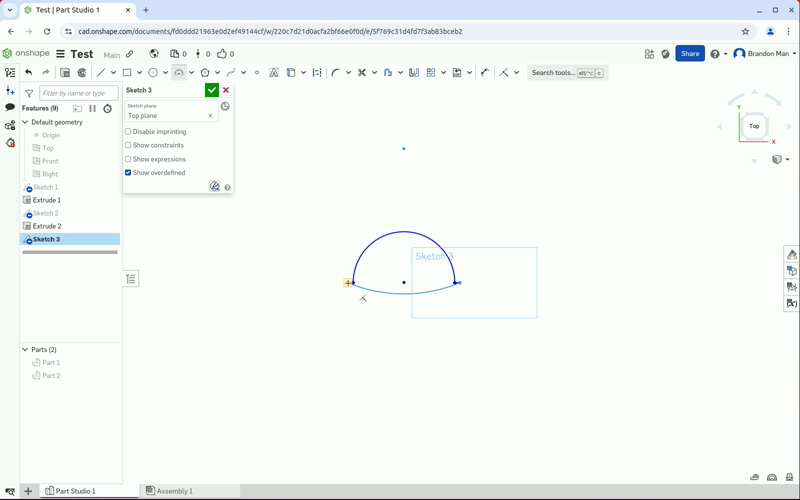
mouse_move(404, 227)
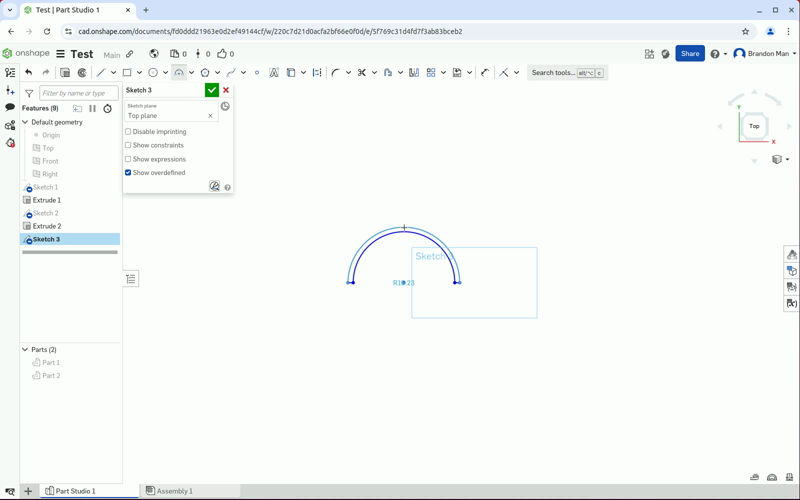
click(404, 227)
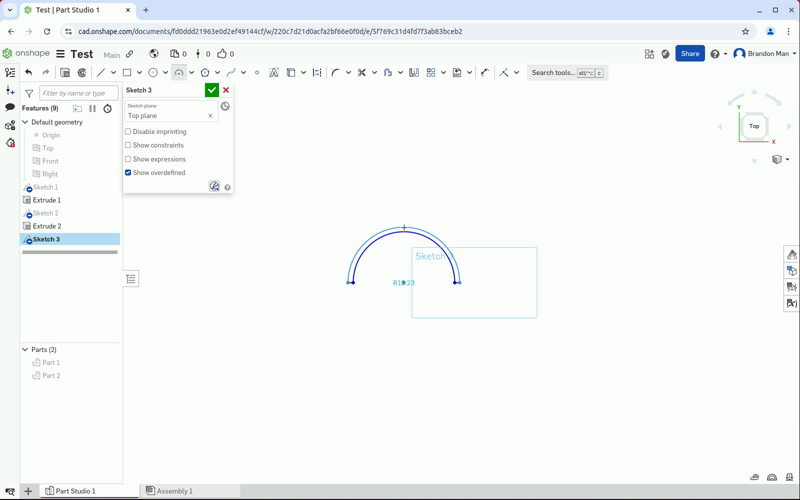
key_up(shift)
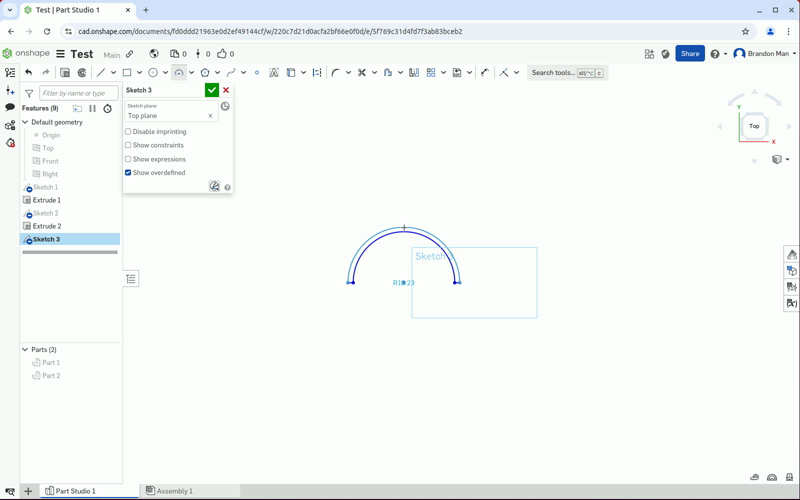
key(esc)
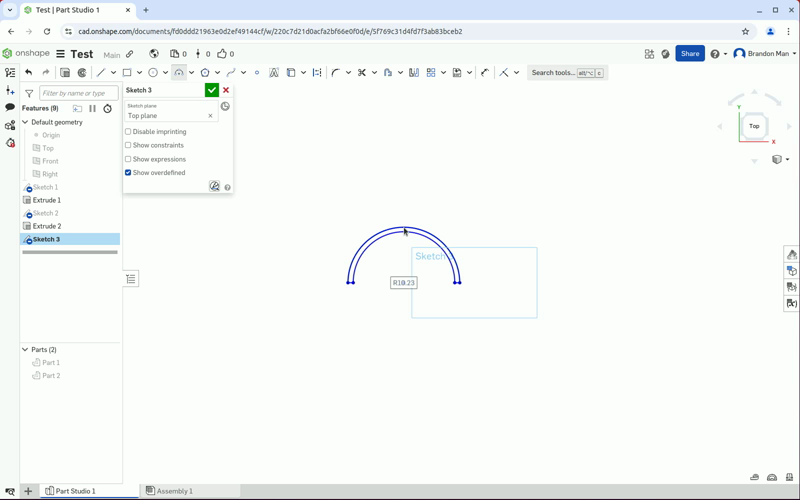
mouse_move(389, 278)
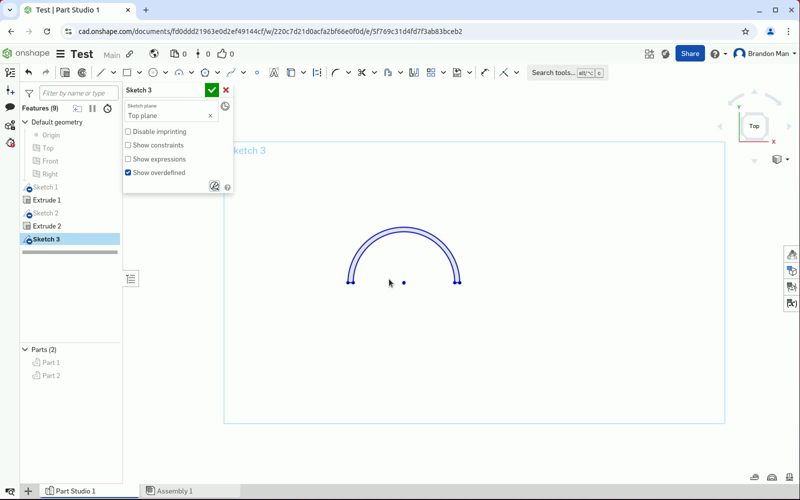
scroll(6)
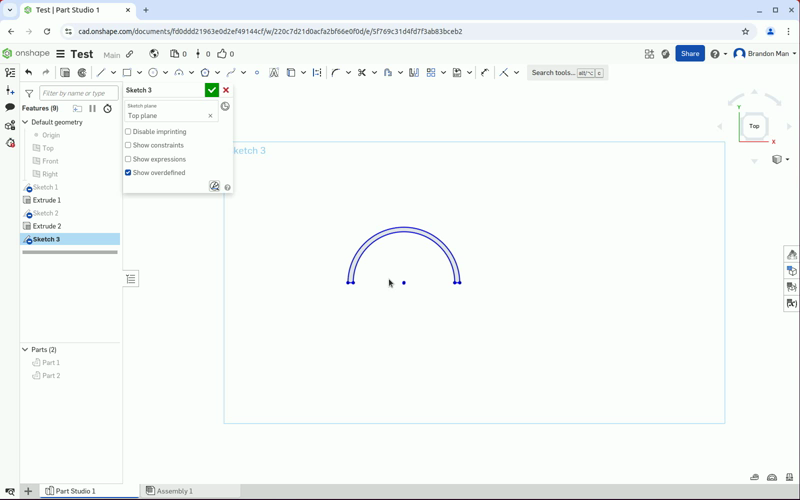
scroll(6)
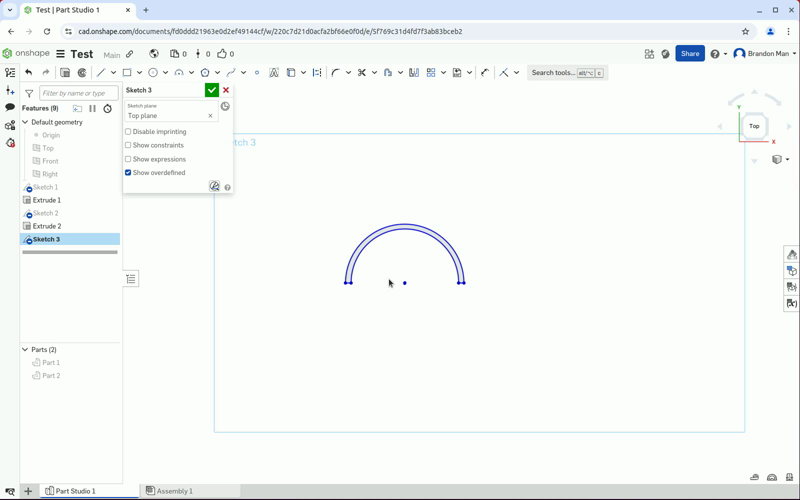
scroll(6)
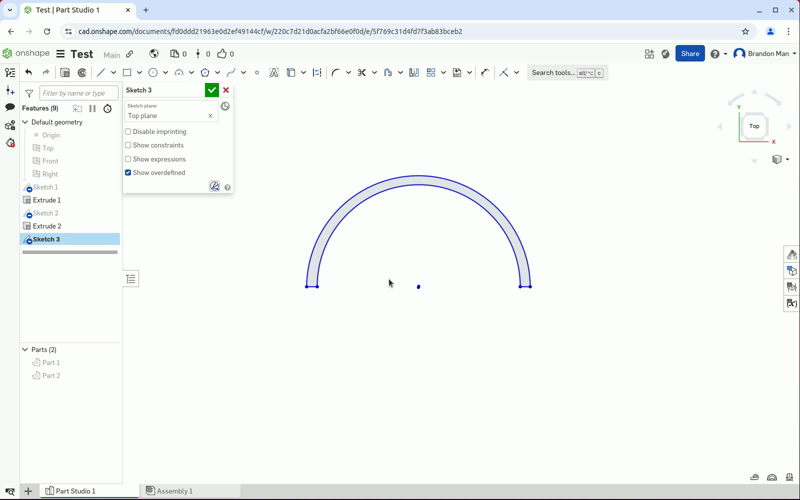
scroll(6)
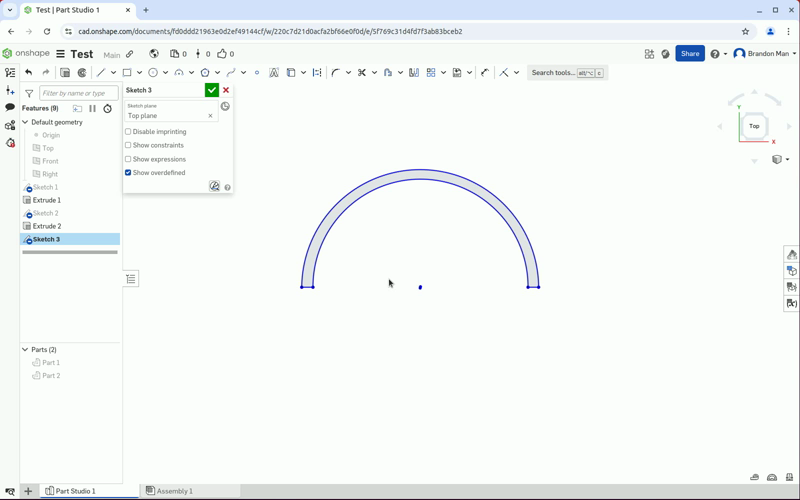
scroll(6)
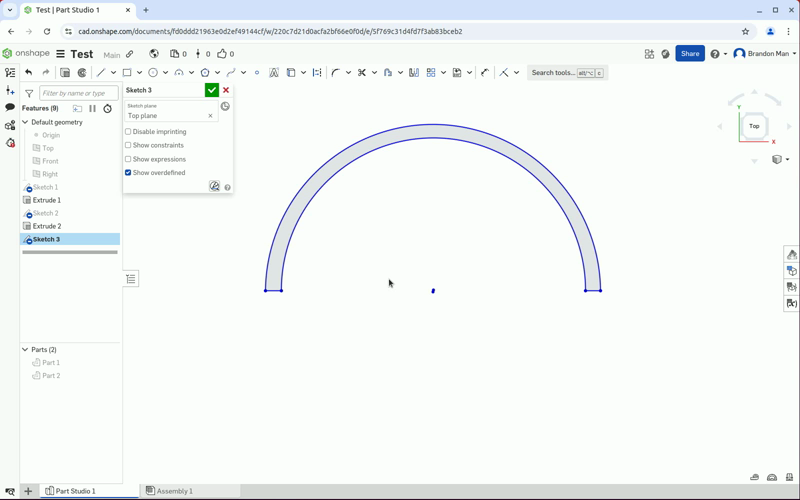
scroll(6)
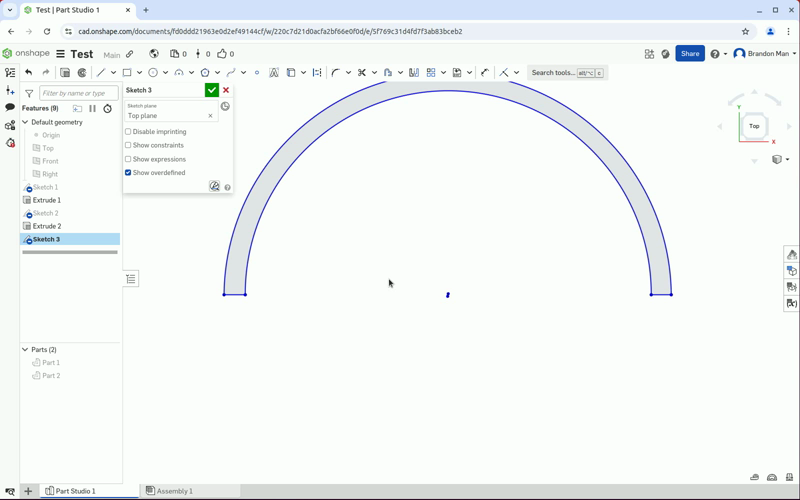
scroll(6)
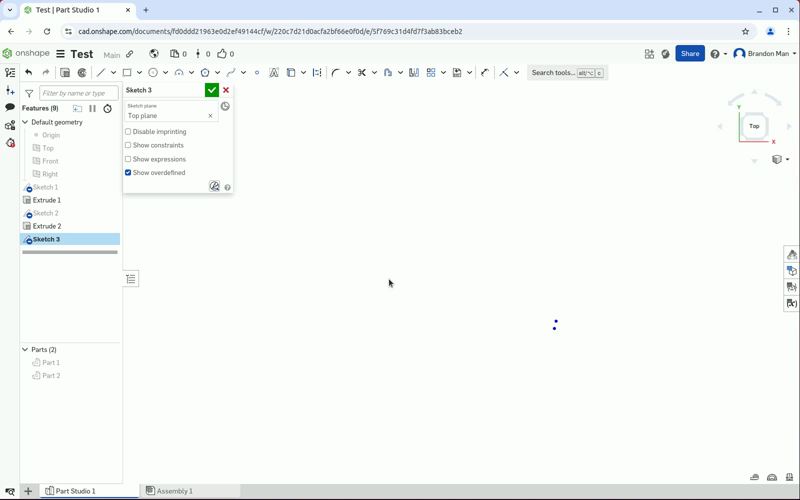
click(389, 278)
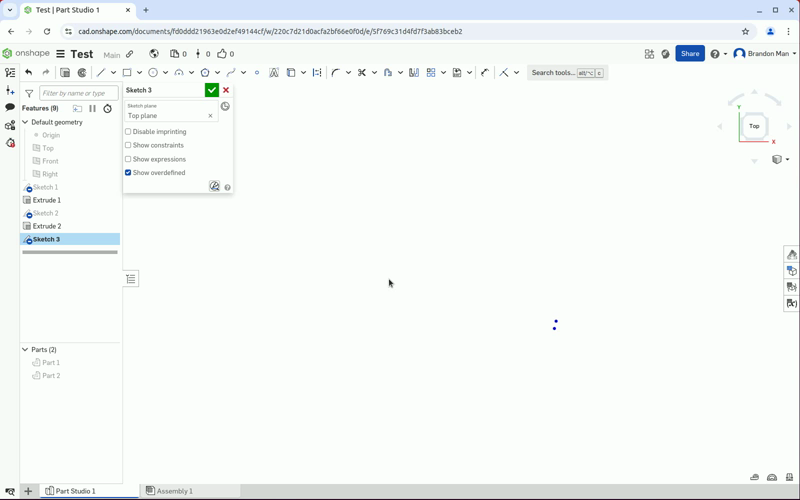
scroll(-6)
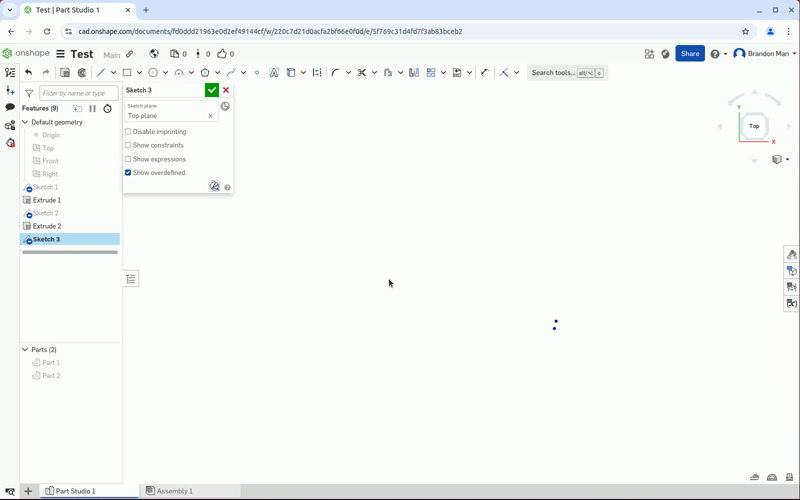
scroll(-6)
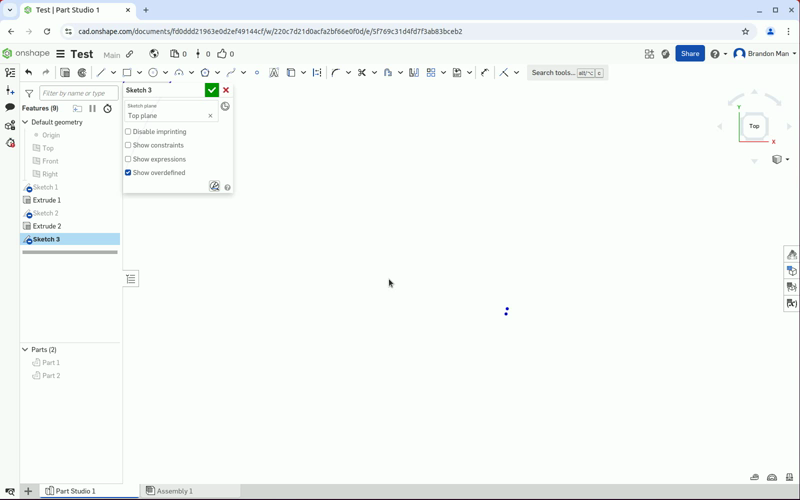
scroll(-6)
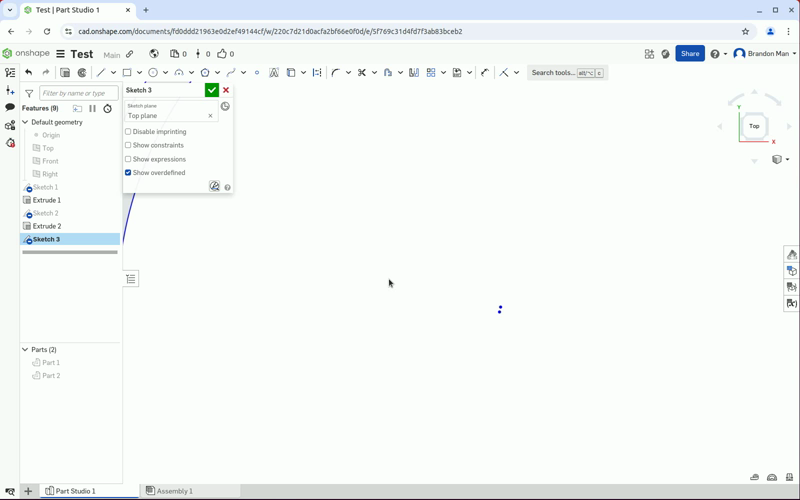
scroll(-6)
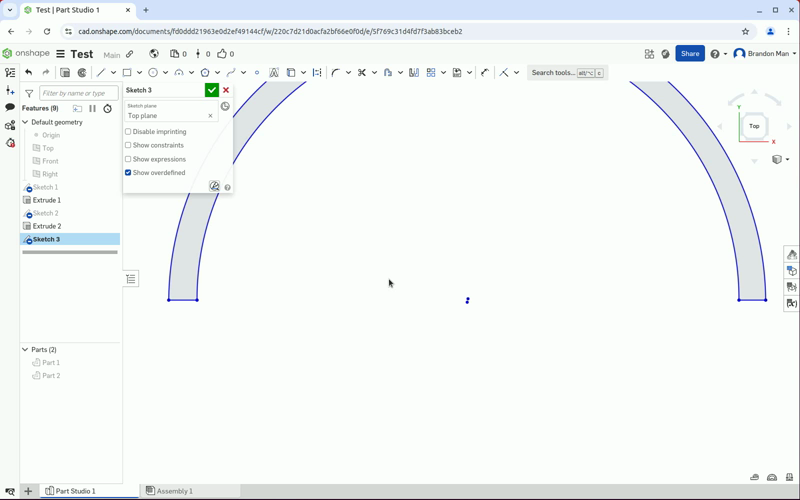
scroll(-6)
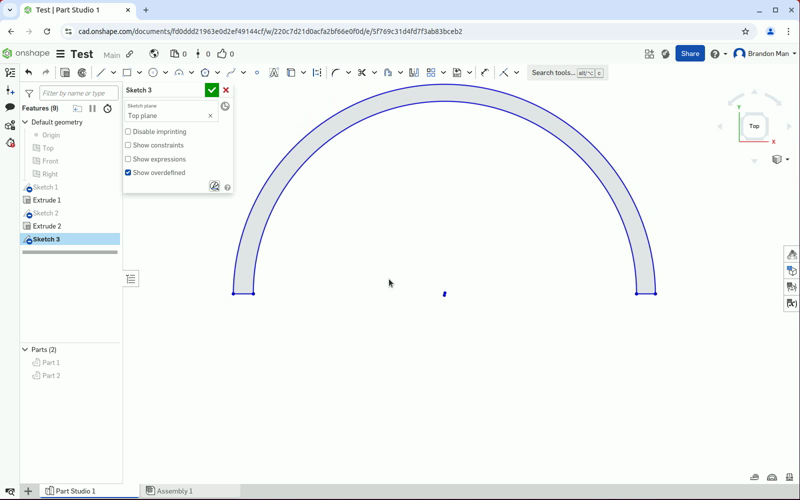
scroll(-6)
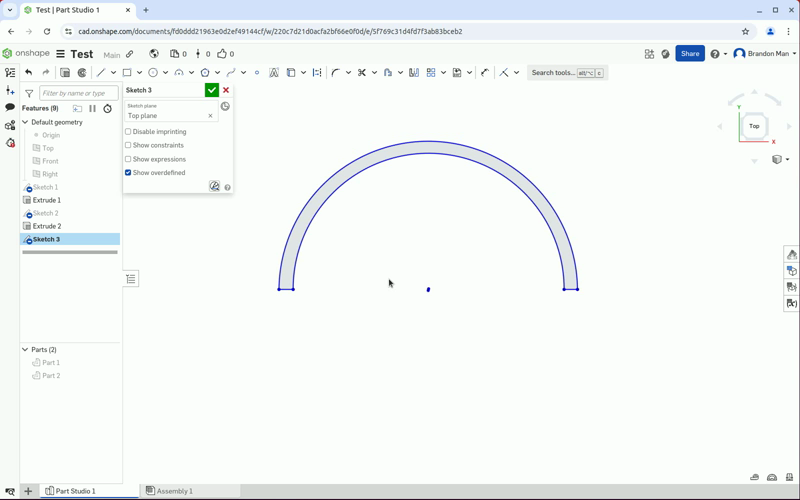
scroll(-6)
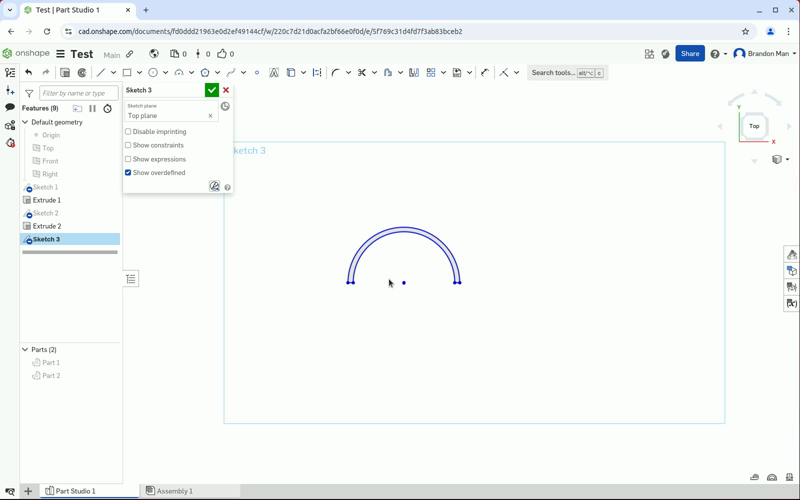
mouse_move(73, 352)
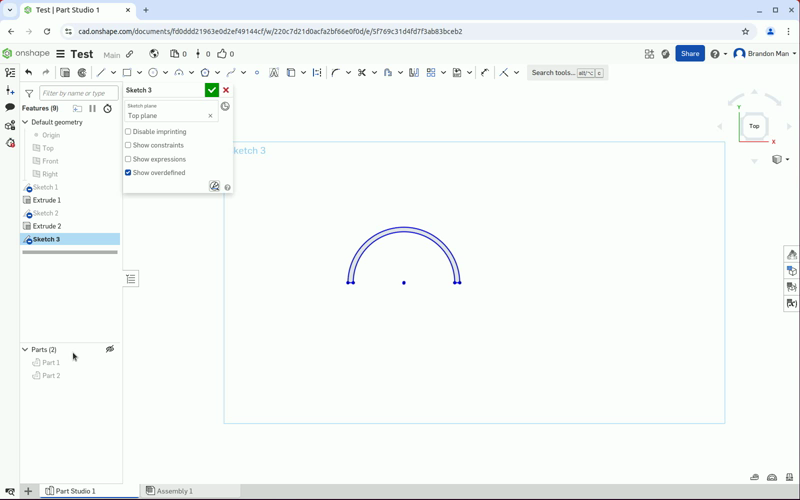
key(shift+y)
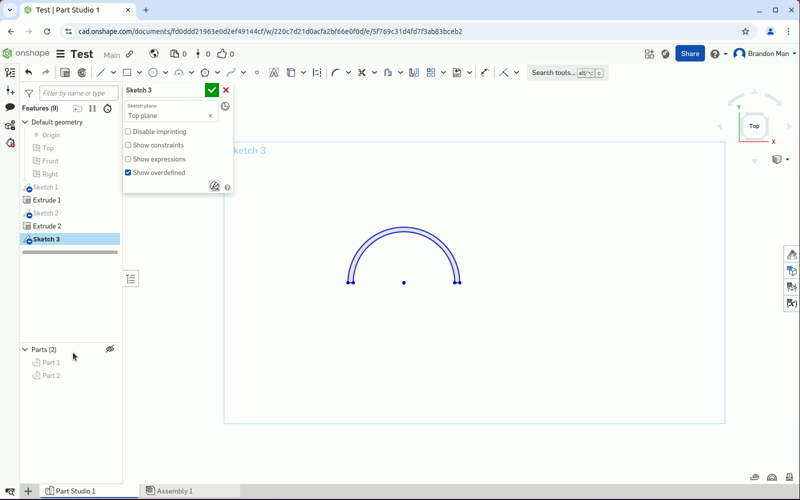
key(shift+e)
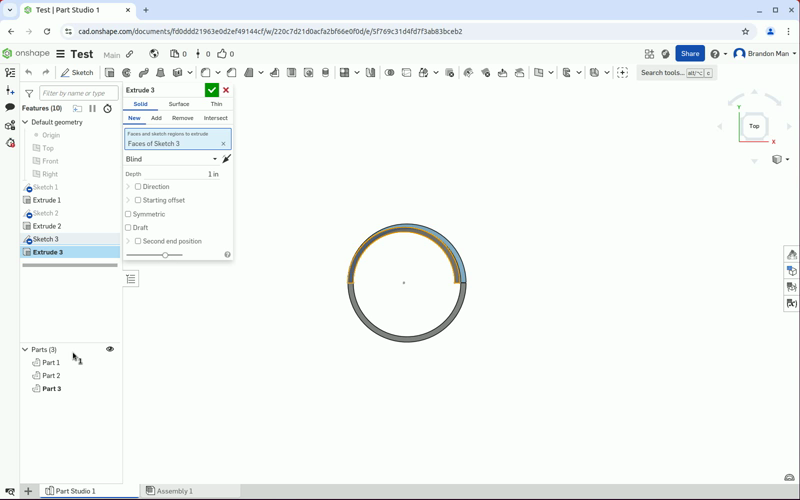
mouse_move(143, 106)
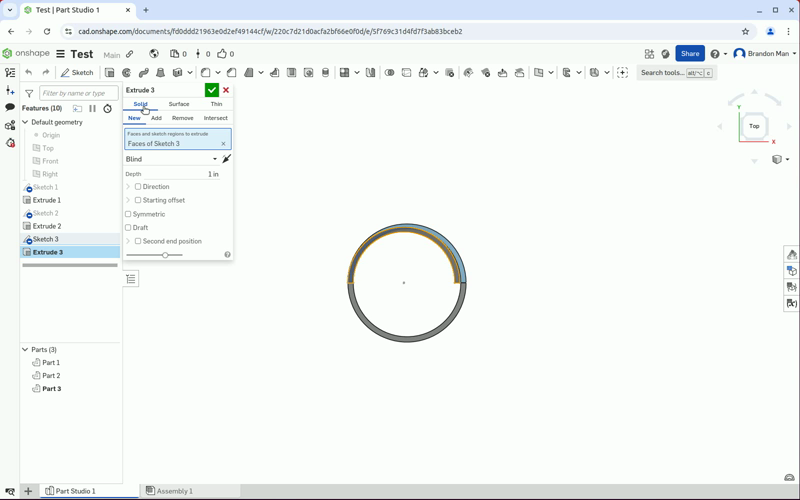
click(143, 106)
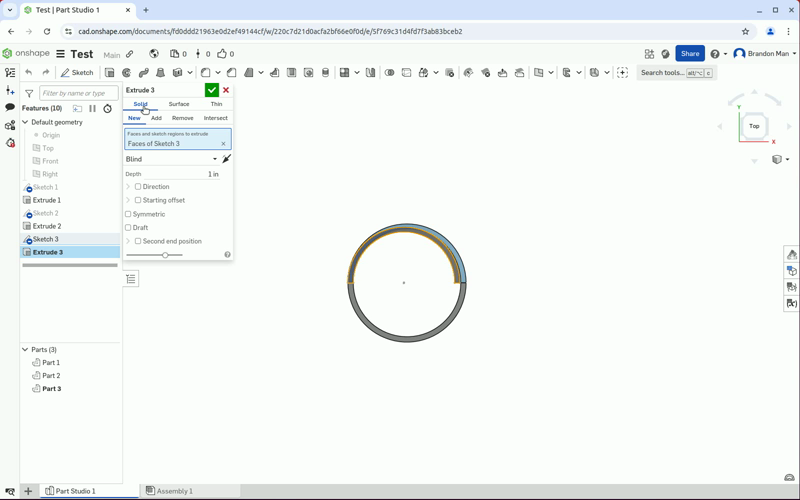
mouse_move(137, 120)
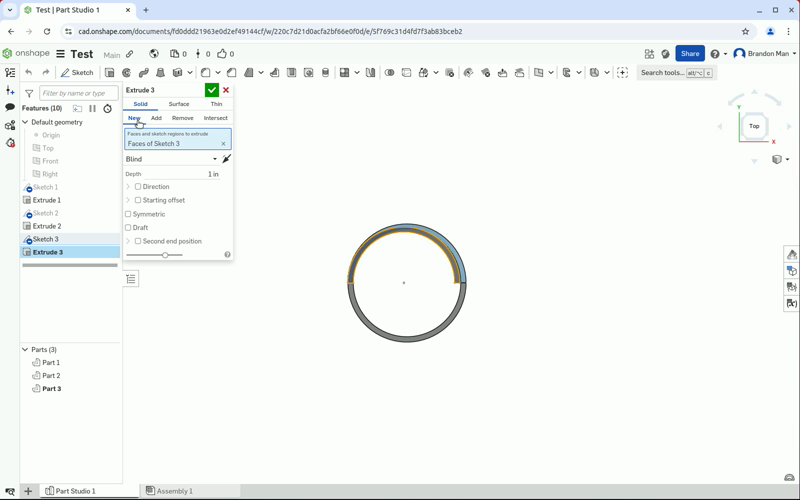
click(137, 120)
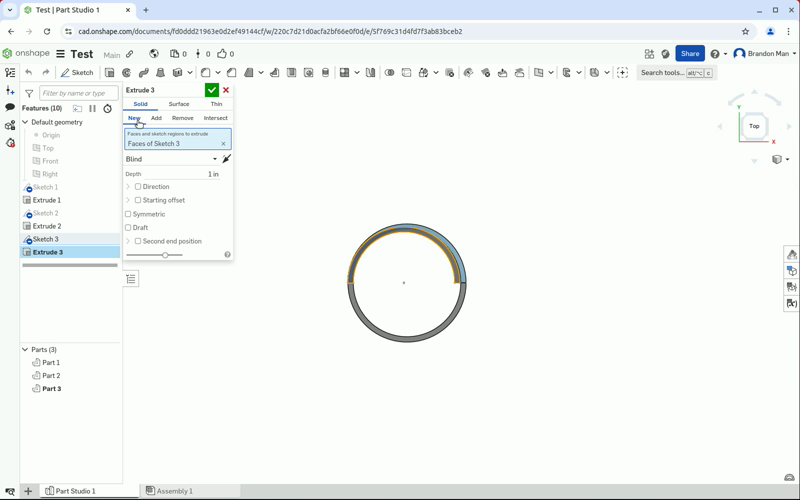
key(tab, 4)
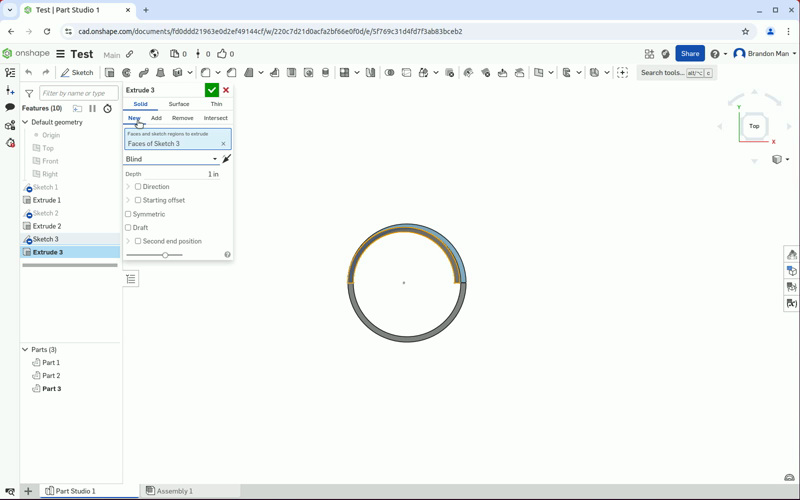
text(0.241)
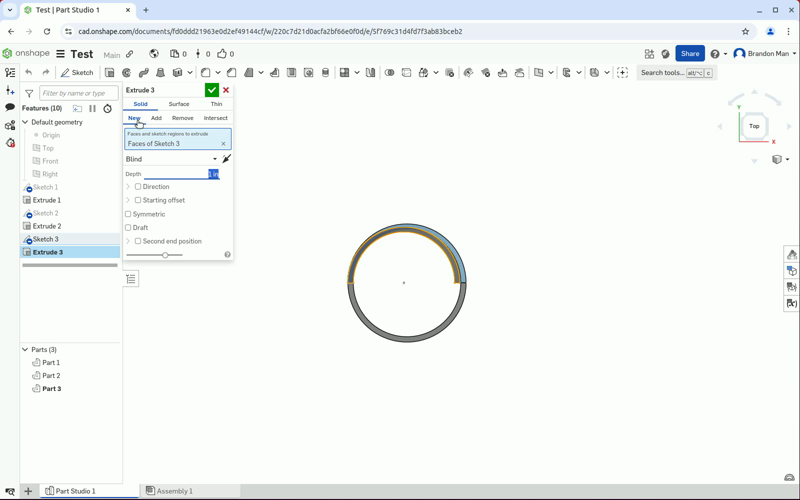
key(enter)
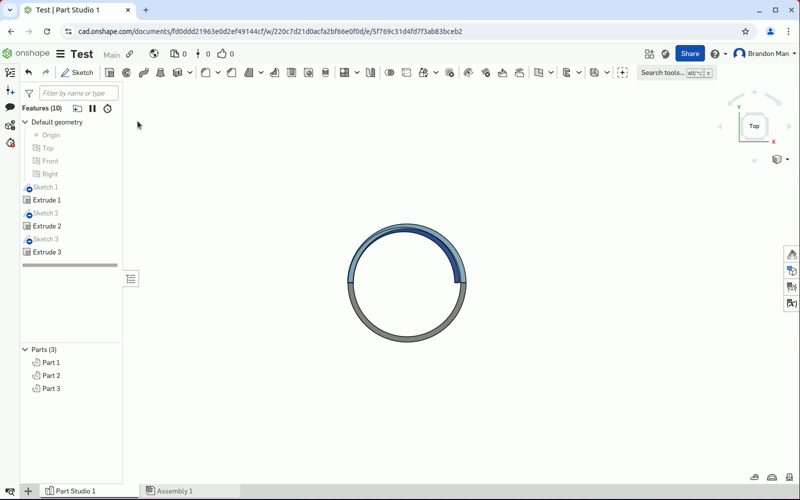
key(shift+h)
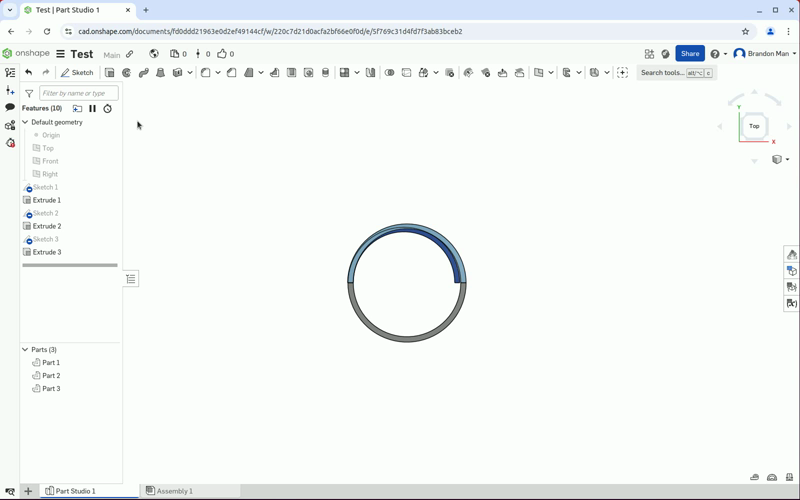
key(shift+h)
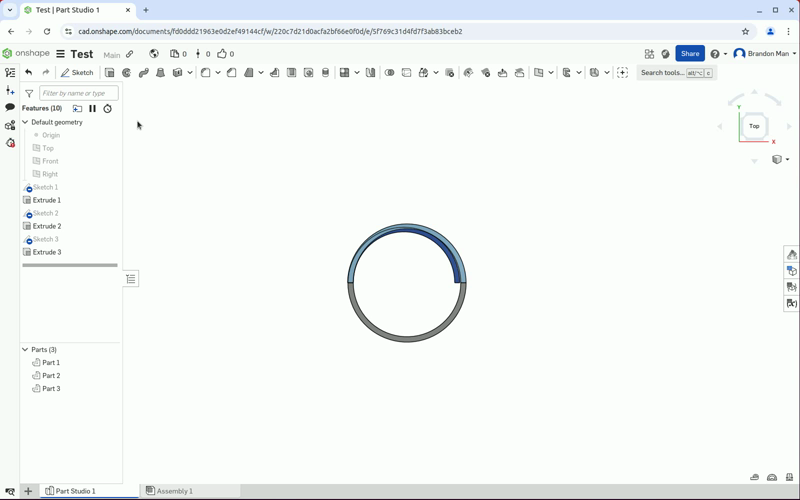
mouse_move(73, 189)
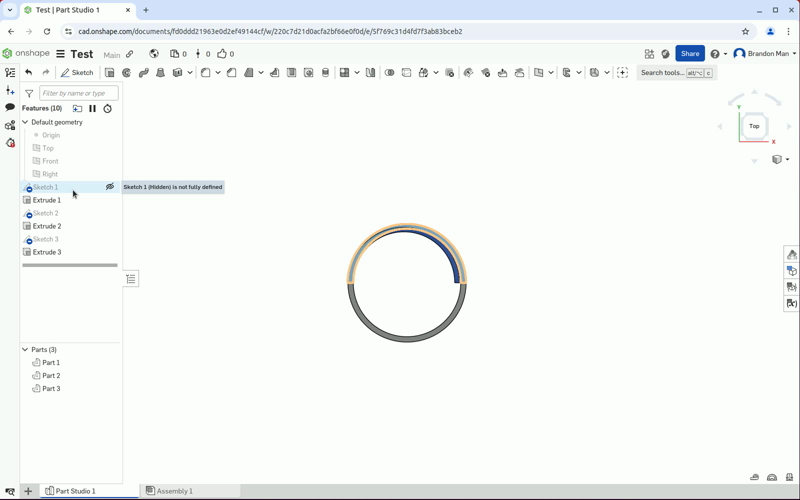
click(73, 189)
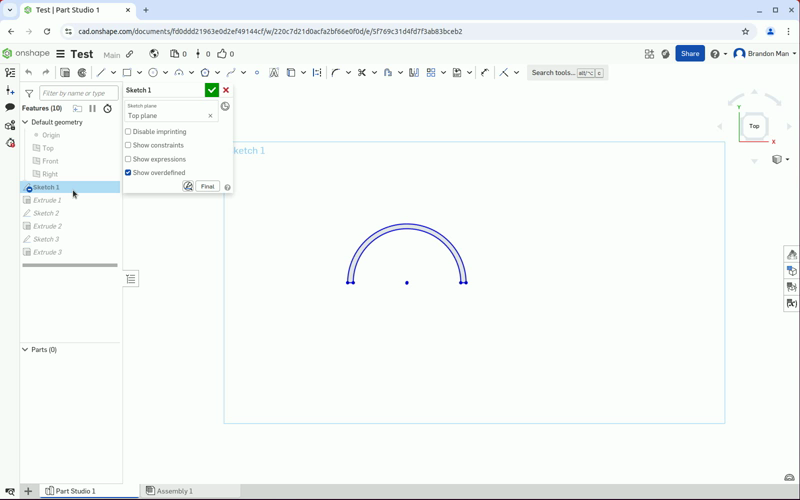
mouse_move(229, 92)
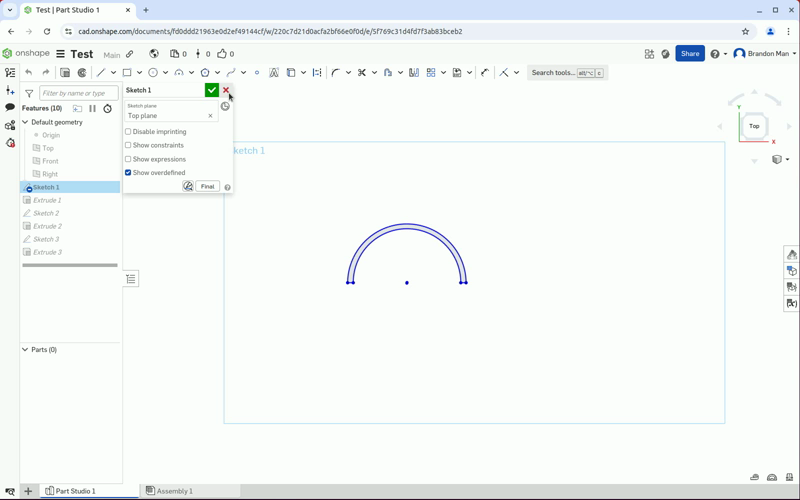
click(229, 92)
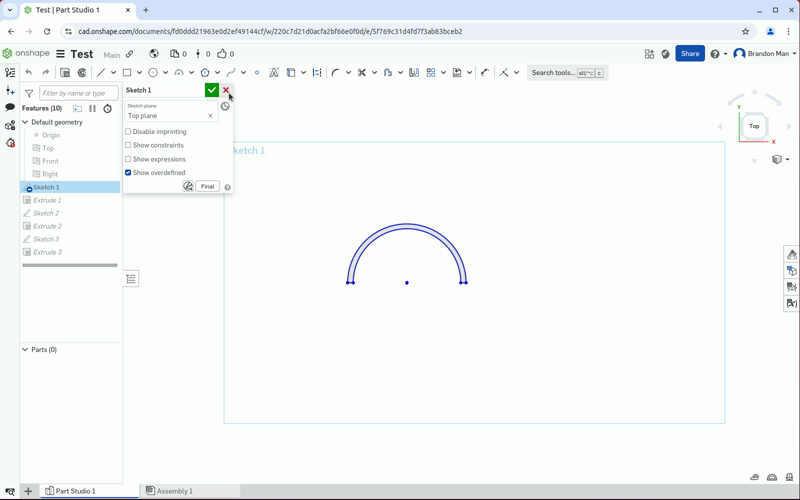
key(shift+s)
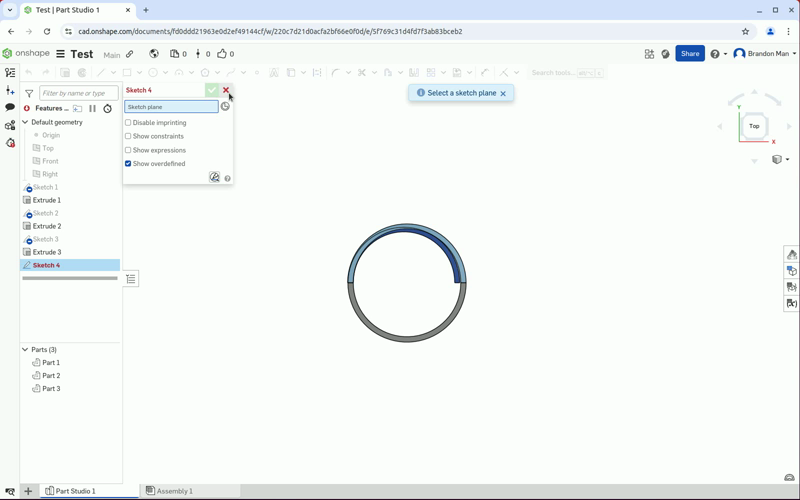
mouse_move(73, 150)
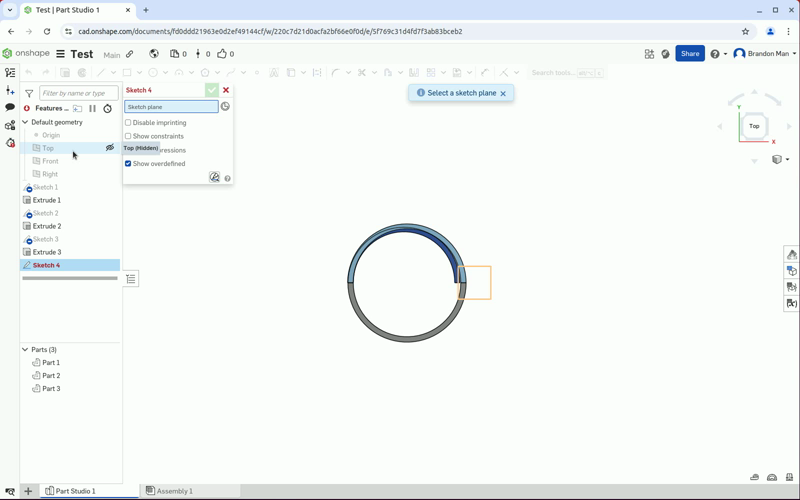
click(73, 150)
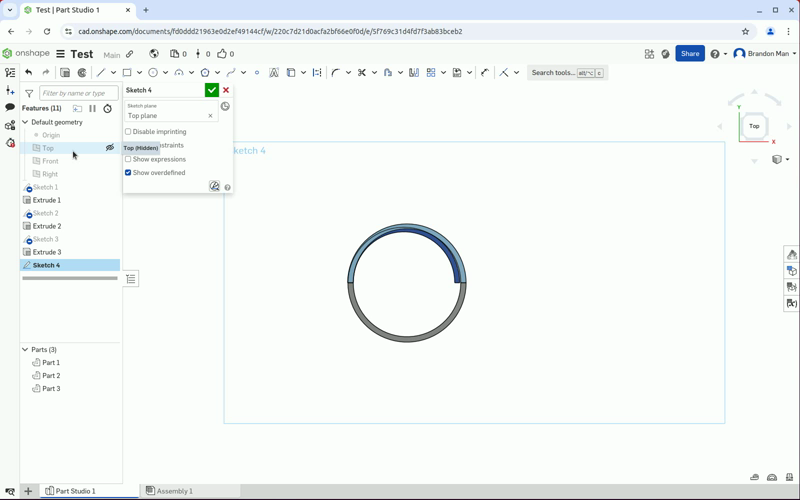
mouse_move(73, 352)
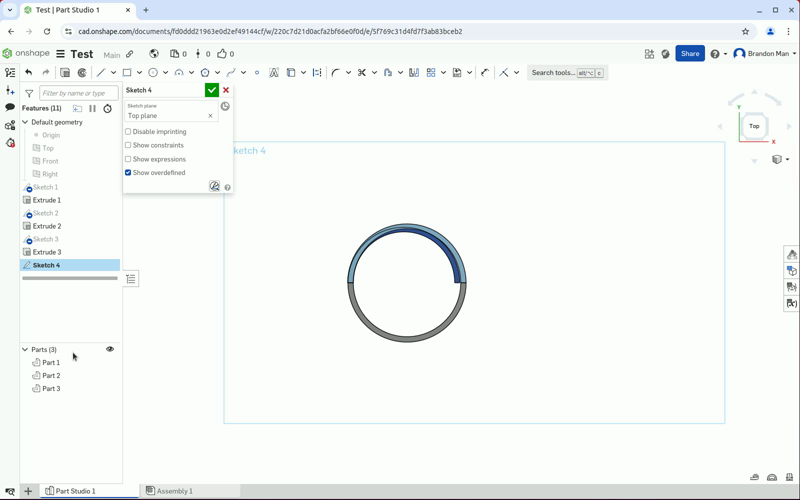
key(y)
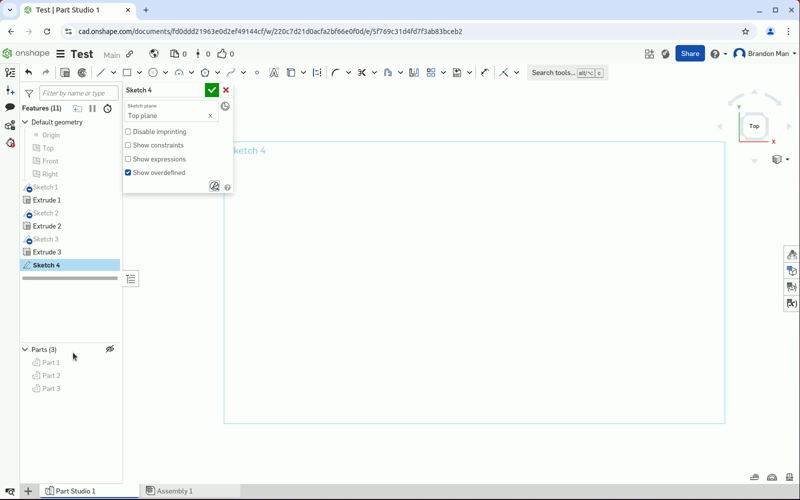
key(a)
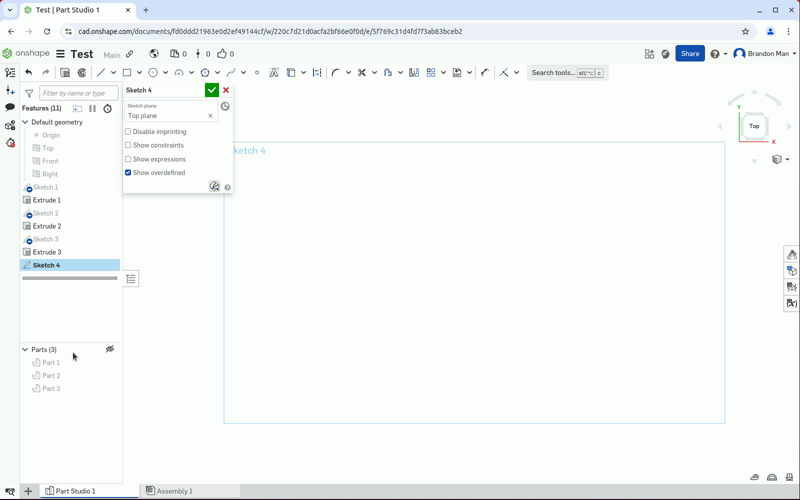
key_down(shift)
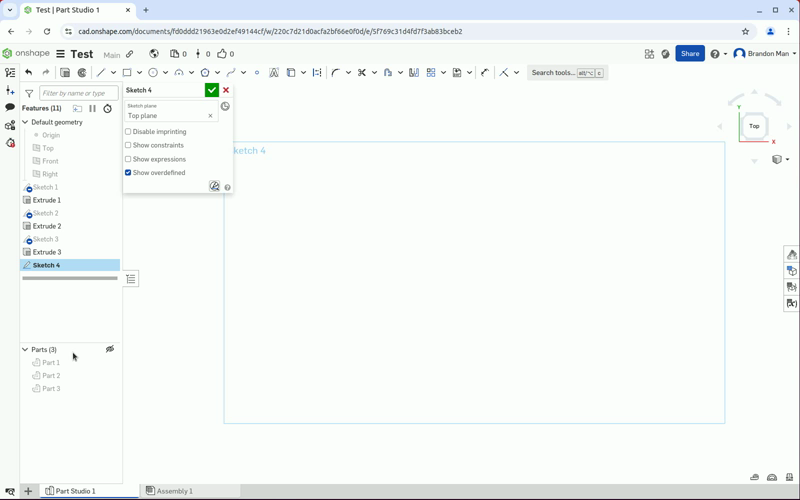
mouse_move(348, 282)
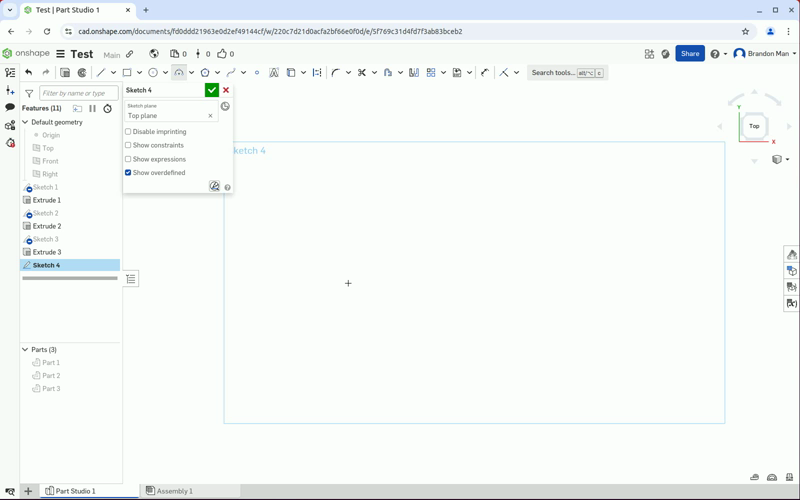
click(348, 282)
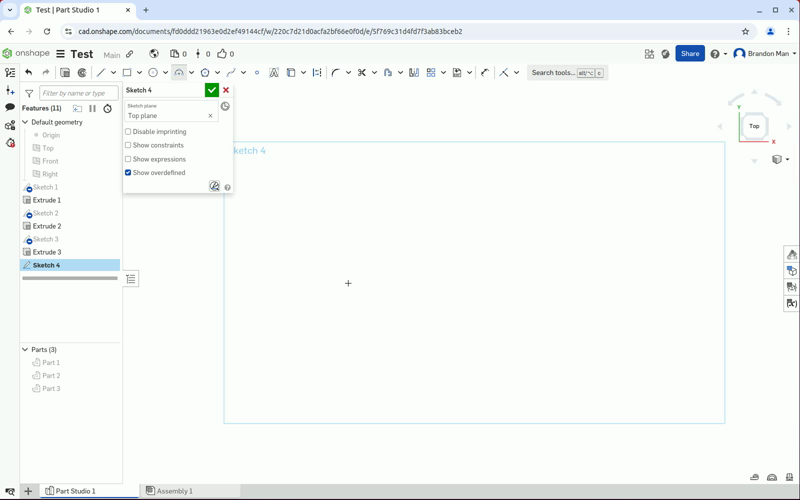
key_up(shift)
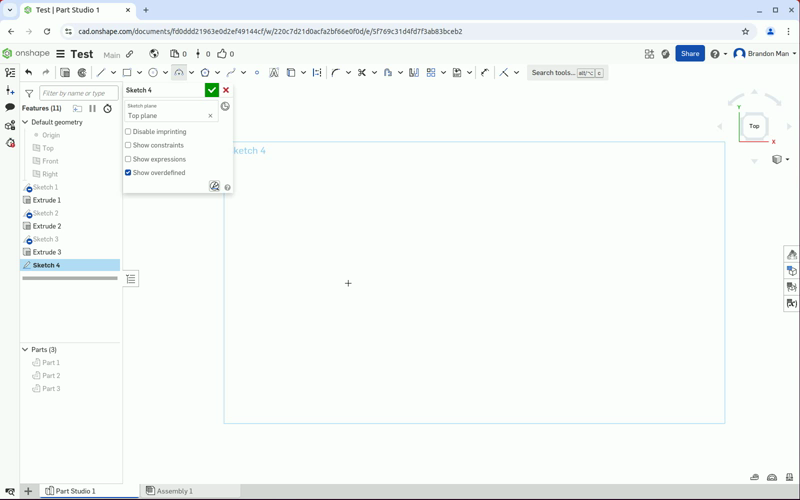
key_down(shift)
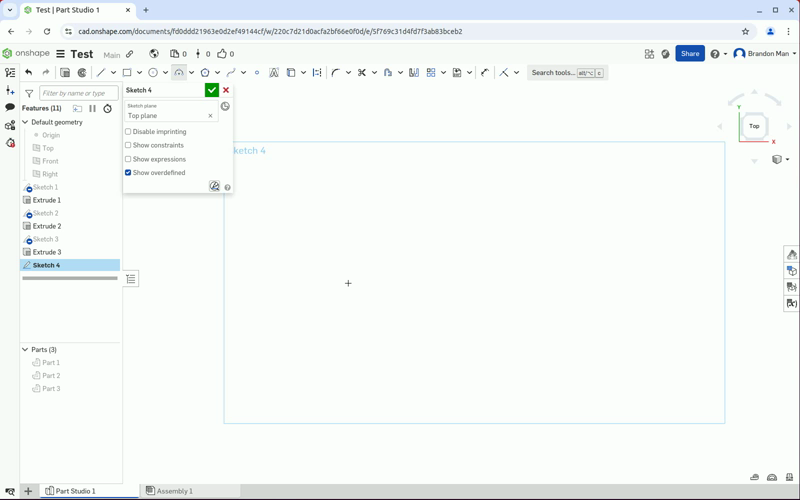
mouse_move(459, 282)
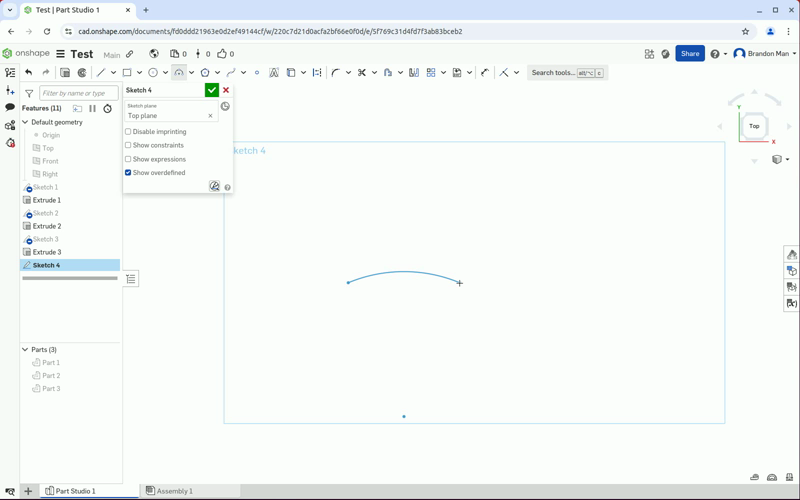
click(459, 282)
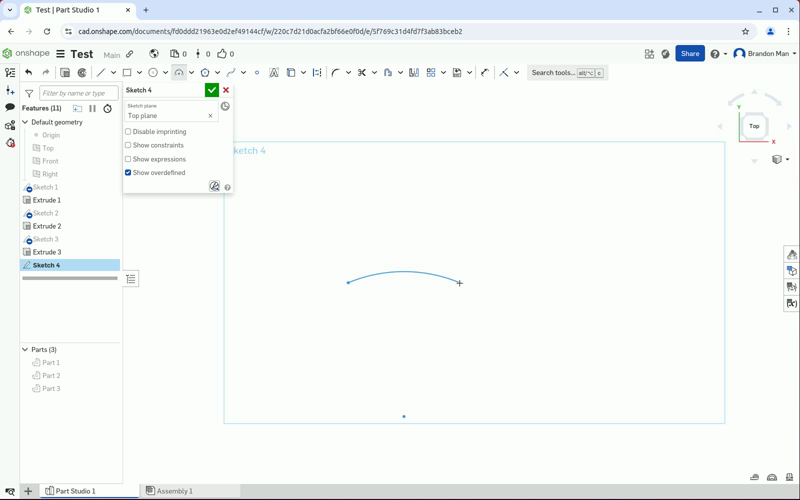
mouse_move(404, 338)
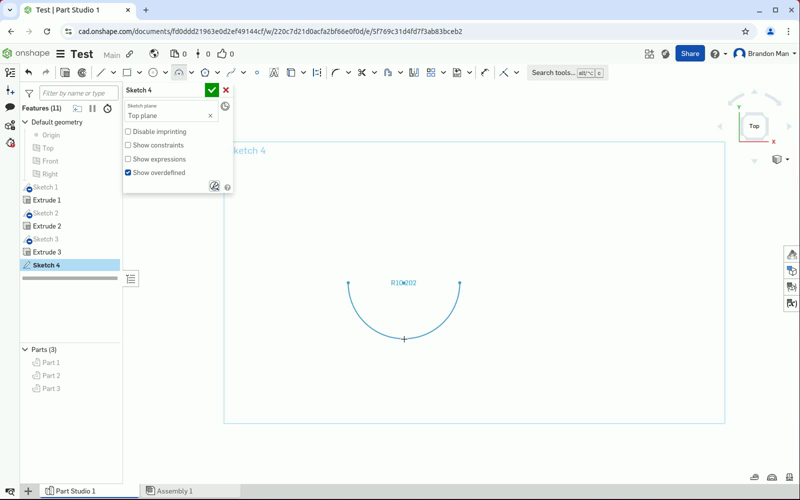
click(404, 338)
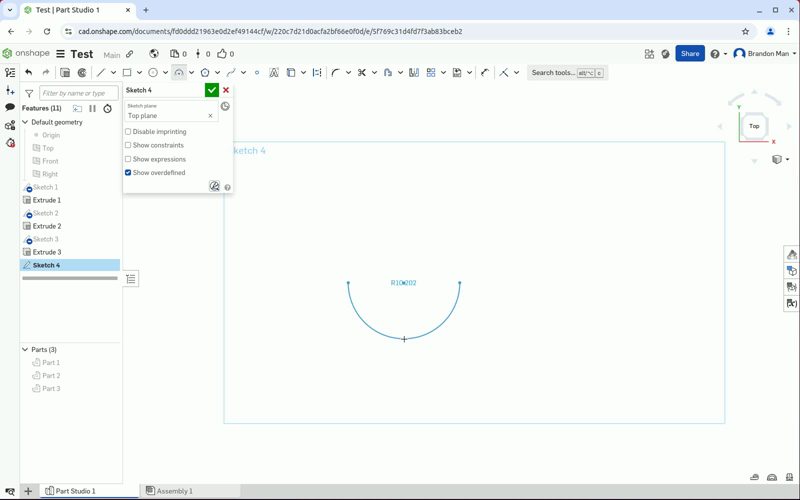
key_up(shift)
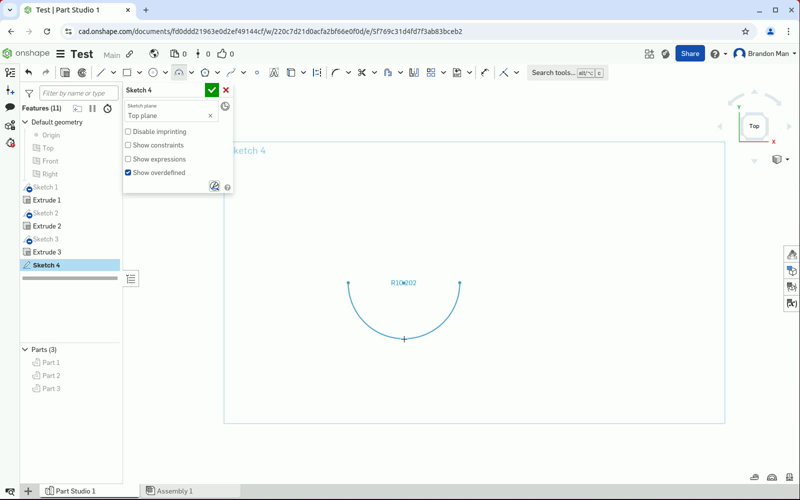
key(esc)
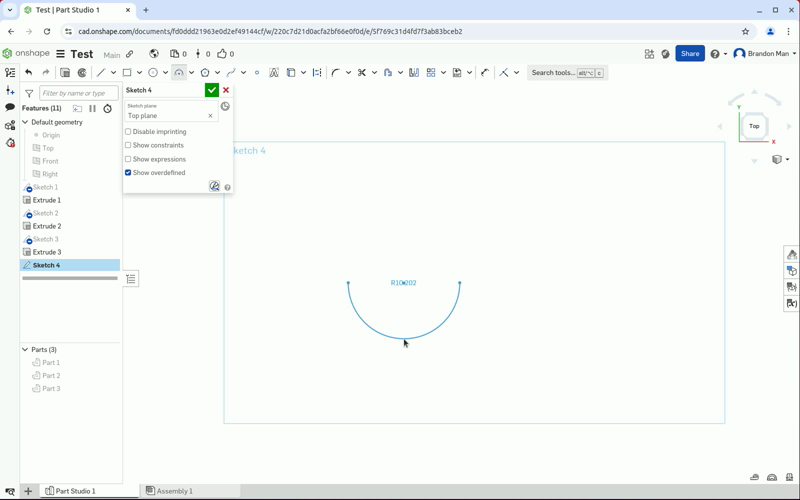
key(l)
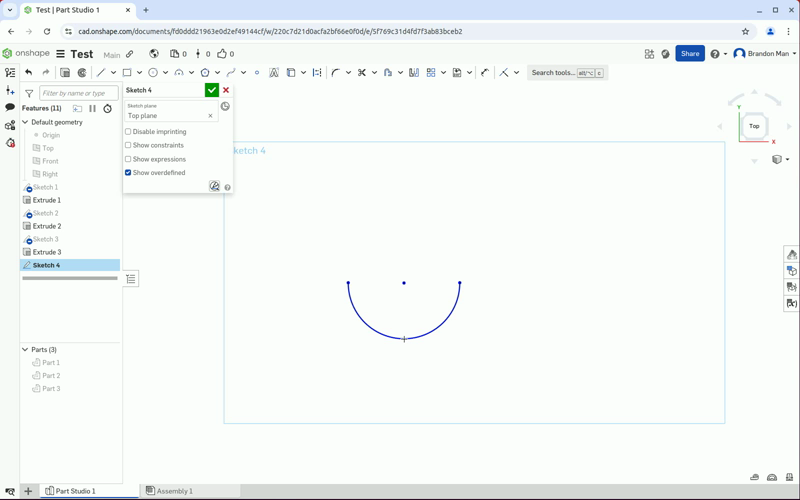
mouse_move(459, 282)
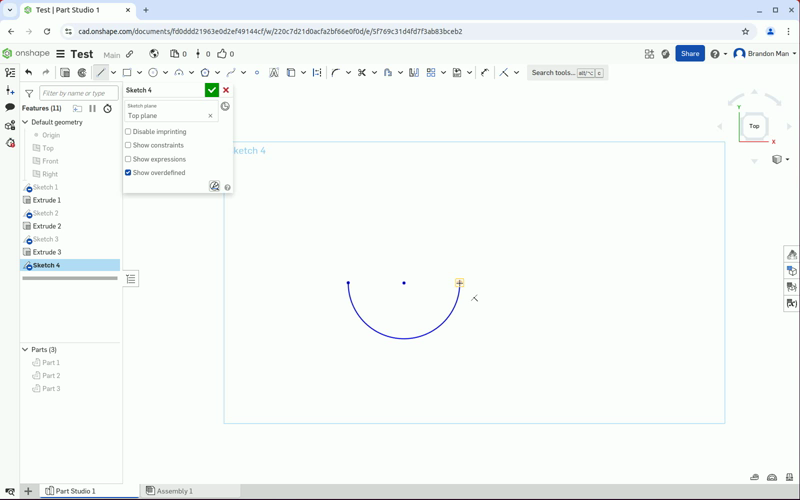
click(459, 282)
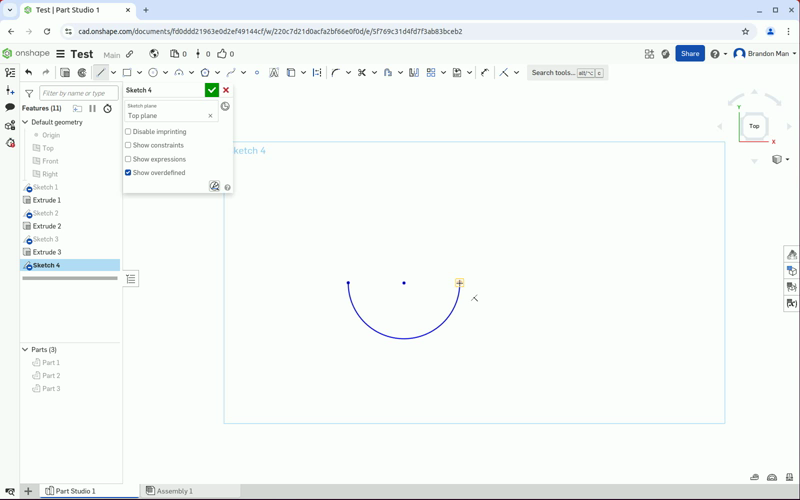
key_down(shift)
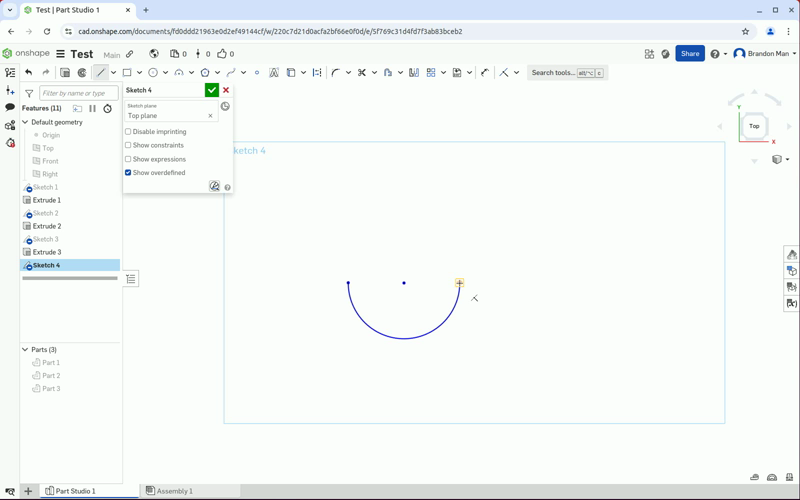
mouse_move(489, 282)
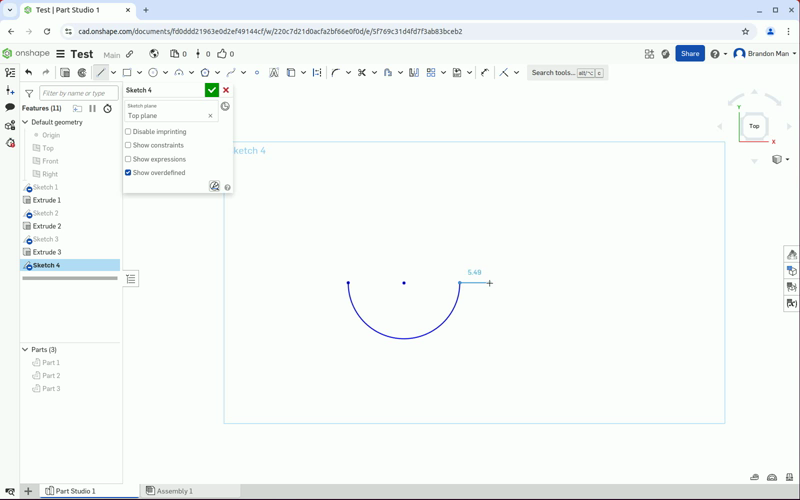
mouse_move(454, 282)
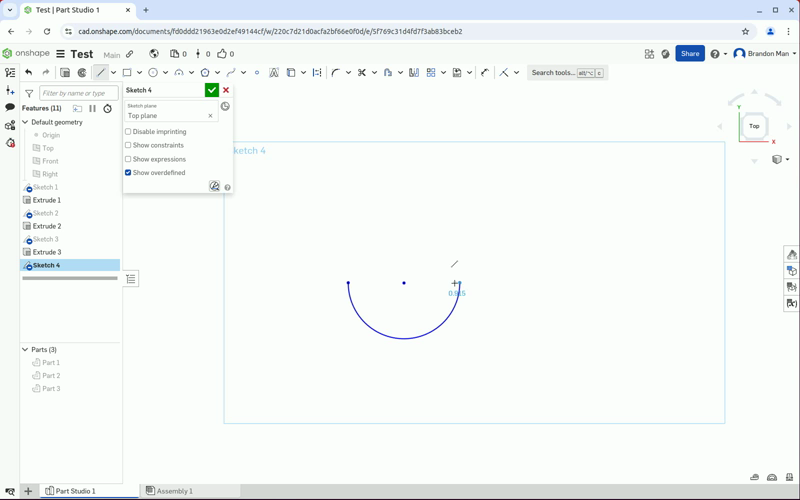
scroll(6)
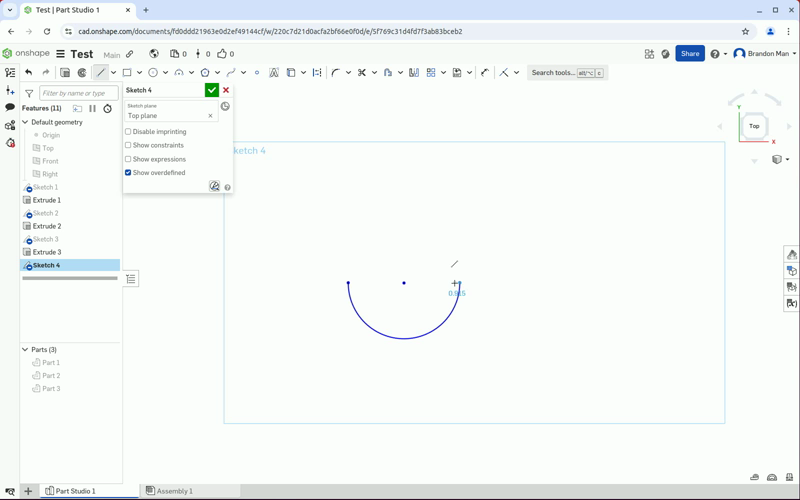
scroll(6)
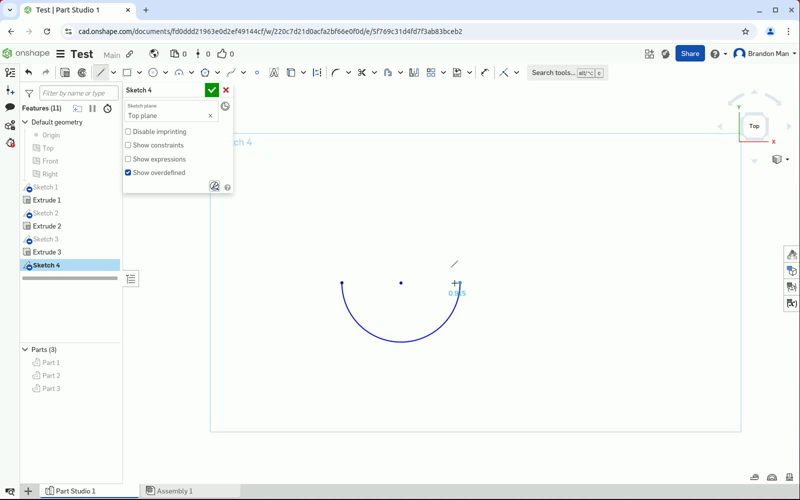
scroll(6)
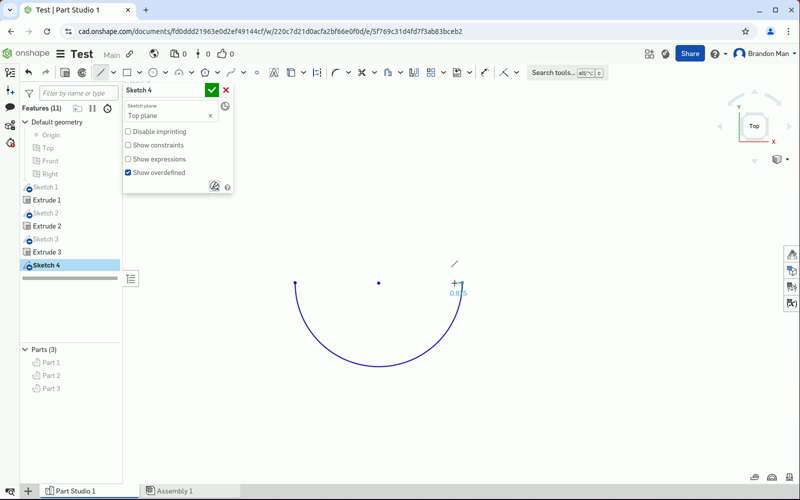
scroll(6)
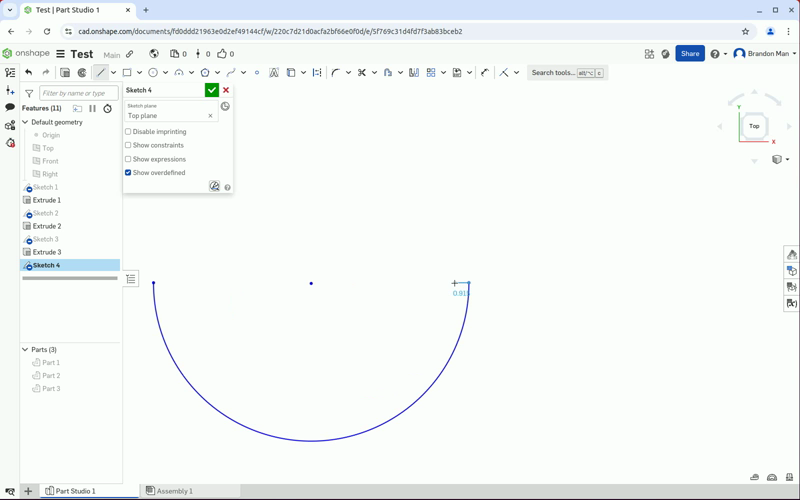
scroll(6)
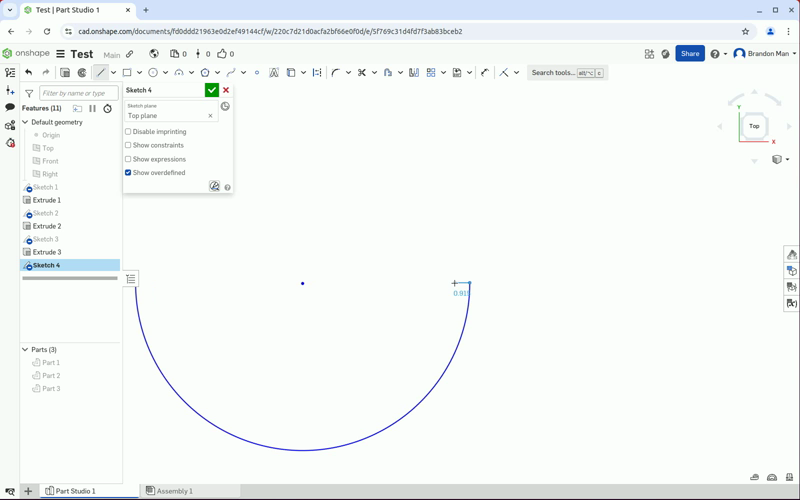
scroll(6)
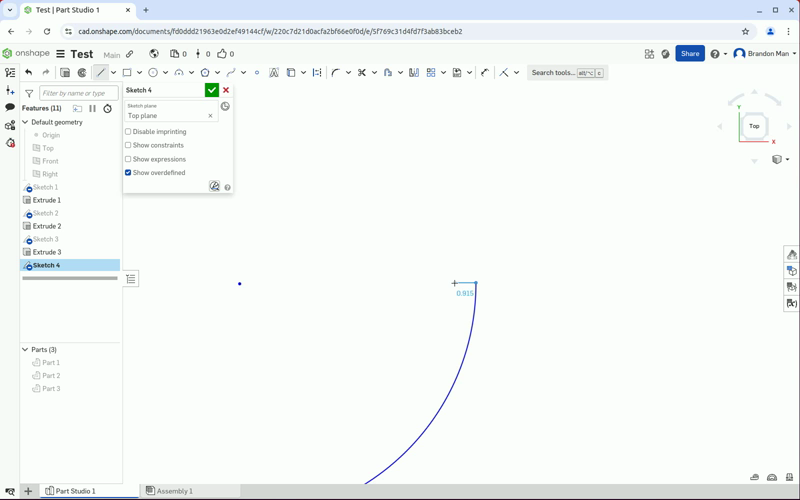
scroll(6)
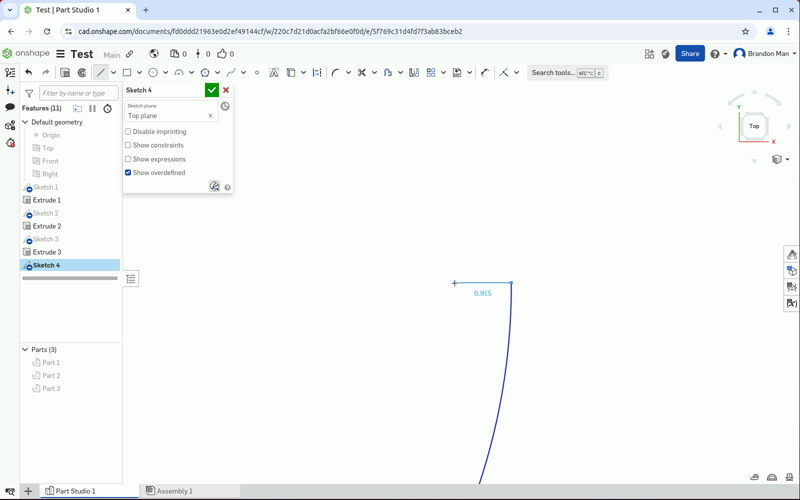
click(454, 282)
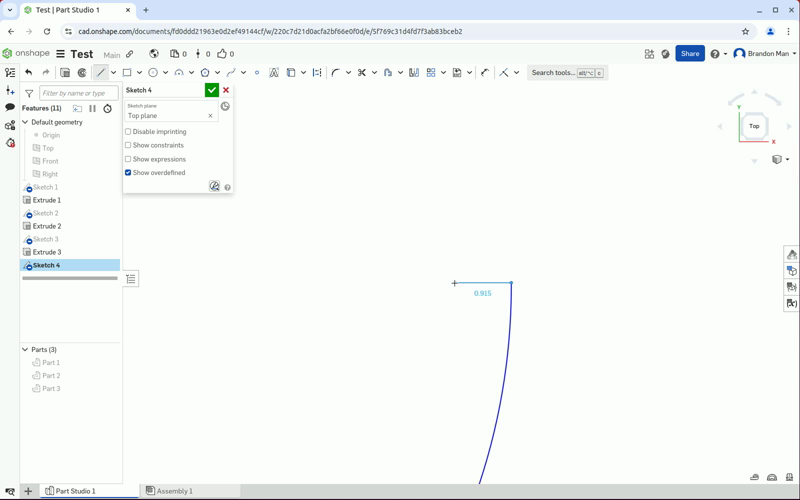
scroll(-6)
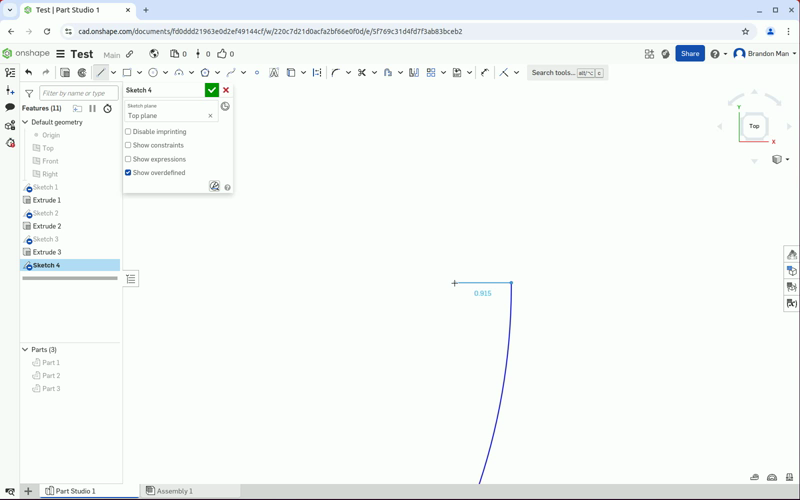
scroll(-6)
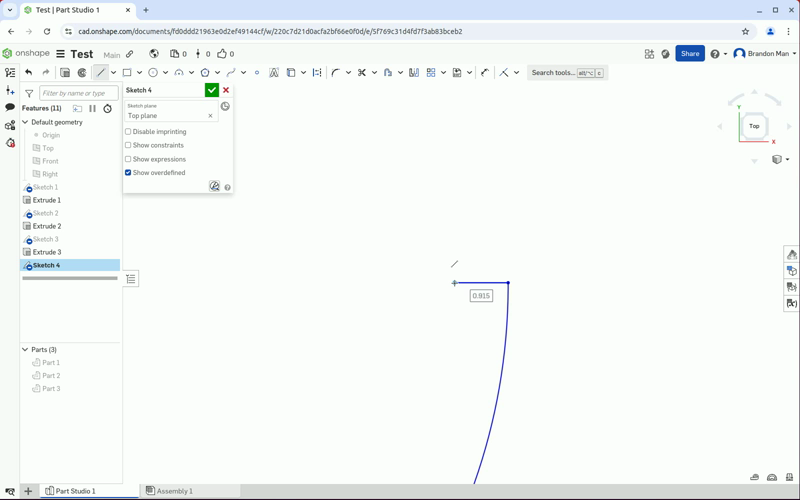
scroll(-6)
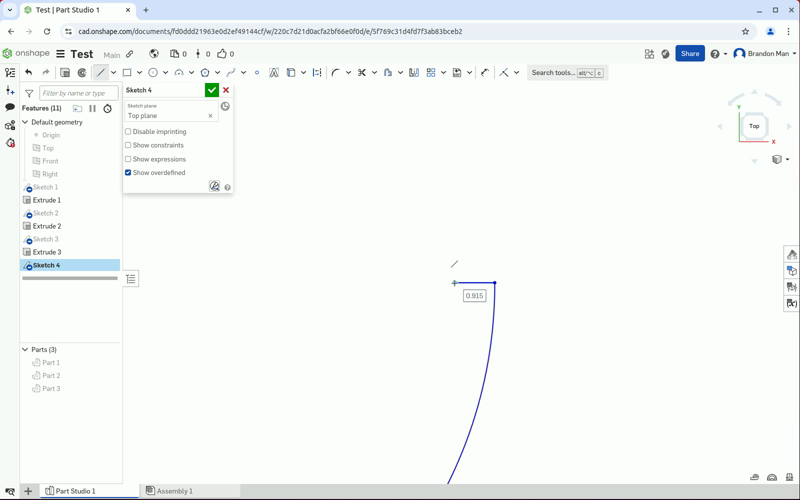
scroll(-6)
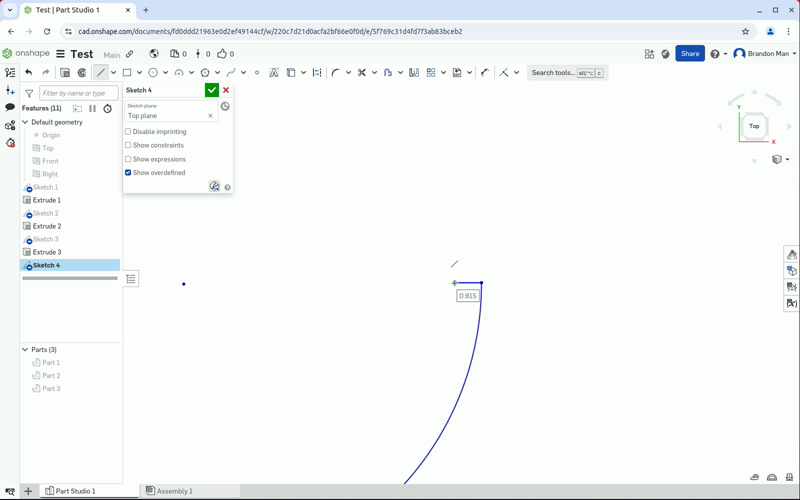
scroll(-6)
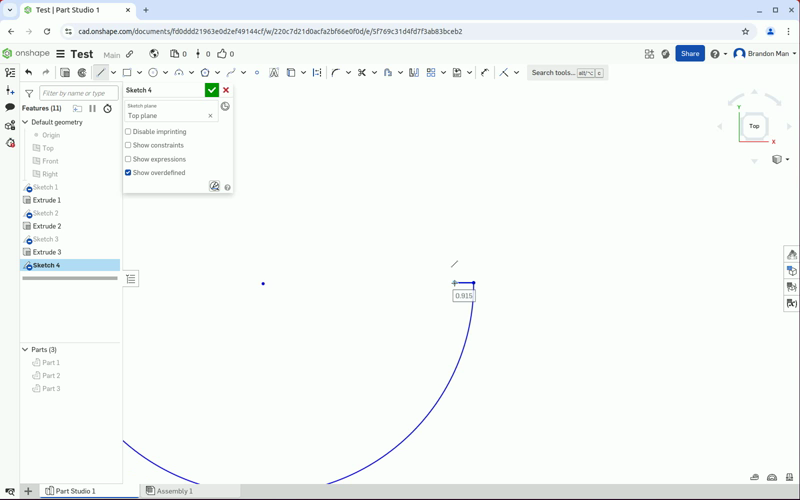
scroll(-6)
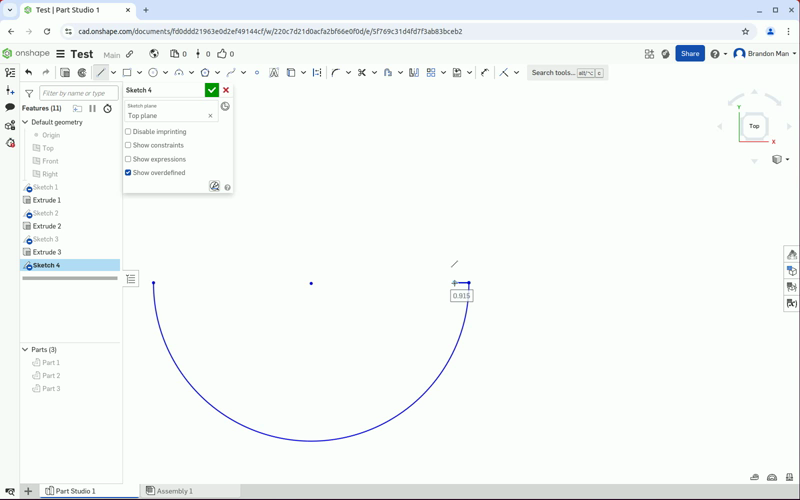
scroll(-6)
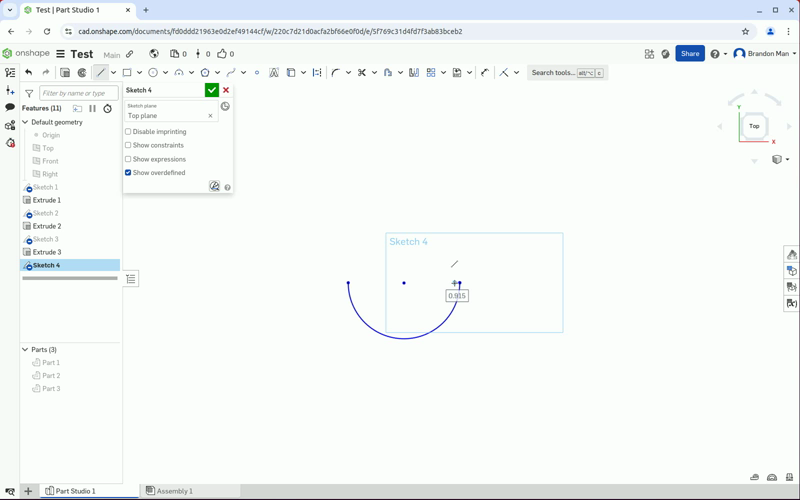
key_up(shift)
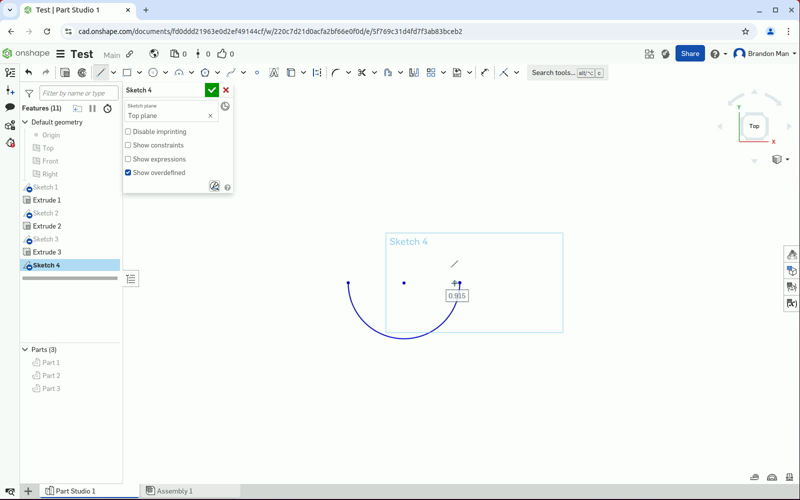
key(esc)
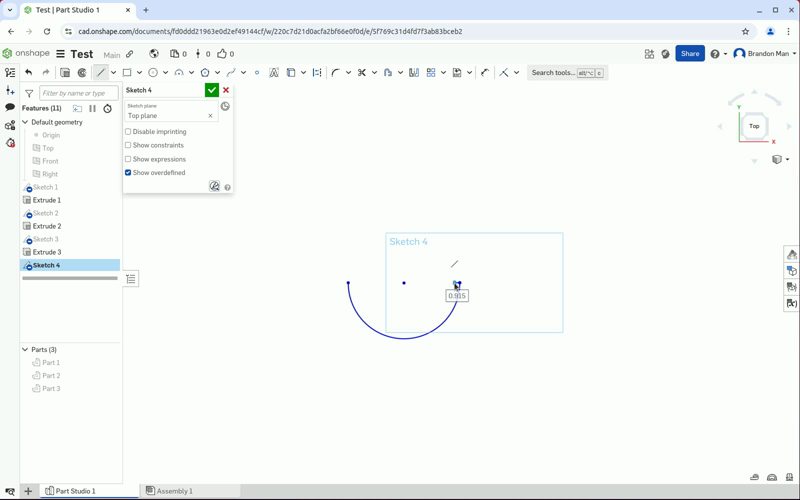
key(a)
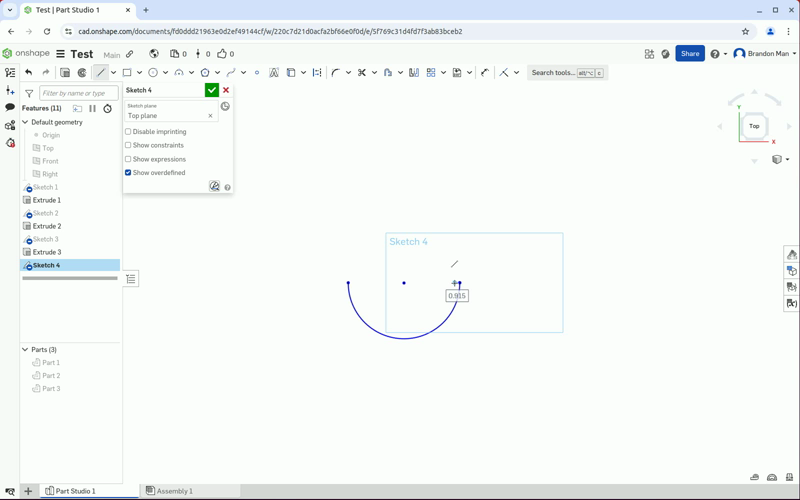
mouse_move(454, 282)
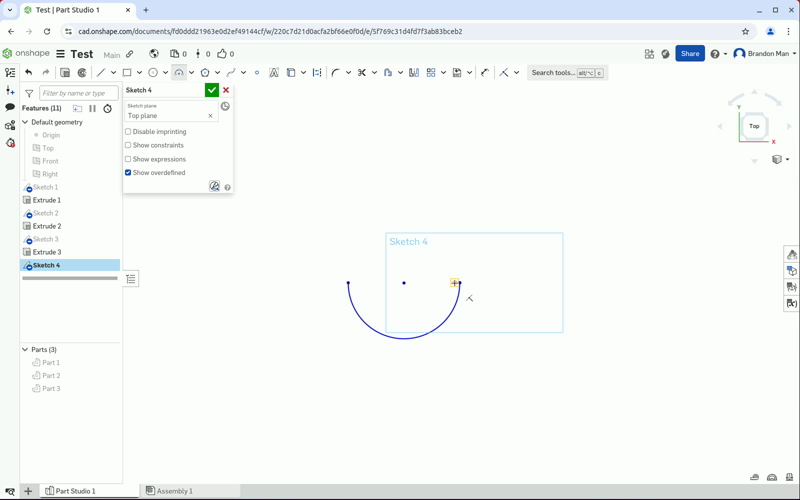
click(454, 282)
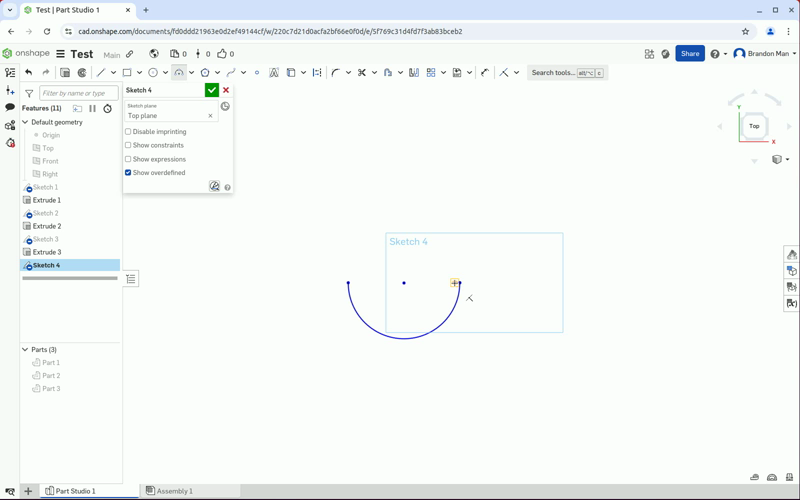
key_down(shift)
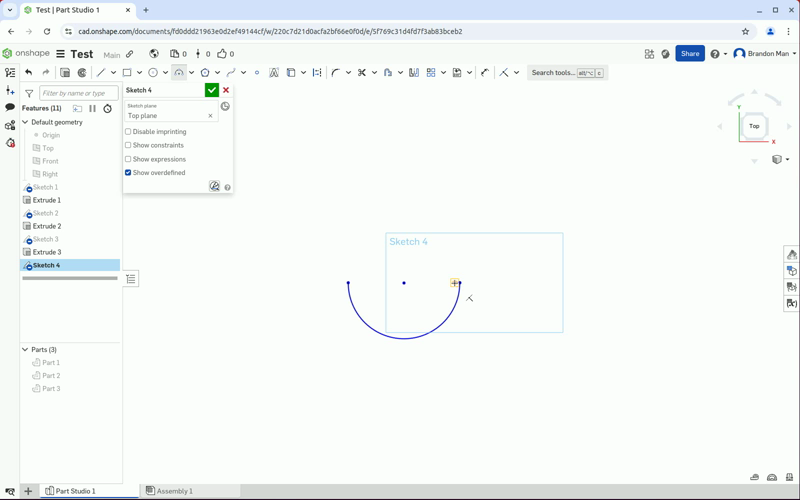
mouse_move(353, 282)
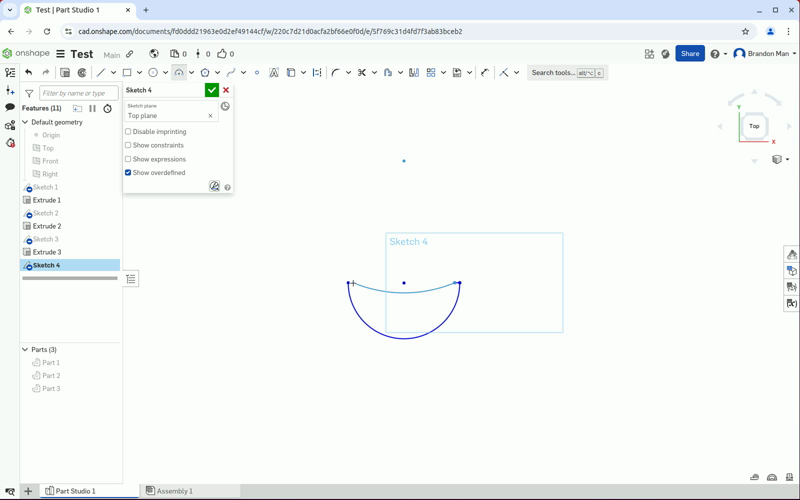
click(353, 282)
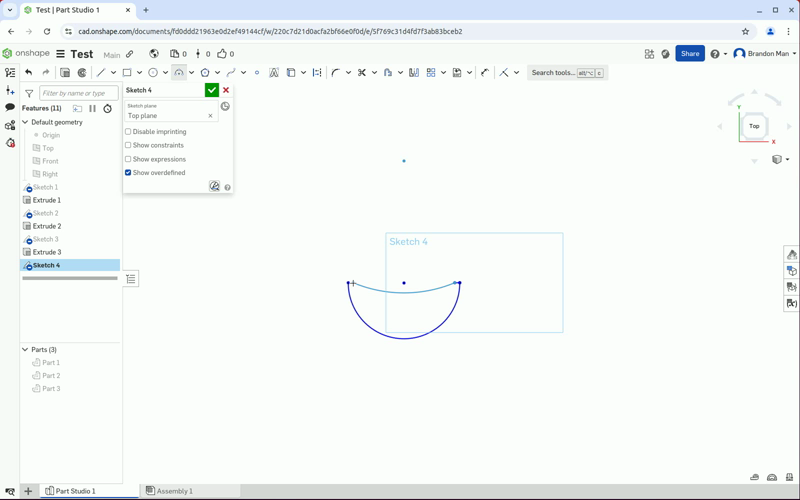
mouse_move(404, 333)
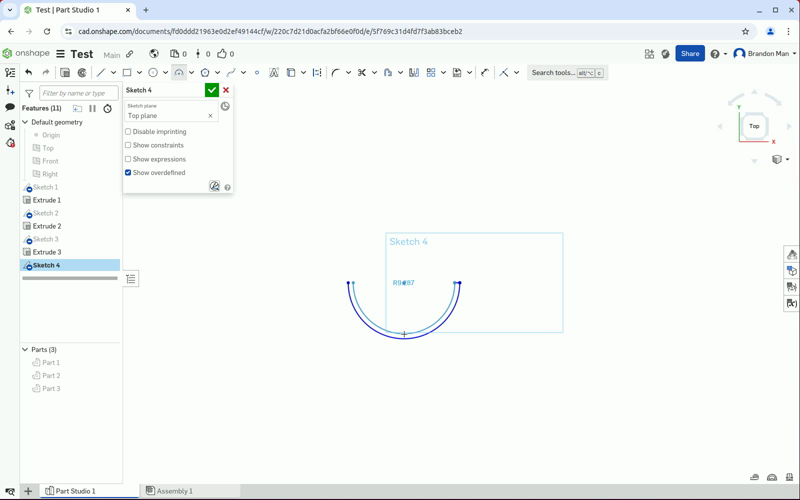
click(404, 333)
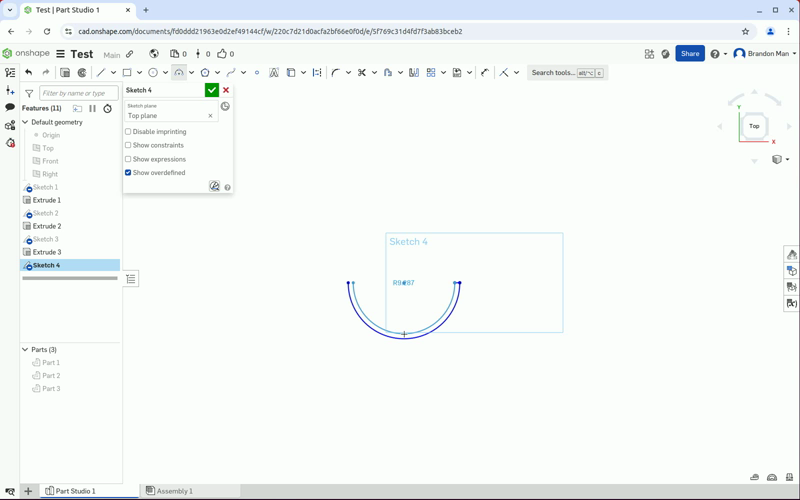
key_up(shift)
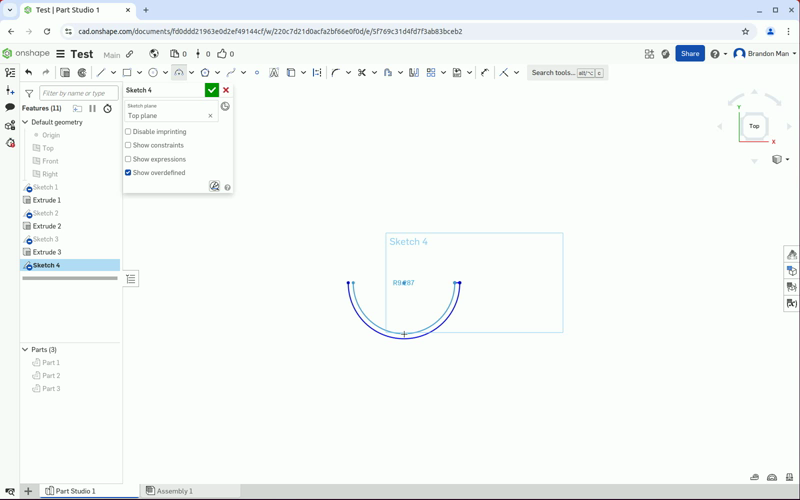
key(esc)
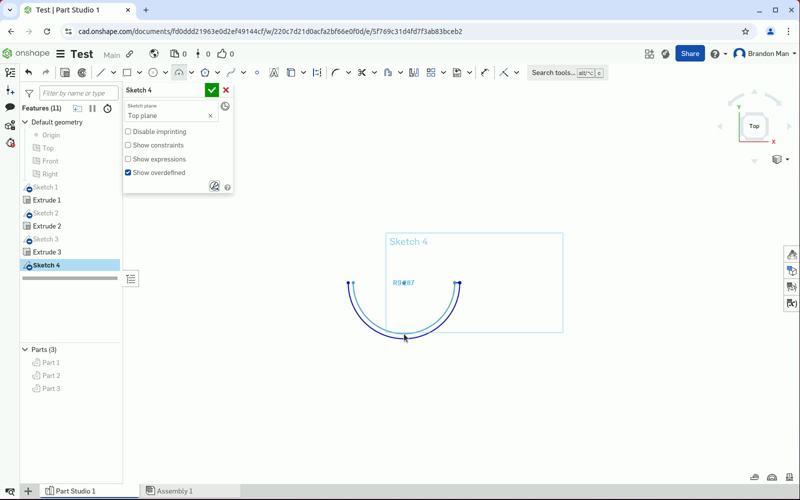
key(l)
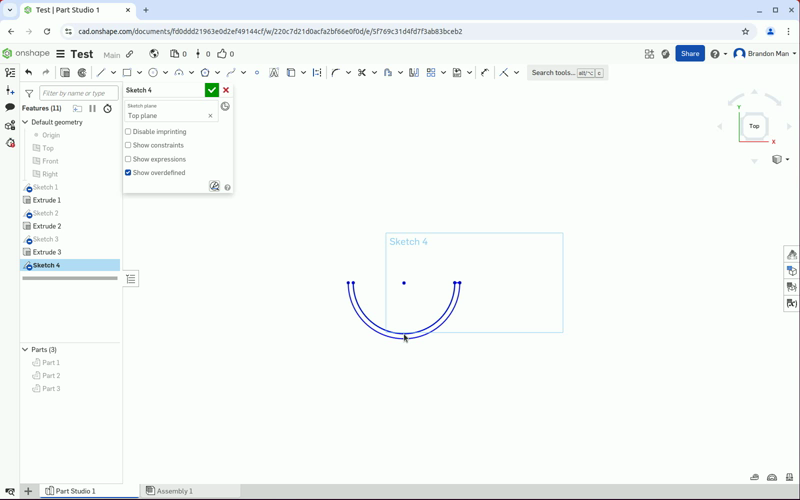
mouse_move(353, 282)
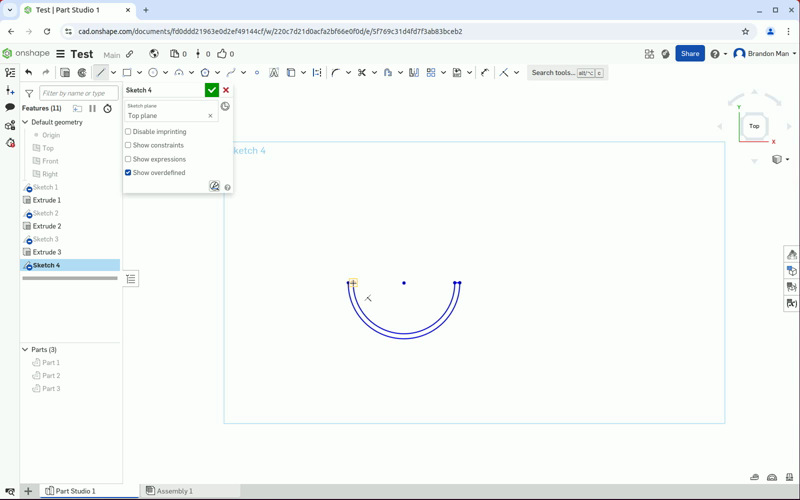
click(353, 282)
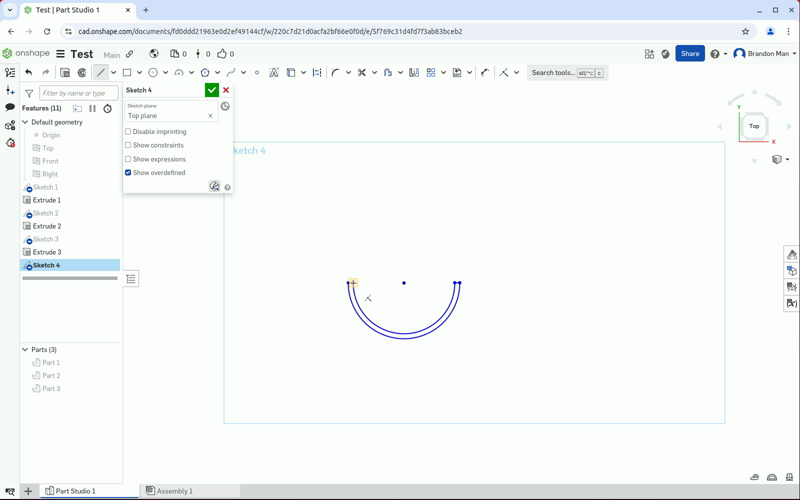
mouse_move(383, 282)
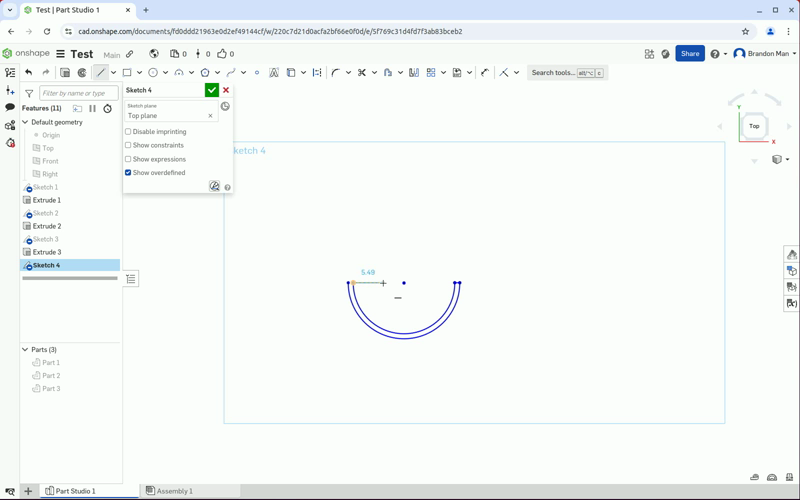
key_down(shift)
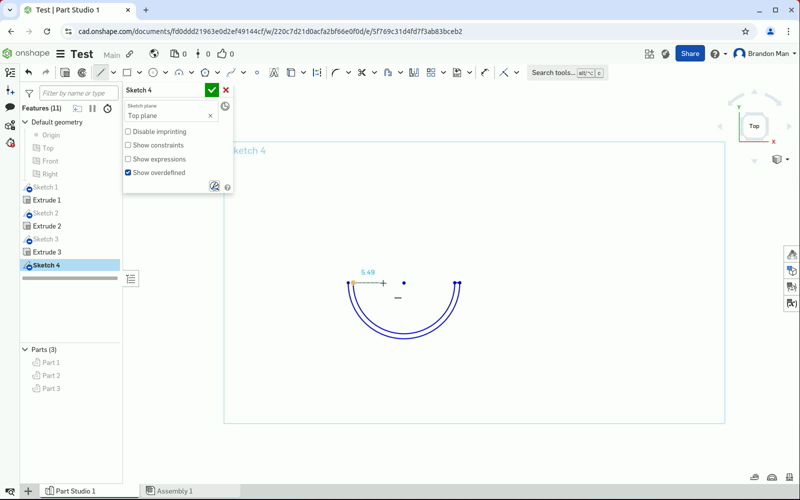
mouse_move(348, 282)
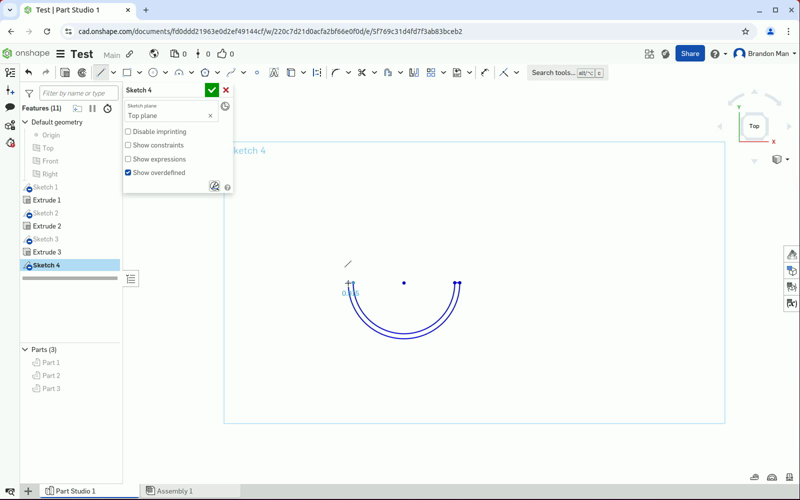
scroll(6)
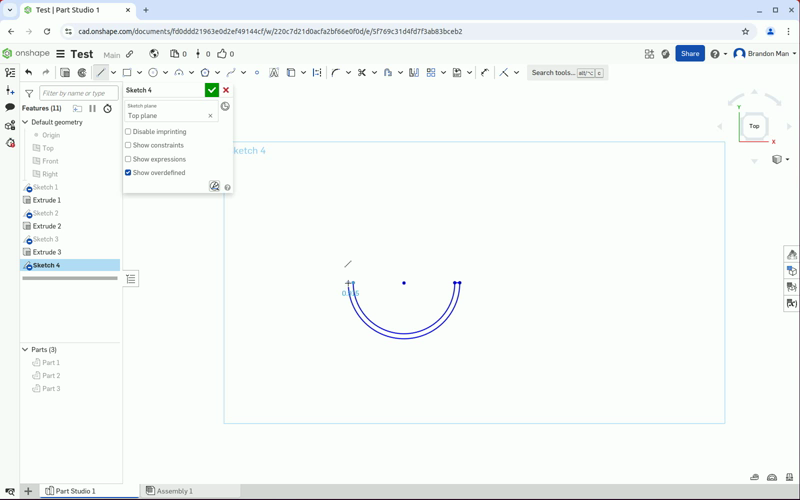
scroll(6)
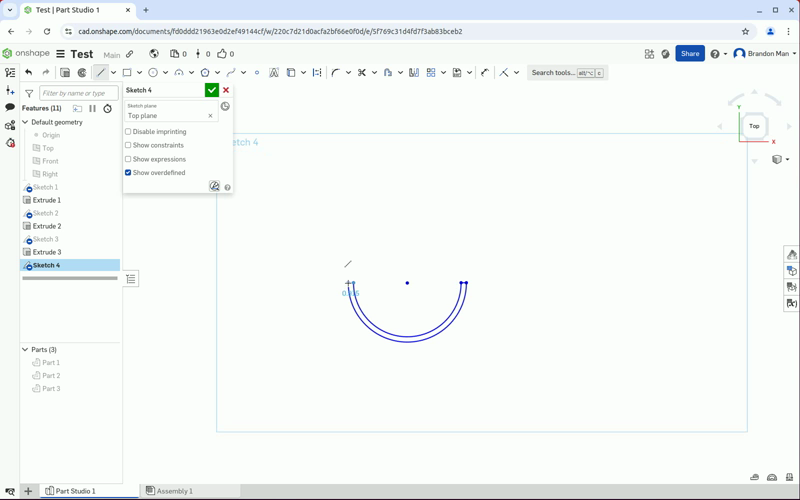
scroll(6)
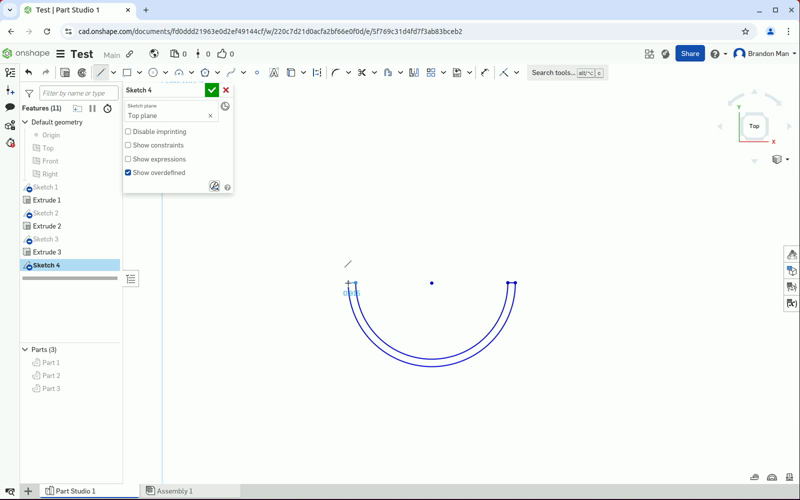
scroll(6)
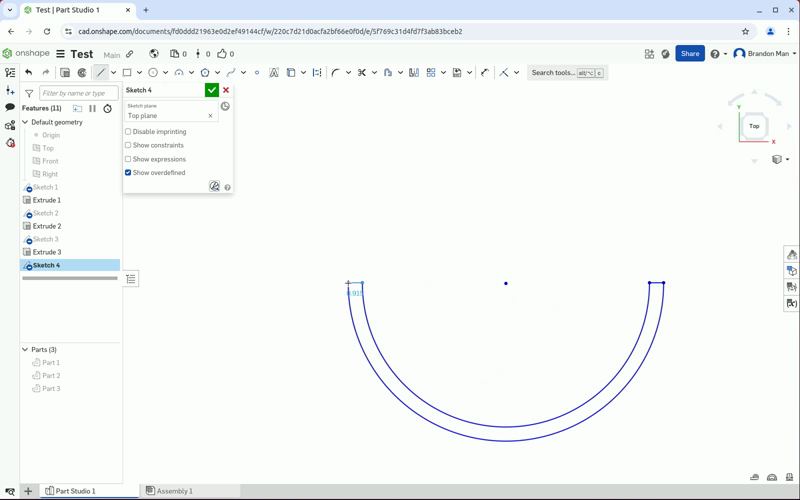
scroll(6)
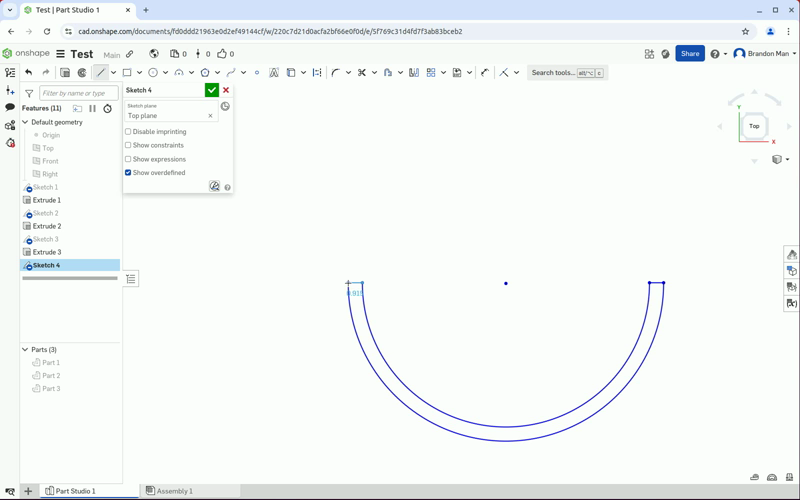
scroll(6)
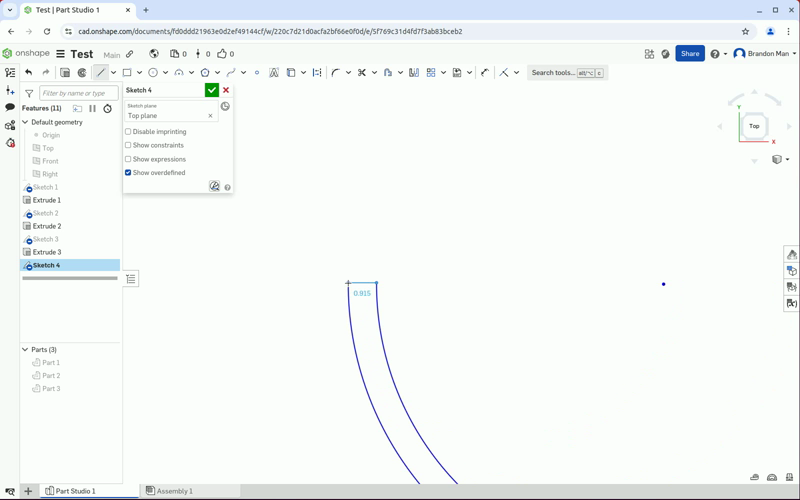
scroll(6)
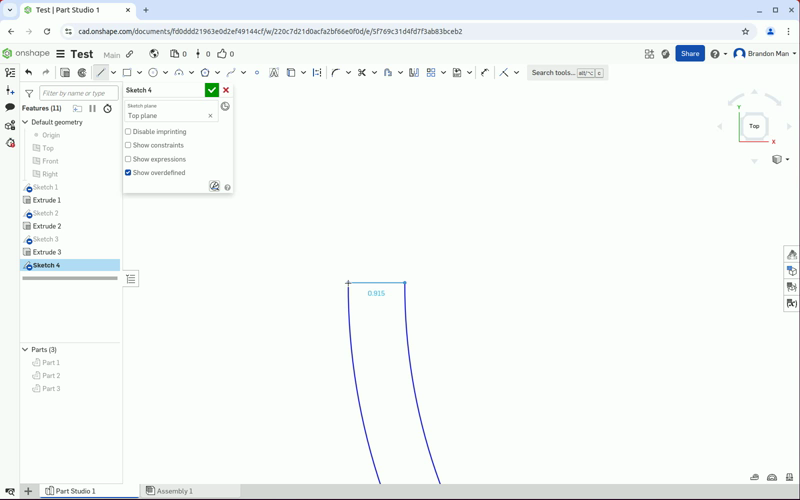
key_up(shift)
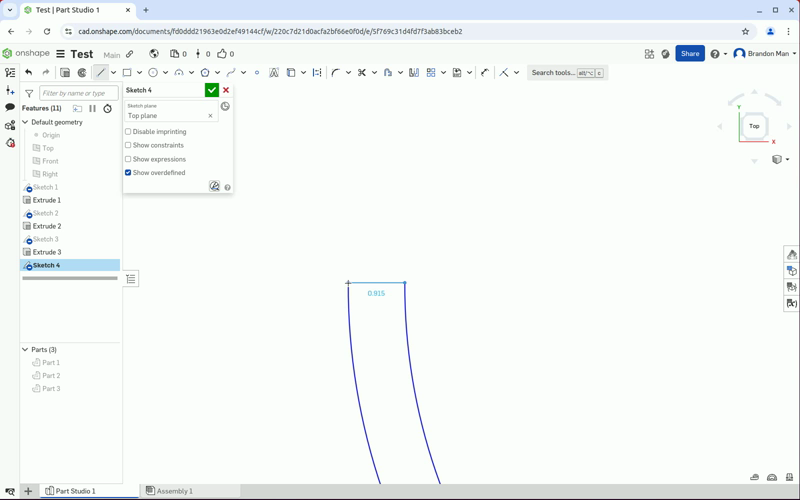
click(348, 282)
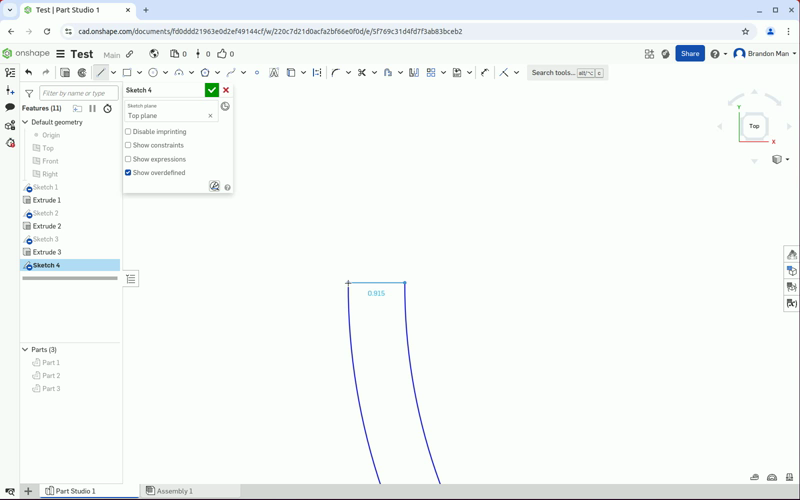
scroll(-6)
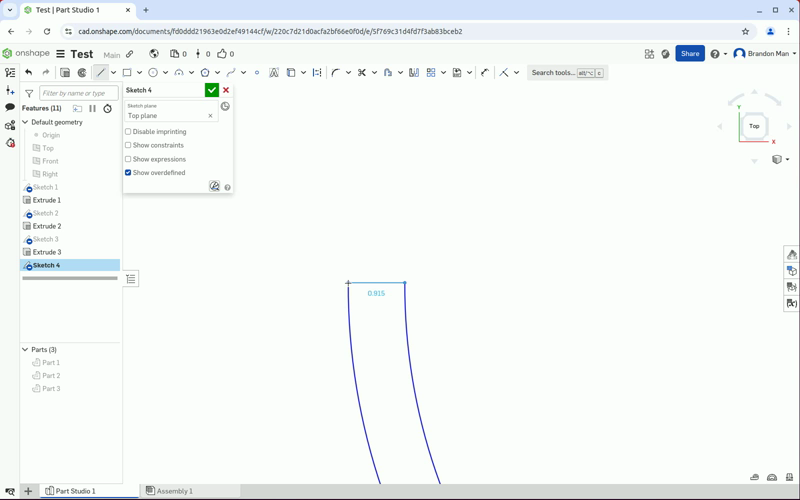
scroll(-6)
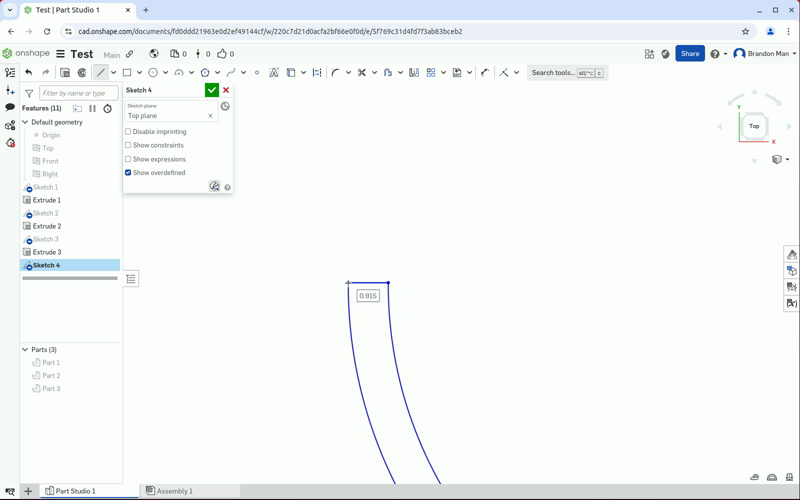
scroll(-6)
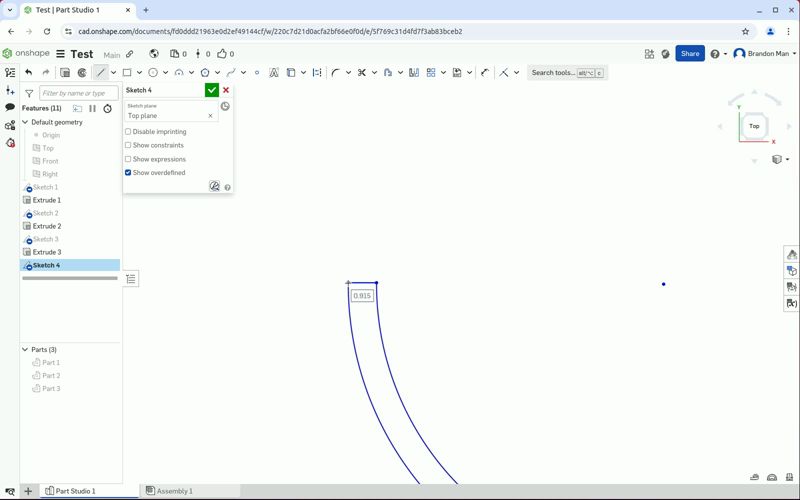
scroll(-6)
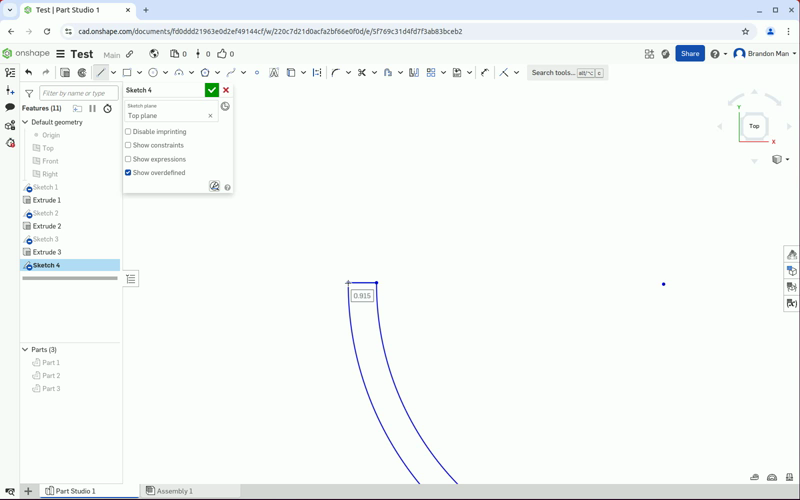
scroll(-6)
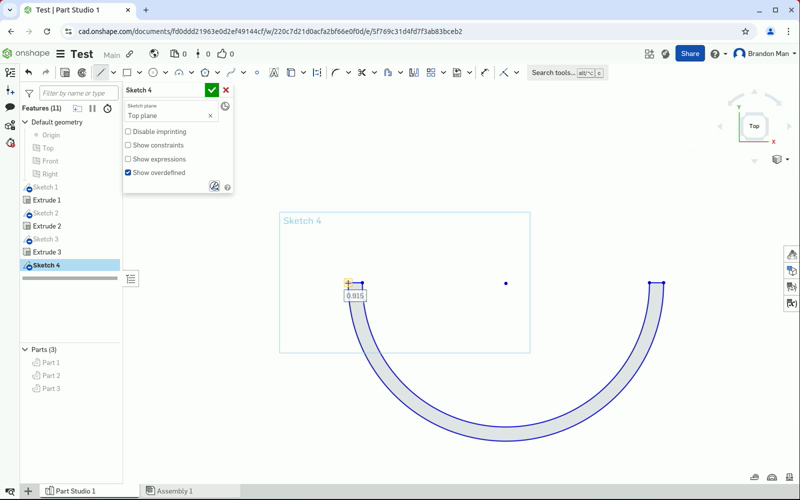
scroll(-6)
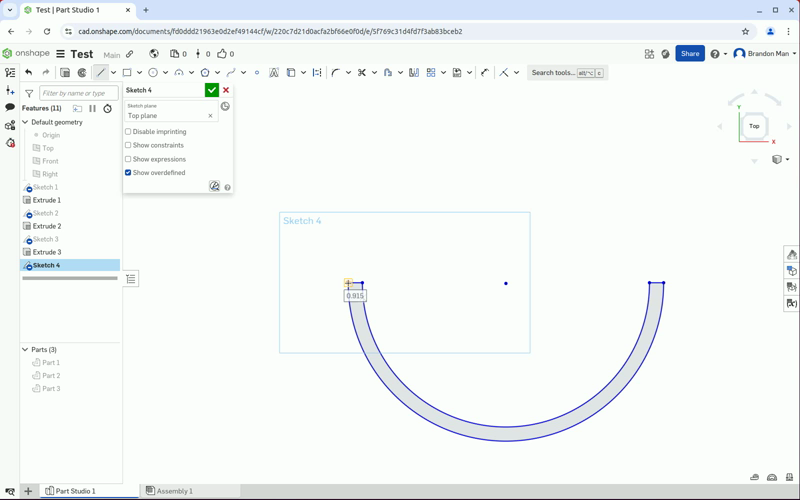
scroll(-6)
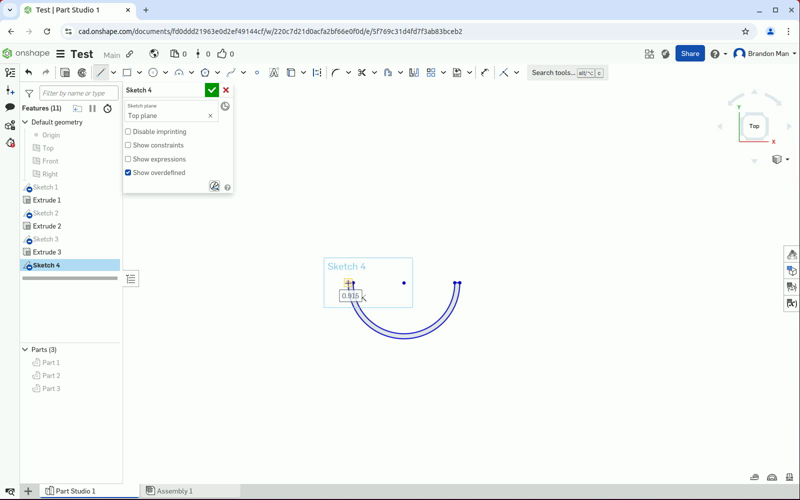
key(esc)
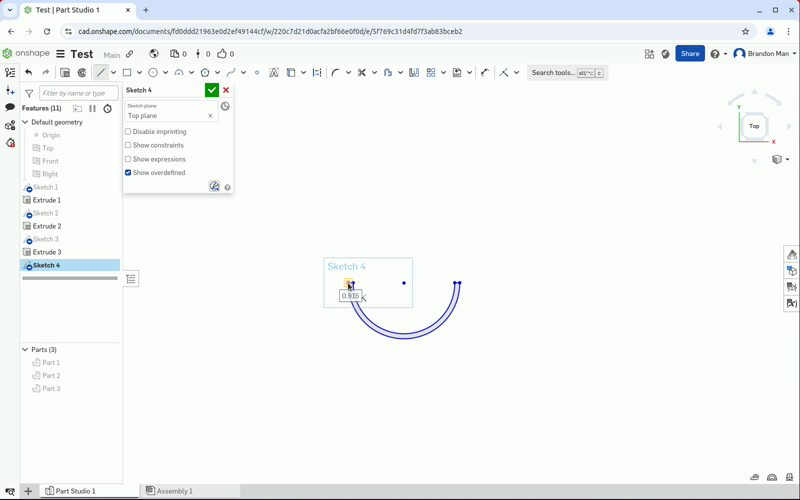
mouse_move(385, 320)
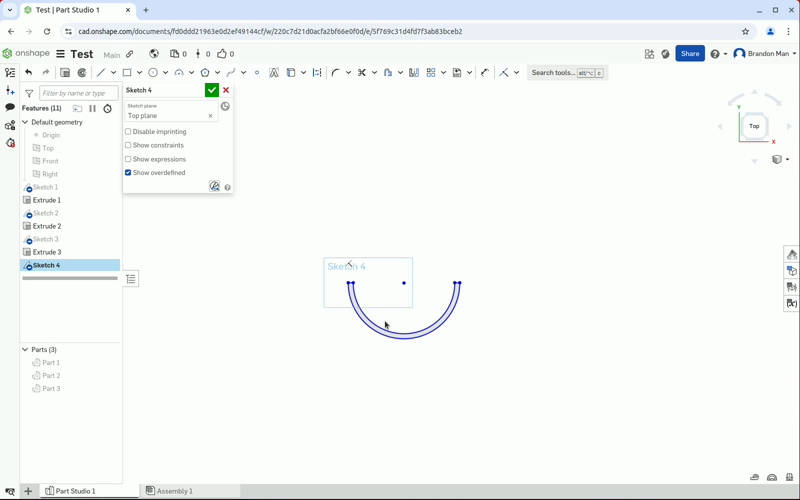
scroll(6)
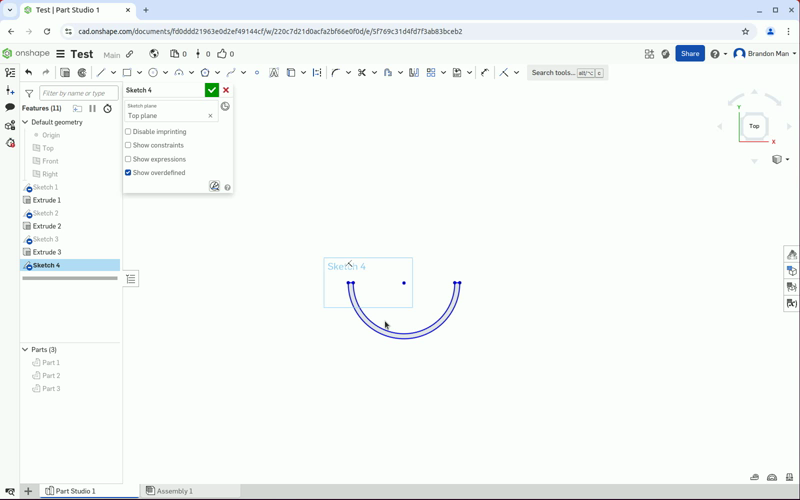
scroll(6)
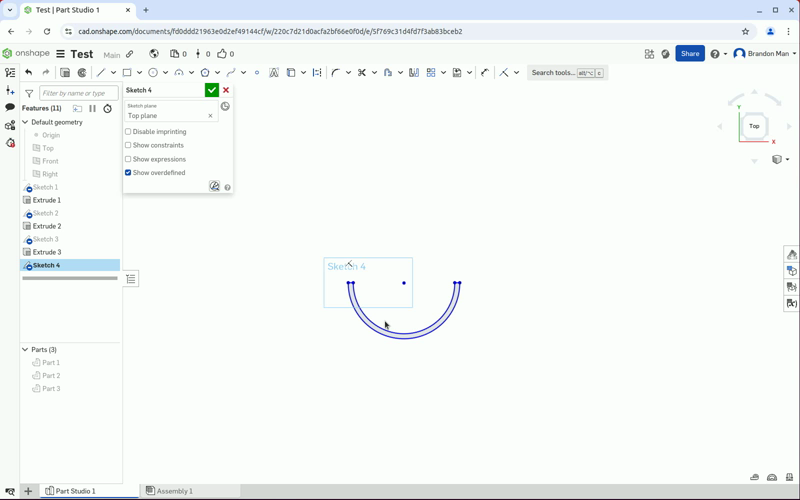
scroll(6)
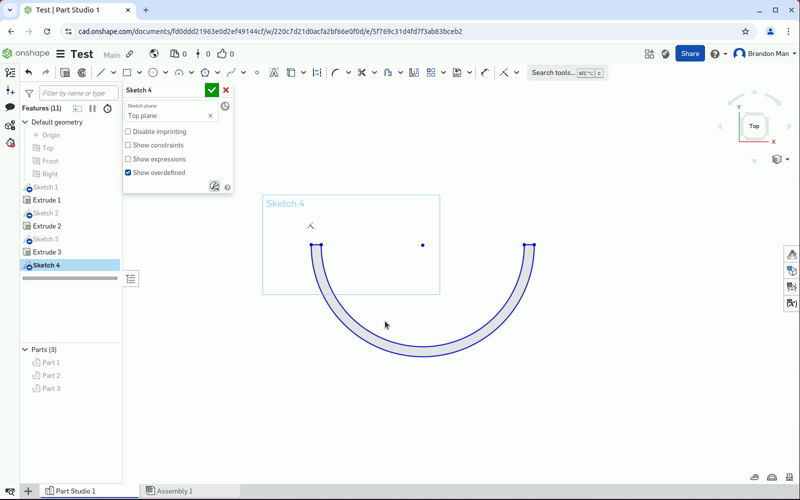
scroll(6)
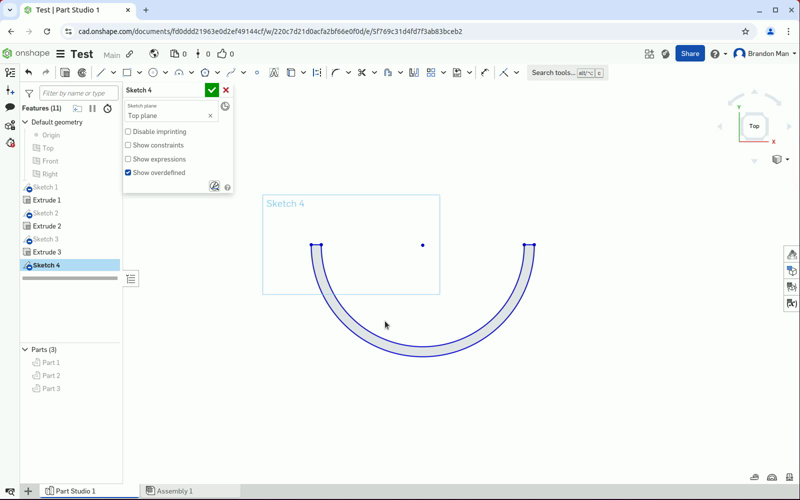
scroll(6)
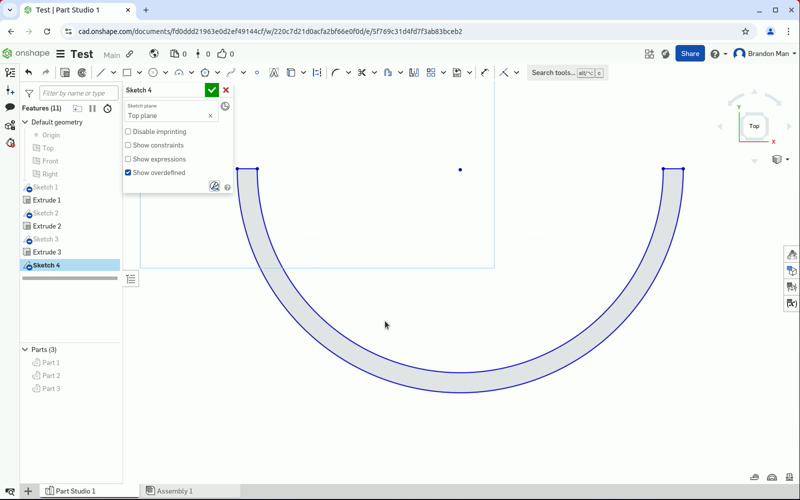
scroll(6)
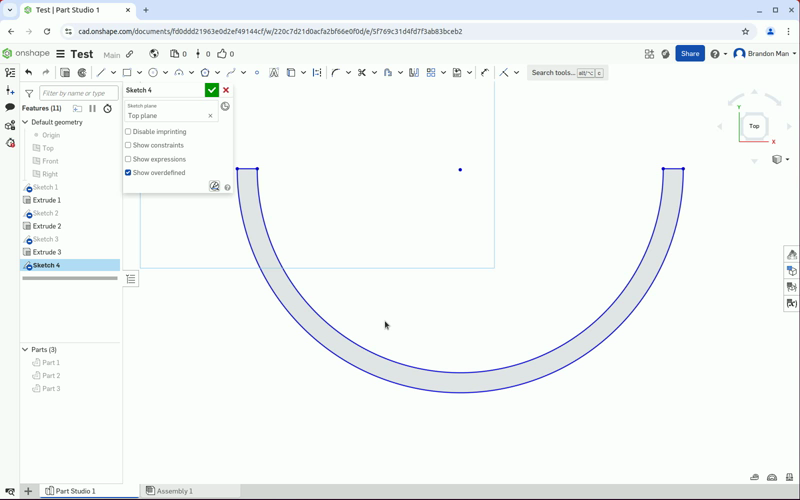
scroll(6)
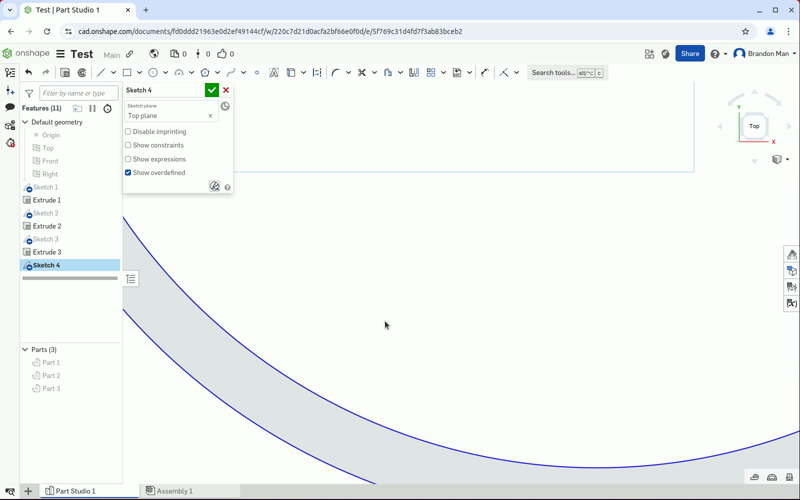
click(385, 320)
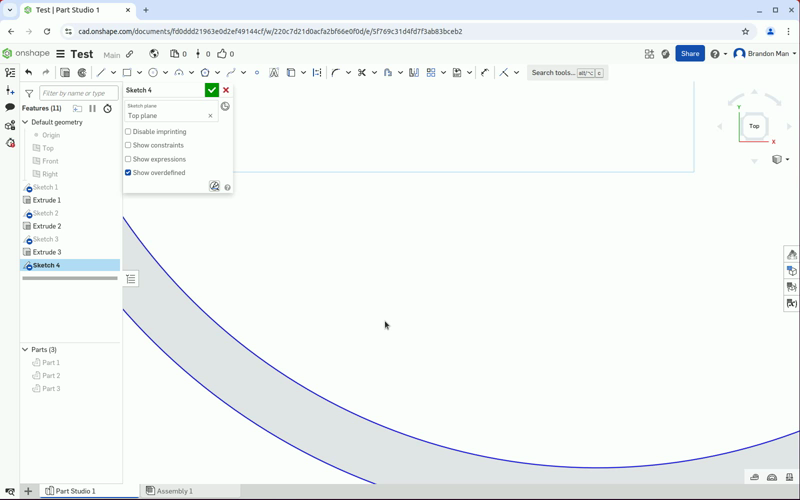
scroll(-6)
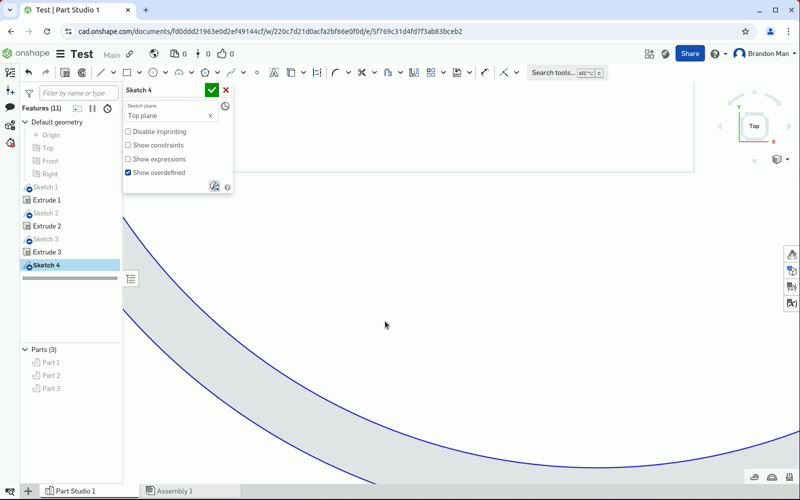
scroll(-6)
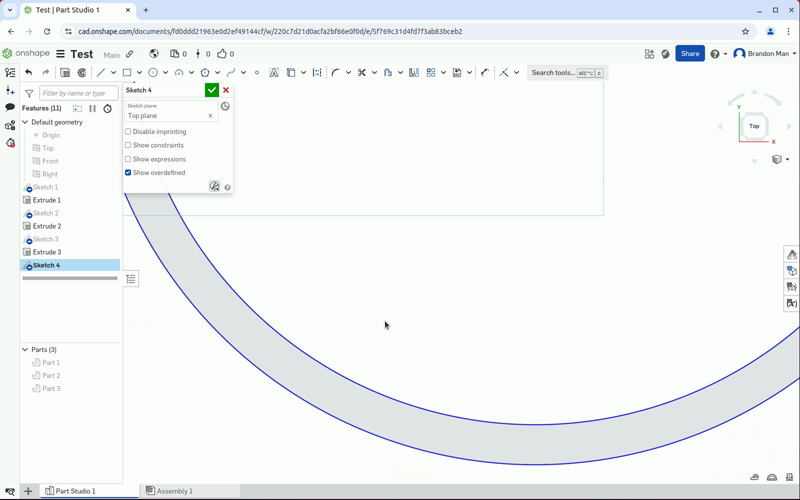
scroll(-6)
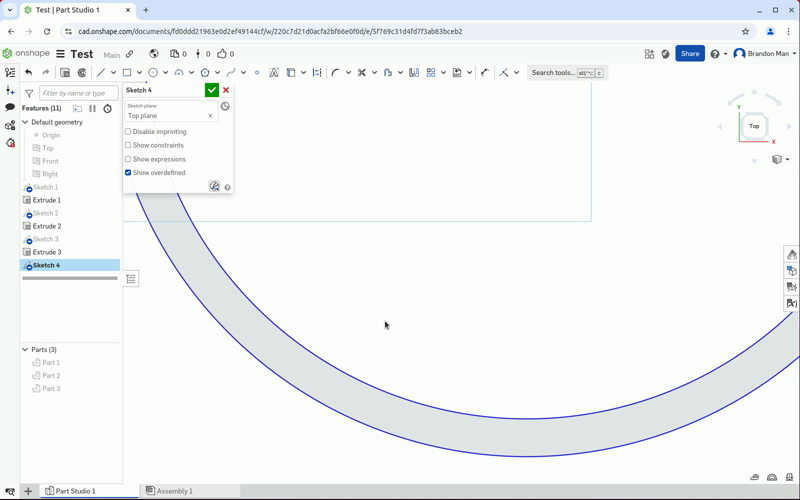
scroll(-6)
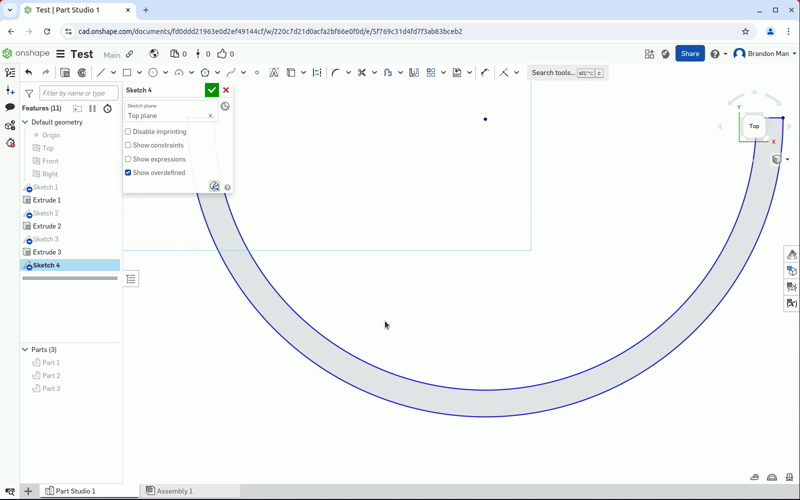
scroll(-6)
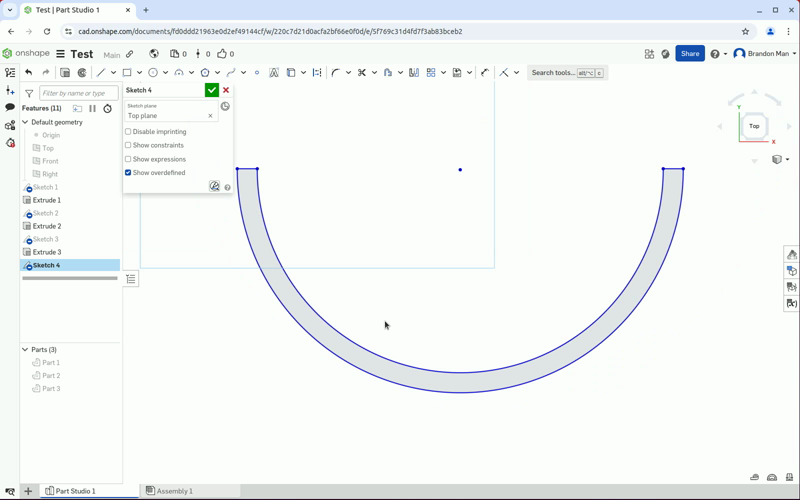
scroll(-6)
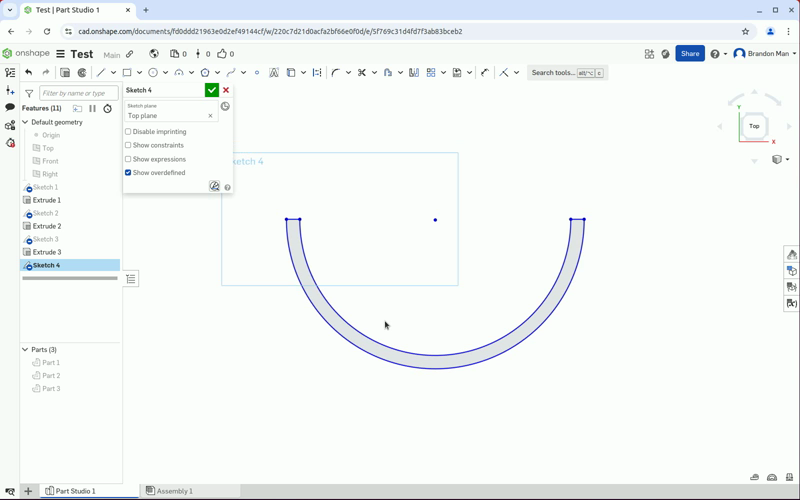
scroll(-6)
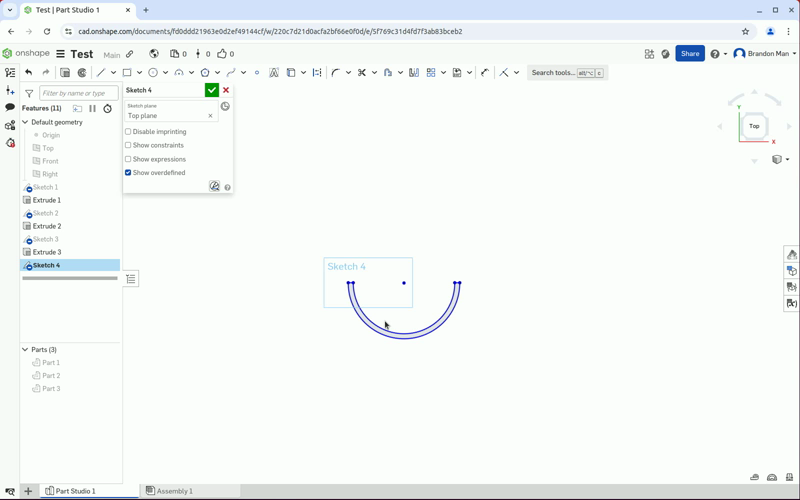
mouse_move(73, 352)
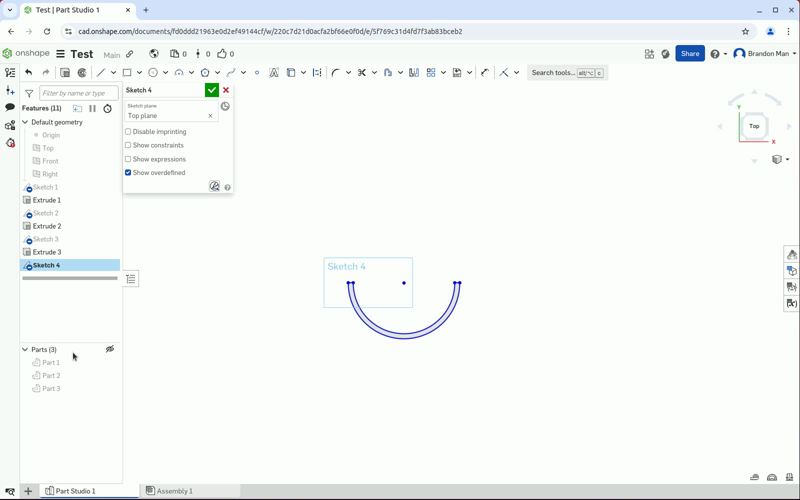
key(shift+y)
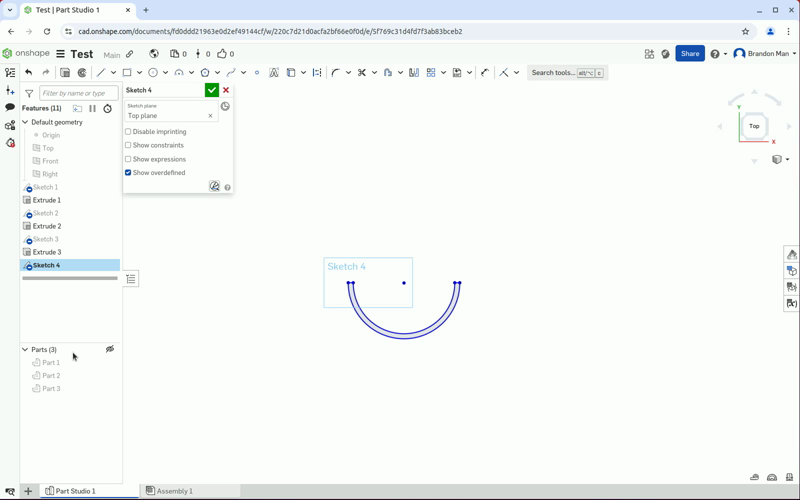
key(shift+e)
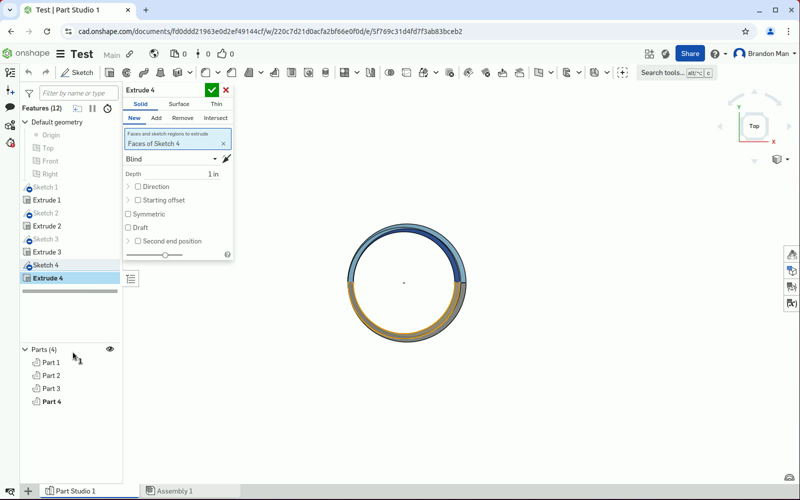
mouse_move(143, 106)
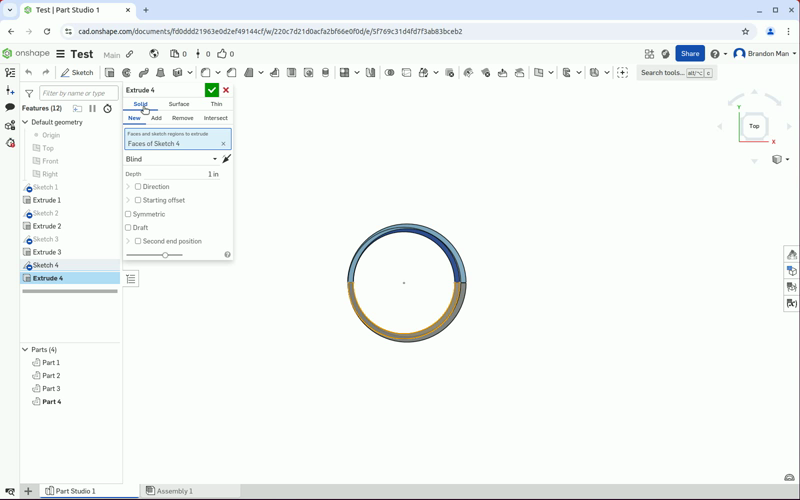
click(143, 106)
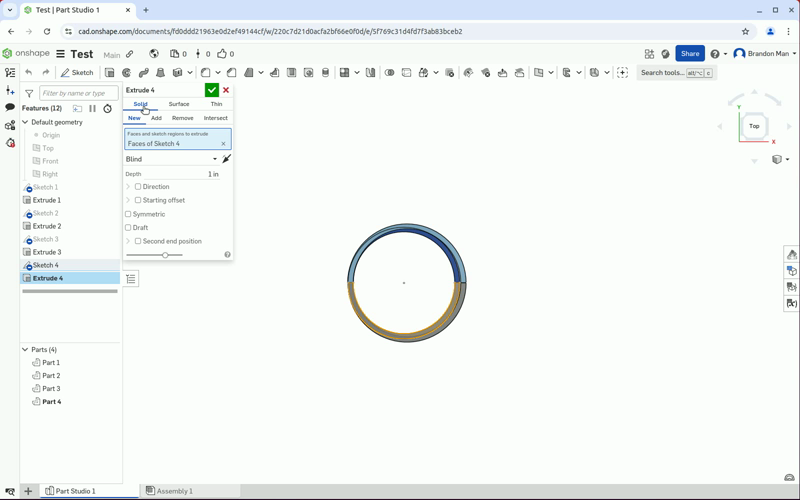
mouse_move(137, 120)
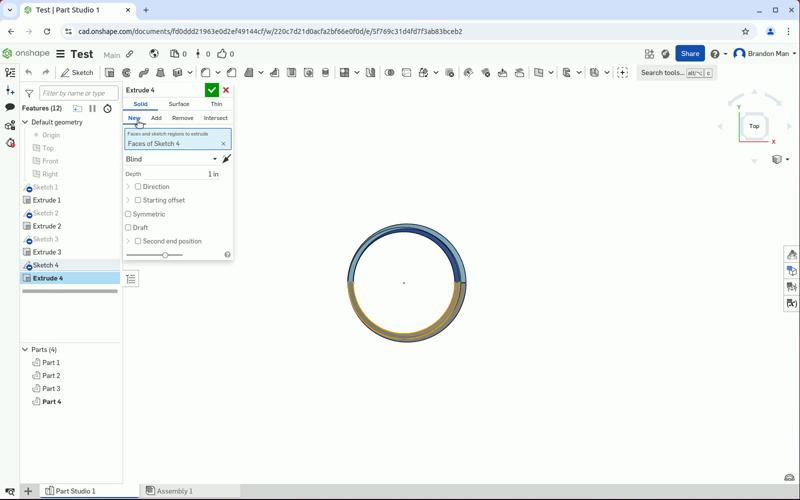
click(137, 120)
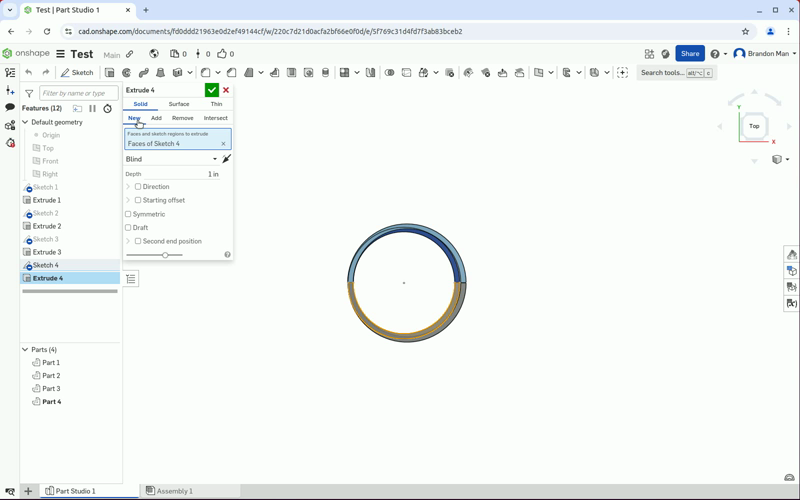
key(tab, 4)
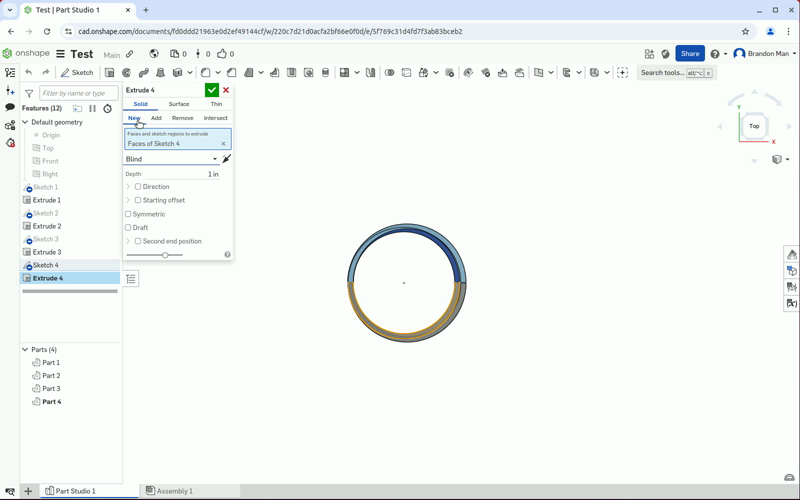
text(0.241)
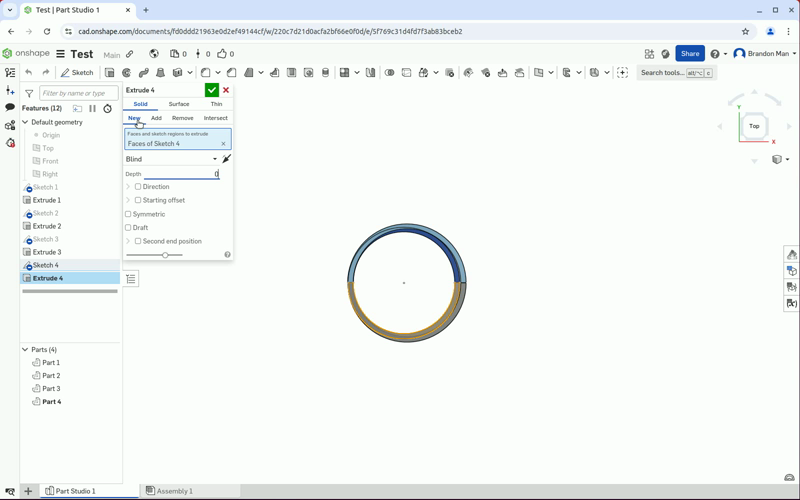
key(enter)
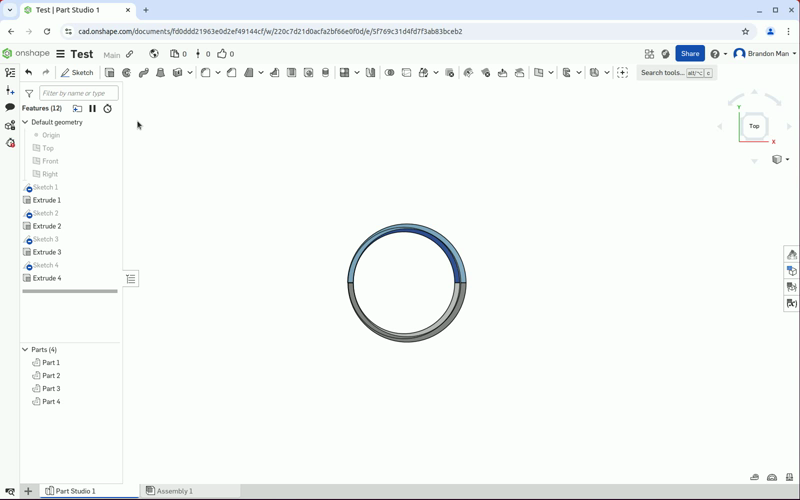
key(shift+h)
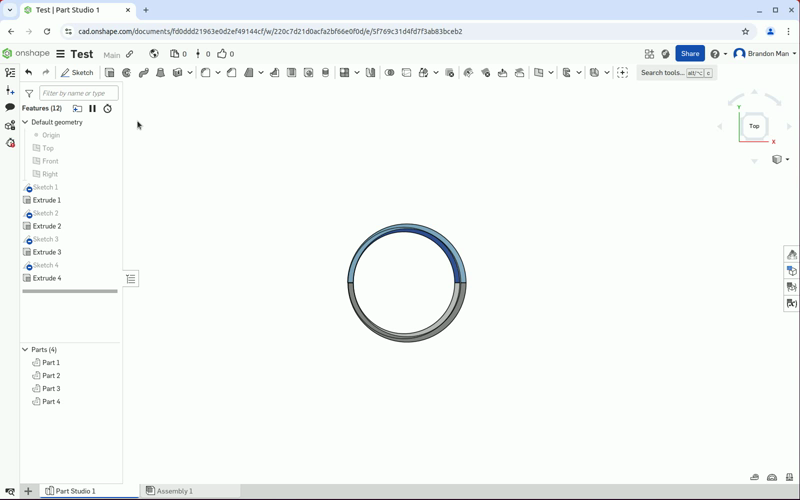
key(shift+h)
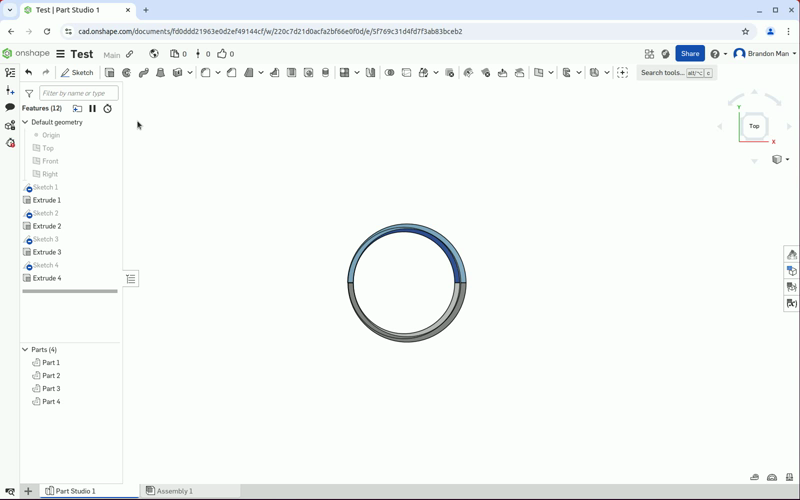
mouse_move(73, 189)
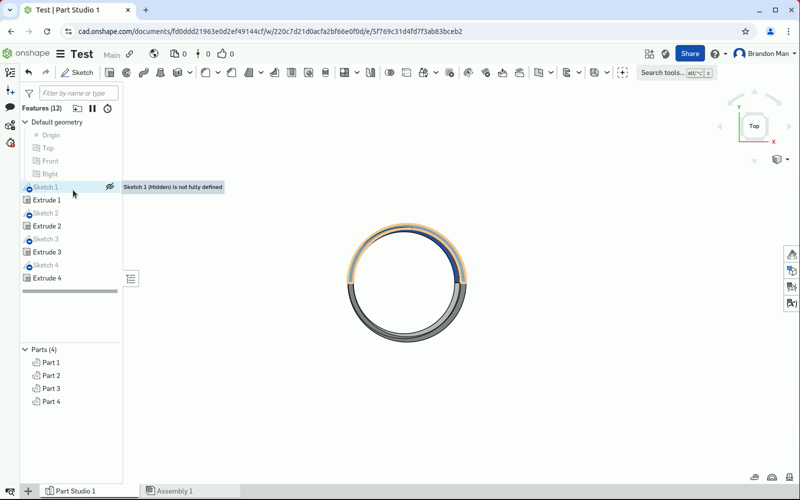
click(73, 189)
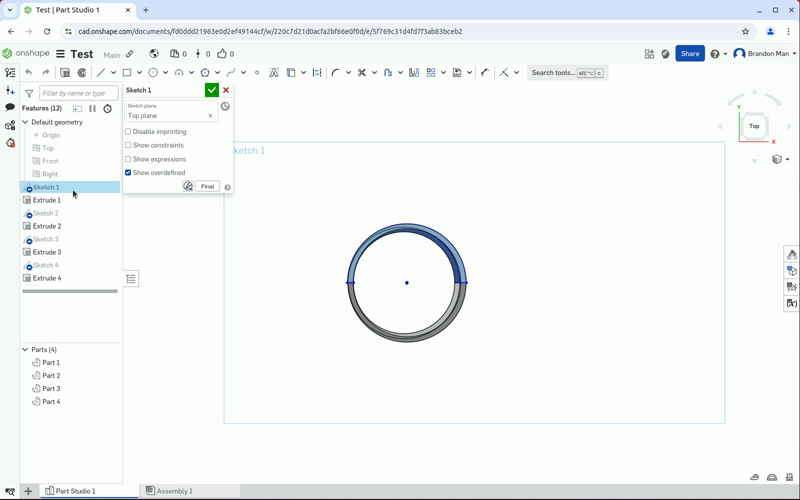
mouse_move(229, 92)
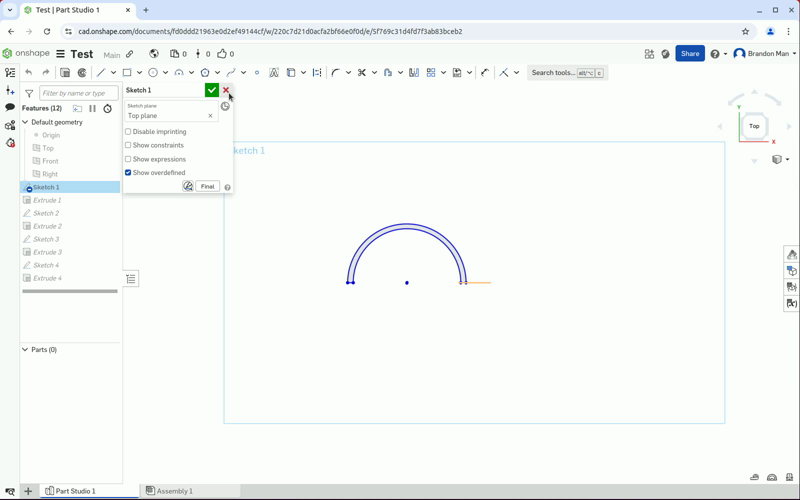
click(229, 92)
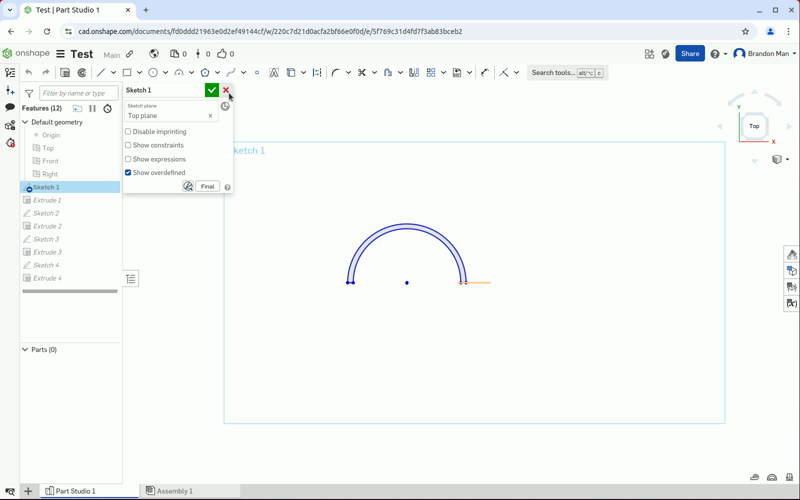
key(shift+s)
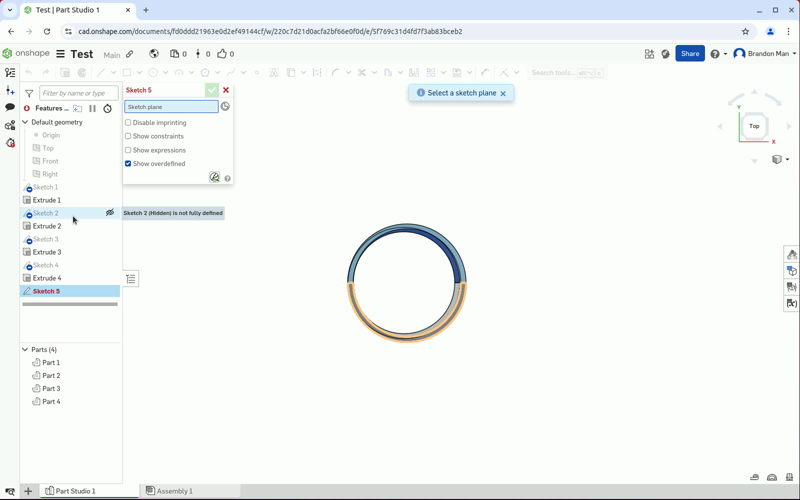
scroll(3)
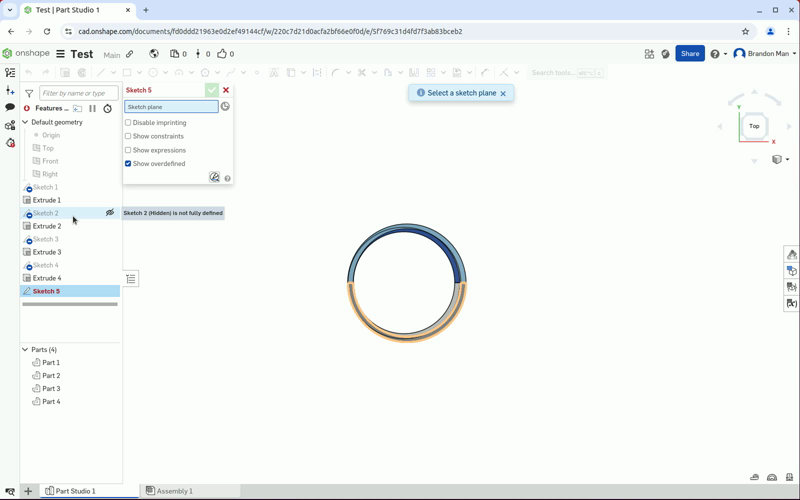
mouse_move(73, 150)
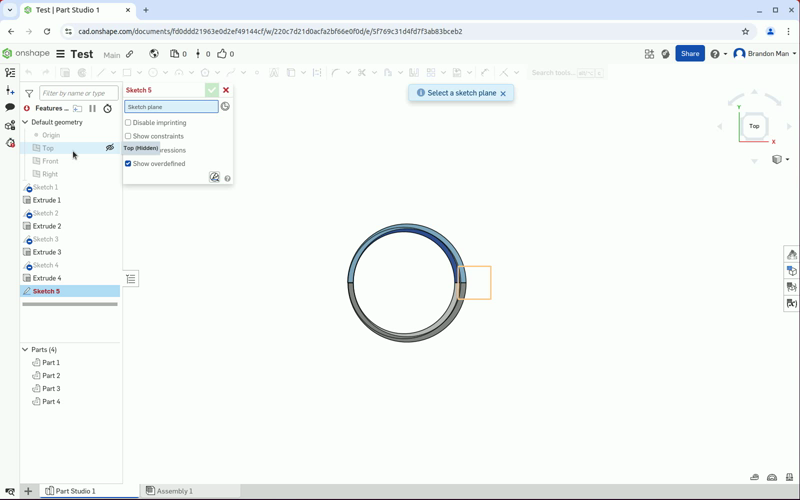
click(73, 150)
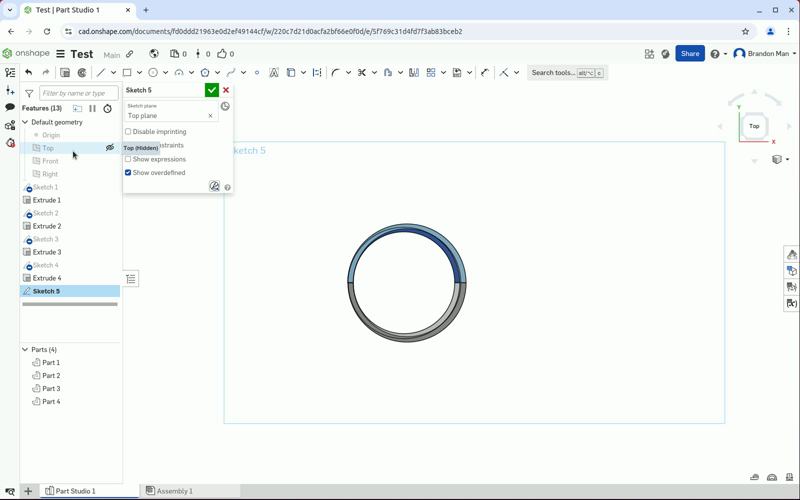
mouse_move(73, 352)
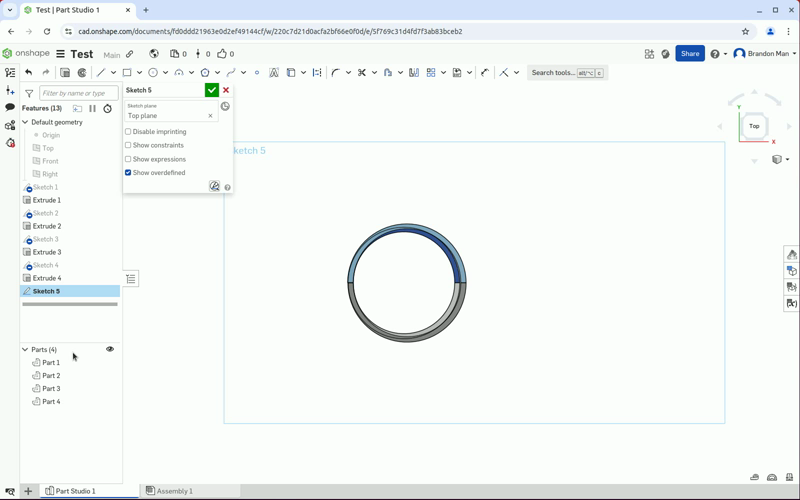
key(y)
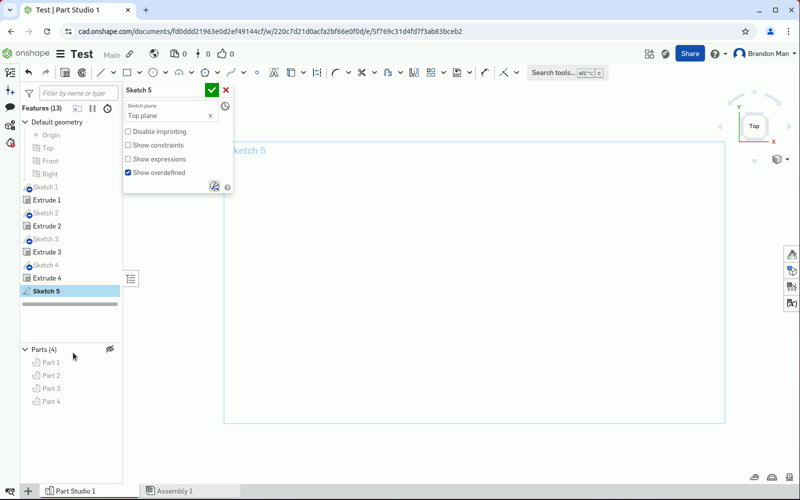
key(c)
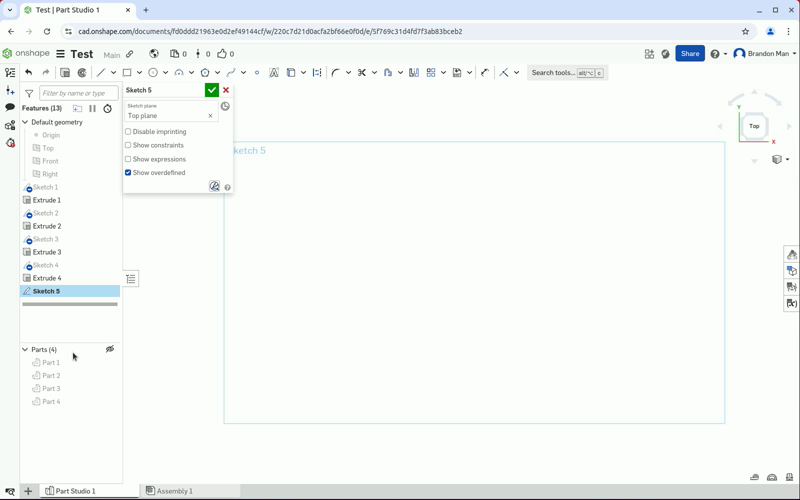
key_down(shift)
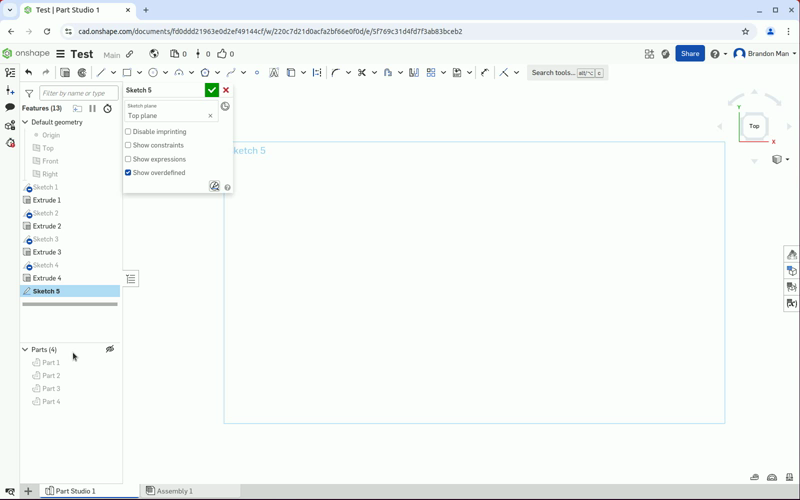
mouse_move(518, 282)
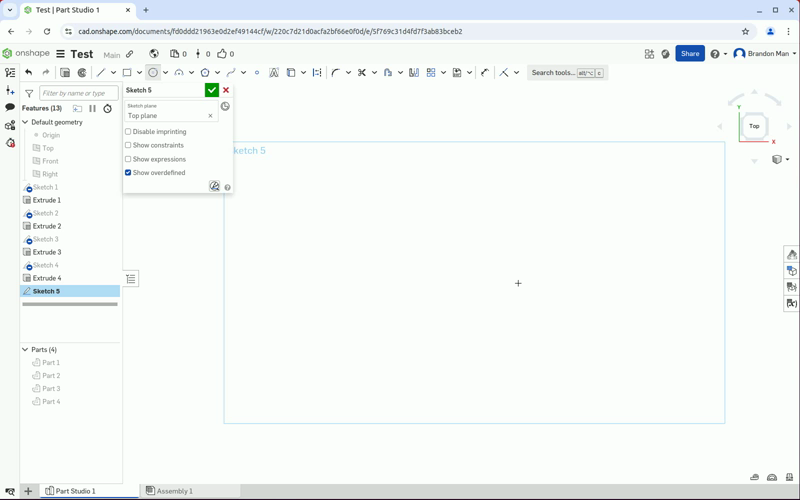
click(518, 282)
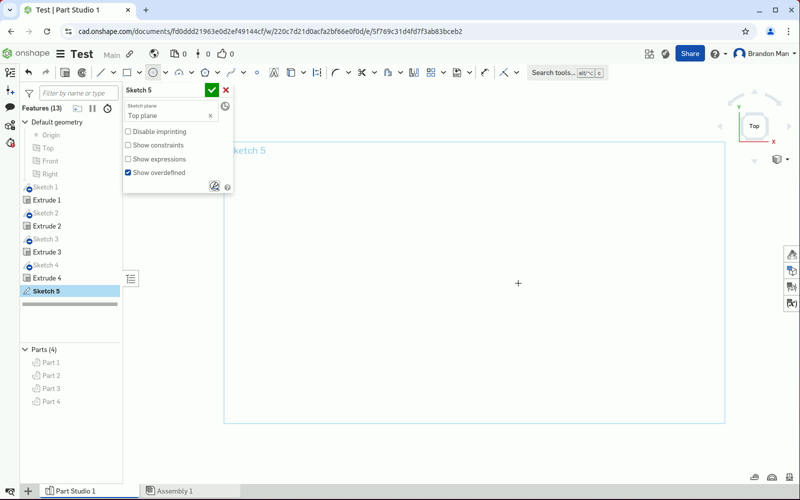
key_up(shift)
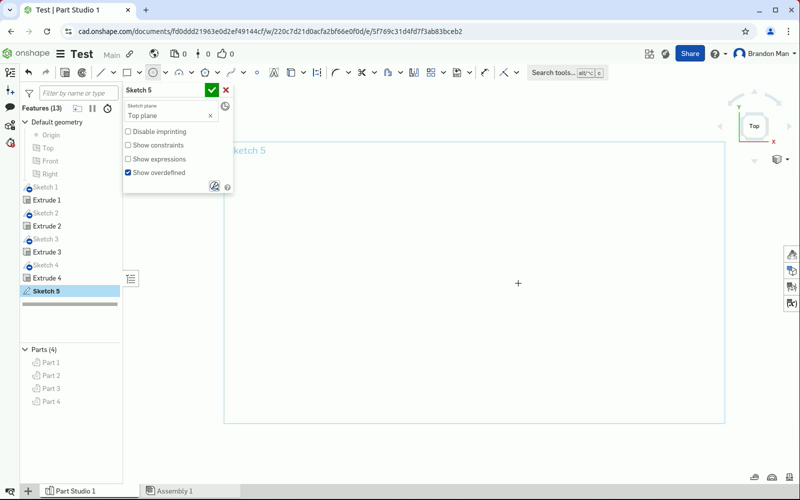
mouse_move(574, 282)
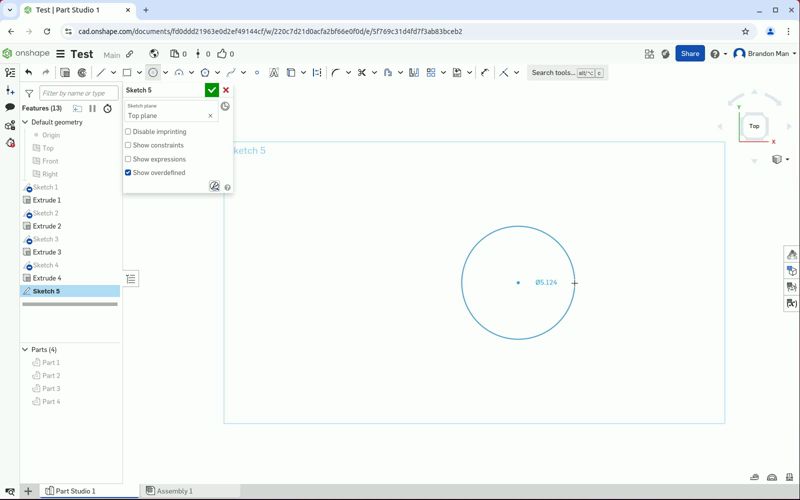
click(574, 282)
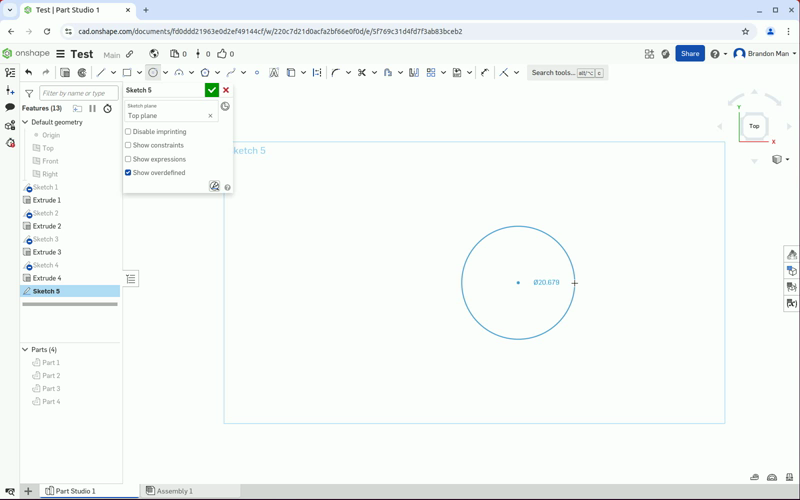
key(esc)
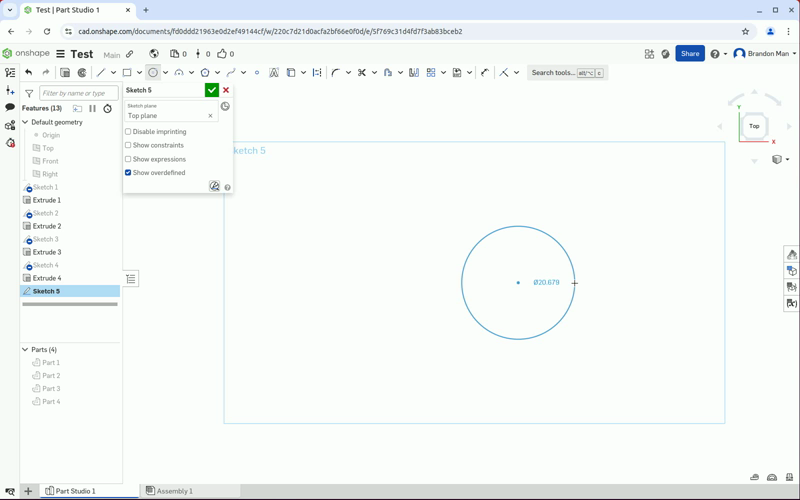
key(c)
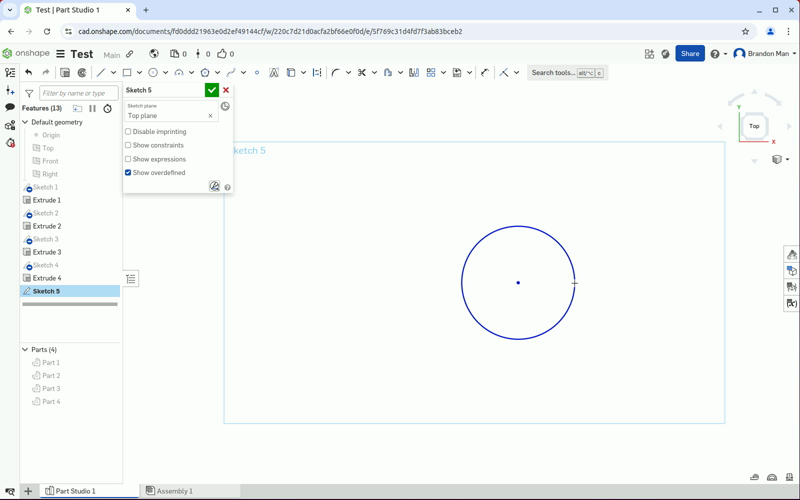
key_down(shift)
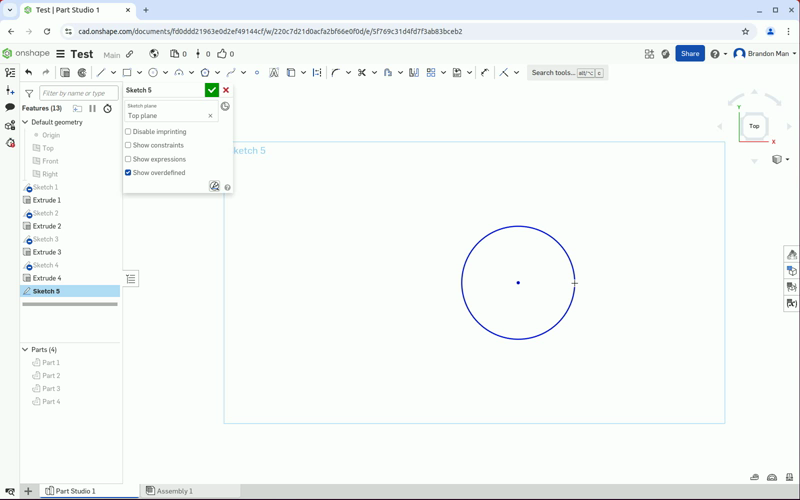
mouse_move(518, 282)
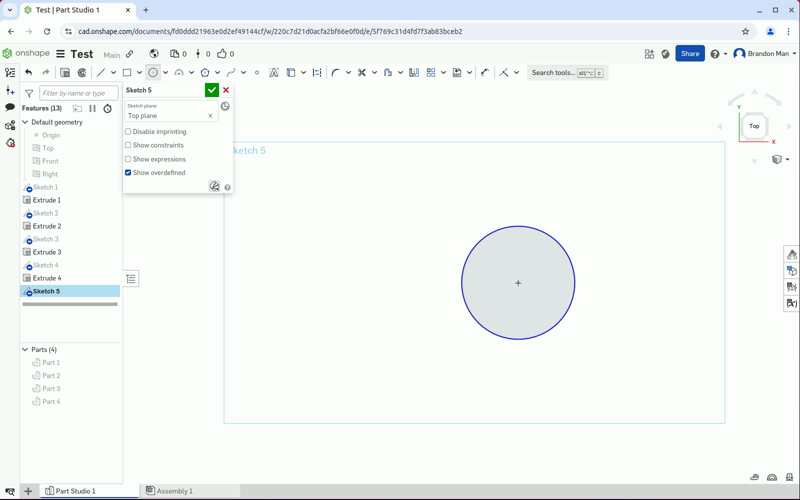
click(518, 282)
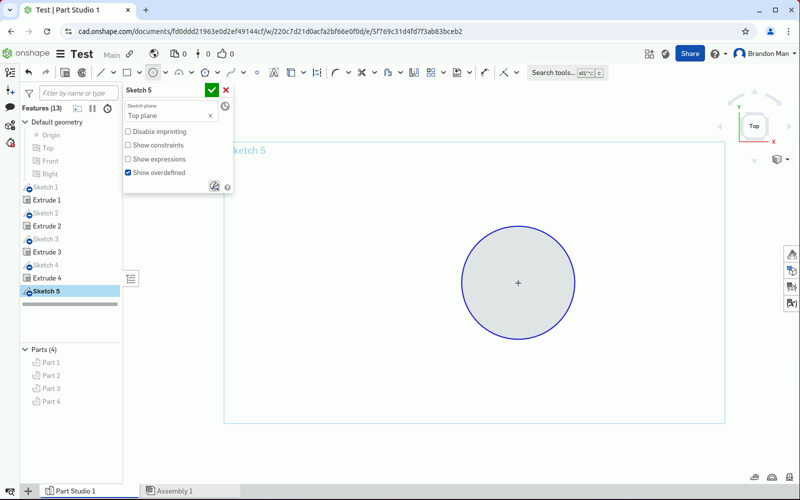
key_up(shift)
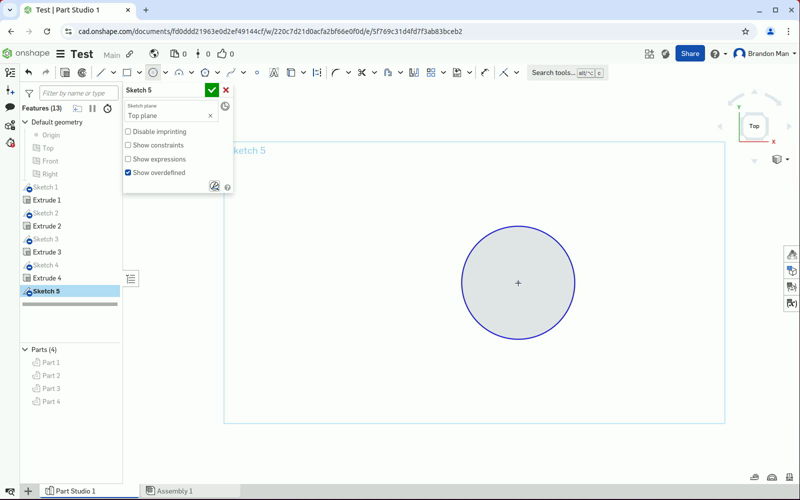
mouse_move(569, 282)
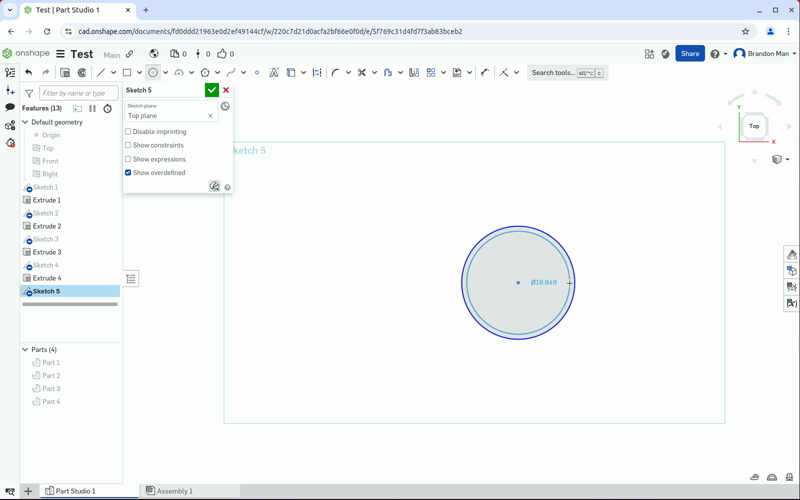
click(569, 282)
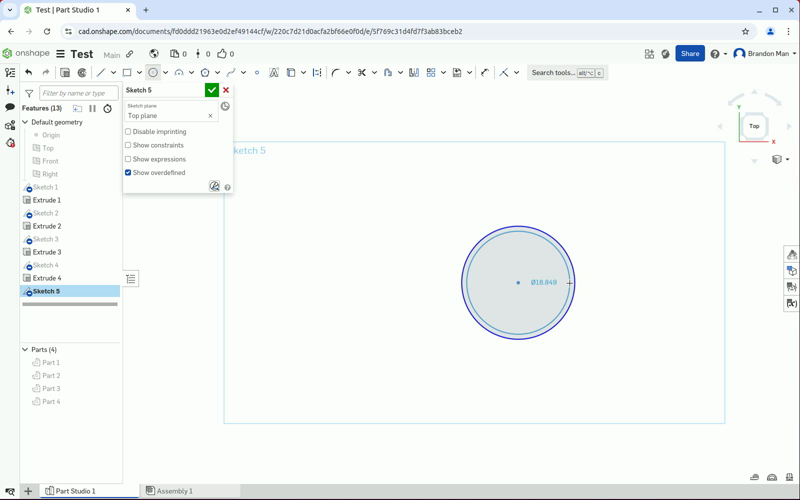
key(esc)
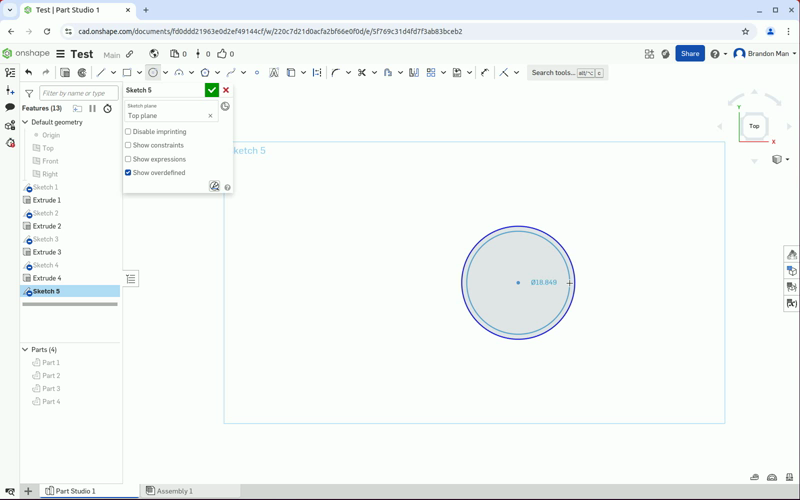
mouse_move(494, 330)
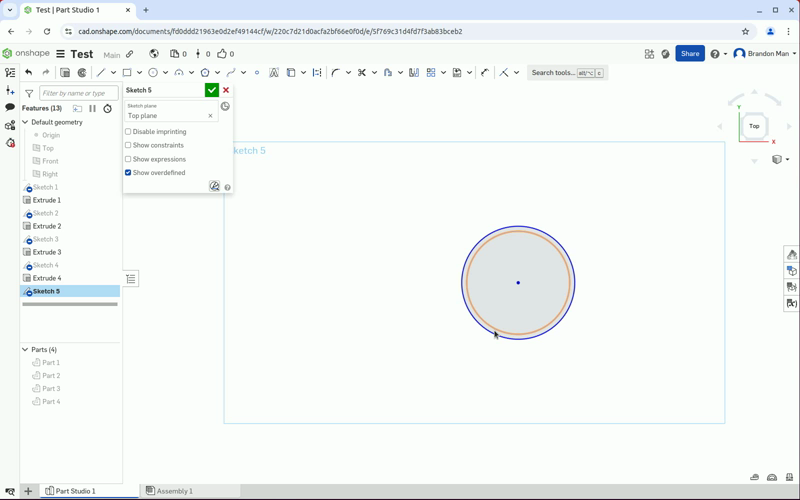
scroll(6)
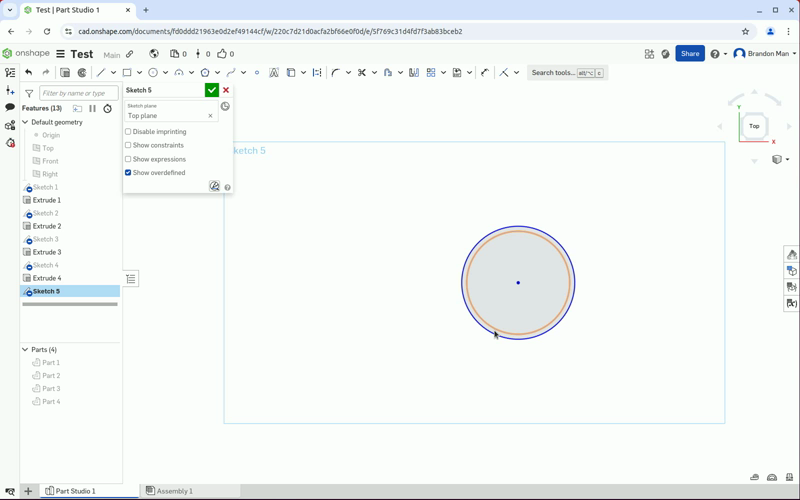
scroll(6)
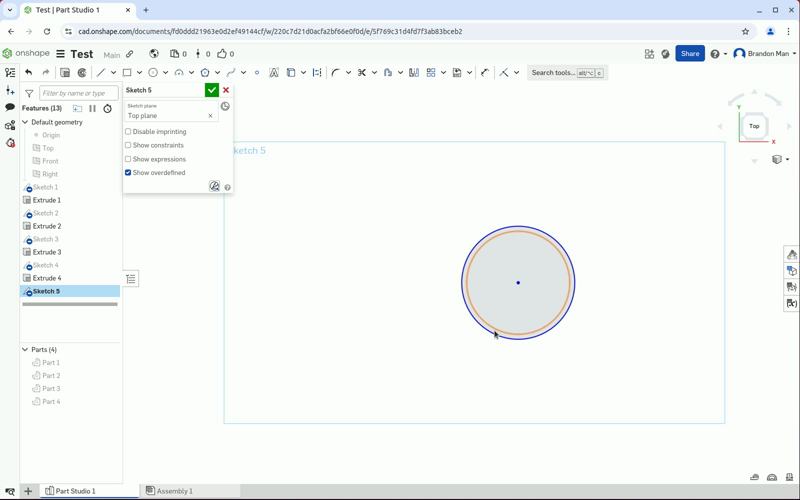
scroll(6)
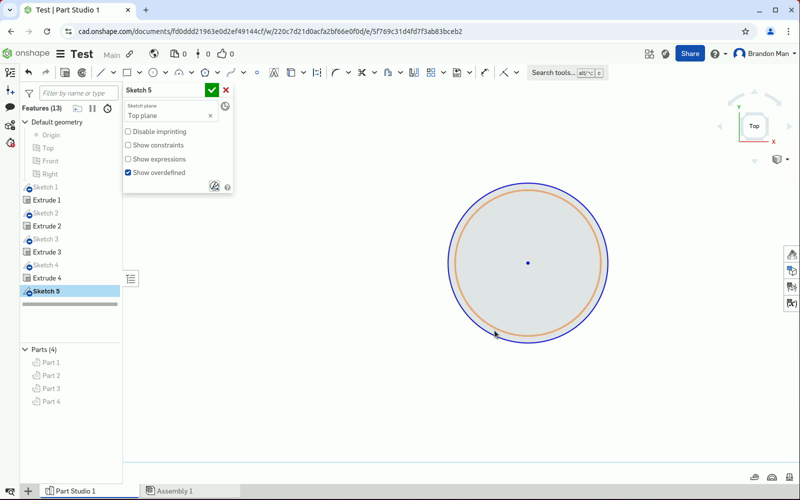
scroll(6)
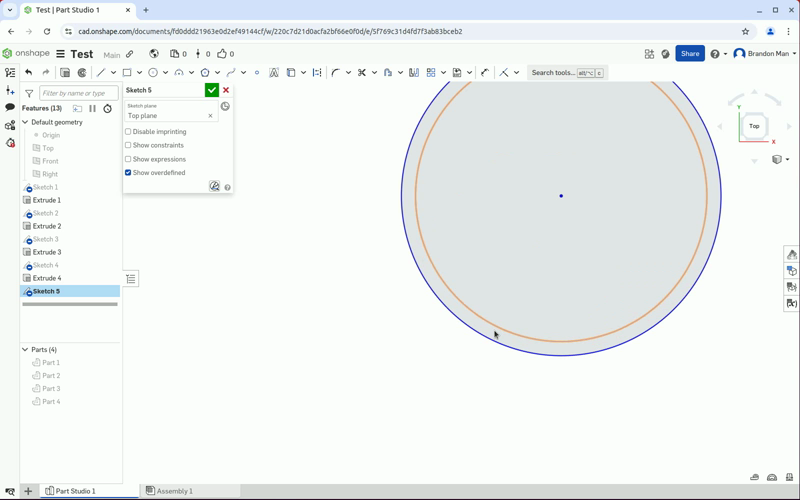
scroll(6)
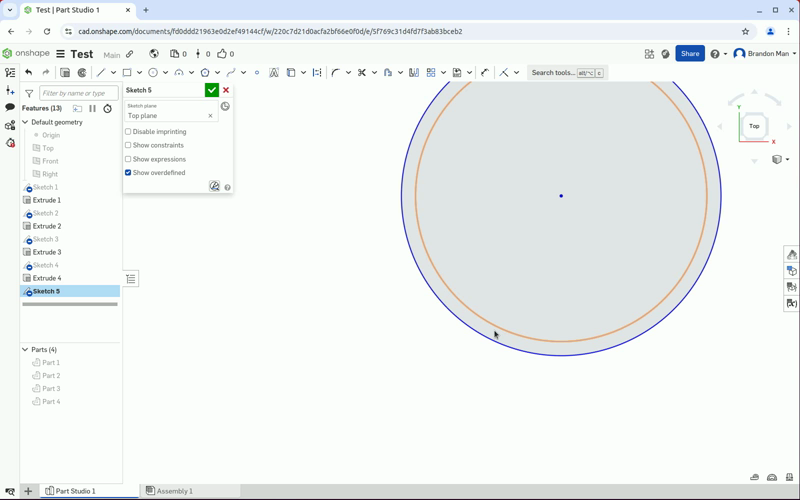
scroll(6)
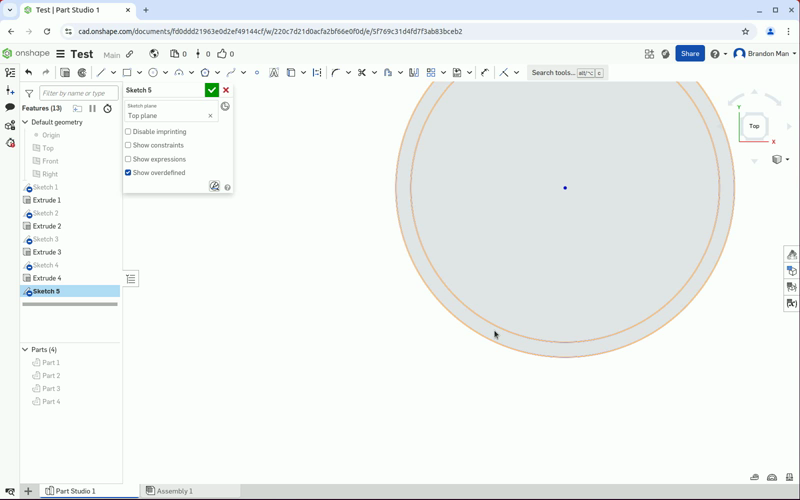
scroll(6)
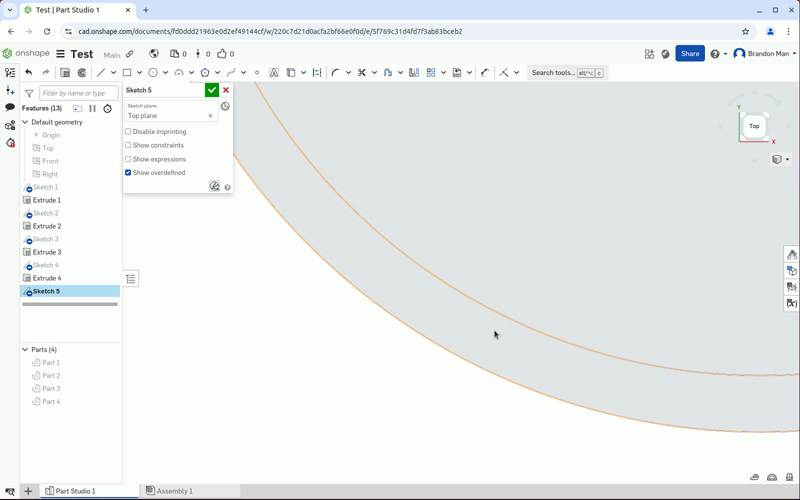
click(494, 330)
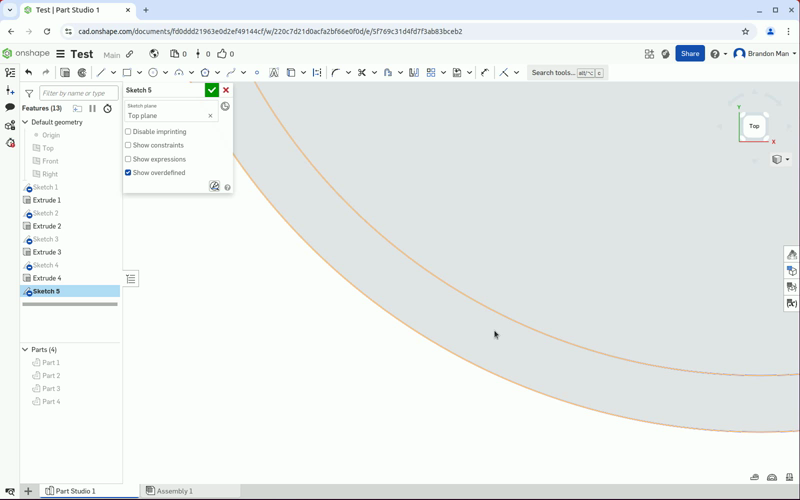
scroll(-6)
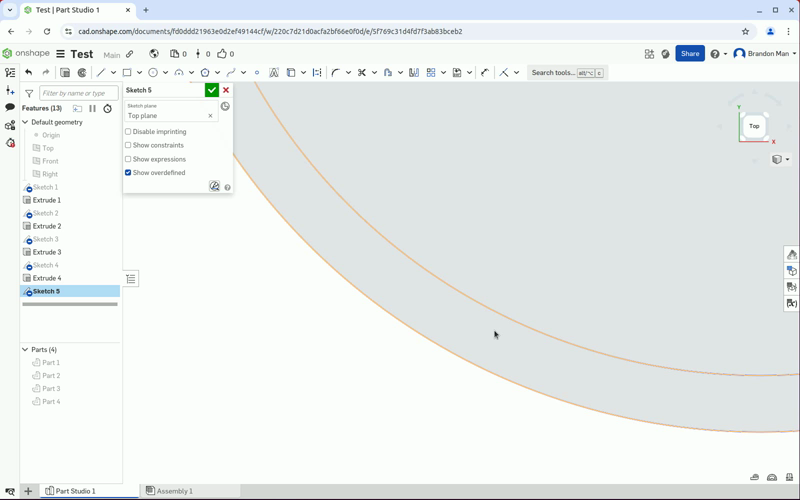
scroll(-6)
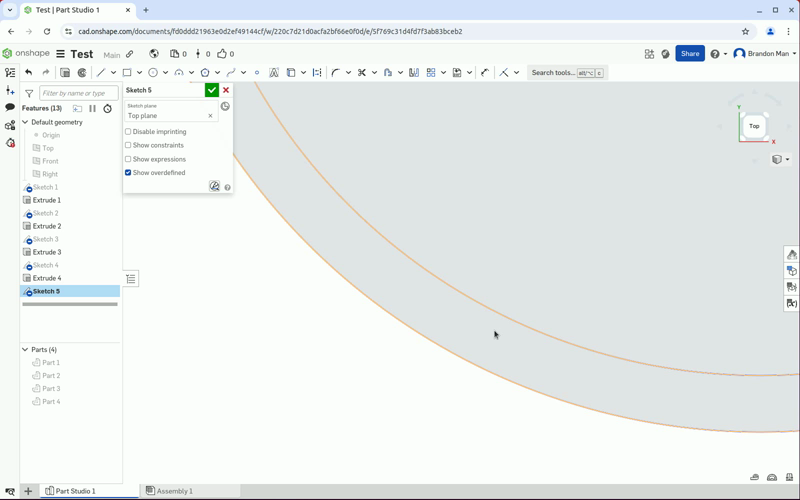
scroll(-6)
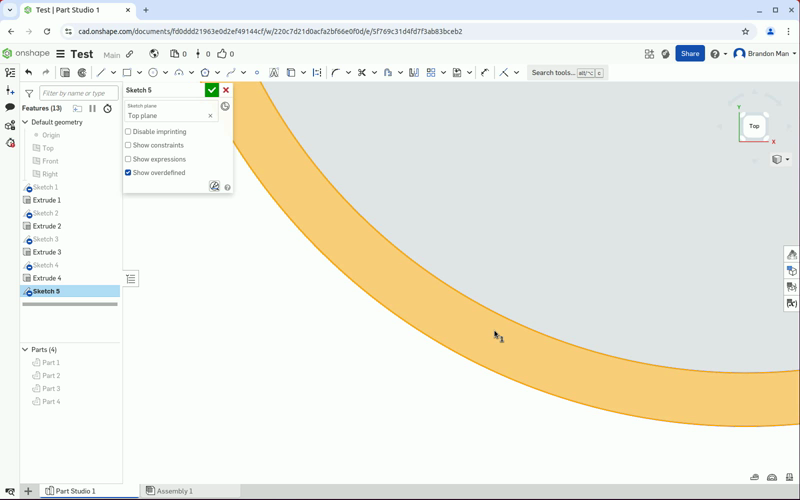
scroll(-6)
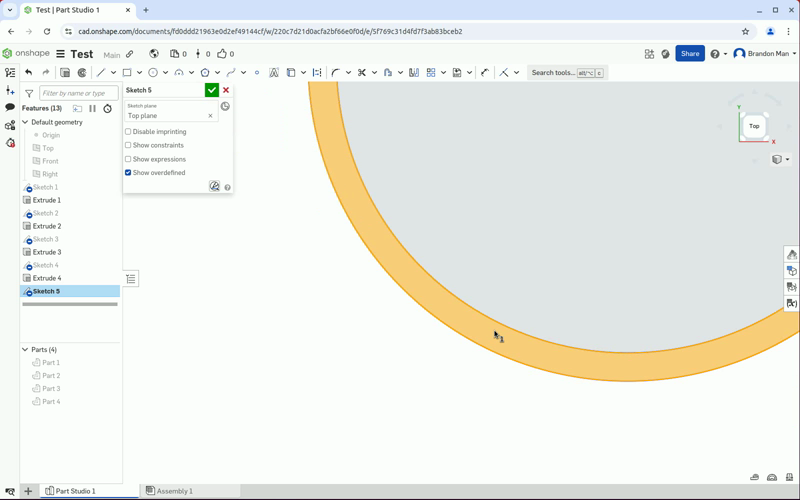
scroll(-6)
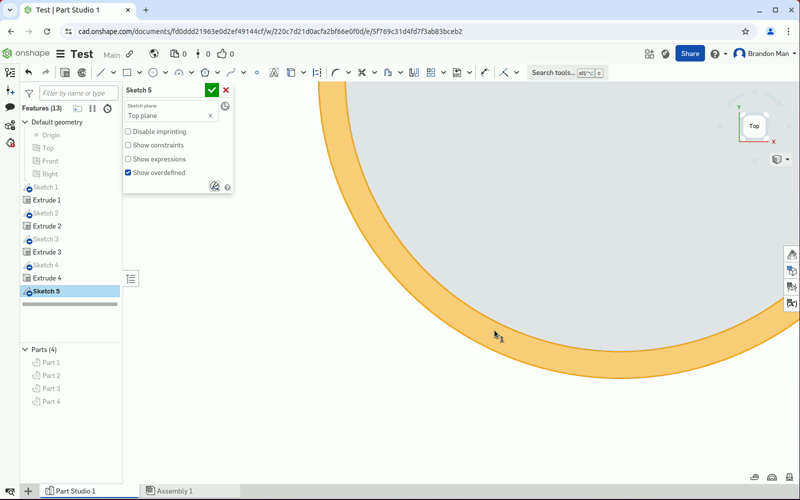
scroll(-6)
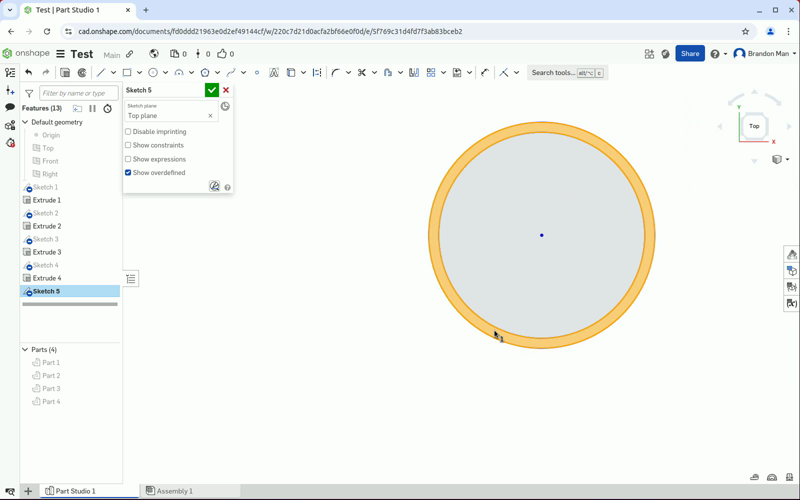
scroll(-6)
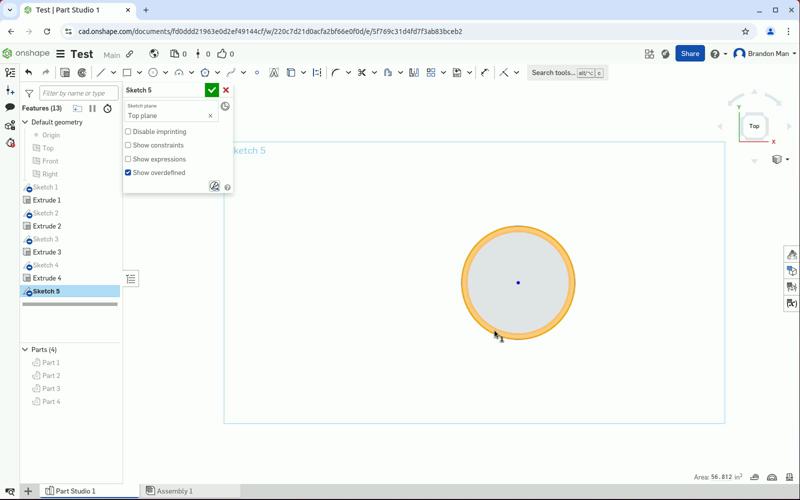
mouse_move(73, 352)
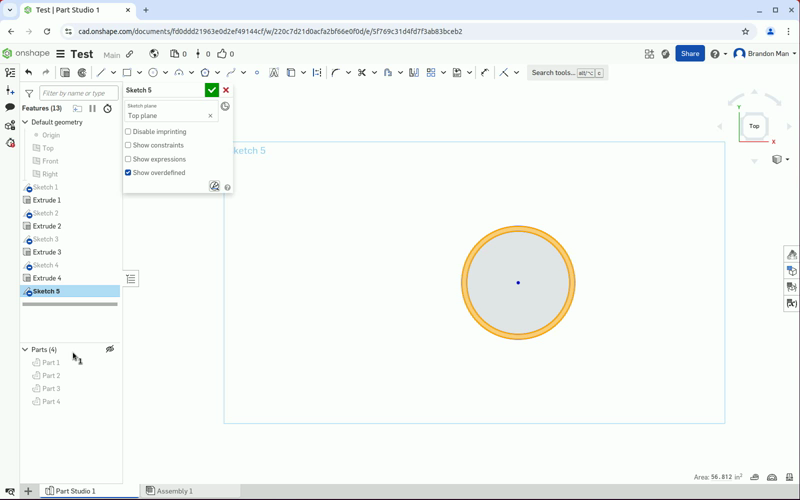
key(shift+y)
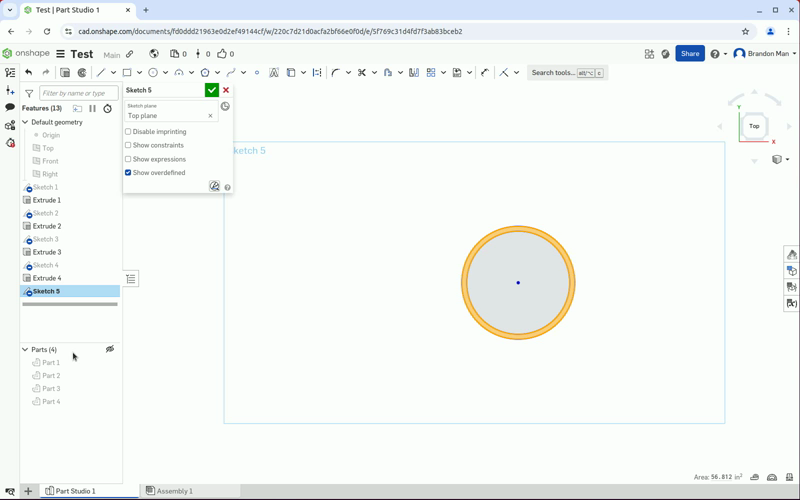
key(shift+e)
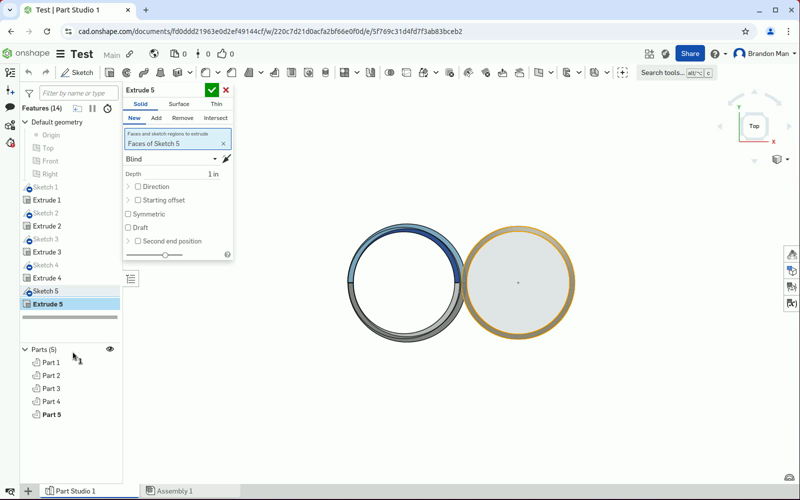
mouse_move(143, 106)
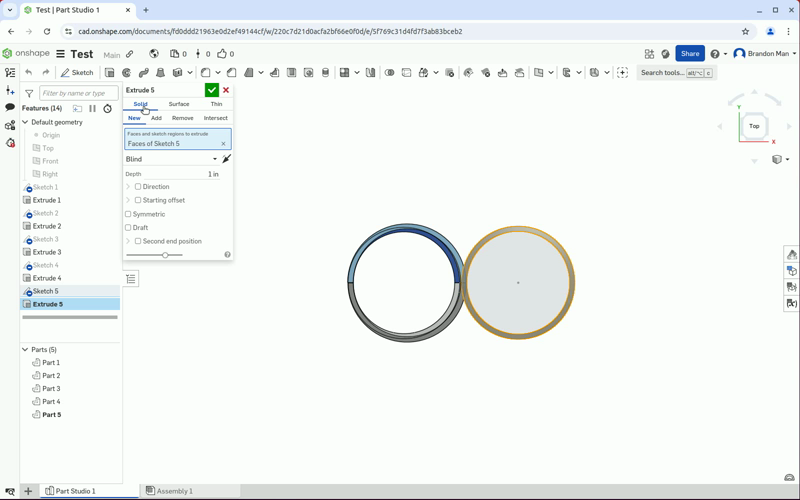
click(143, 106)
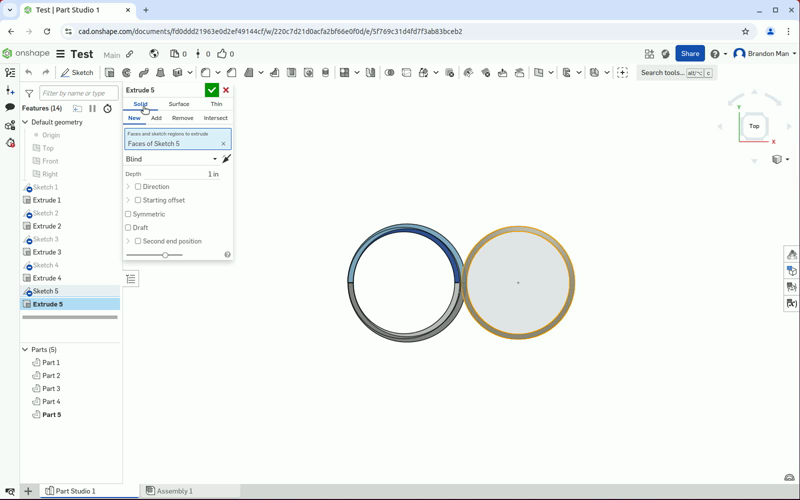
mouse_move(137, 120)
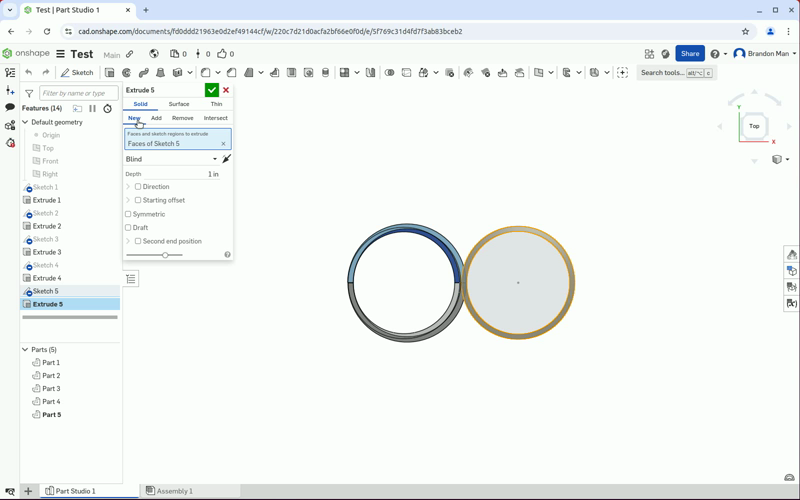
click(137, 120)
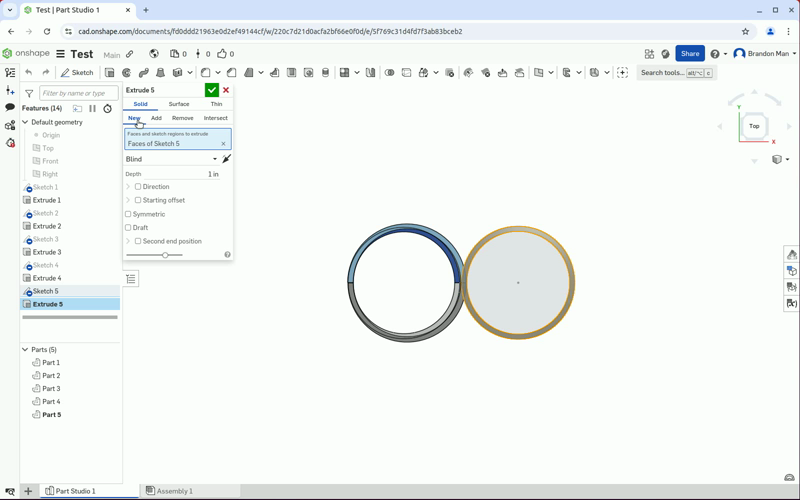
key(tab, 4)
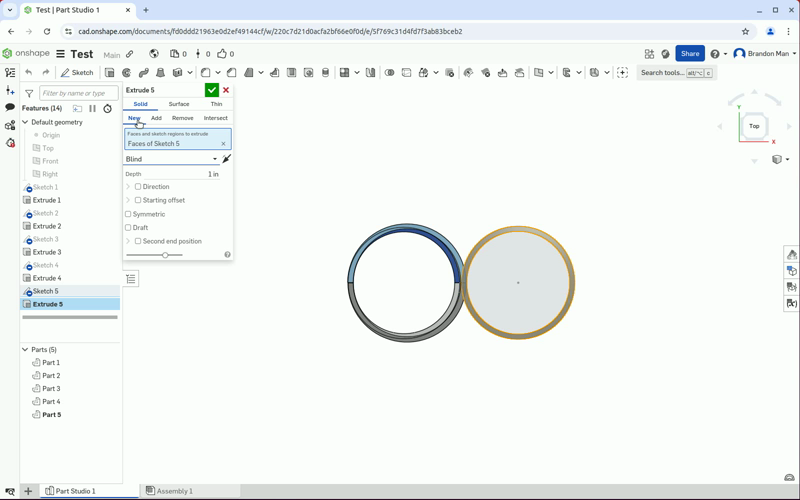
text(0.241)
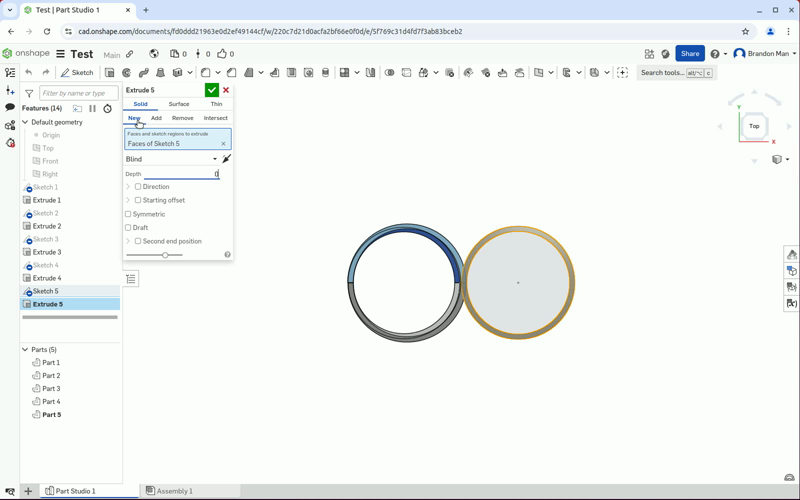
key(enter)
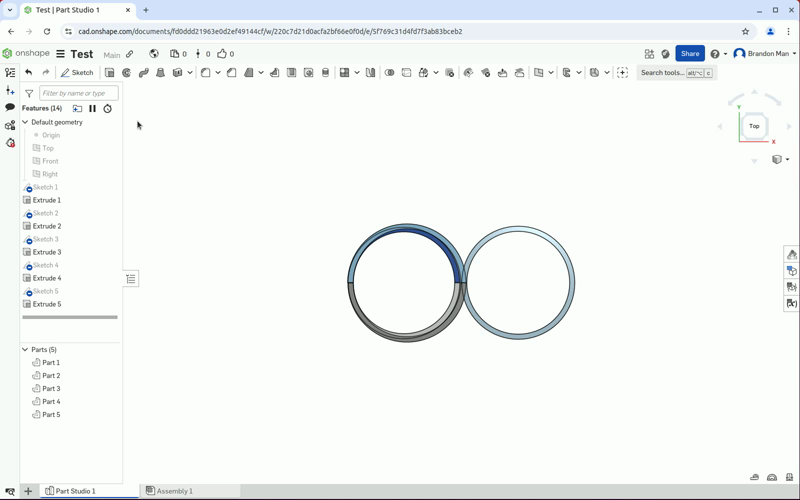
key(shift+h)
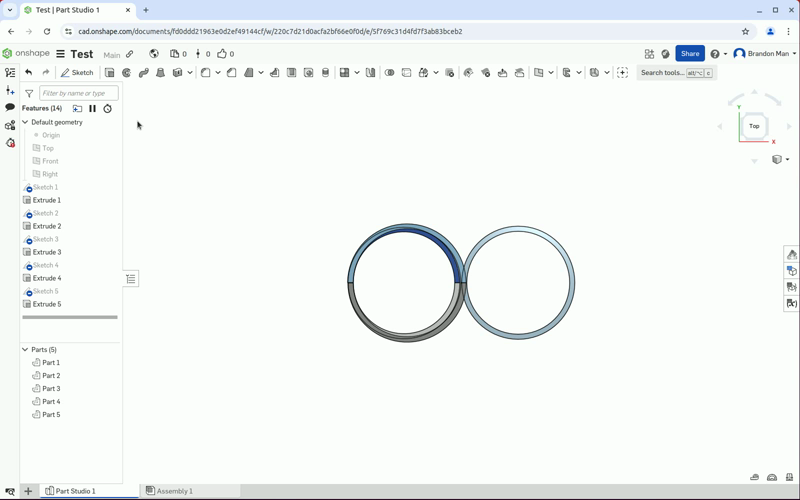
key(shift+h)
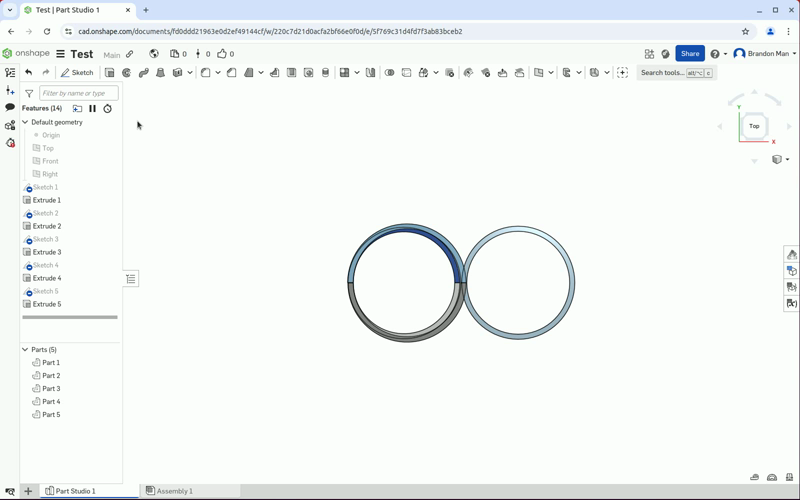
mouse_move(73, 189)
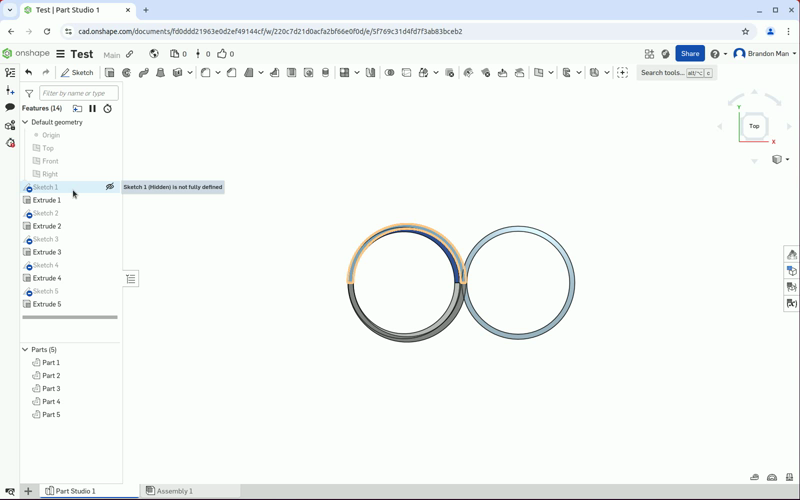
click(73, 189)
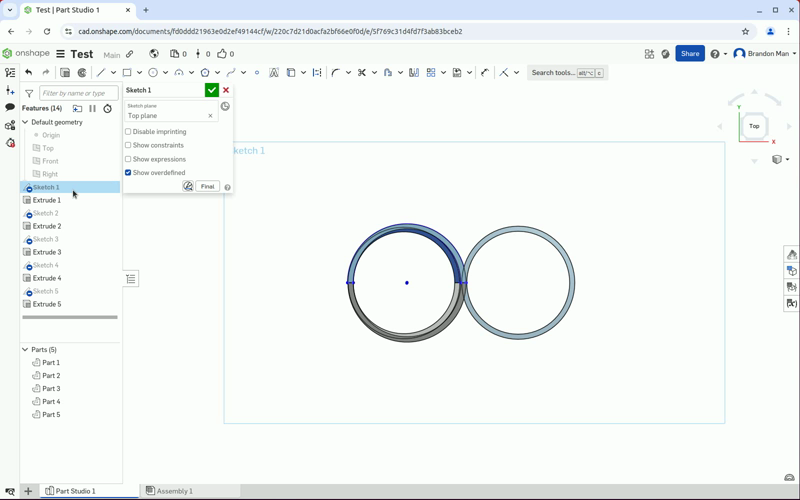
mouse_move(229, 92)
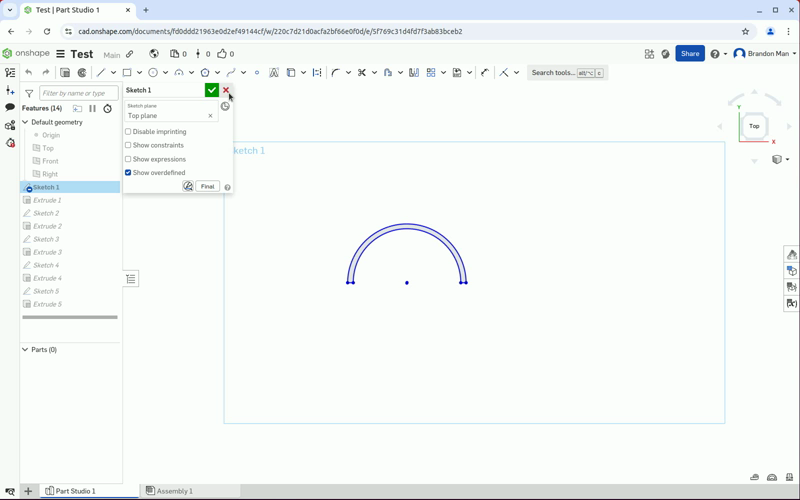
click(229, 92)
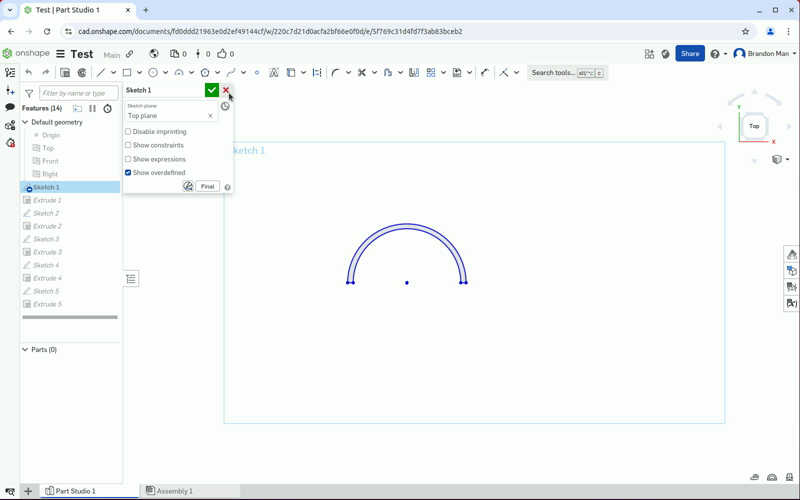
key(shift+s)
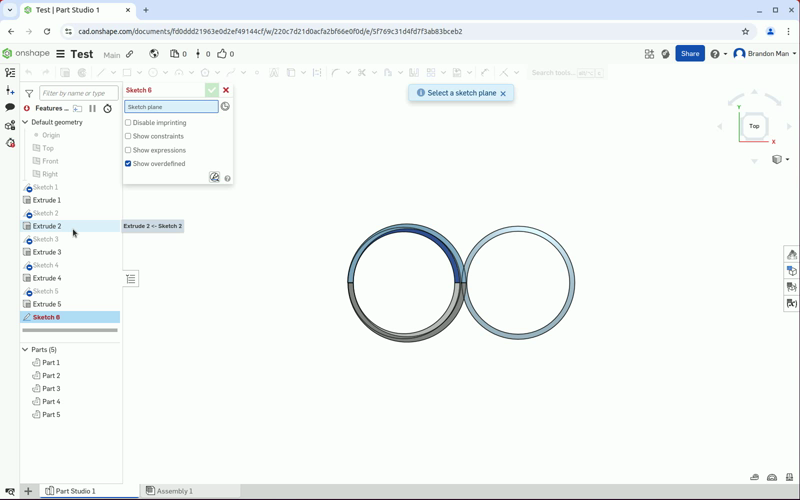
scroll(3)
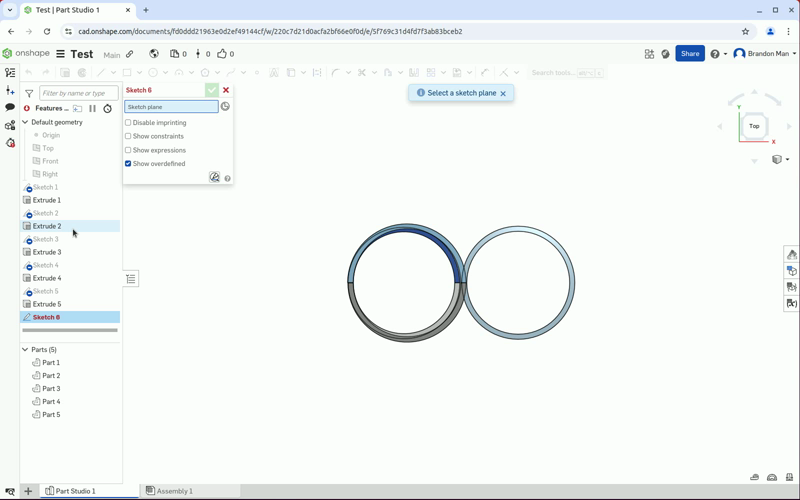
mouse_move(73, 150)
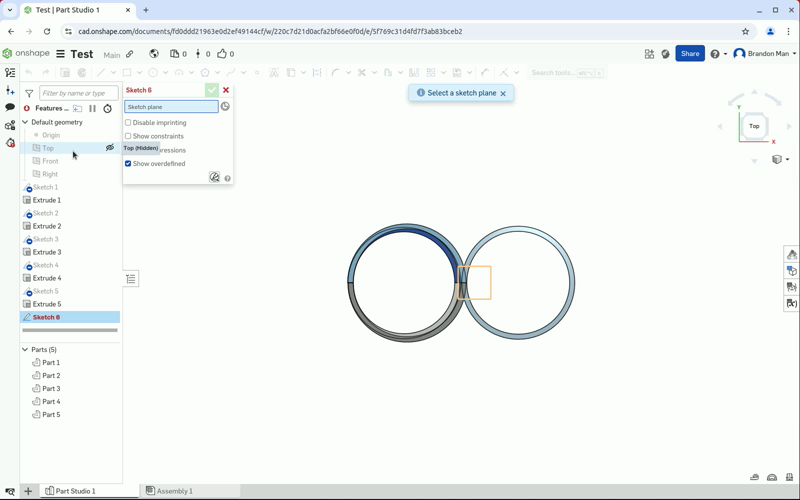
click(73, 150)
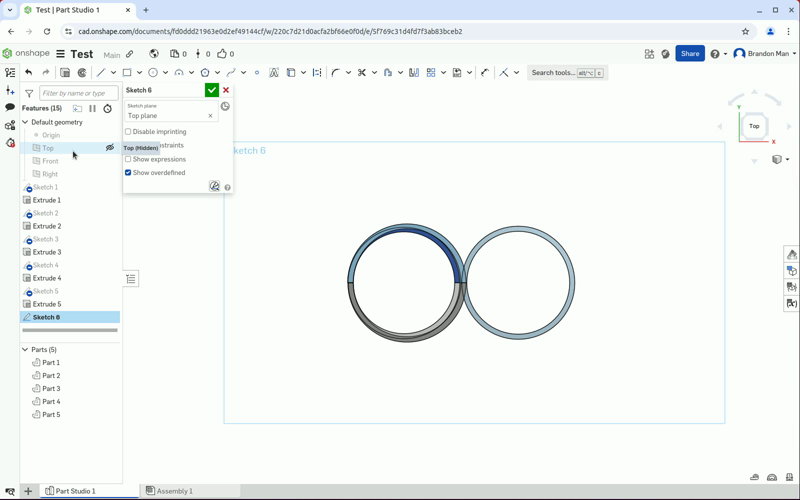
mouse_move(73, 352)
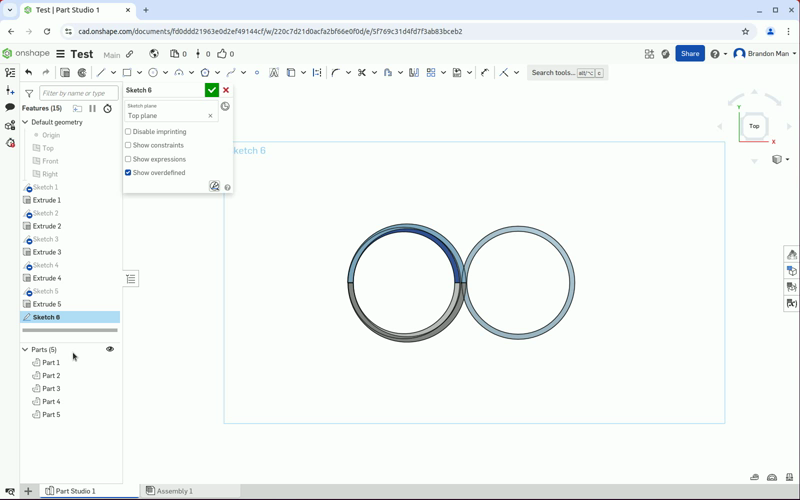
key(y)
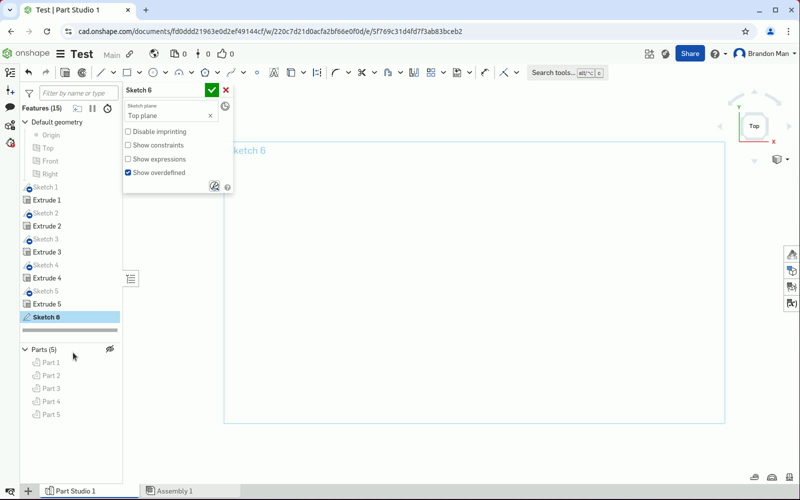
key(l)
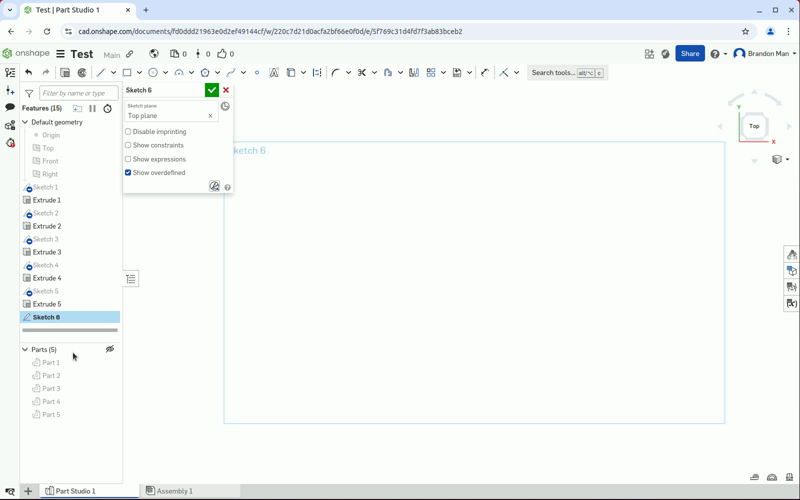
key_down(shift)
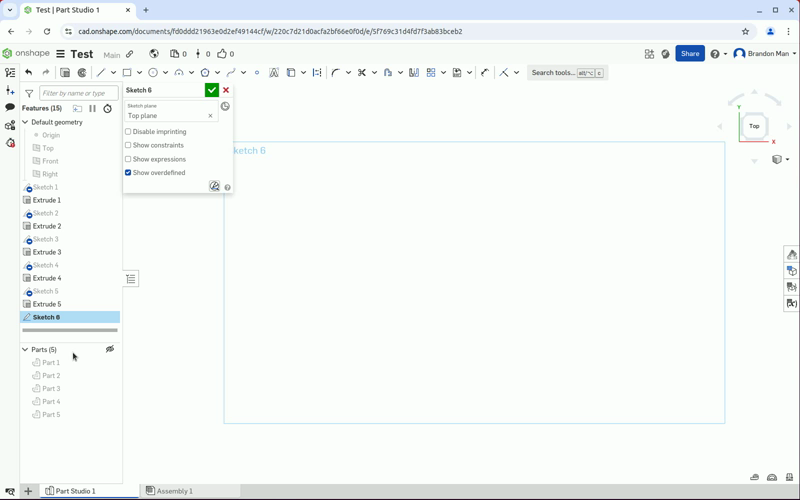
mouse_move(353, 282)
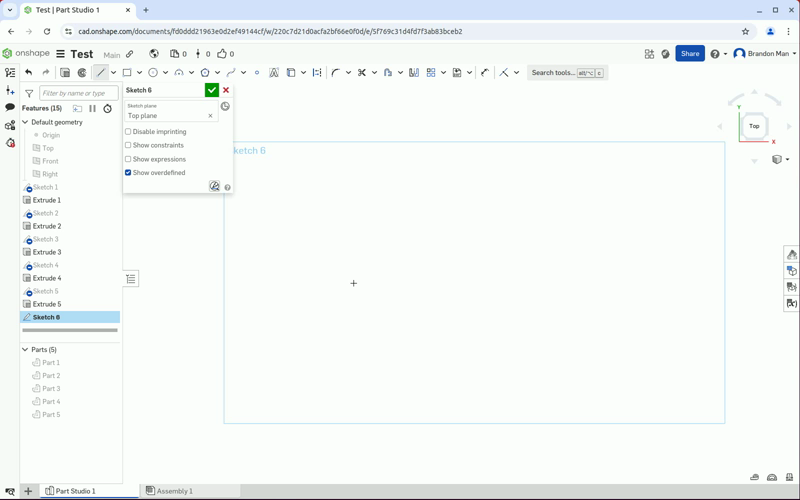
click(353, 282)
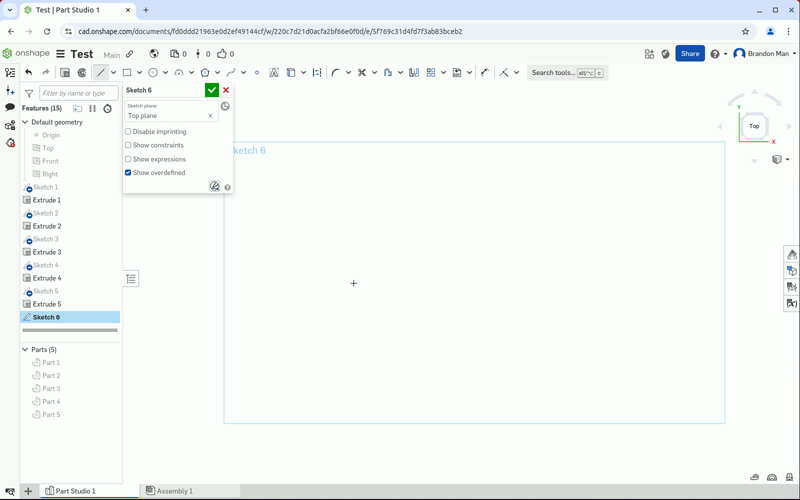
key_up(shift)
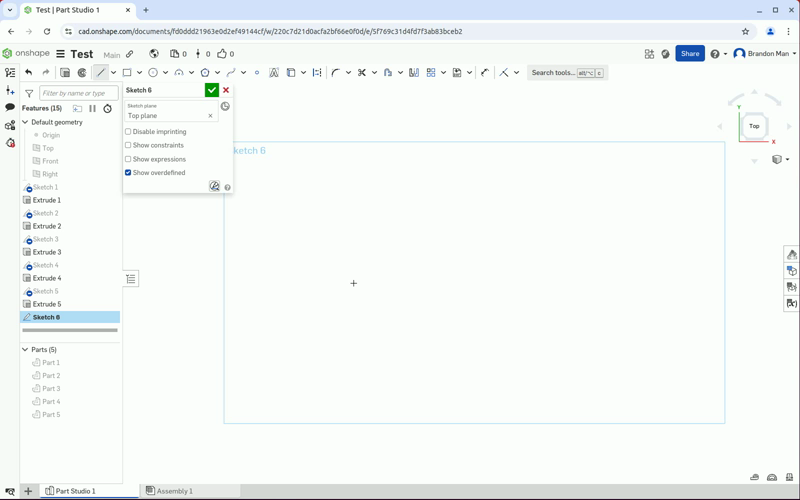
key_down(shift)
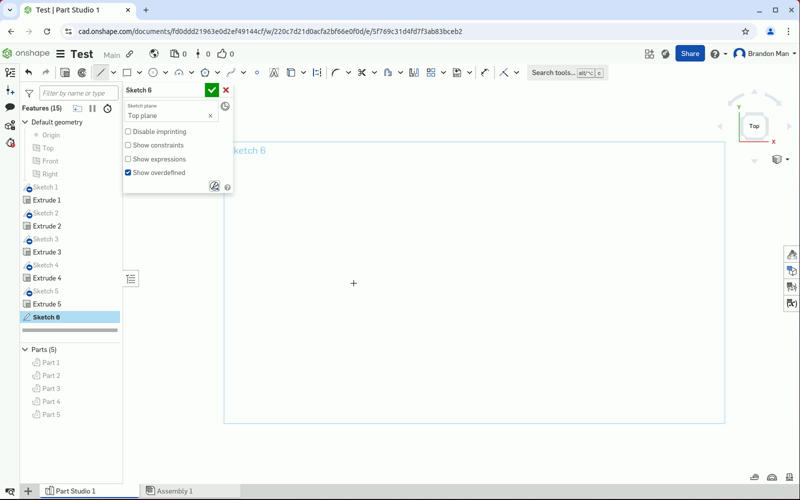
mouse_move(383, 282)
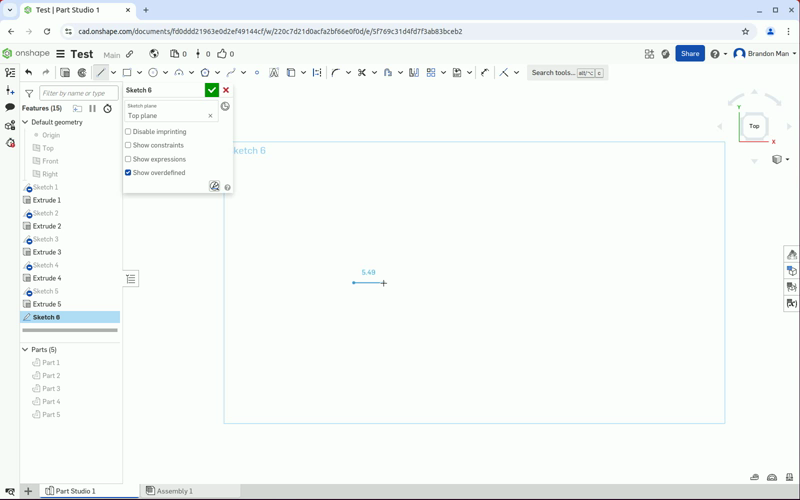
mouse_move(358, 282)
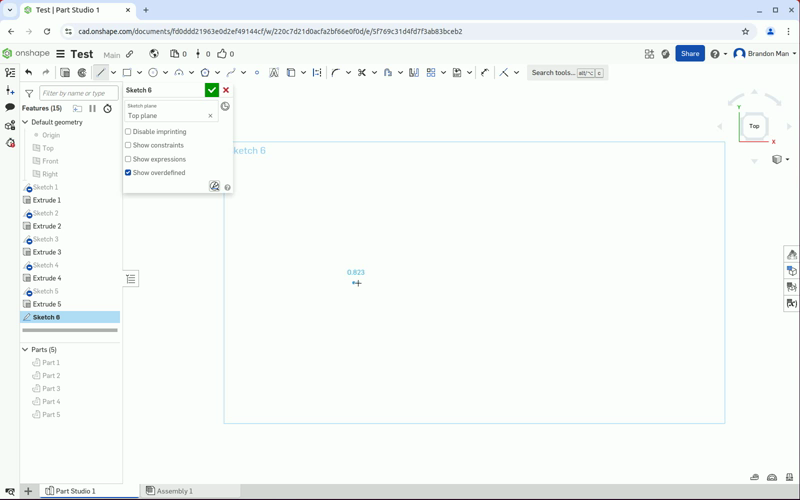
scroll(6)
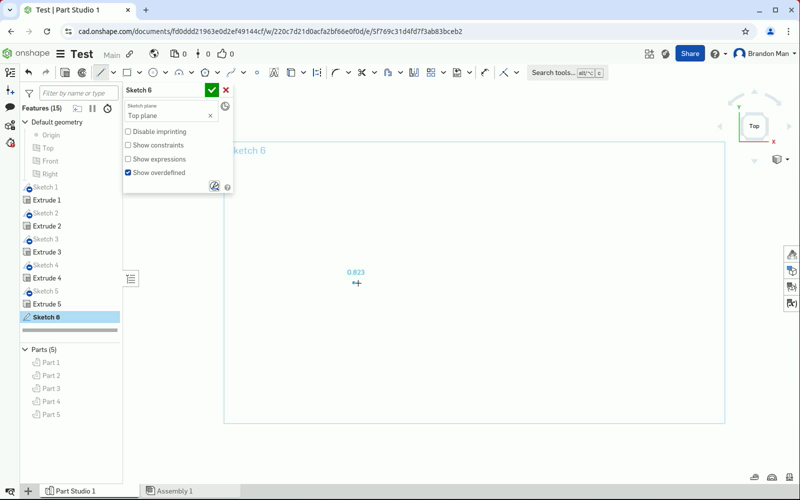
scroll(6)
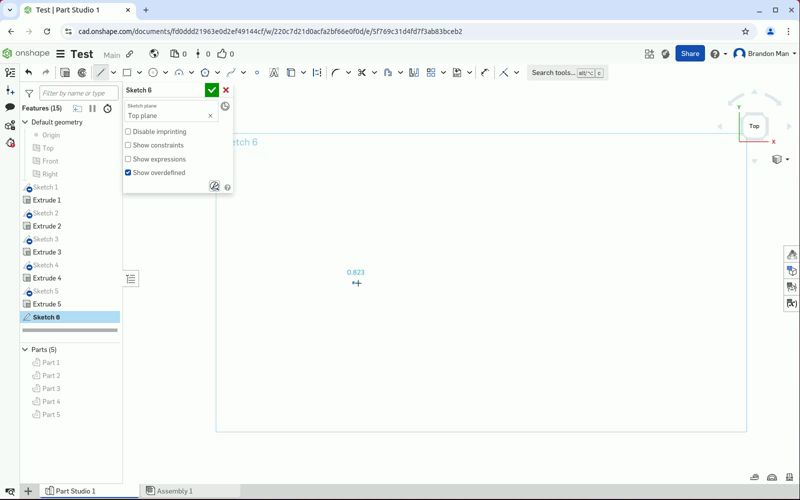
scroll(6)
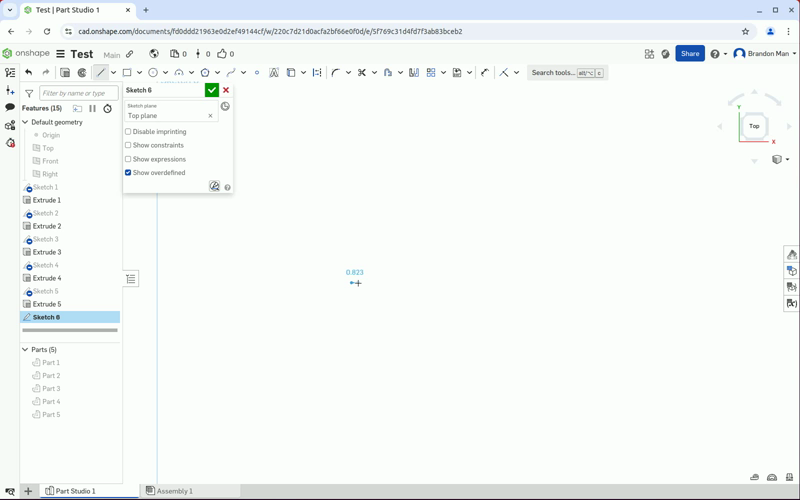
scroll(6)
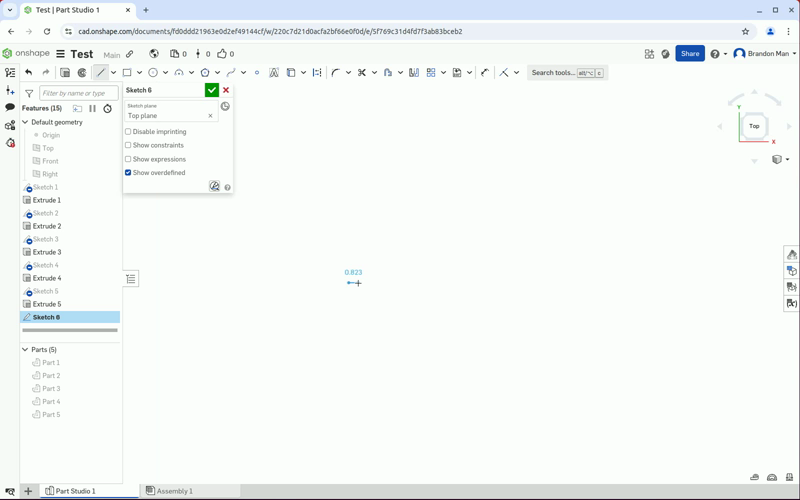
scroll(6)
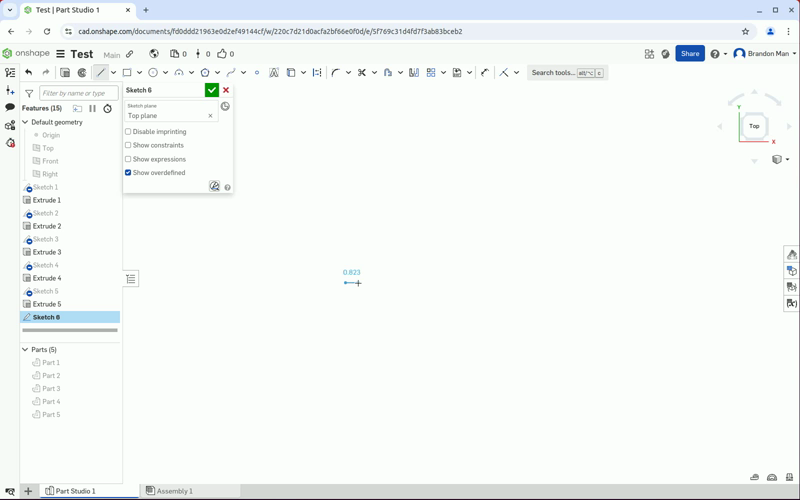
scroll(6)
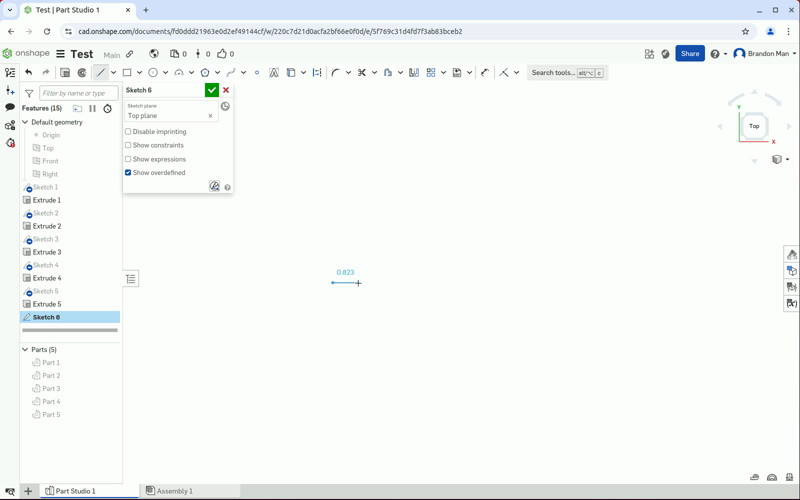
scroll(6)
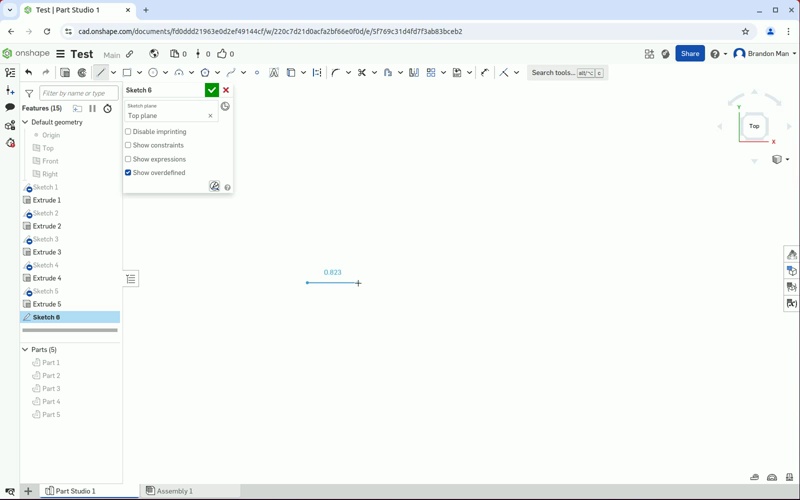
click(358, 282)
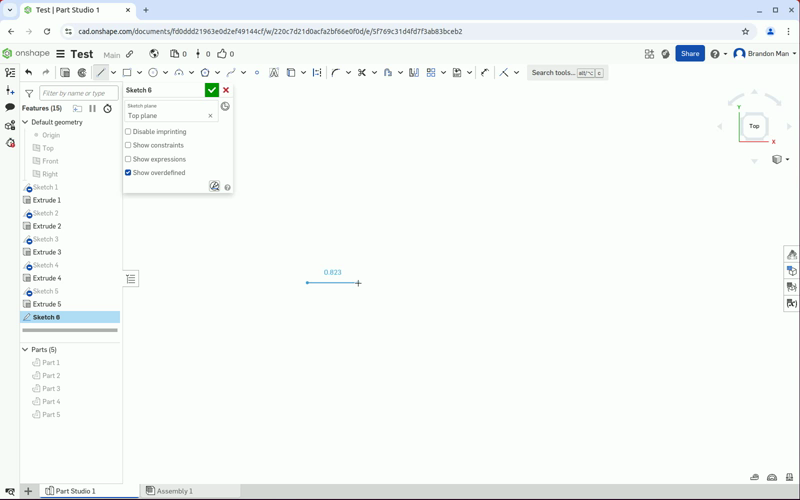
scroll(-6)
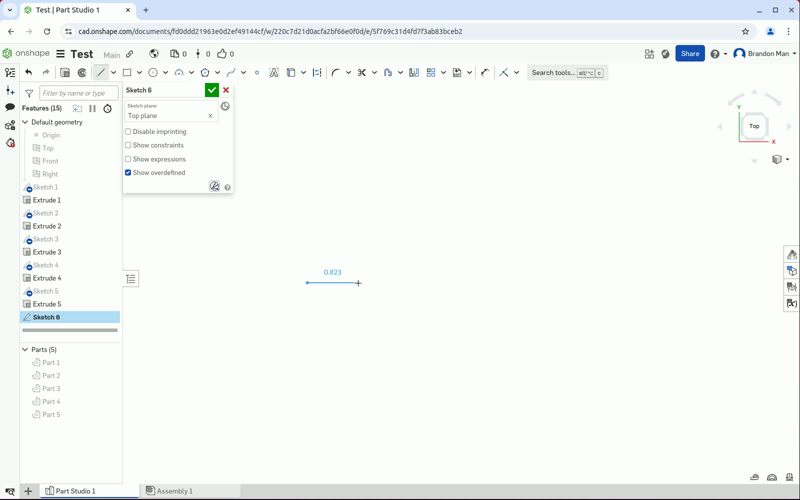
scroll(-6)
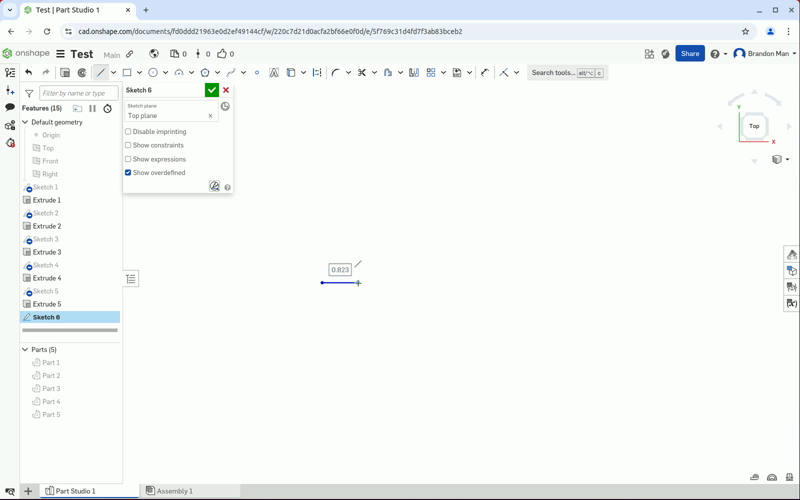
scroll(-6)
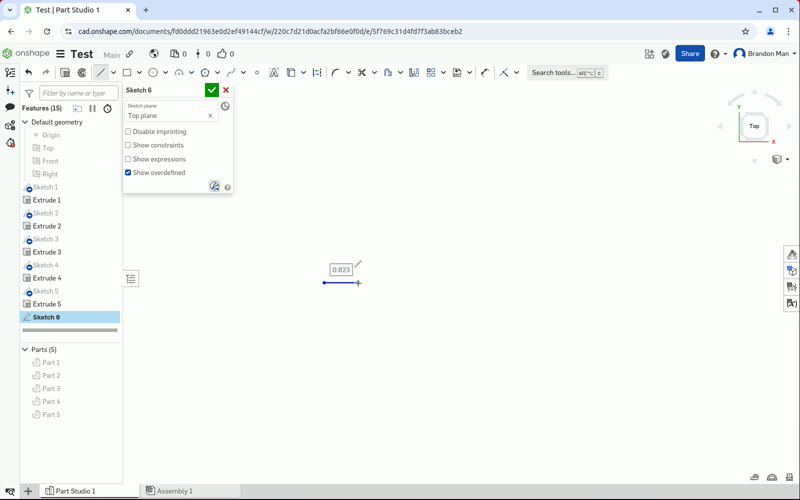
scroll(-6)
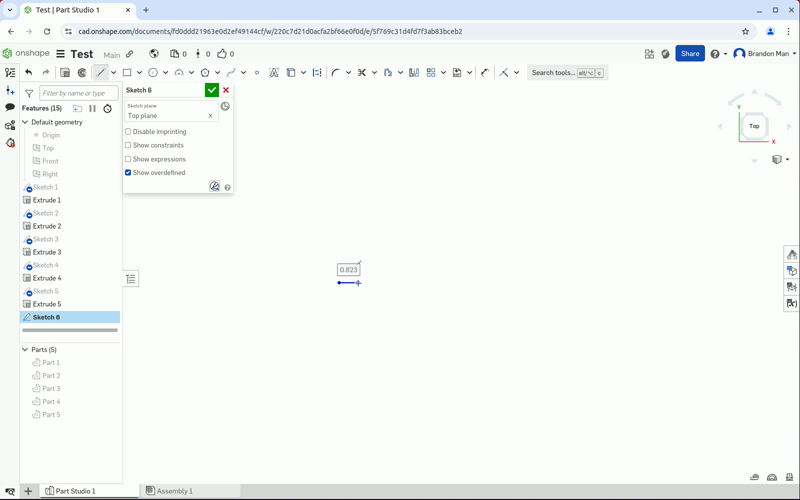
scroll(-6)
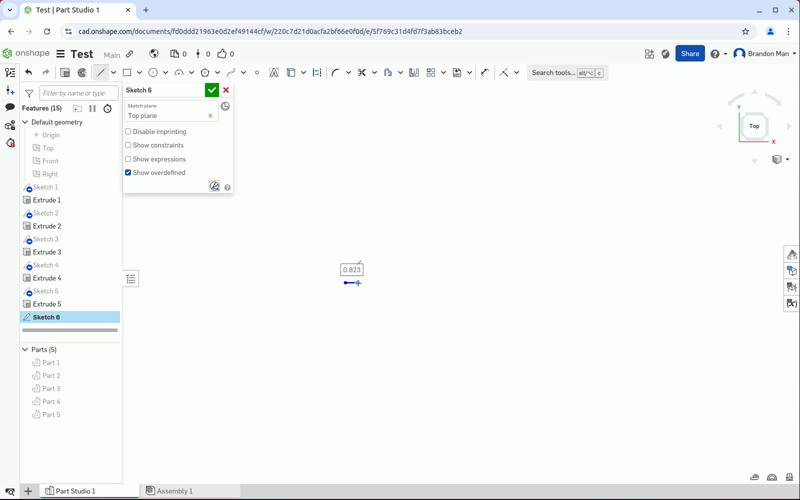
scroll(-6)
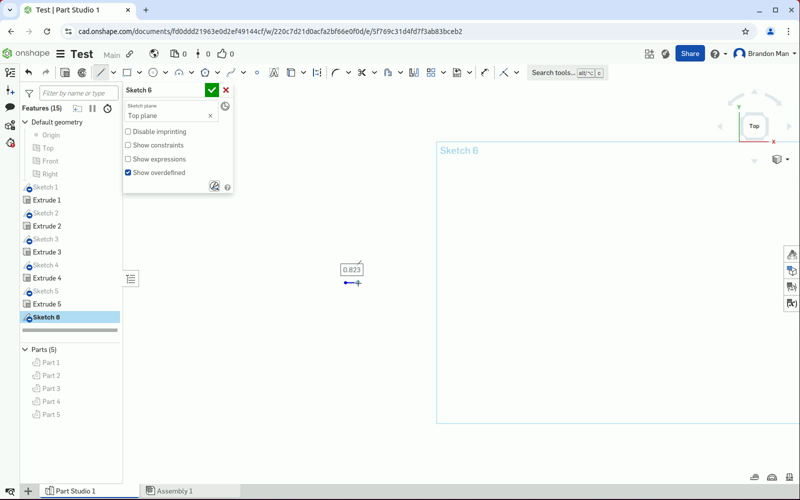
scroll(-6)
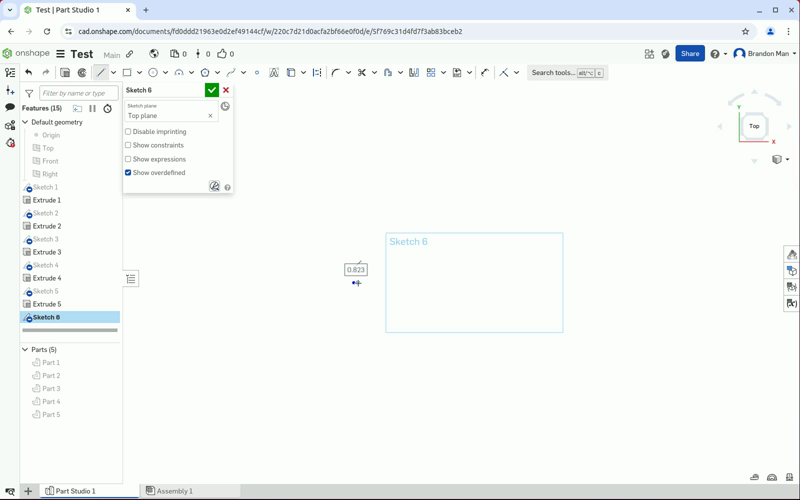
key_up(shift)
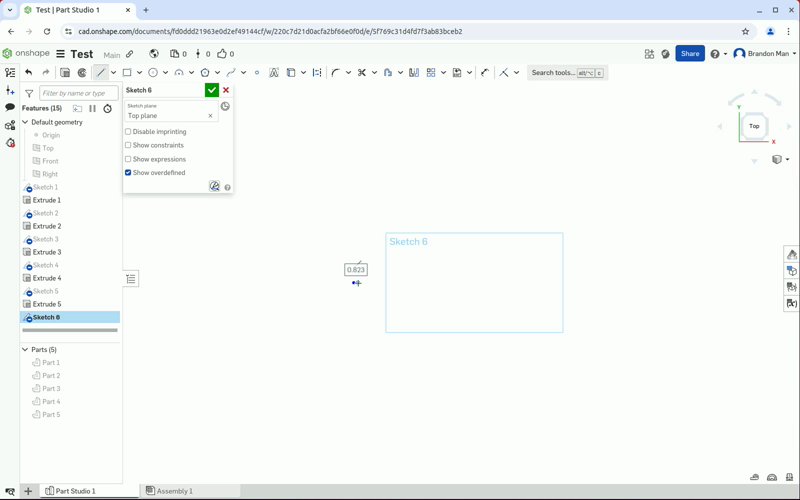
key(esc)
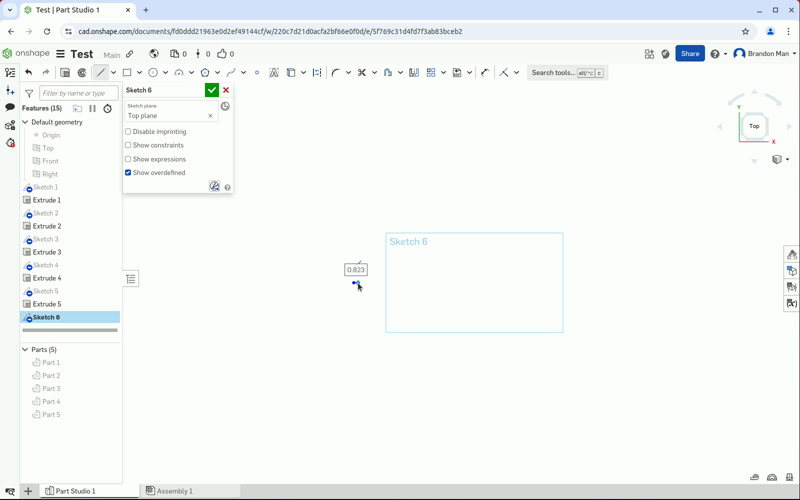
key(a)
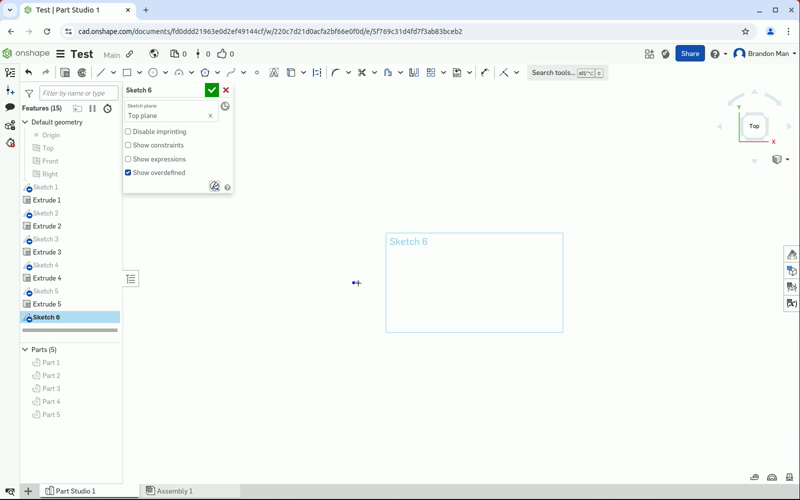
mouse_move(358, 282)
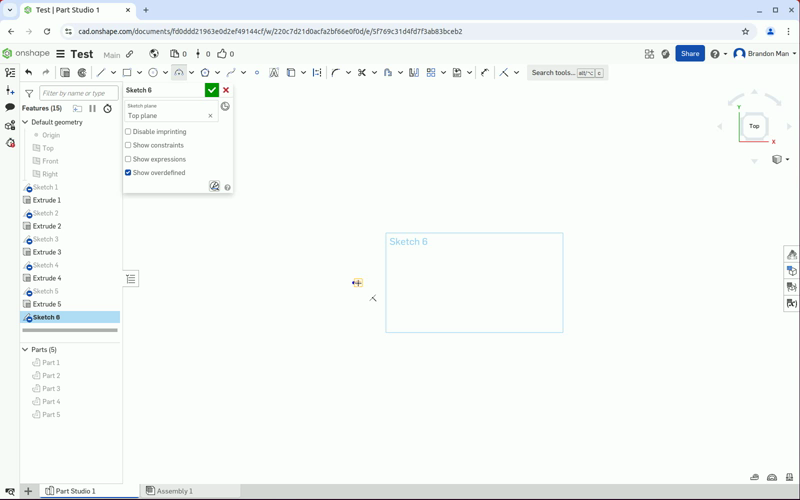
click(358, 282)
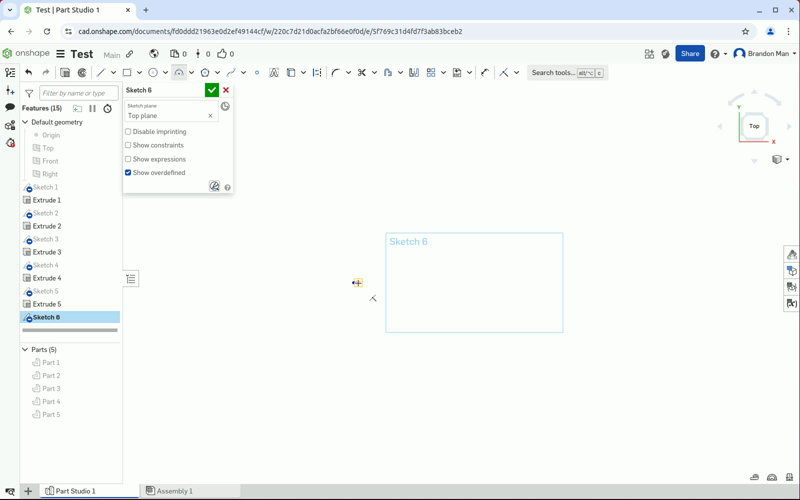
key_down(shift)
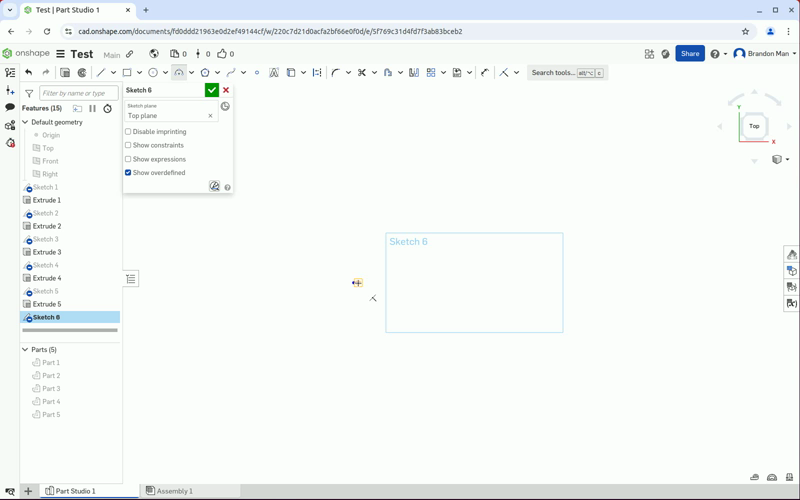
mouse_move(450, 282)
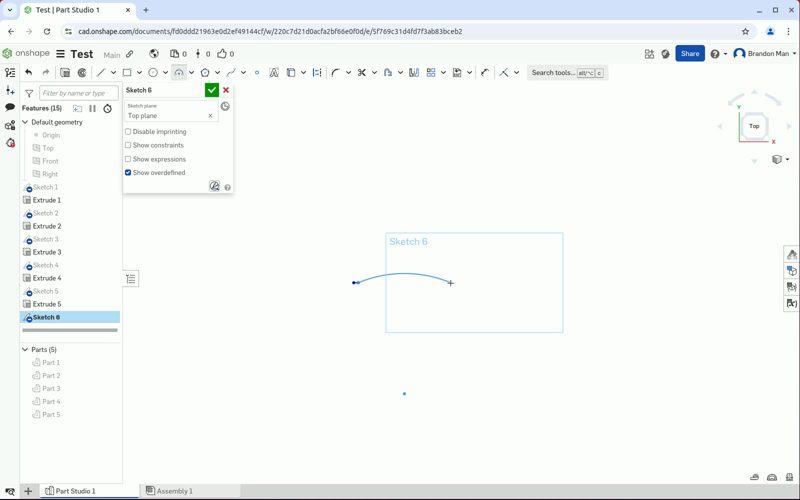
click(450, 282)
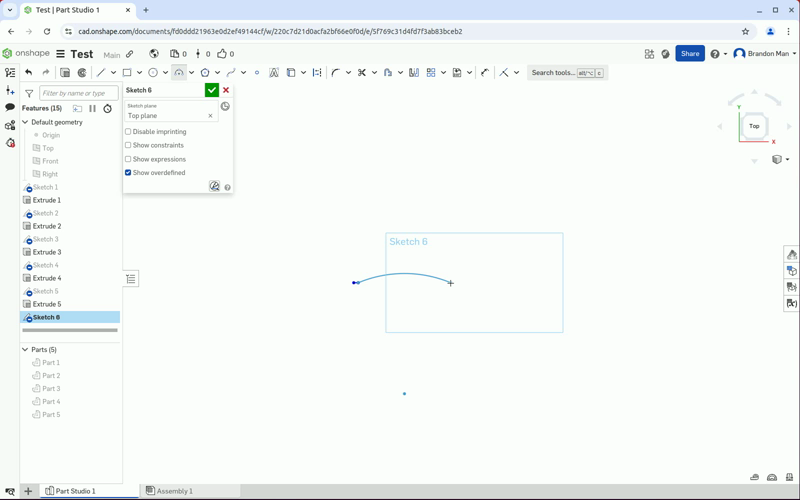
mouse_move(404, 236)
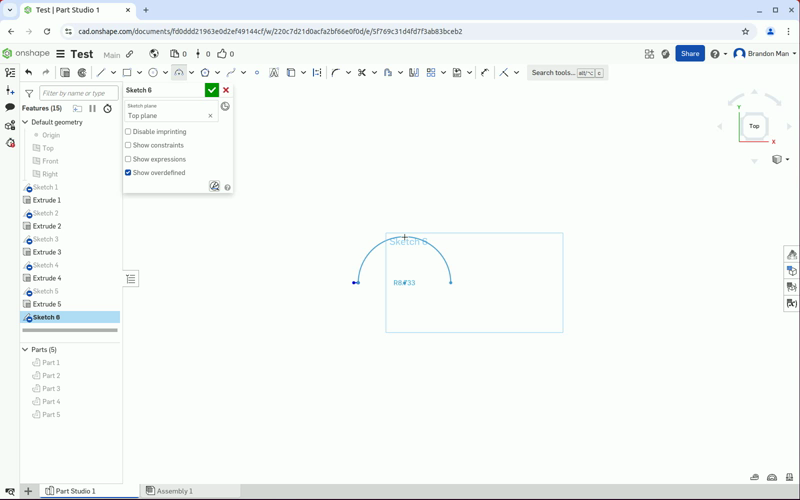
click(404, 236)
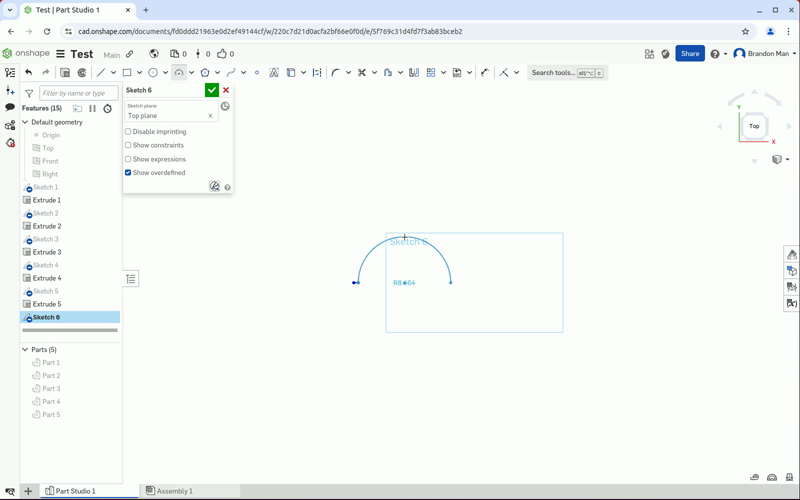
key_up(shift)
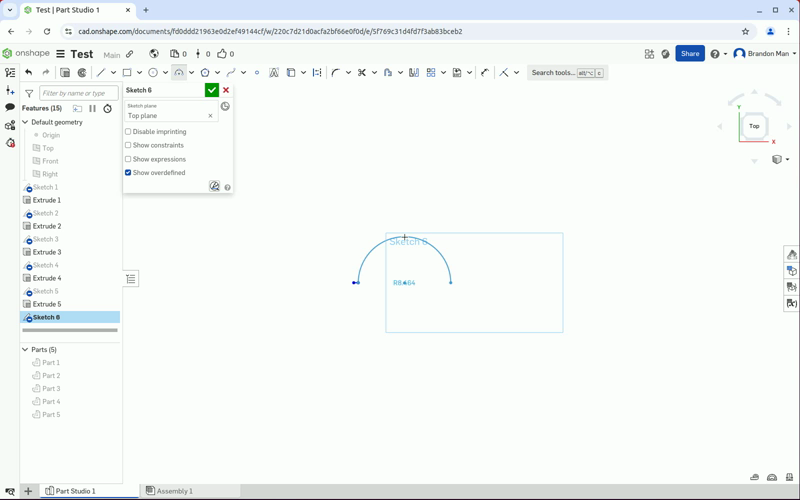
key(esc)
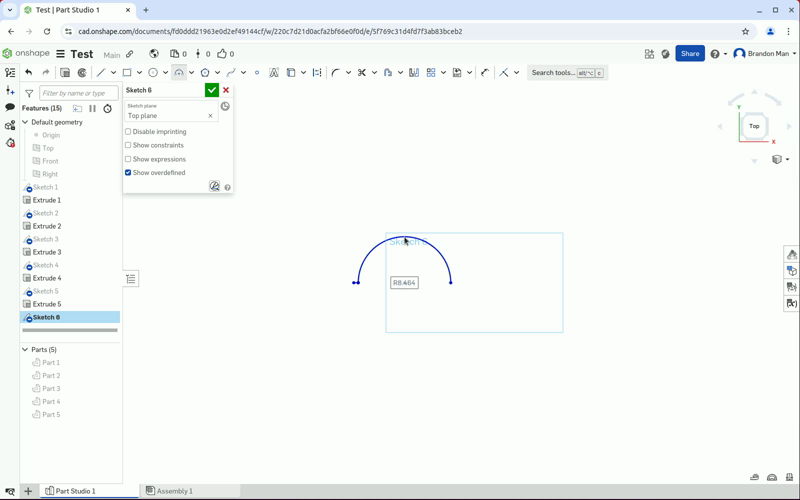
key(l)
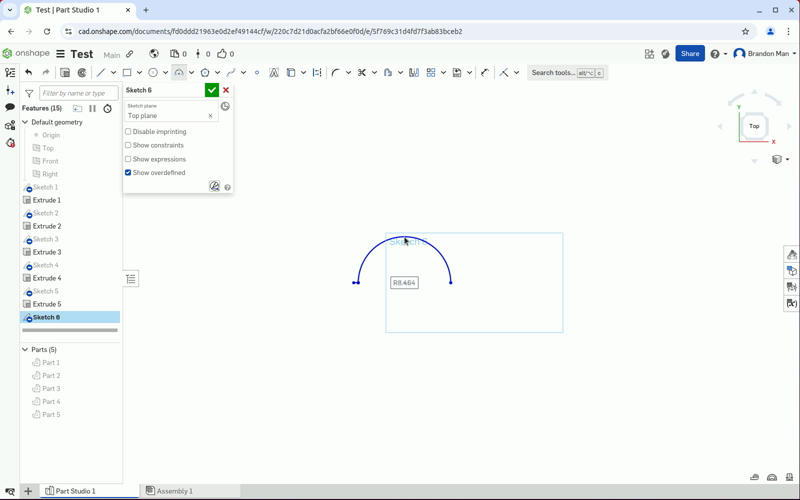
mouse_move(450, 282)
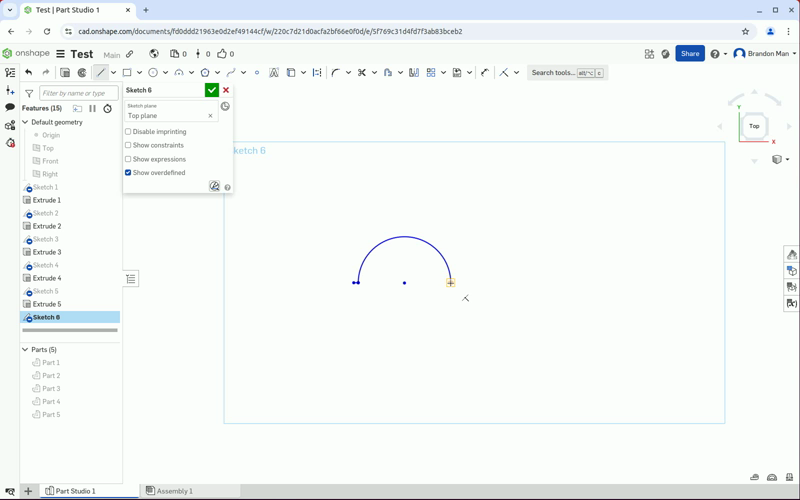
click(450, 282)
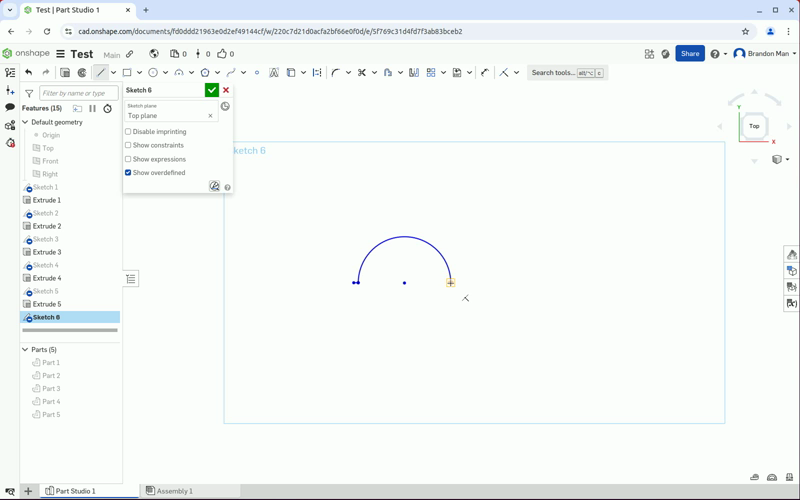
key_down(shift)
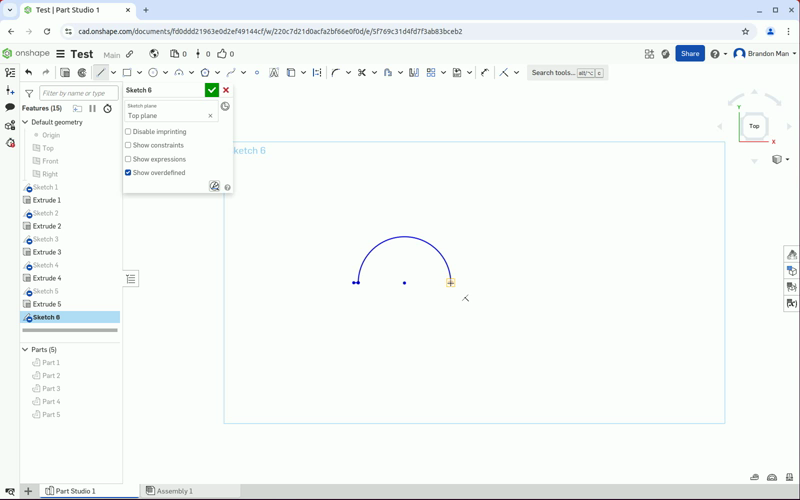
mouse_move(480, 282)
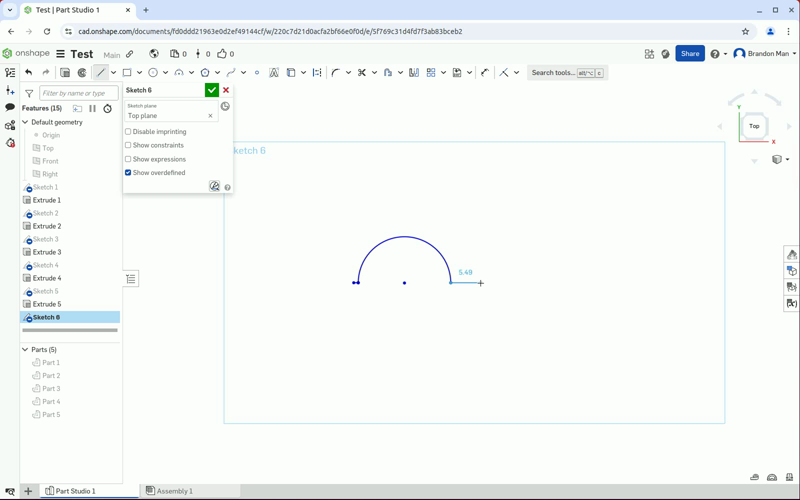
mouse_move(455, 282)
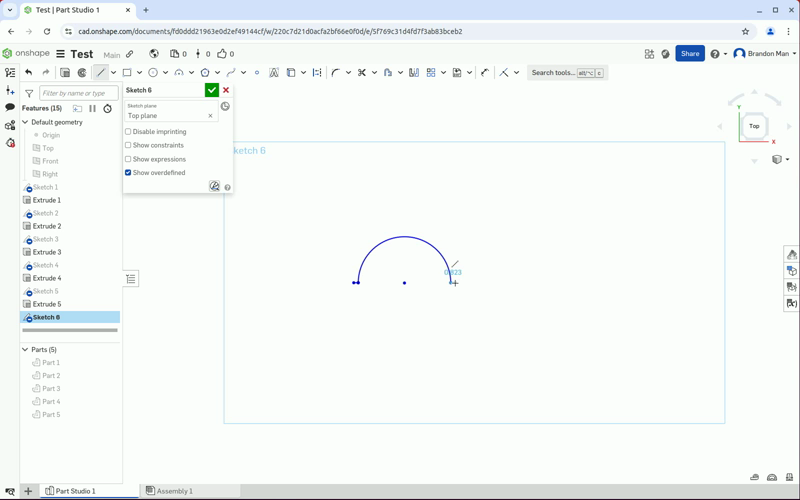
scroll(6)
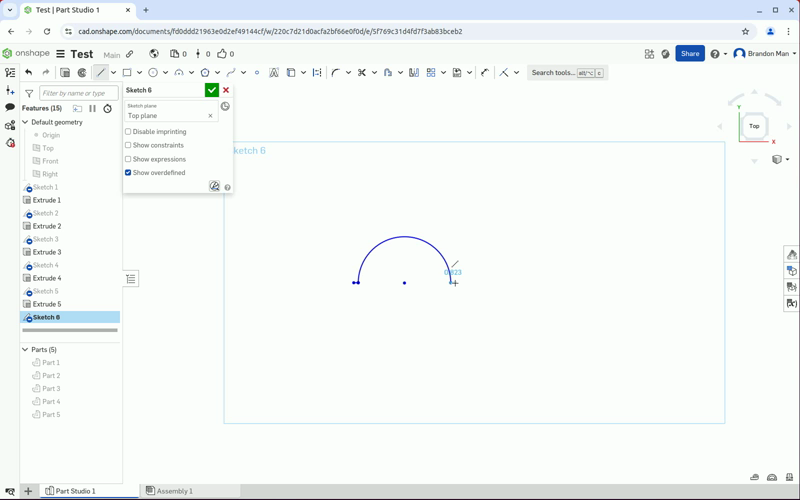
scroll(6)
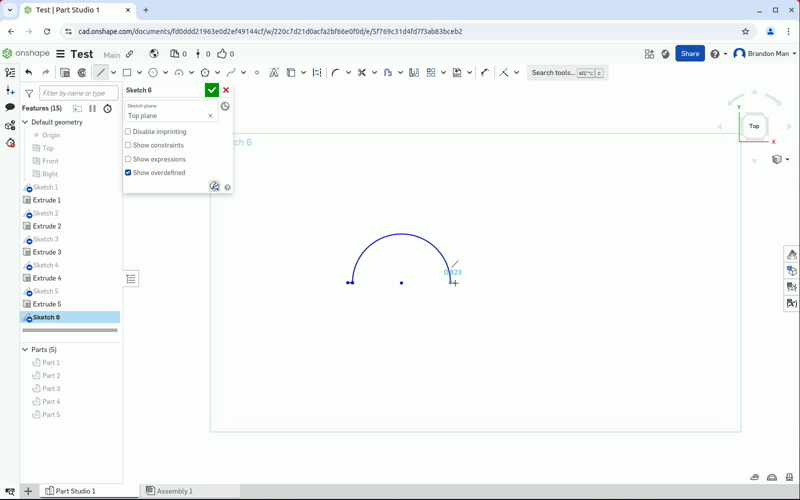
scroll(6)
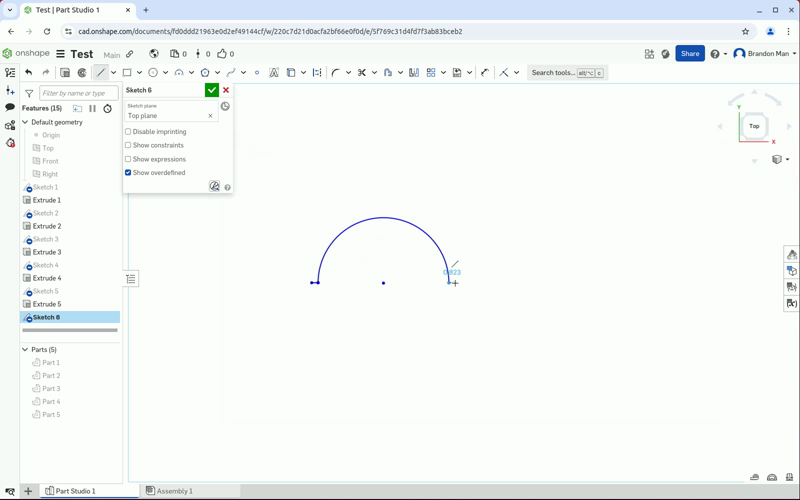
scroll(6)
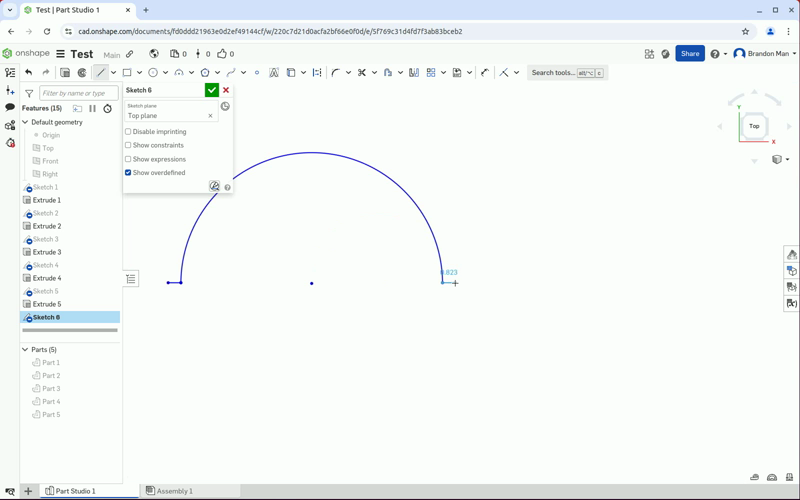
scroll(6)
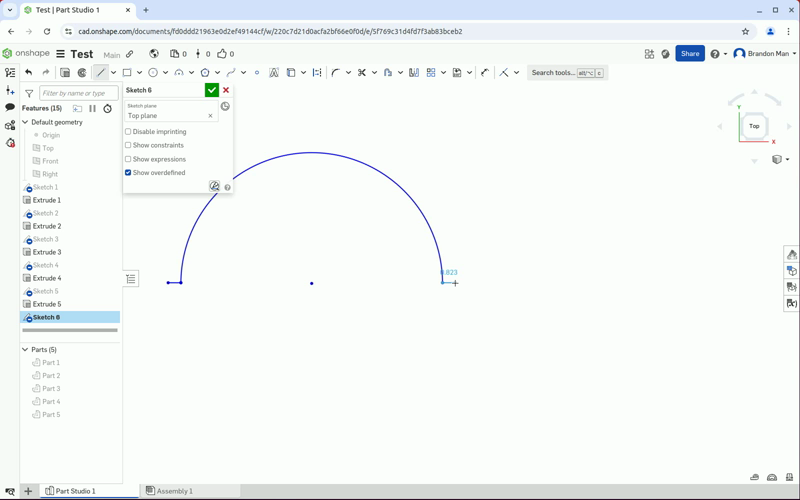
scroll(6)
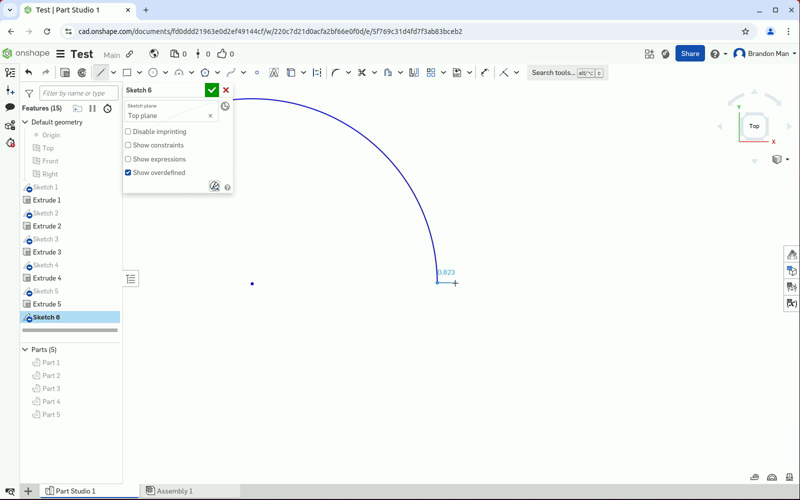
scroll(6)
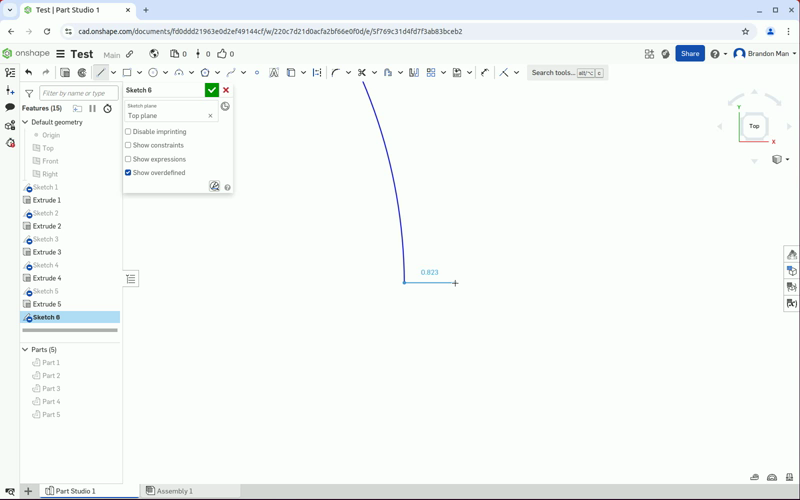
click(455, 282)
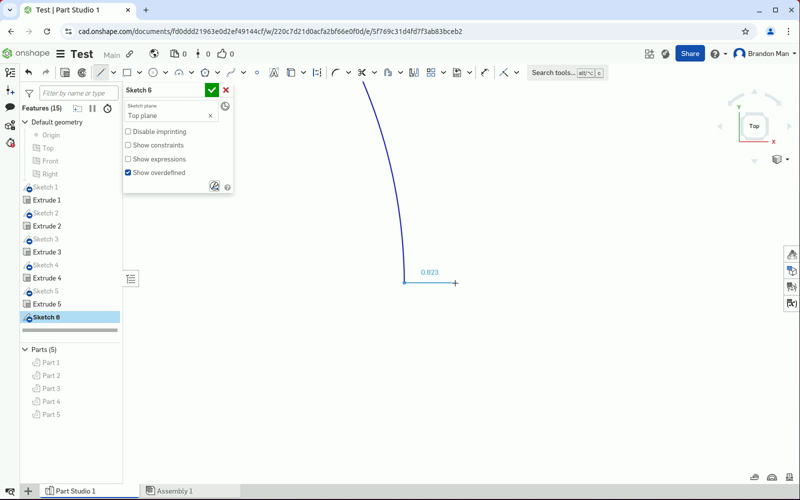
scroll(-6)
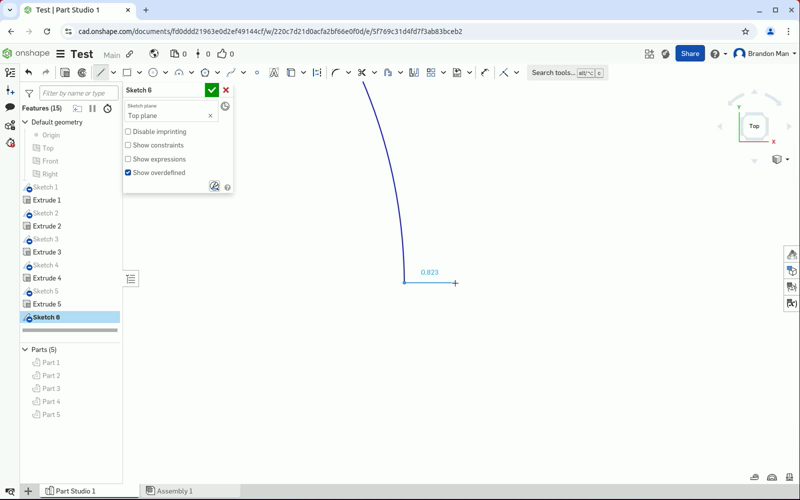
scroll(-6)
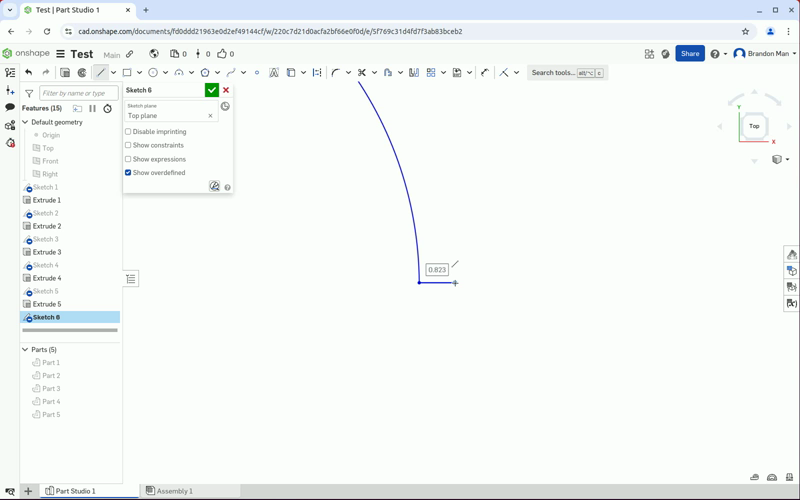
scroll(-6)
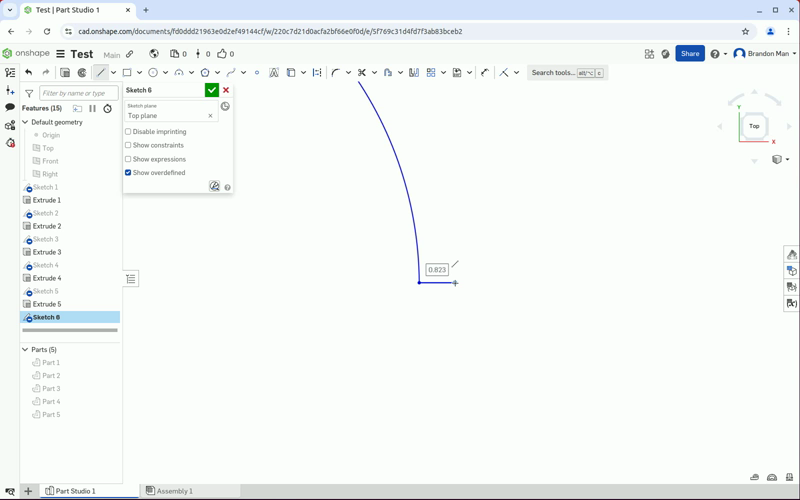
scroll(-6)
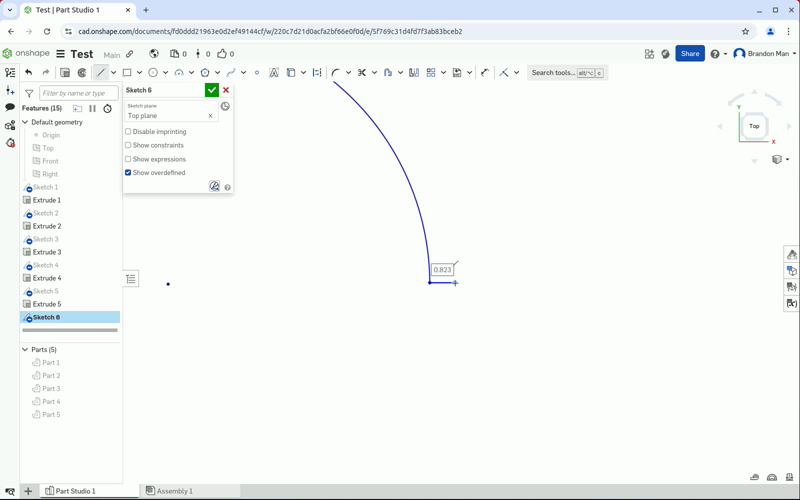
scroll(-6)
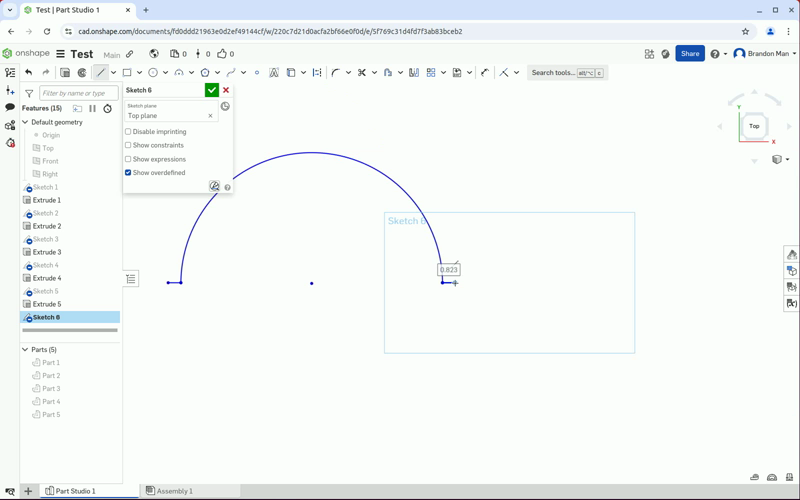
scroll(-6)
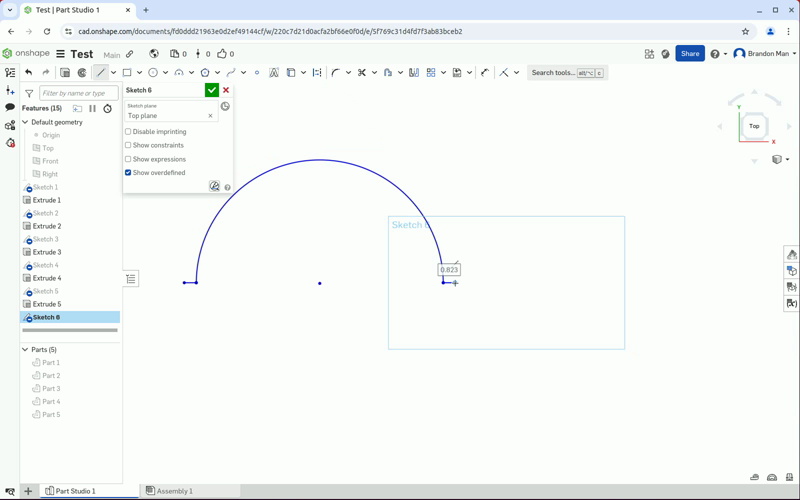
scroll(-6)
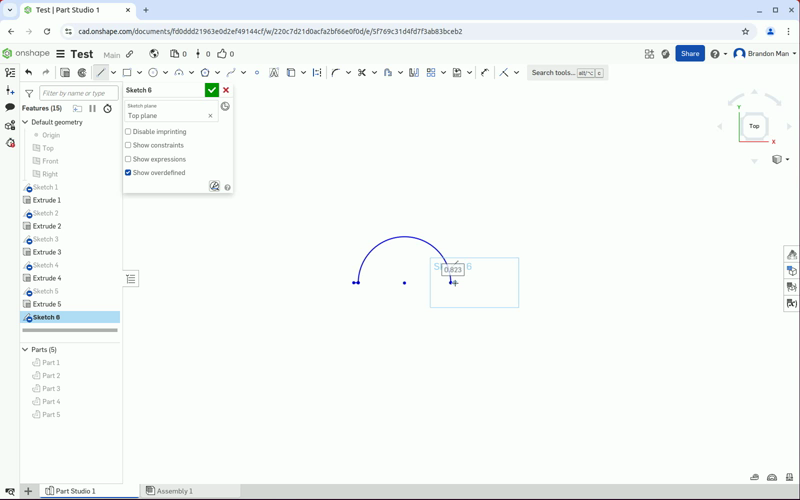
key_up(shift)
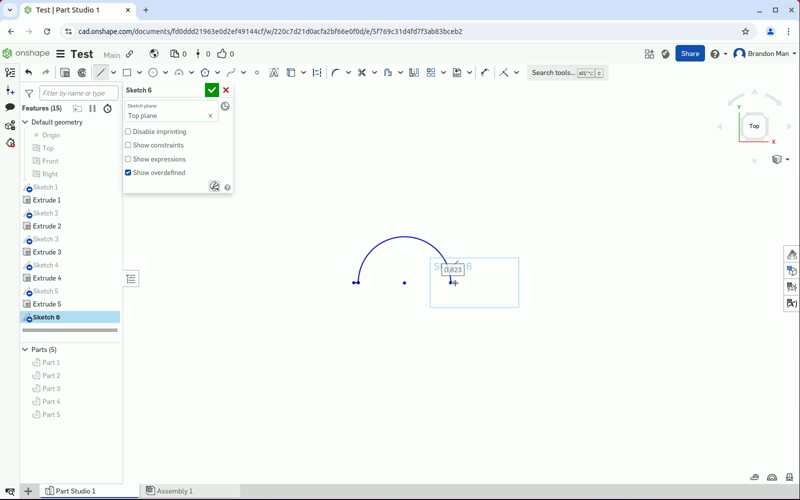
key(esc)
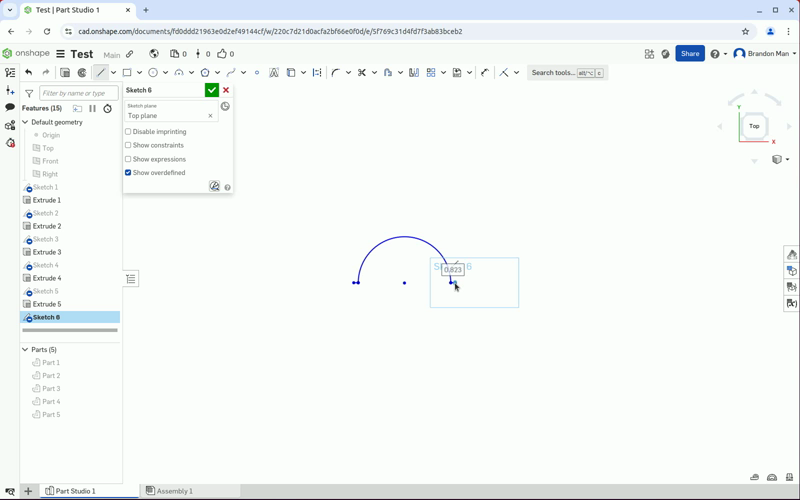
key(a)
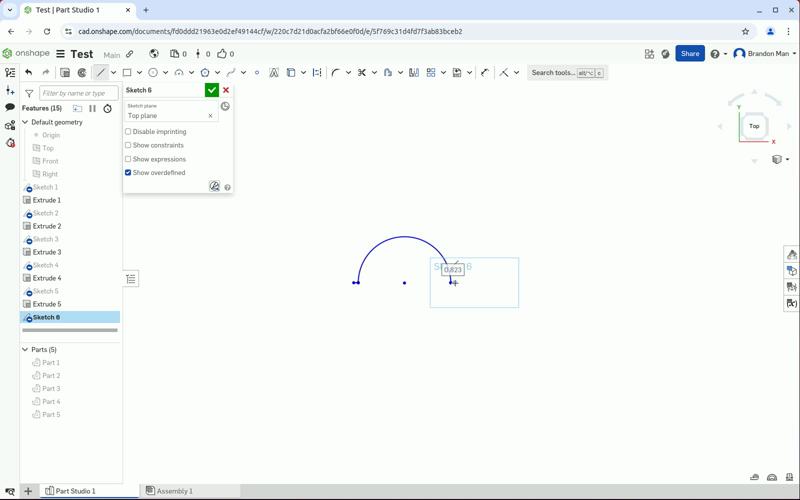
mouse_move(455, 282)
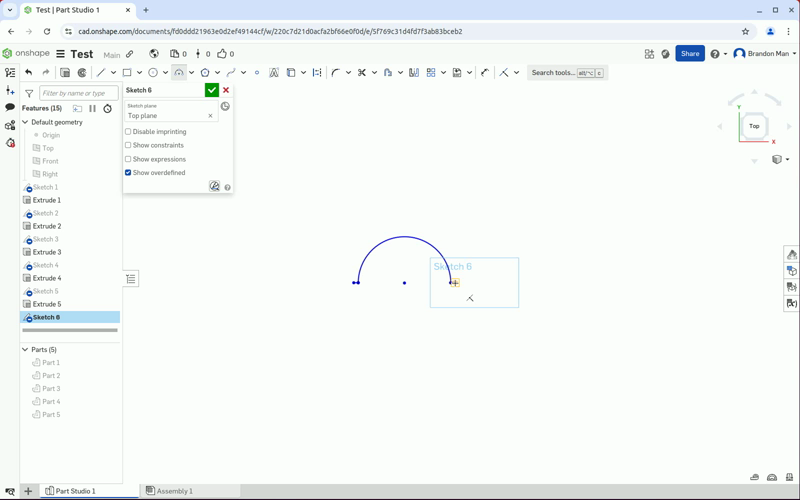
scroll(6)
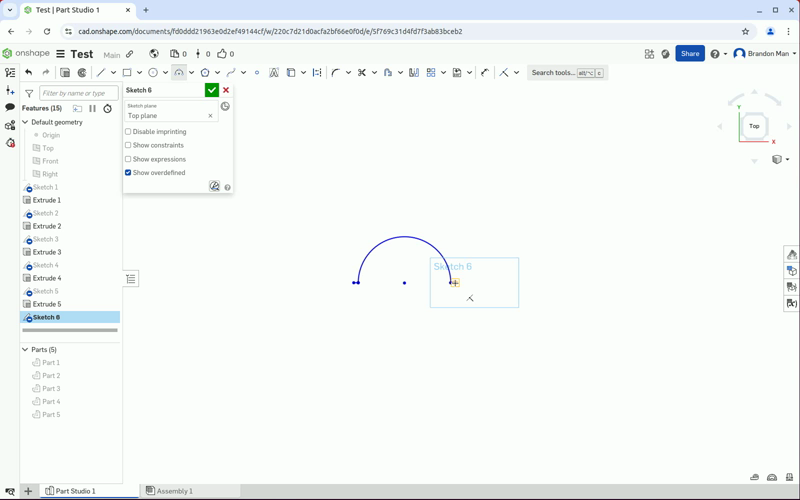
scroll(6)
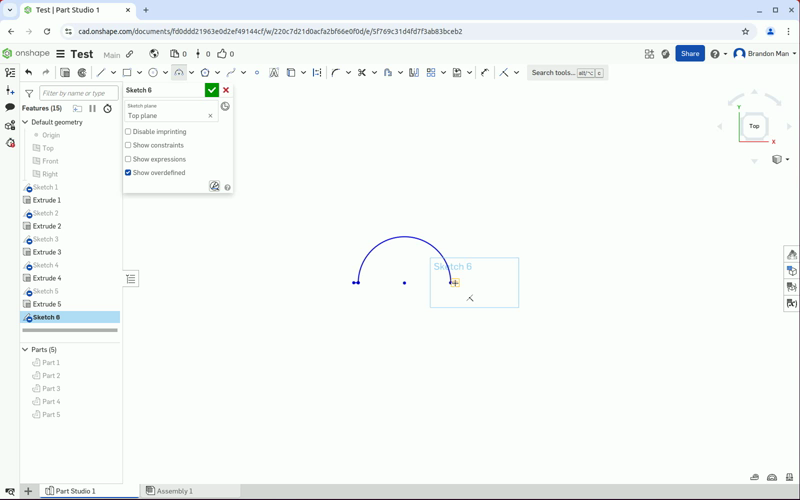
scroll(6)
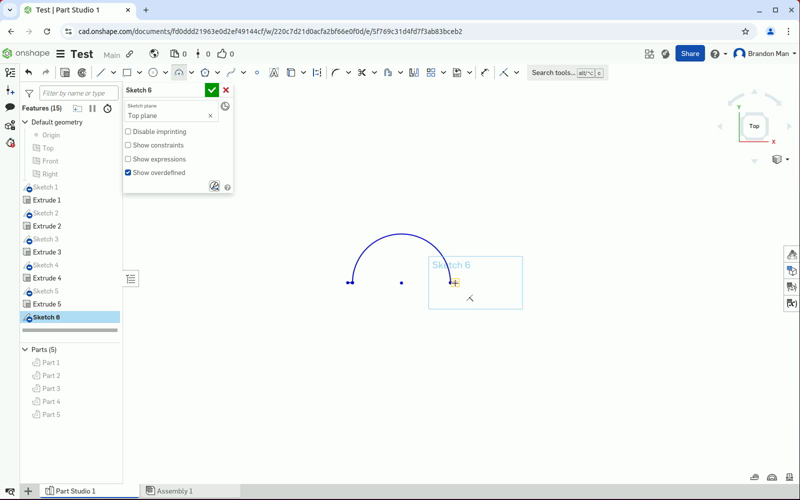
scroll(6)
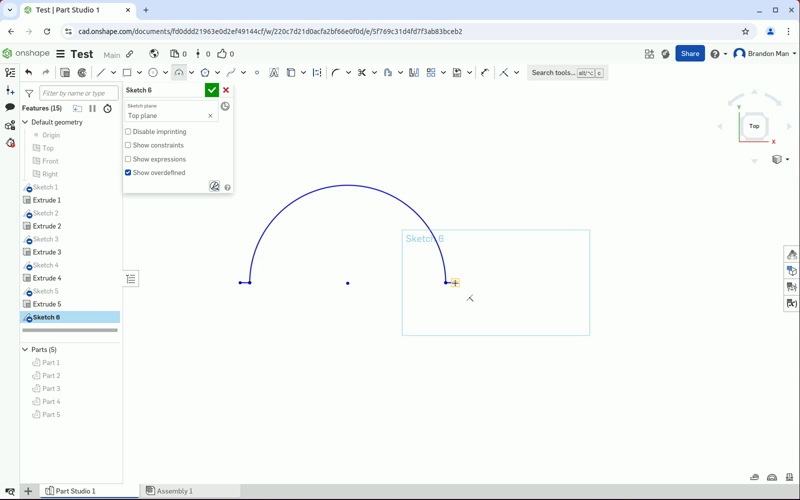
scroll(6)
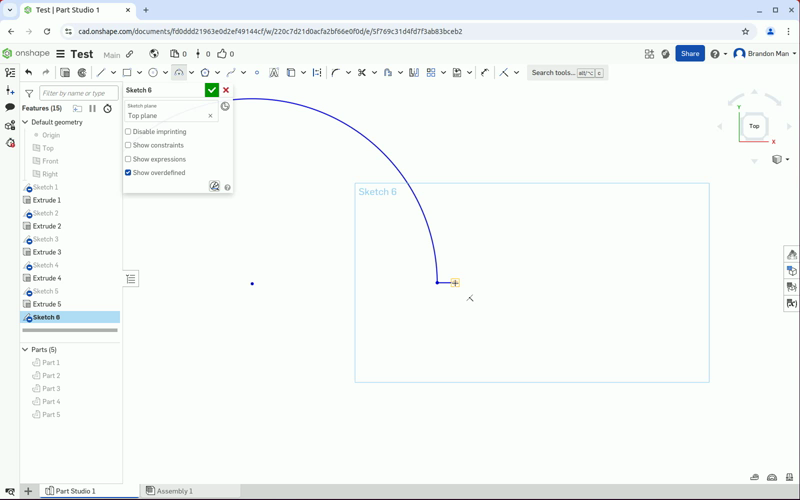
scroll(6)
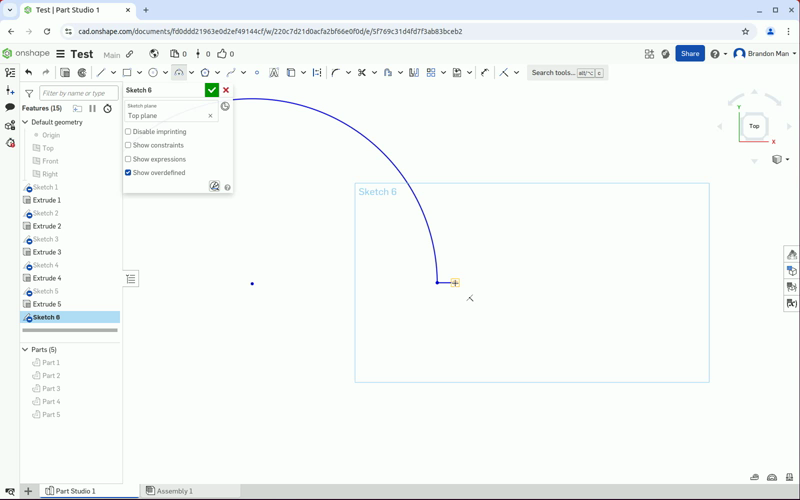
scroll(6)
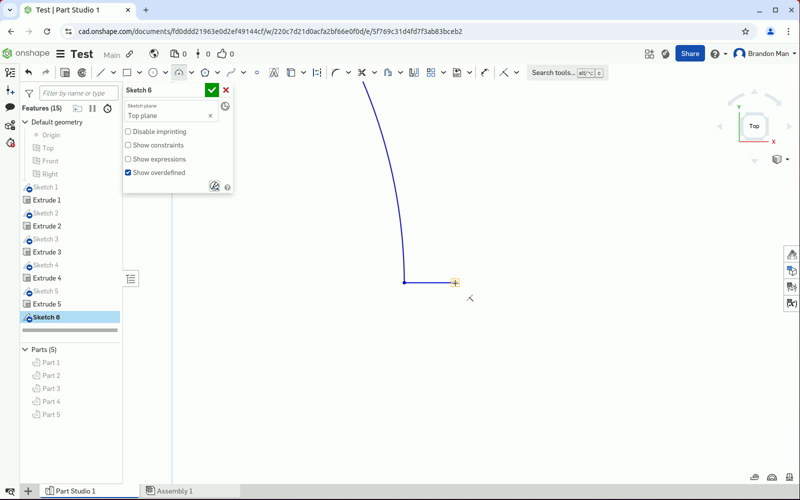
click(455, 282)
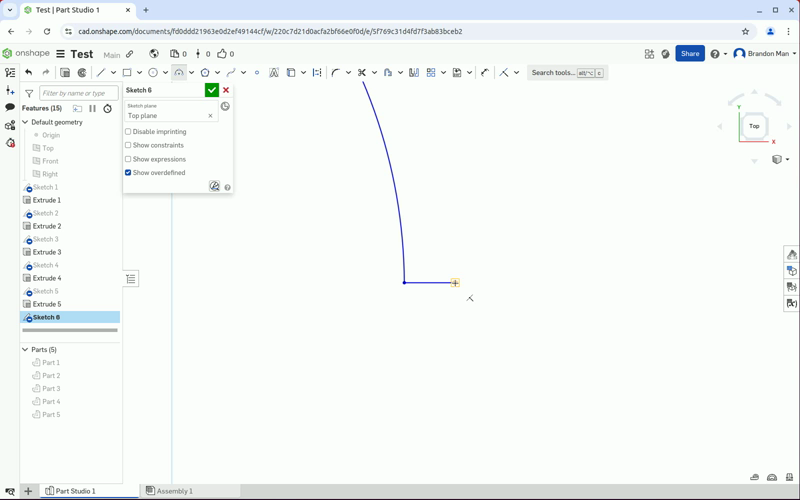
scroll(-6)
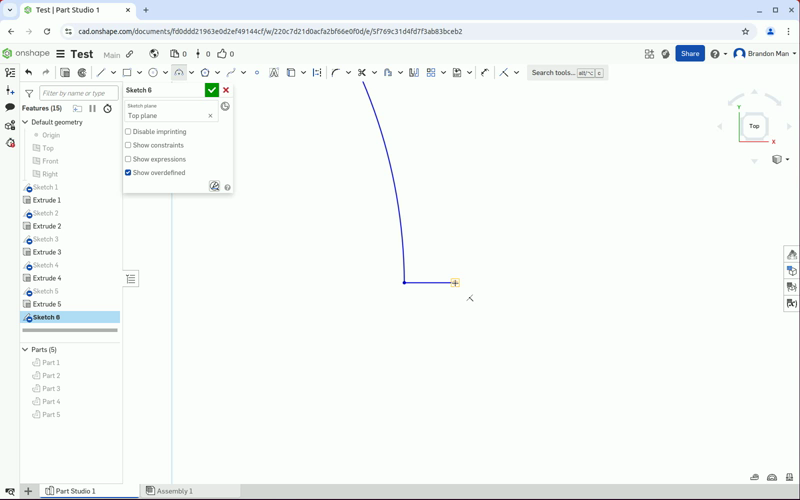
scroll(-6)
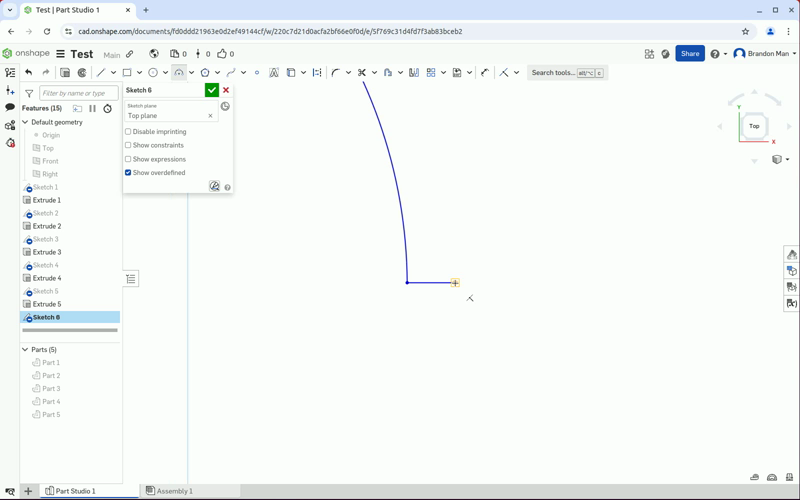
scroll(-6)
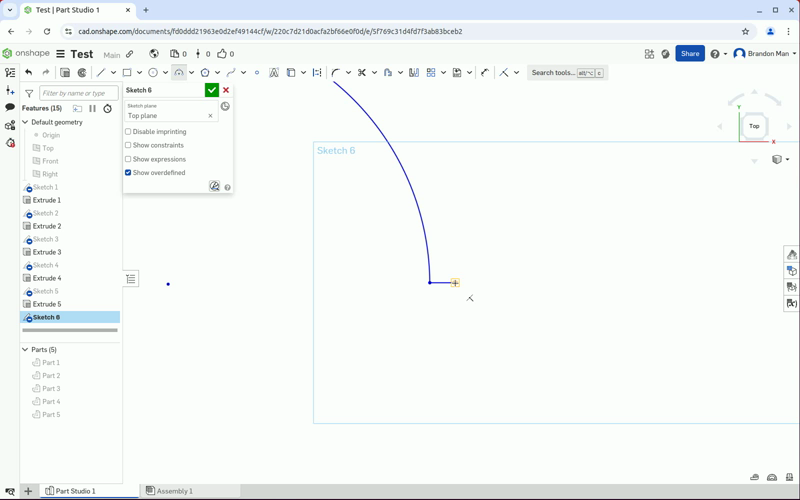
scroll(-6)
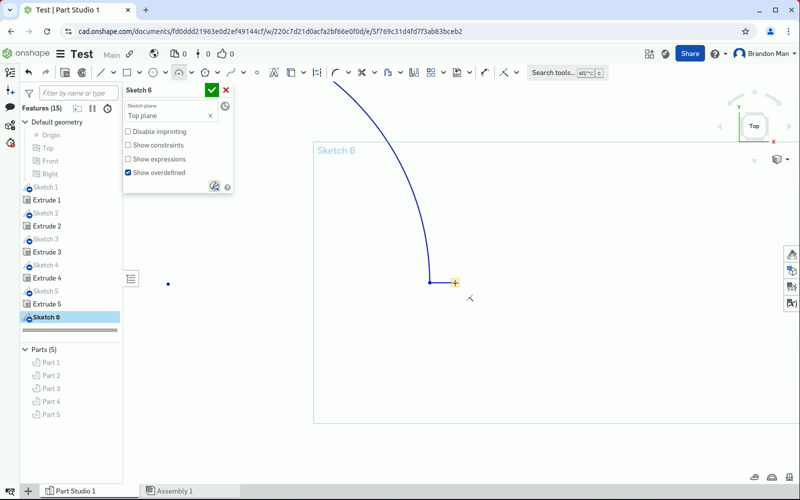
scroll(-6)
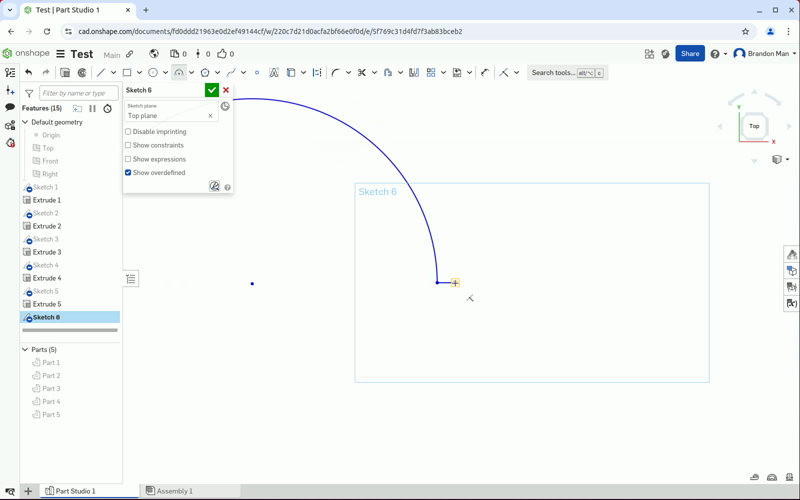
scroll(-6)
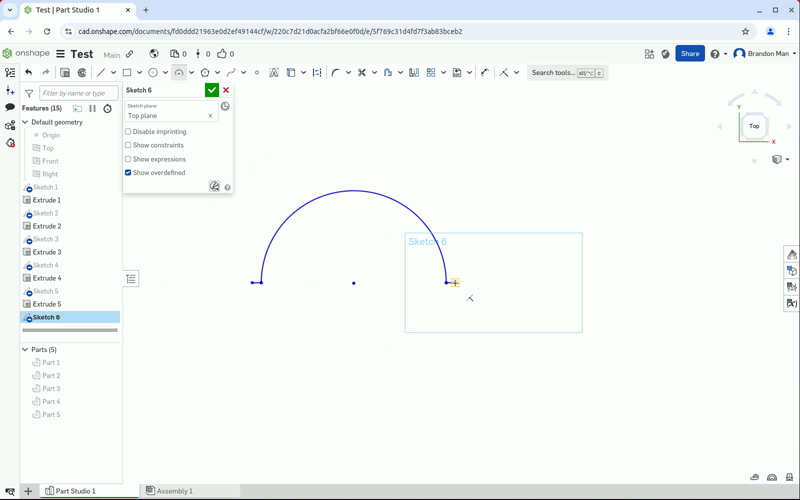
scroll(-6)
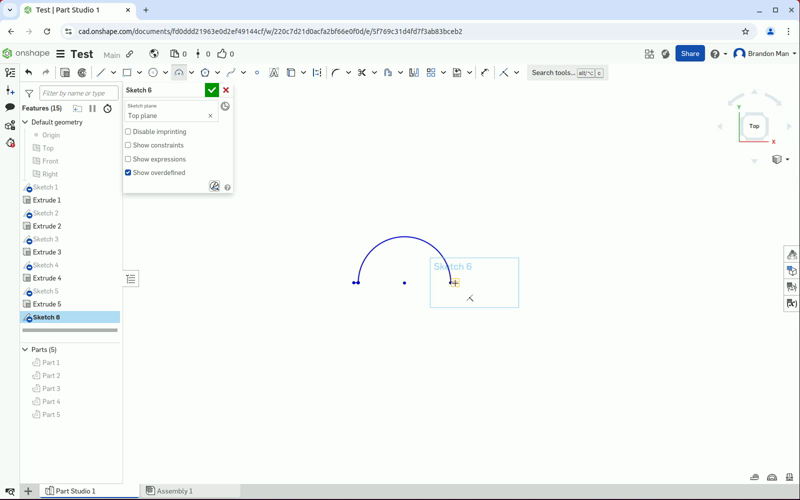
mouse_move(353, 282)
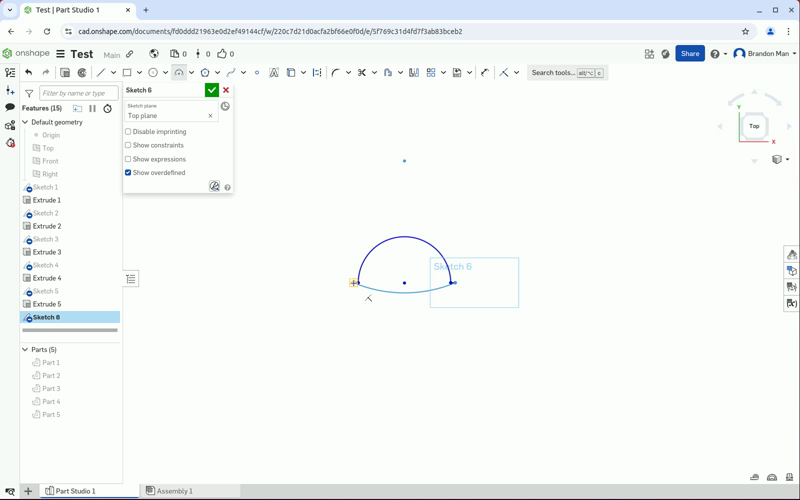
click(353, 282)
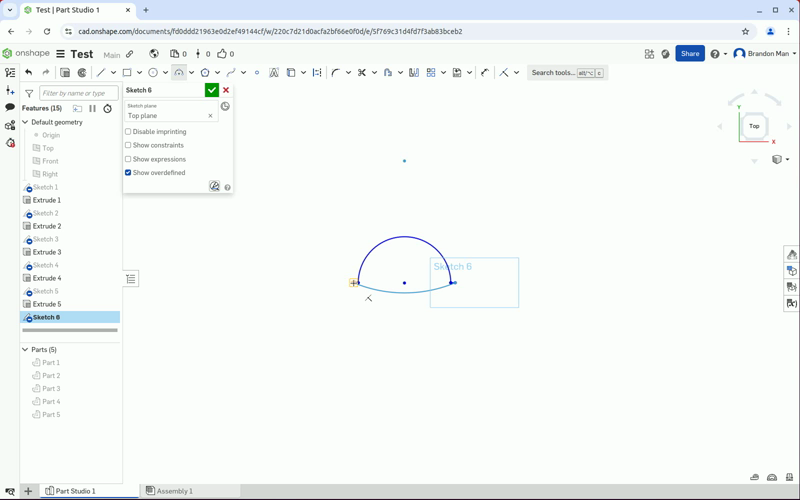
key_down(shift)
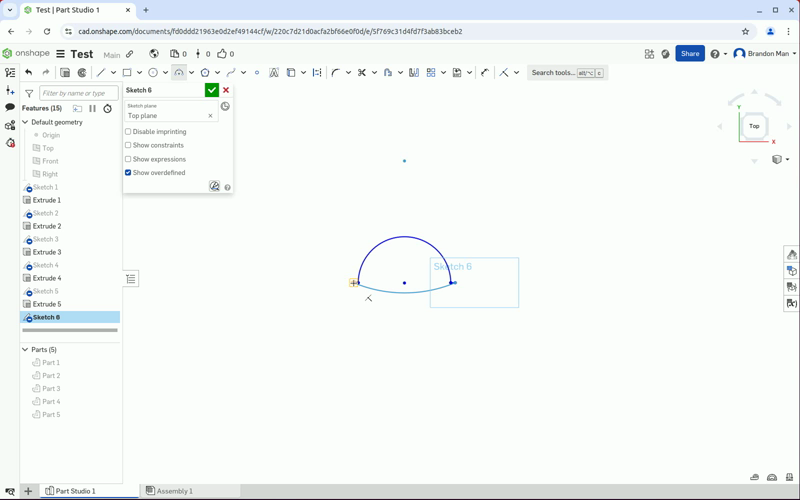
mouse_move(404, 232)
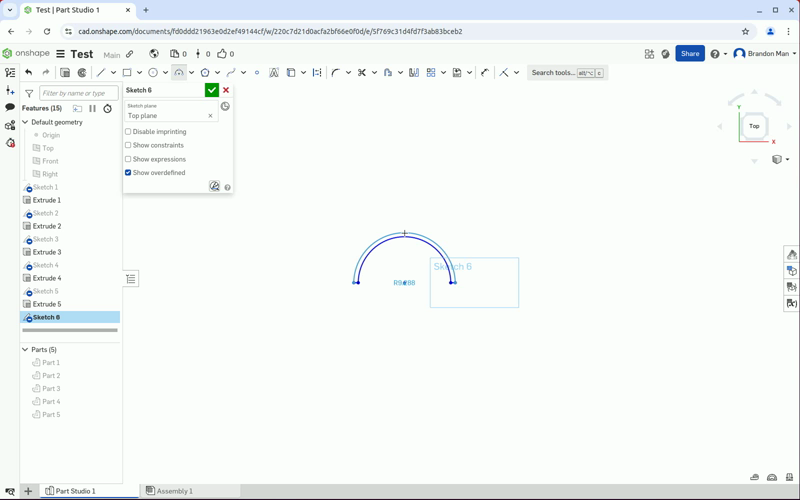
scroll(6)
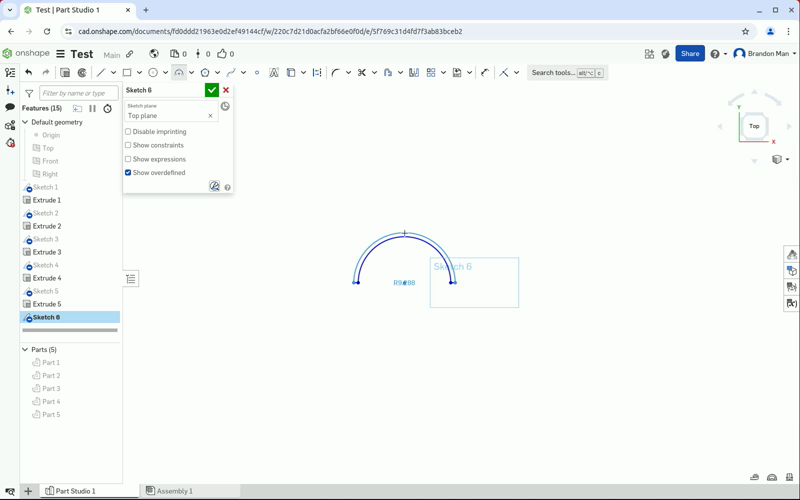
scroll(6)
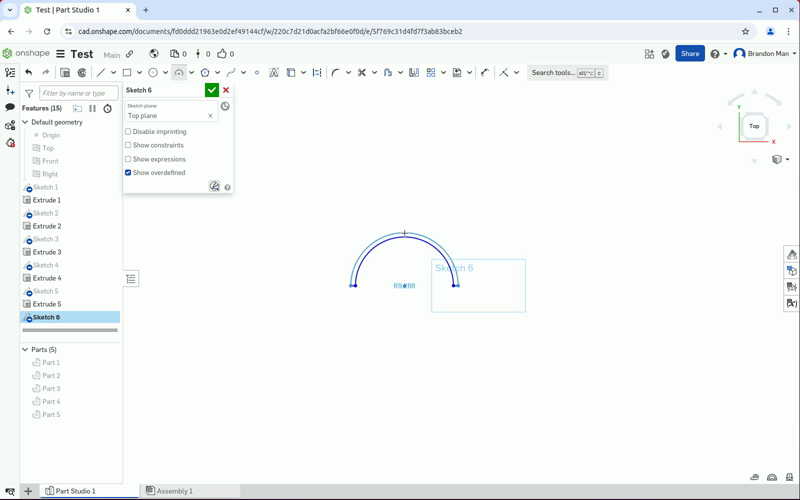
scroll(6)
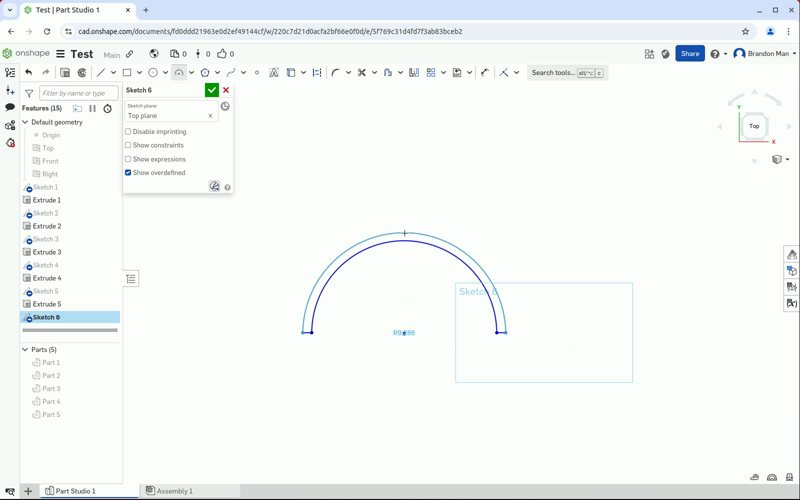
scroll(6)
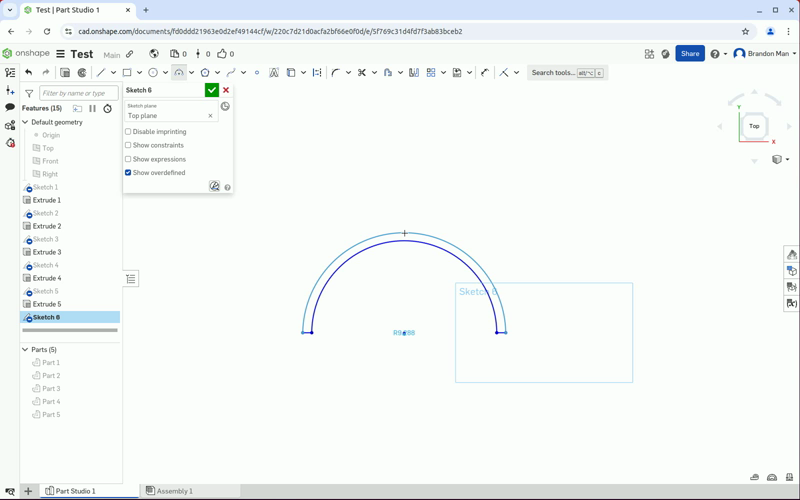
scroll(6)
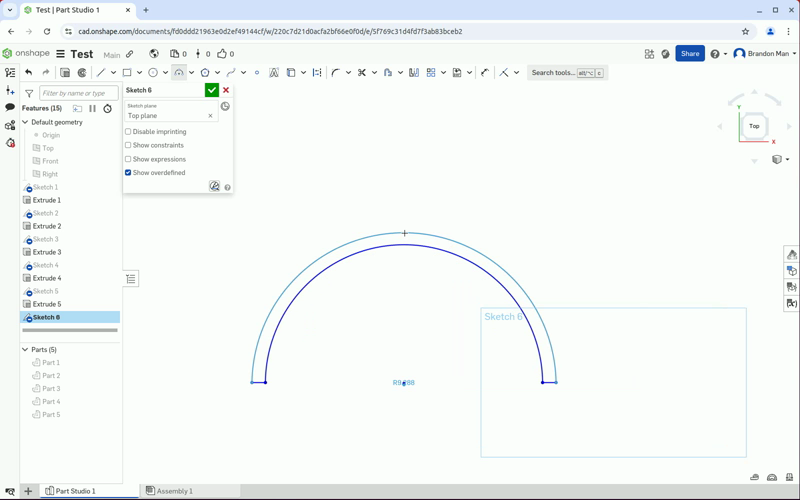
scroll(6)
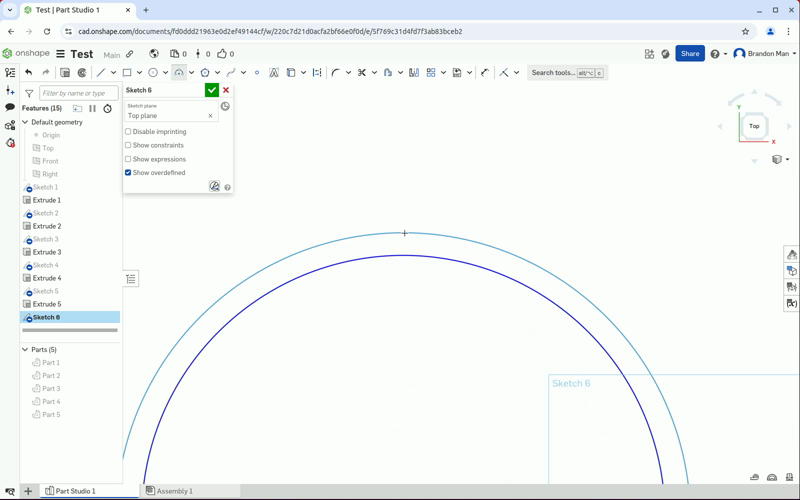
scroll(6)
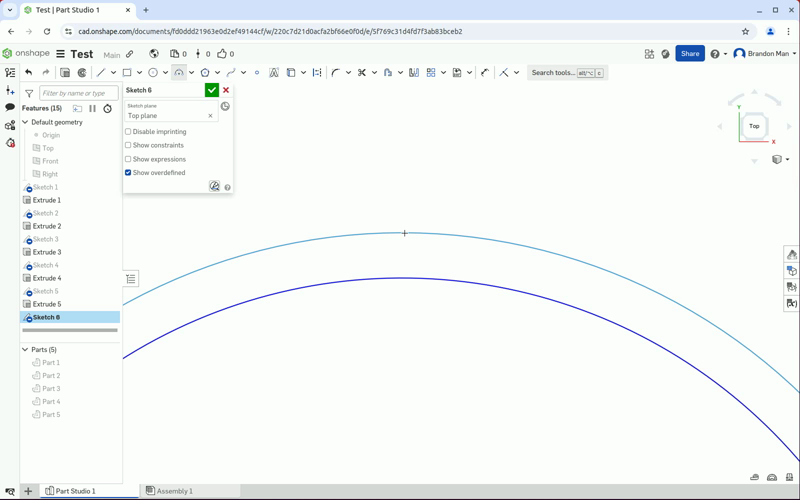
click(404, 232)
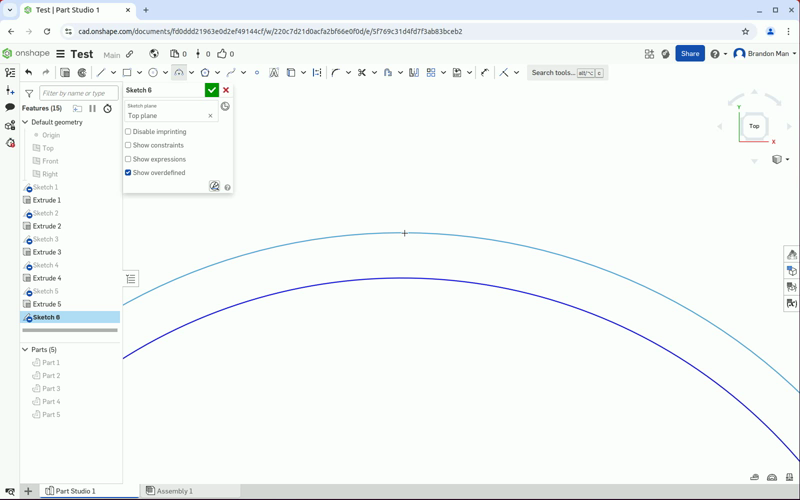
scroll(-6)
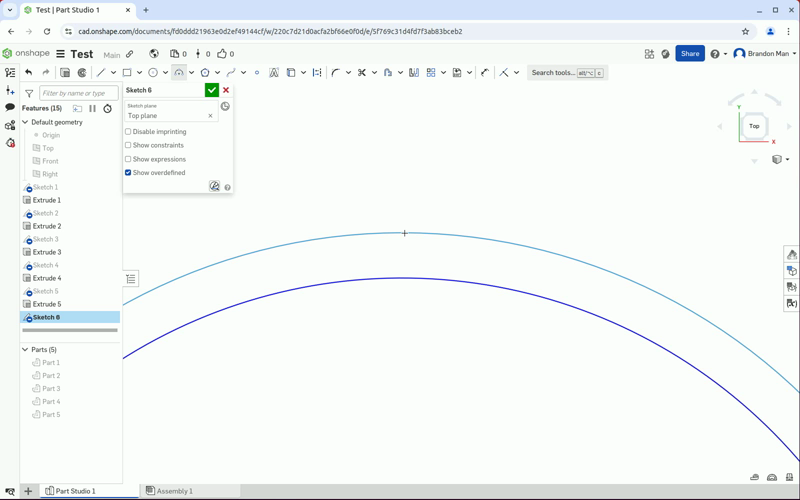
scroll(-6)
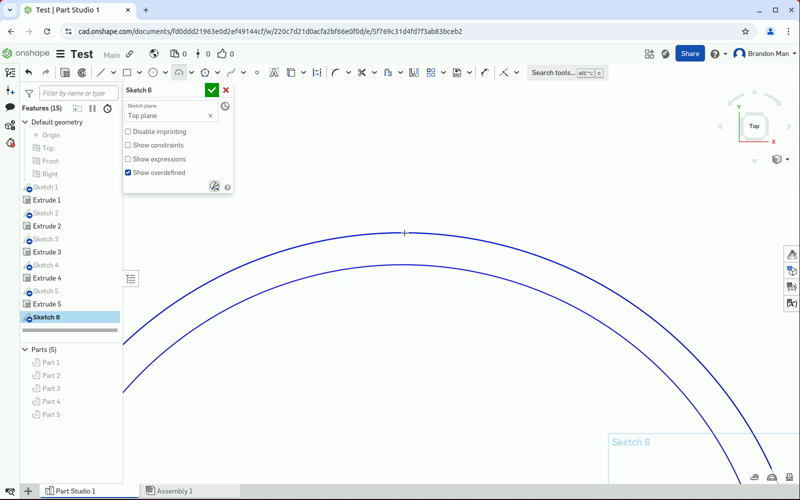
scroll(-6)
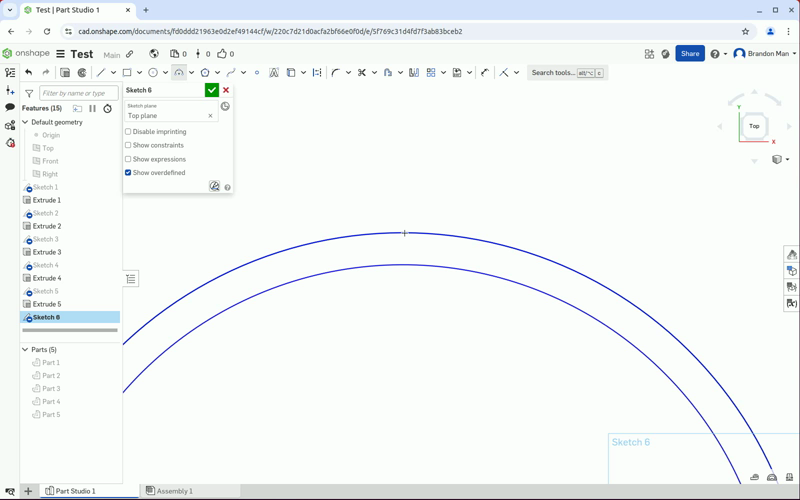
scroll(-6)
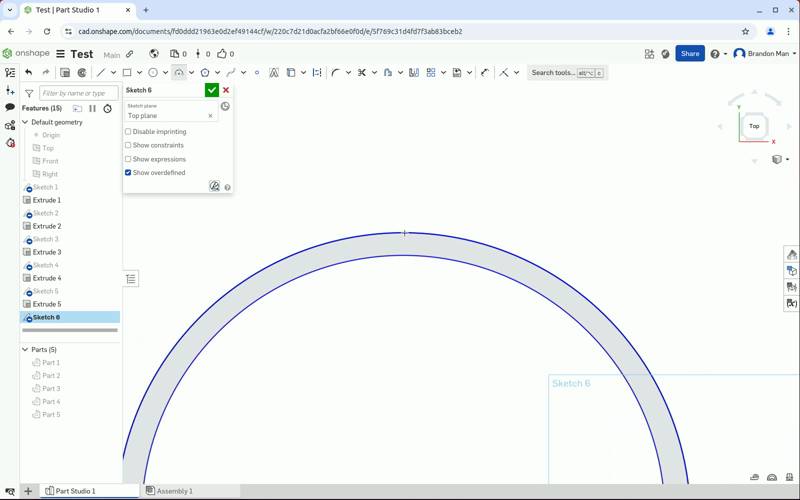
scroll(-6)
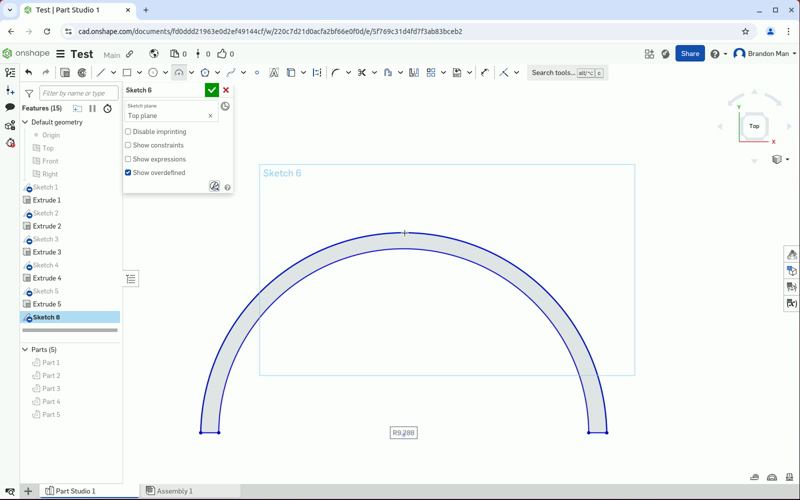
scroll(-6)
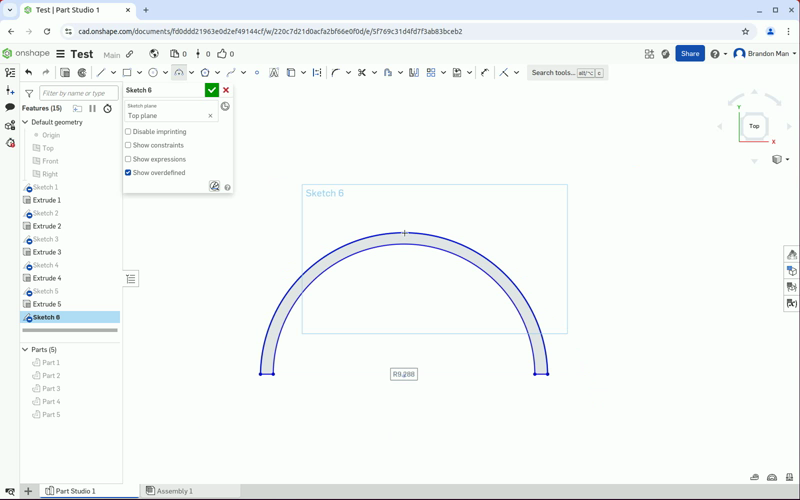
scroll(-6)
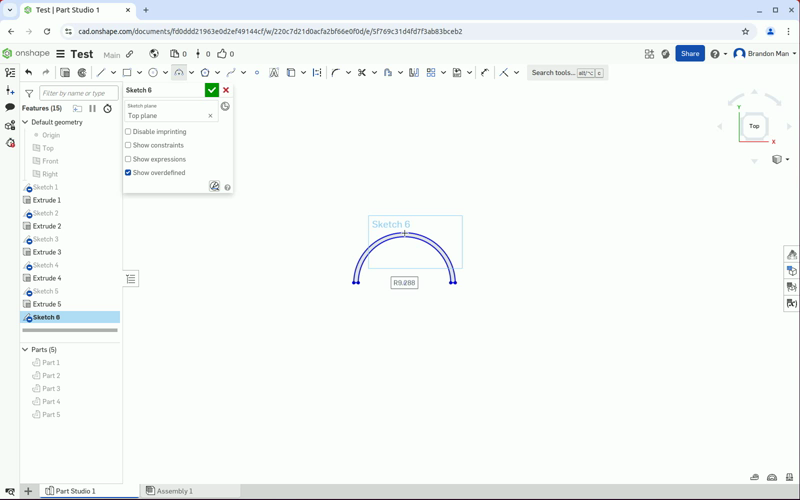
key_up(shift)
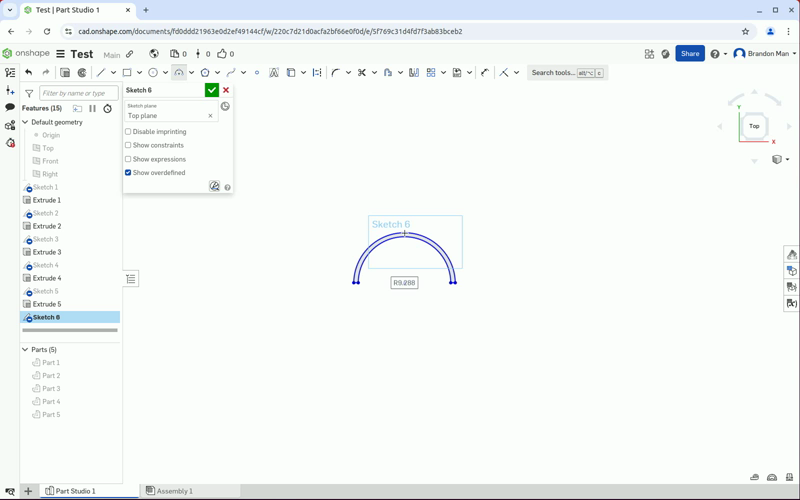
key(esc)
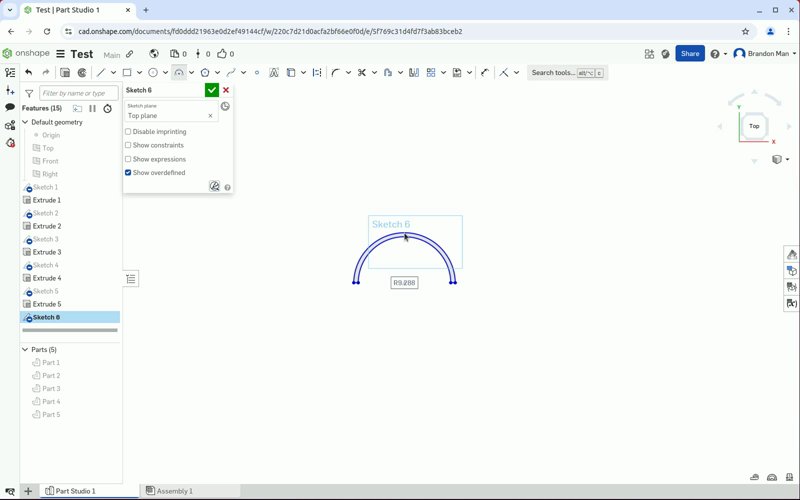
mouse_move(413, 270)
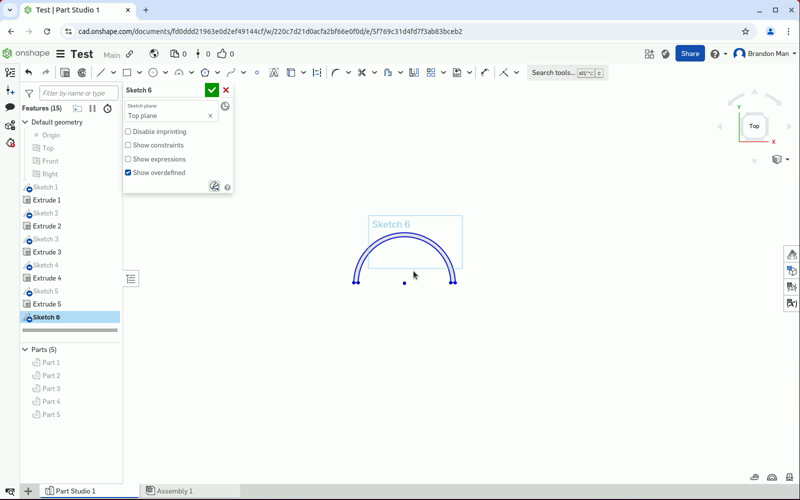
scroll(6)
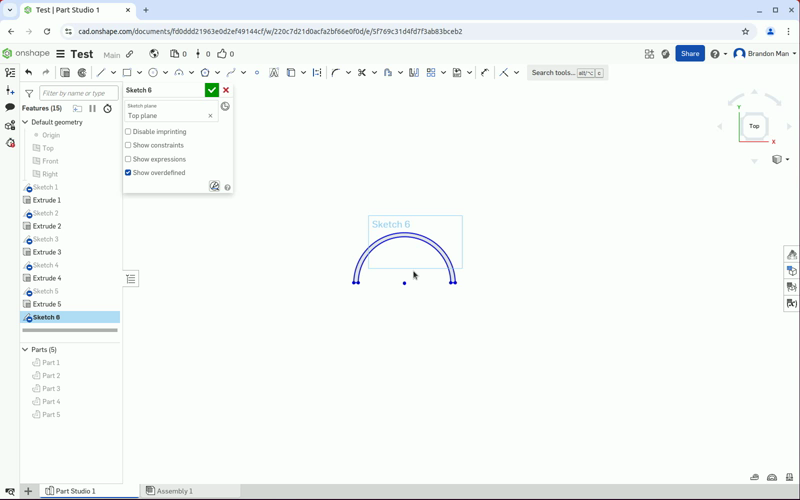
scroll(6)
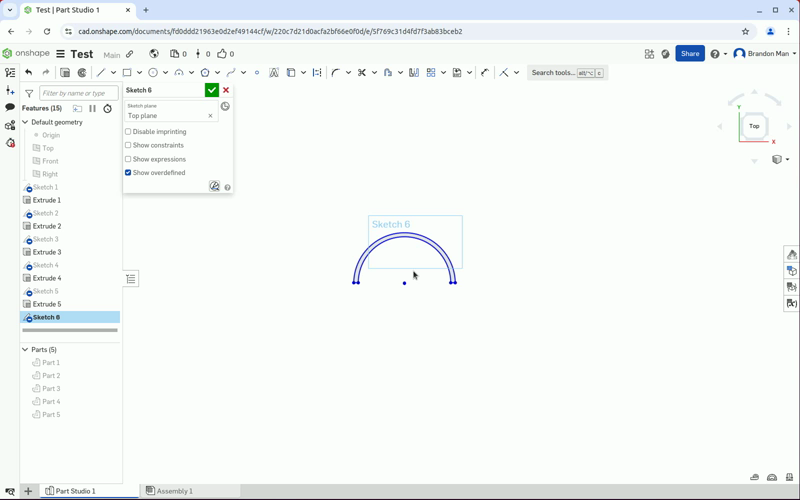
scroll(6)
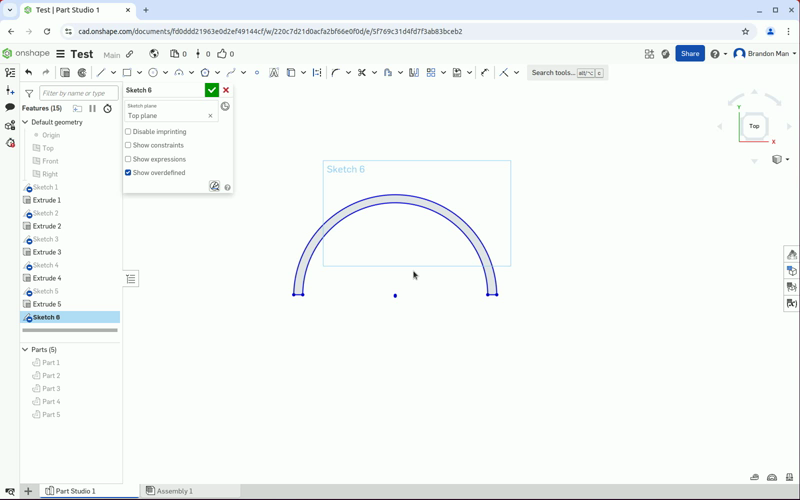
scroll(6)
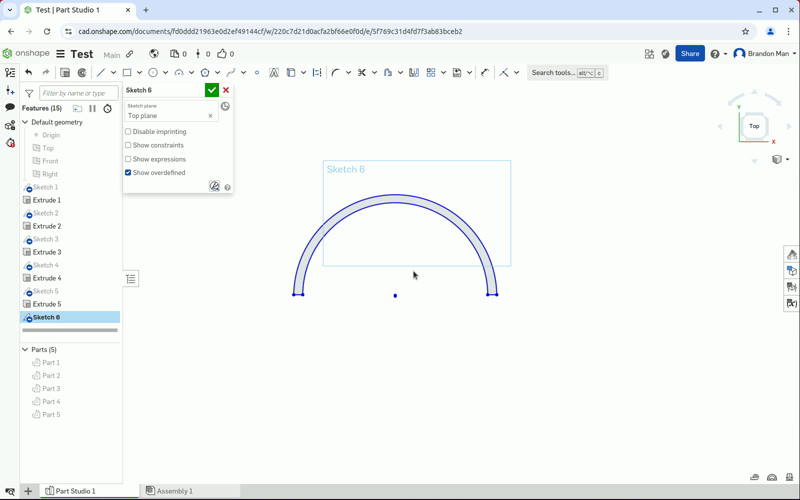
scroll(6)
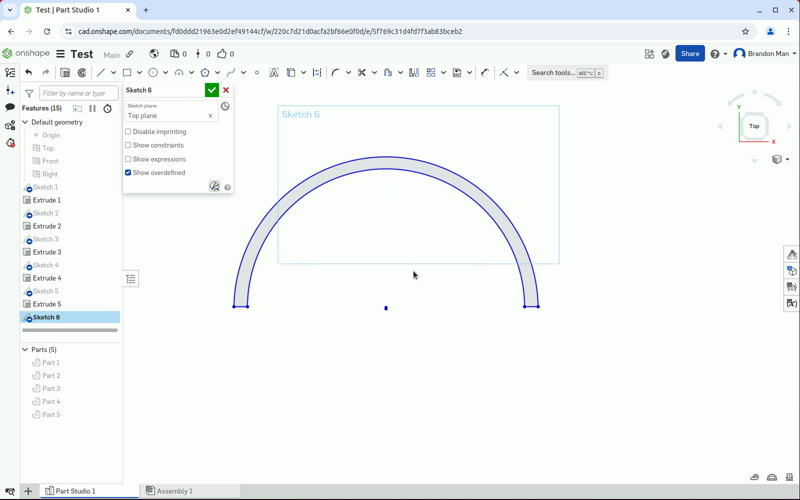
scroll(6)
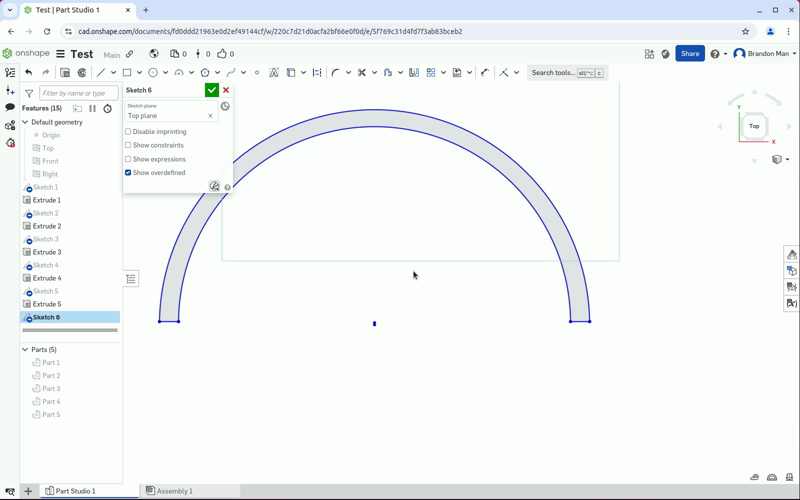
scroll(6)
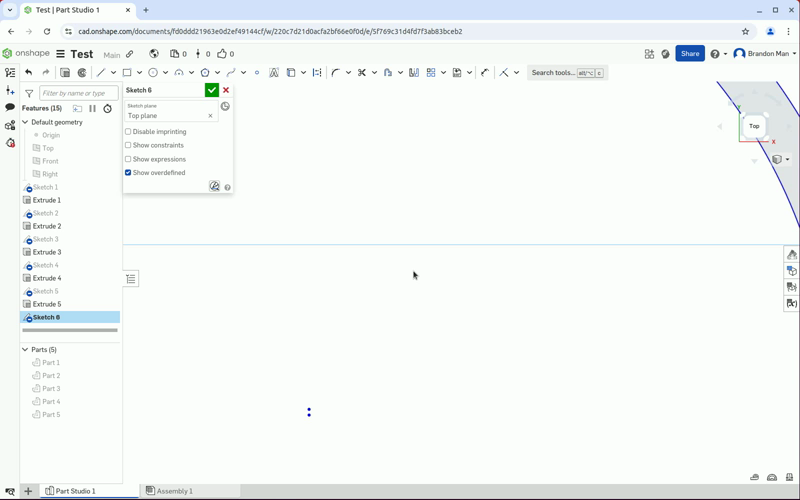
click(413, 270)
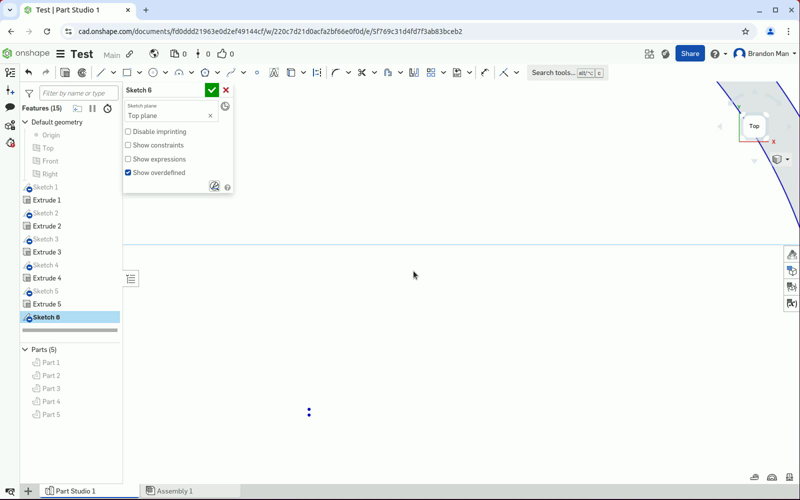
scroll(-6)
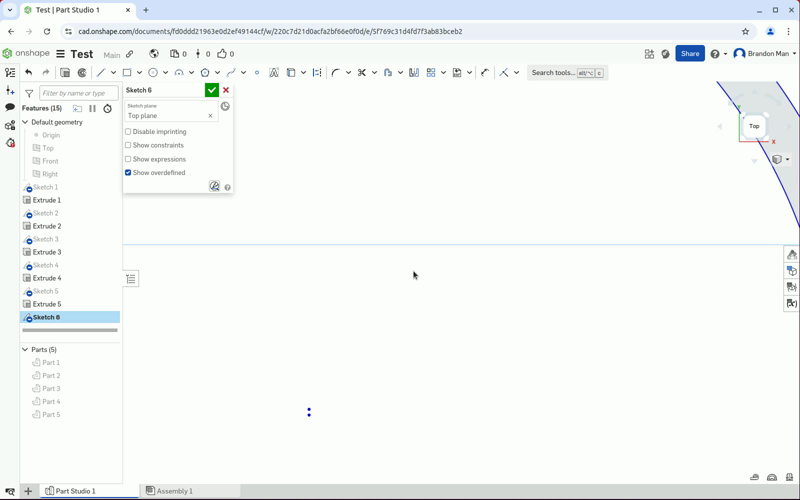
scroll(-6)
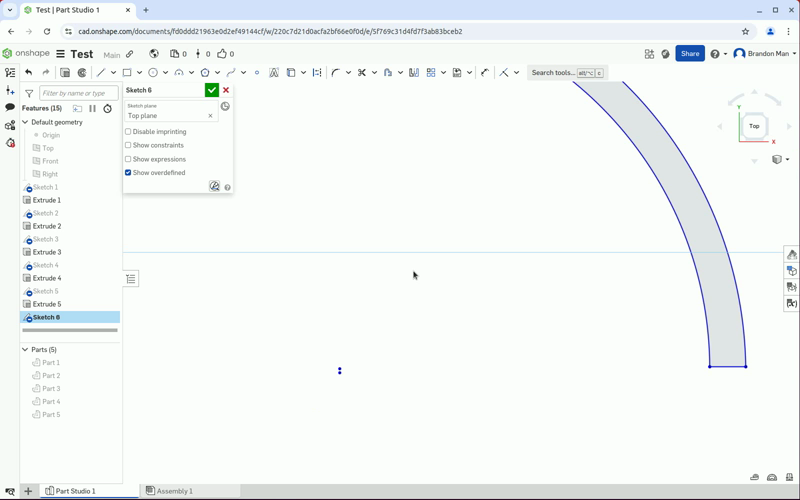
scroll(-6)
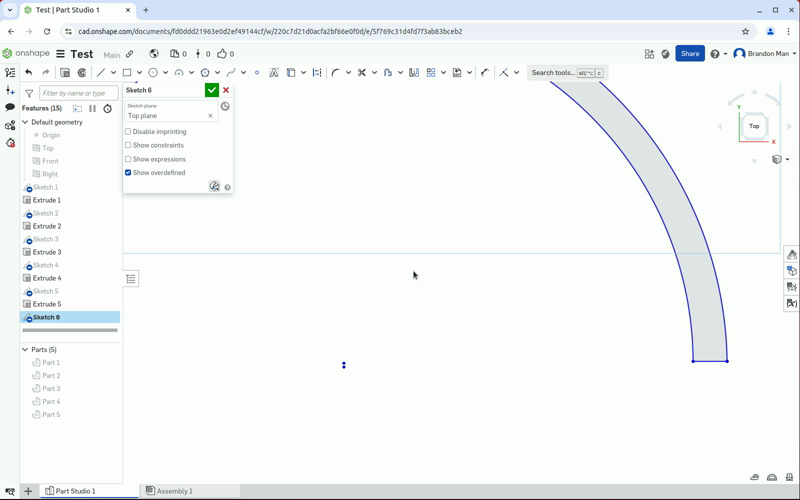
scroll(-6)
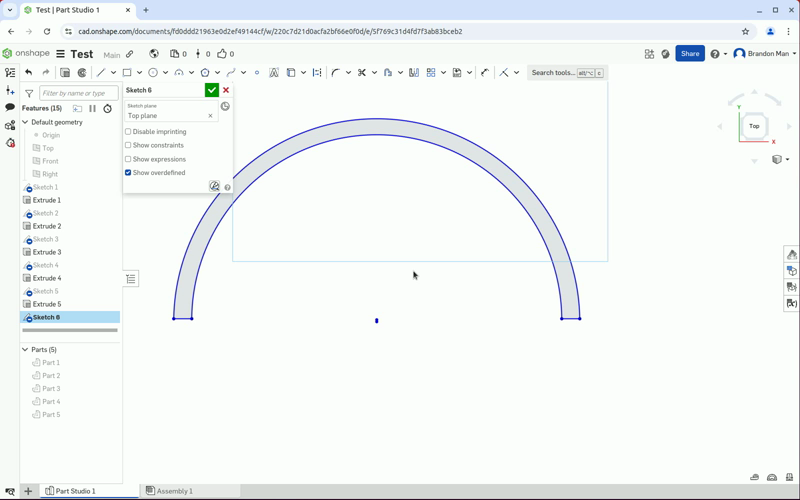
scroll(-6)
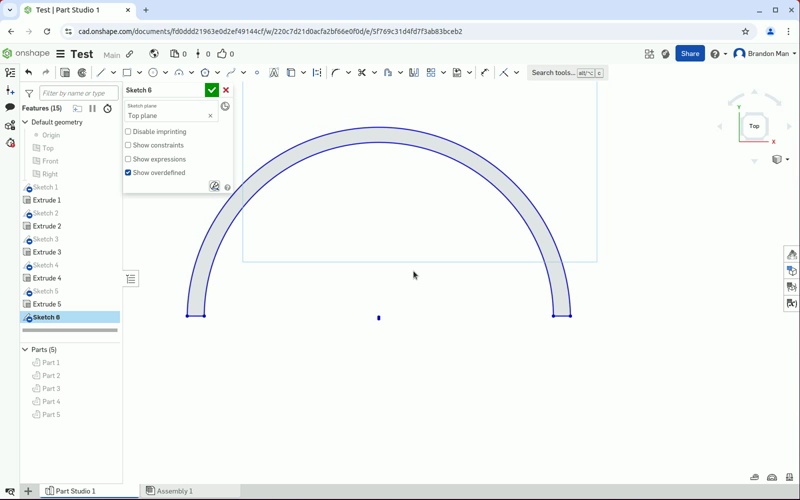
scroll(-6)
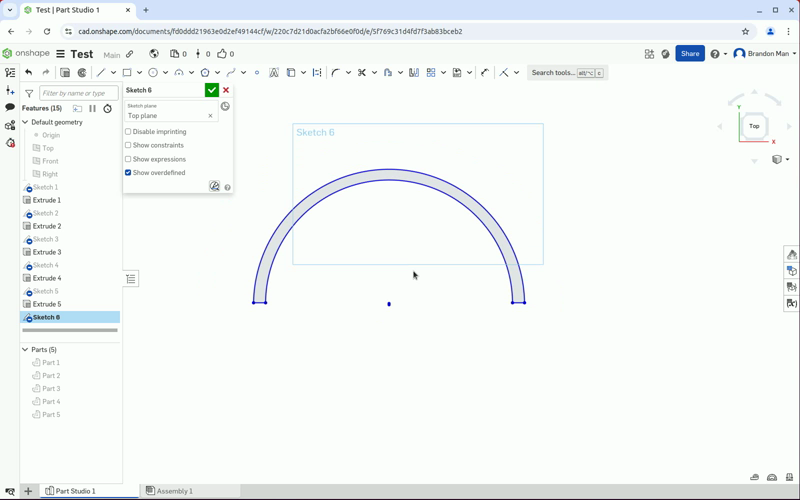
scroll(-6)
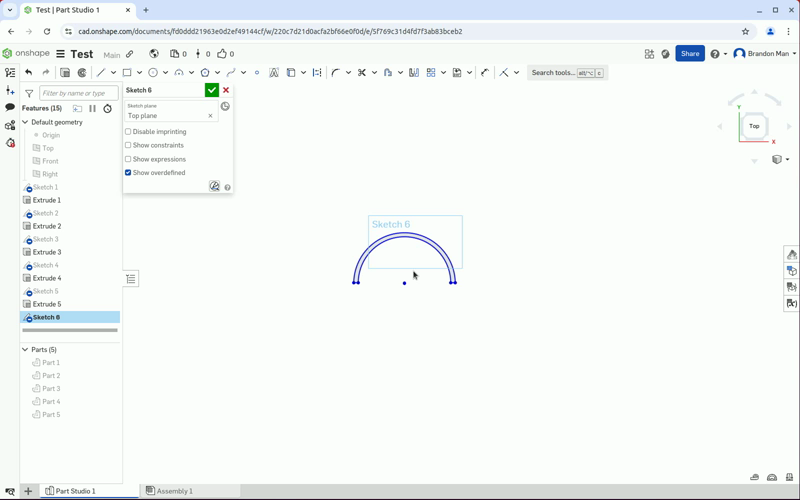
mouse_move(73, 352)
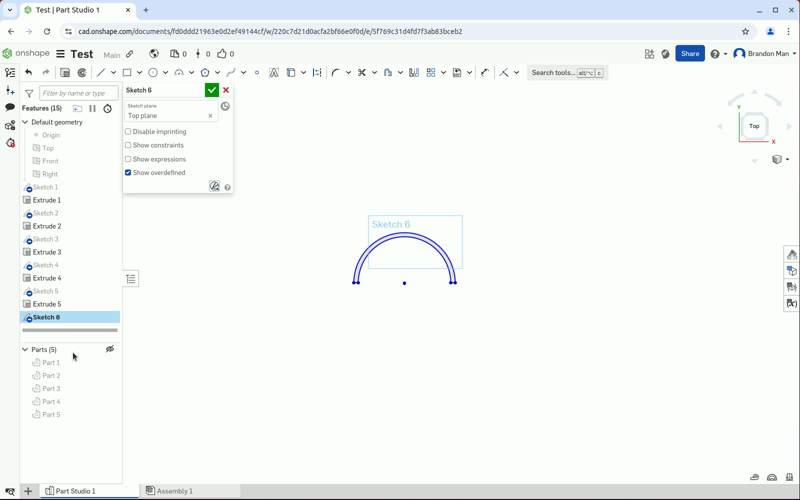
key(shift+y)
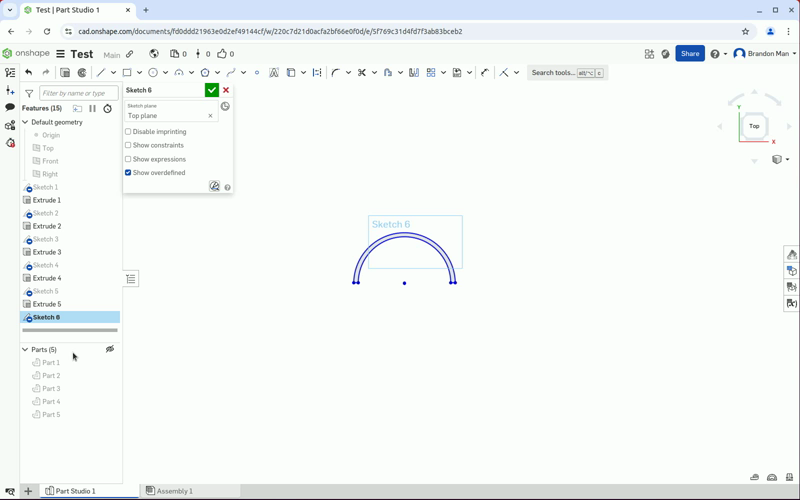
key(shift+e)
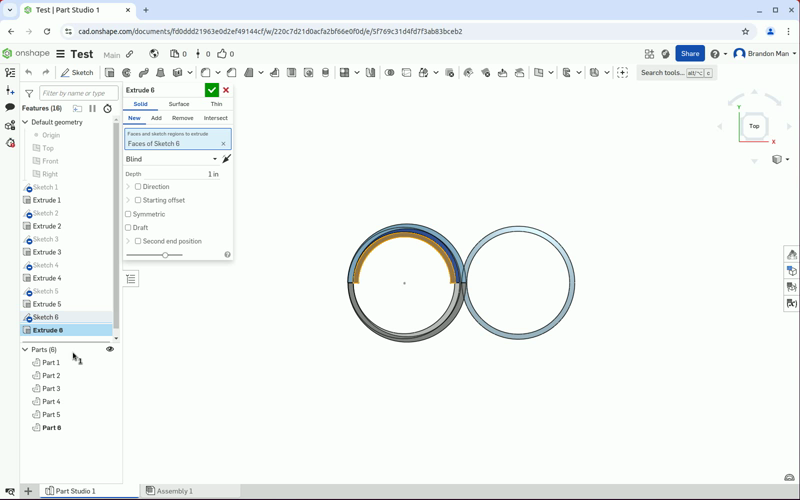
mouse_move(143, 106)
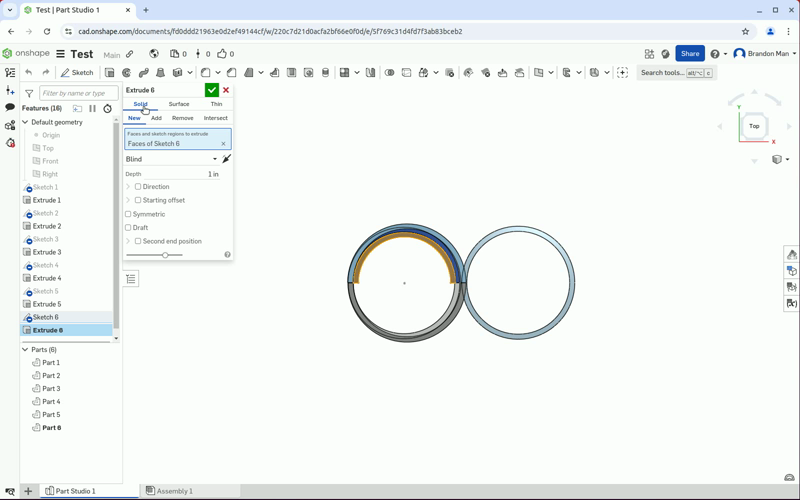
click(143, 106)
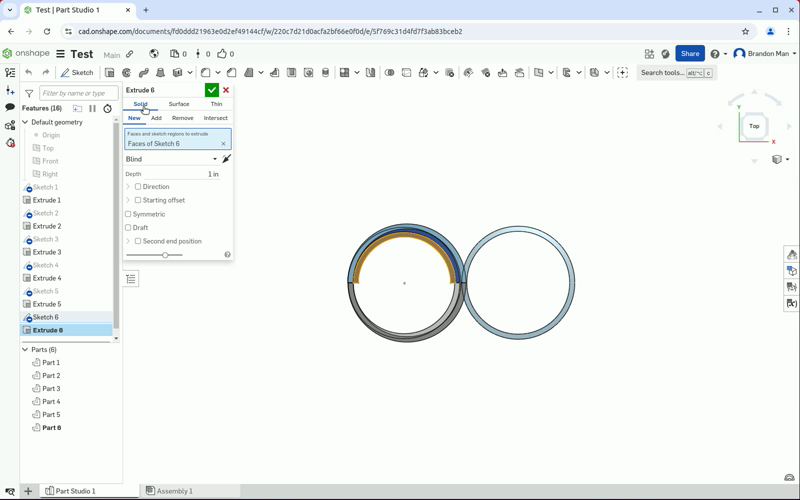
mouse_move(137, 120)
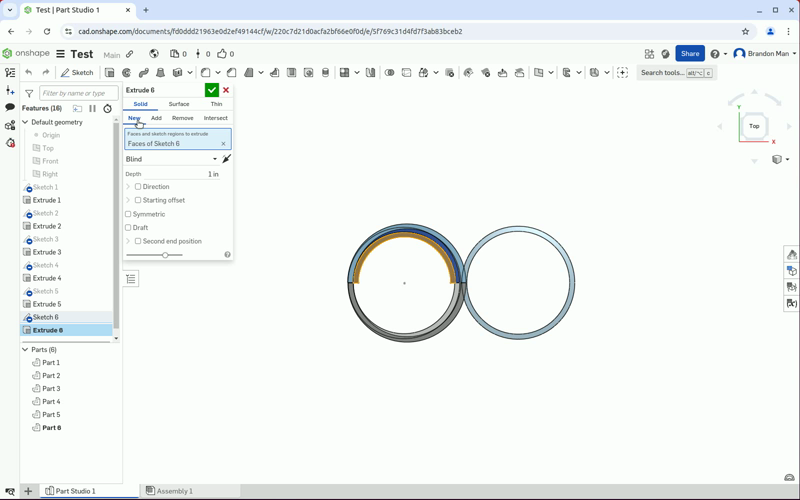
click(137, 120)
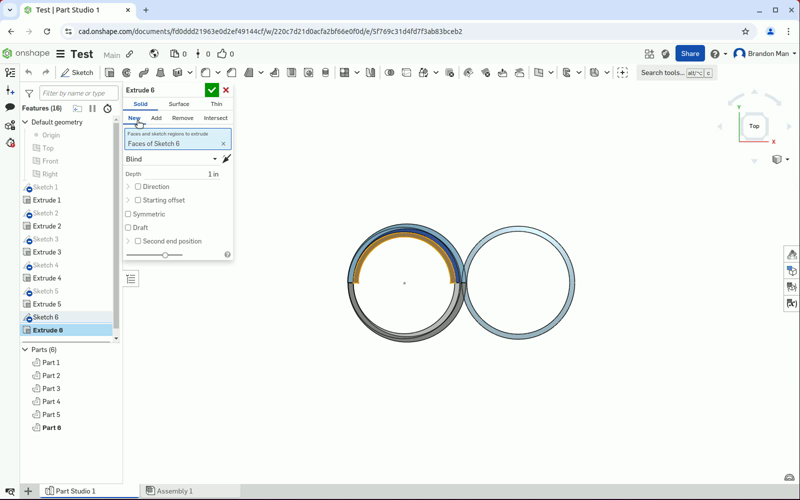
key(tab, 4)
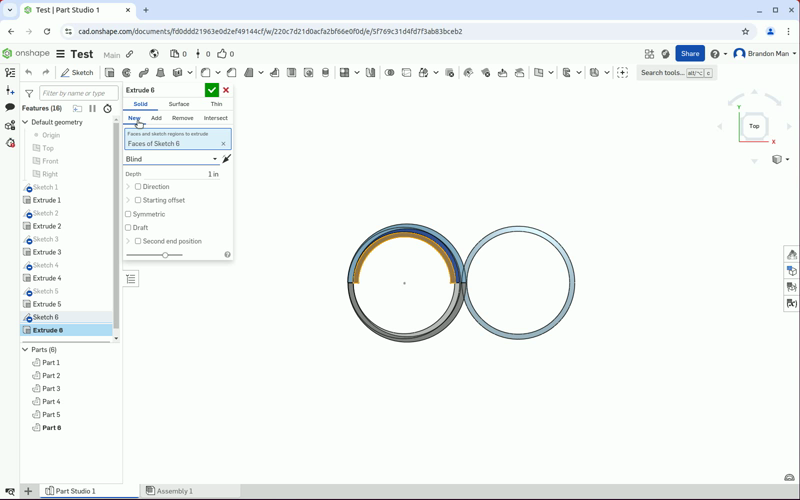
text(0.241)
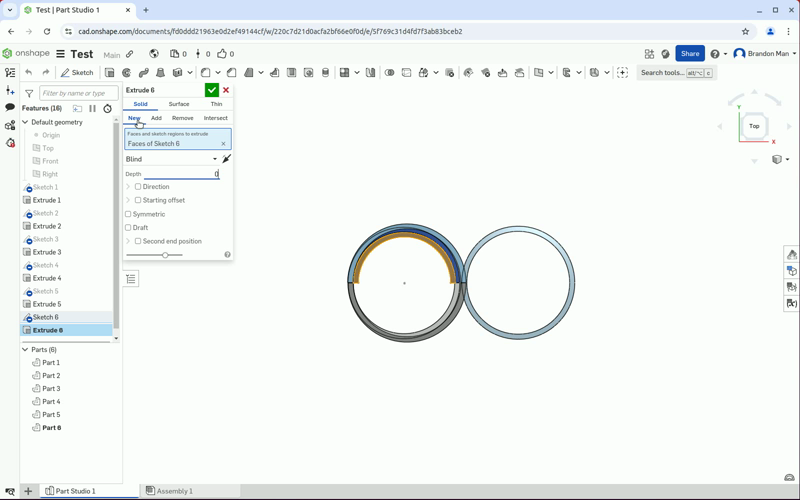
key(enter)
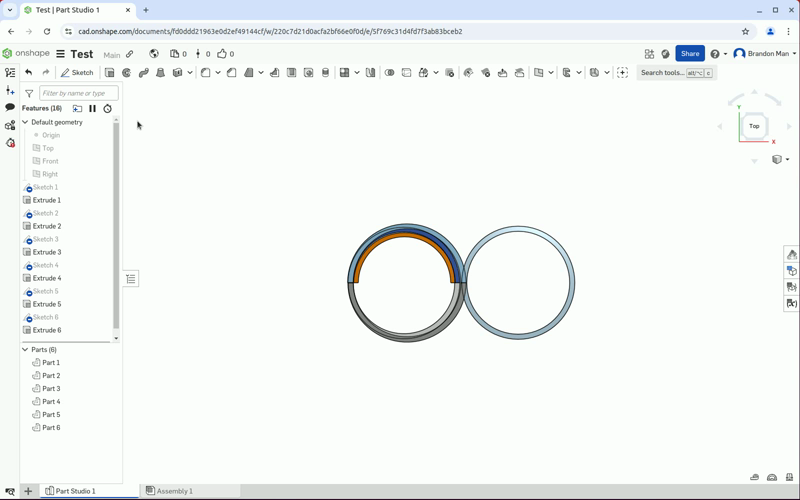
key(shift+h)
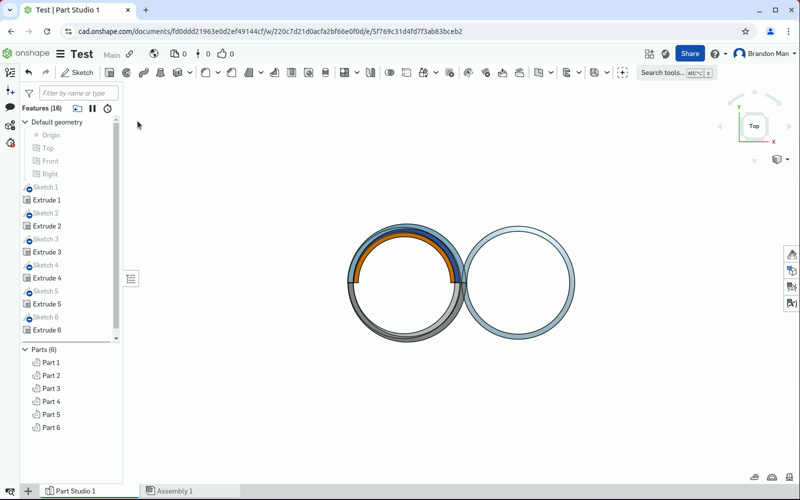
key(shift+h)
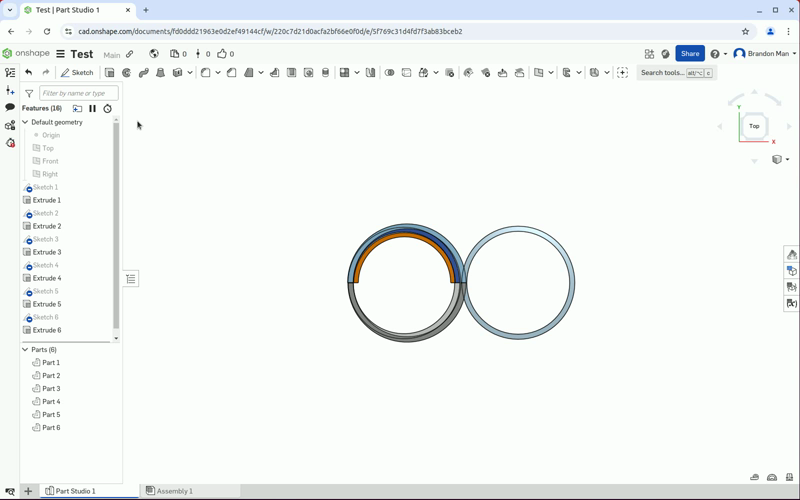
mouse_move(69, 189)
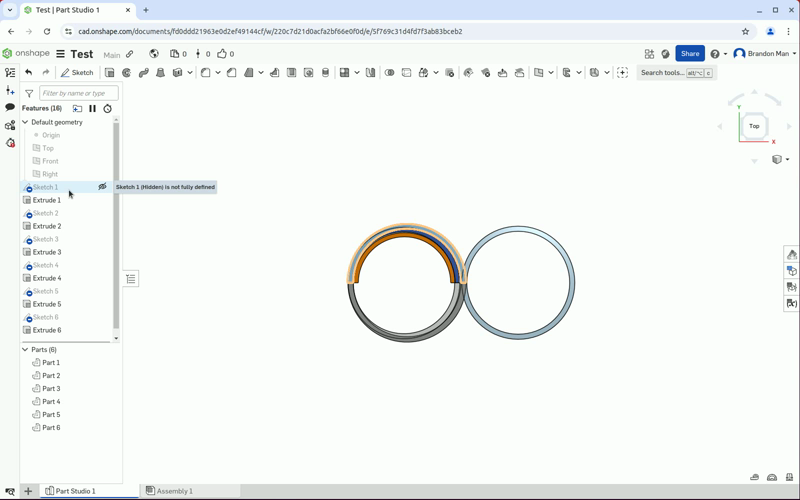
click(69, 189)
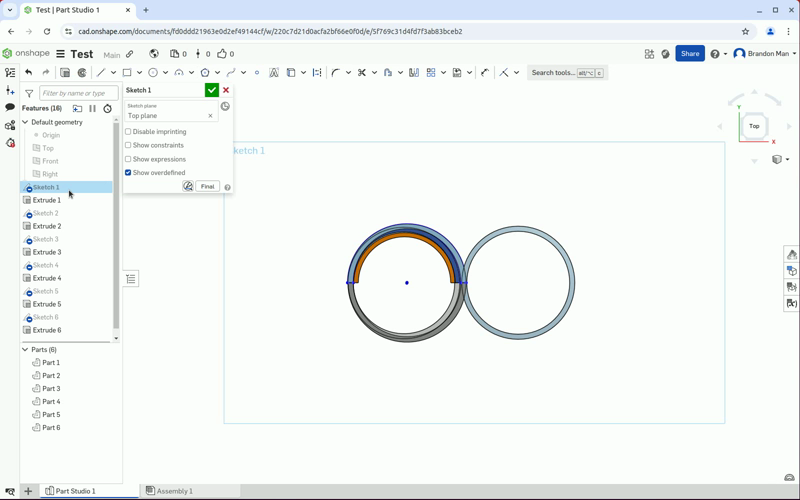
mouse_move(229, 92)
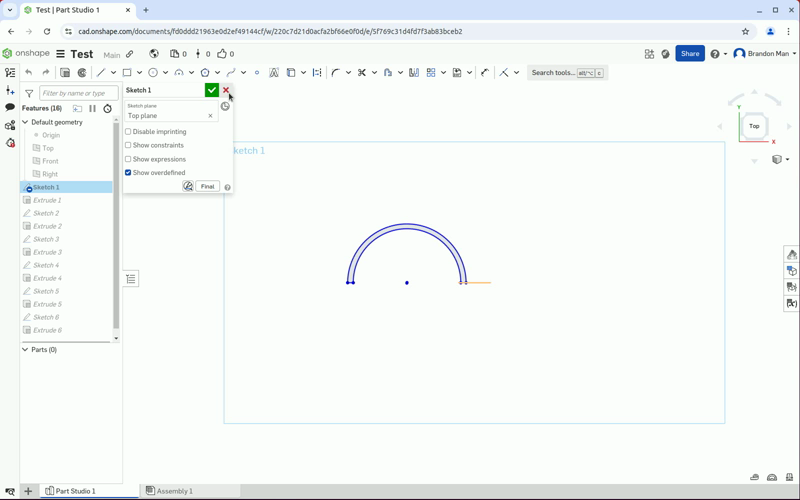
click(229, 92)
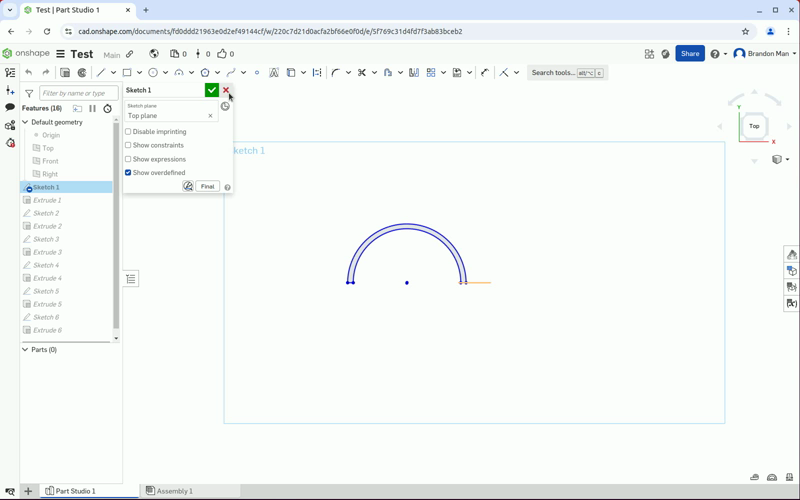
key(shift+s)
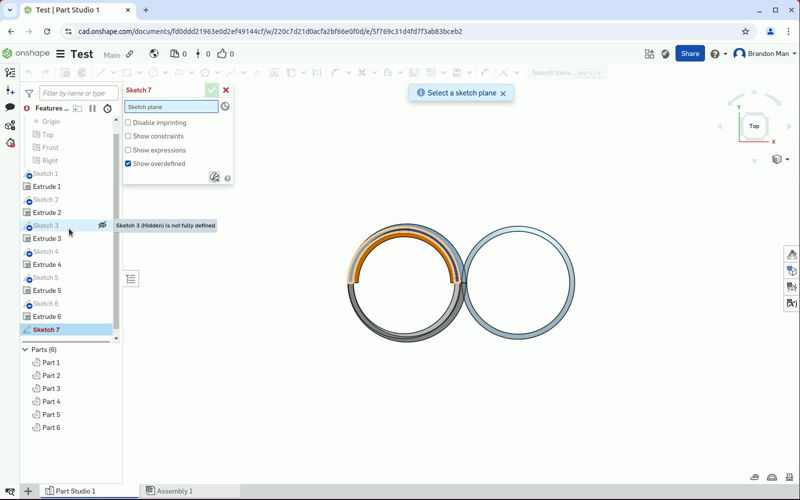
scroll(3)
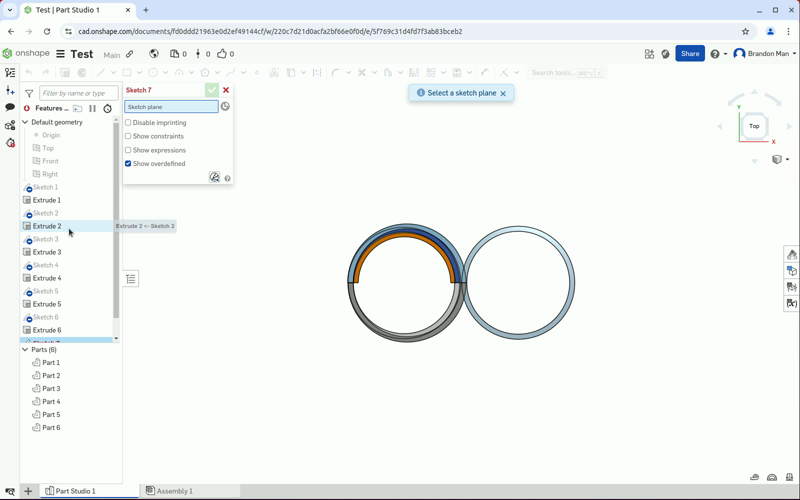
mouse_move(69, 150)
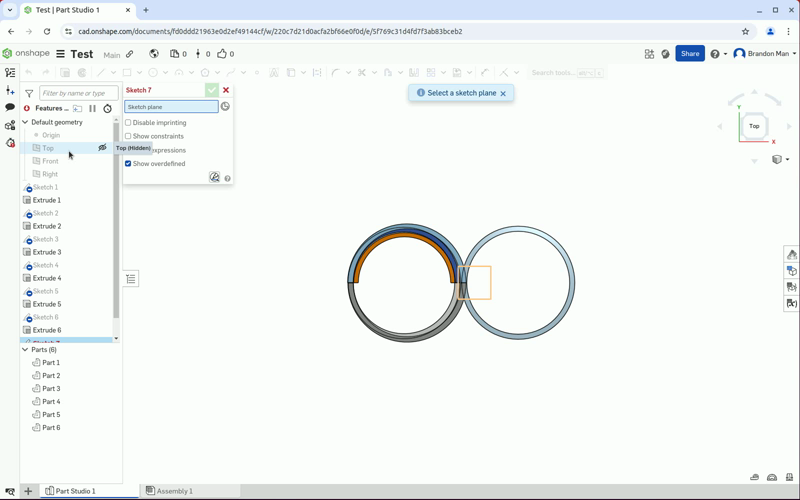
click(69, 150)
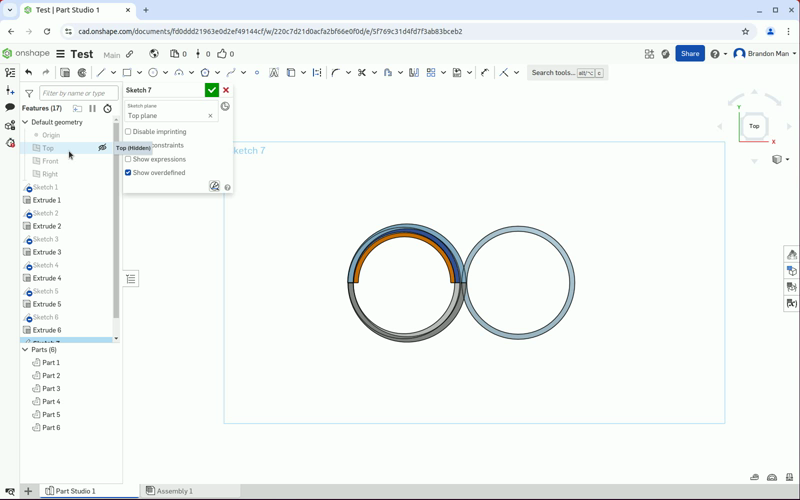
mouse_move(73, 352)
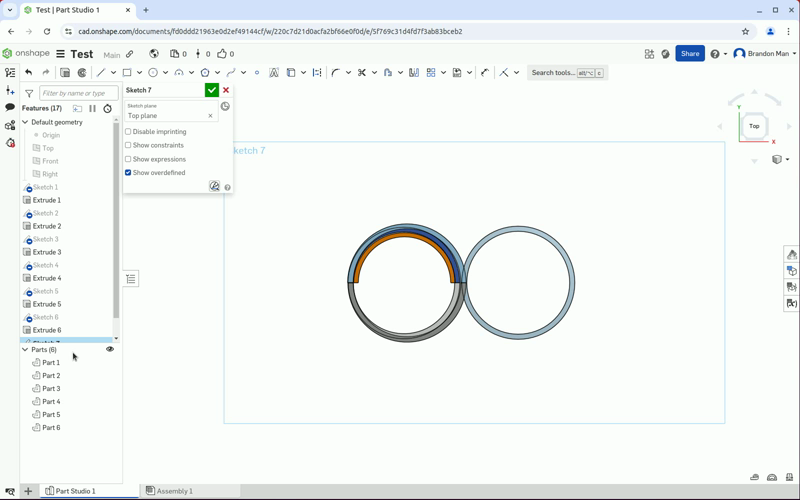
key(y)
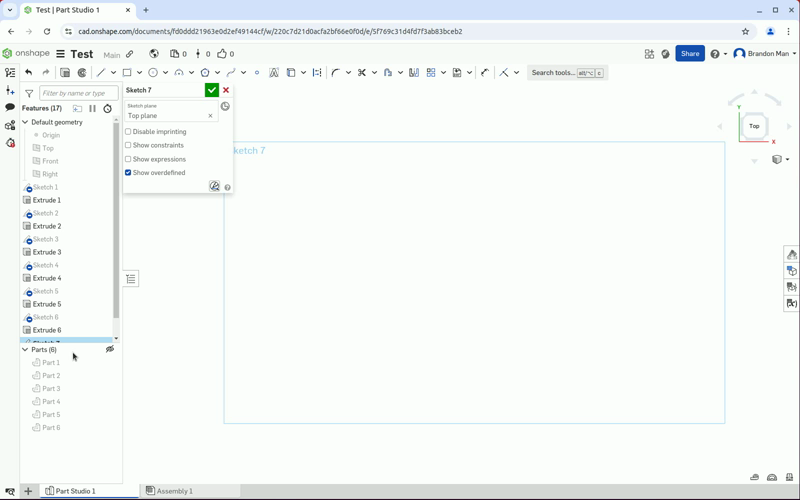
key(a)
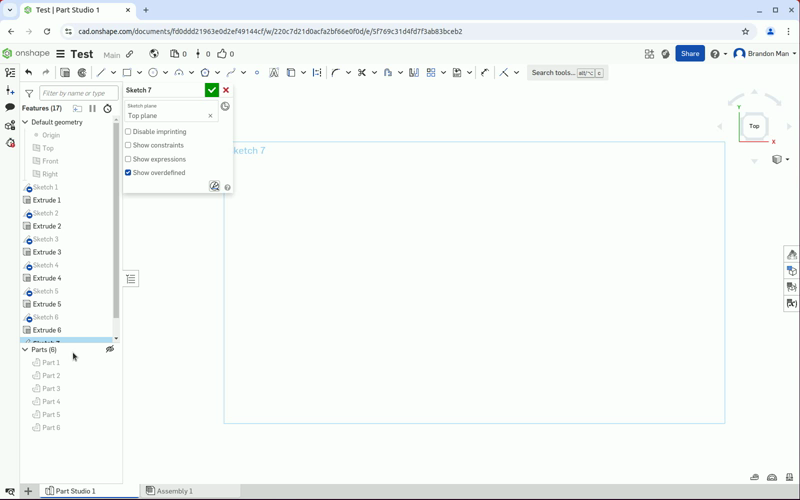
key_down(shift)
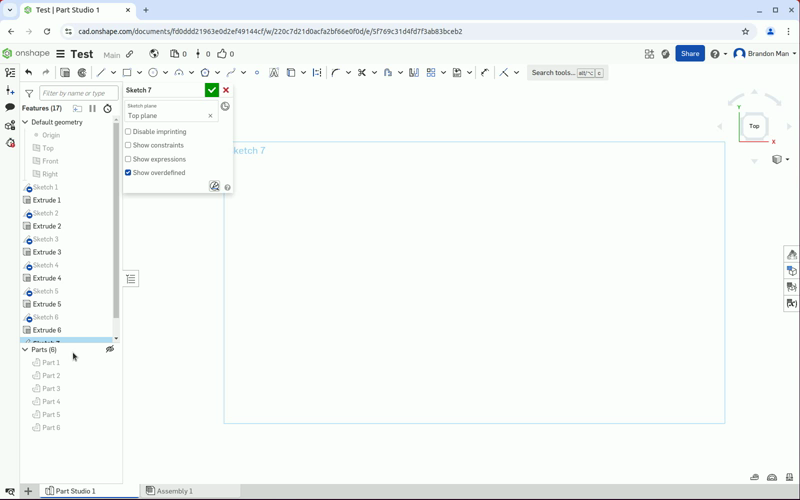
mouse_move(353, 282)
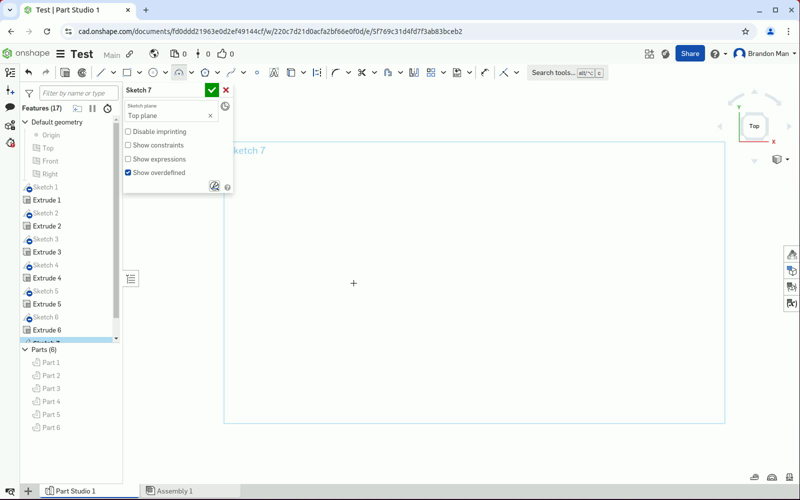
click(353, 282)
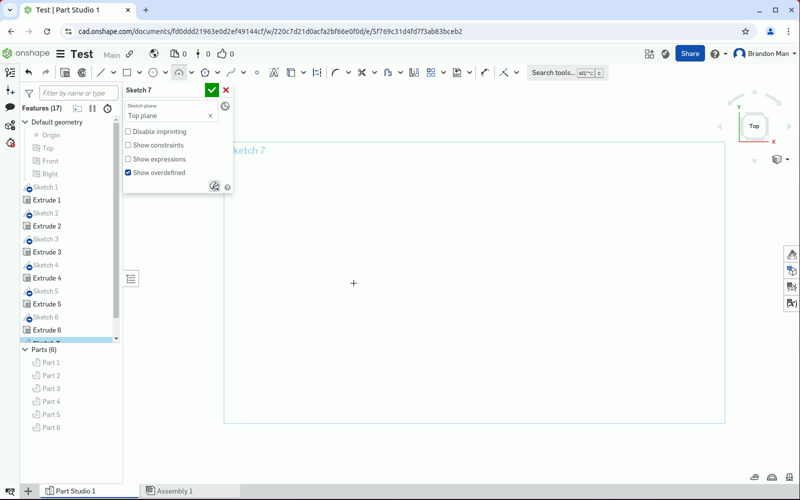
key_up(shift)
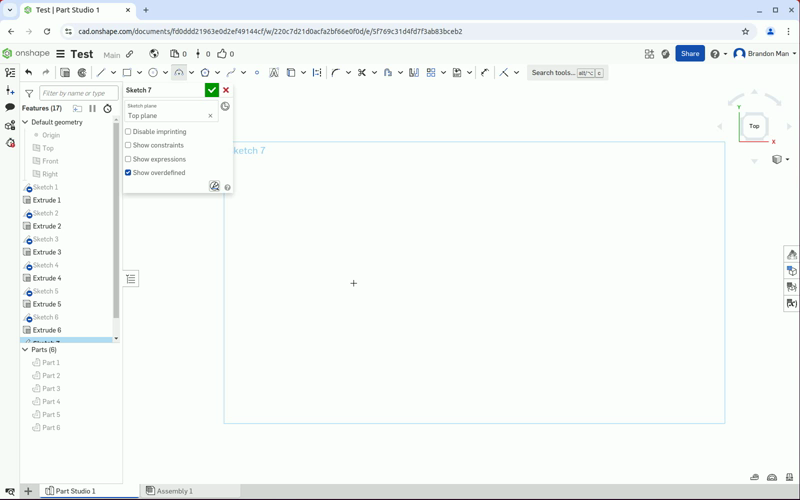
key_down(shift)
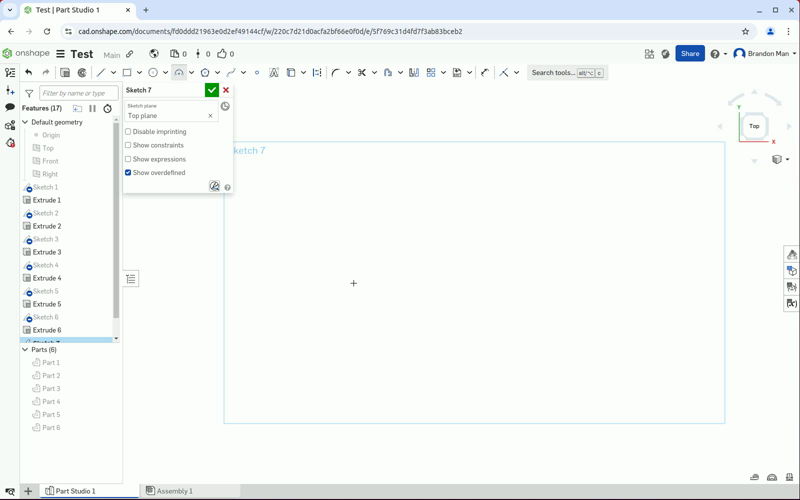
mouse_move(455, 282)
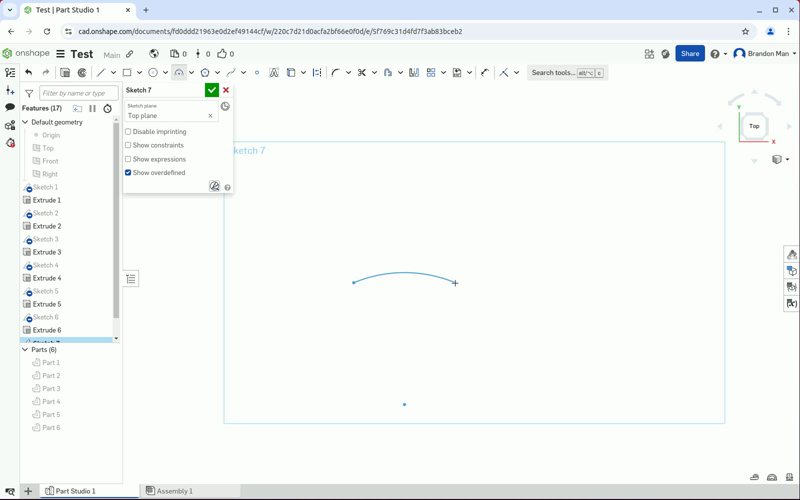
click(455, 282)
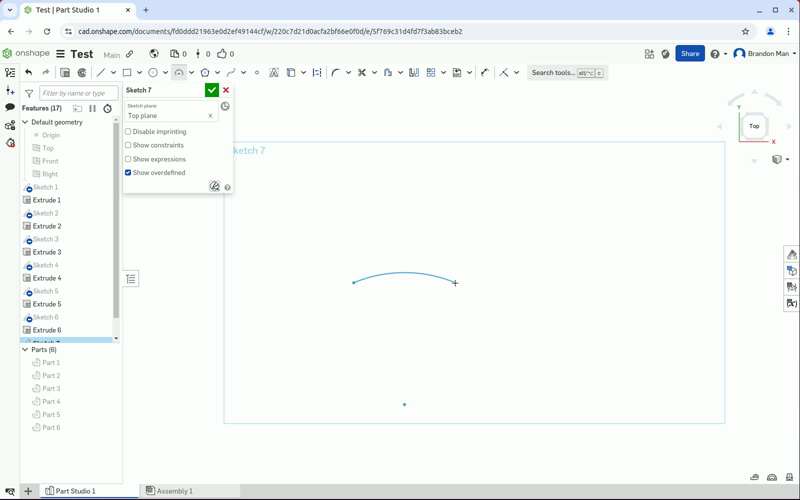
mouse_move(404, 333)
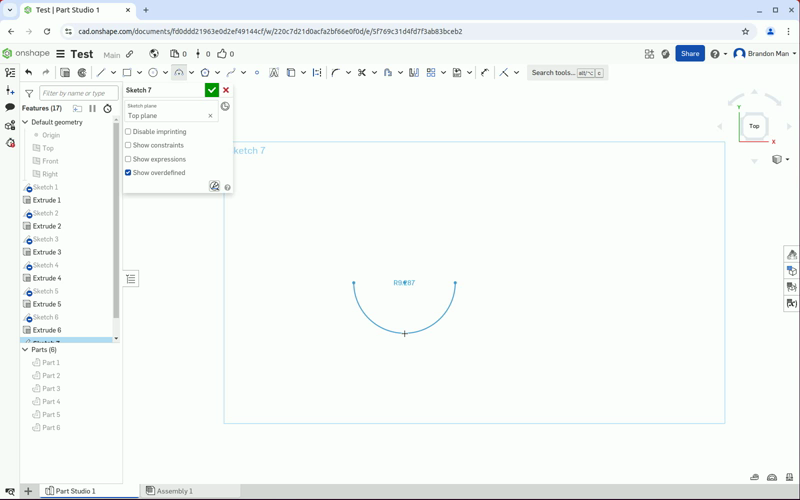
click(404, 333)
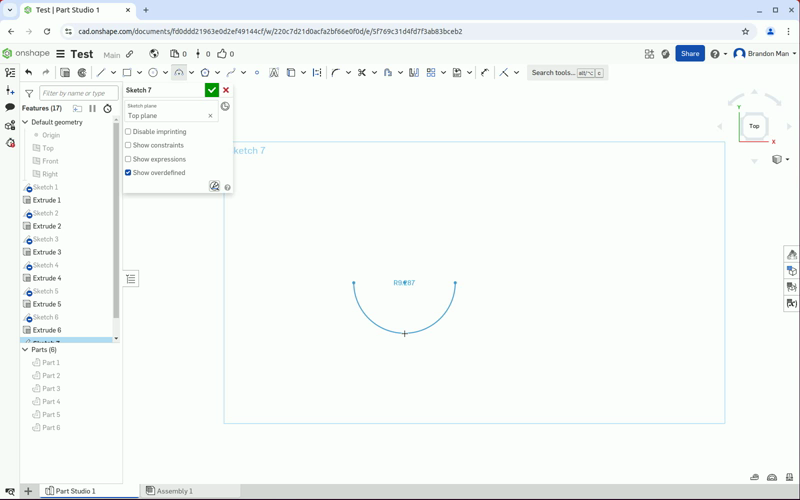
key_up(shift)
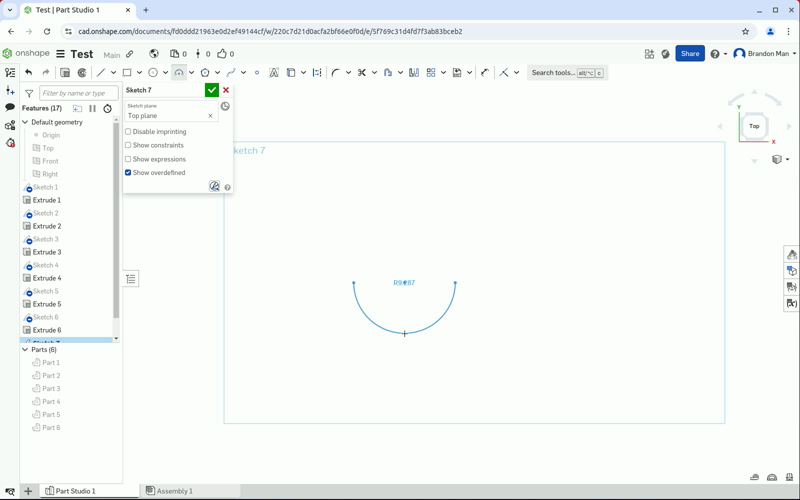
key(esc)
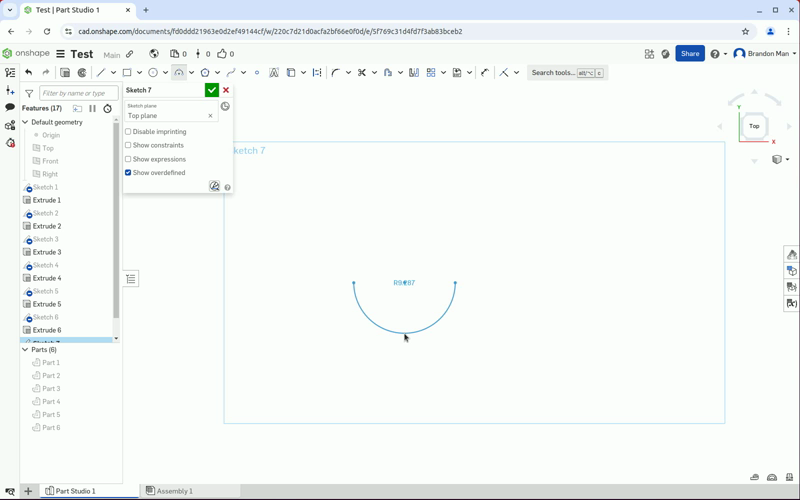
key(l)
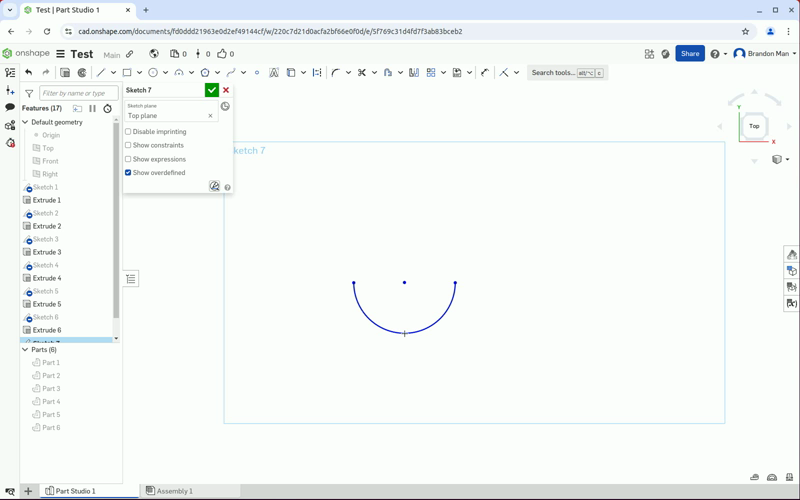
mouse_move(455, 282)
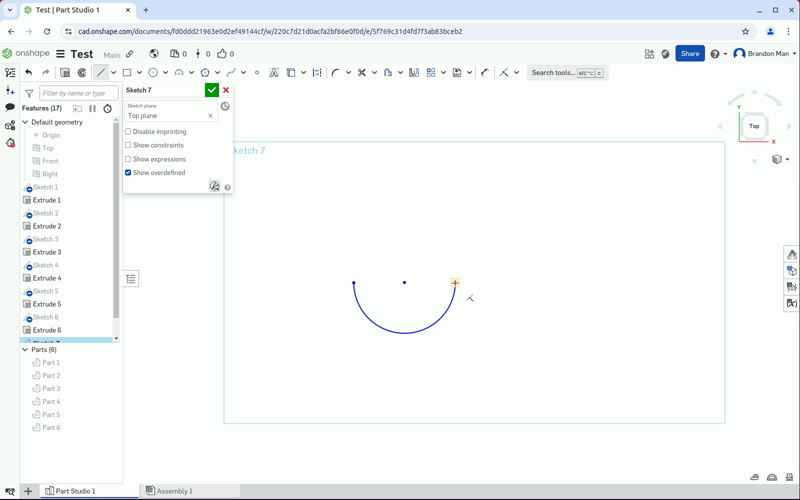
click(455, 282)
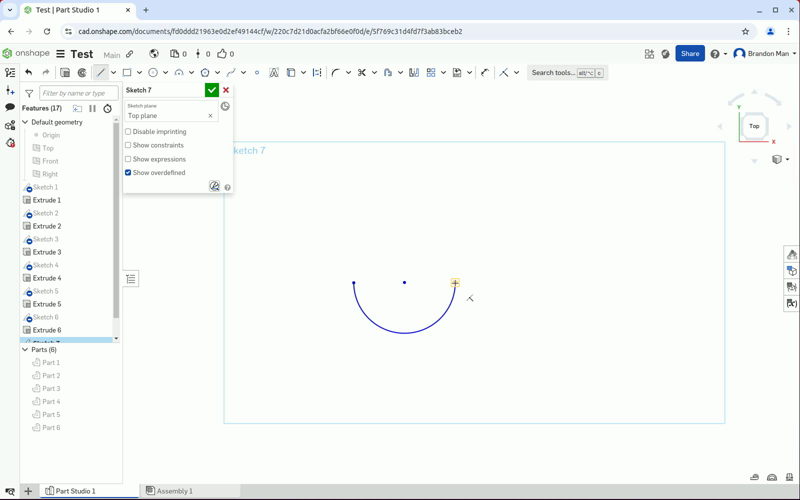
key_down(shift)
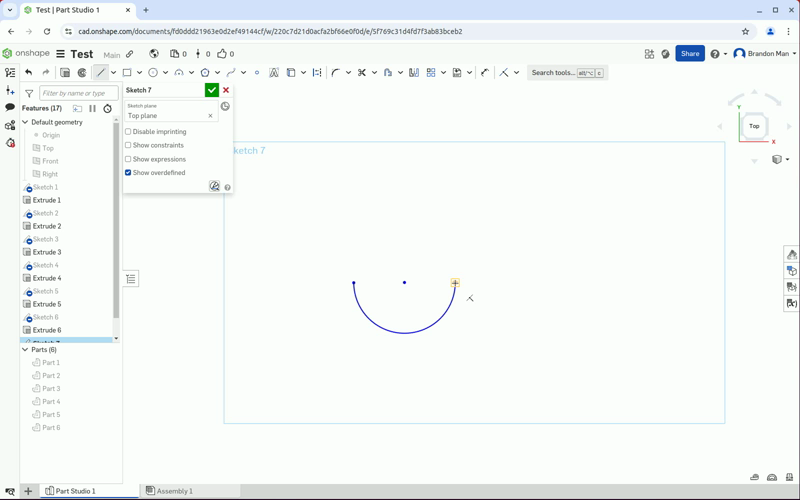
mouse_move(485, 282)
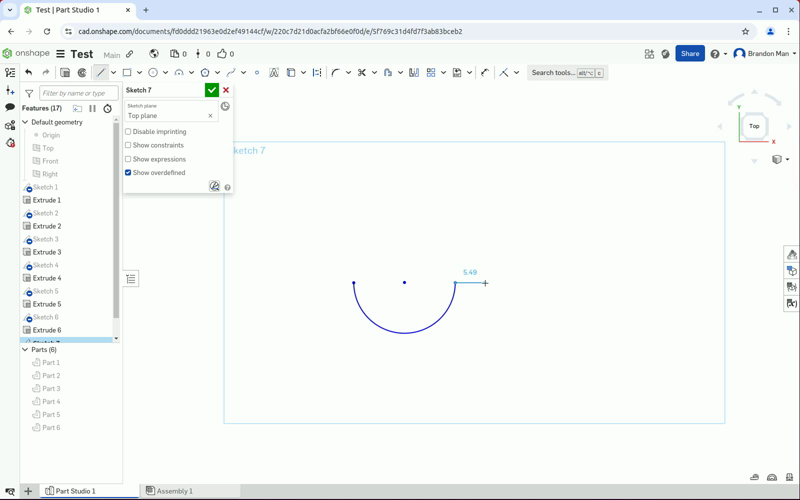
mouse_move(450, 282)
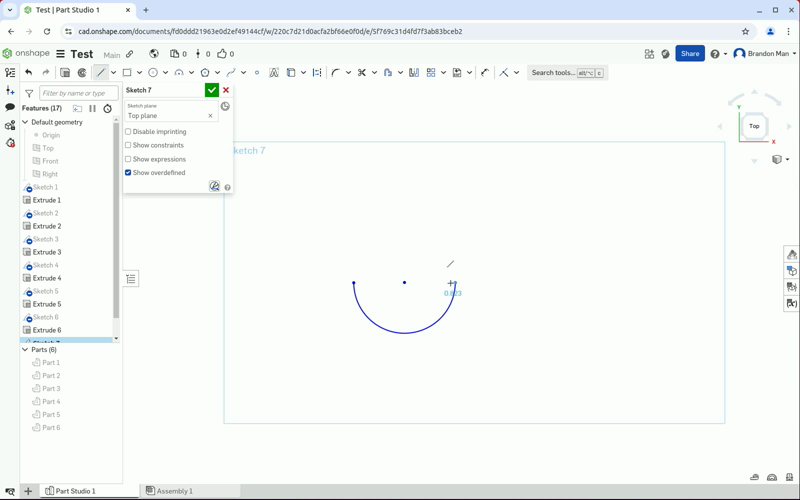
scroll(6)
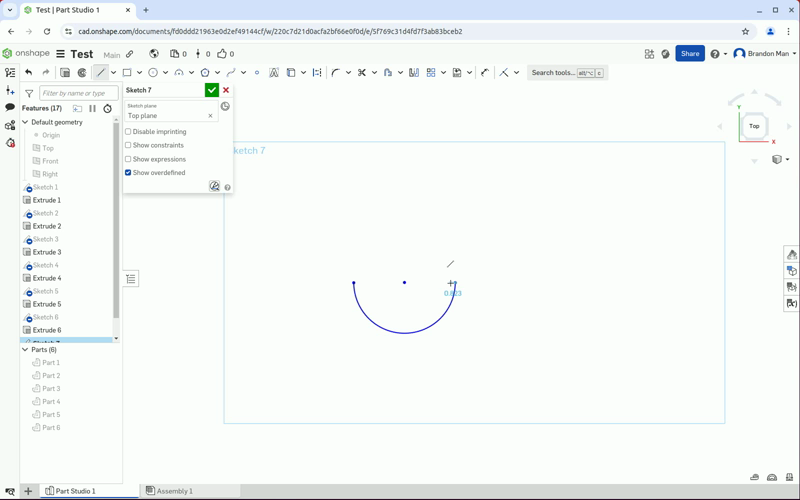
scroll(6)
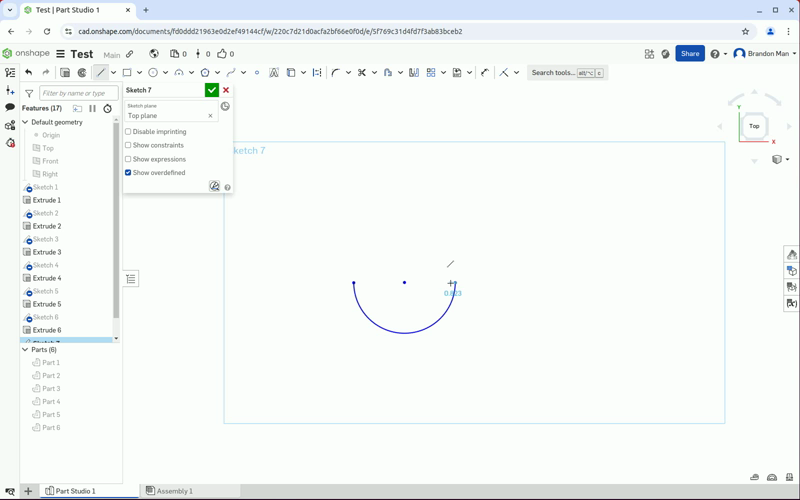
scroll(6)
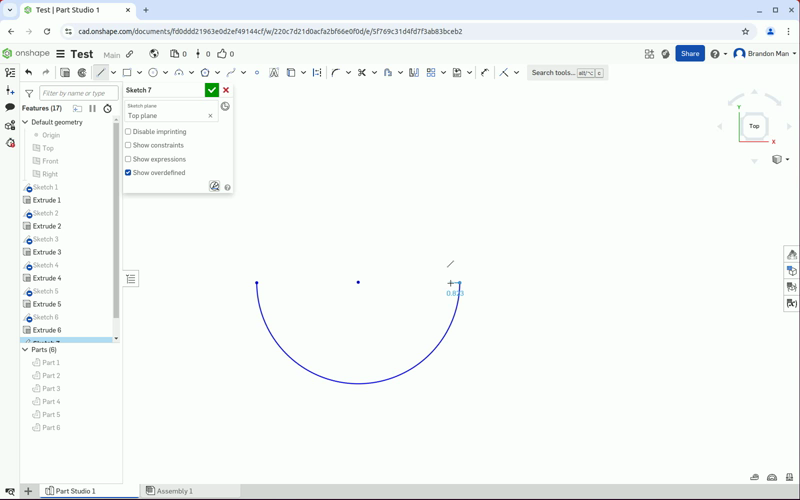
scroll(6)
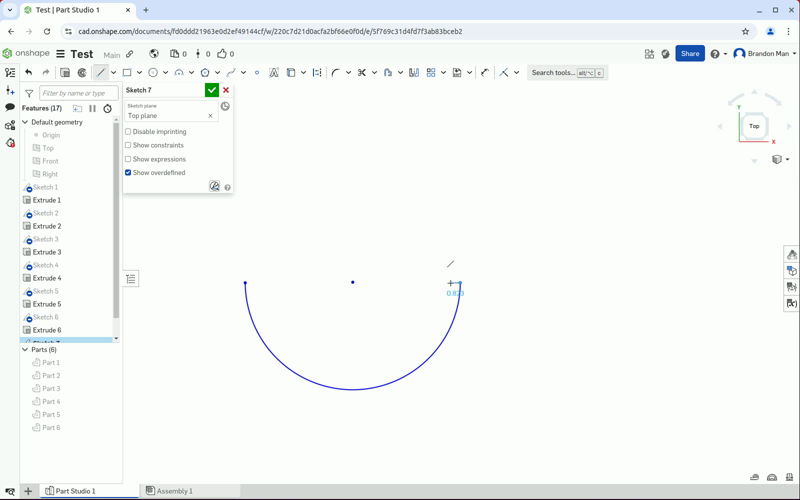
scroll(6)
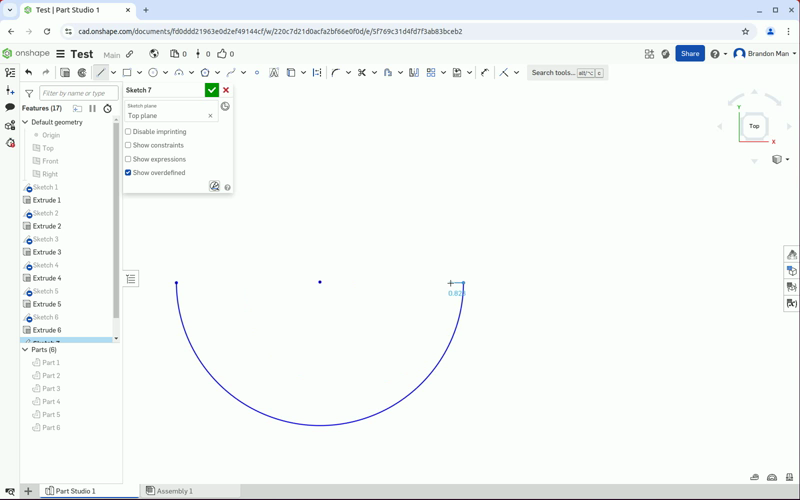
scroll(6)
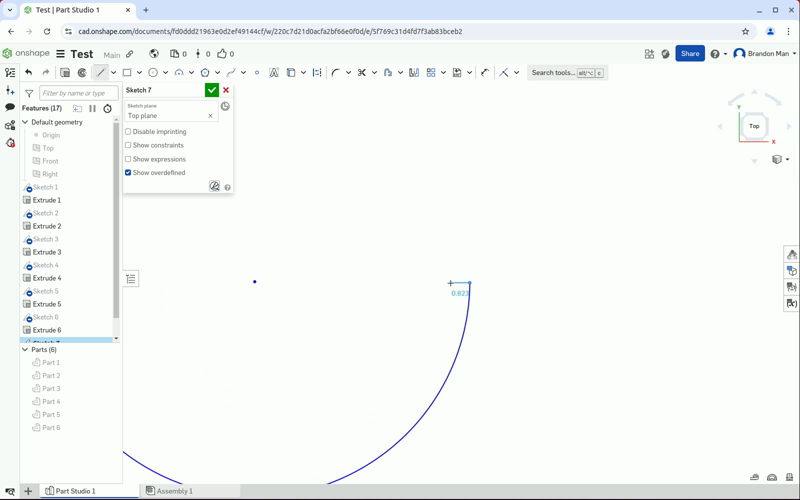
scroll(6)
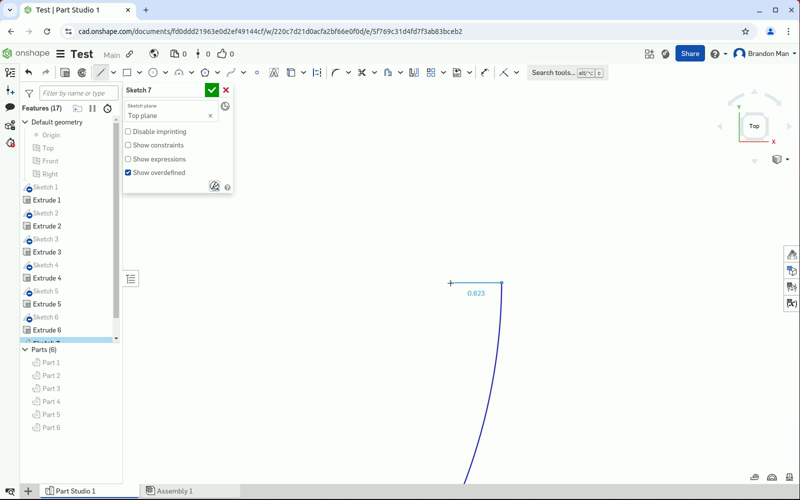
click(450, 282)
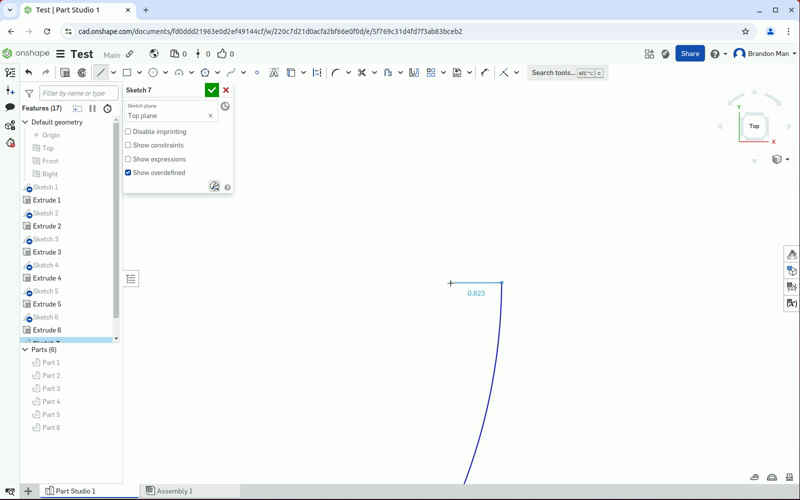
scroll(-6)
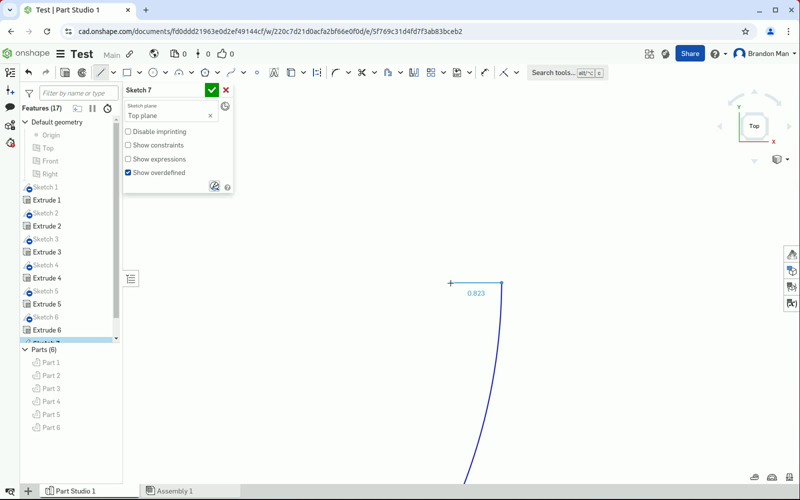
scroll(-6)
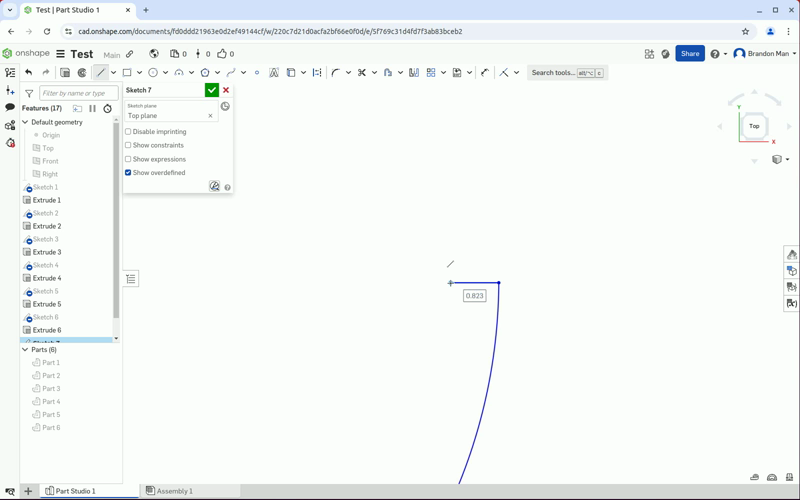
scroll(-6)
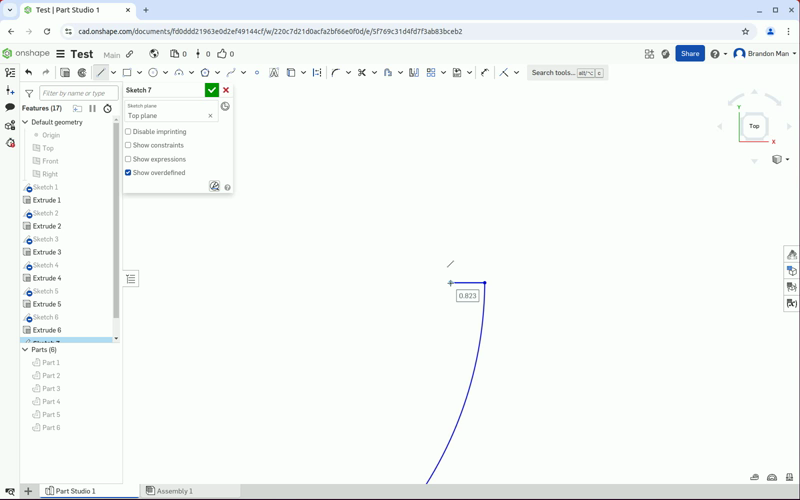
scroll(-6)
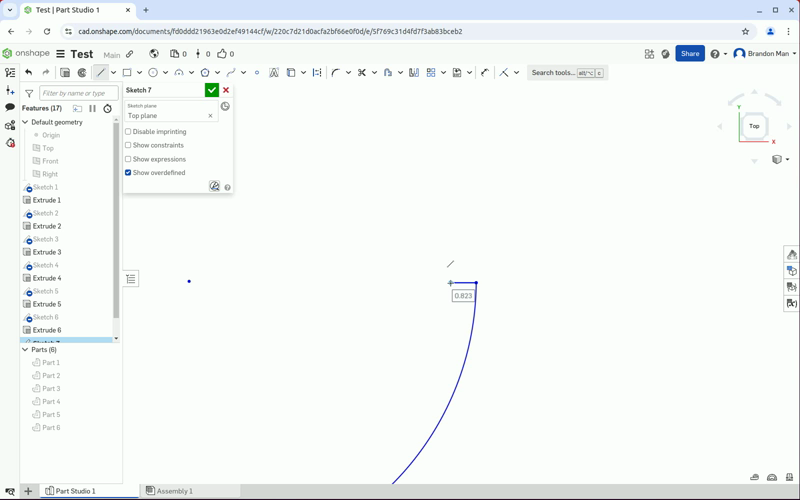
scroll(-6)
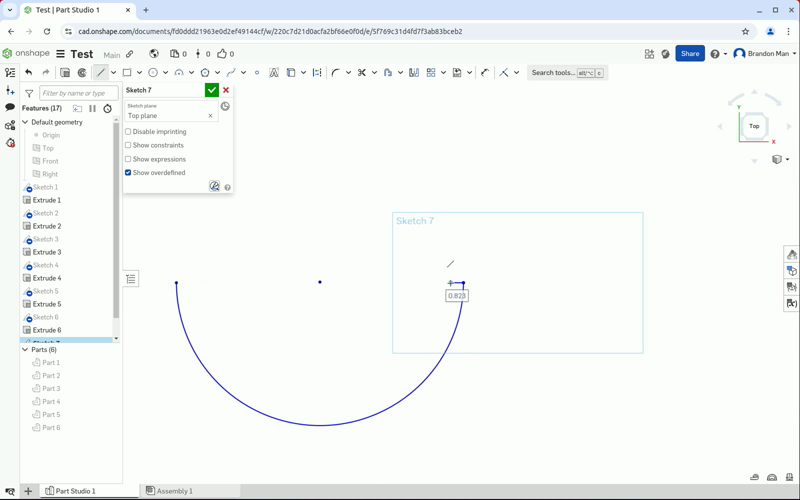
scroll(-6)
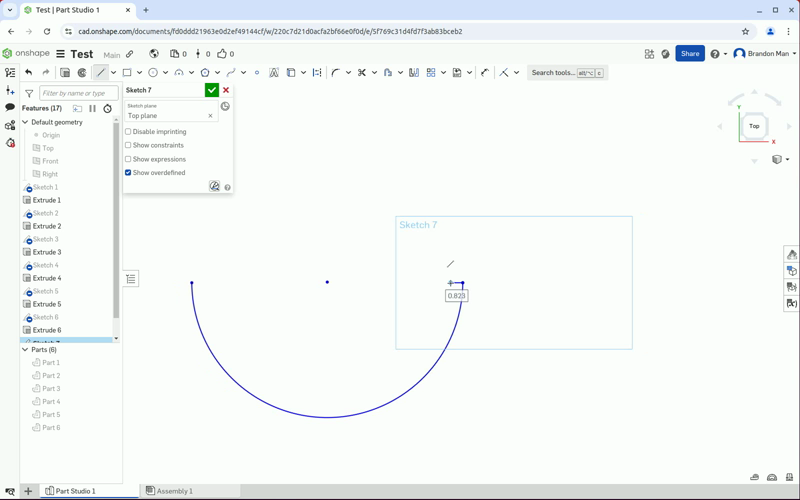
scroll(-6)
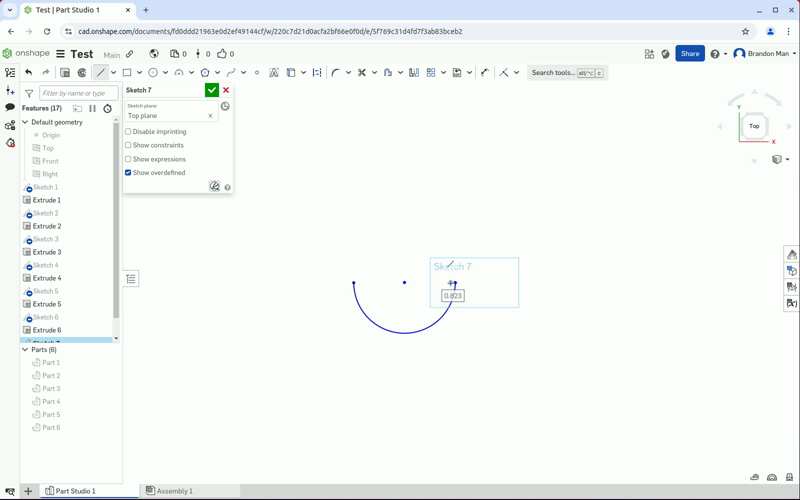
key_up(shift)
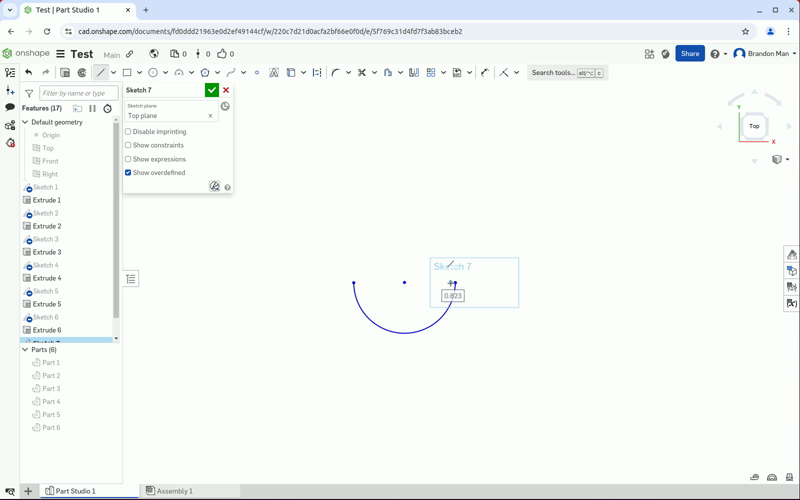
key(esc)
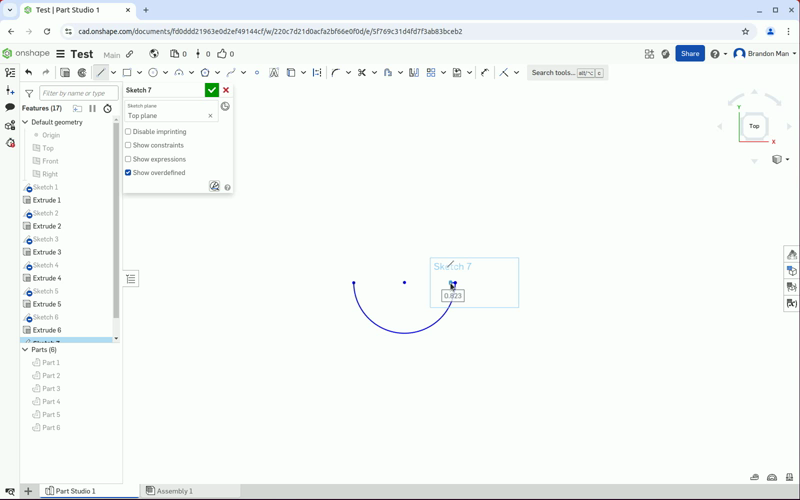
key(a)
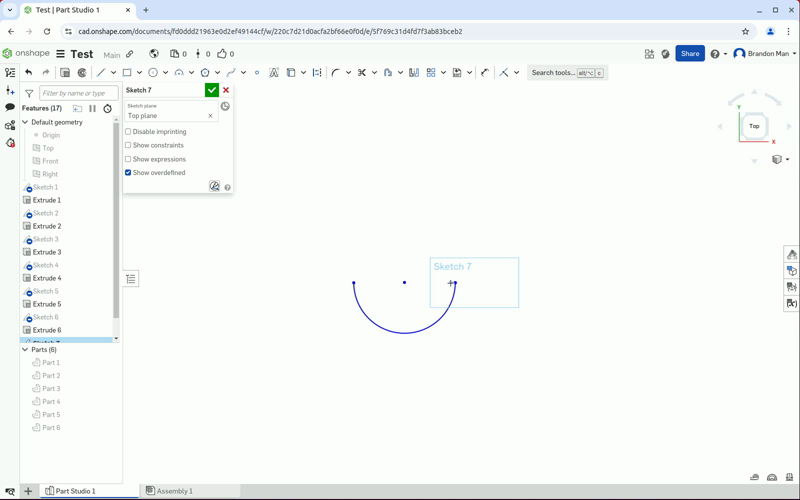
mouse_move(450, 282)
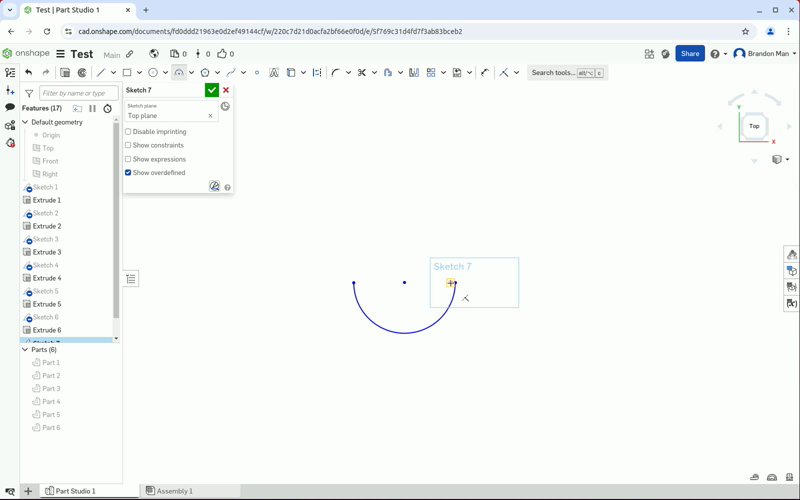
scroll(6)
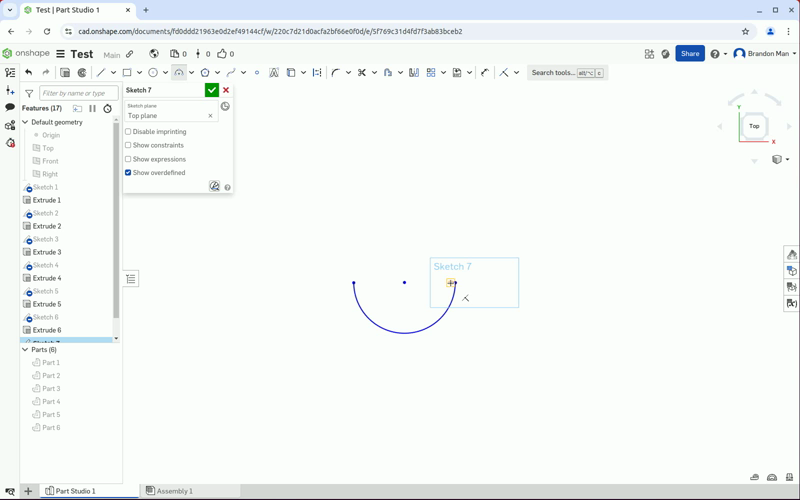
scroll(6)
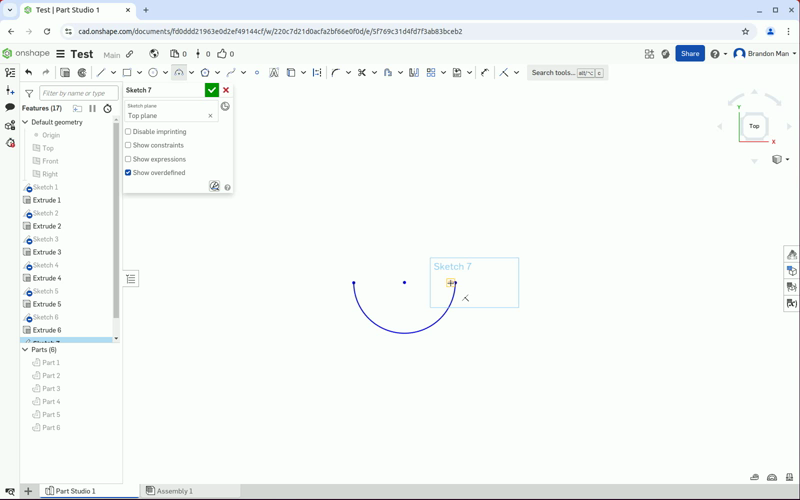
scroll(6)
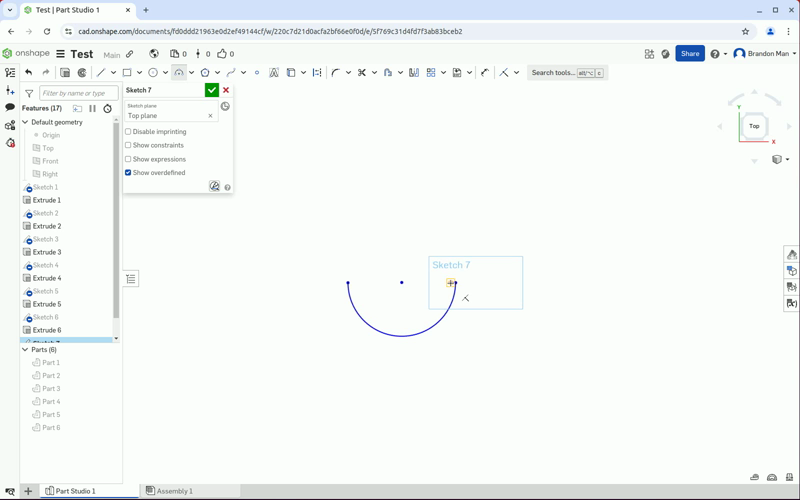
scroll(6)
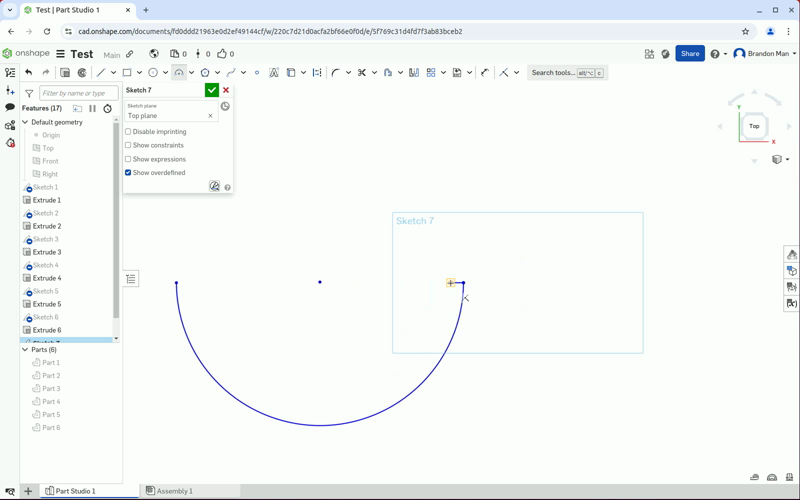
scroll(6)
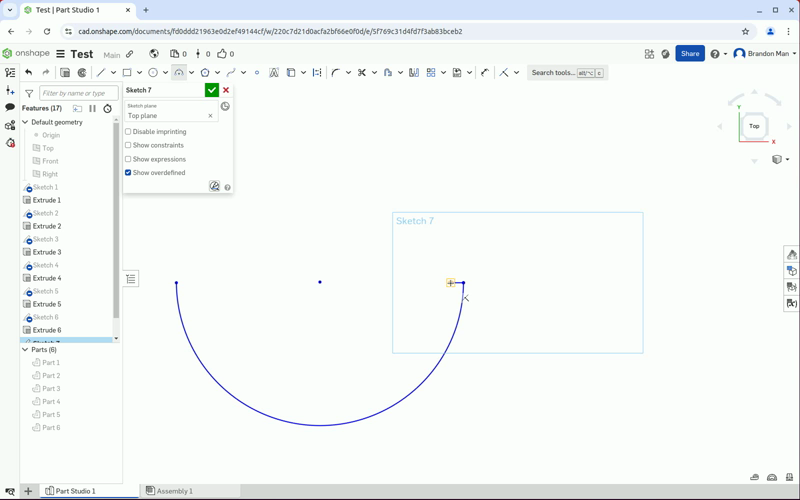
scroll(6)
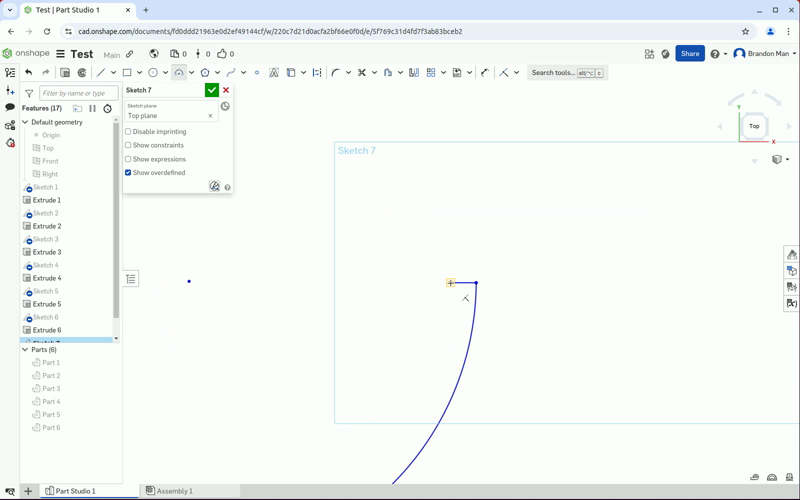
scroll(6)
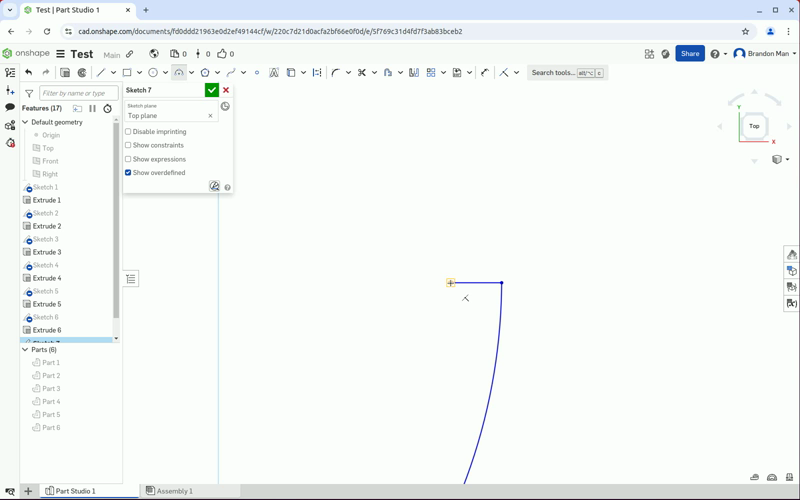
click(450, 282)
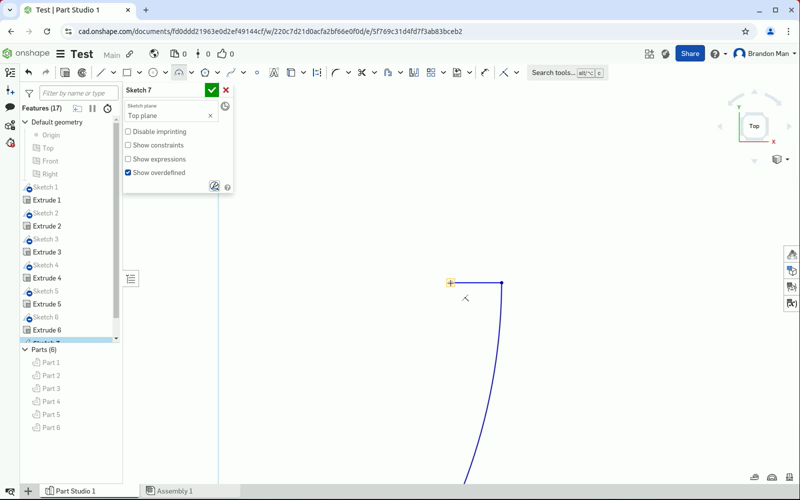
scroll(-6)
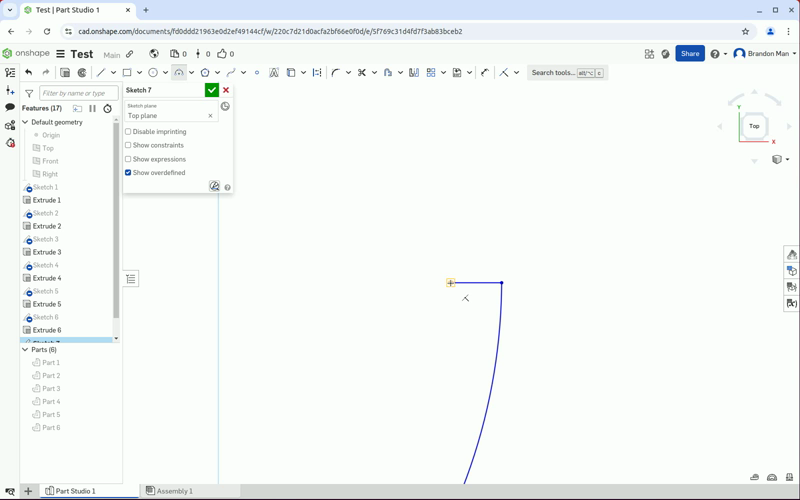
scroll(-6)
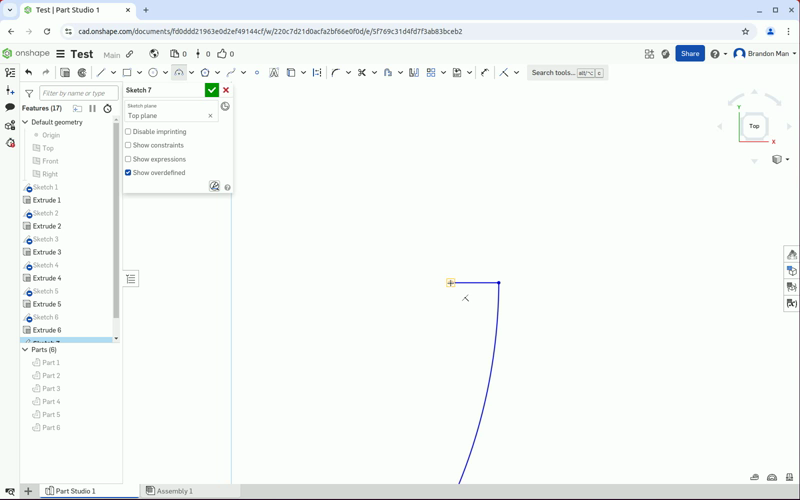
scroll(-6)
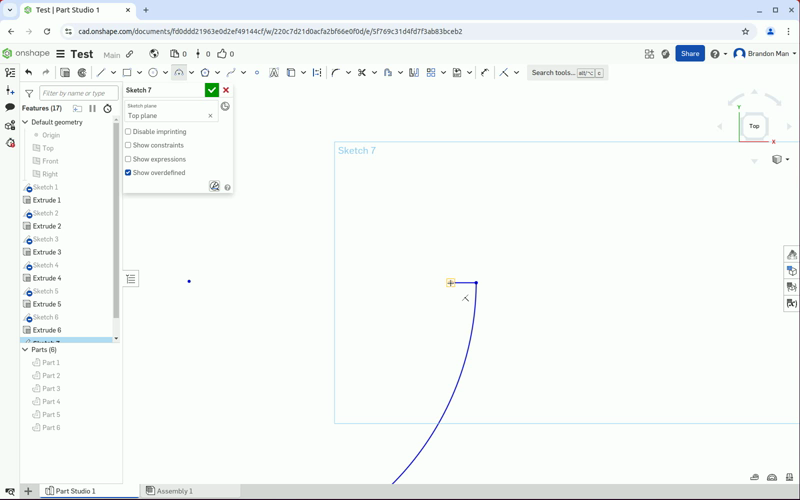
scroll(-6)
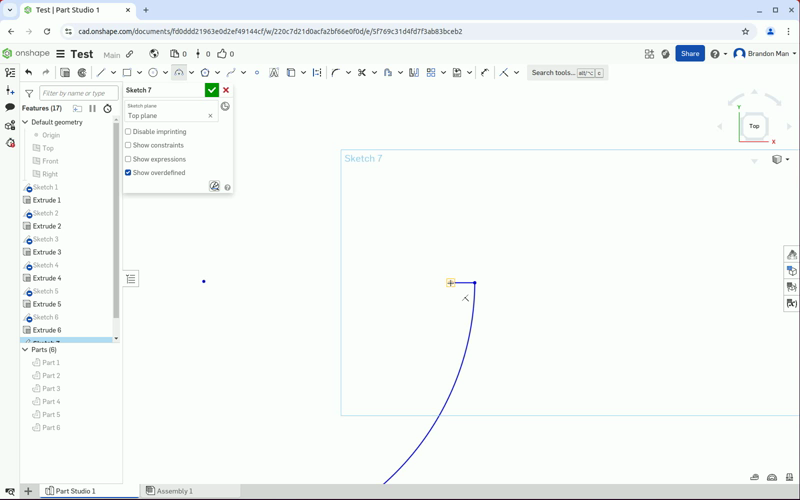
scroll(-6)
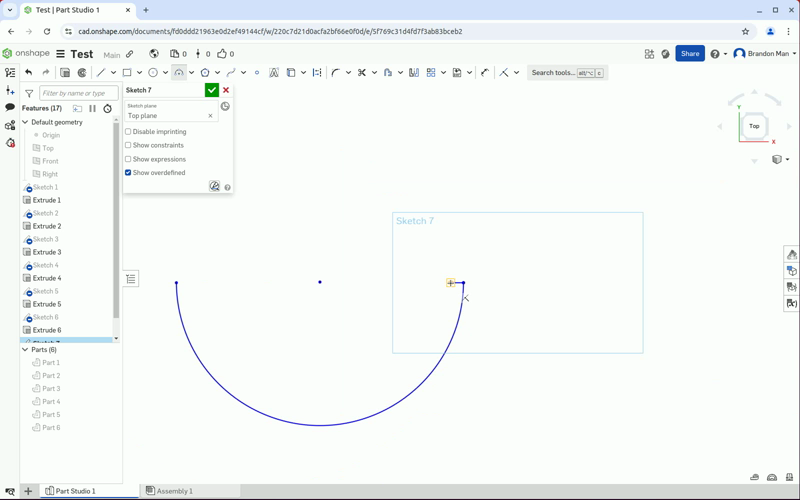
scroll(-6)
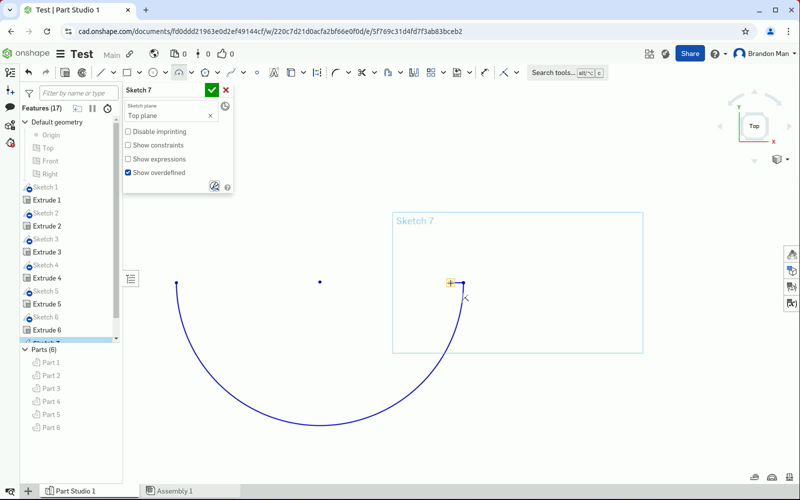
scroll(-6)
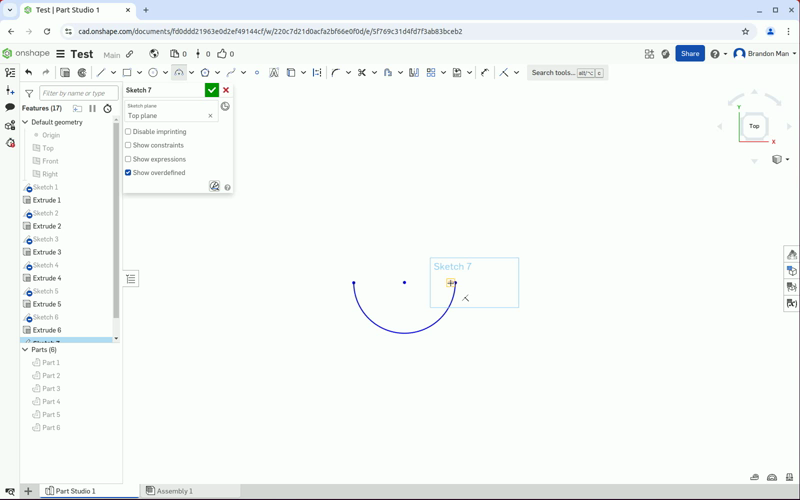
key_down(shift)
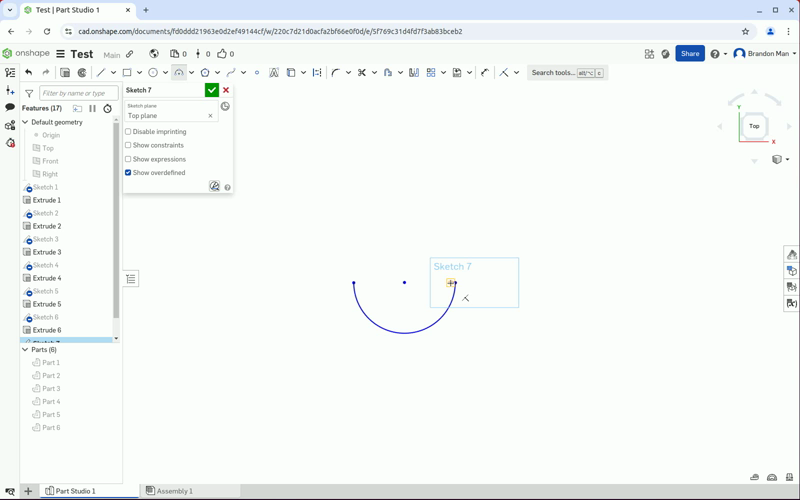
mouse_move(358, 282)
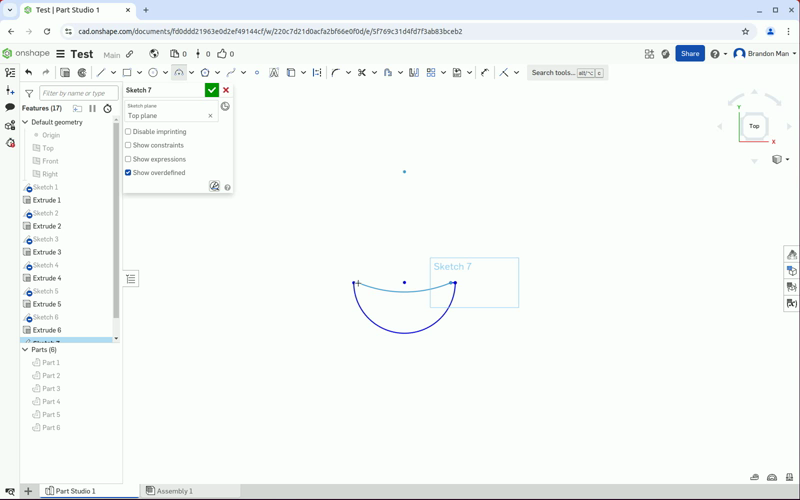
click(358, 282)
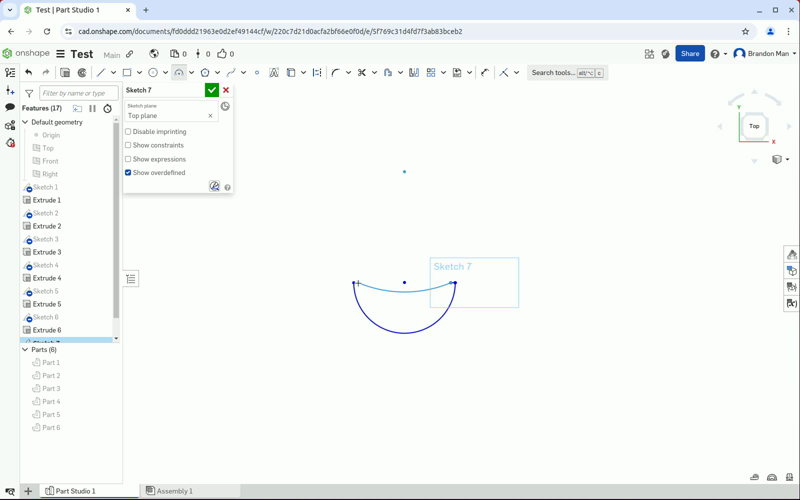
mouse_move(404, 329)
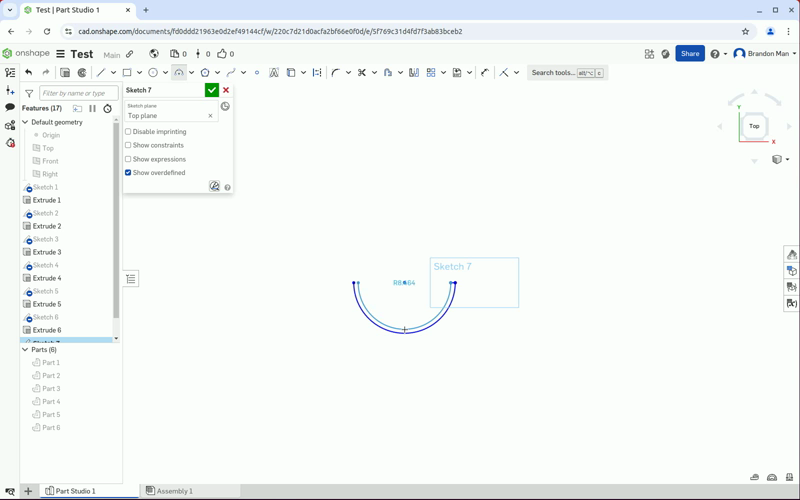
scroll(6)
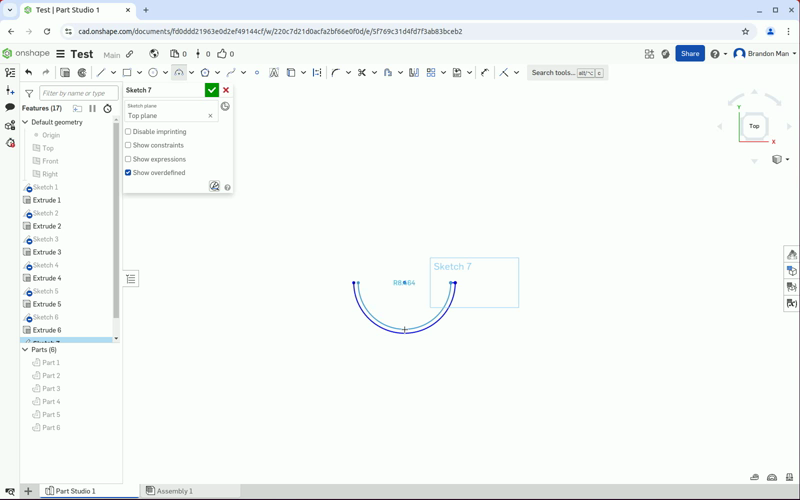
scroll(6)
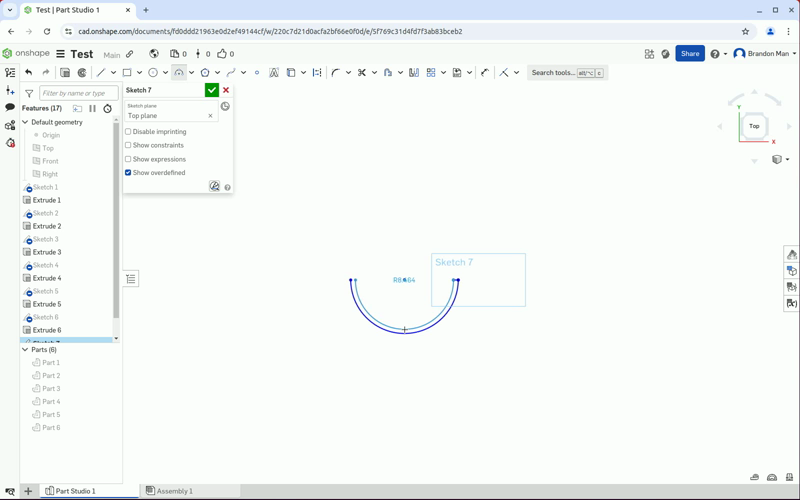
scroll(6)
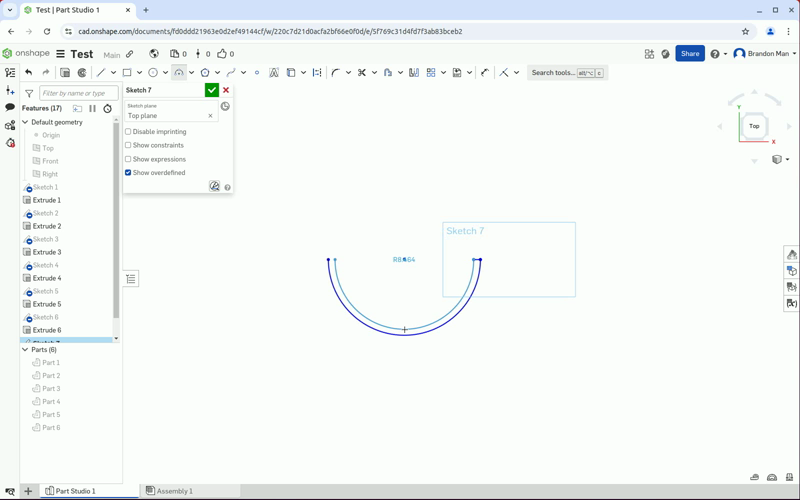
scroll(6)
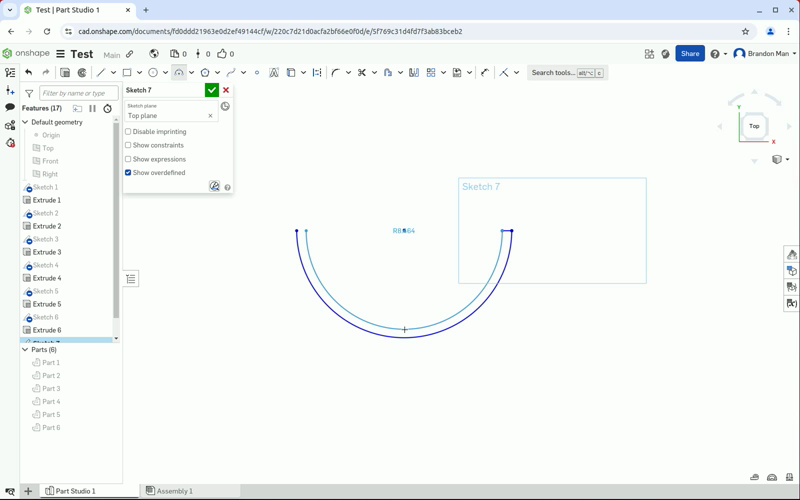
scroll(6)
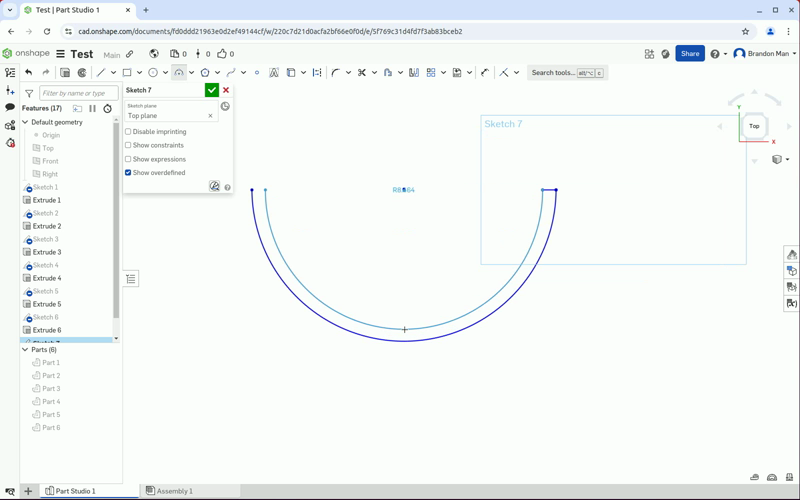
scroll(6)
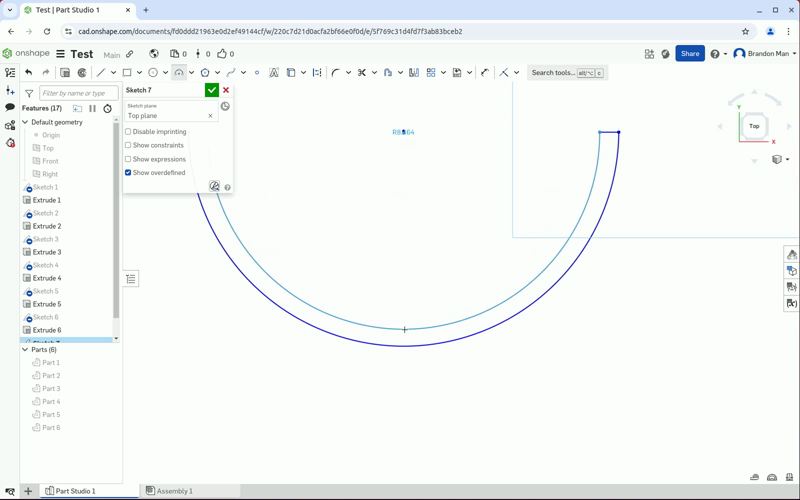
scroll(6)
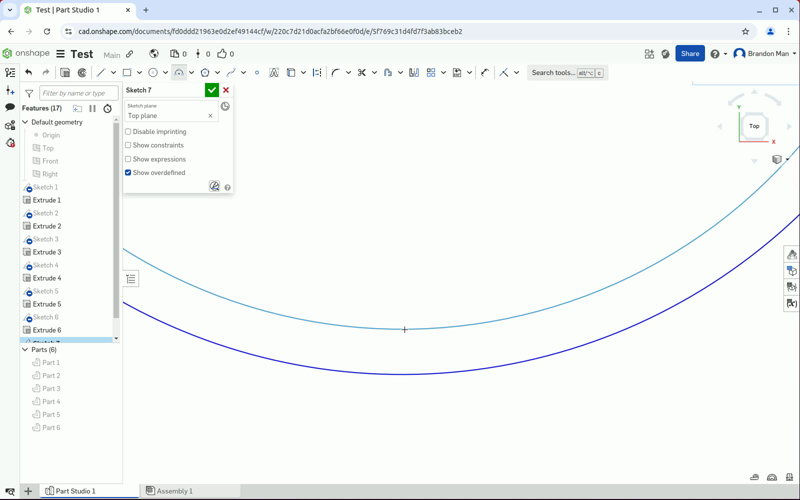
click(404, 329)
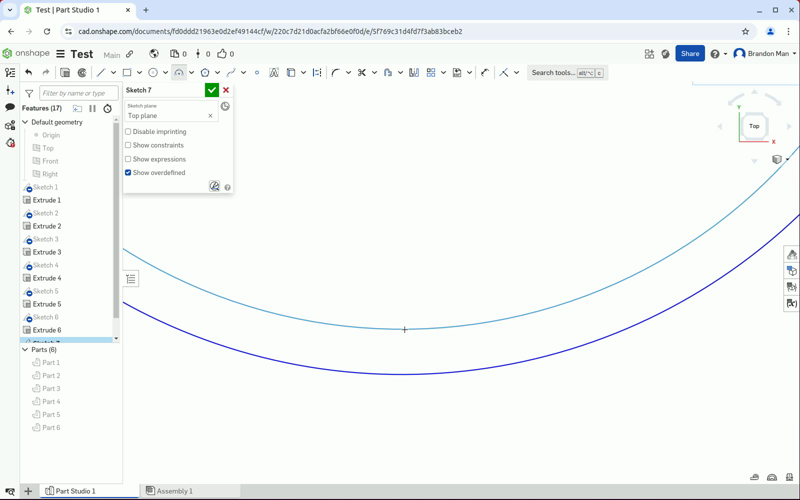
scroll(-6)
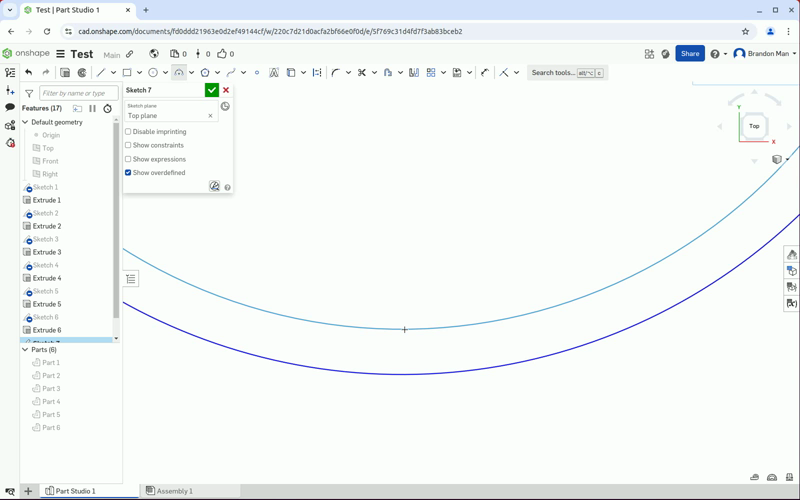
scroll(-6)
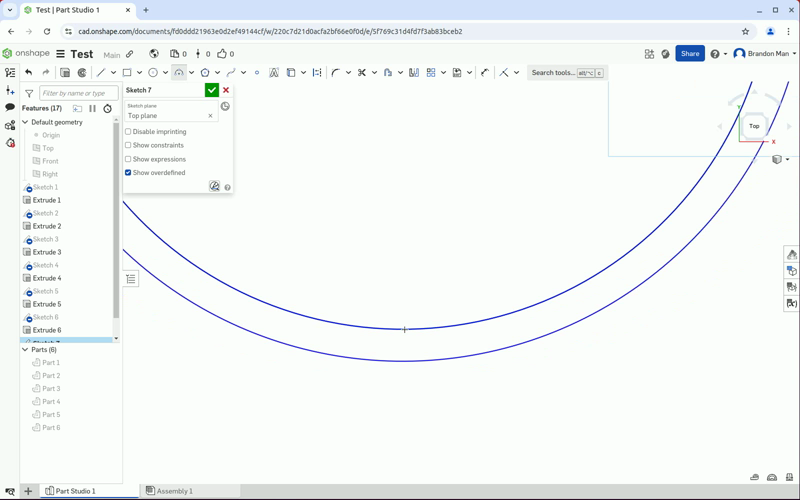
scroll(-6)
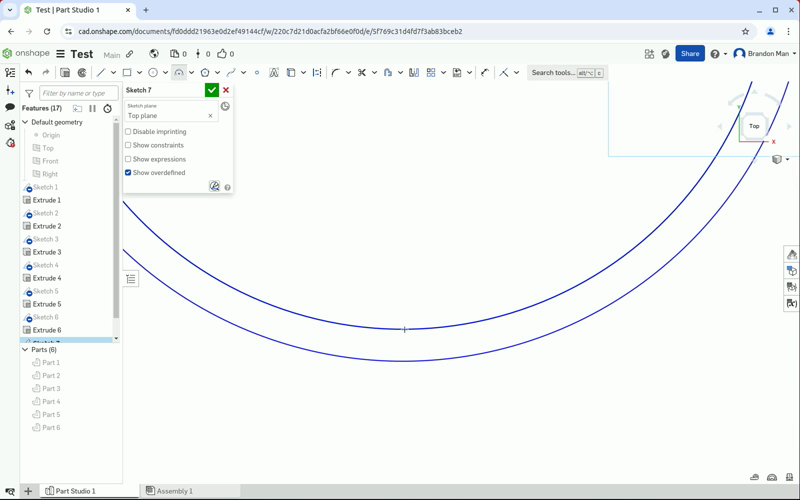
scroll(-6)
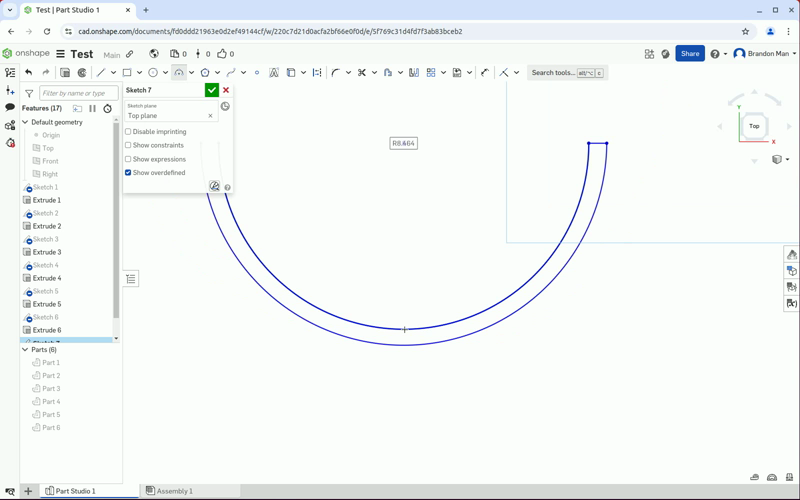
scroll(-6)
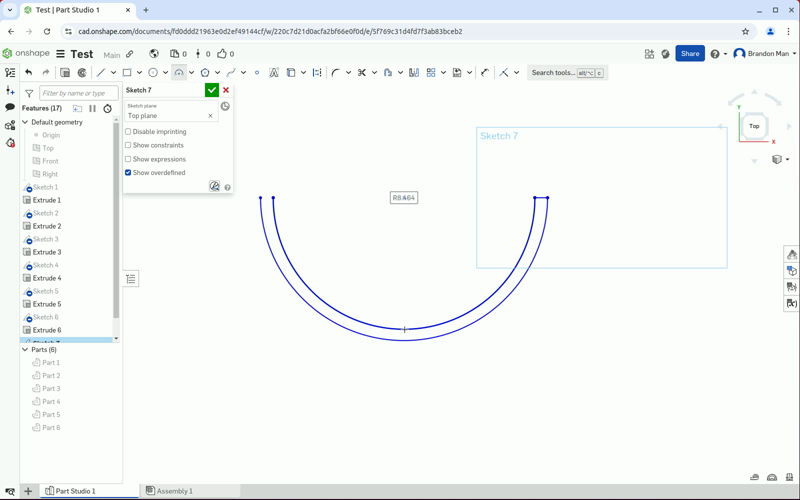
scroll(-6)
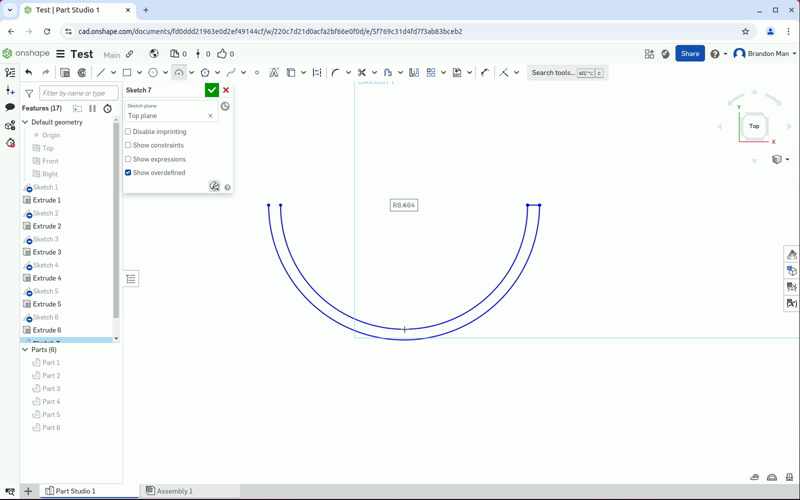
scroll(-6)
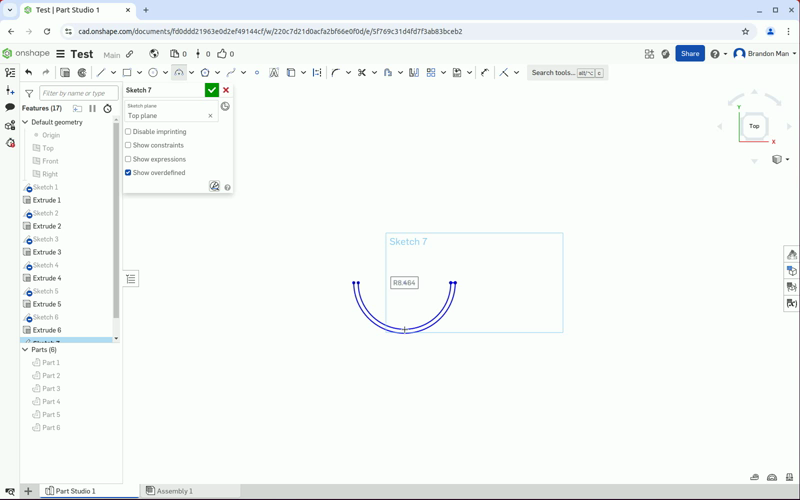
key_up(shift)
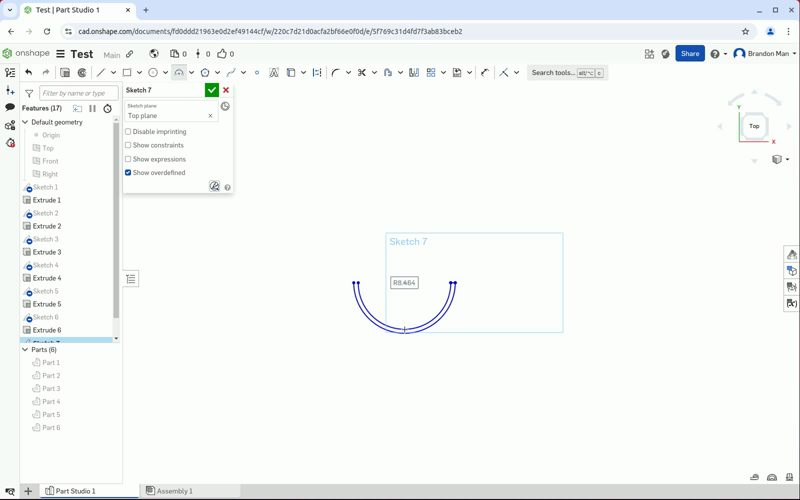
key(esc)
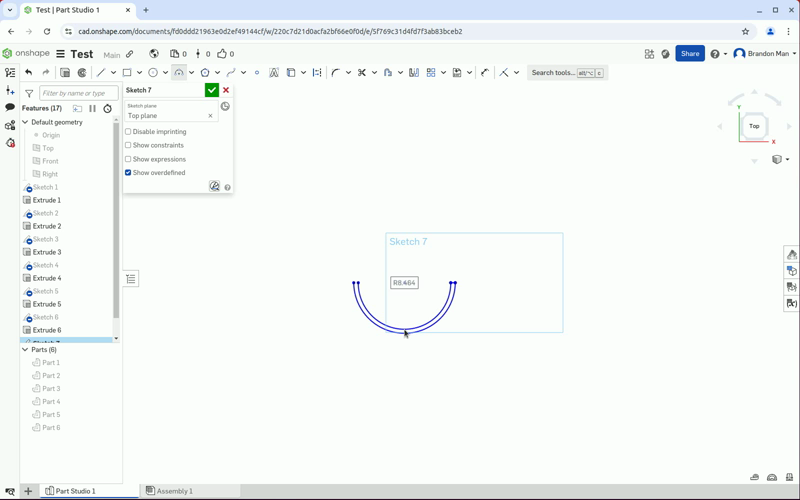
key(l)
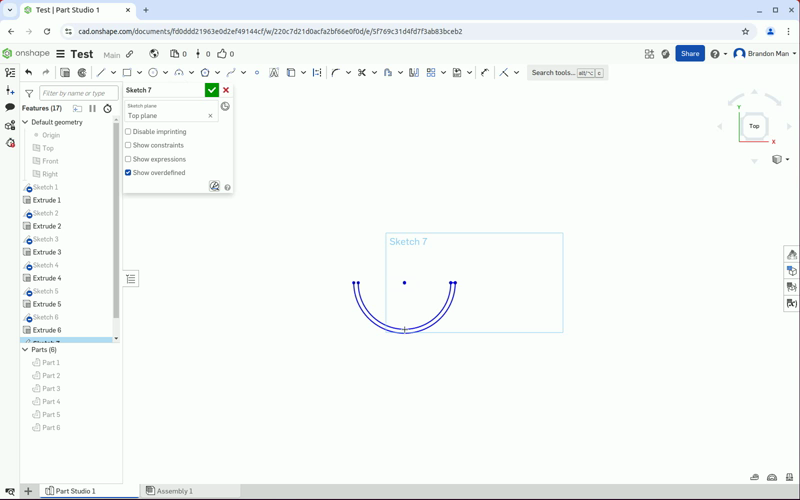
mouse_move(358, 282)
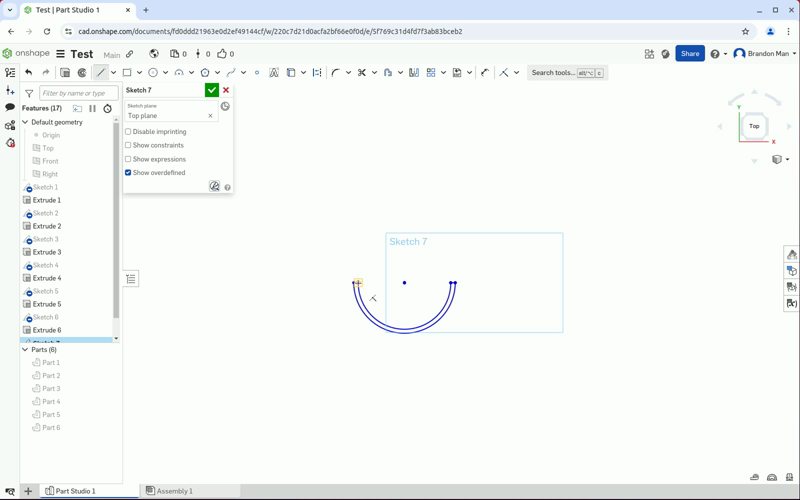
click(358, 282)
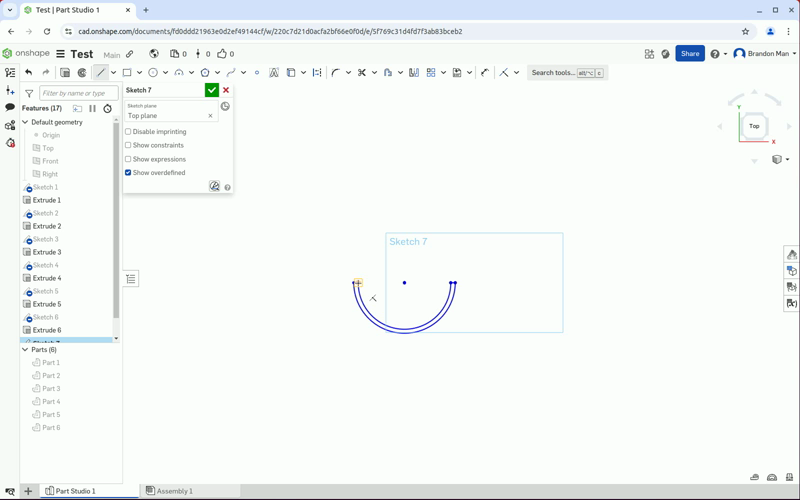
mouse_move(388, 282)
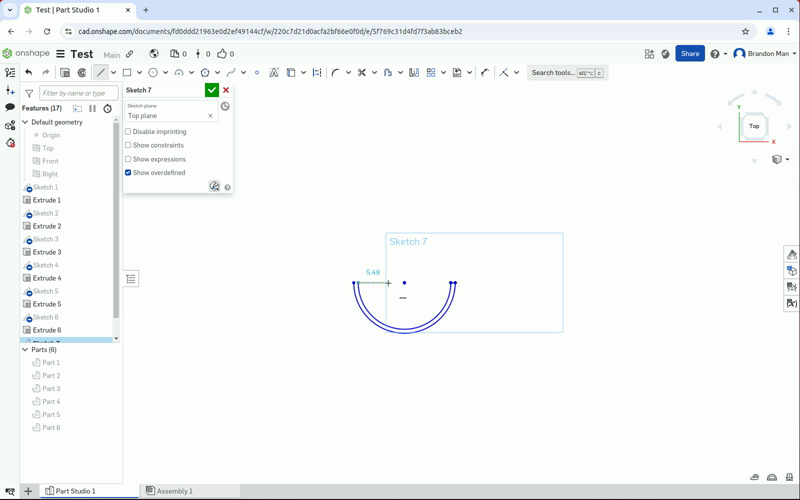
key_down(shift)
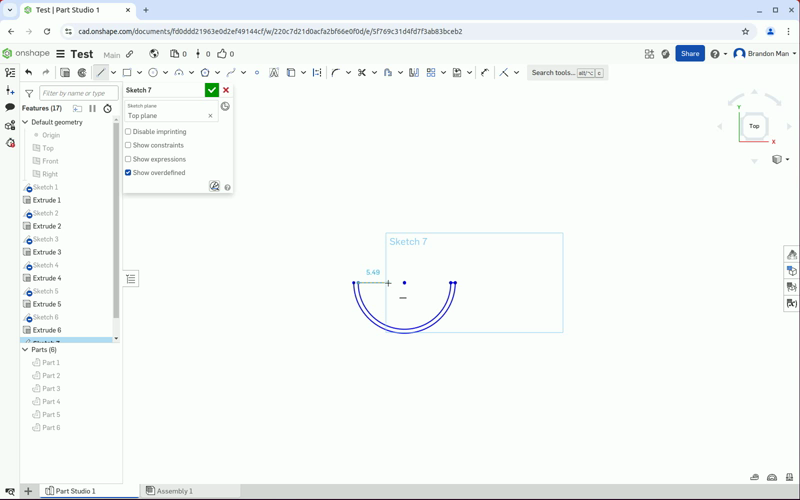
mouse_move(353, 282)
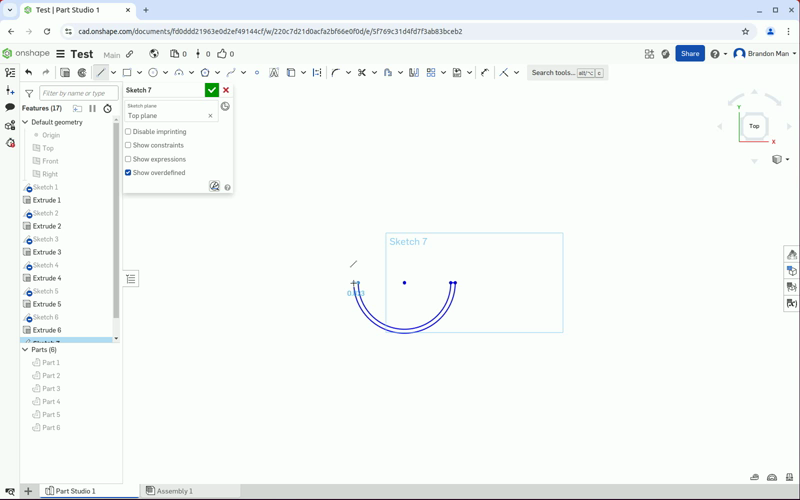
scroll(6)
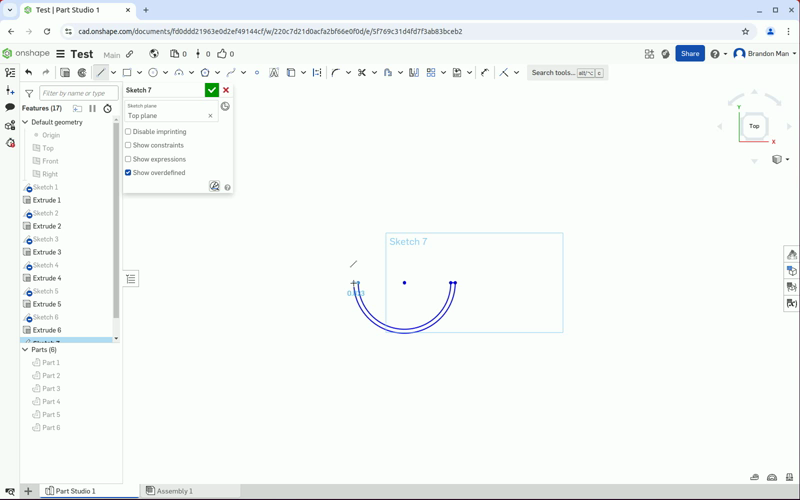
scroll(6)
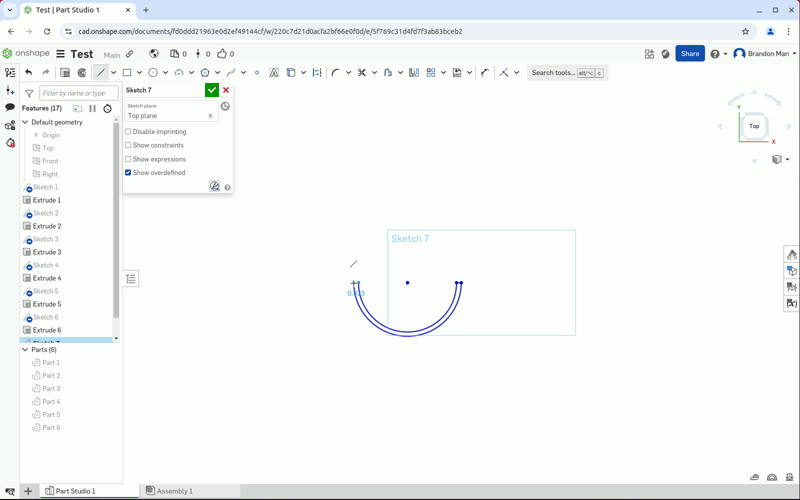
scroll(6)
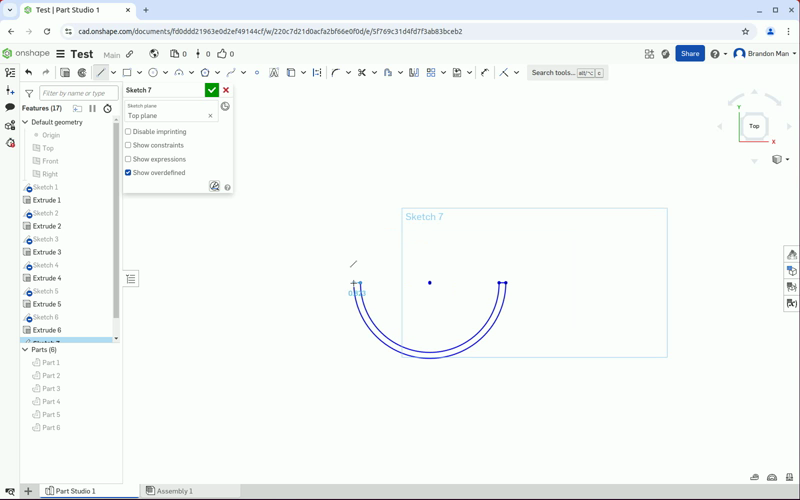
scroll(6)
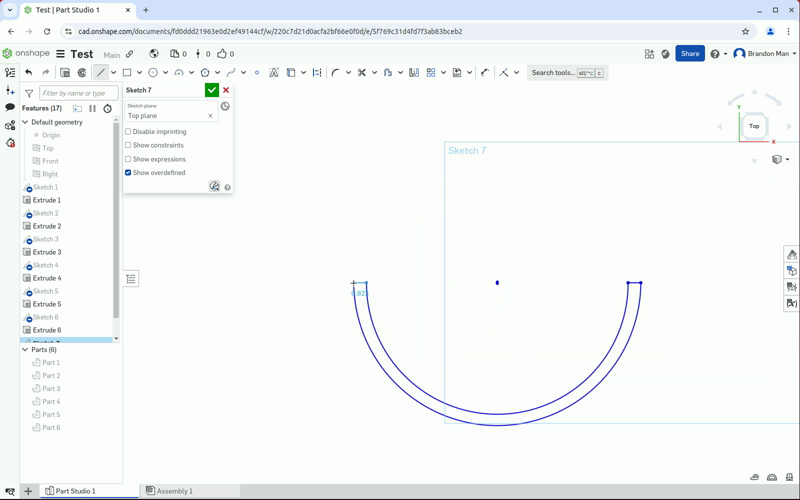
scroll(6)
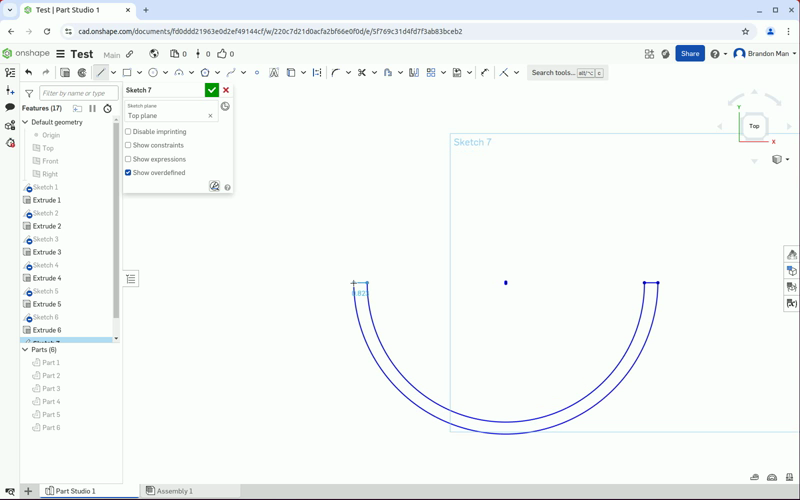
scroll(6)
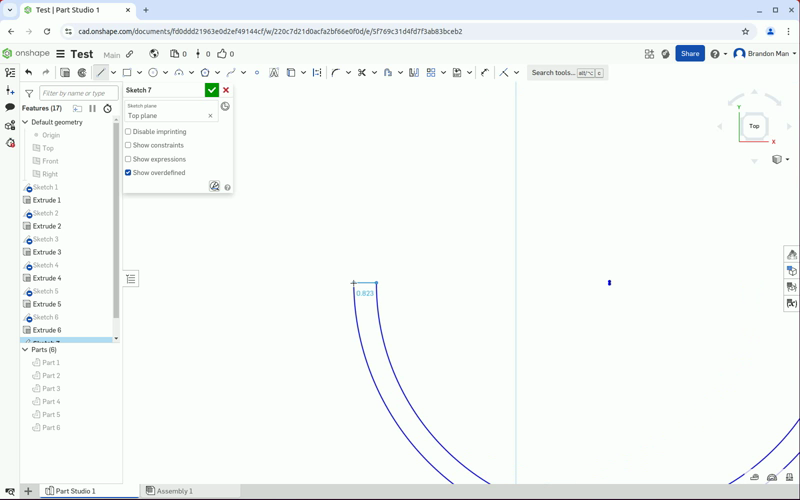
scroll(6)
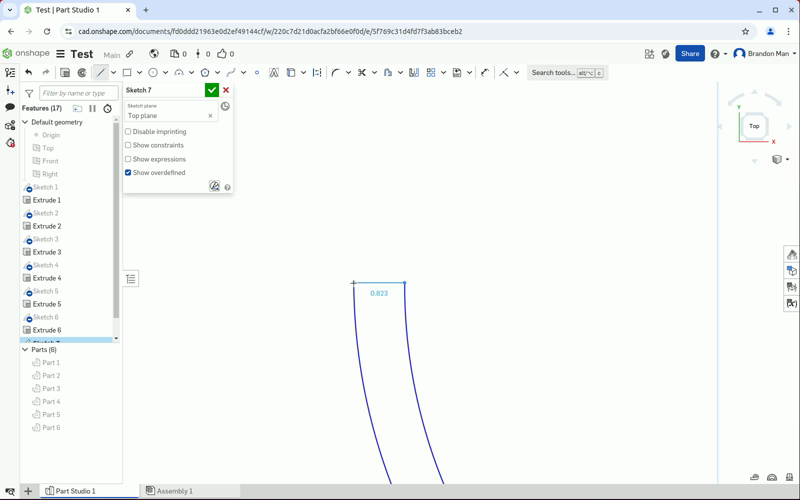
key_up(shift)
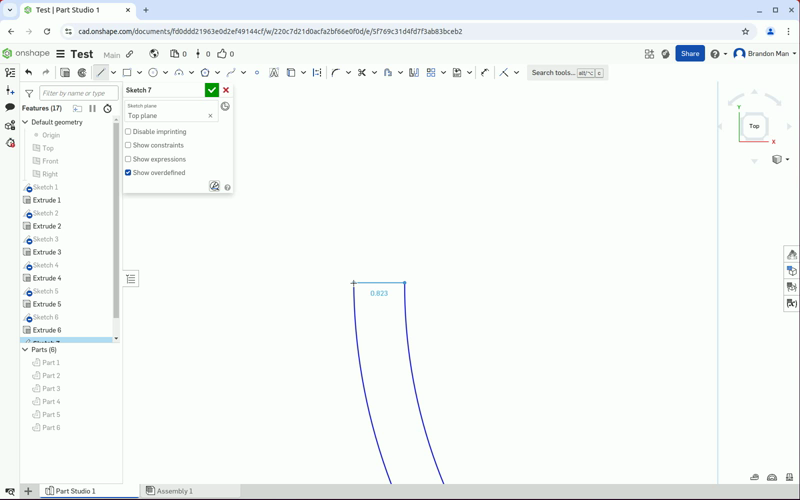
click(353, 282)
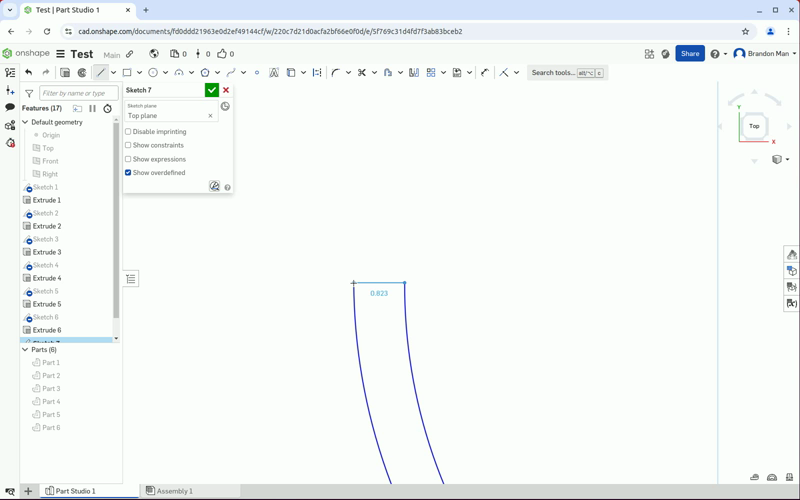
scroll(-6)
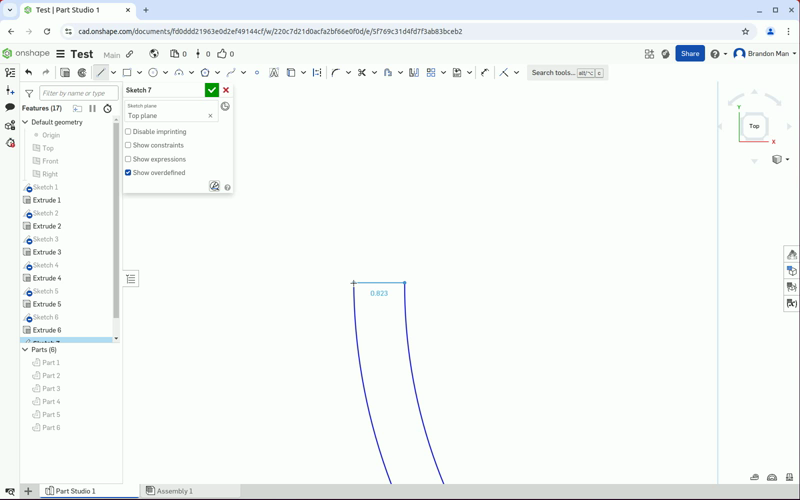
scroll(-6)
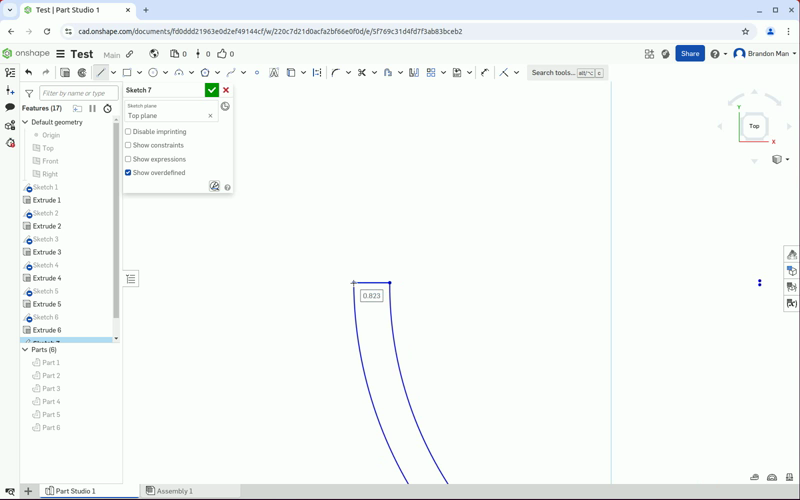
scroll(-6)
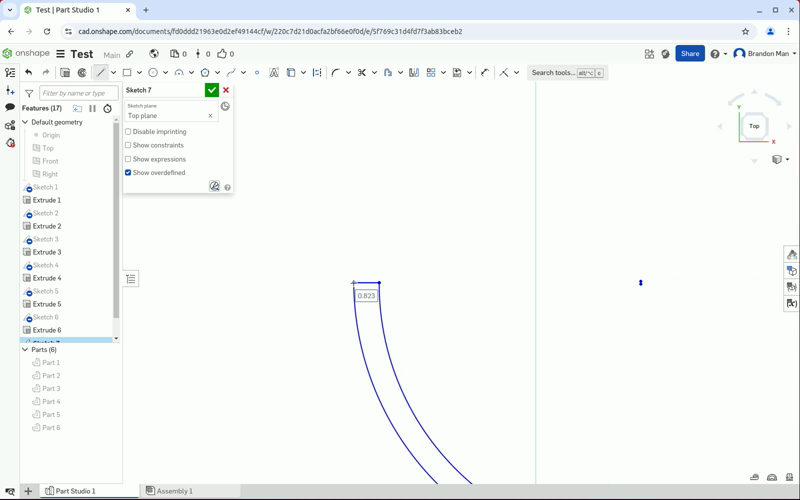
scroll(-6)
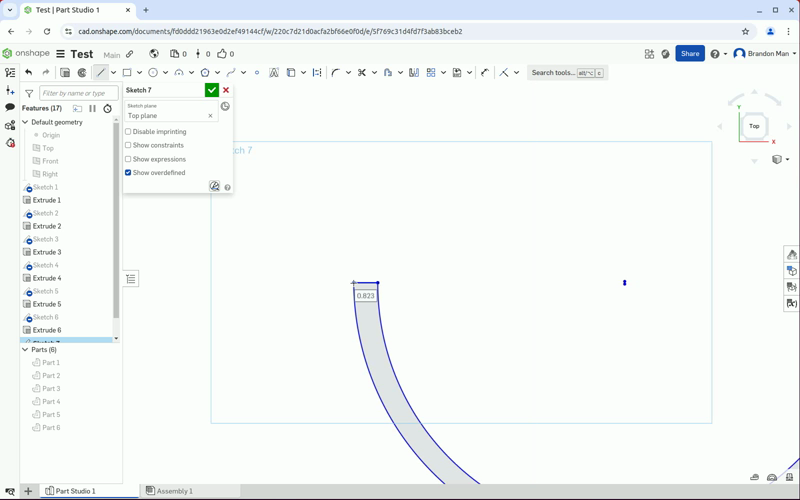
scroll(-6)
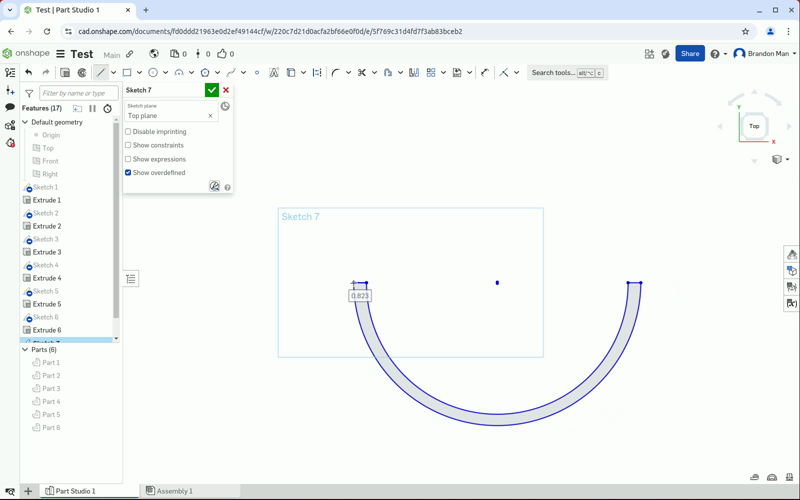
scroll(-6)
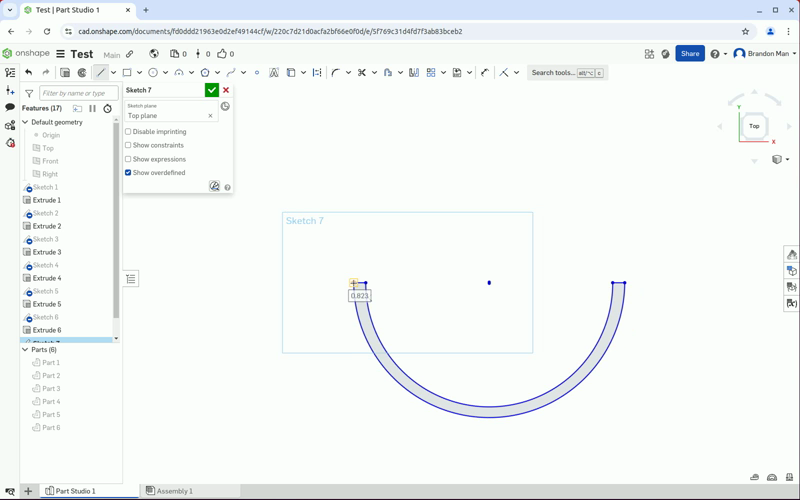
scroll(-6)
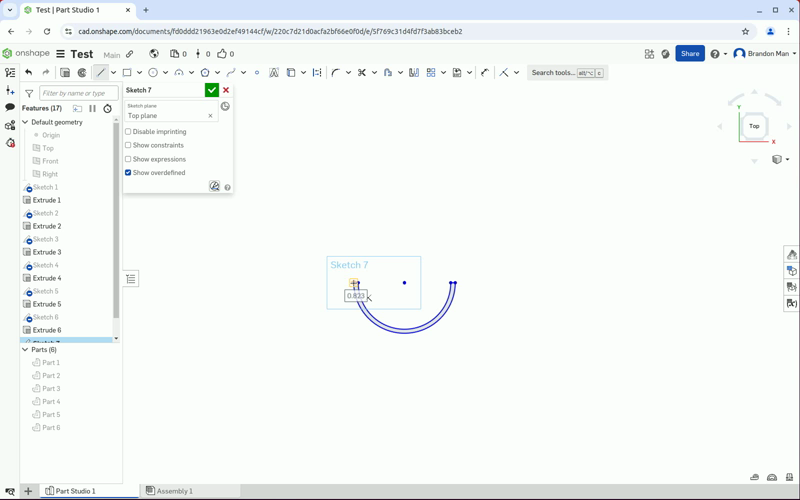
key(esc)
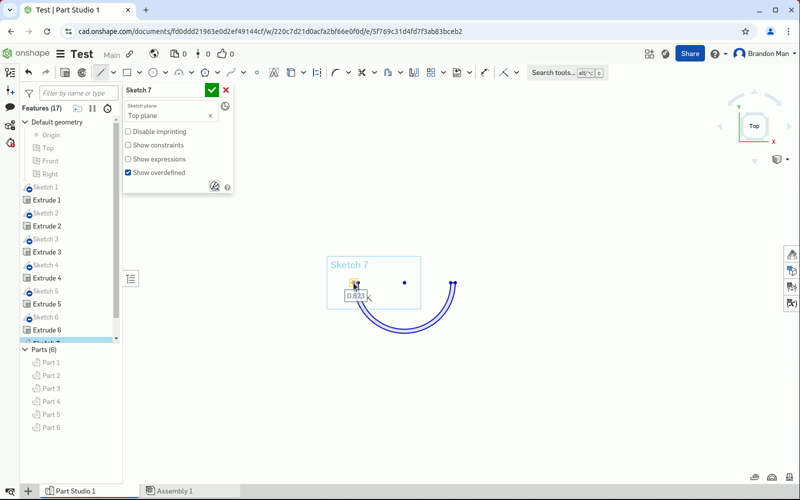
mouse_move(404, 292)
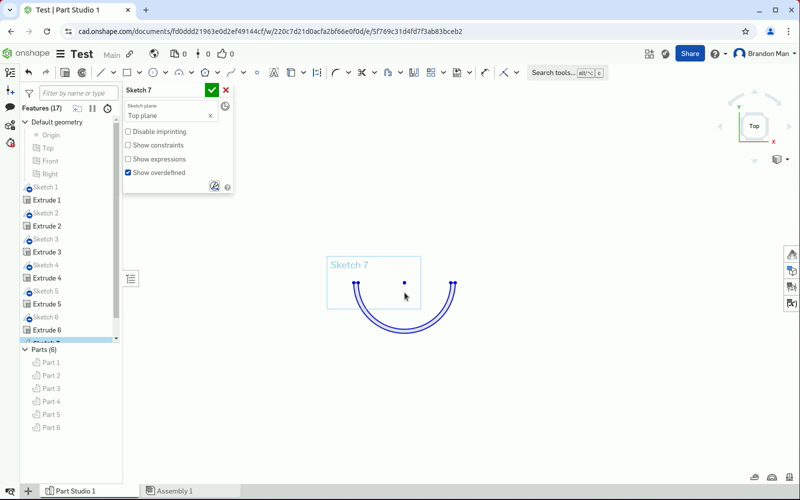
scroll(6)
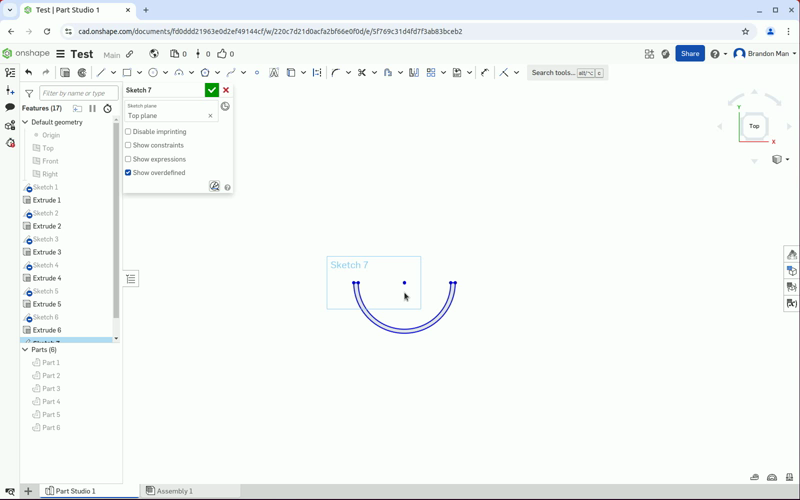
scroll(6)
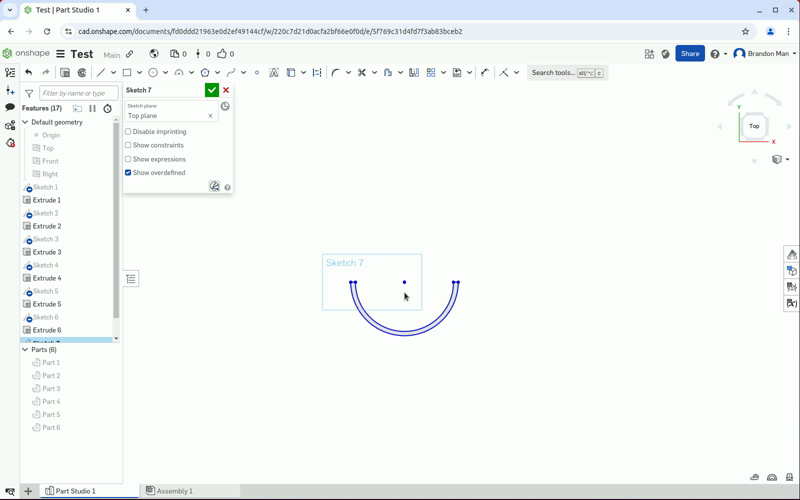
scroll(6)
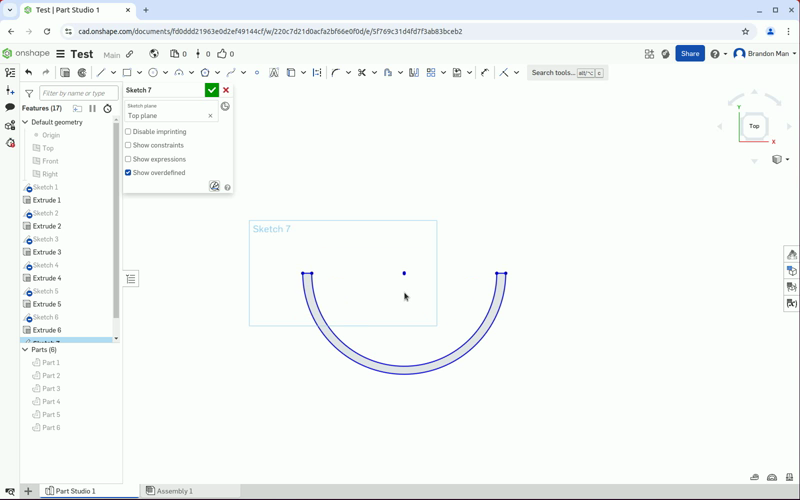
scroll(6)
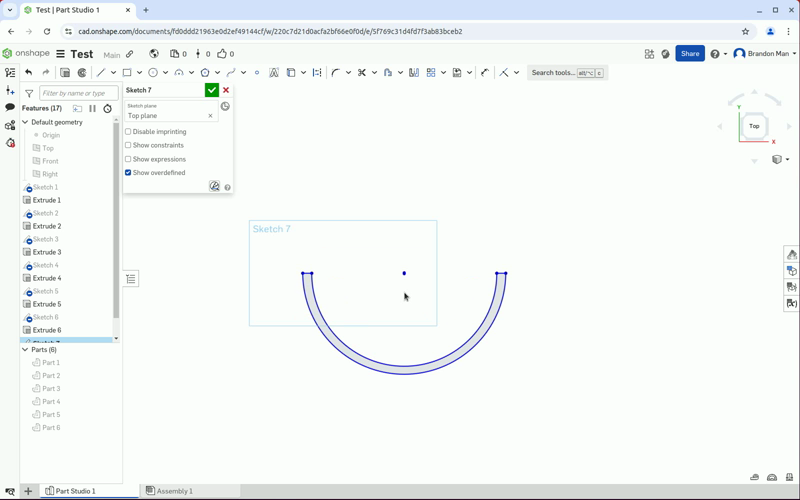
scroll(6)
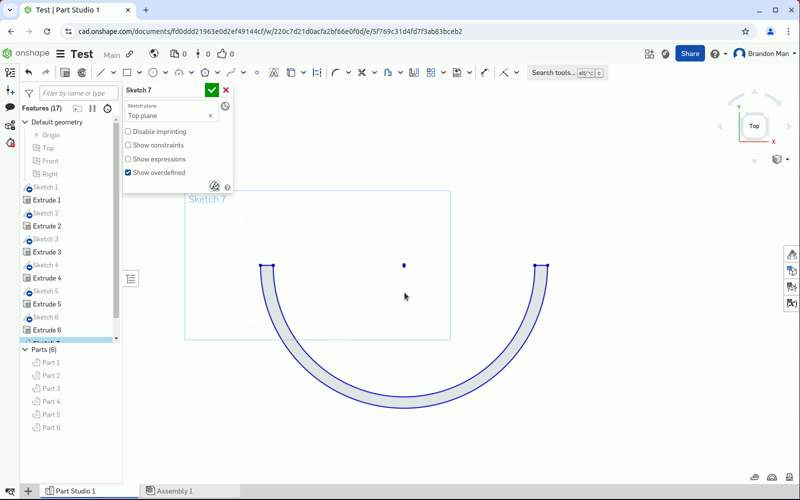
scroll(6)
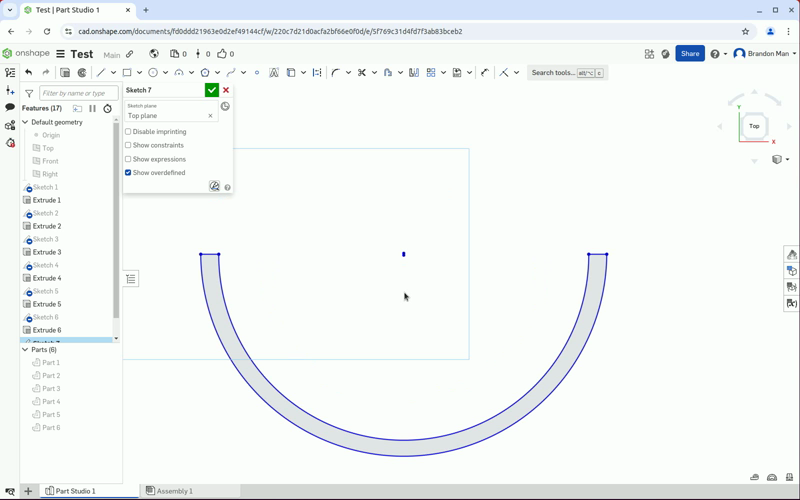
scroll(6)
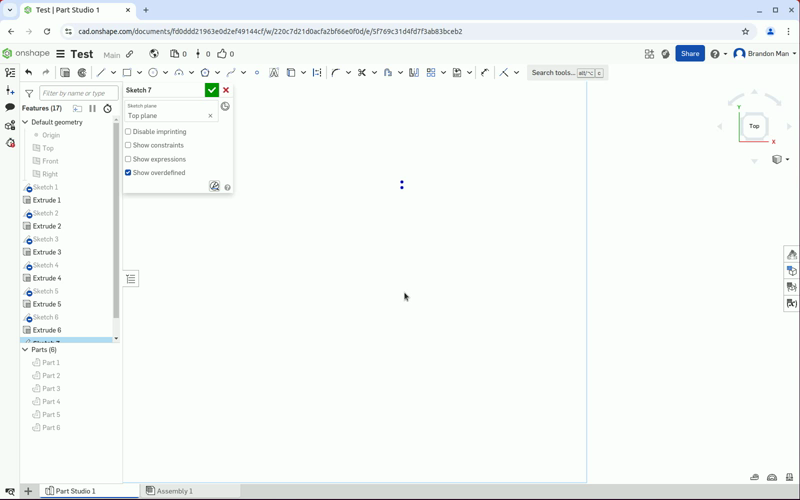
click(404, 292)
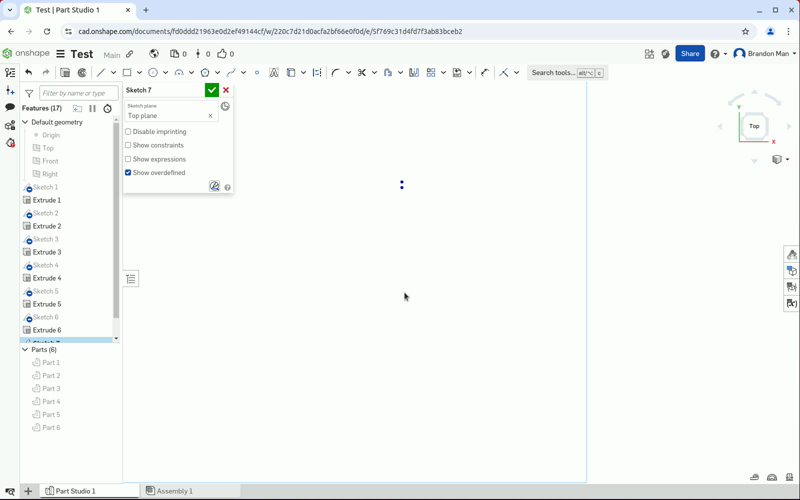
scroll(-6)
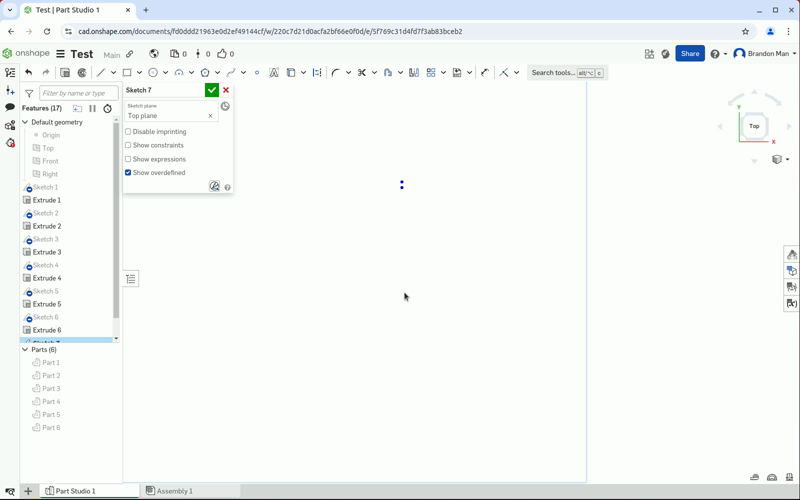
scroll(-6)
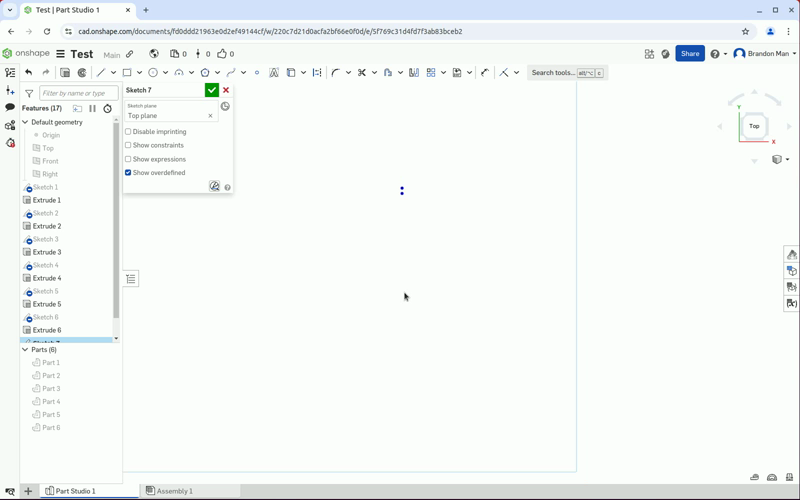
scroll(-6)
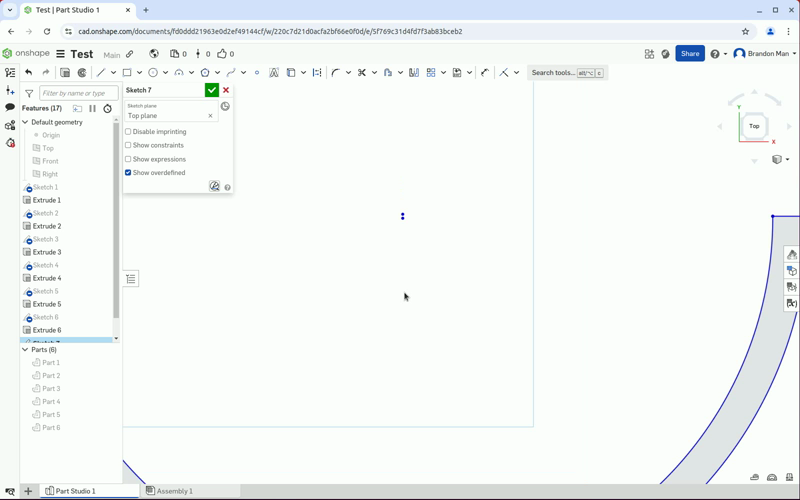
scroll(-6)
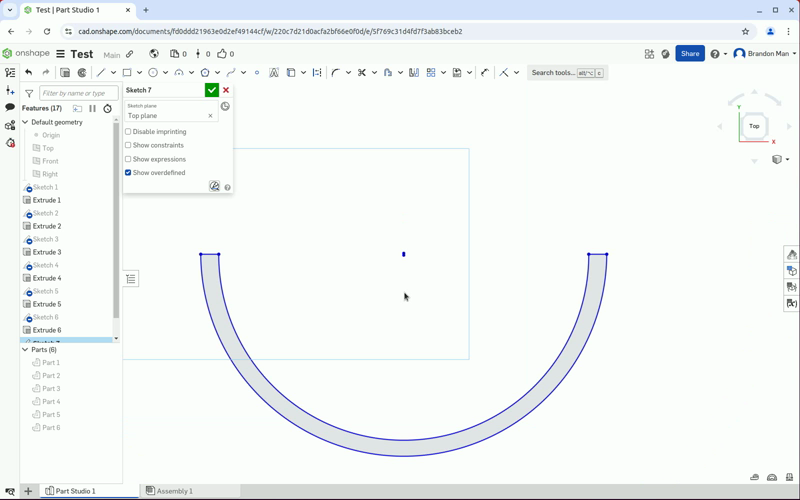
scroll(-6)
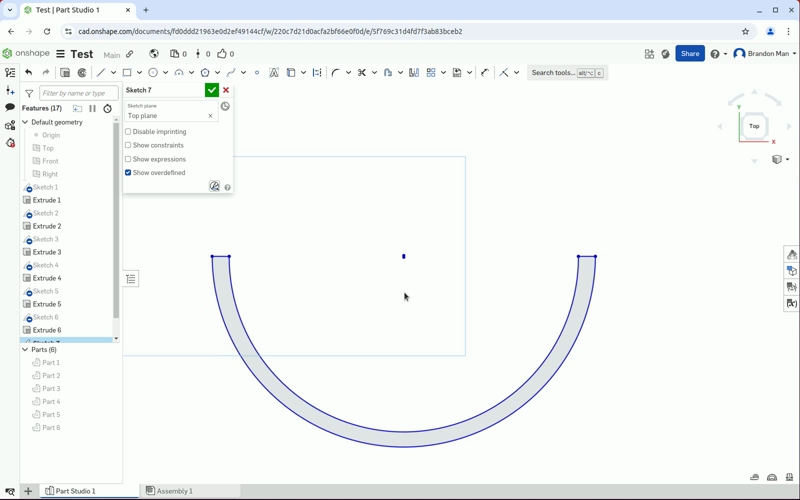
scroll(-6)
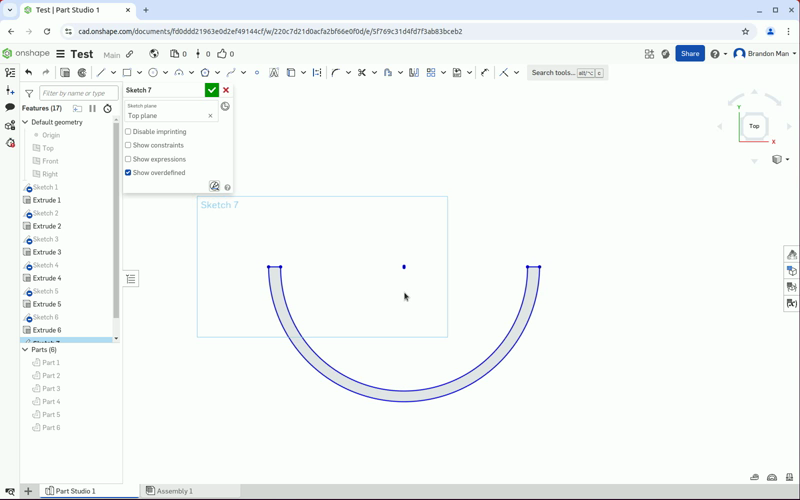
scroll(-6)
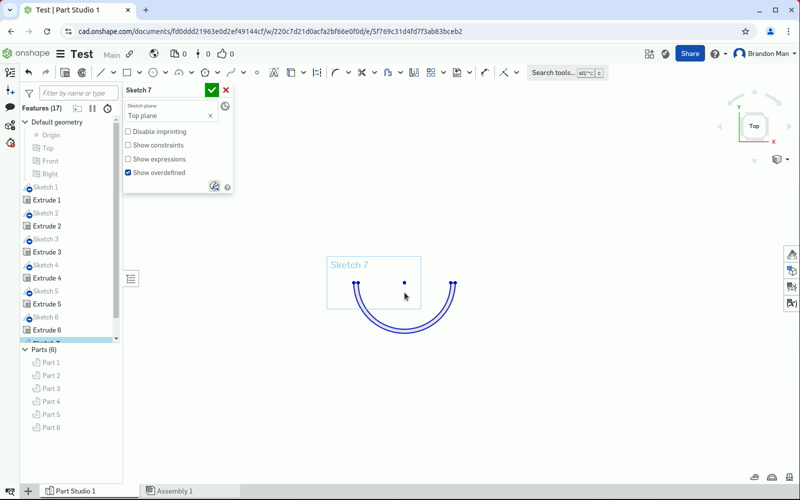
mouse_move(73, 352)
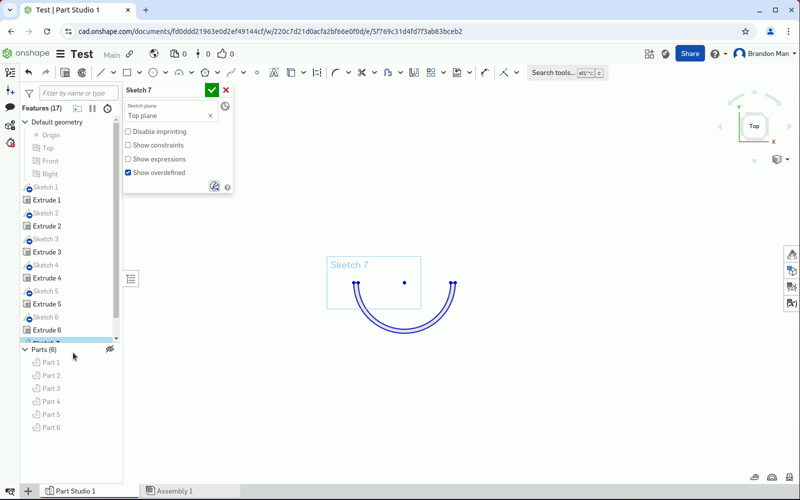
key(shift+y)
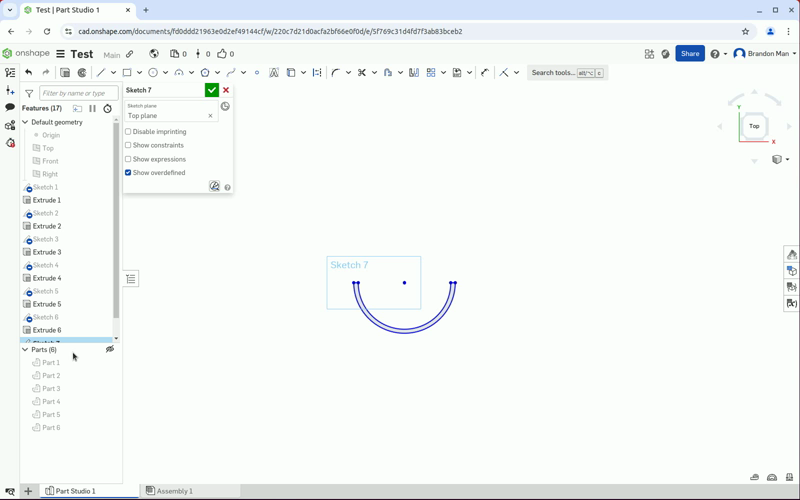
key(shift+e)
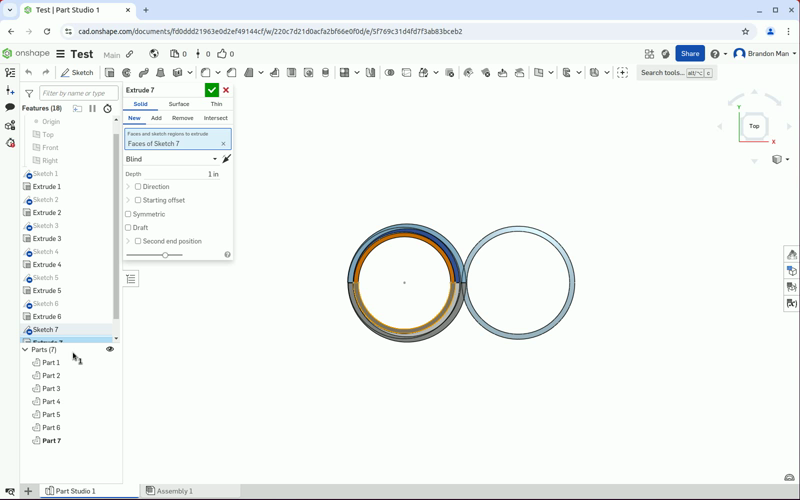
mouse_move(143, 106)
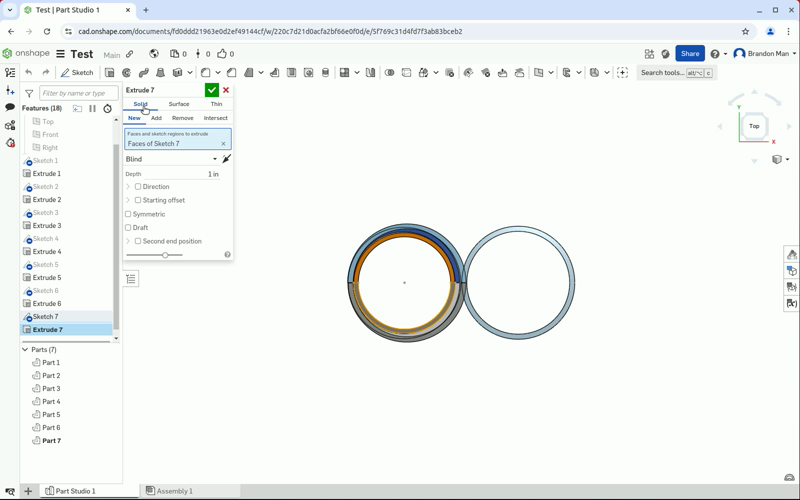
click(143, 106)
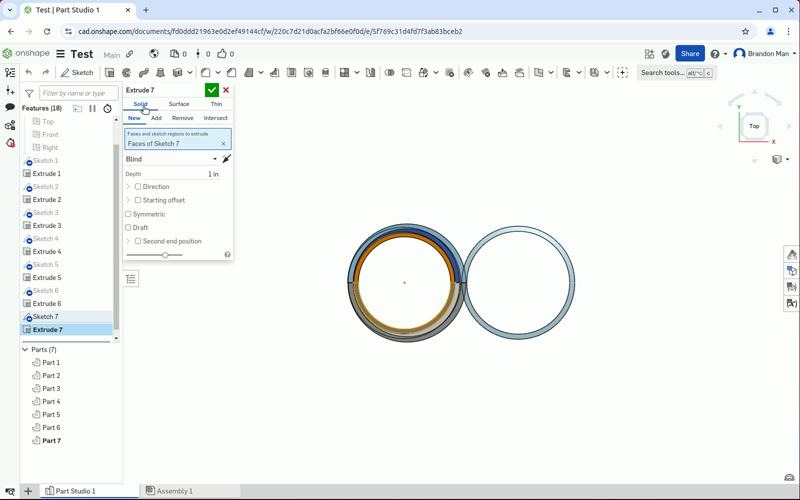
mouse_move(137, 120)
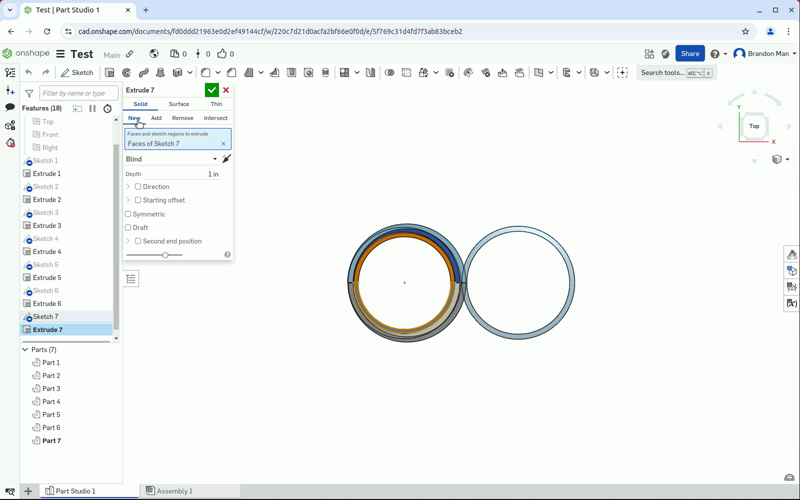
click(137, 120)
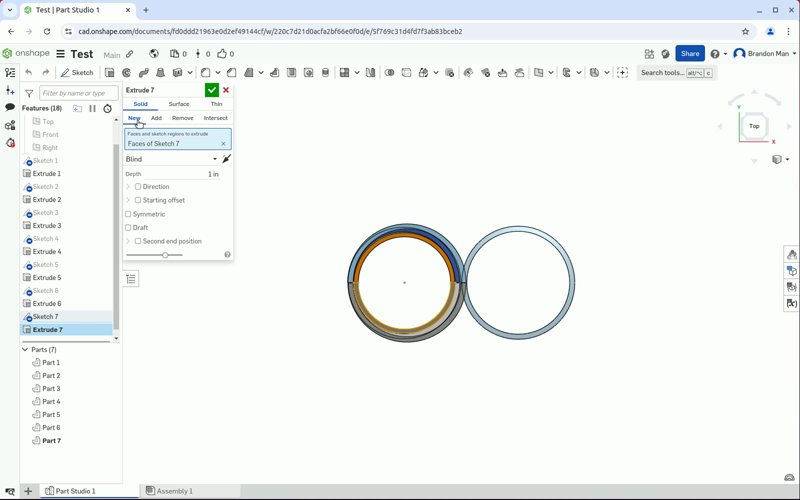
key(tab, 4)
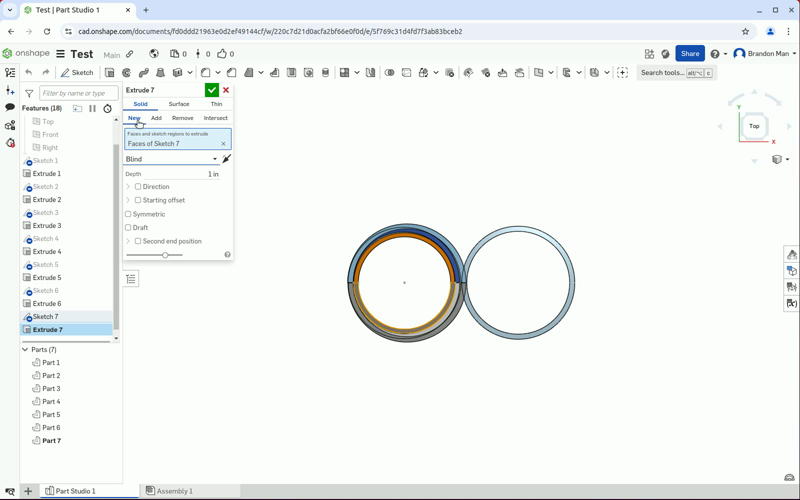
text(0.241)
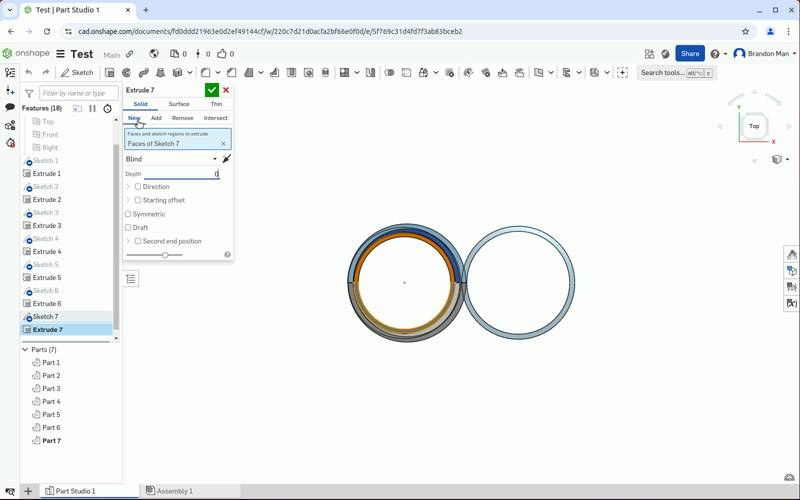
key(enter)
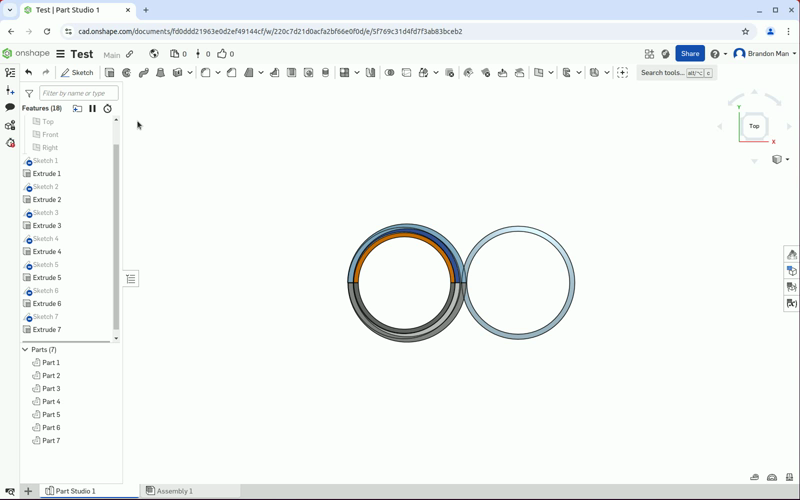
key(shift+h)
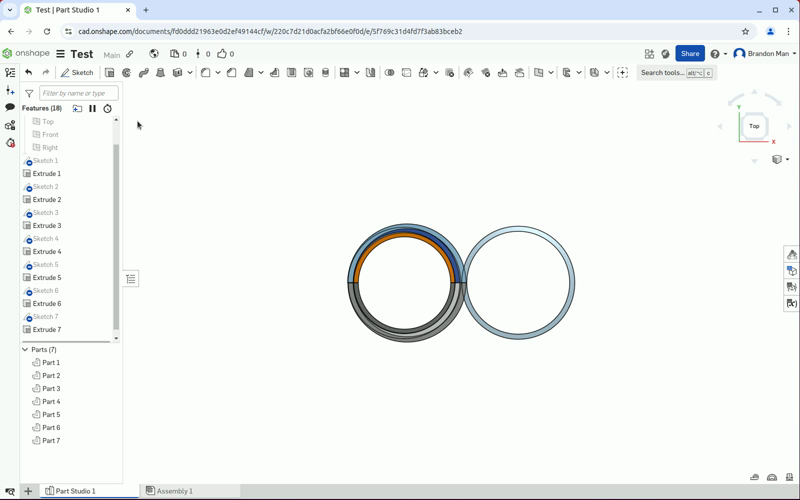
key(shift+h)
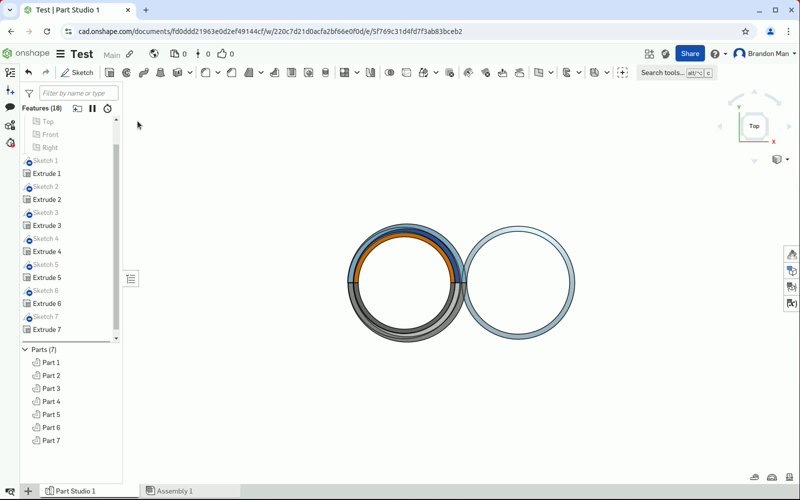
key(shift+7)
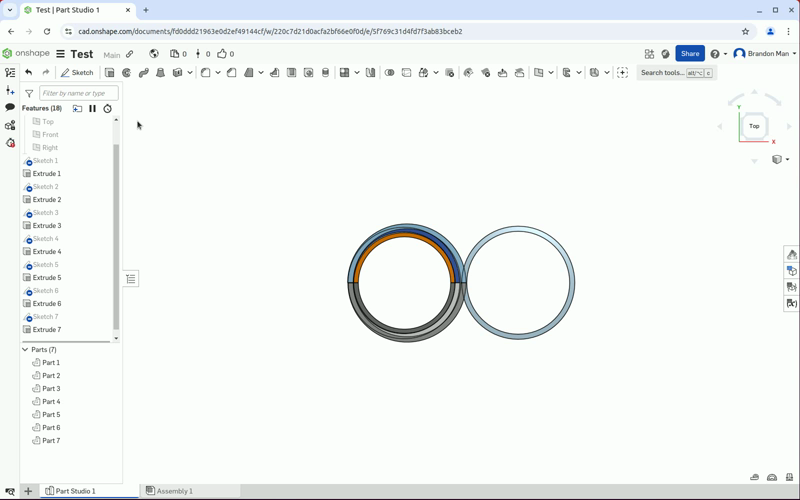
key(up, 3)
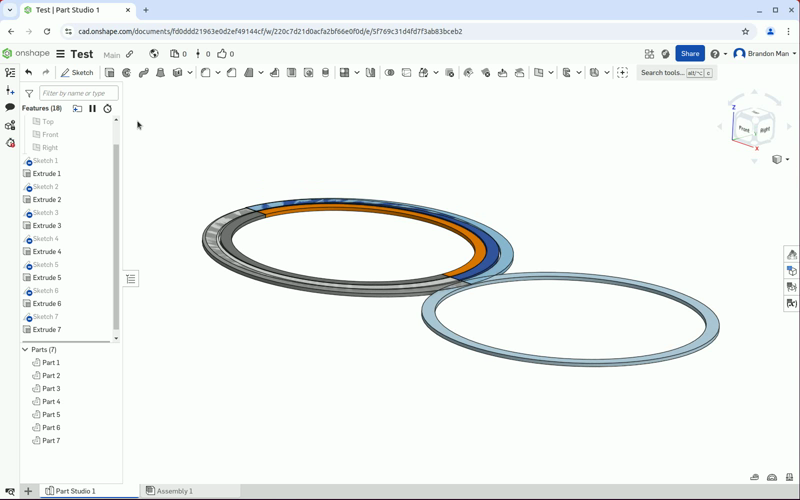
key(left, 3)
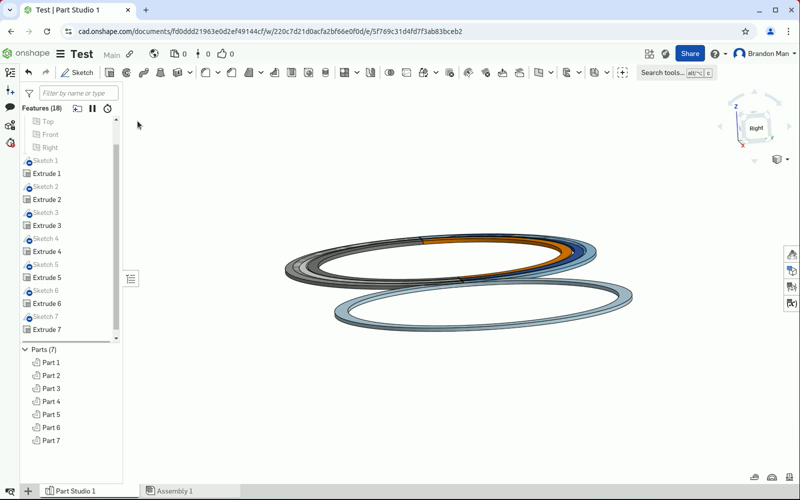
key(right, 3)
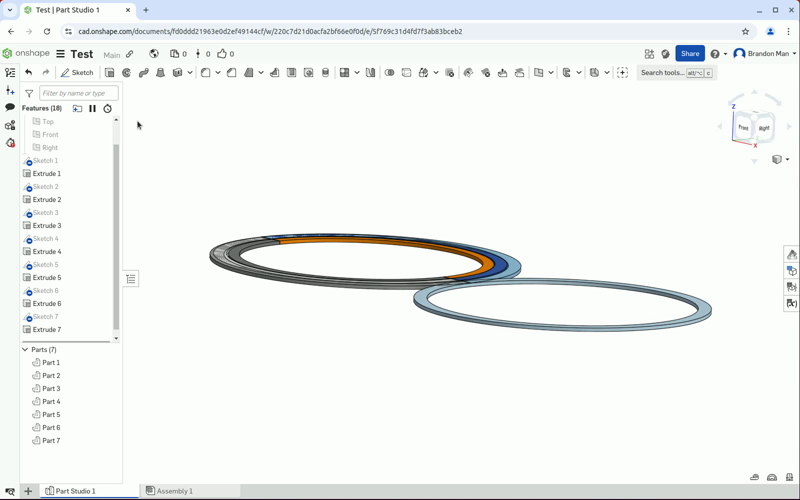
key(down, 3)
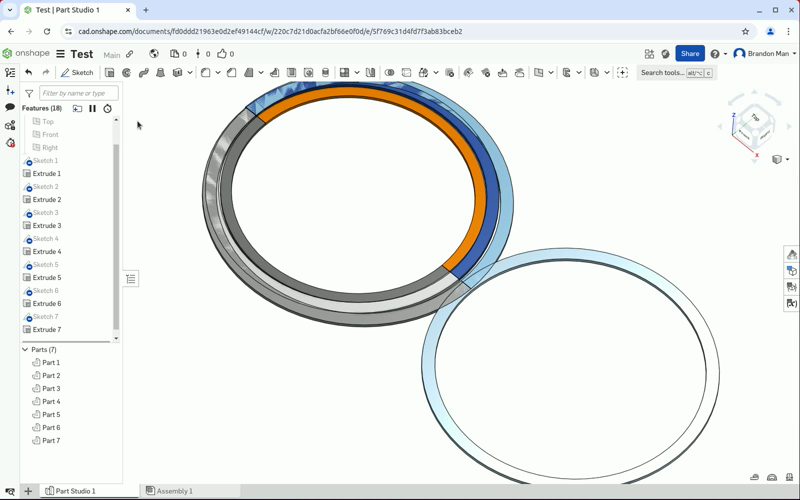
mouse_move(69, 163)
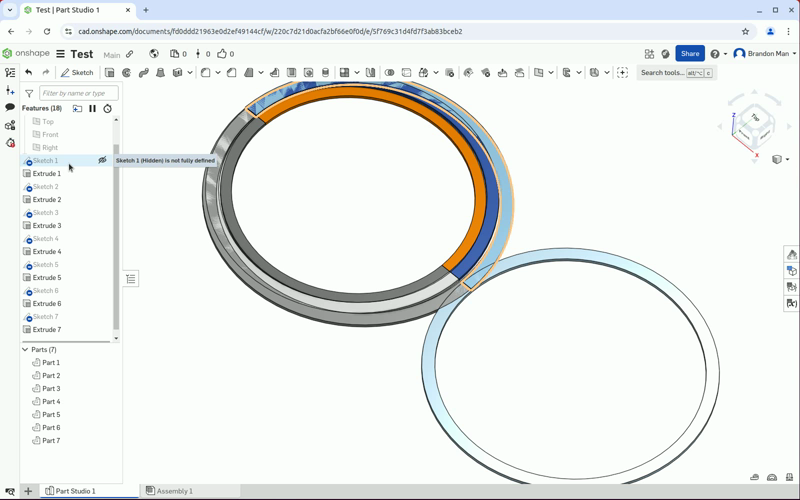
click(69, 163)